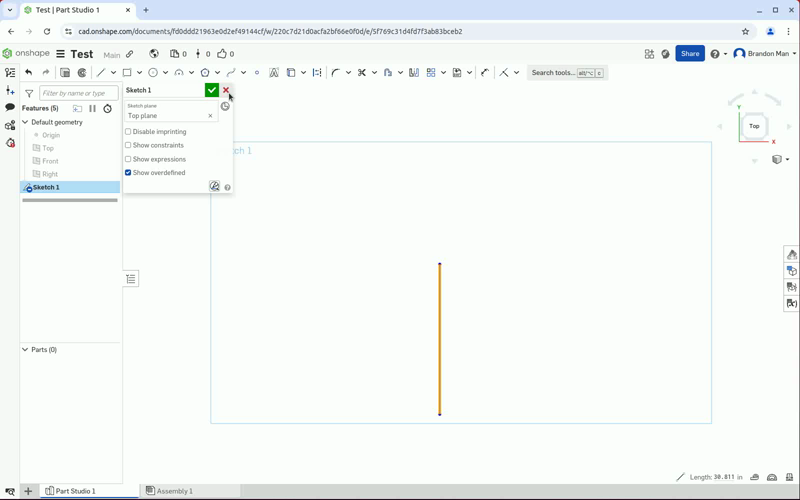
key(shift+h)
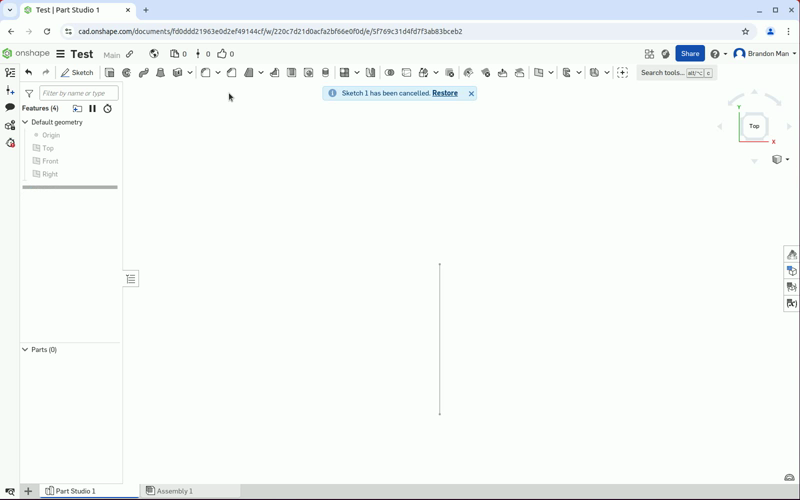
mouse_move(73, 352)
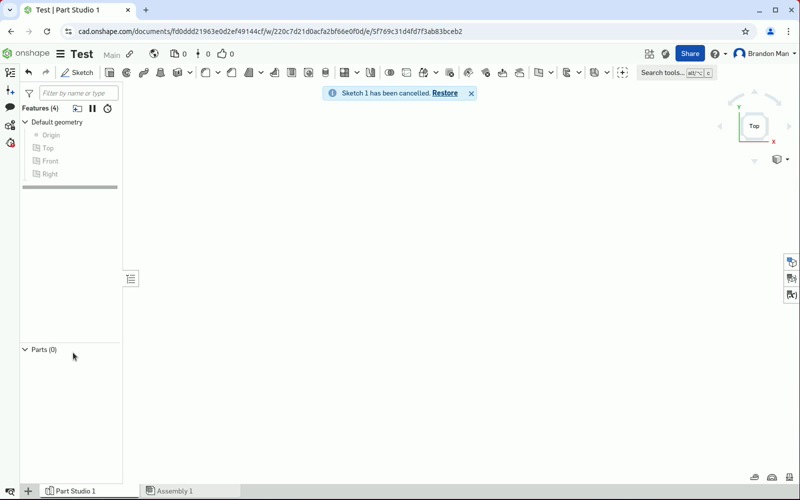
key(y)
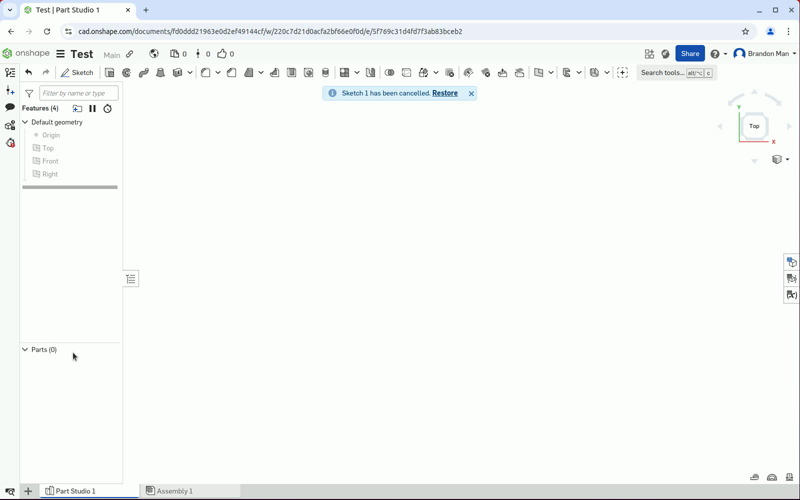
key(shift+p)
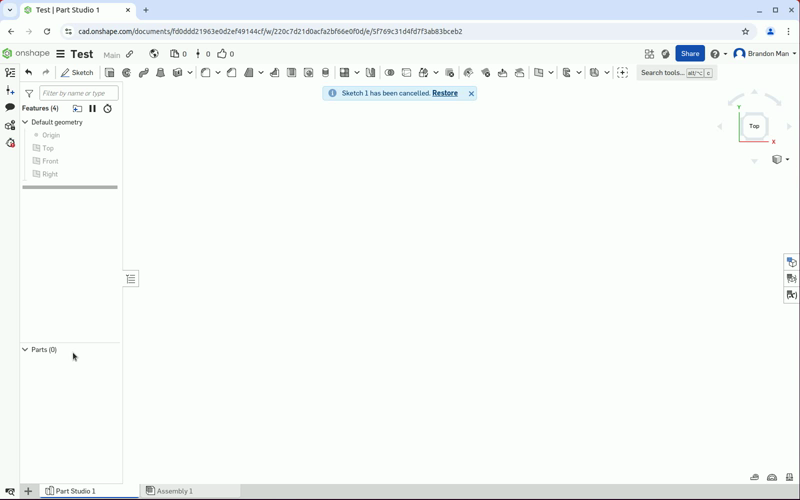
key(space)
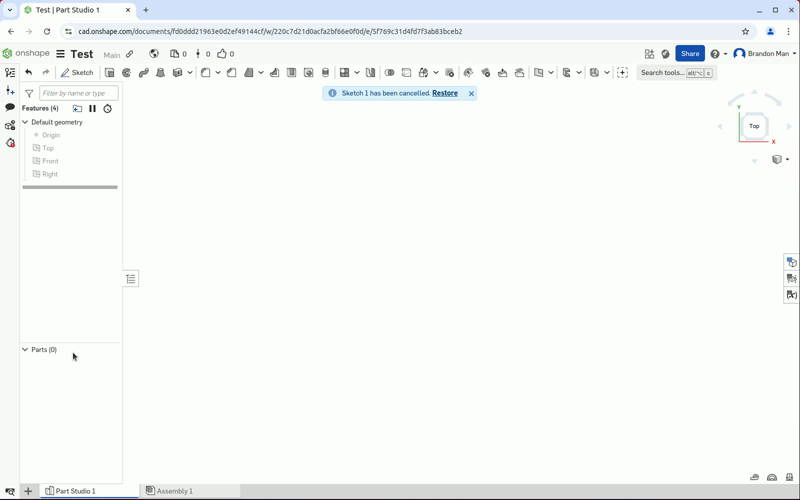
key_down(shift)
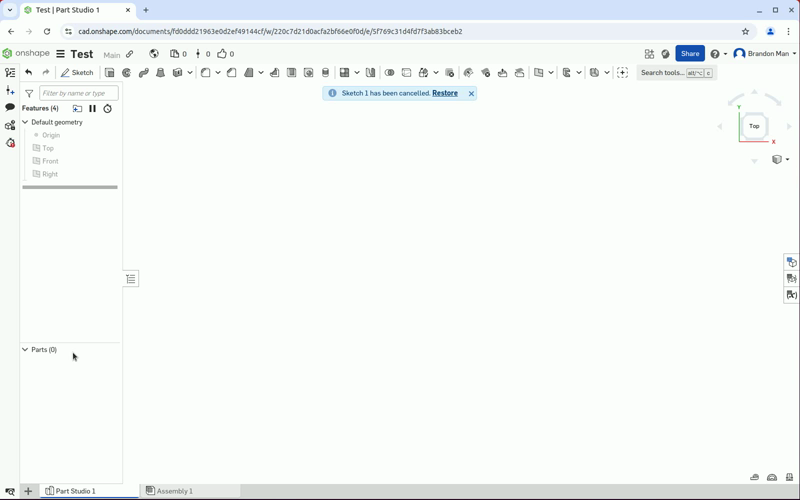
key(up)
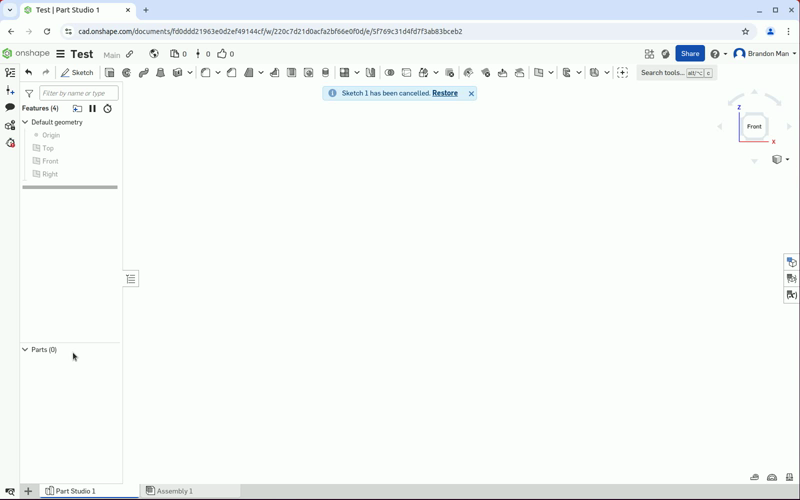
key_up(shift)
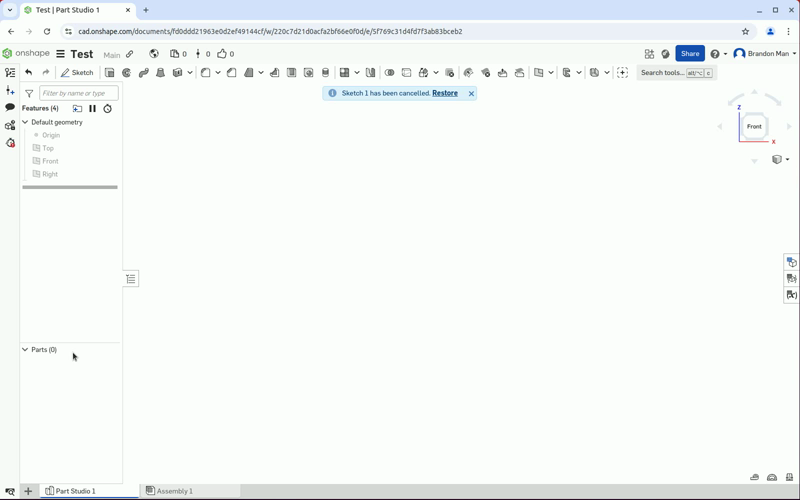
key(space)
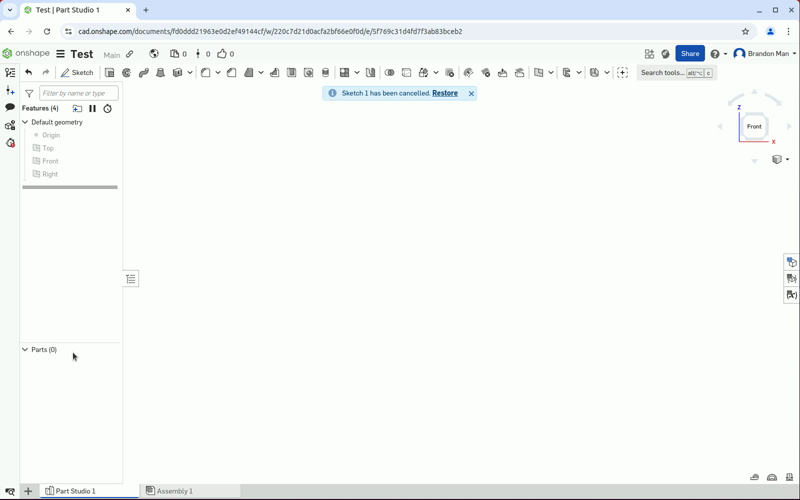
key_down(shift)
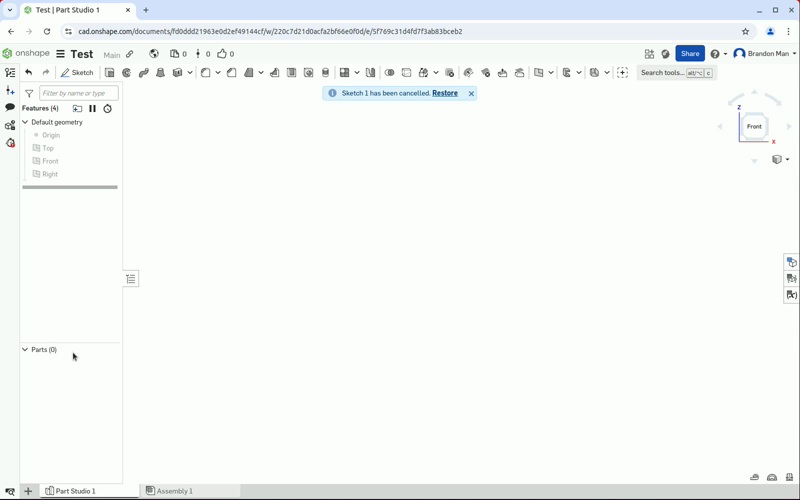
key(left)
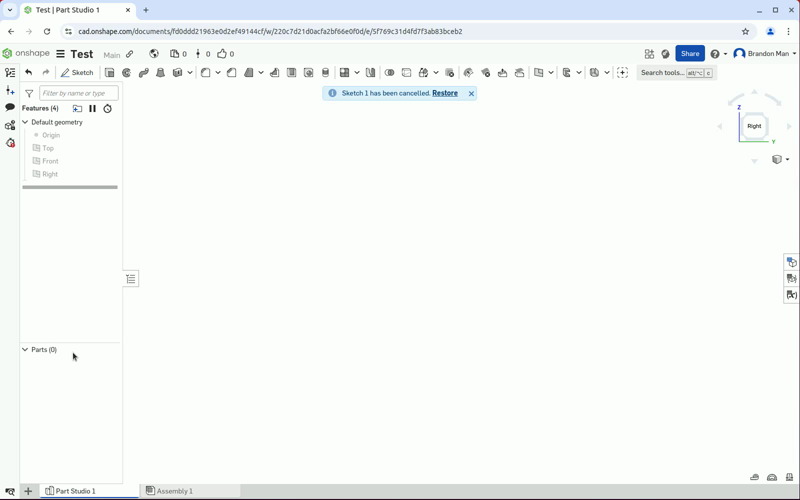
key_up(shift)
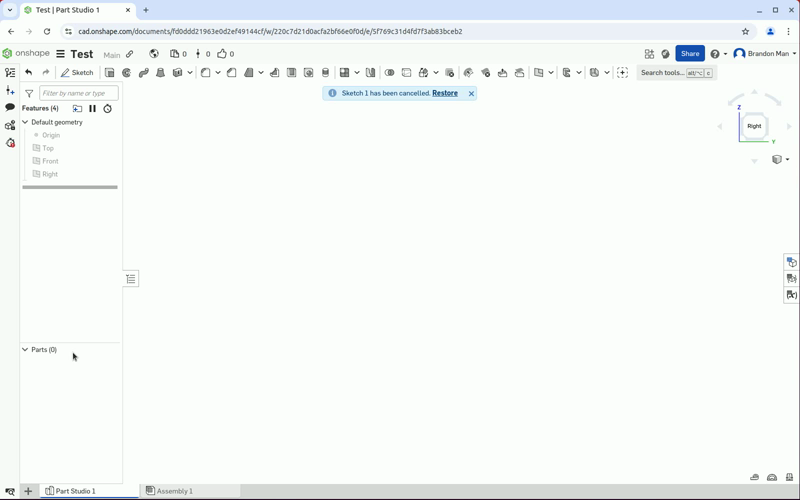
mouse_move(73, 352)
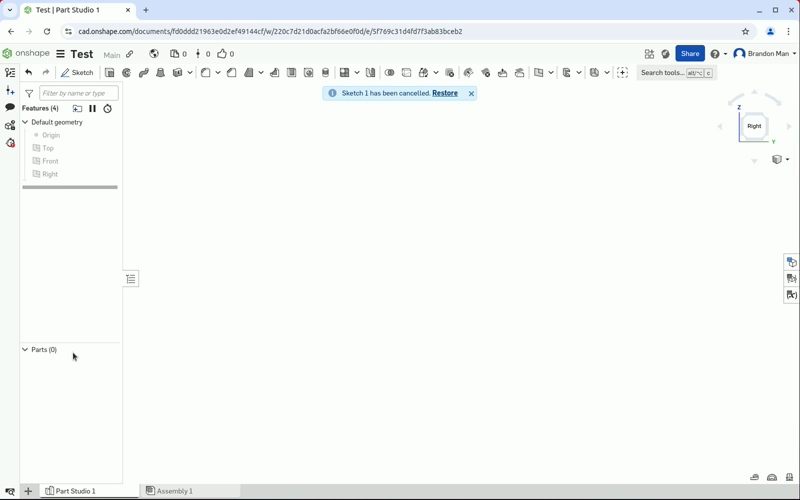
key(shift+y)
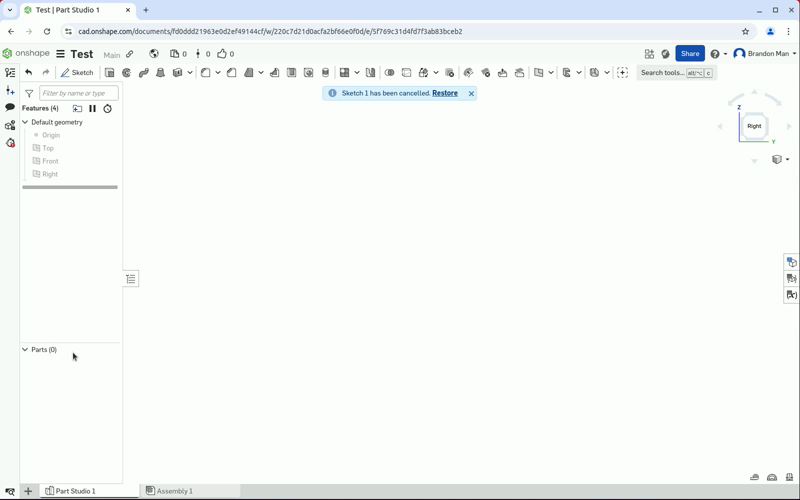
key(shift+s)
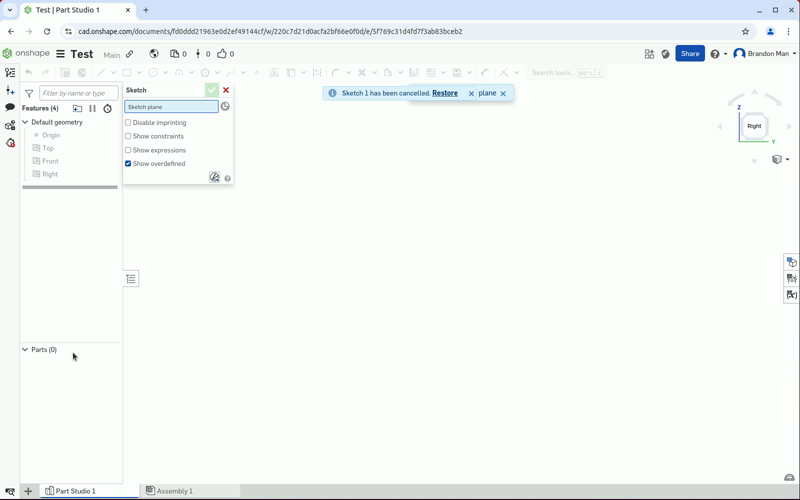
mouse_move(73, 176)
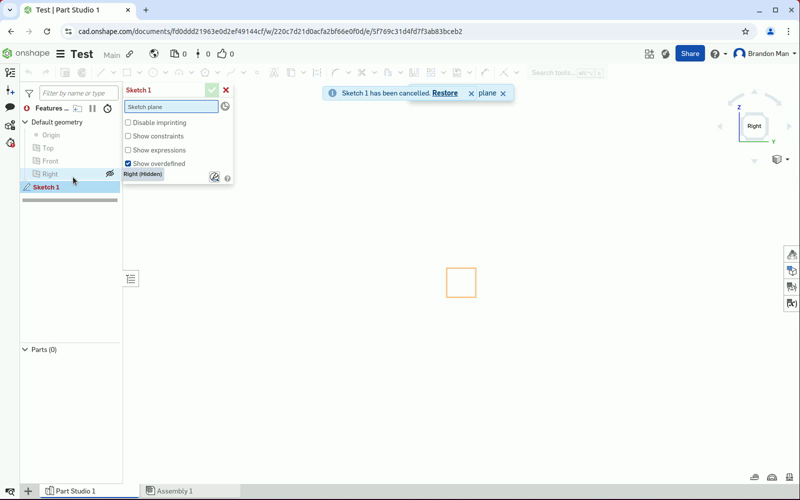
click(73, 176)
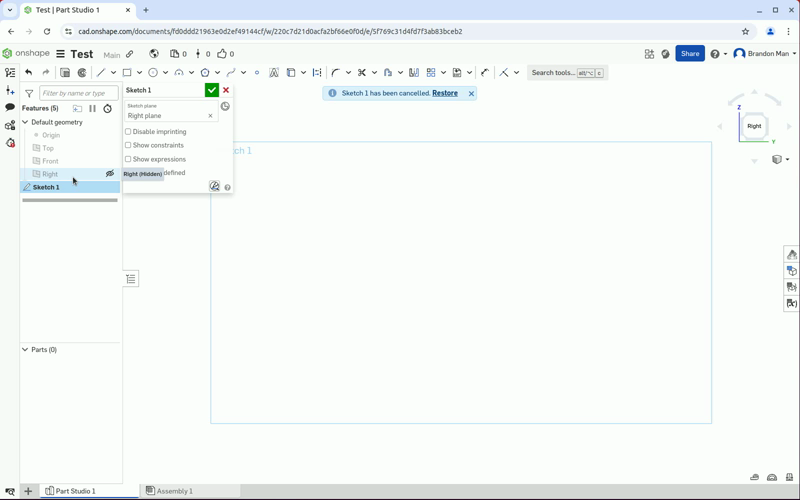
mouse_move(73, 352)
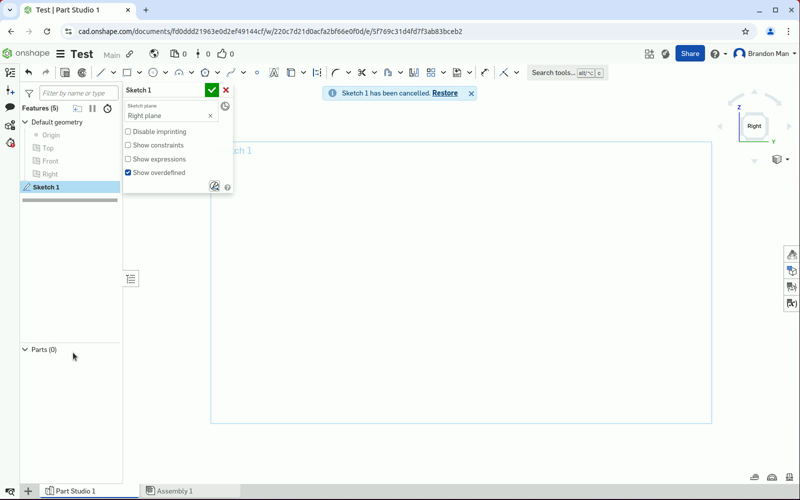
key(y)
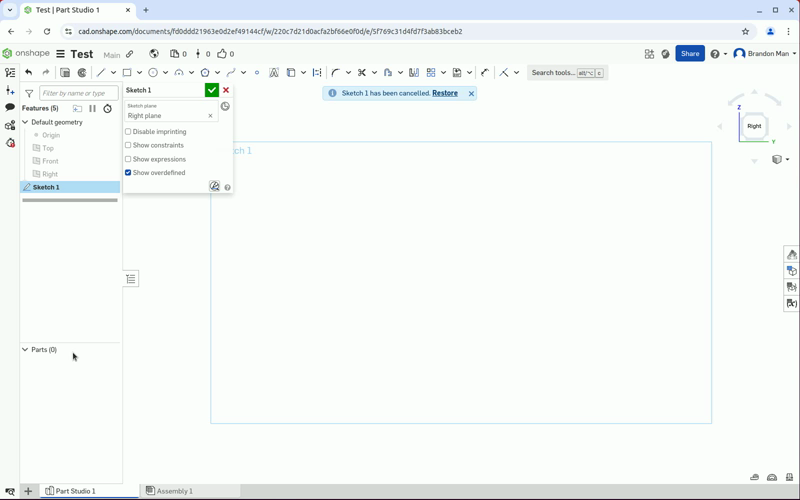
key(l)
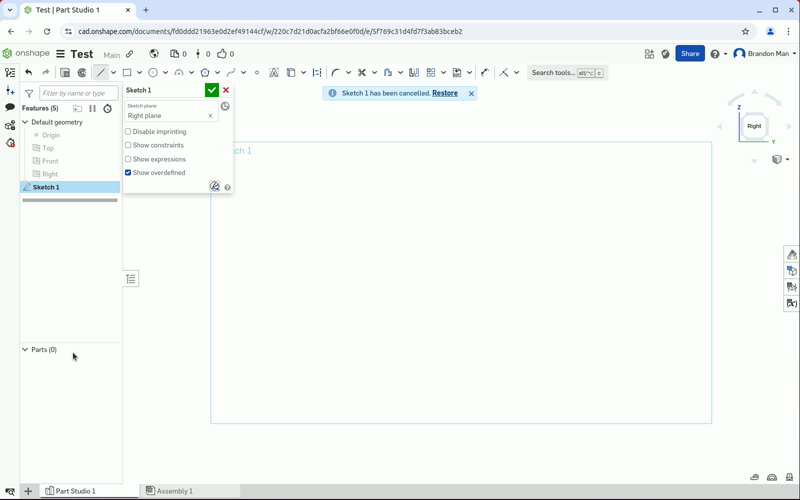
key_down(shift)
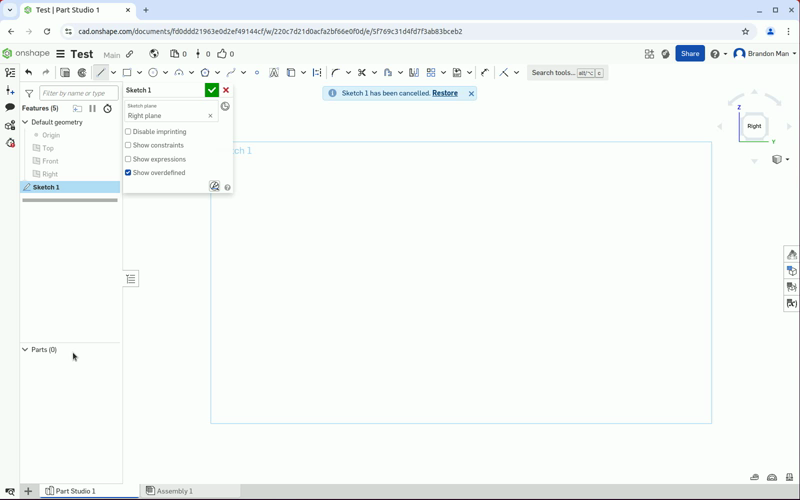
mouse_move(458, 285)
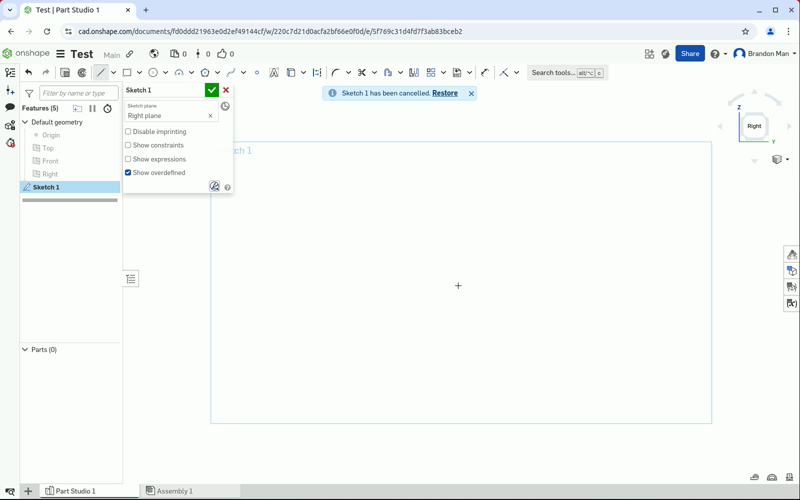
click(458, 285)
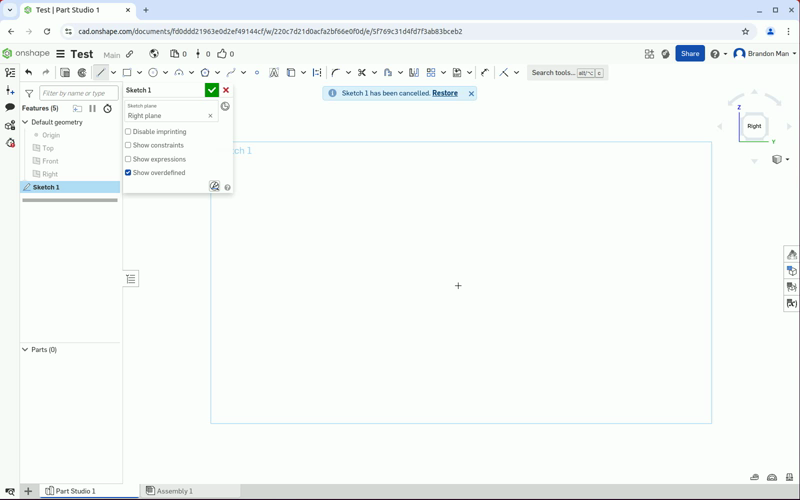
key_up(shift)
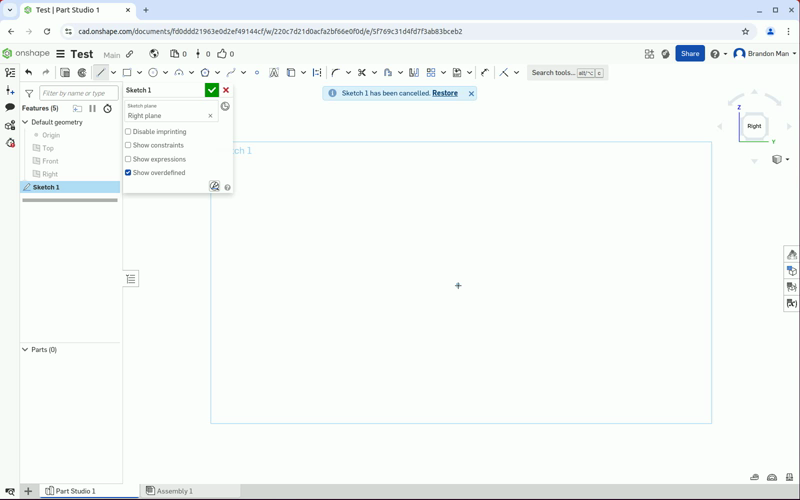
key_down(shift)
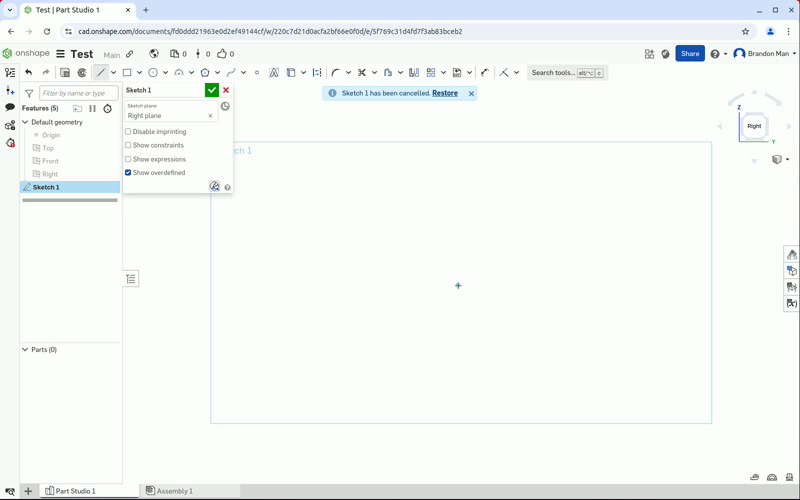
mouse_move(488, 285)
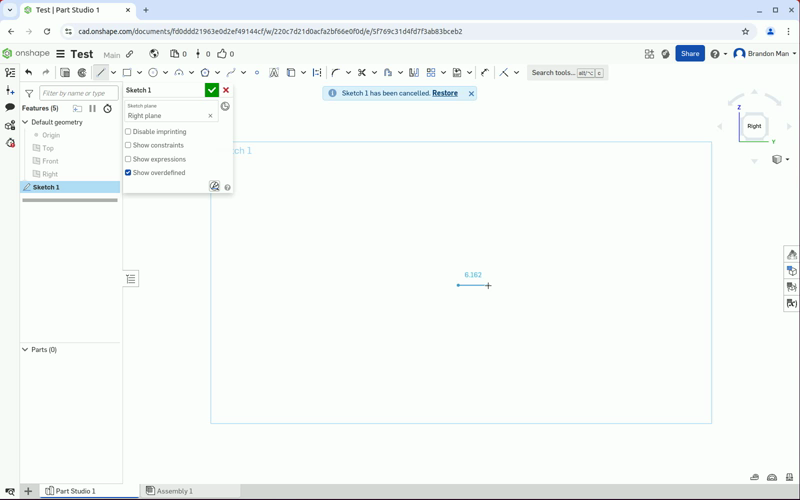
mouse_move(462, 285)
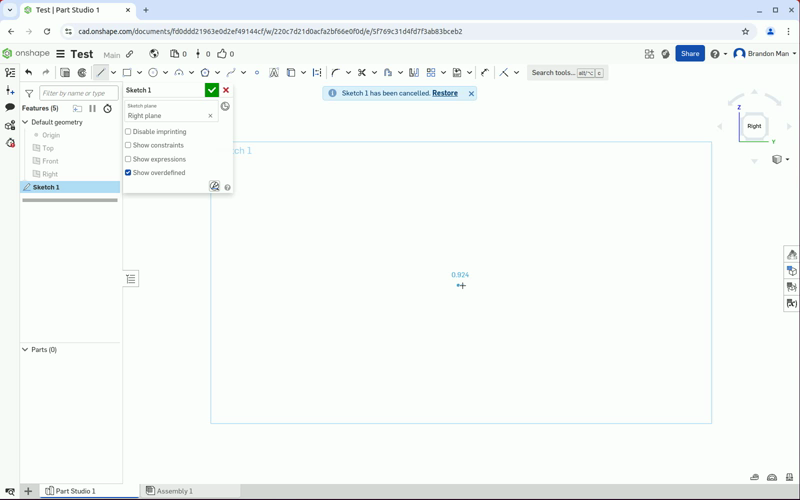
scroll(6)
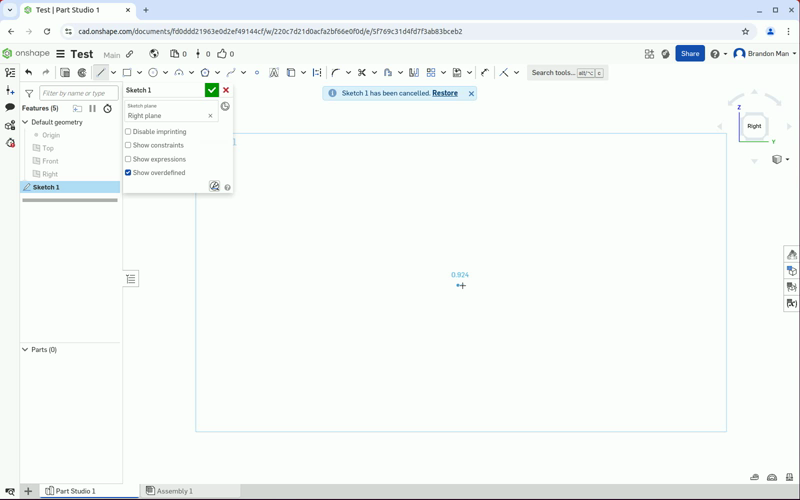
scroll(6)
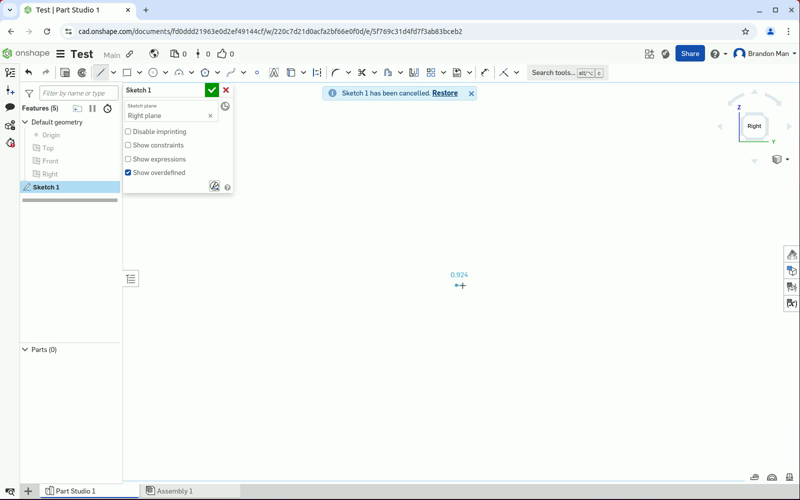
scroll(6)
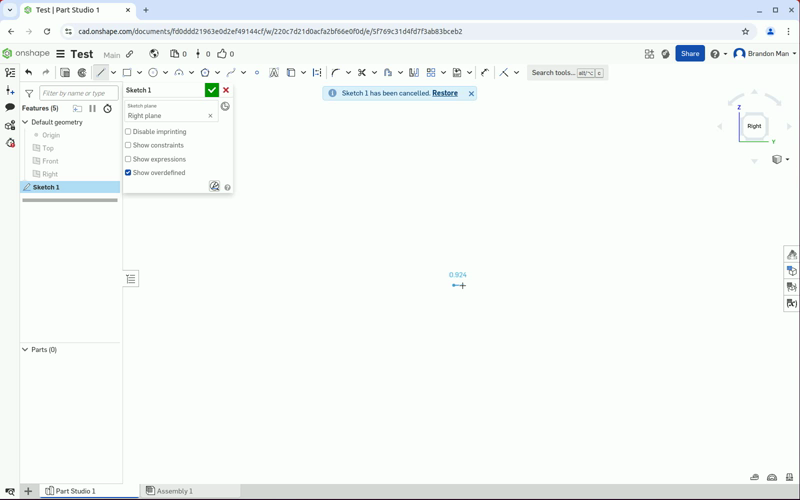
scroll(6)
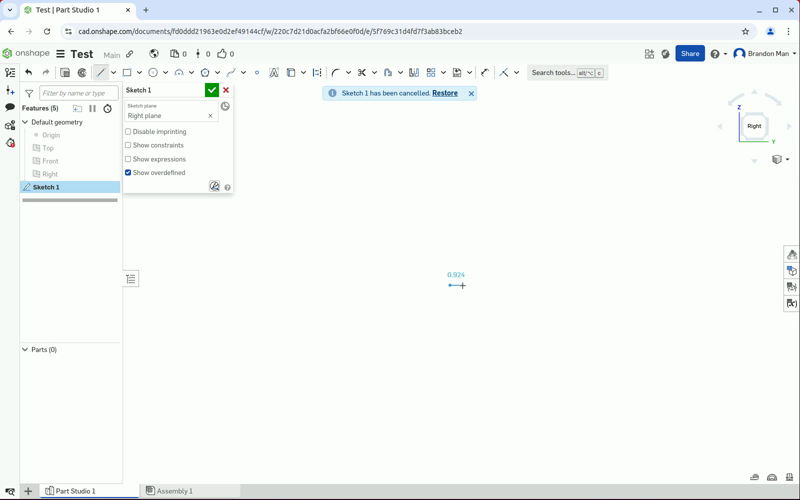
scroll(6)
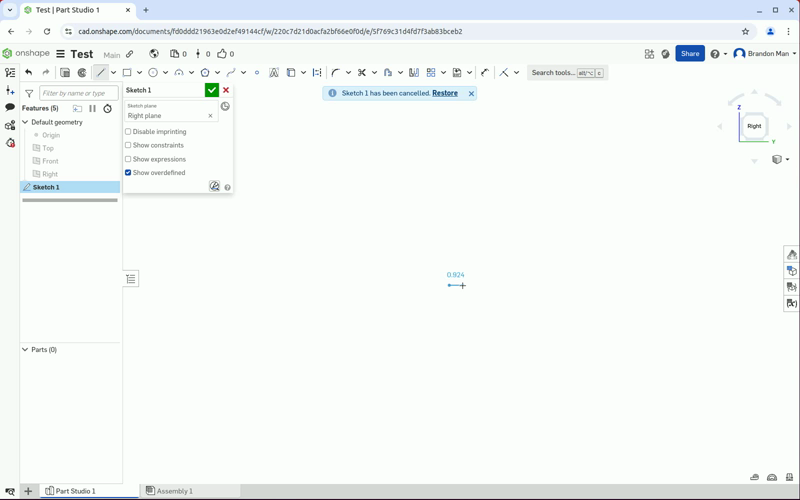
scroll(6)
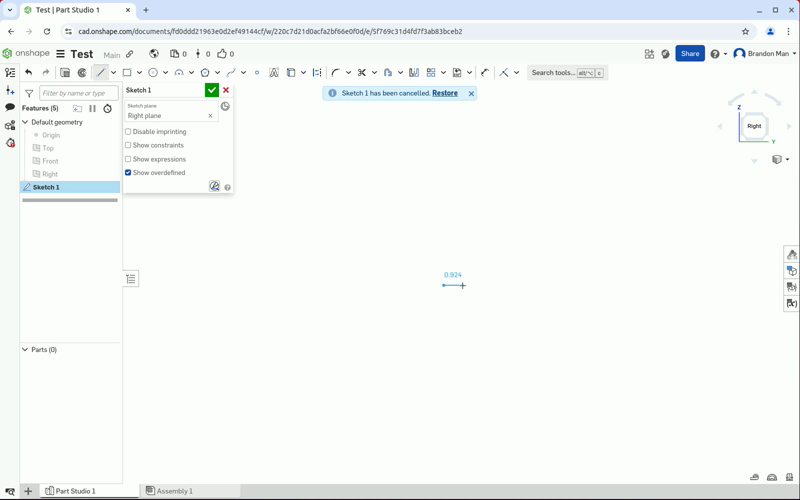
scroll(6)
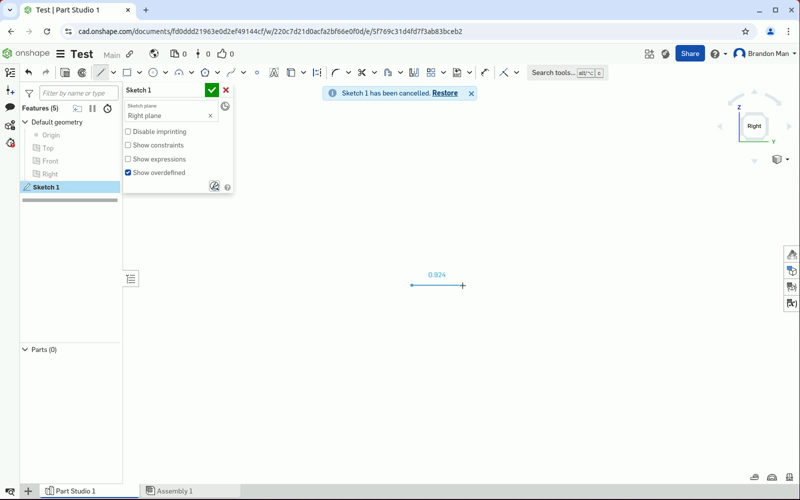
click(462, 285)
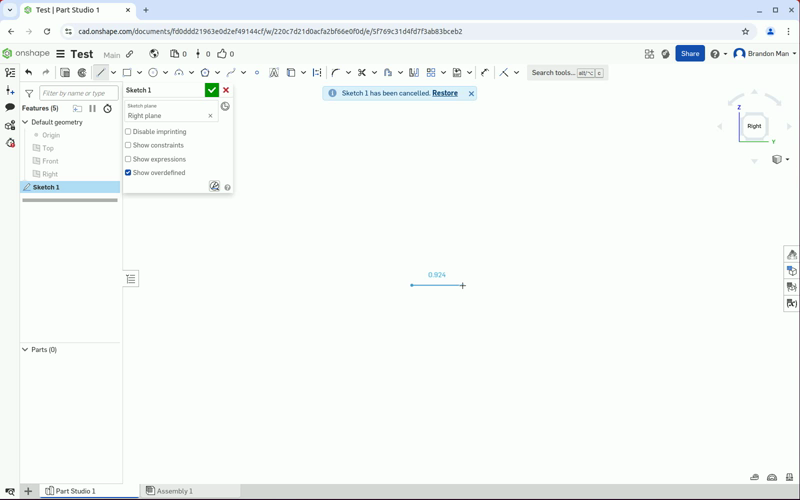
scroll(-6)
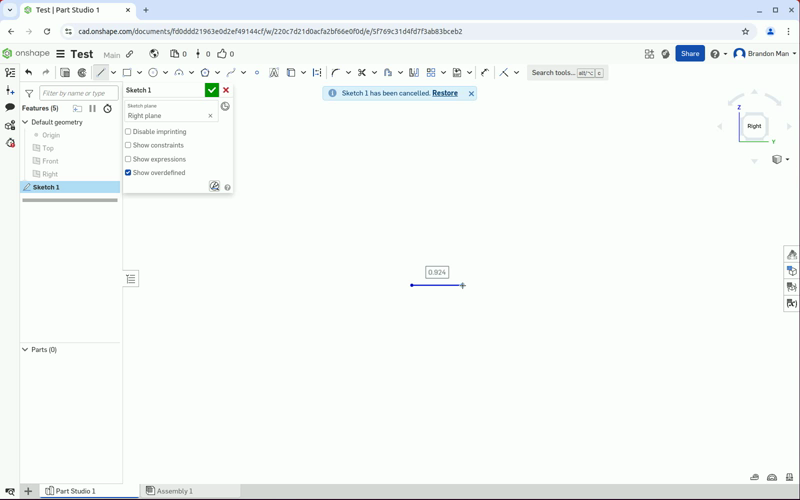
scroll(-6)
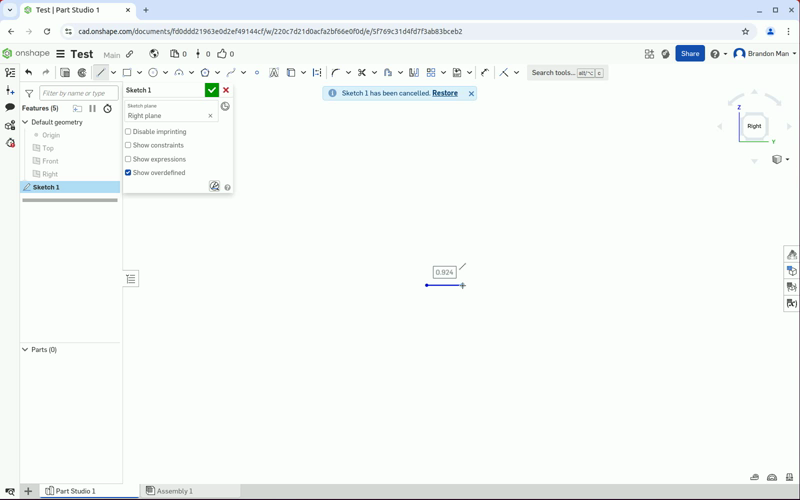
scroll(-6)
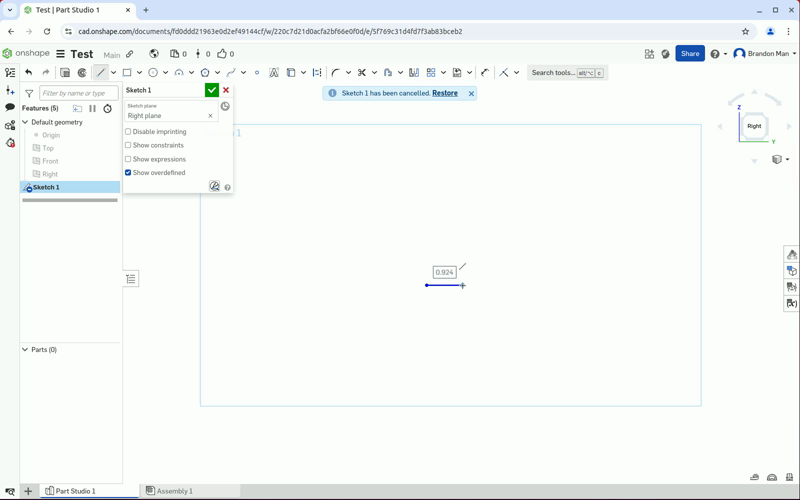
scroll(-6)
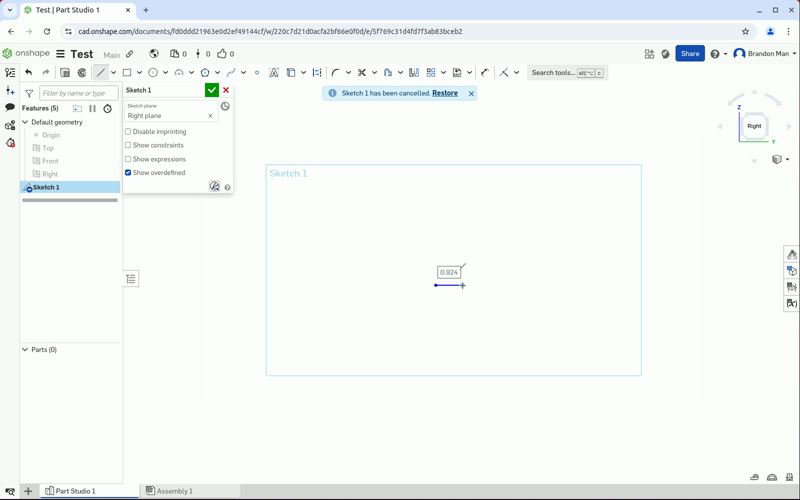
scroll(-6)
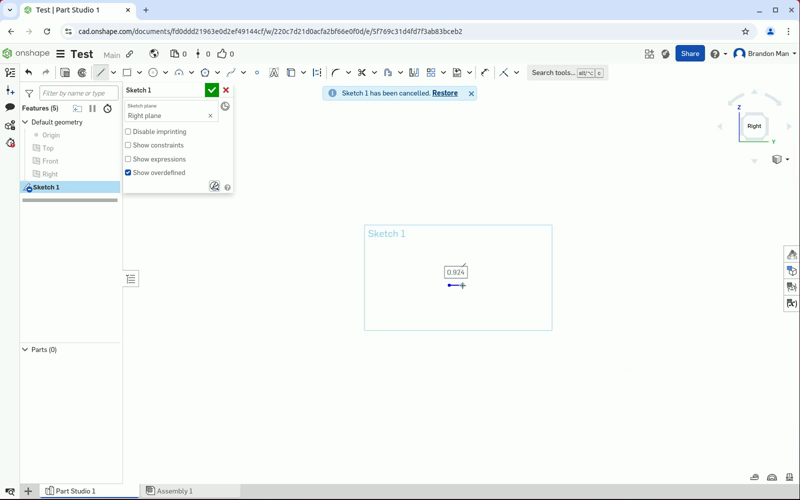
scroll(-6)
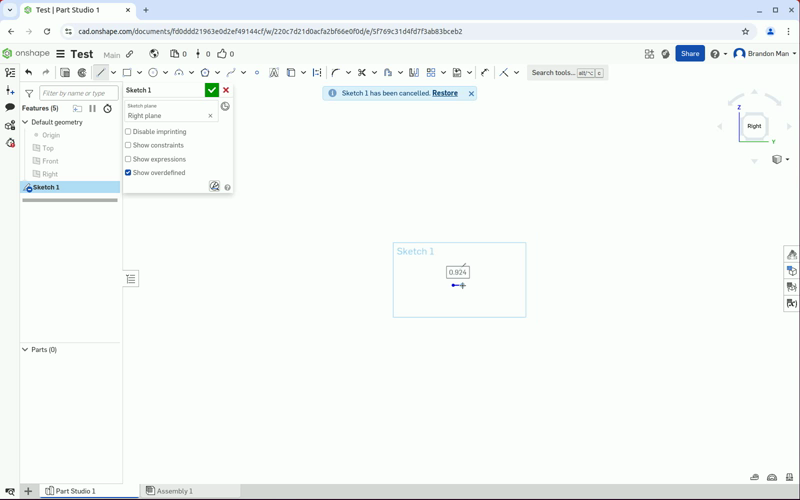
scroll(-6)
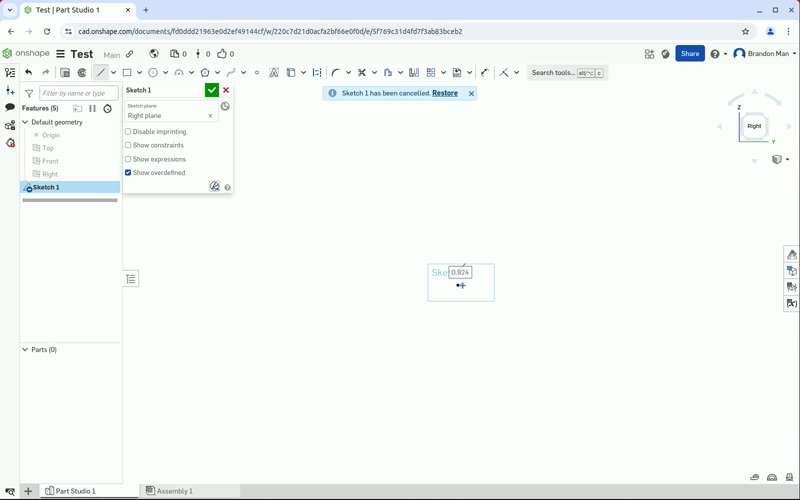
key_up(shift)
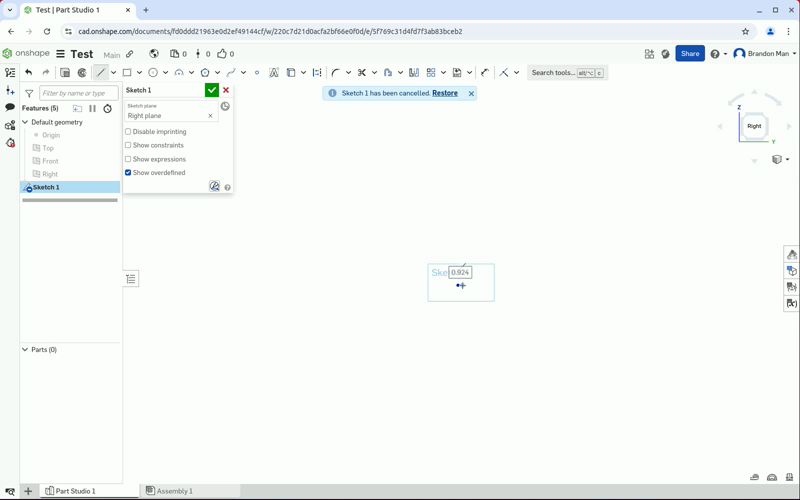
key_down(shift)
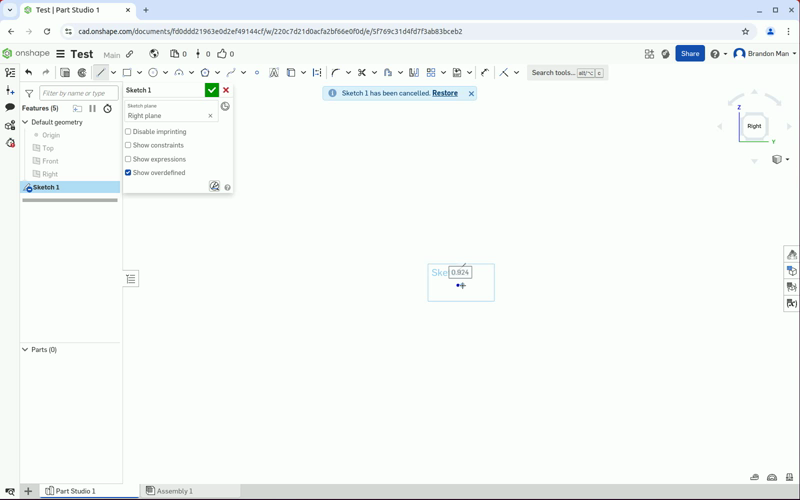
mouse_move(492, 285)
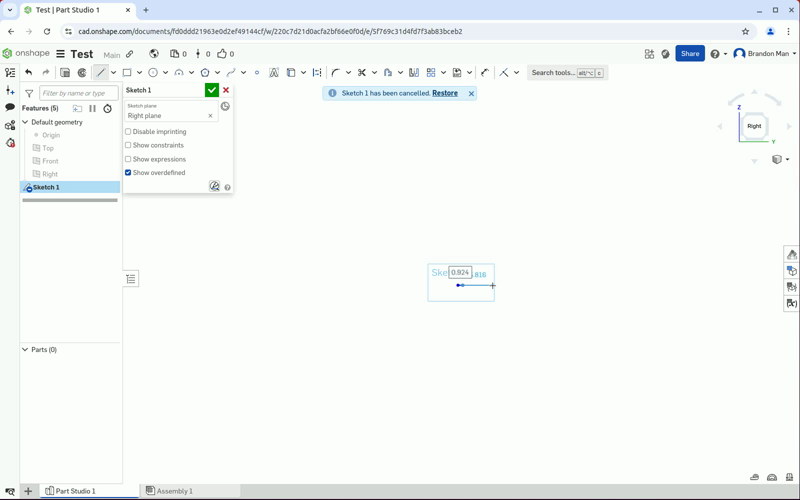
mouse_move(462, 280)
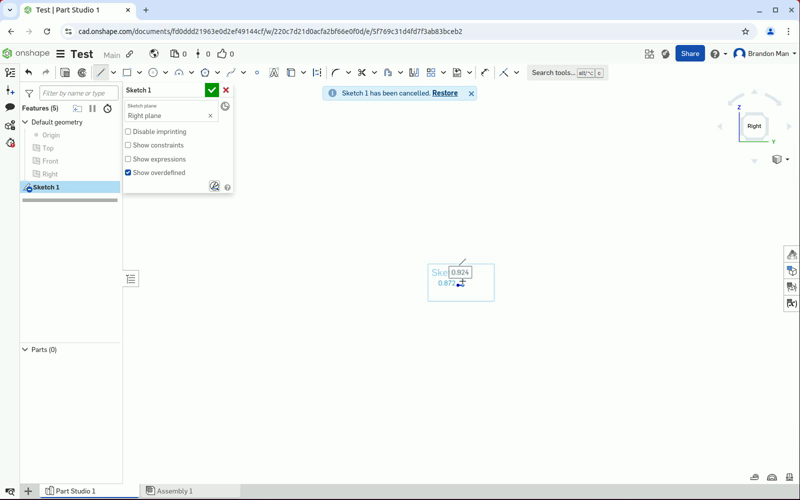
scroll(6)
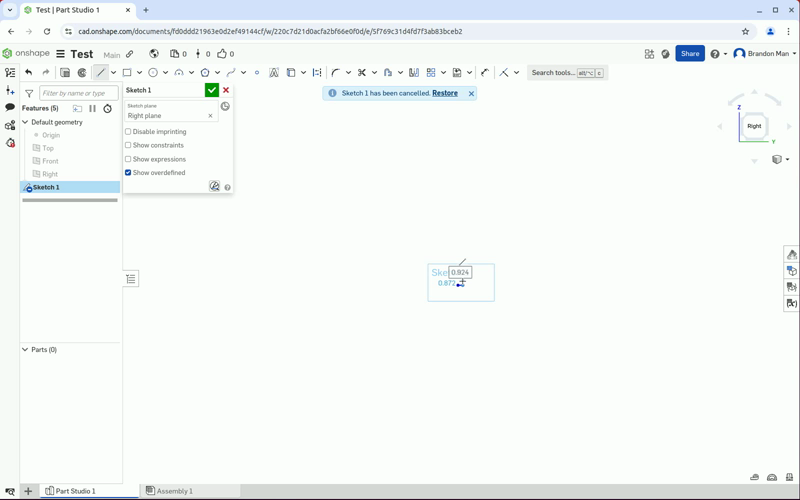
scroll(6)
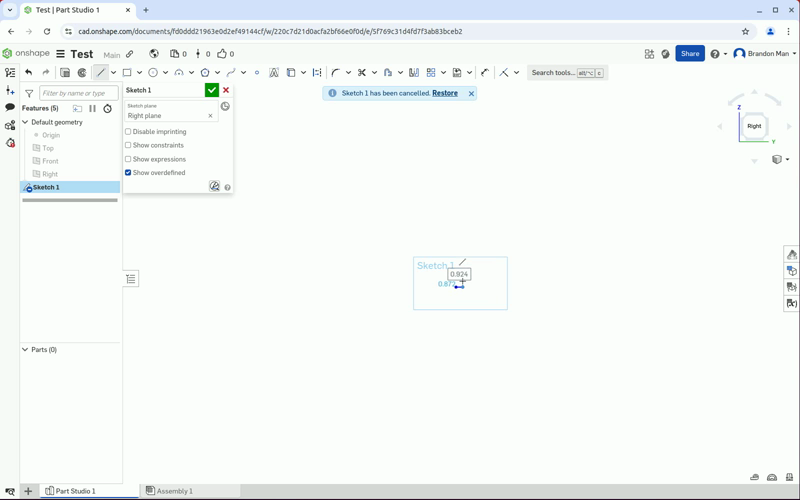
scroll(6)
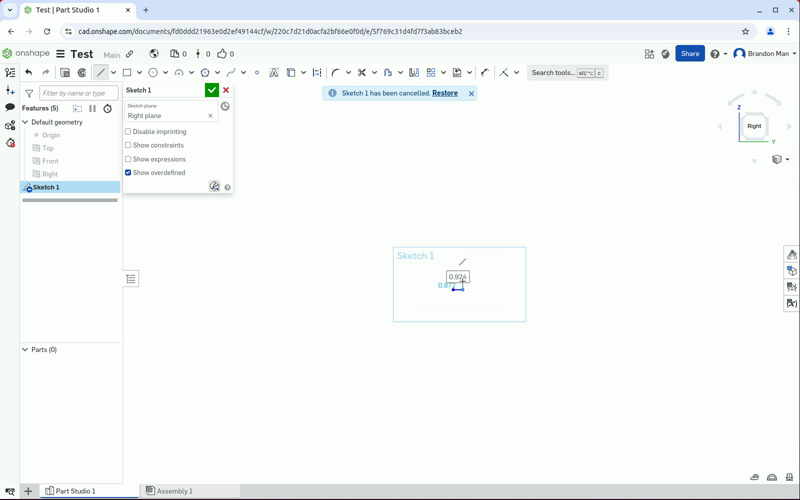
scroll(6)
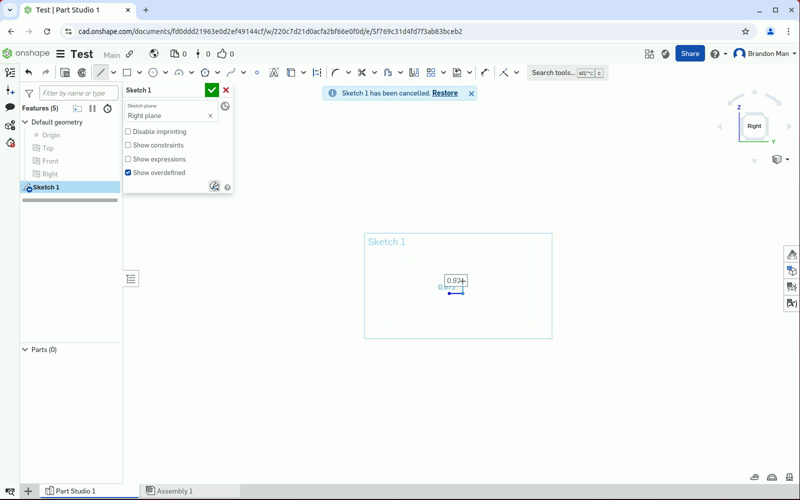
scroll(6)
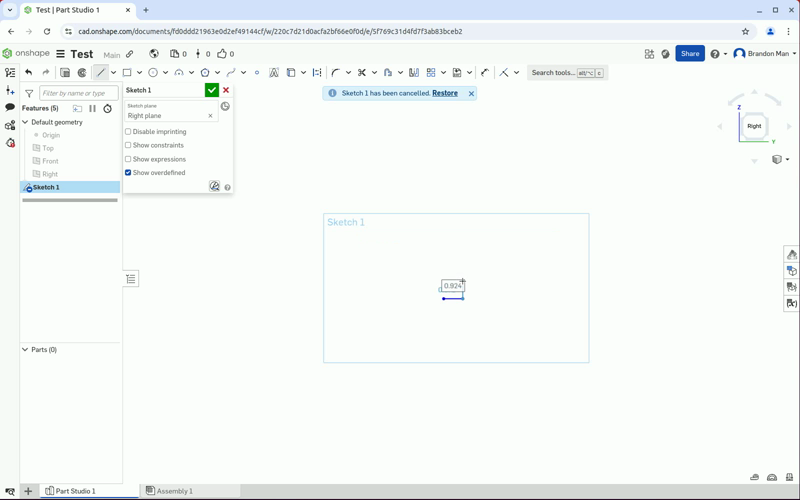
scroll(6)
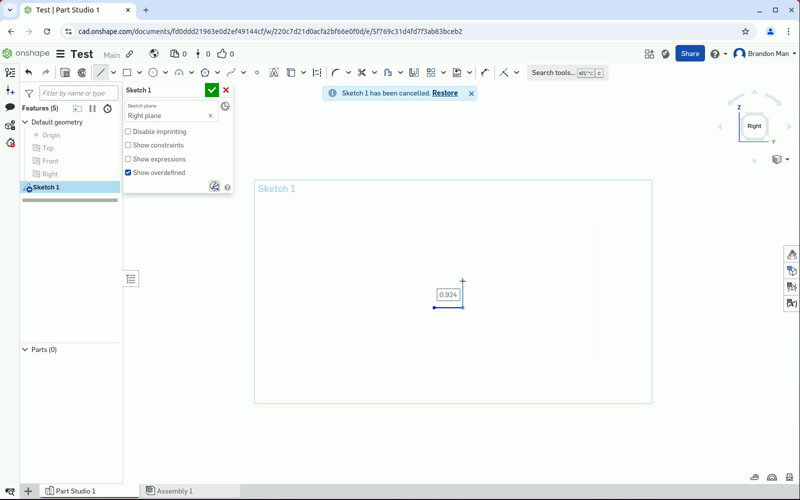
scroll(6)
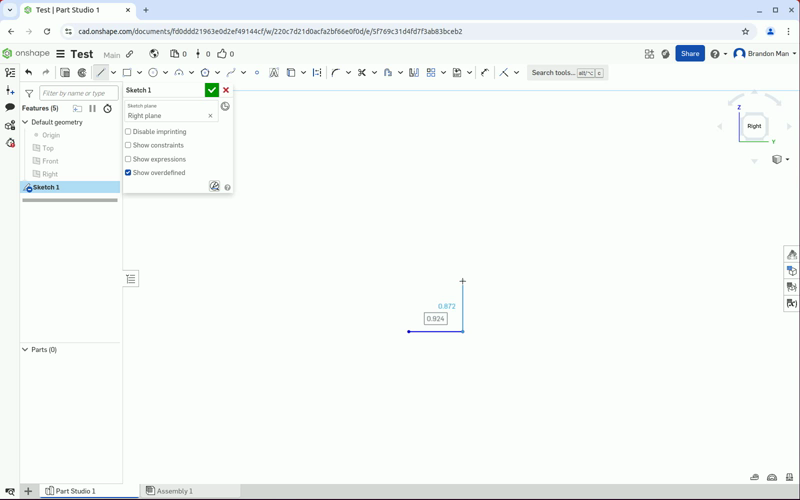
click(462, 280)
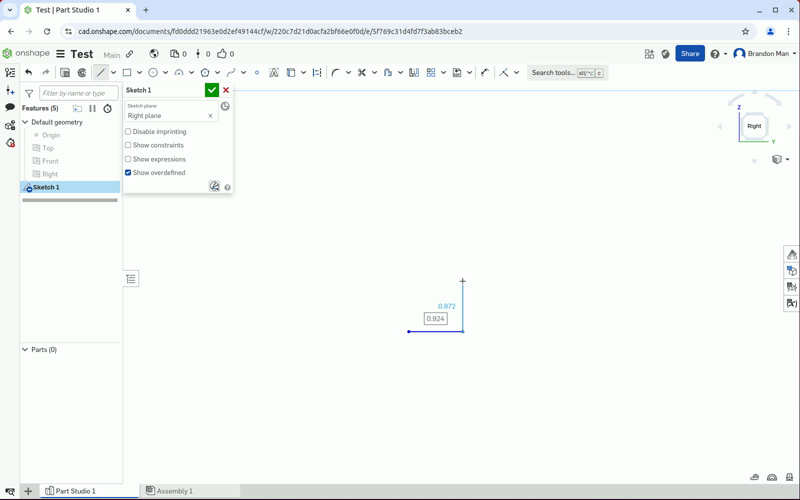
scroll(-6)
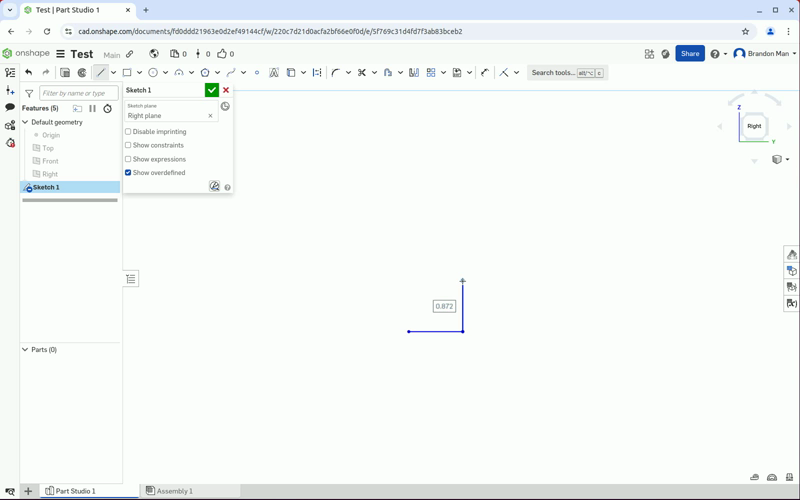
scroll(-6)
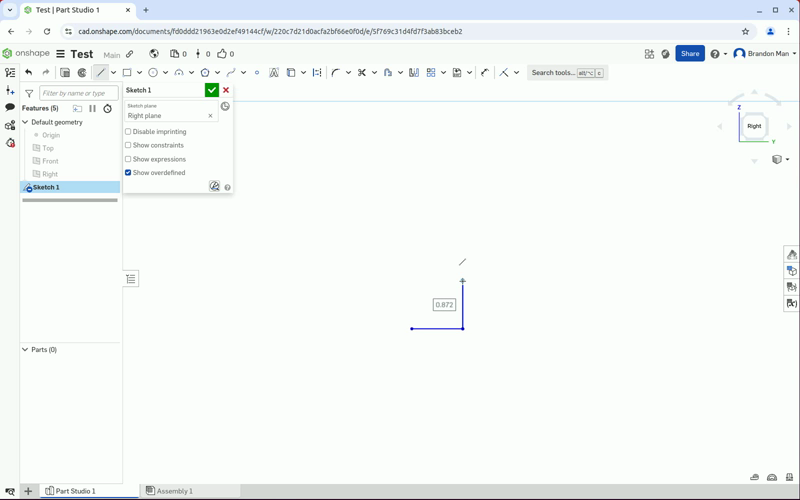
scroll(-6)
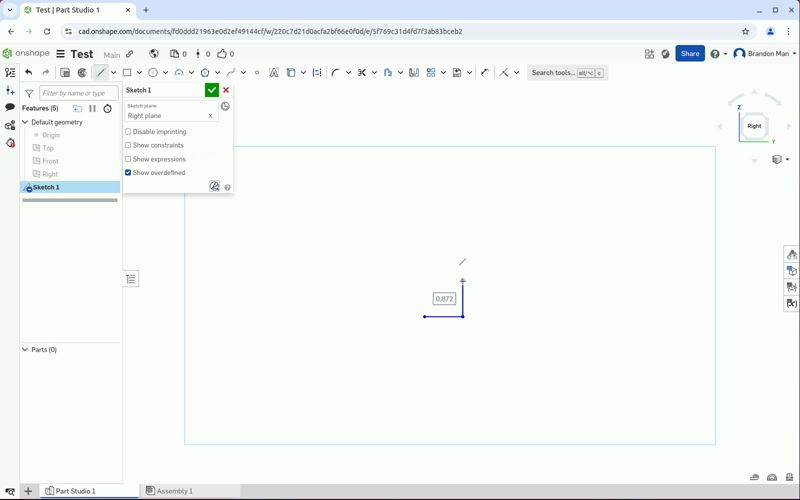
scroll(-6)
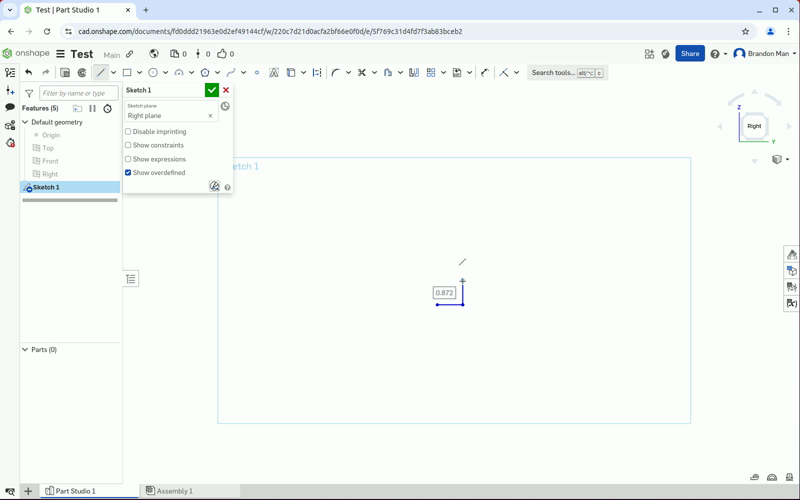
scroll(-6)
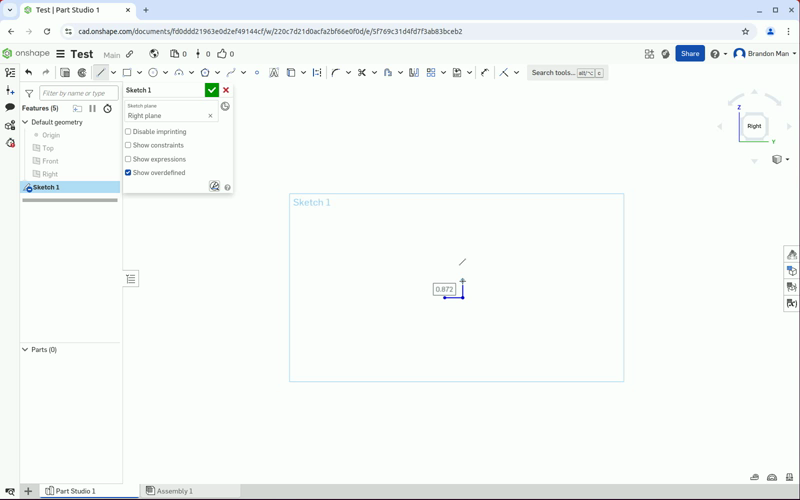
scroll(-6)
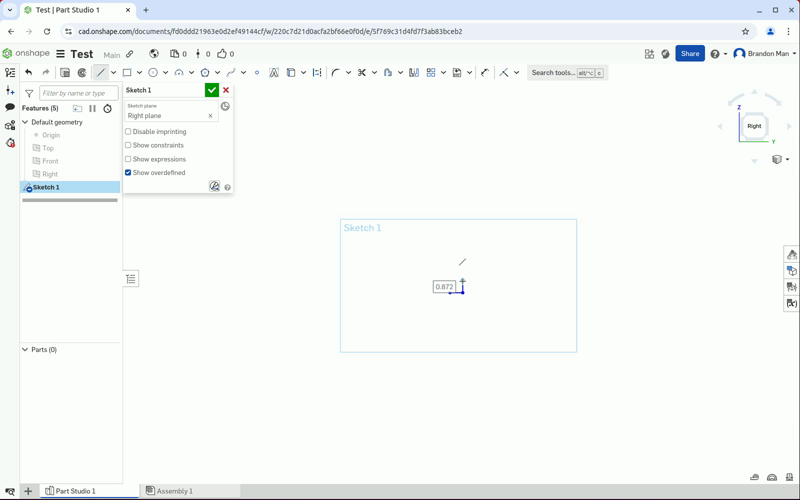
scroll(-6)
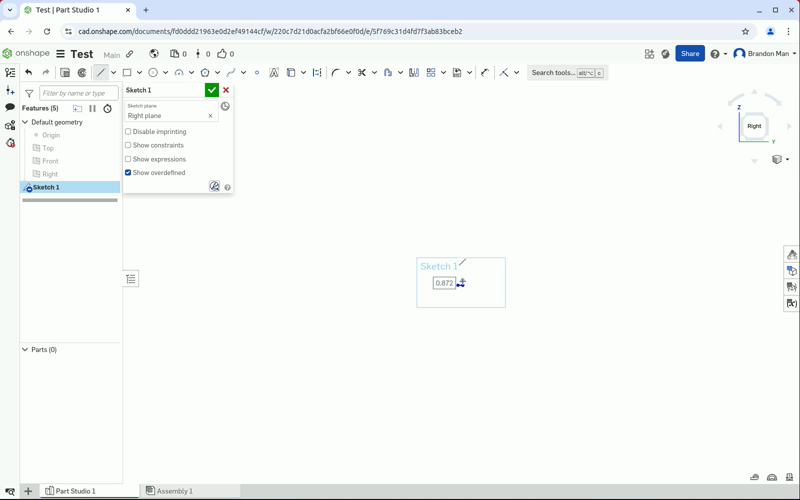
key_up(shift)
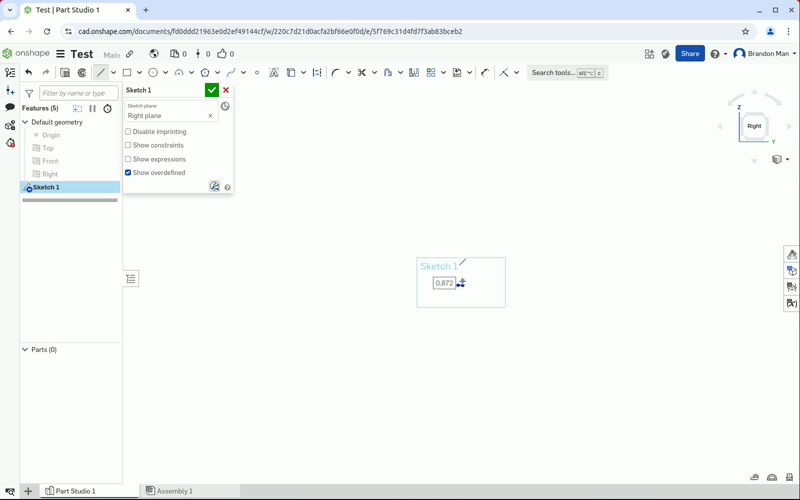
key_down(shift)
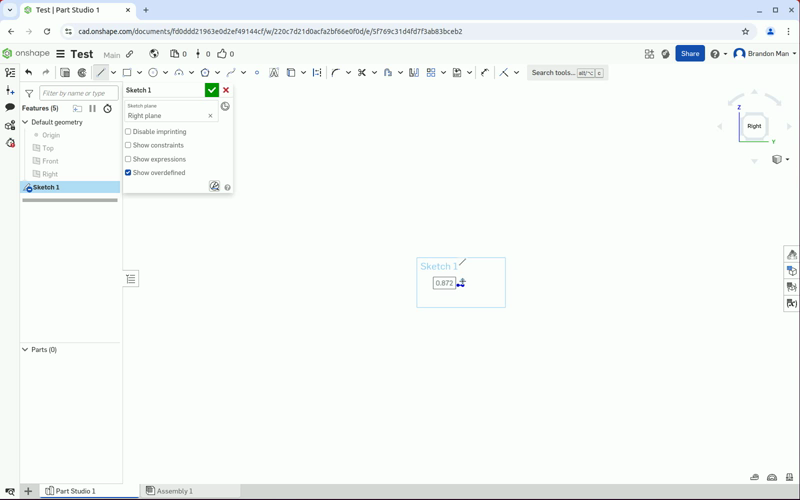
mouse_move(492, 280)
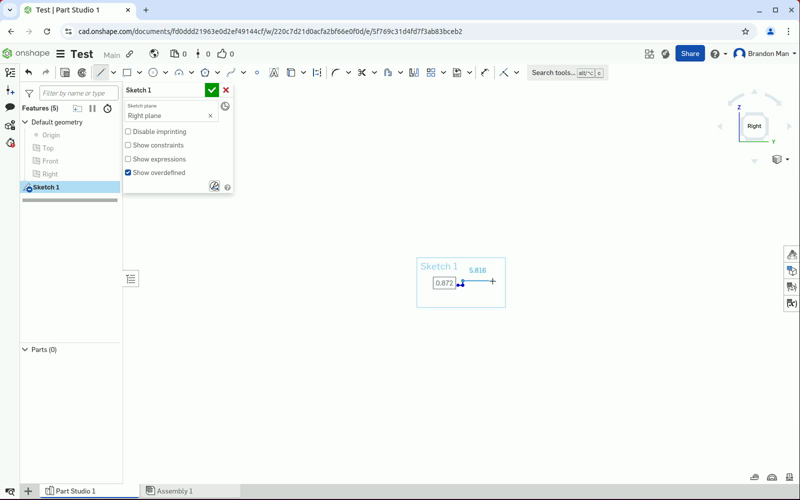
mouse_move(458, 280)
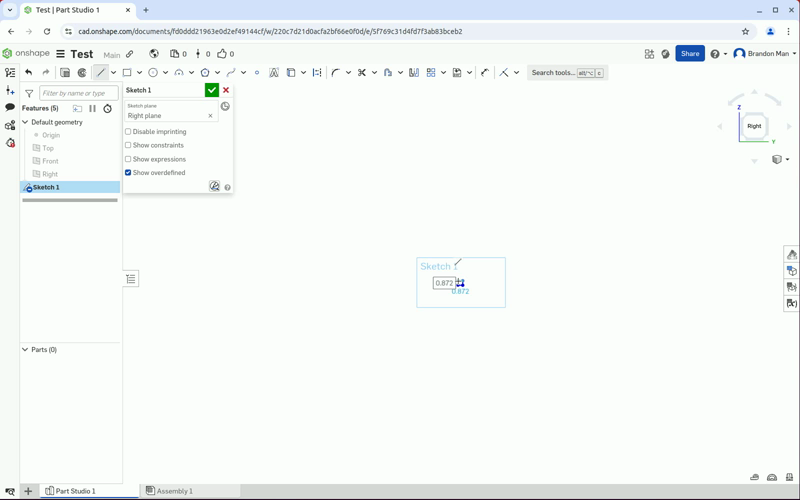
scroll(6)
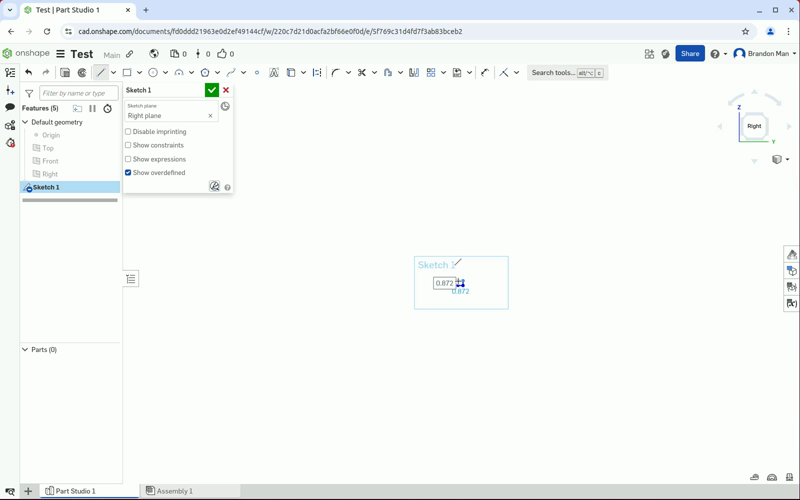
scroll(6)
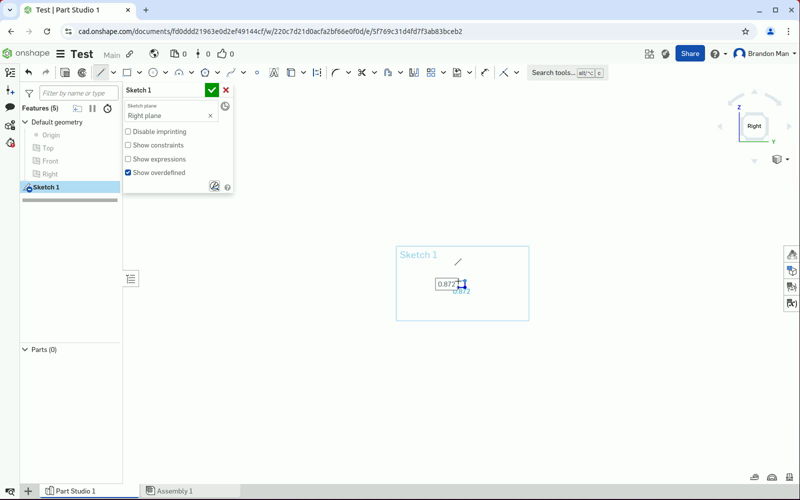
scroll(6)
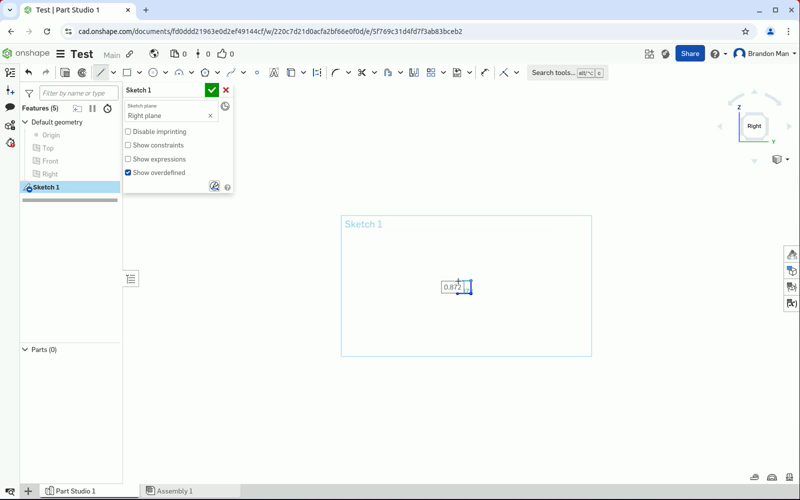
scroll(6)
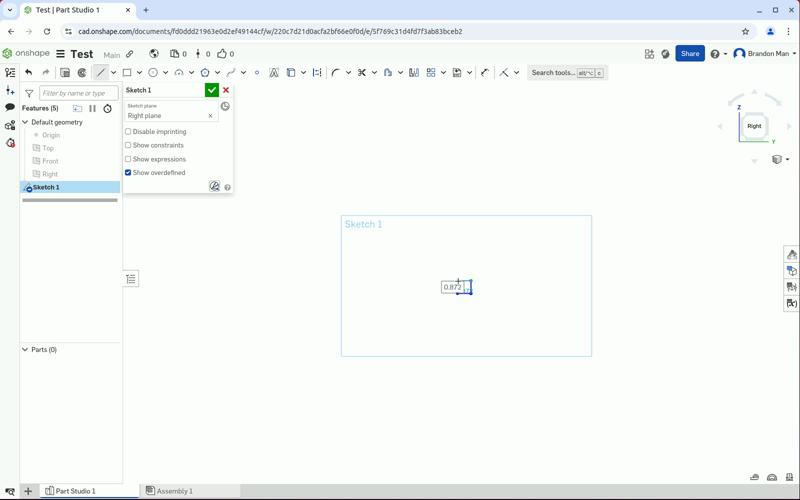
scroll(6)
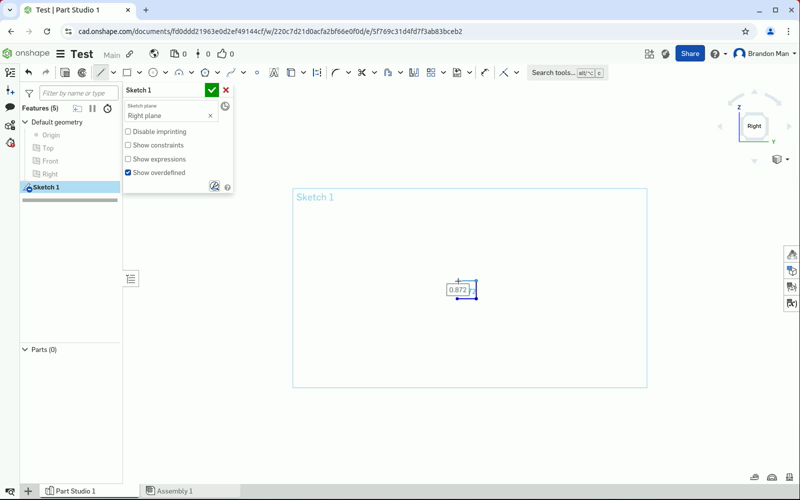
scroll(6)
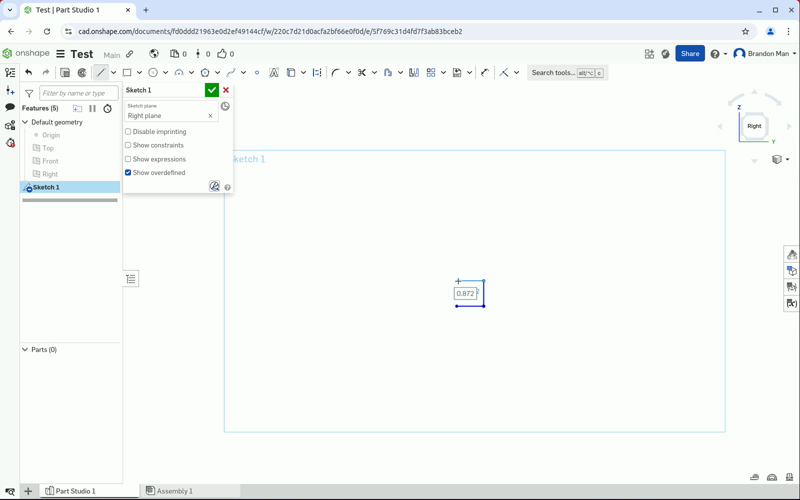
scroll(6)
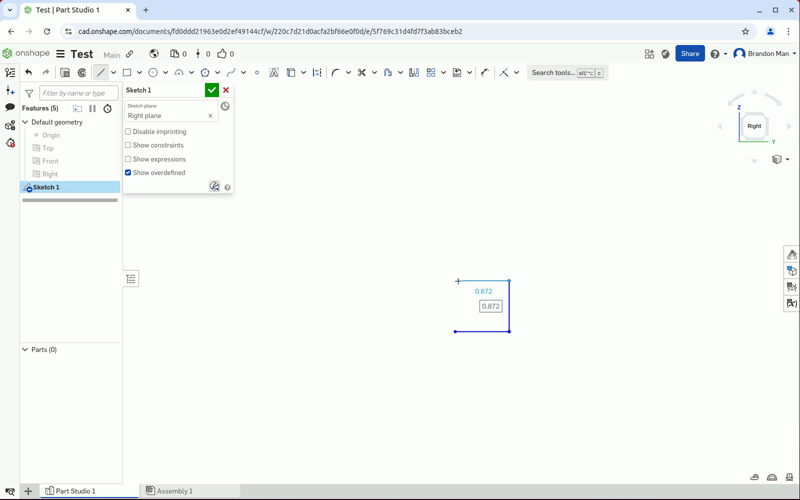
click(458, 280)
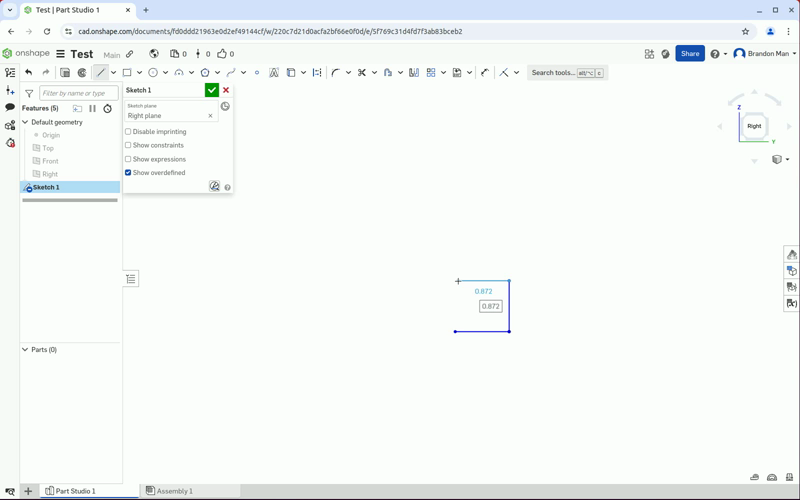
scroll(-6)
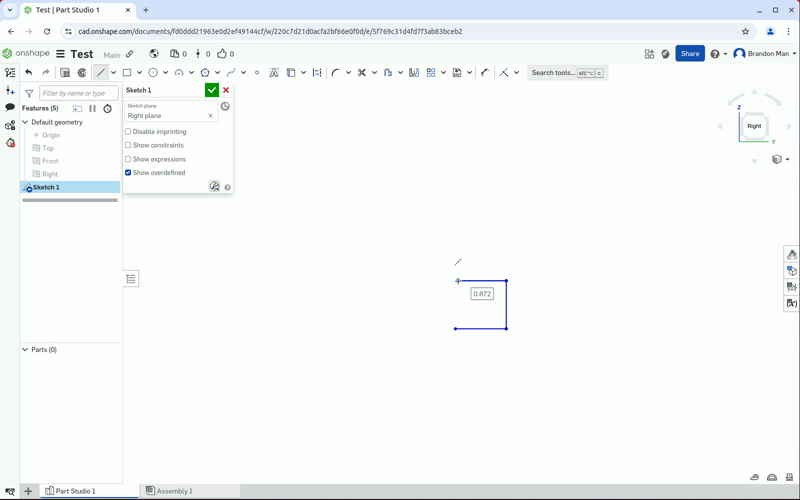
scroll(-6)
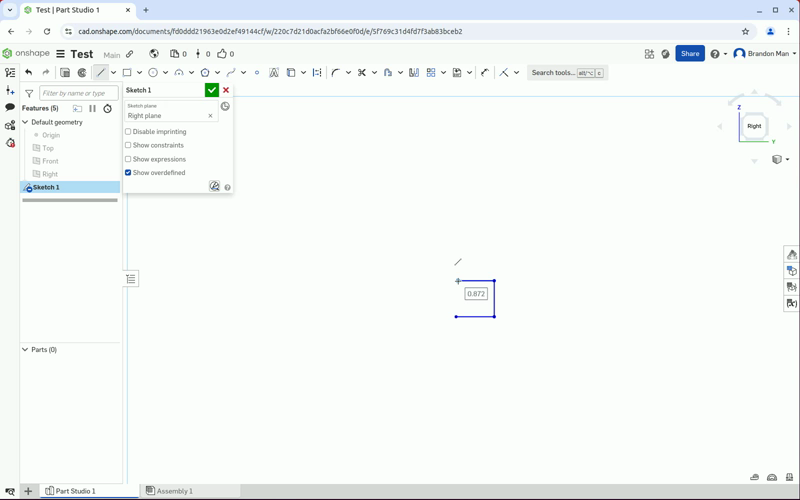
scroll(-6)
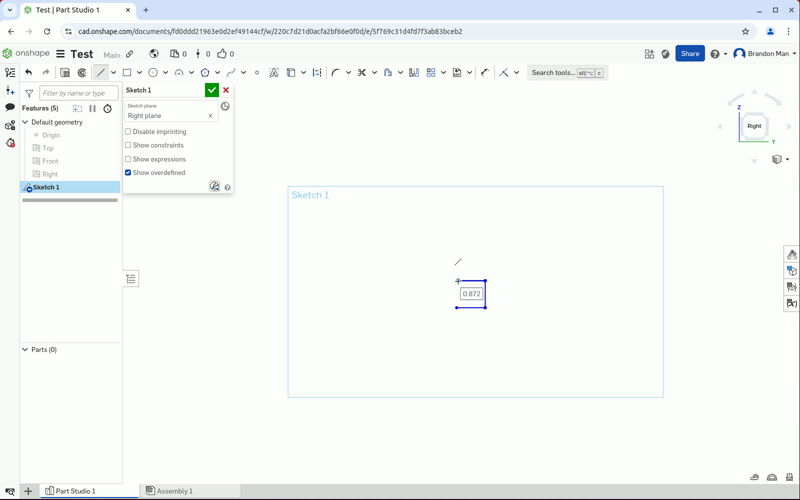
scroll(-6)
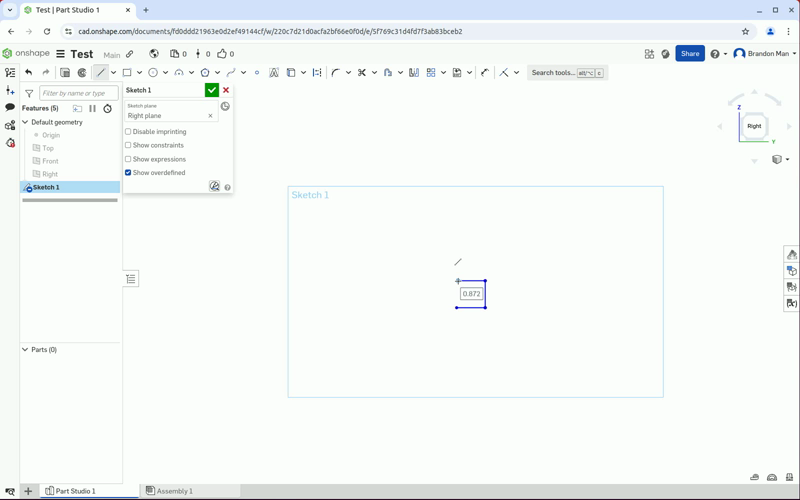
scroll(-6)
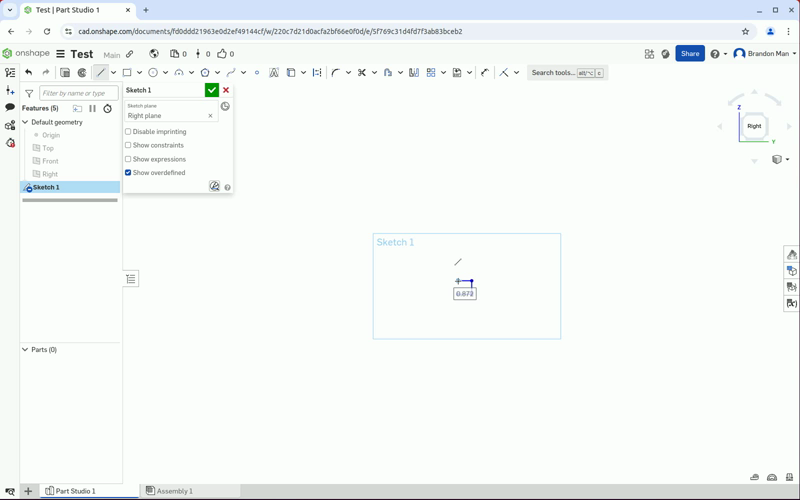
scroll(-6)
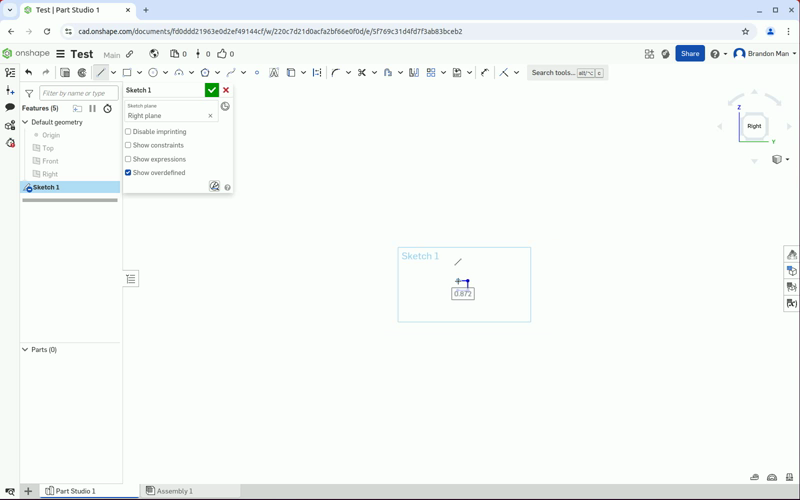
scroll(-6)
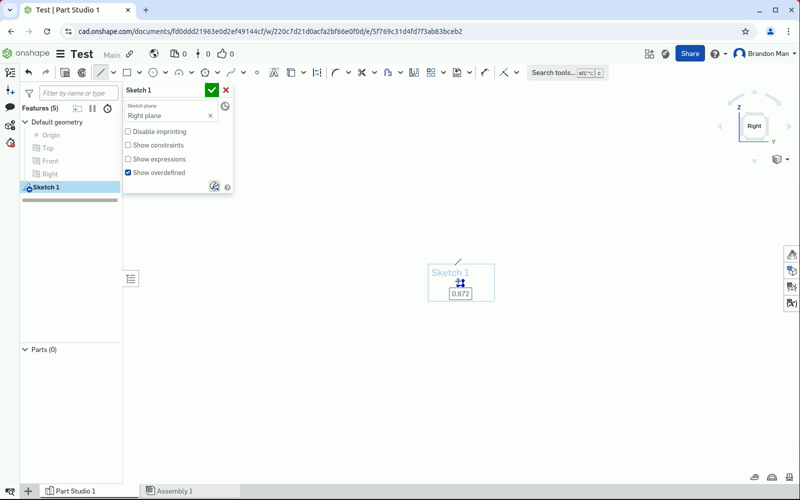
key_up(shift)
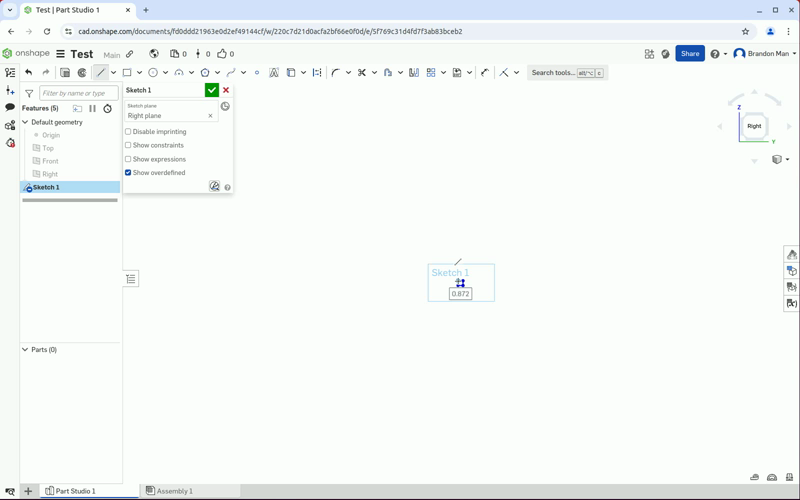
mouse_move(488, 280)
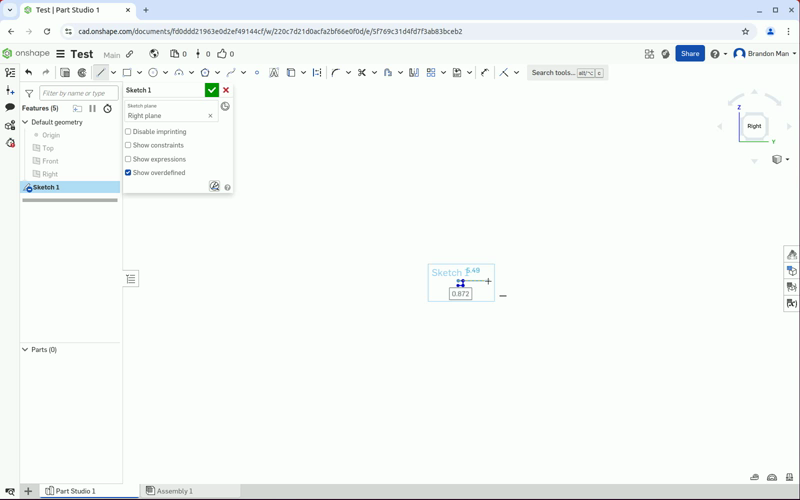
key_down(shift)
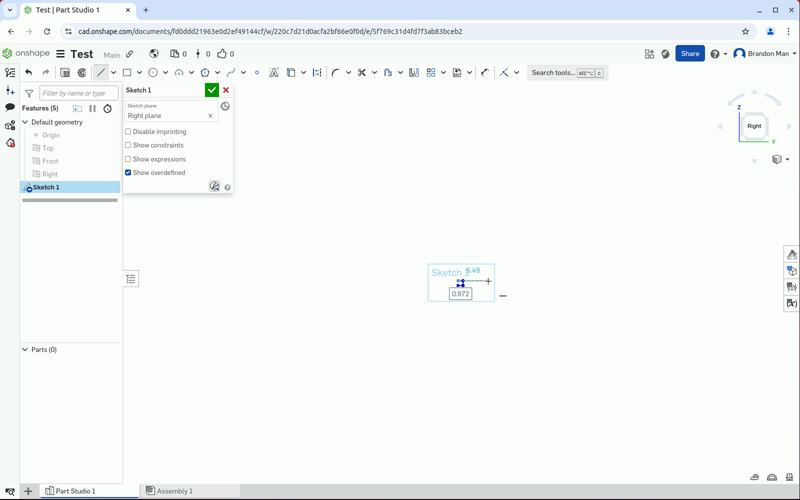
mouse_move(458, 285)
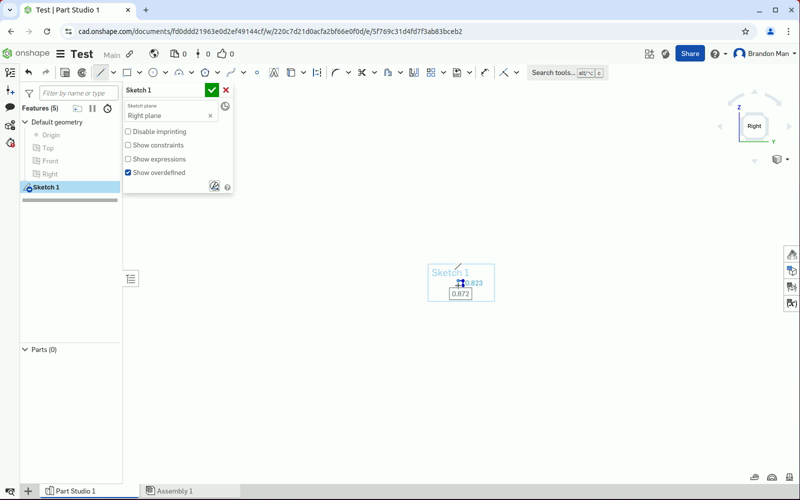
scroll(6)
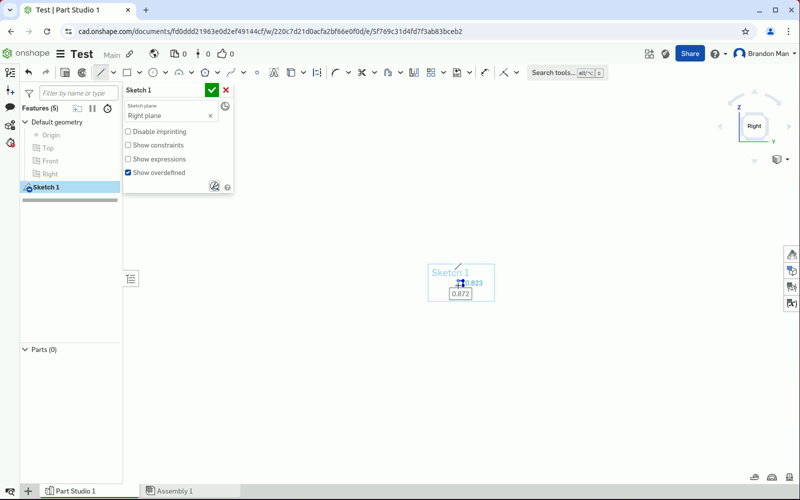
scroll(6)
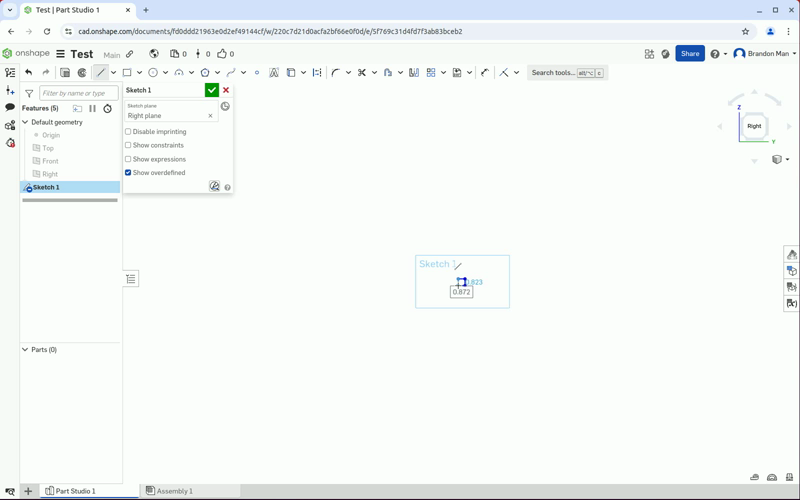
scroll(6)
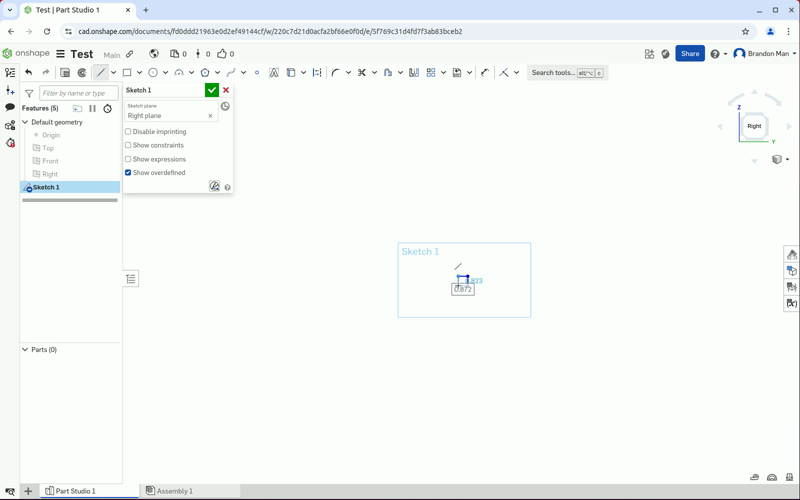
scroll(6)
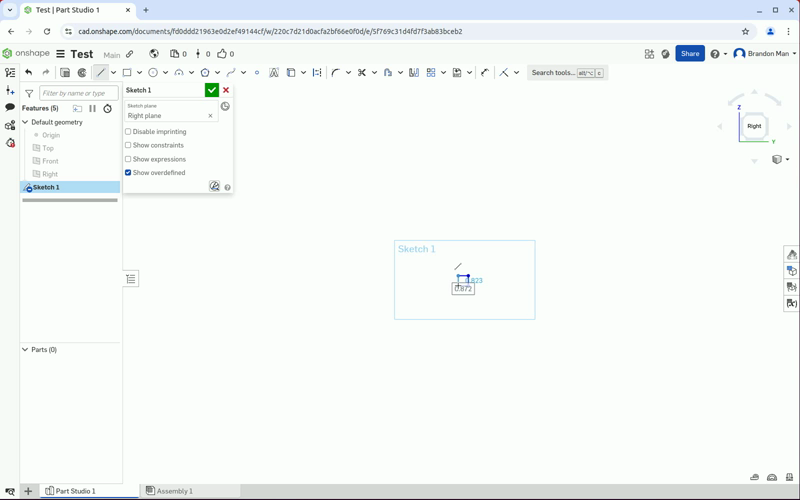
scroll(6)
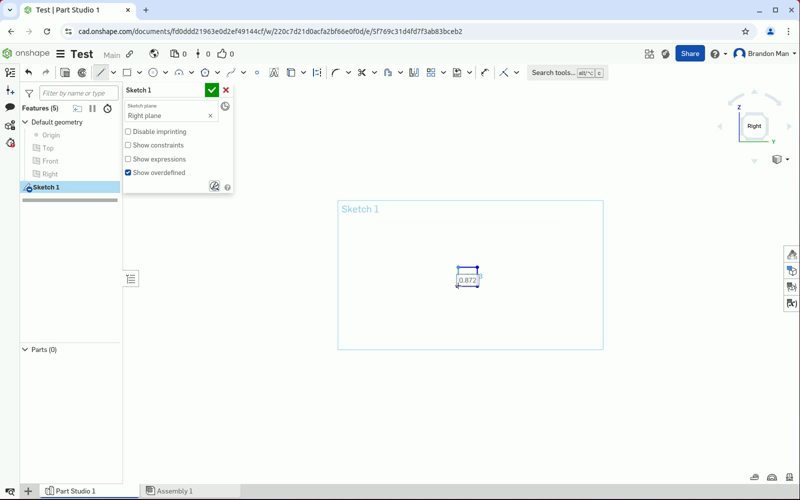
scroll(6)
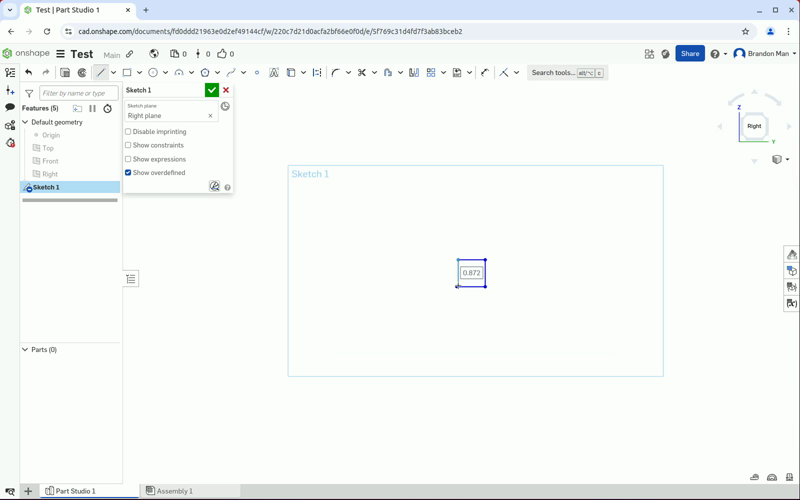
scroll(6)
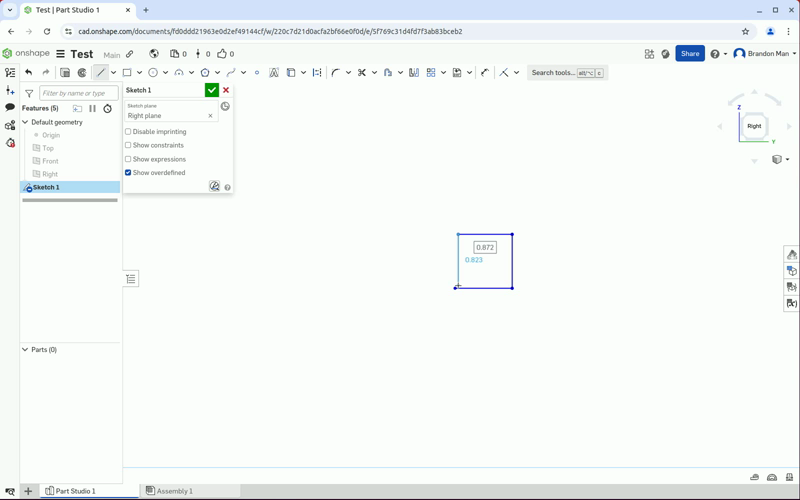
key_up(shift)
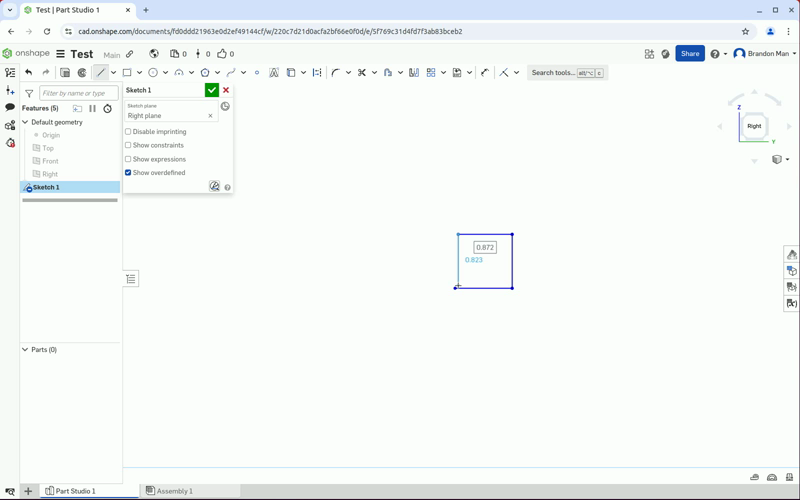
click(458, 285)
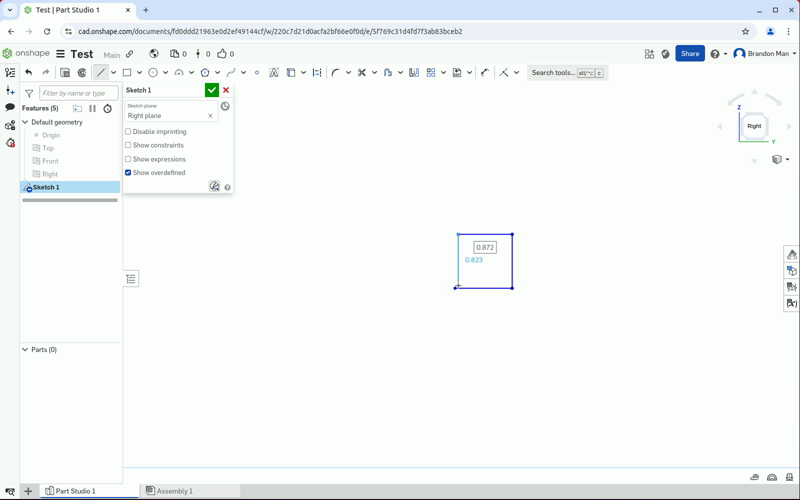
scroll(-6)
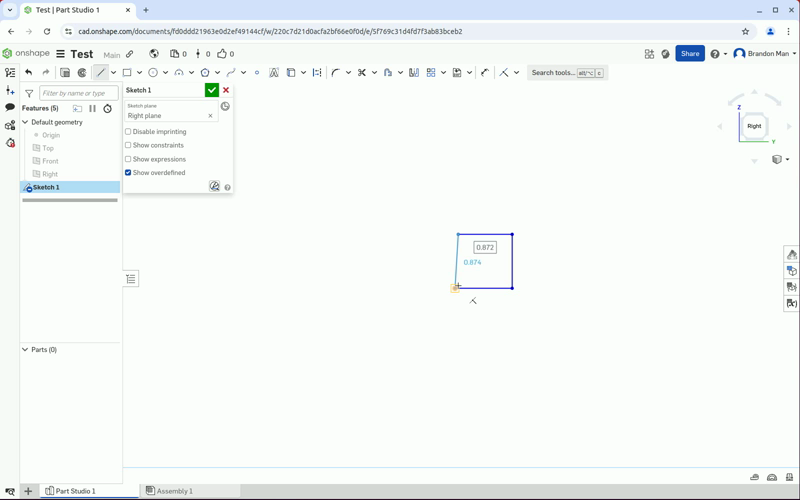
scroll(-6)
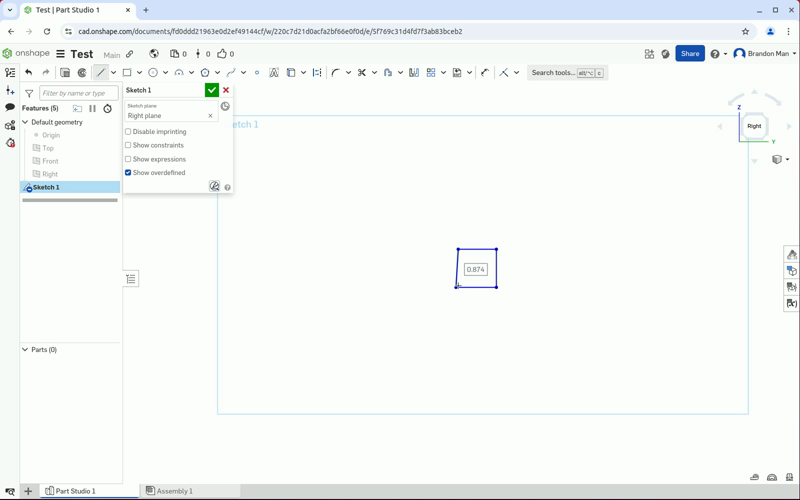
scroll(-6)
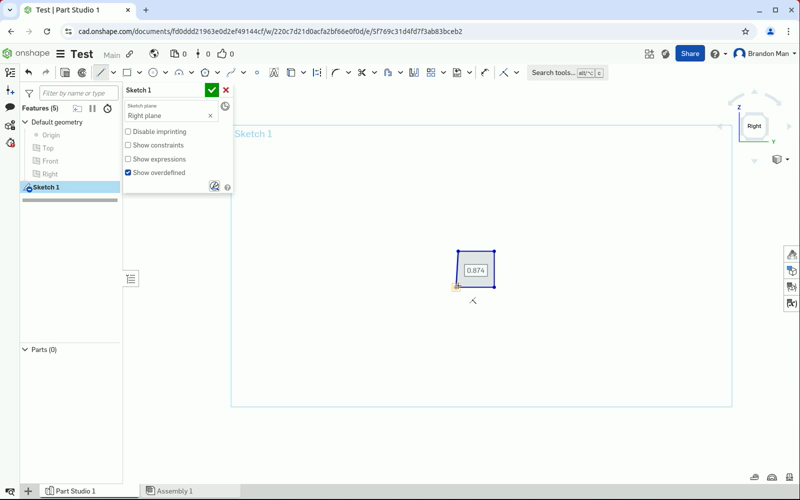
scroll(-6)
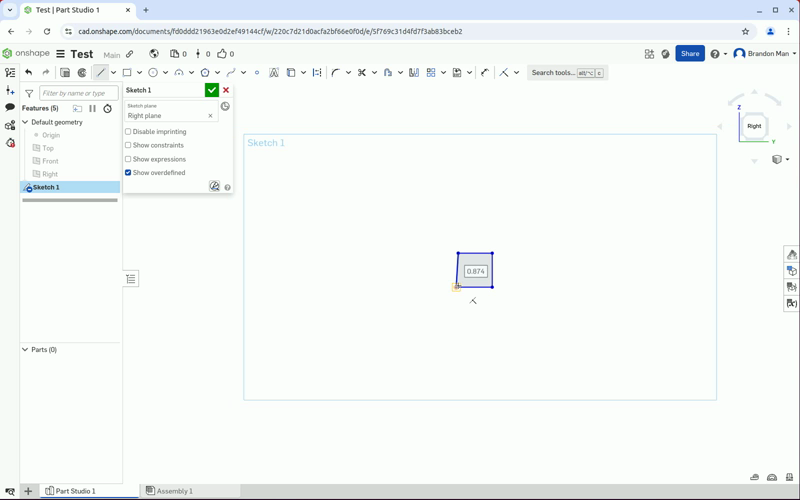
scroll(-6)
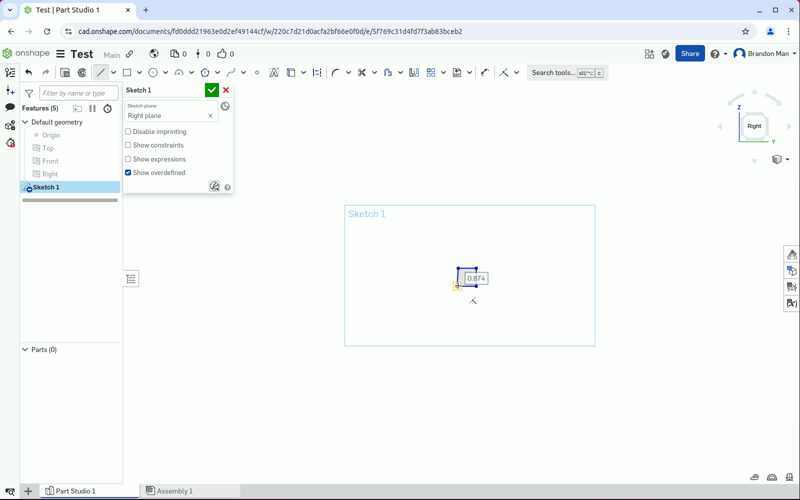
scroll(-6)
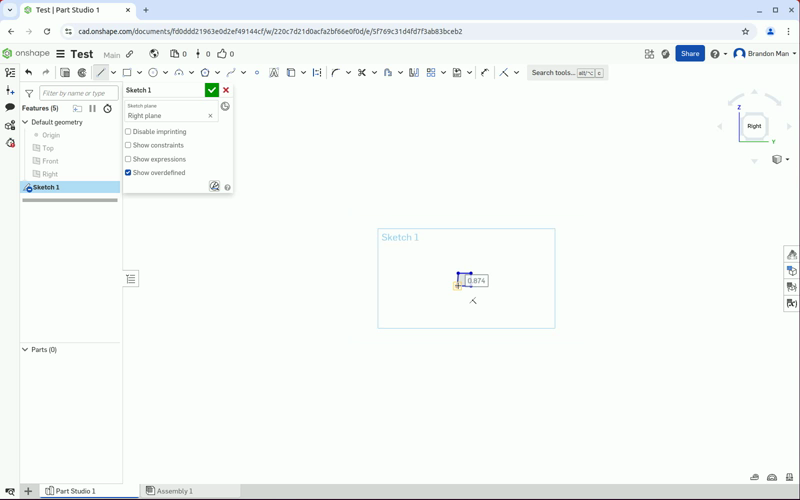
scroll(-6)
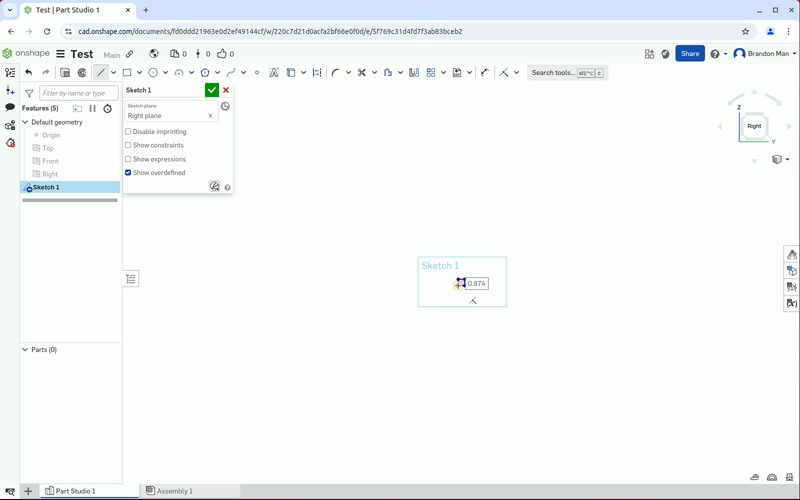
key(esc)
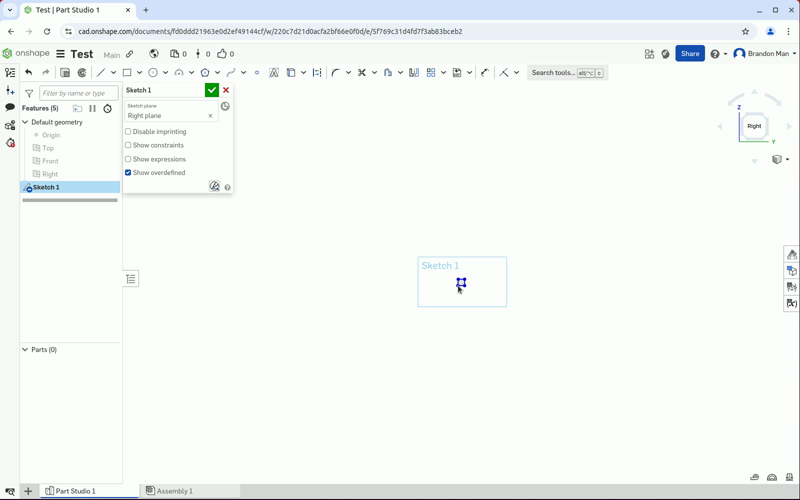
key(l)
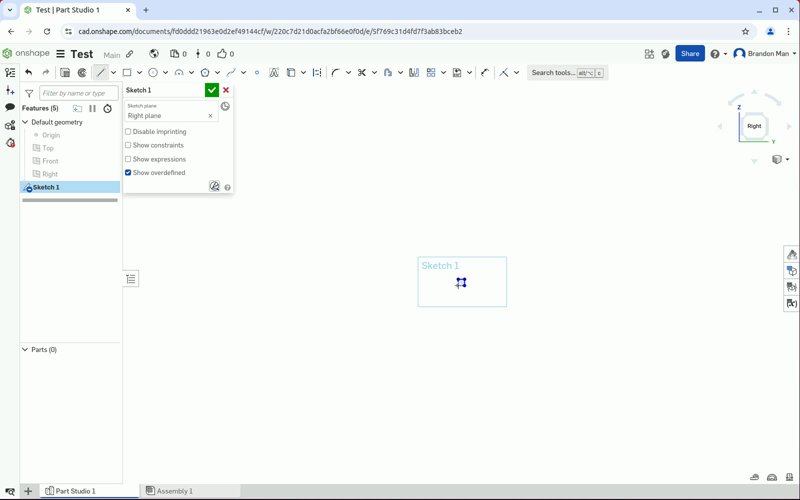
key_down(shift)
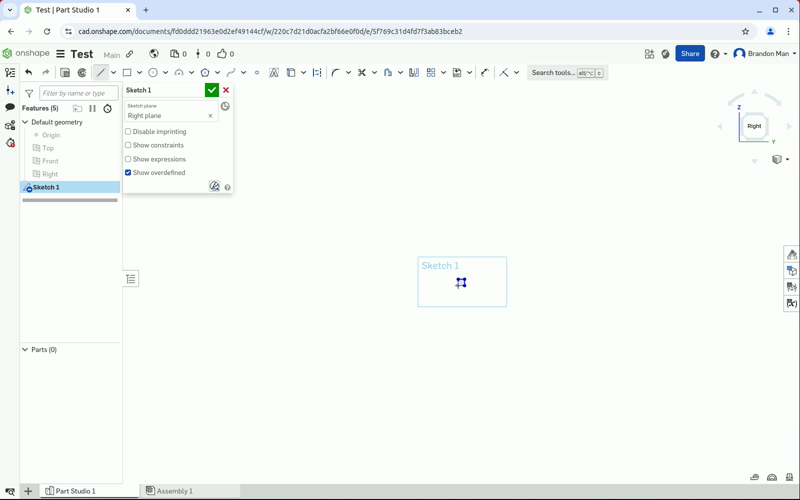
mouse_move(458, 285)
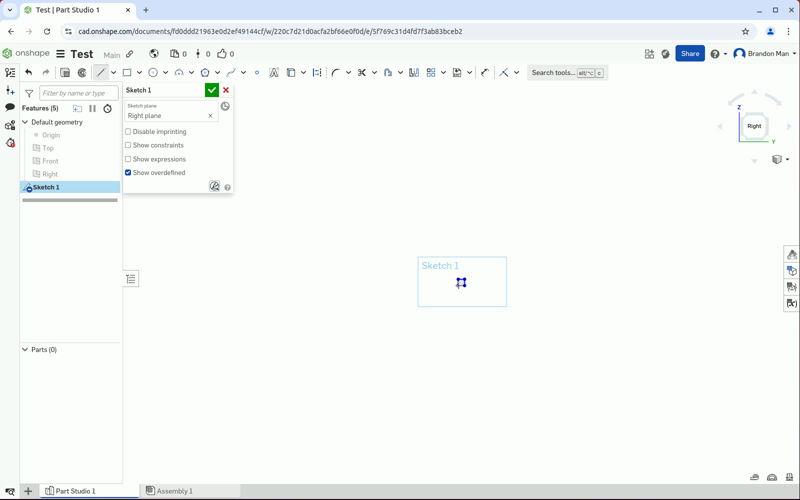
scroll(6)
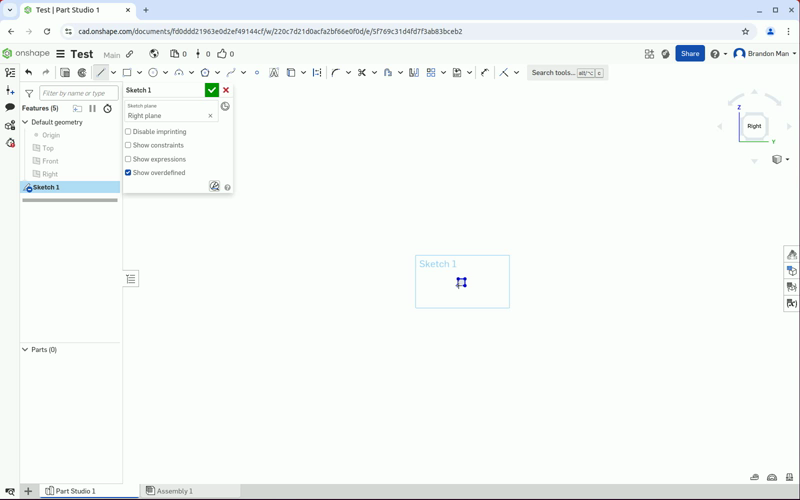
scroll(6)
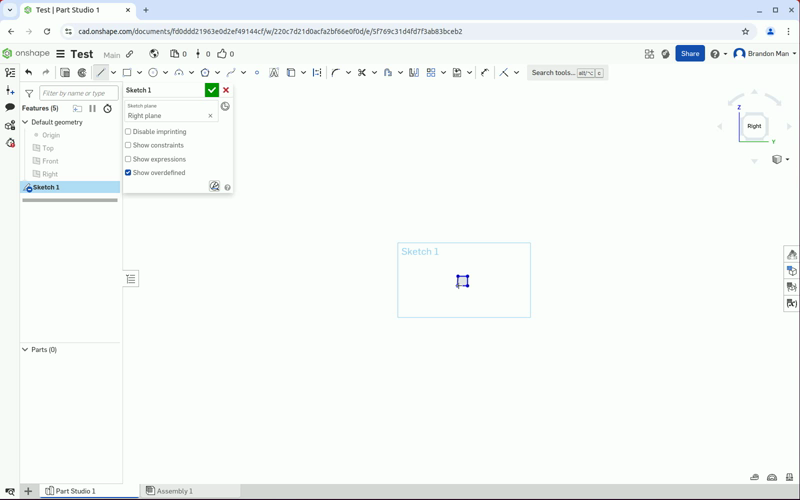
scroll(6)
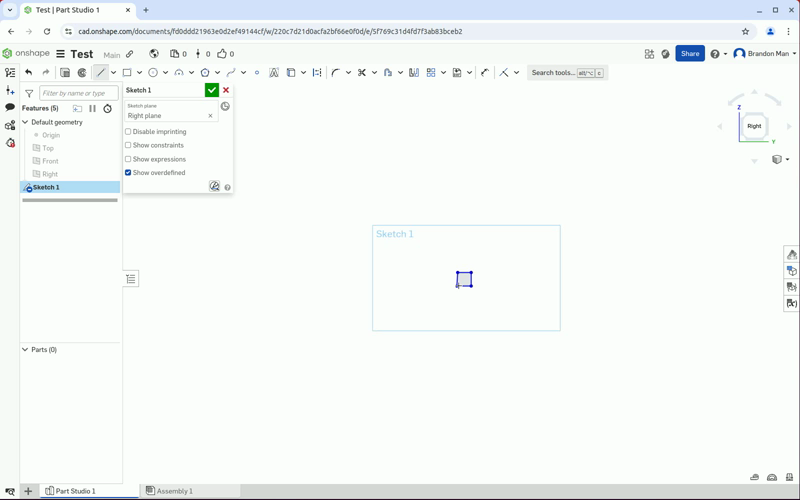
scroll(6)
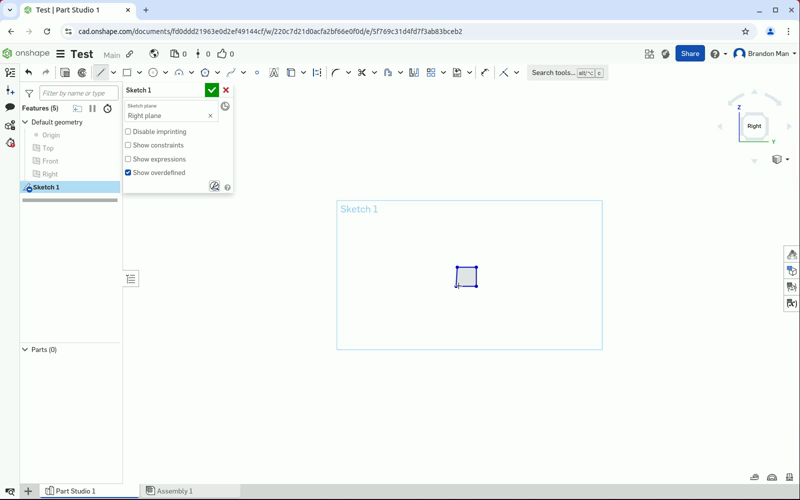
scroll(6)
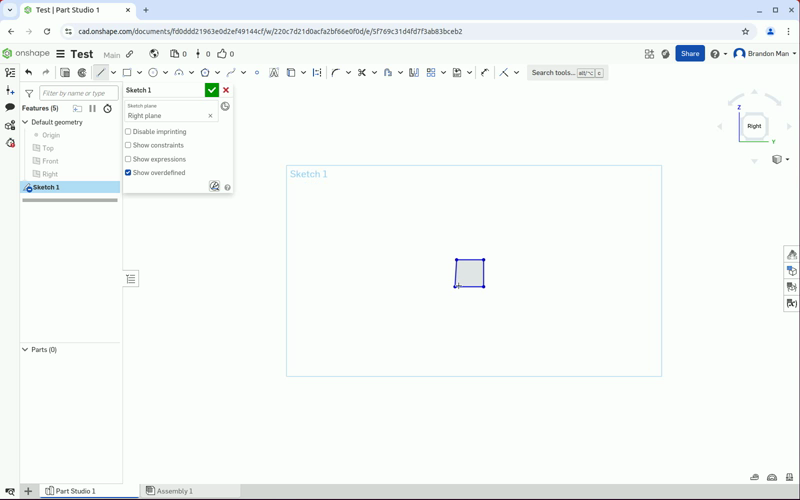
scroll(6)
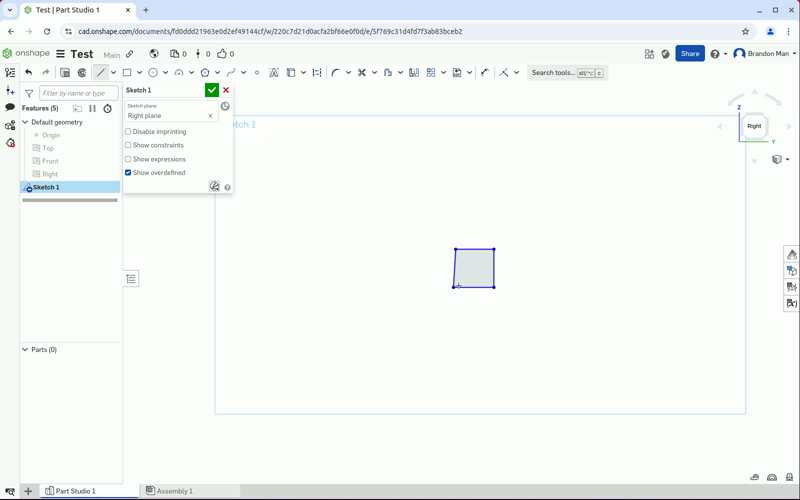
scroll(6)
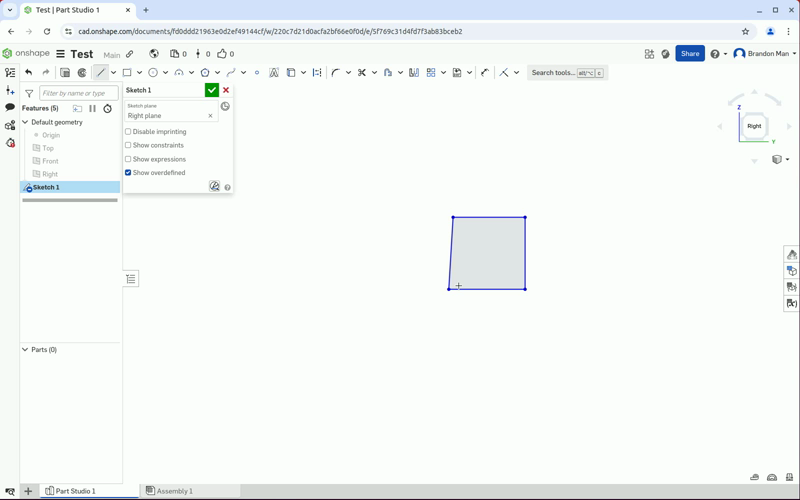
click(458, 285)
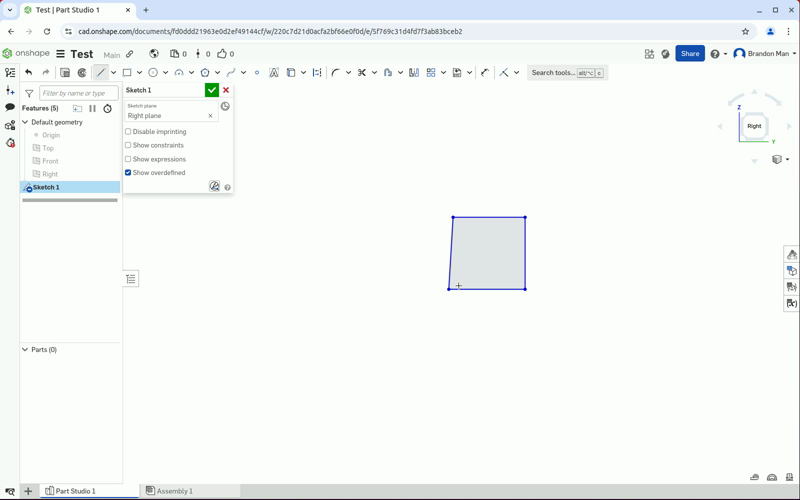
scroll(-6)
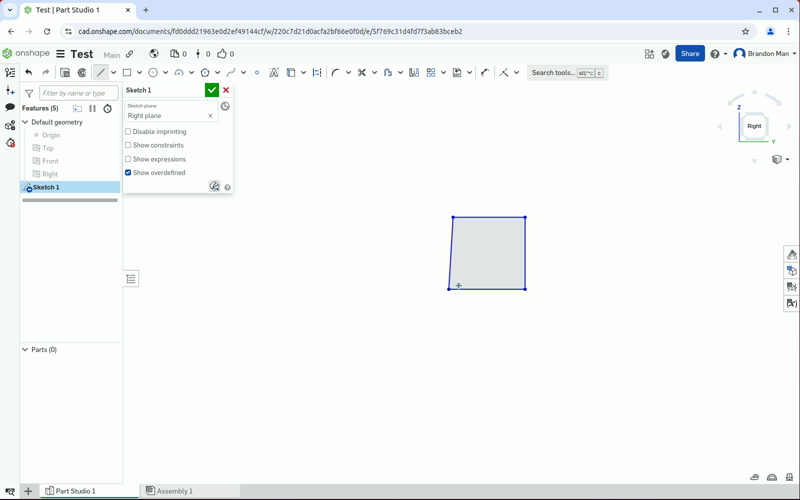
scroll(-6)
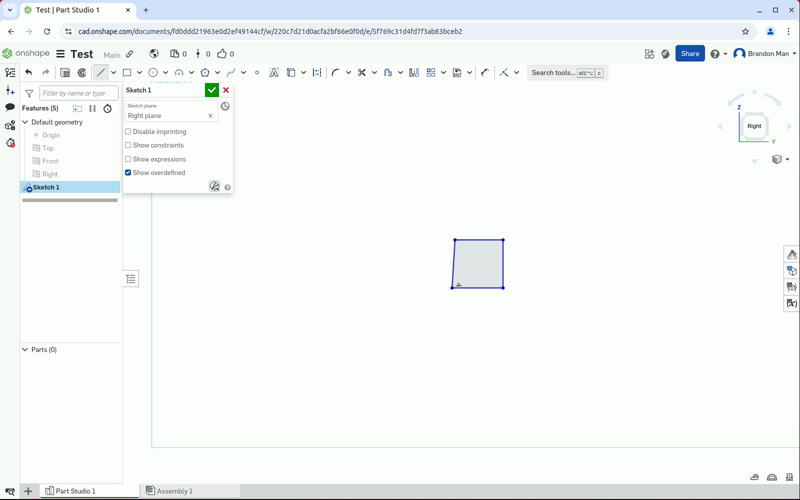
scroll(-6)
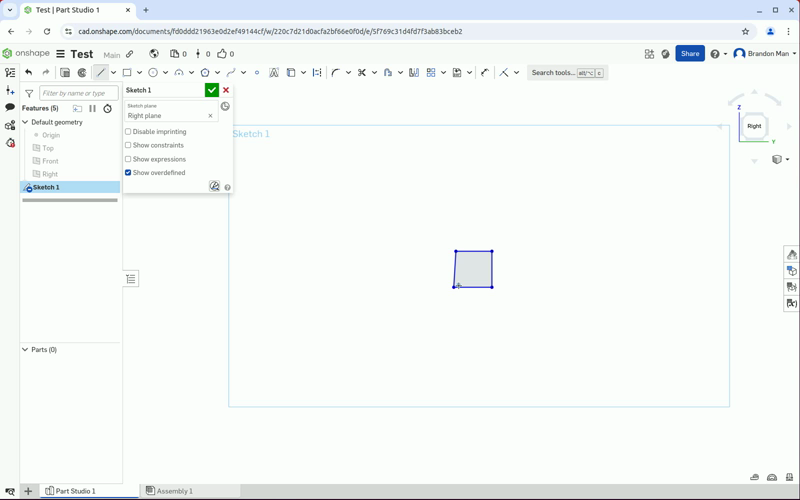
scroll(-6)
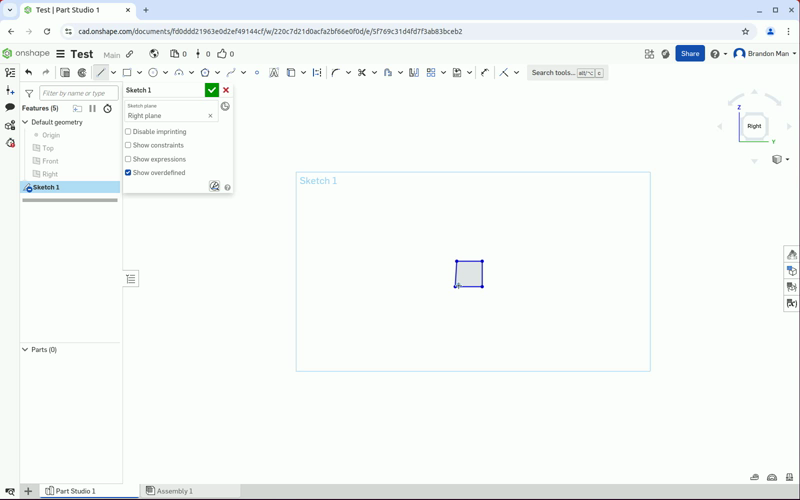
scroll(-6)
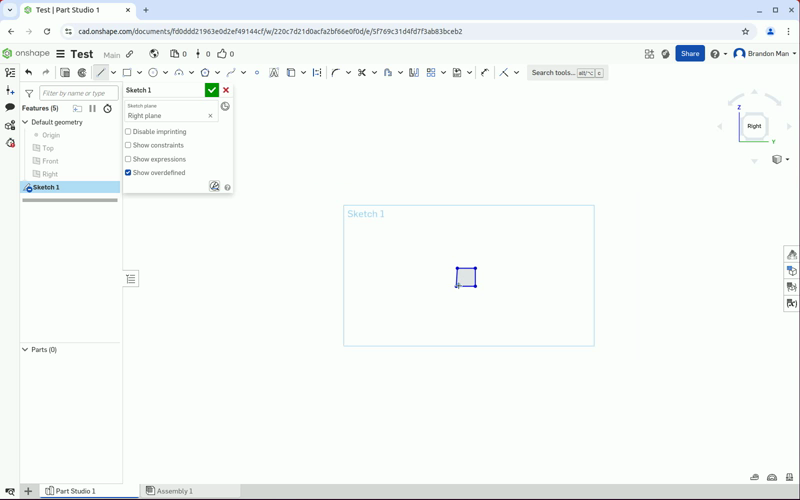
scroll(-6)
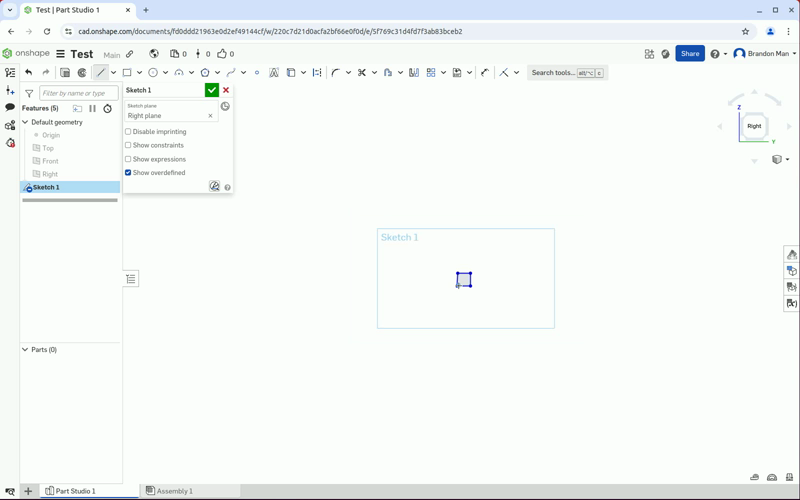
scroll(-6)
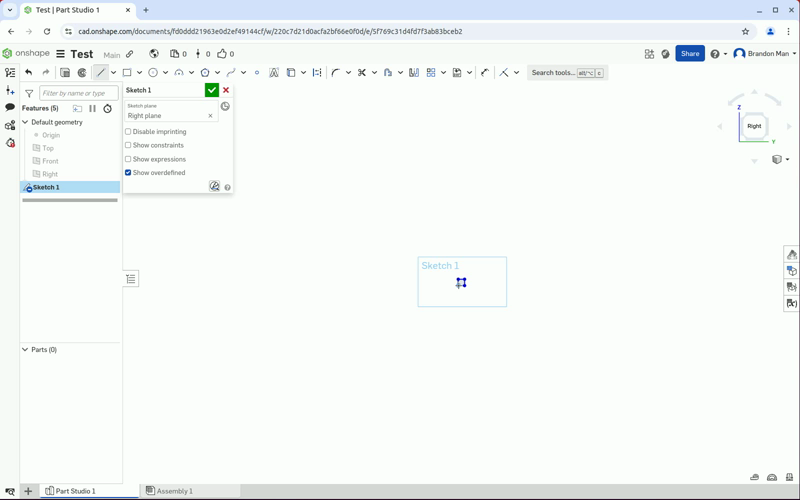
key_up(shift)
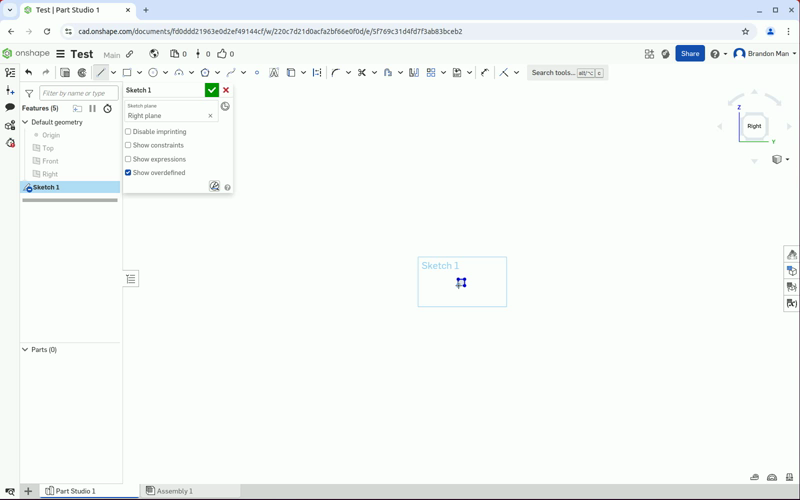
key_down(shift)
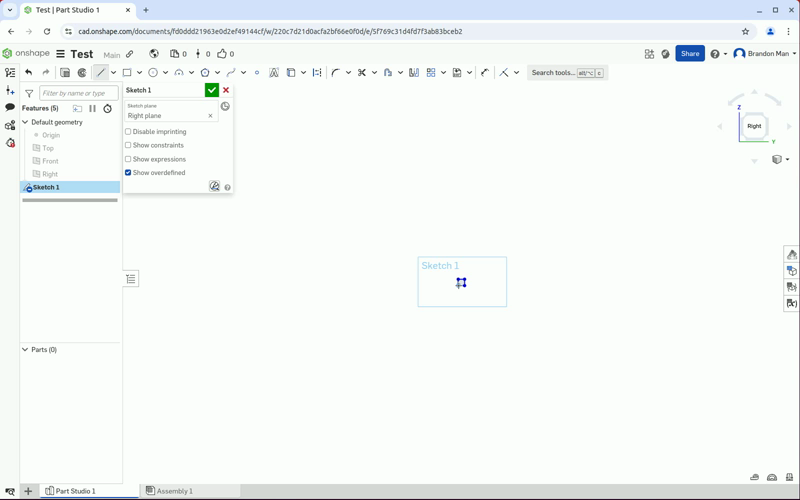
mouse_move(488, 285)
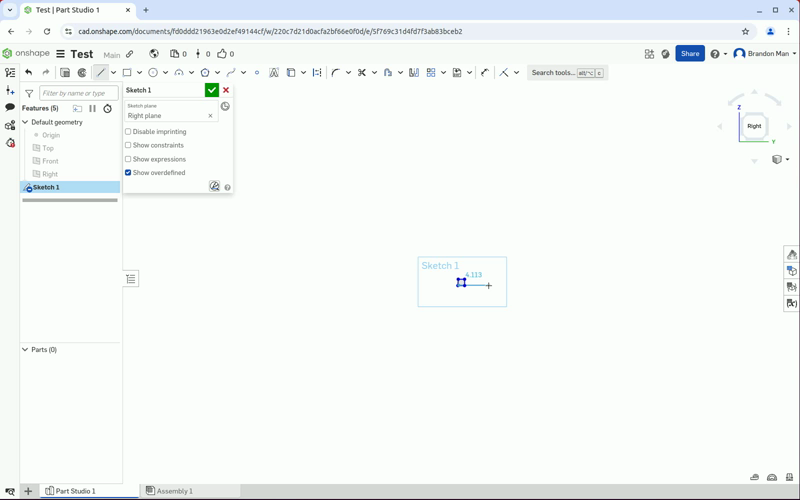
mouse_move(462, 285)
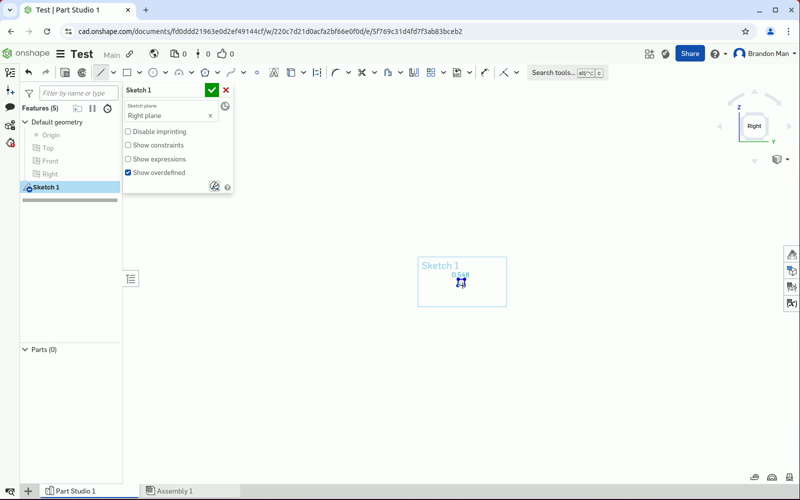
scroll(6)
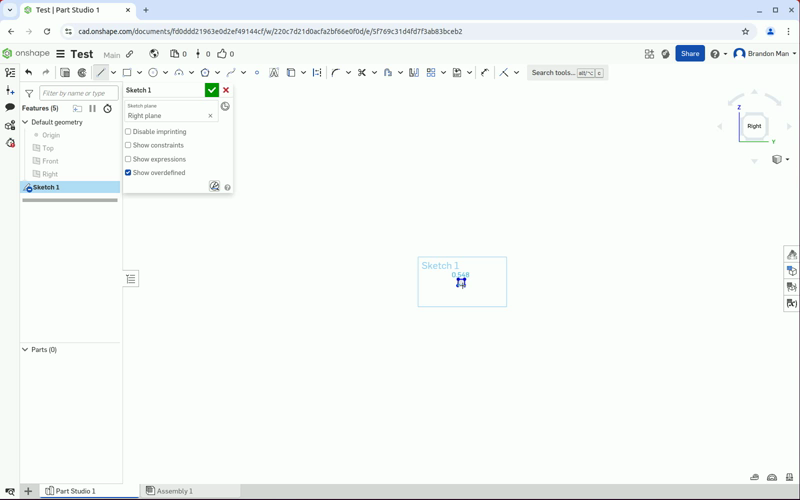
scroll(6)
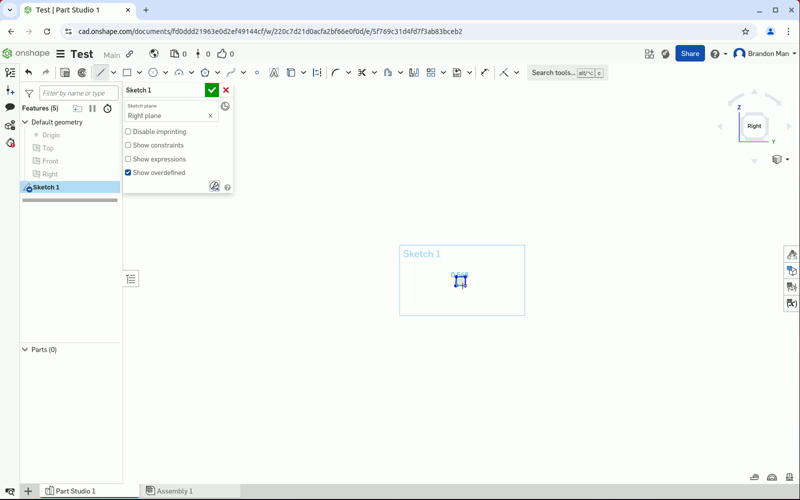
scroll(6)
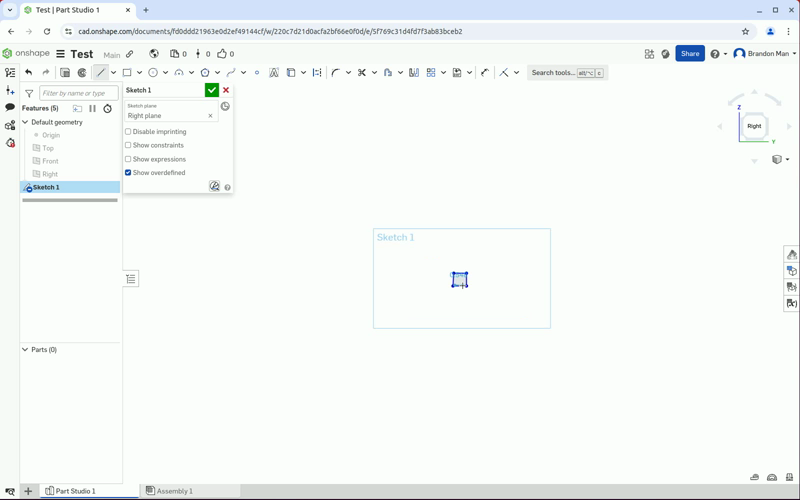
scroll(6)
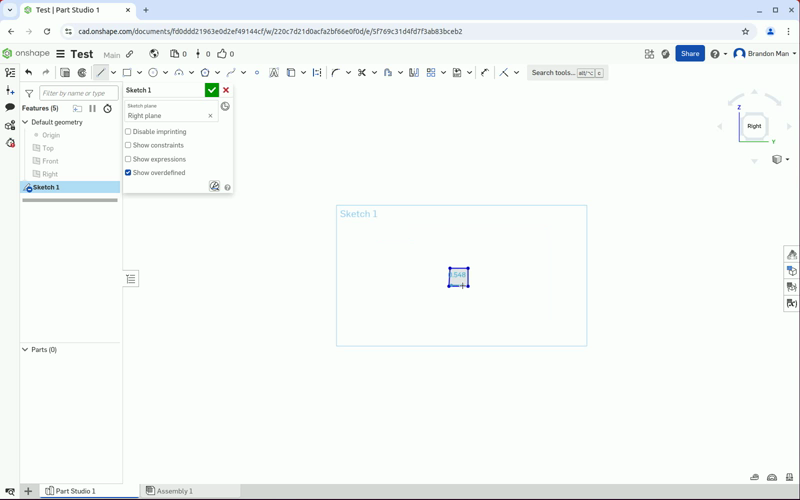
scroll(6)
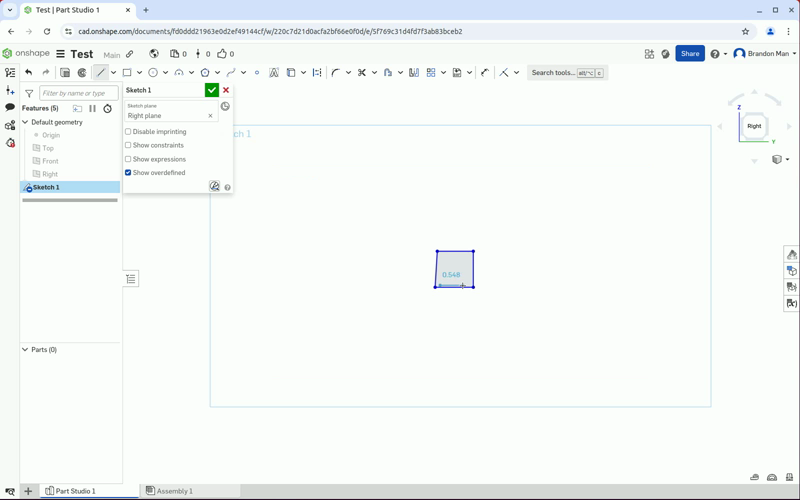
scroll(6)
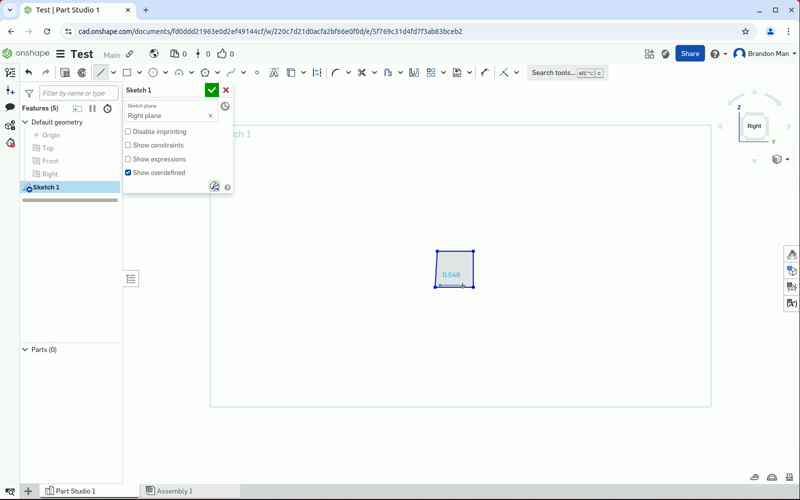
scroll(6)
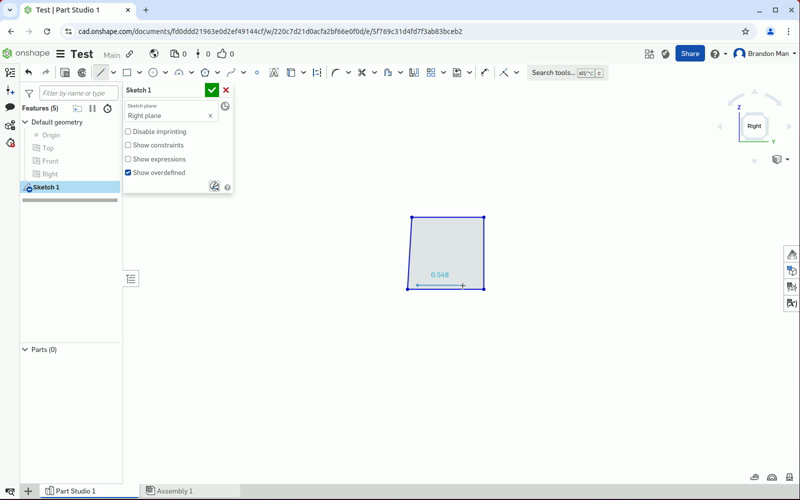
click(462, 285)
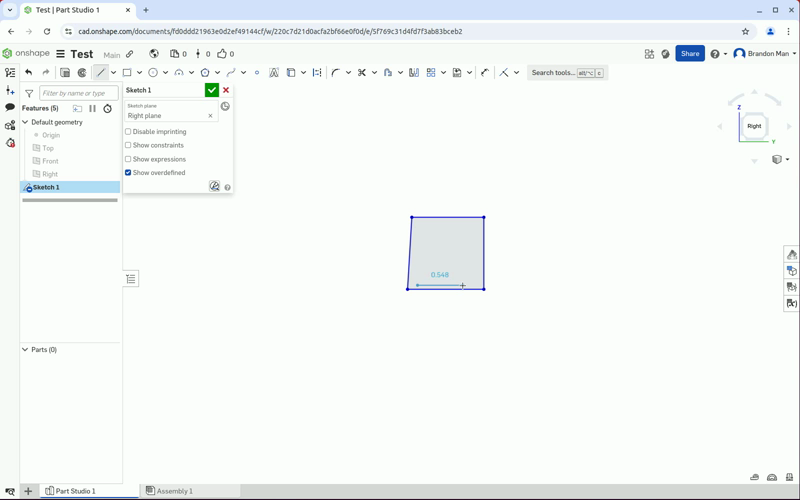
scroll(-6)
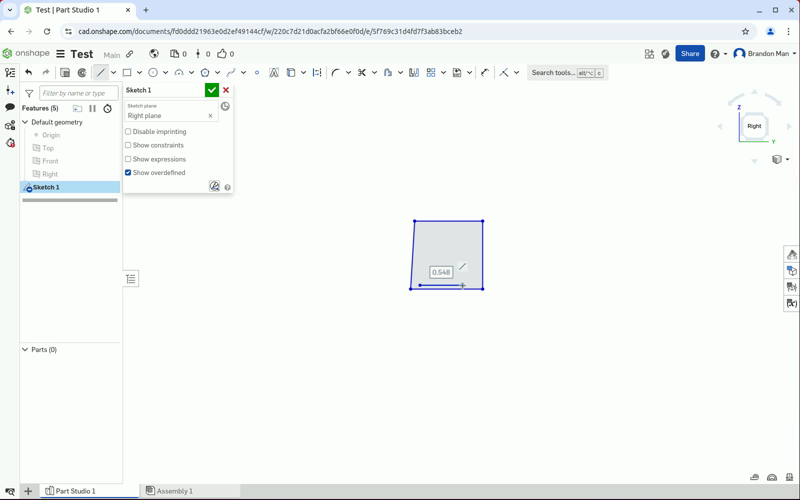
scroll(-6)
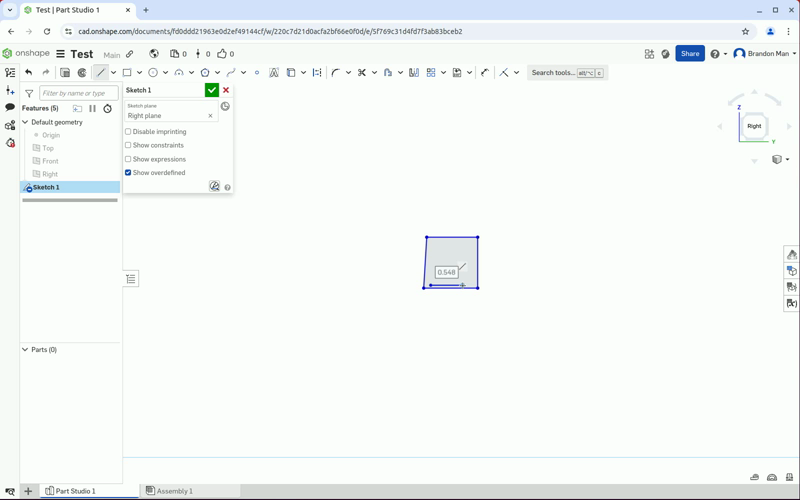
scroll(-6)
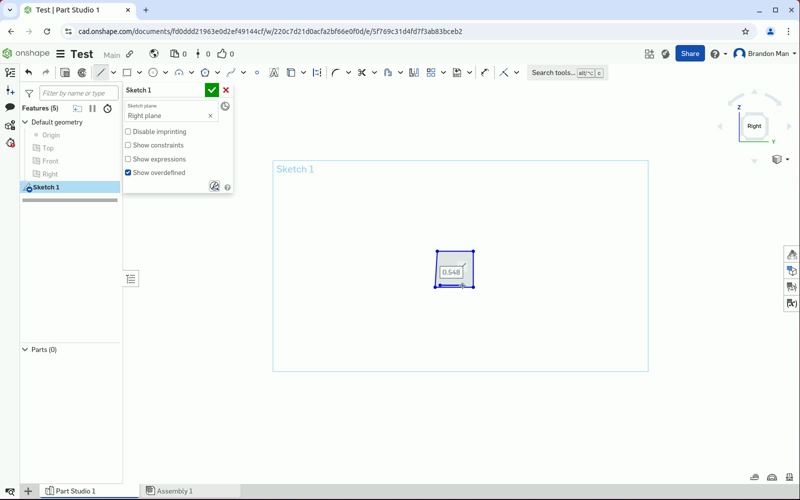
scroll(-6)
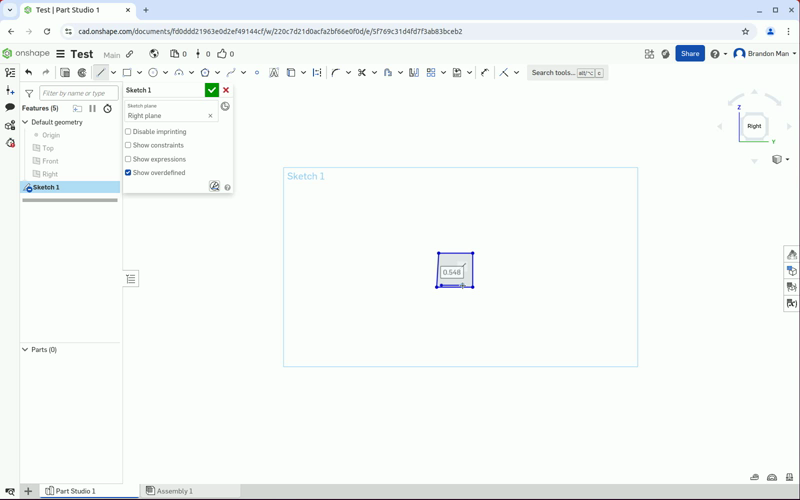
scroll(-6)
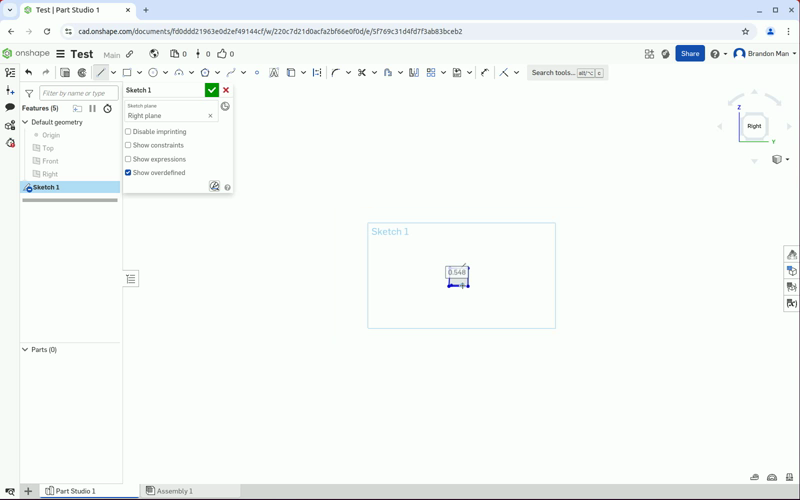
scroll(-6)
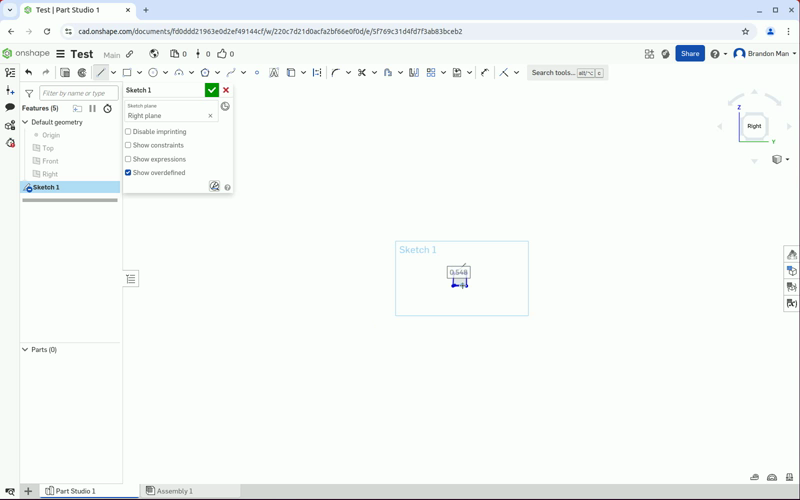
scroll(-6)
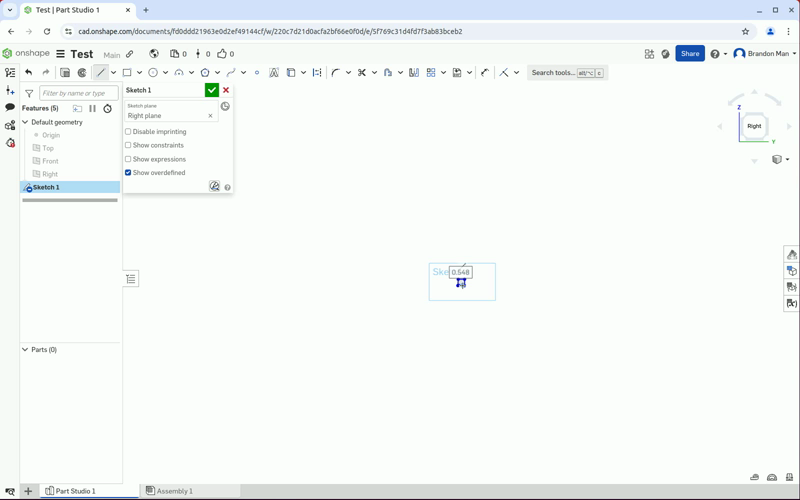
key_up(shift)
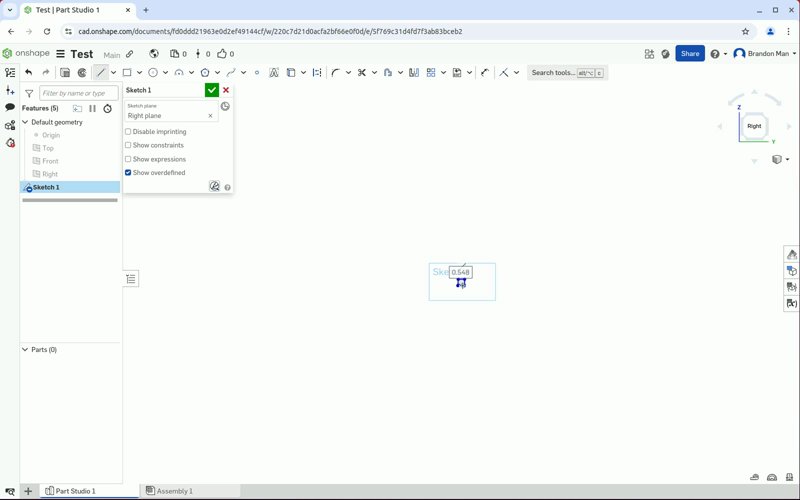
key_down(shift)
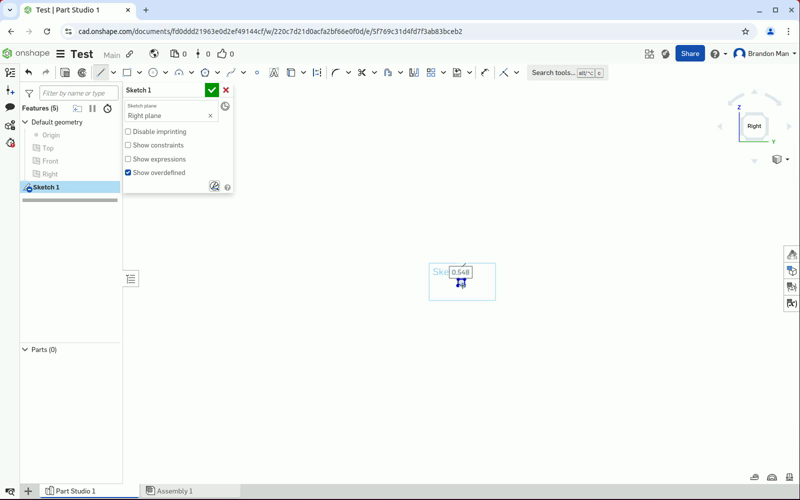
mouse_move(492, 285)
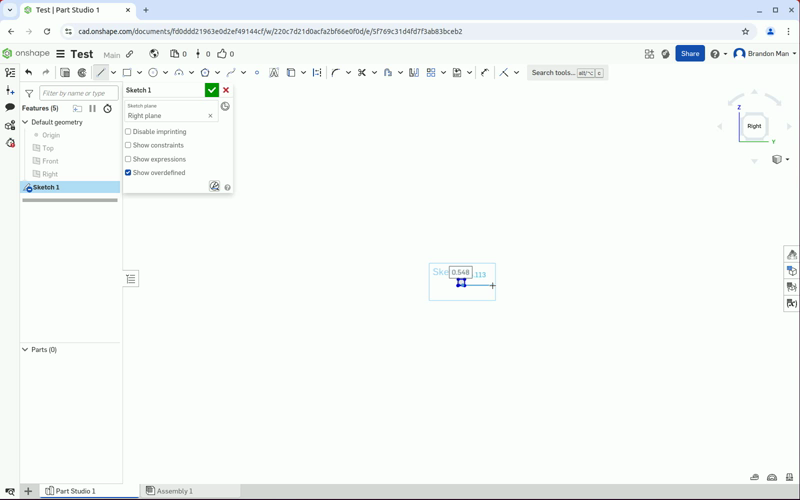
mouse_move(462, 280)
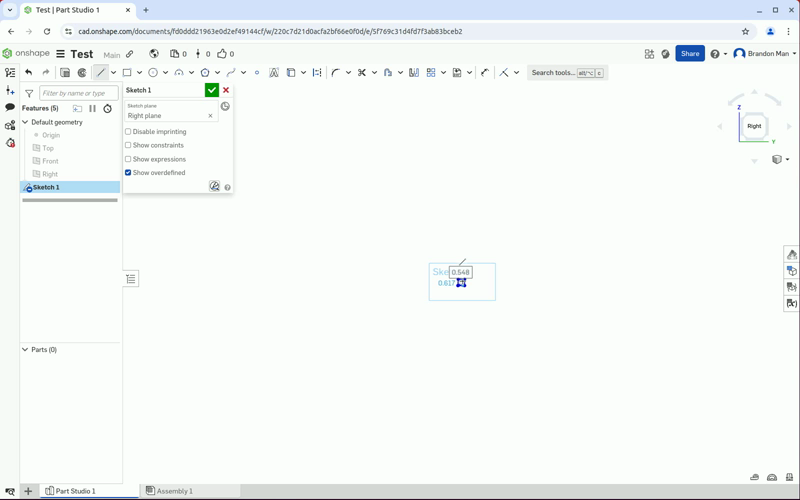
scroll(6)
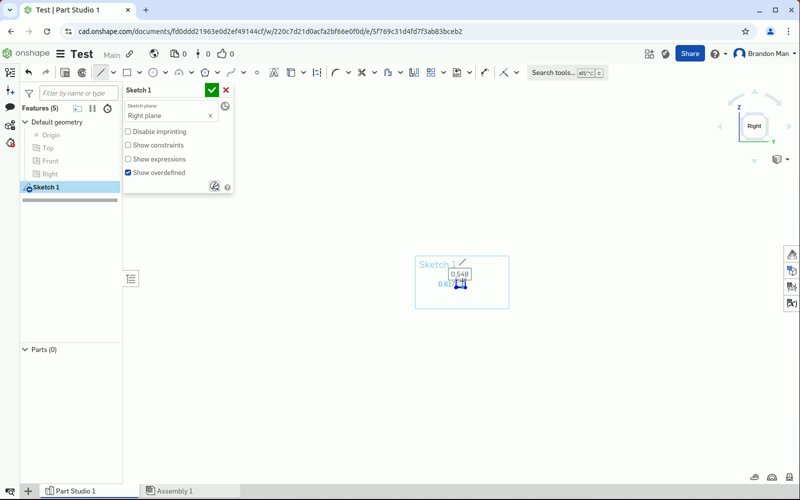
scroll(6)
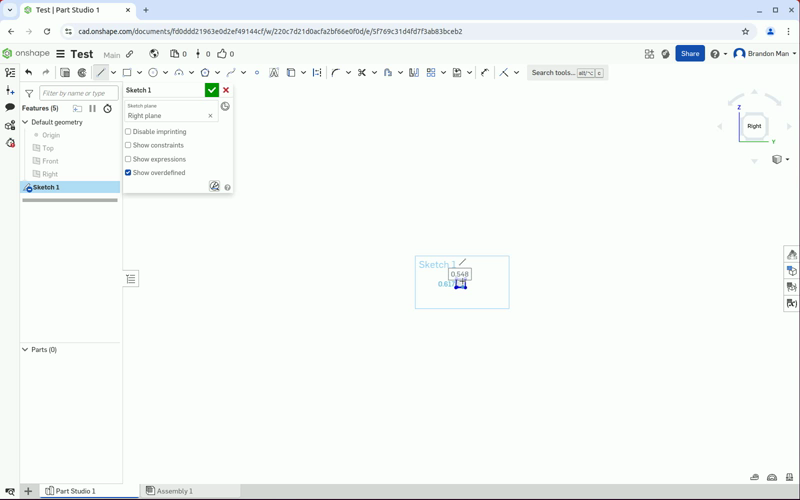
scroll(6)
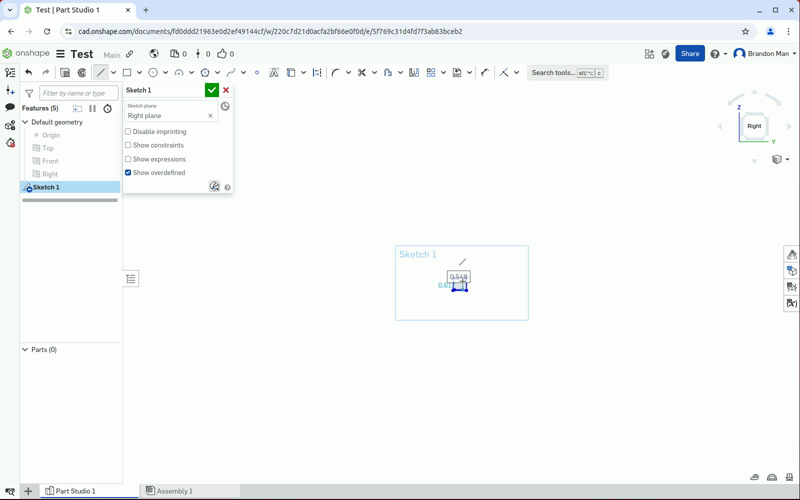
scroll(6)
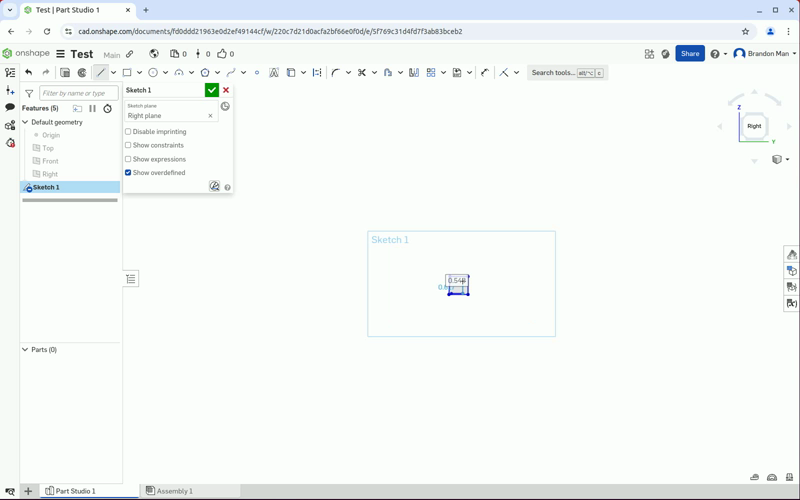
scroll(6)
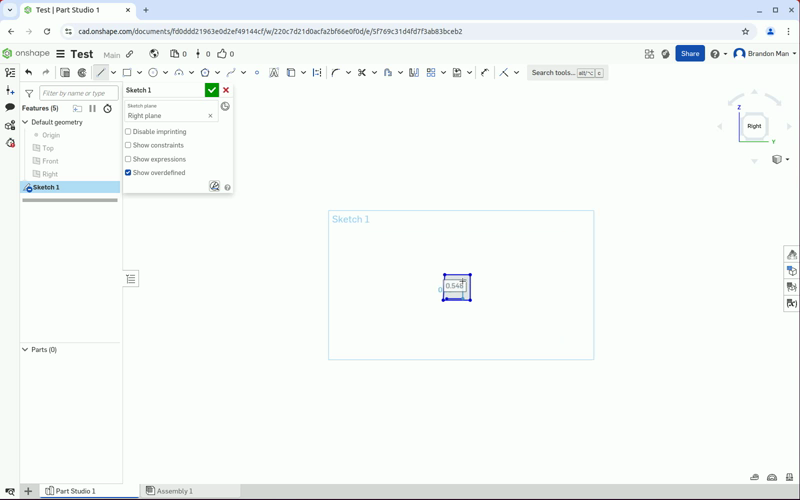
scroll(6)
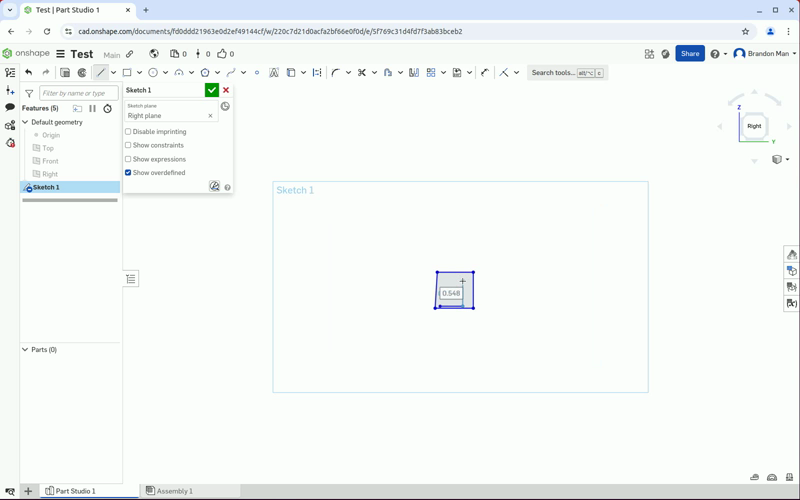
scroll(6)
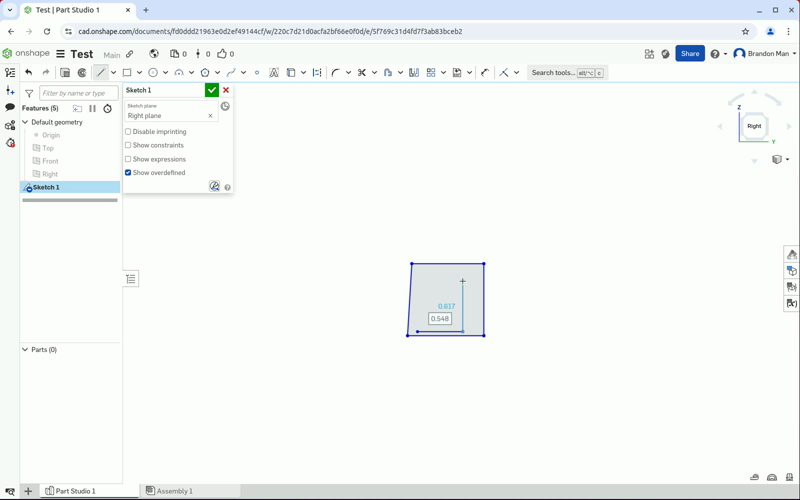
click(462, 280)
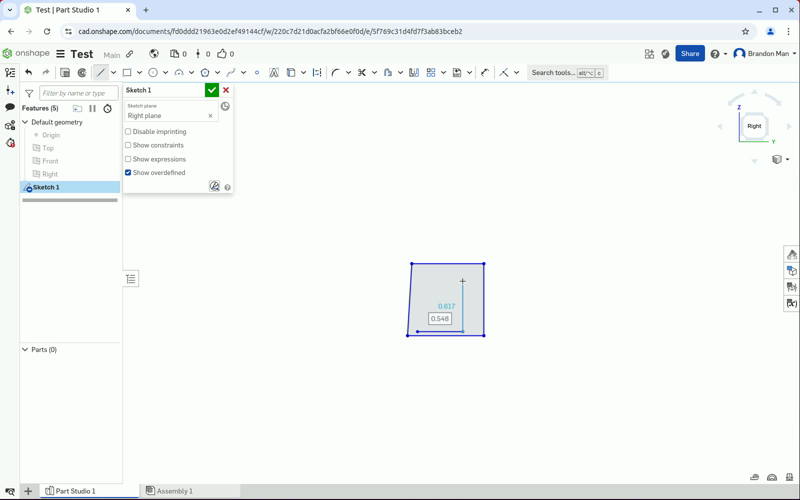
scroll(-6)
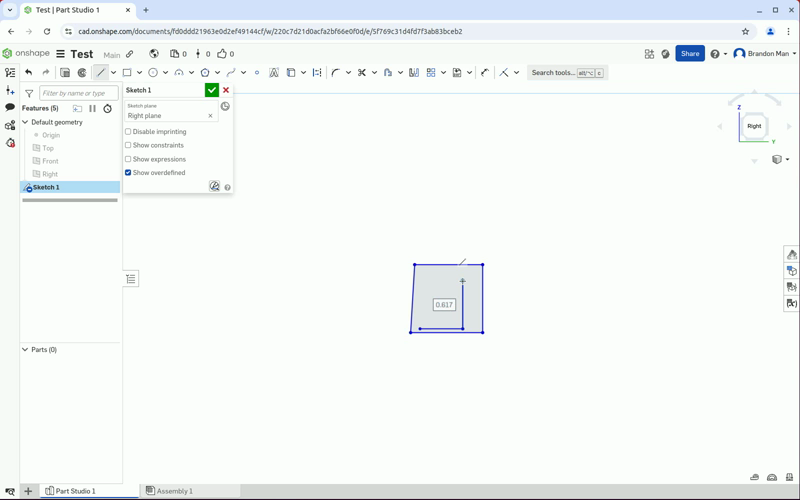
scroll(-6)
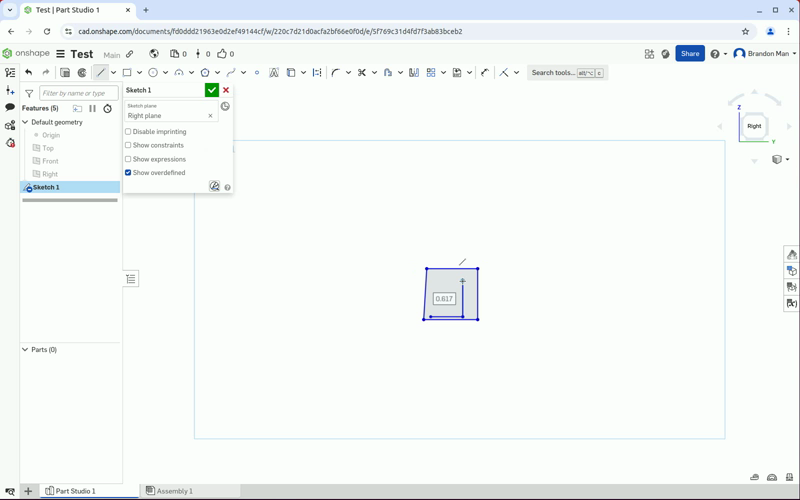
scroll(-6)
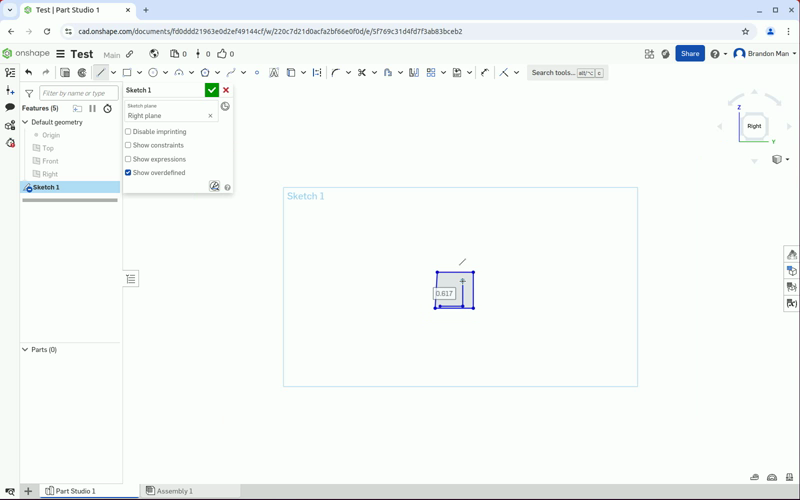
scroll(-6)
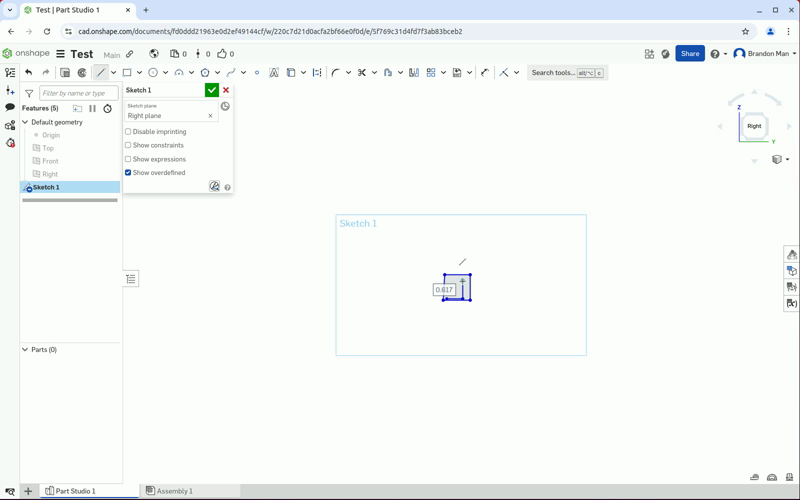
scroll(-6)
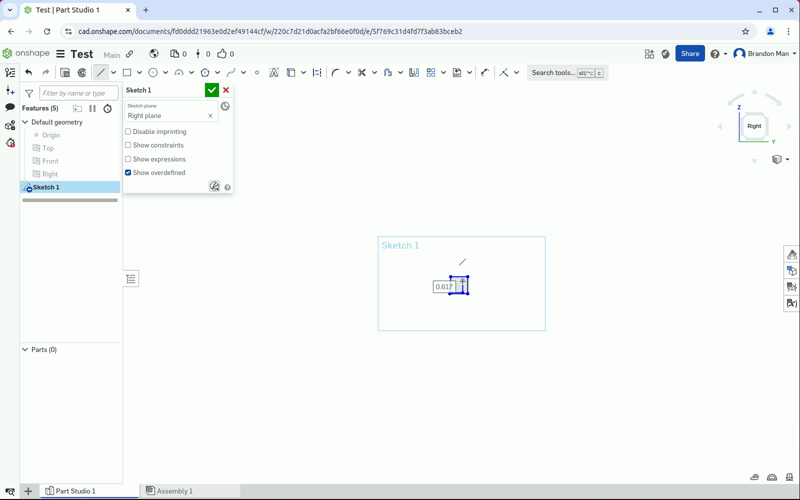
scroll(-6)
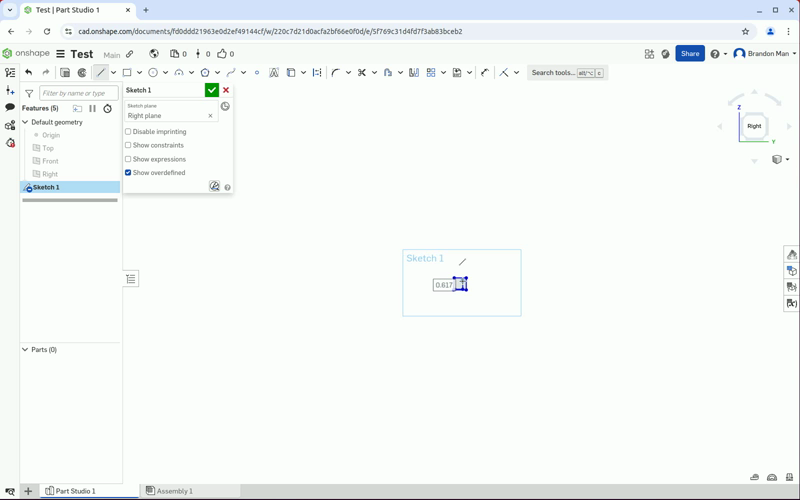
scroll(-6)
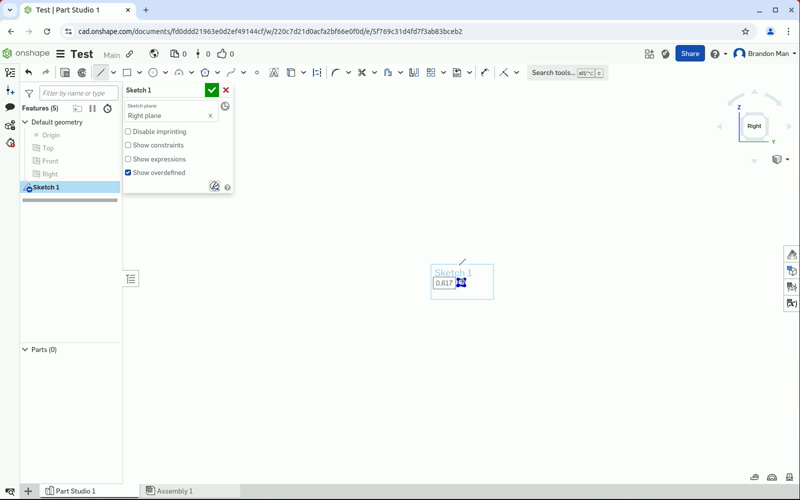
key_up(shift)
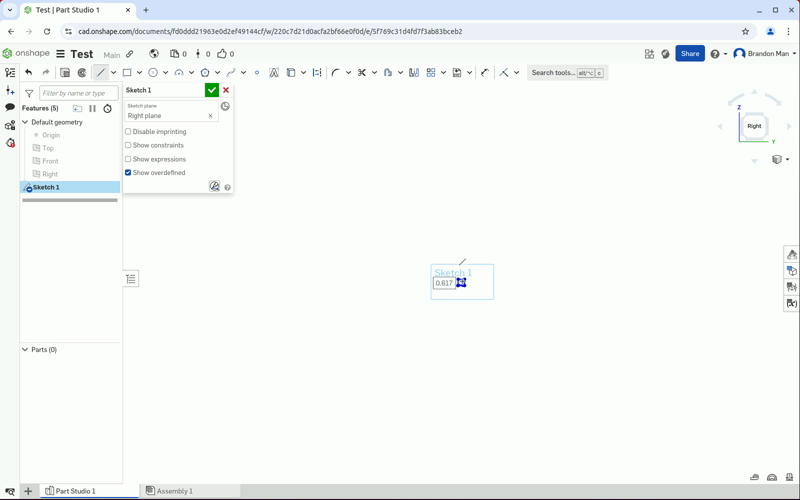
key_down(shift)
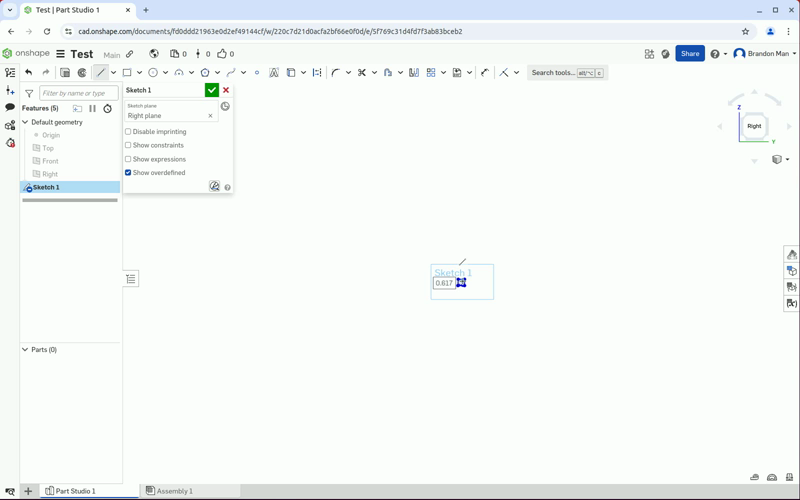
mouse_move(492, 280)
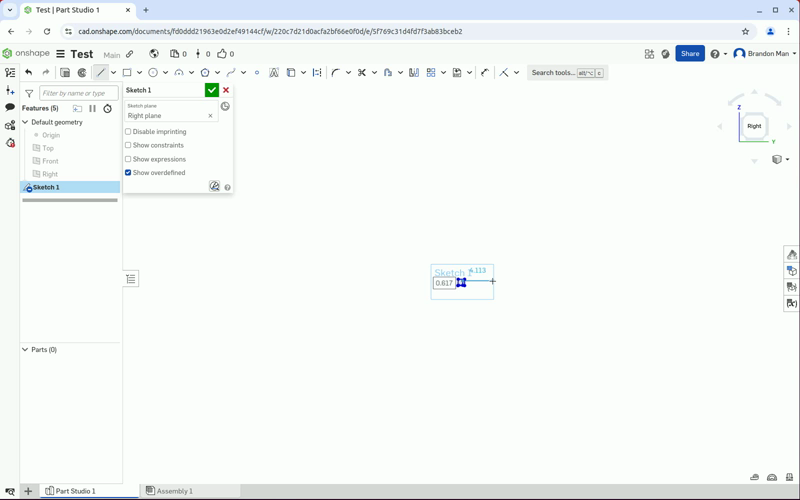
mouse_move(458, 280)
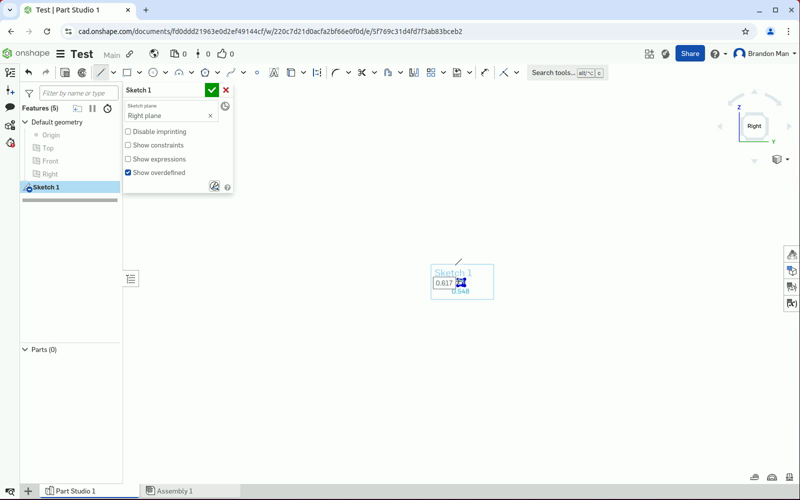
scroll(6)
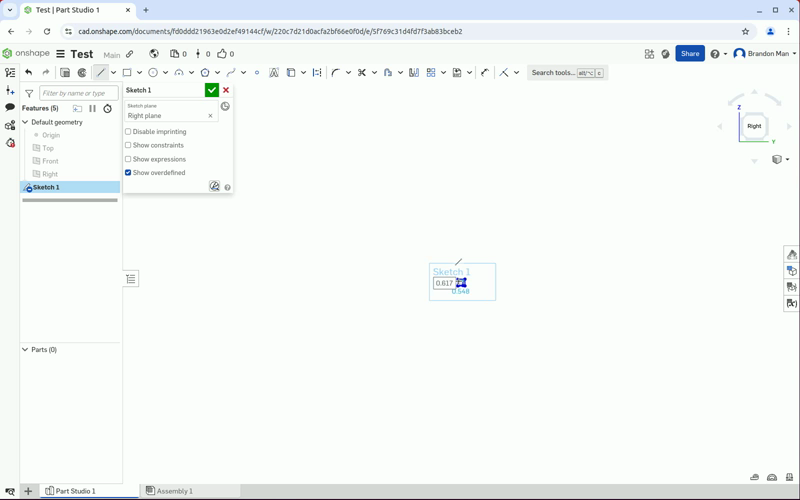
scroll(6)
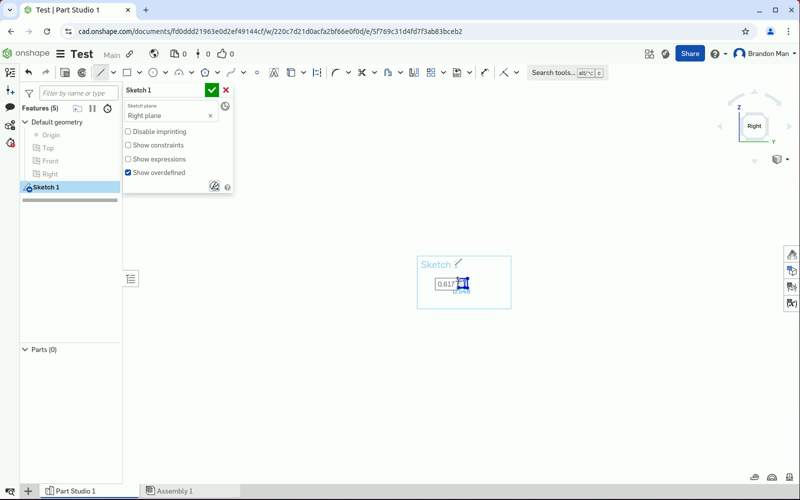
scroll(6)
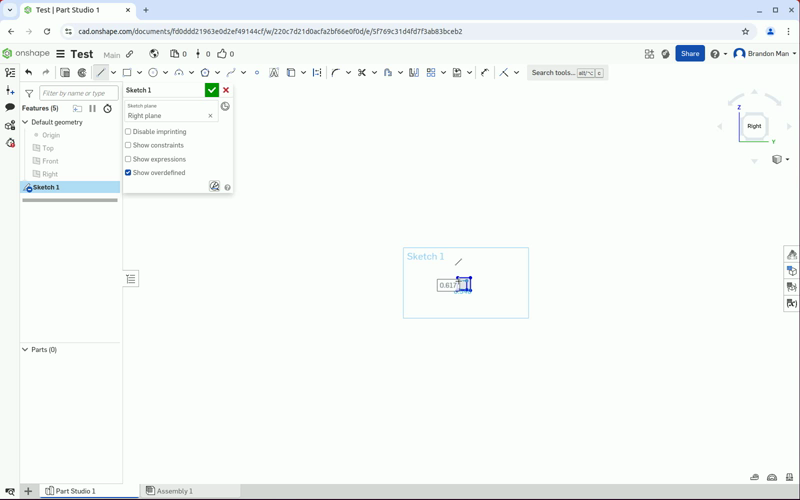
scroll(6)
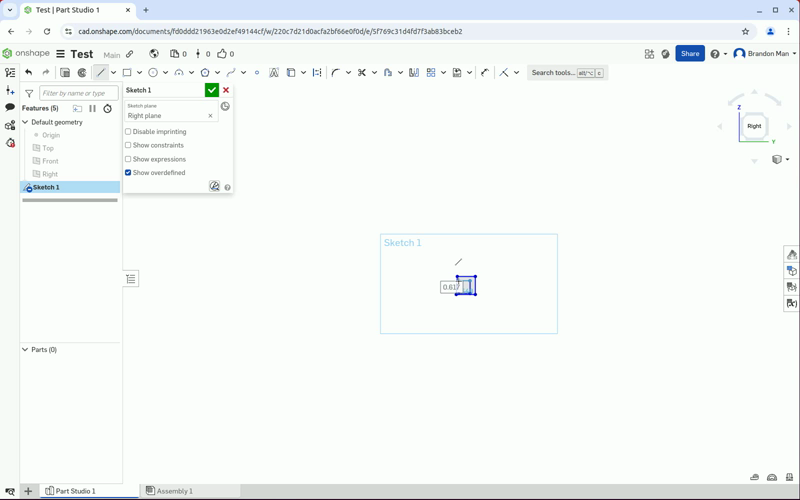
scroll(6)
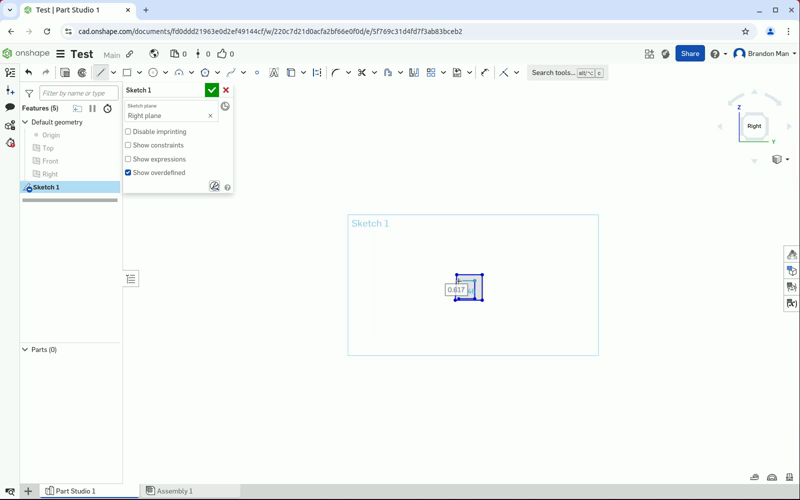
scroll(6)
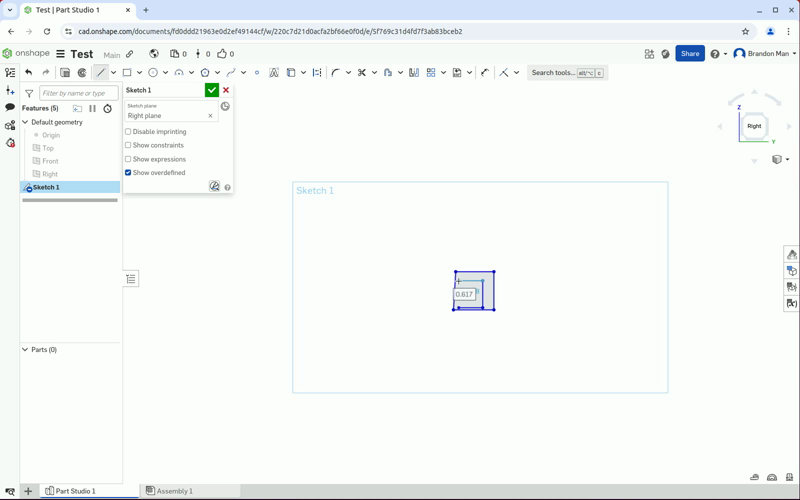
scroll(6)
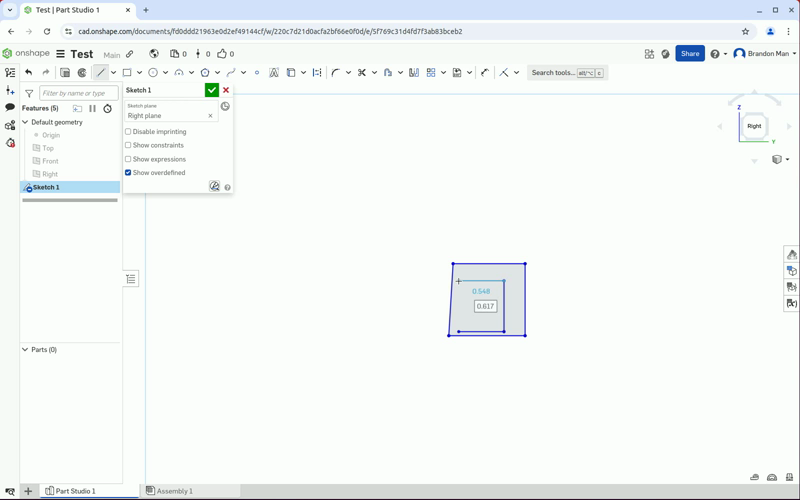
click(458, 280)
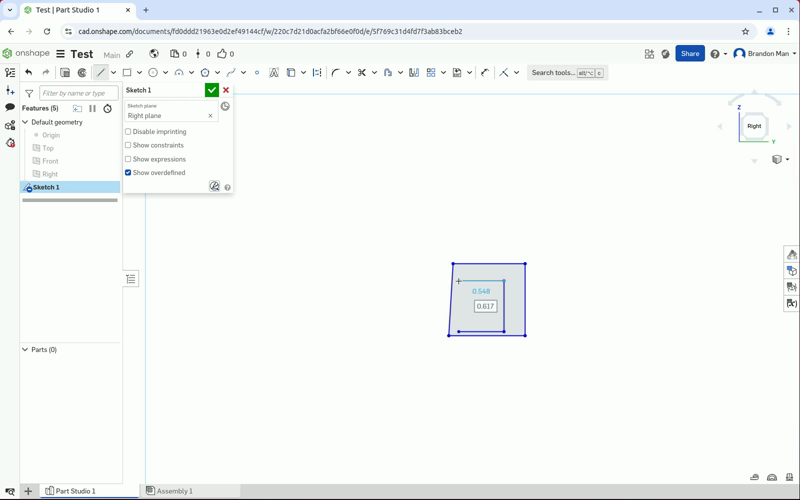
scroll(-6)
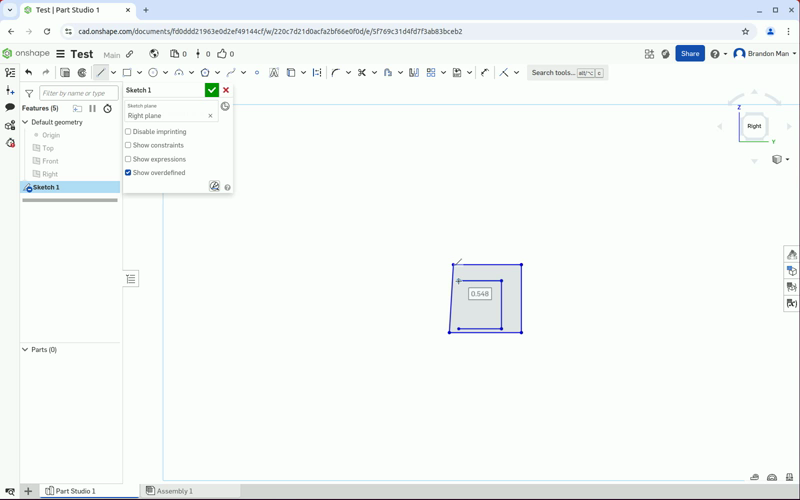
scroll(-6)
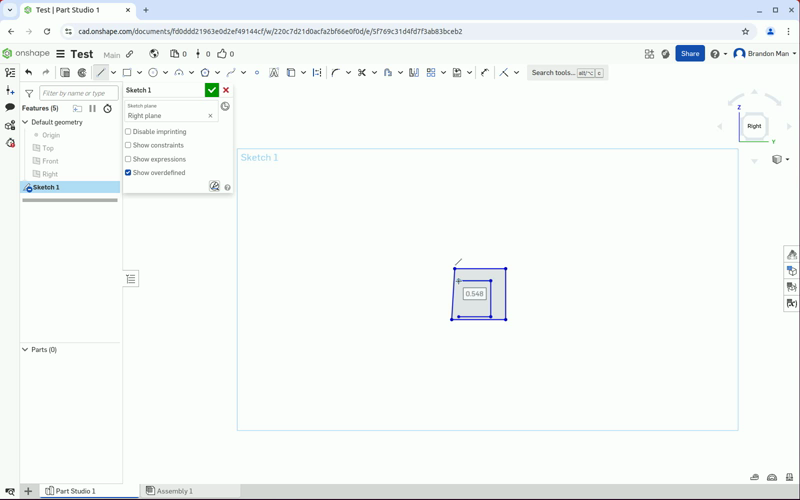
scroll(-6)
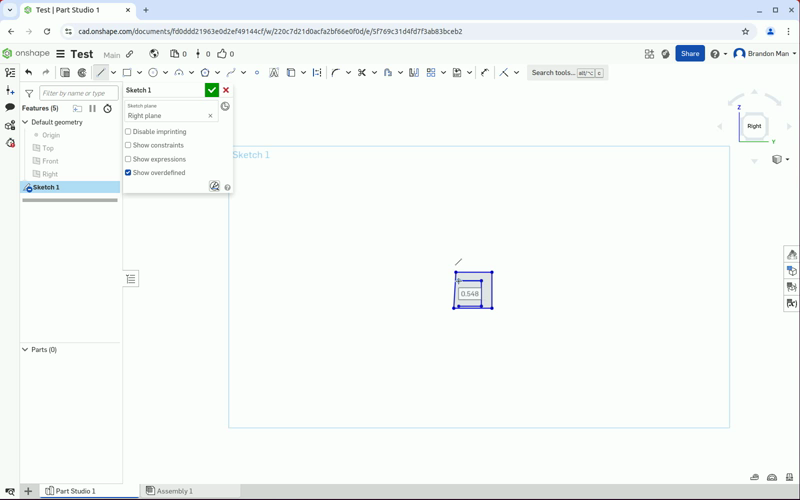
scroll(-6)
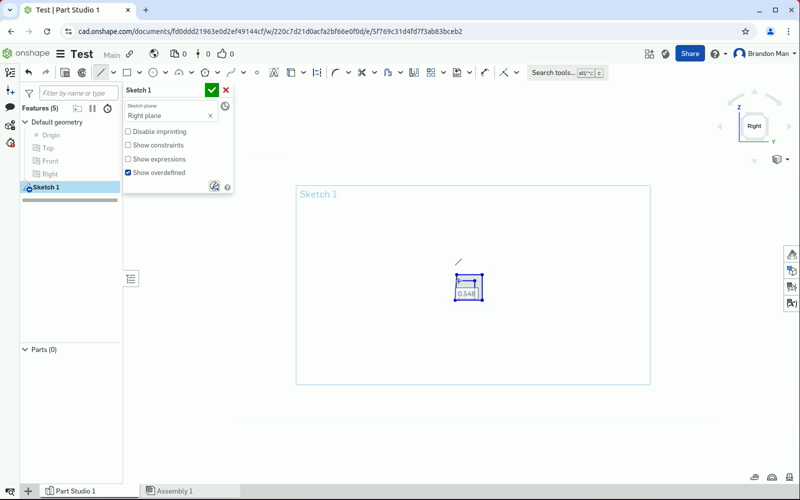
scroll(-6)
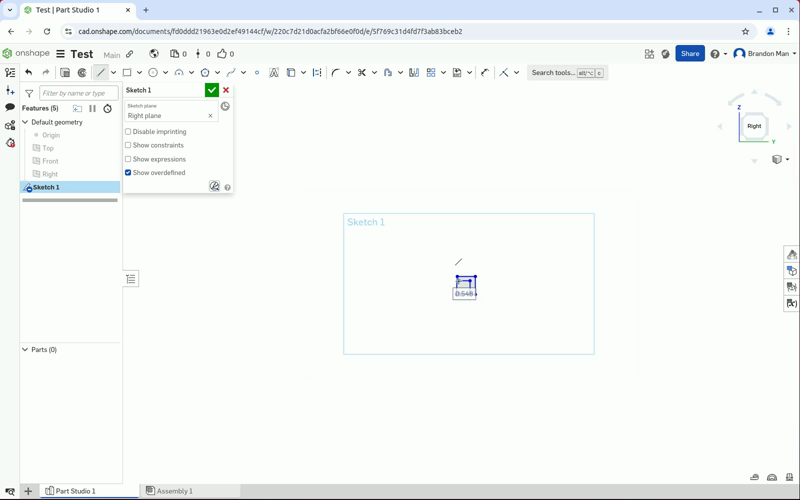
scroll(-6)
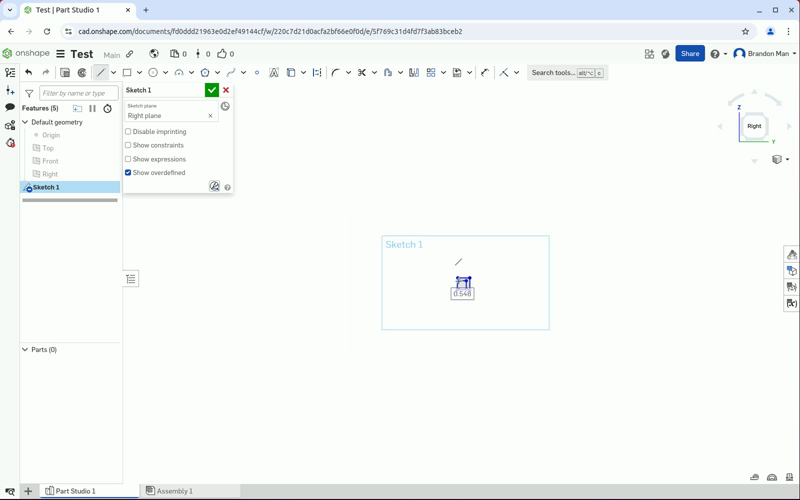
scroll(-6)
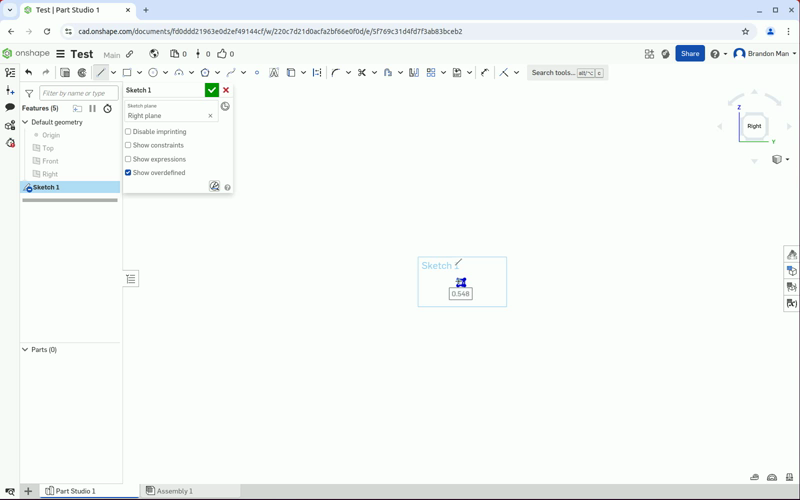
key_up(shift)
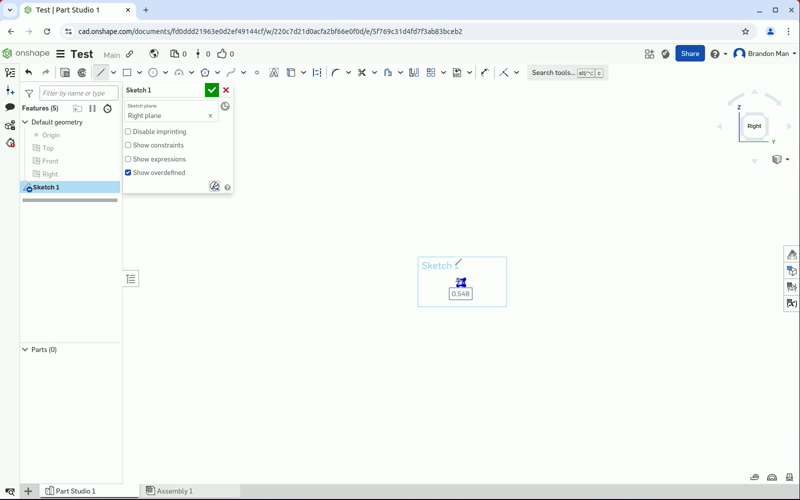
mouse_move(488, 280)
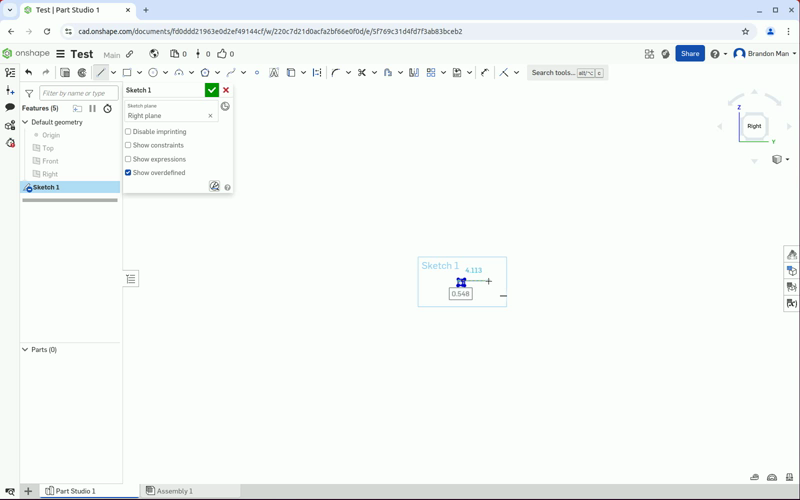
key_down(shift)
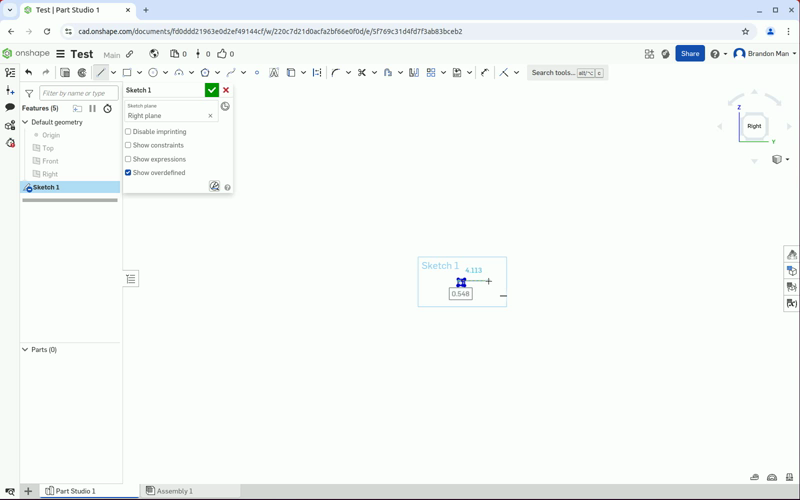
mouse_move(458, 285)
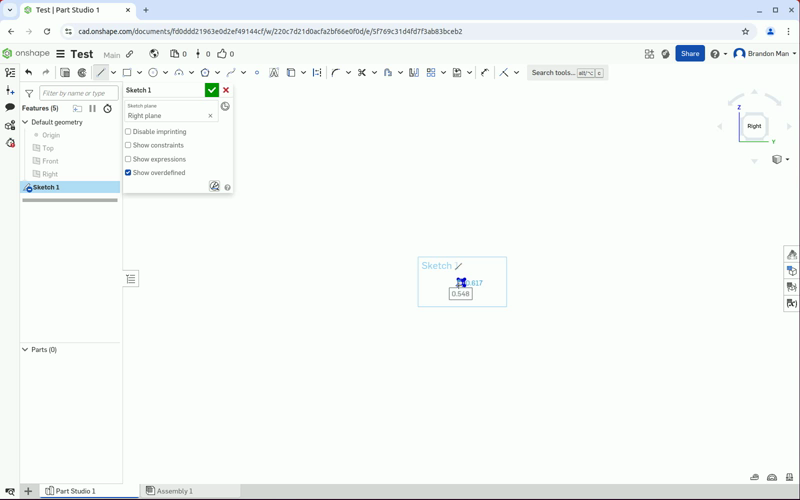
scroll(6)
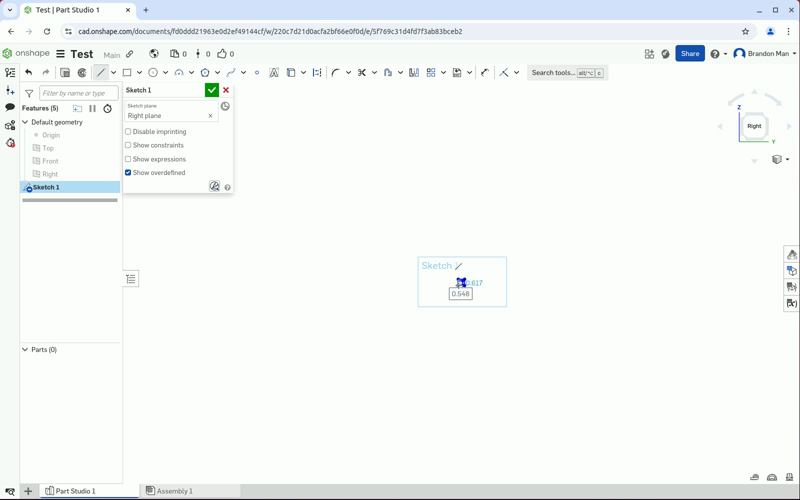
scroll(6)
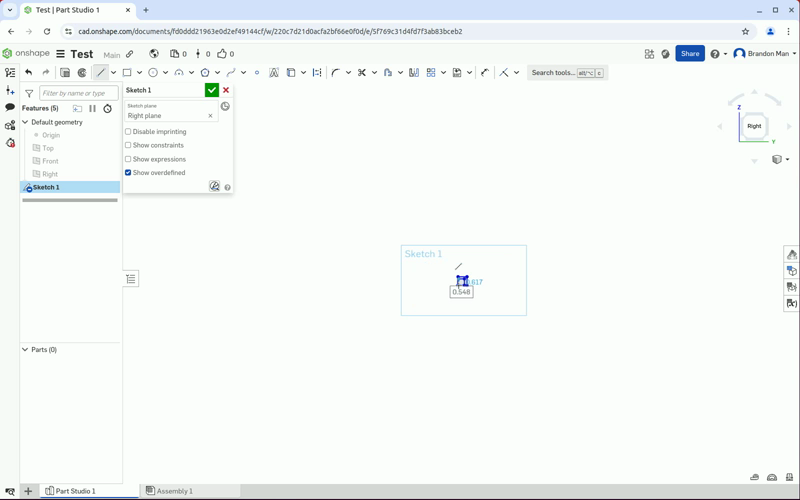
scroll(6)
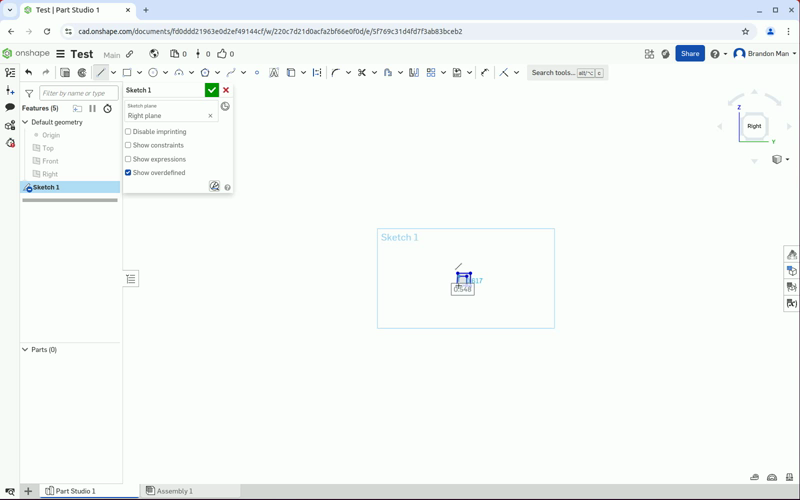
scroll(6)
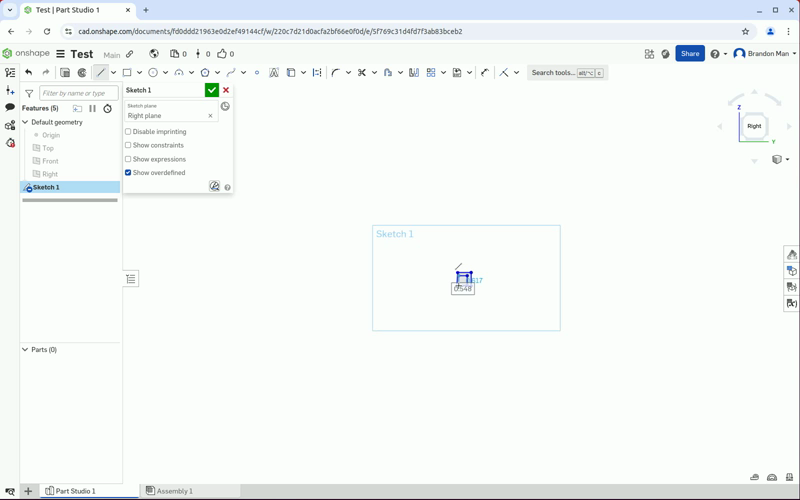
scroll(6)
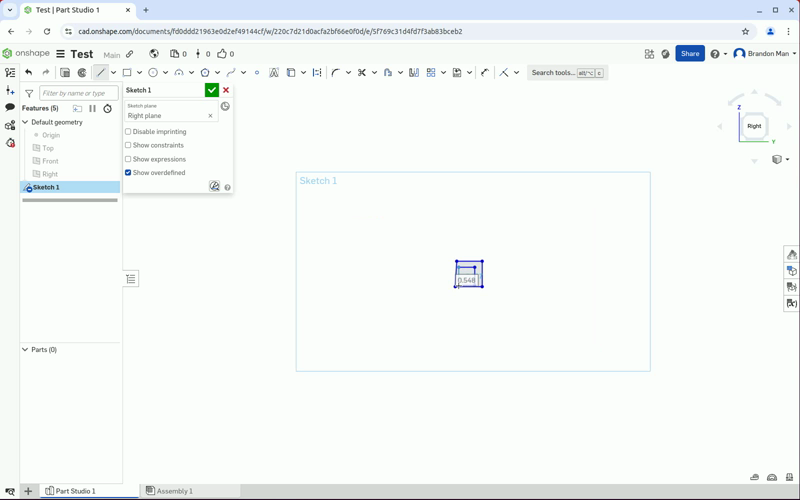
scroll(6)
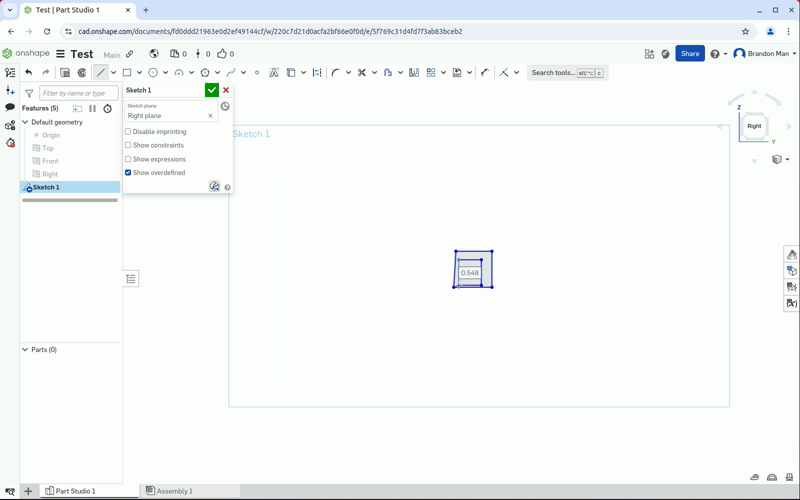
scroll(6)
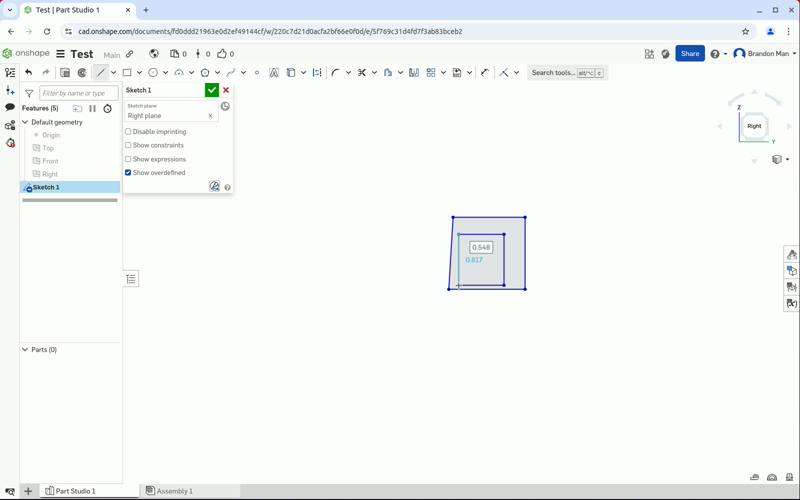
key_up(shift)
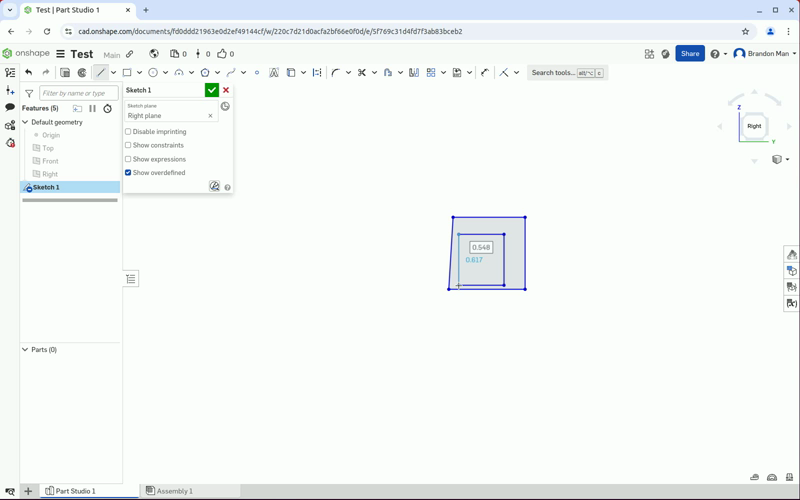
click(458, 285)
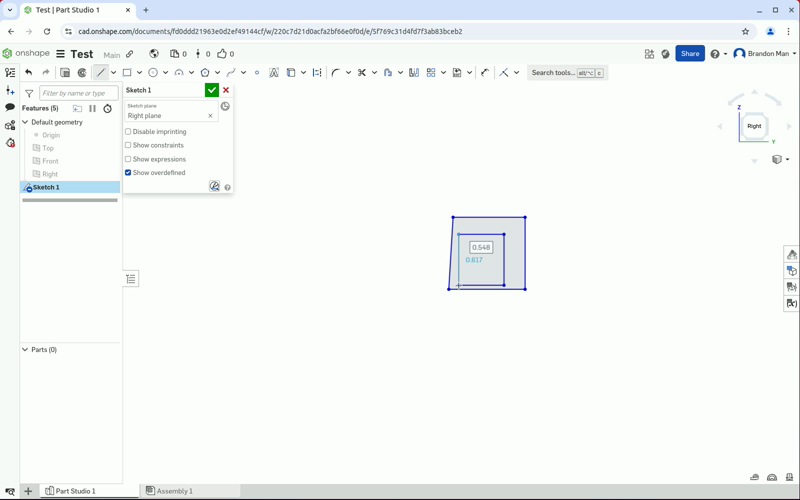
scroll(-6)
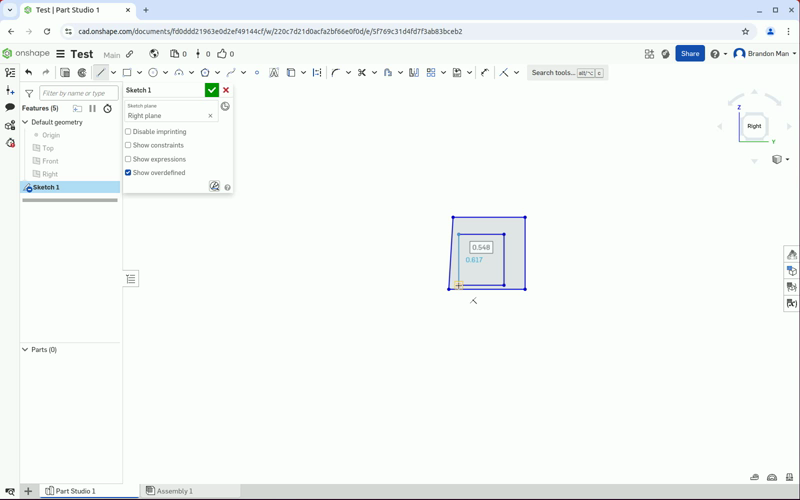
scroll(-6)
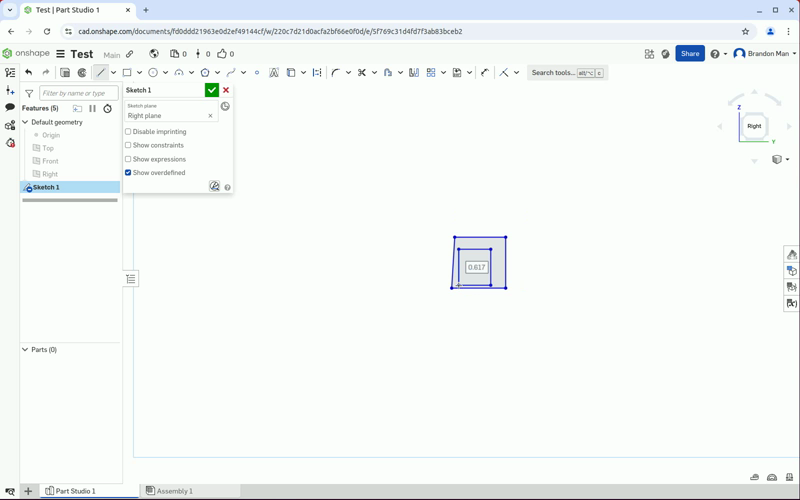
scroll(-6)
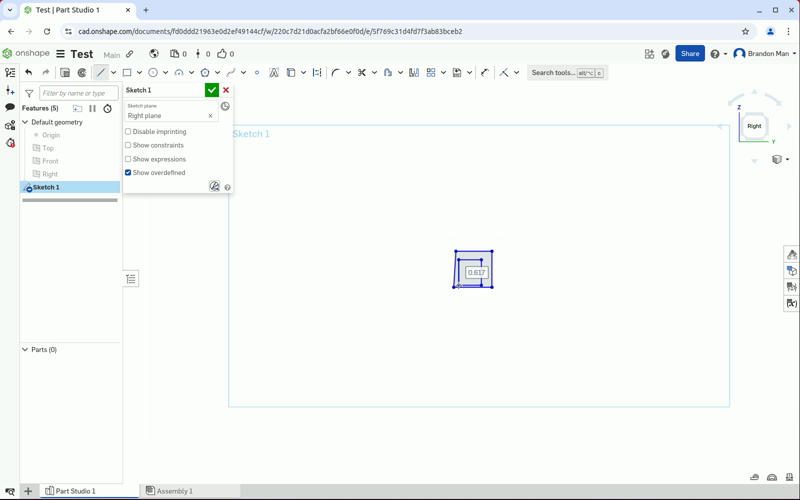
scroll(-6)
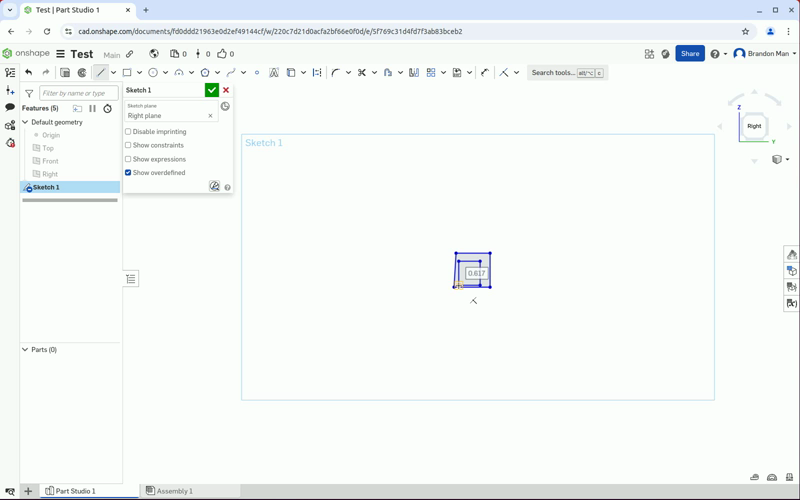
scroll(-6)
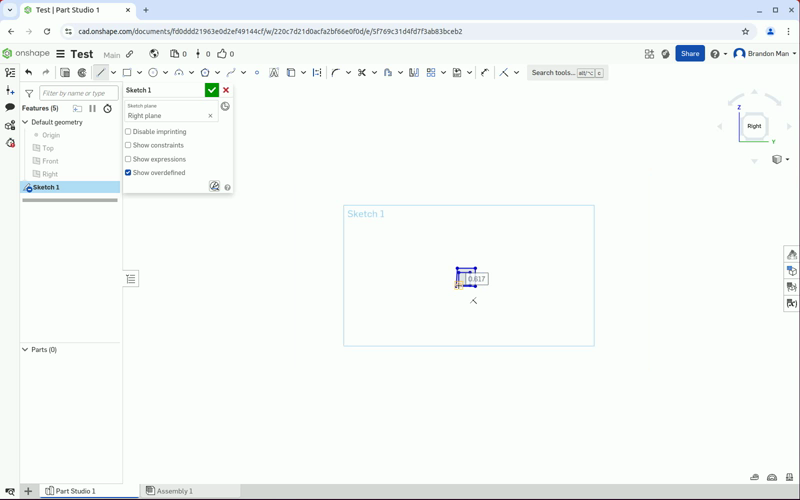
scroll(-6)
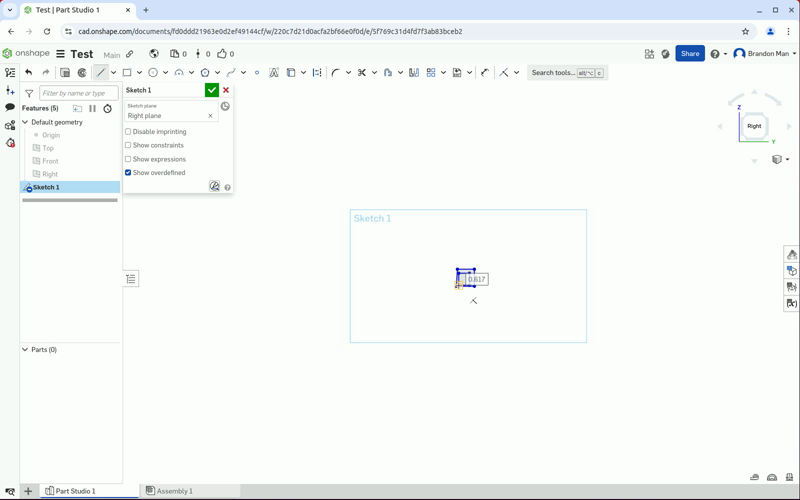
scroll(-6)
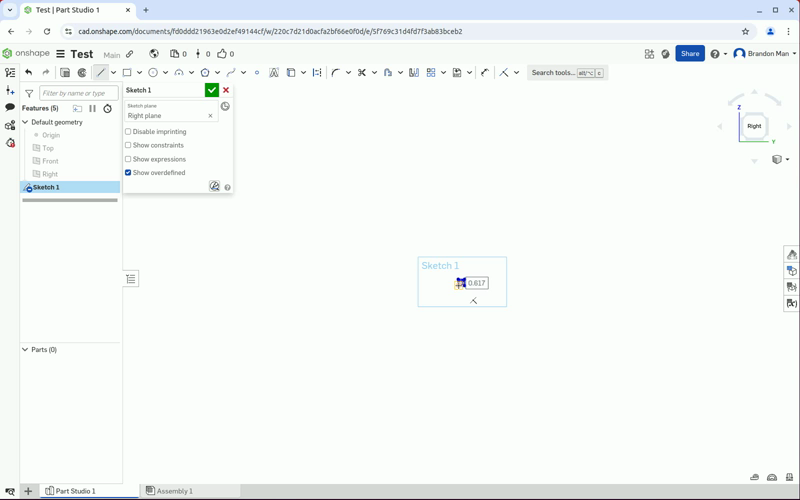
key(esc)
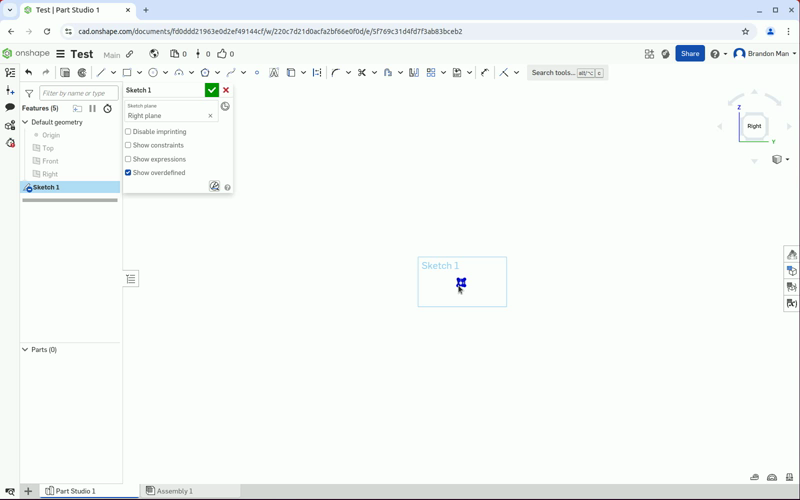
mouse_move(458, 284)
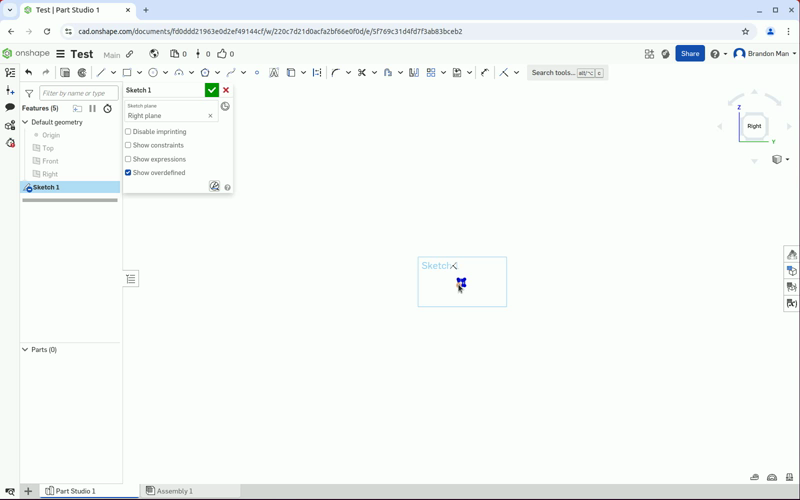
scroll(6)
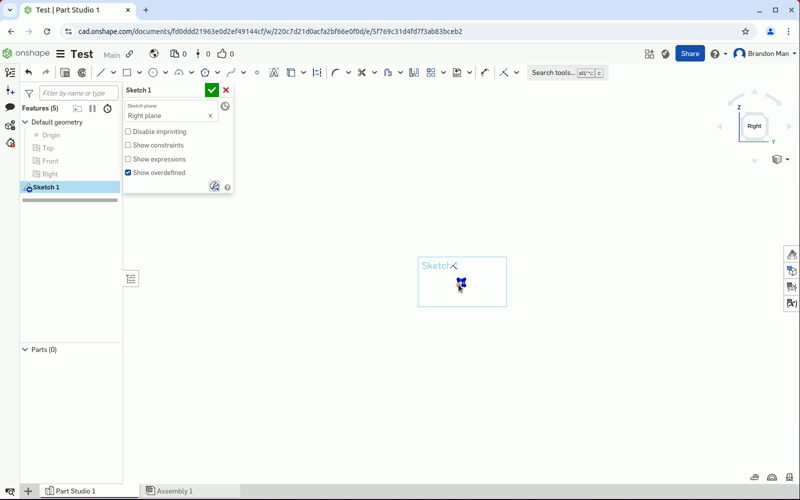
scroll(6)
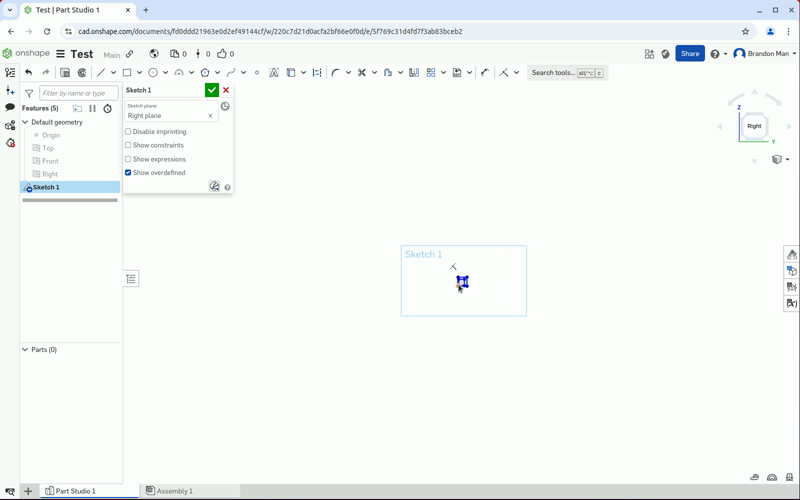
scroll(6)
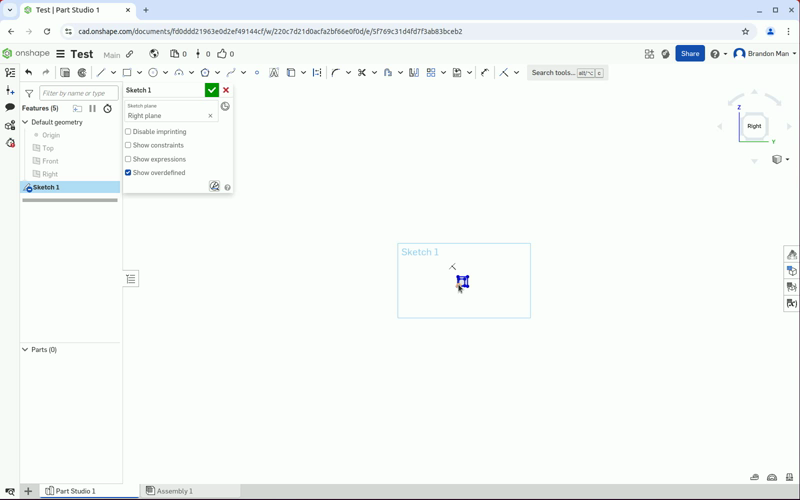
scroll(6)
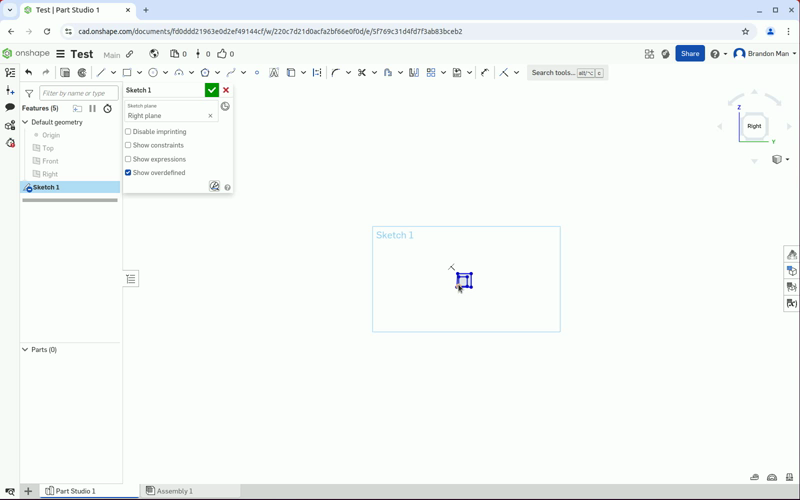
scroll(6)
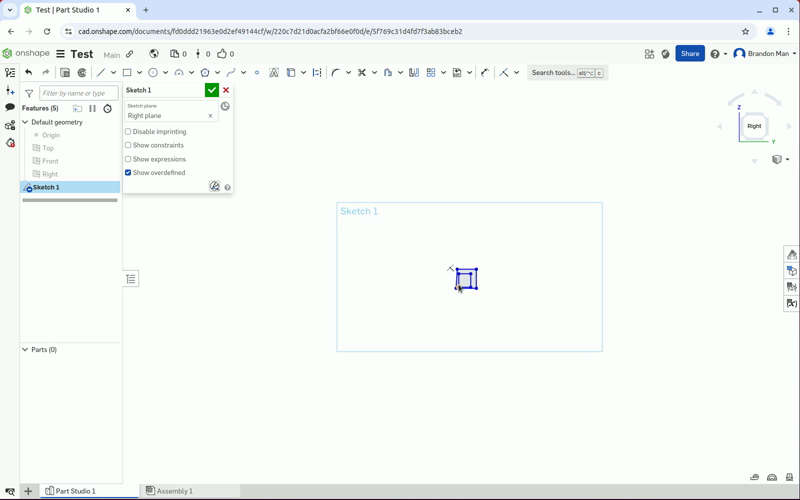
scroll(6)
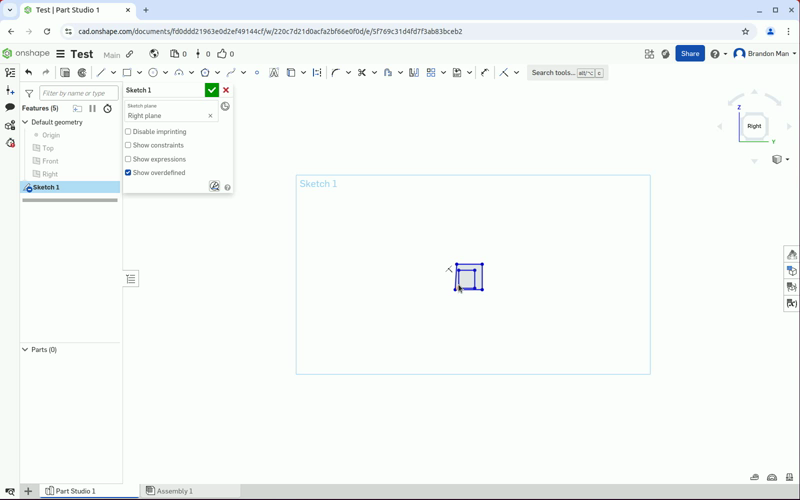
scroll(6)
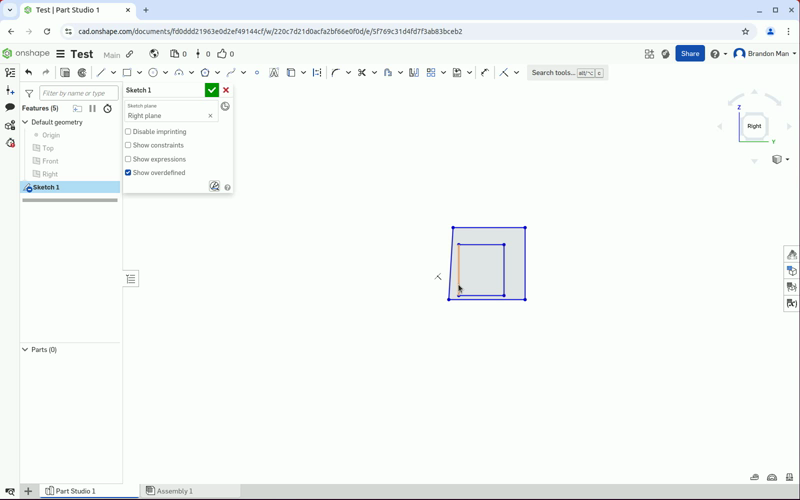
click(458, 284)
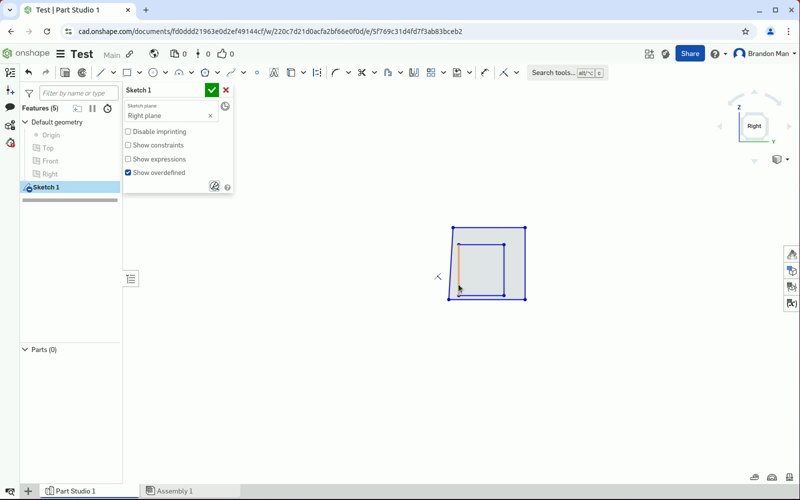
scroll(-6)
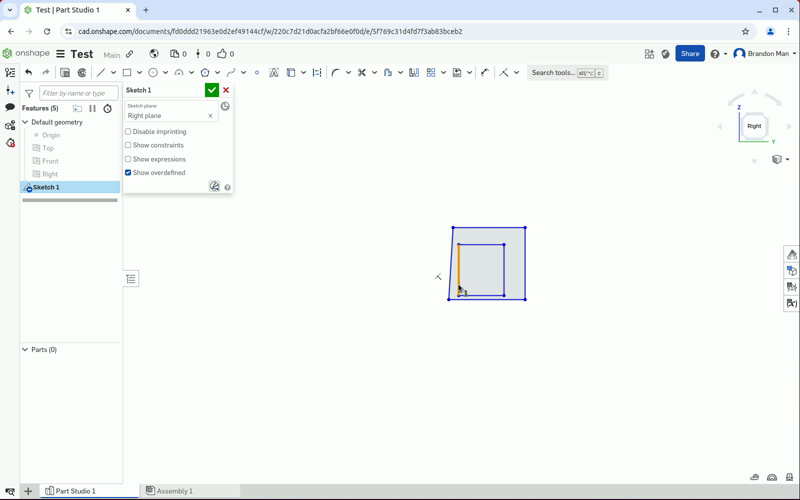
scroll(-6)
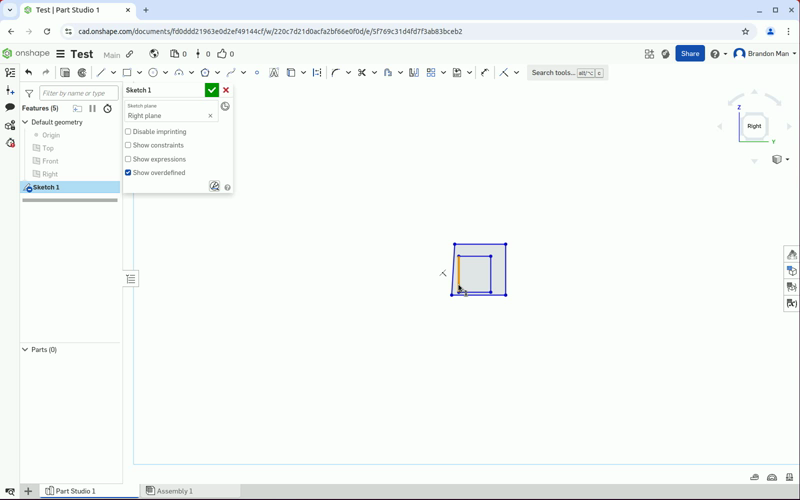
scroll(-6)
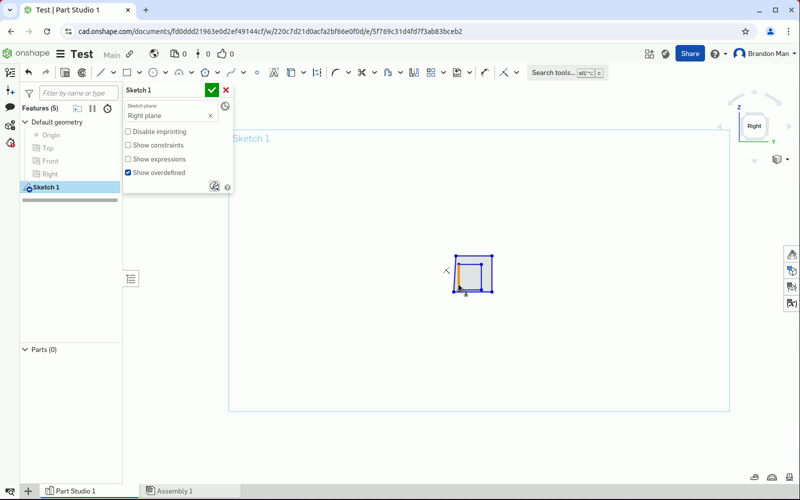
scroll(-6)
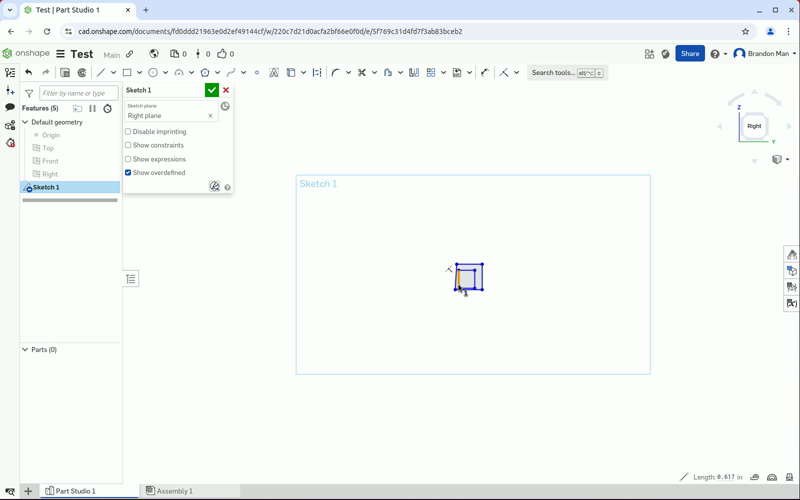
scroll(-6)
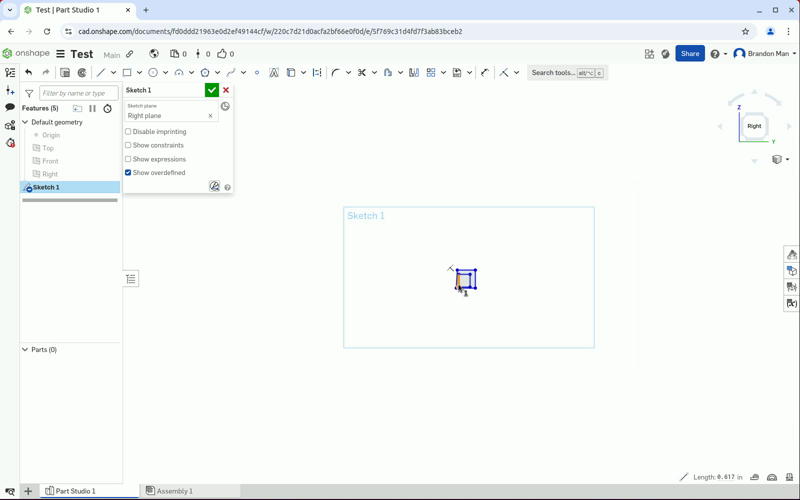
scroll(-6)
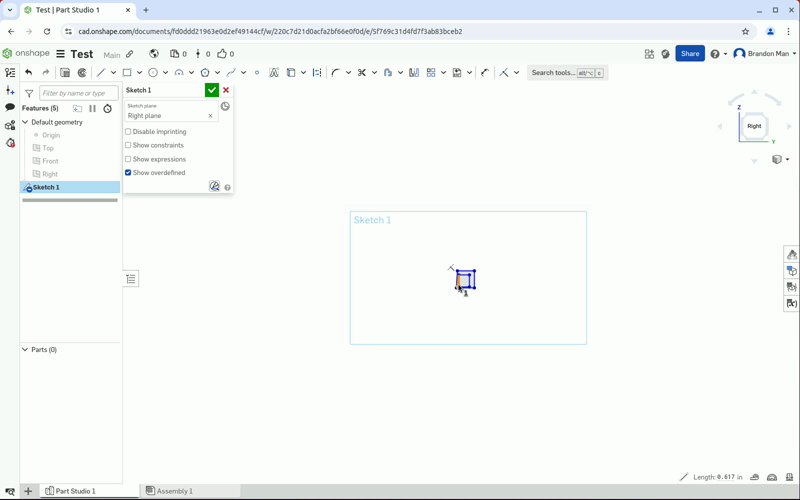
scroll(-6)
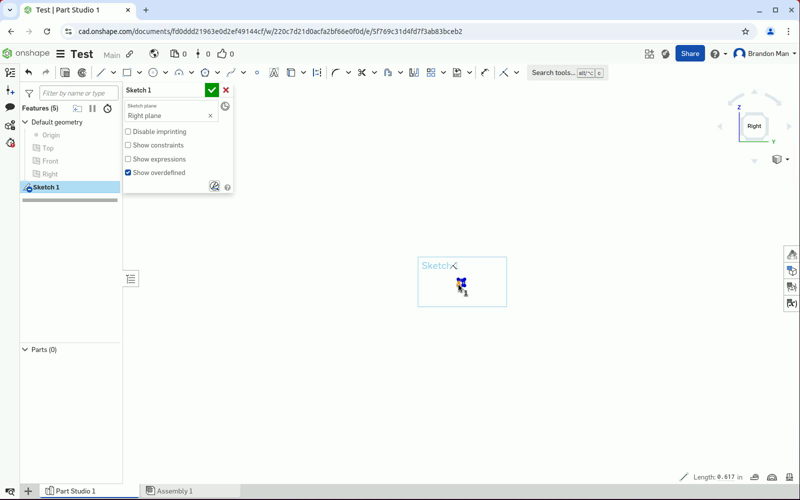
mouse_move(73, 352)
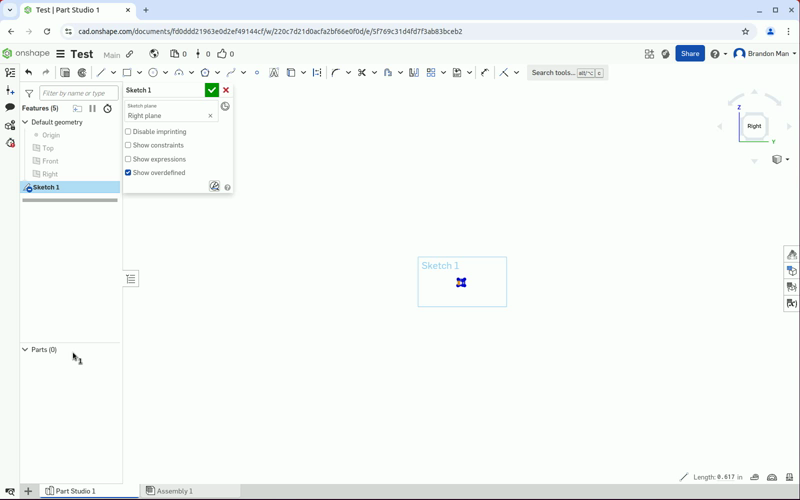
key(shift+y)
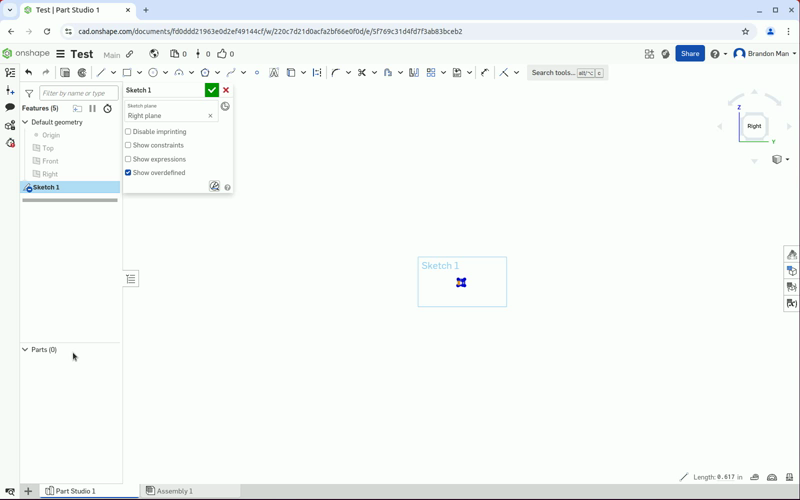
key(shift+e)
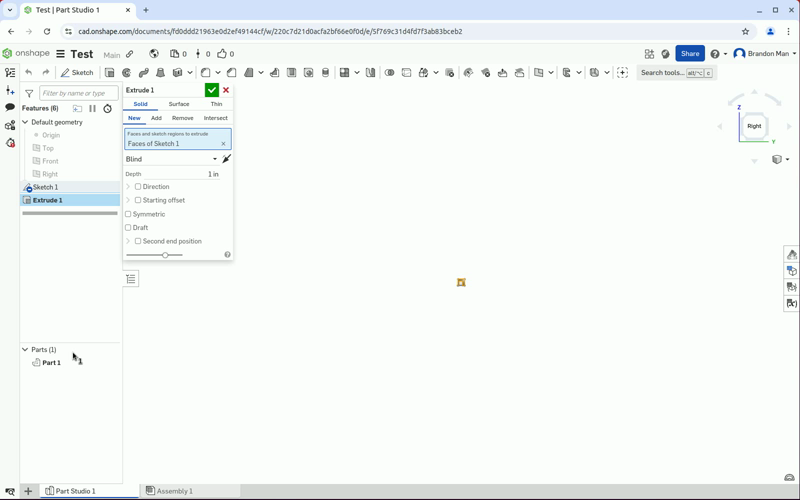
mouse_move(143, 106)
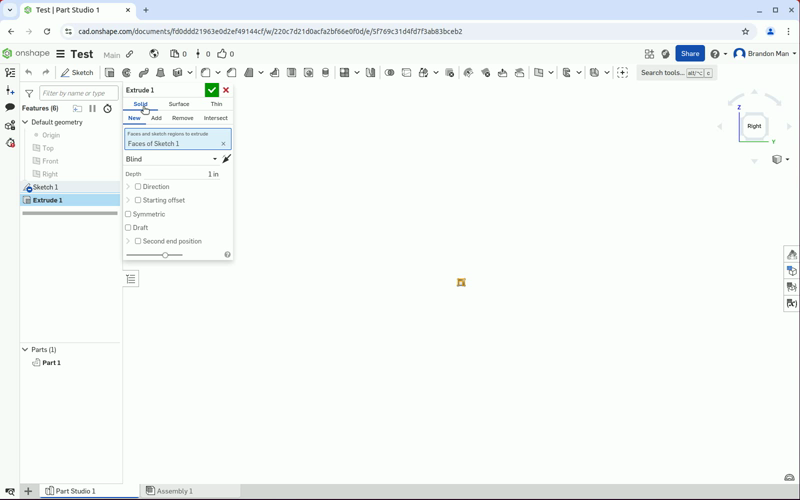
click(143, 106)
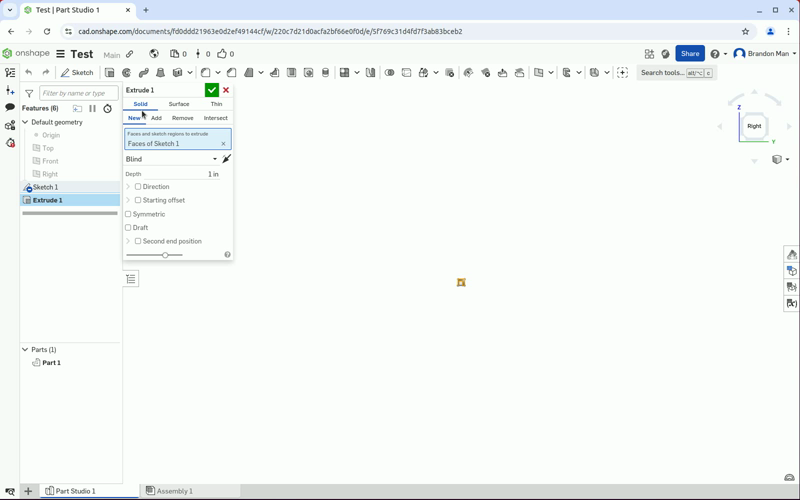
mouse_move(137, 120)
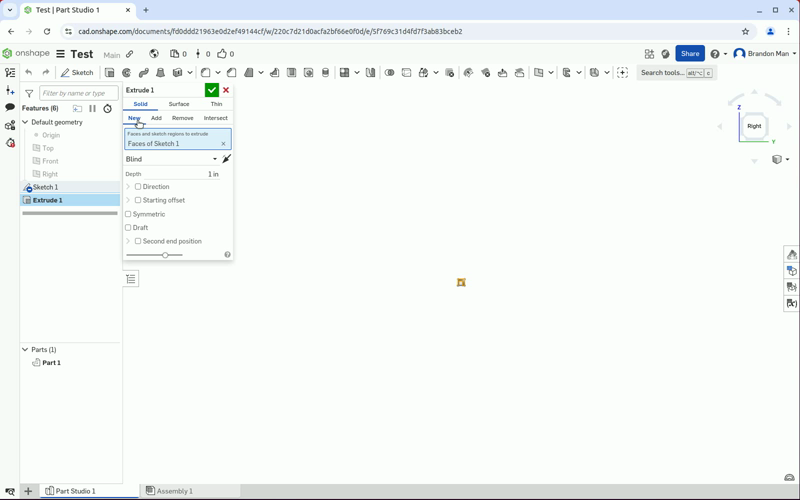
click(137, 120)
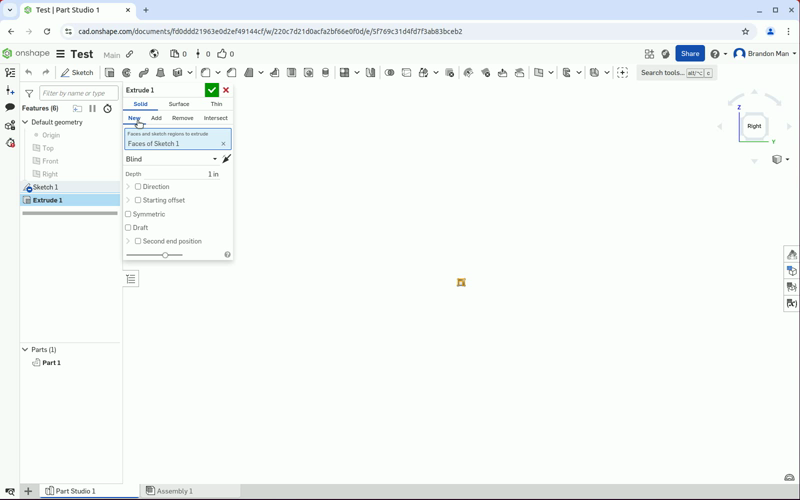
key(tab, 4)
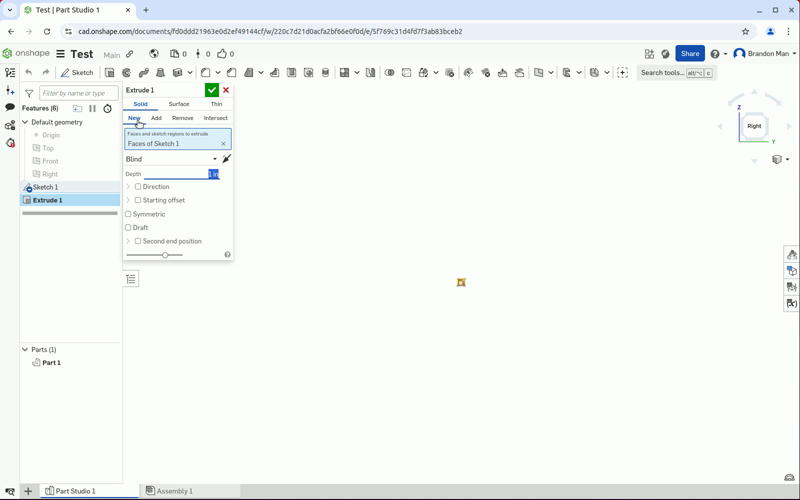
text(22.145)
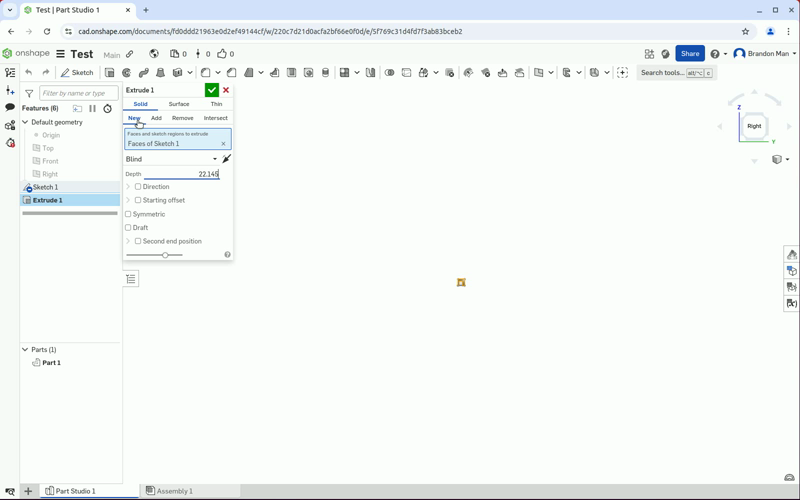
key(enter)
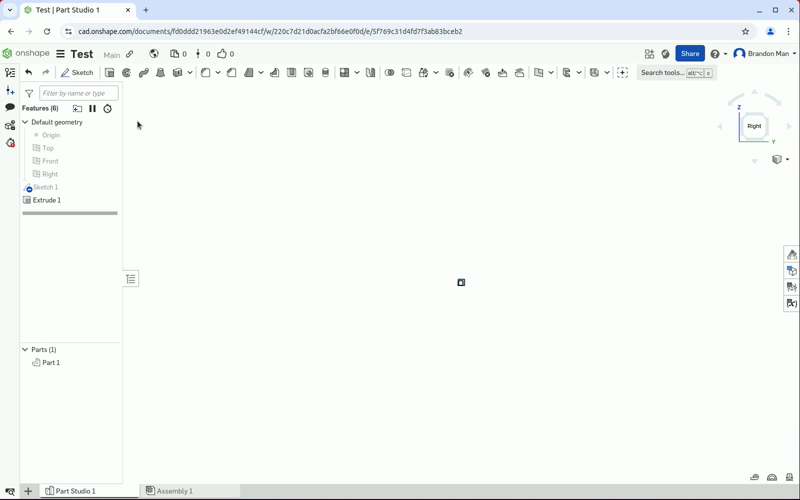
key(shift+h)
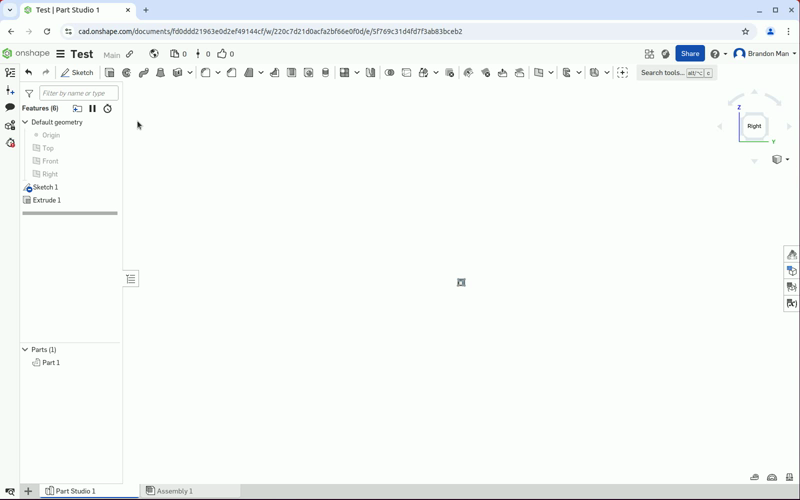
key(shift+h)
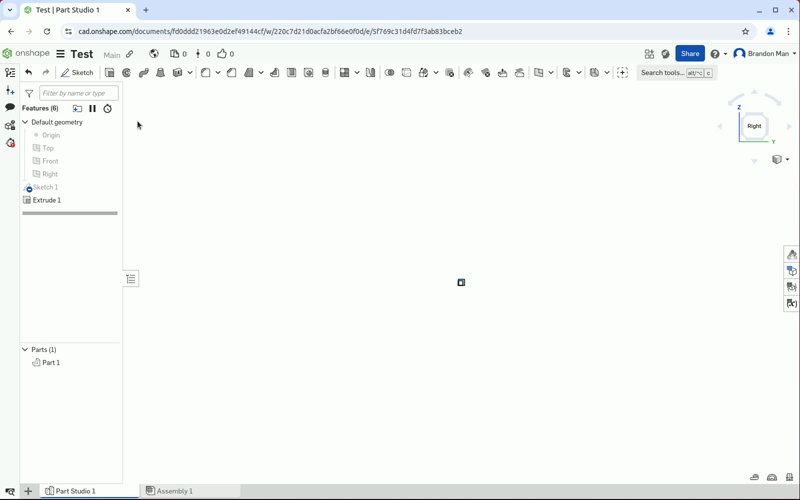
mouse_move(73, 189)
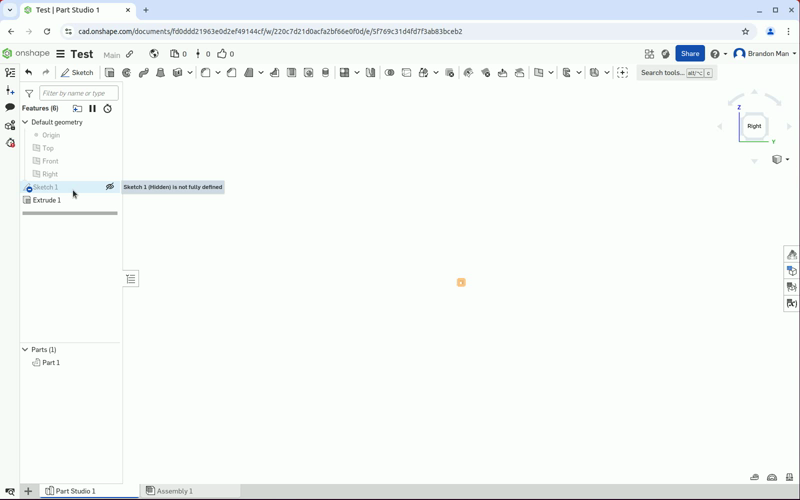
click(73, 189)
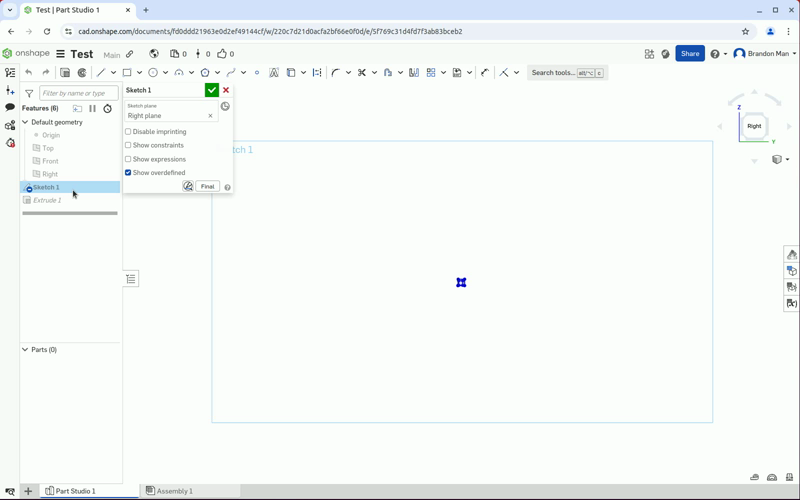
mouse_move(229, 92)
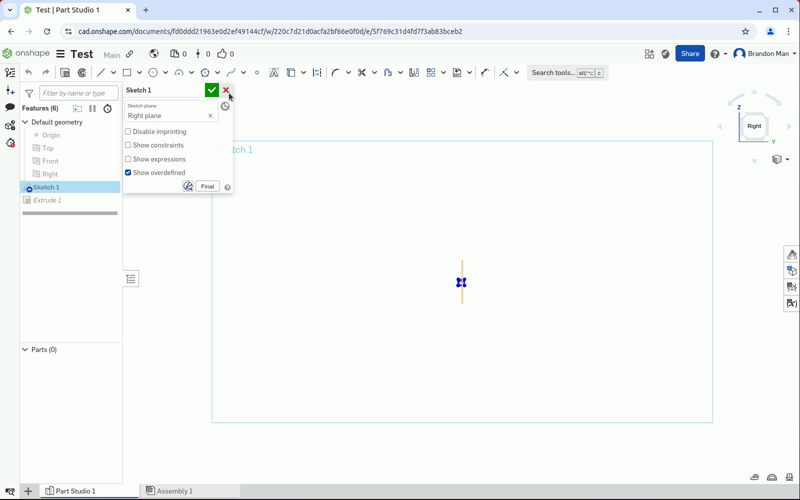
click(229, 92)
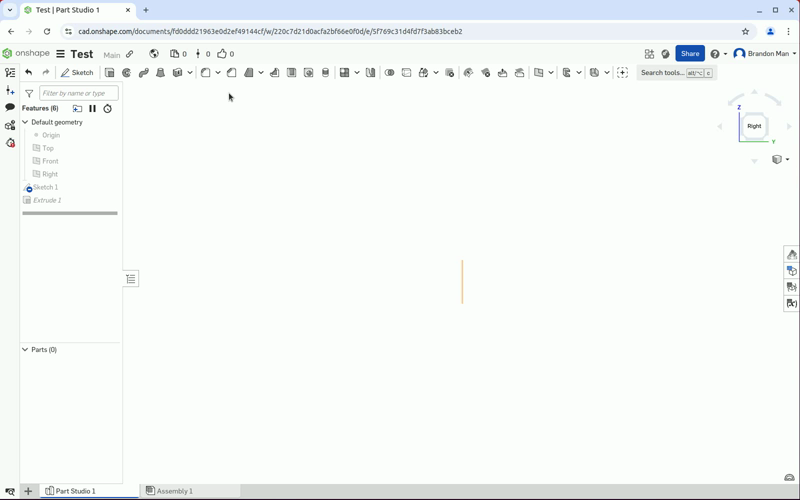
mouse_move(541, 75)
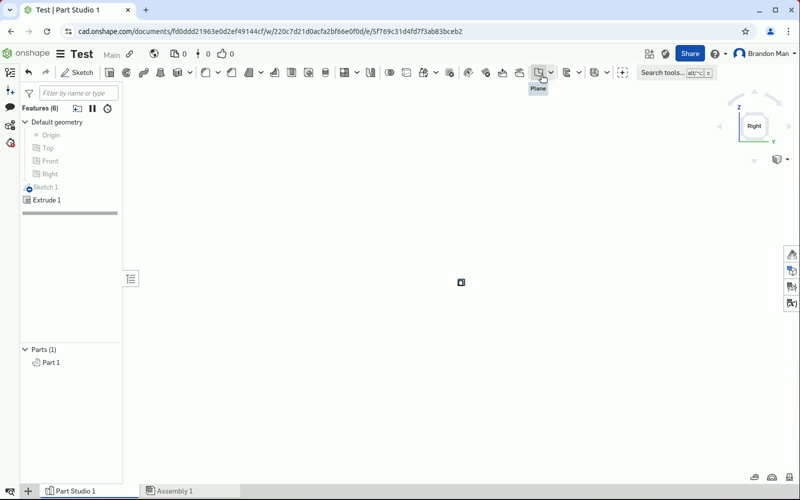
click(541, 75)
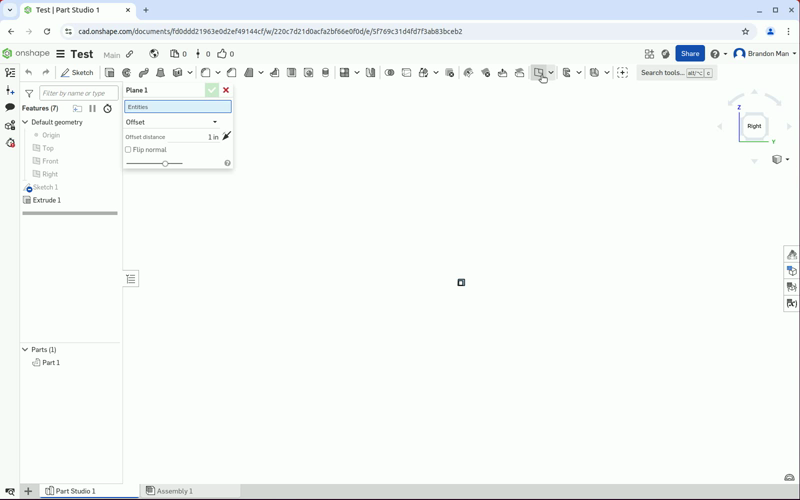
mouse_move(73, 176)
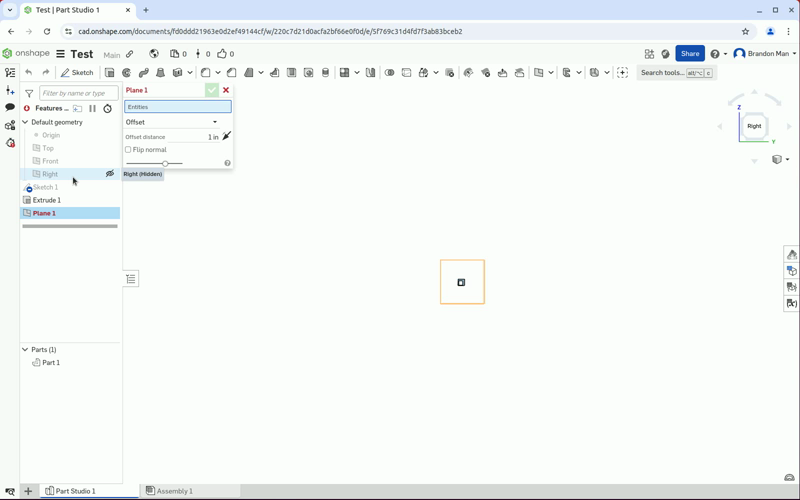
click(73, 176)
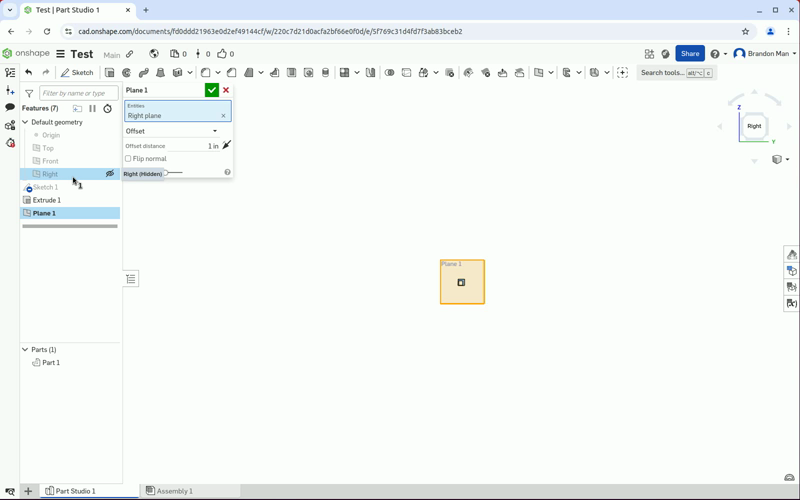
key(tab, 2)
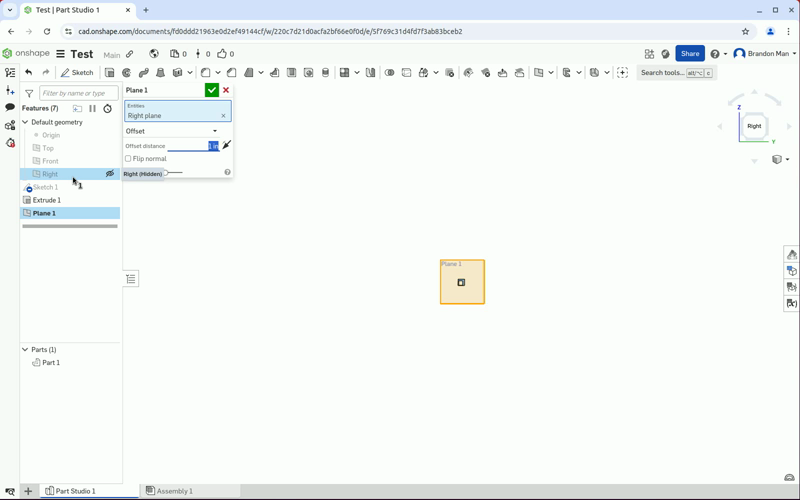
text(22.153)
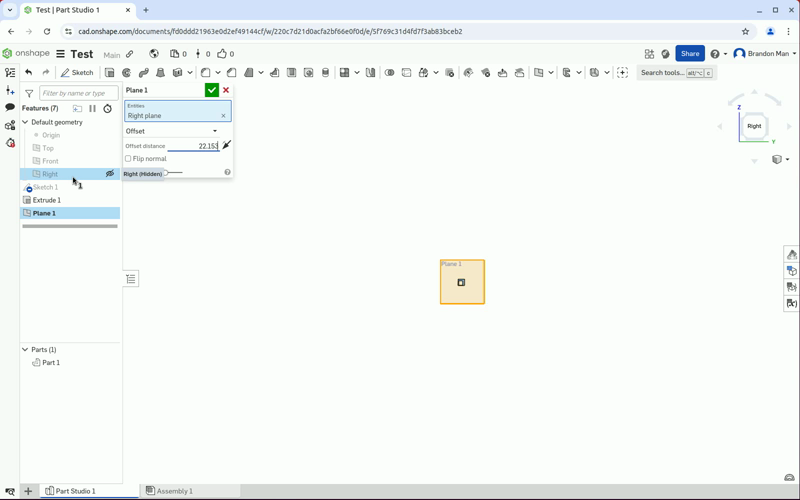
key(enter, 2)
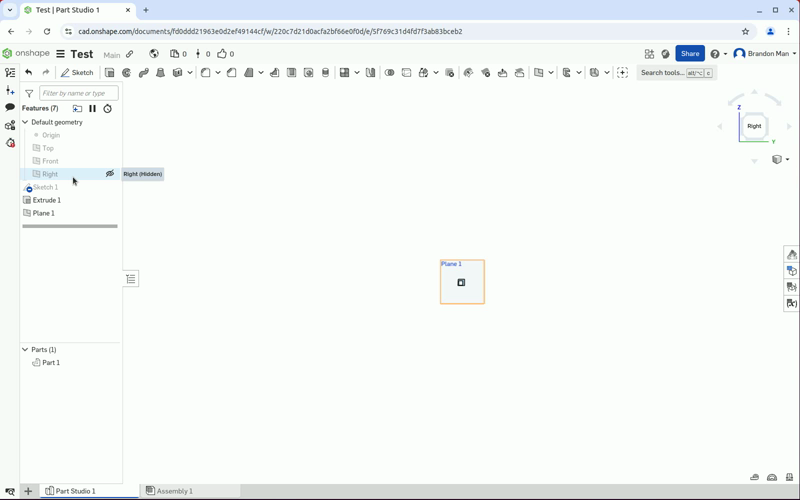
key(shift+s)
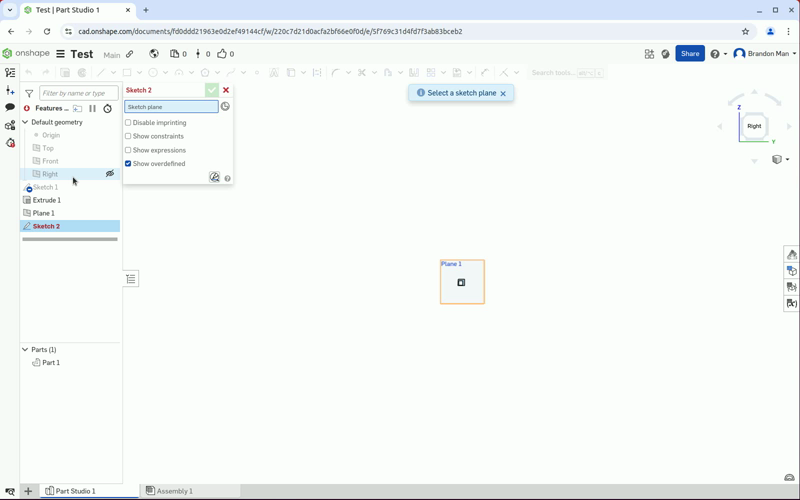
mouse_move(73, 215)
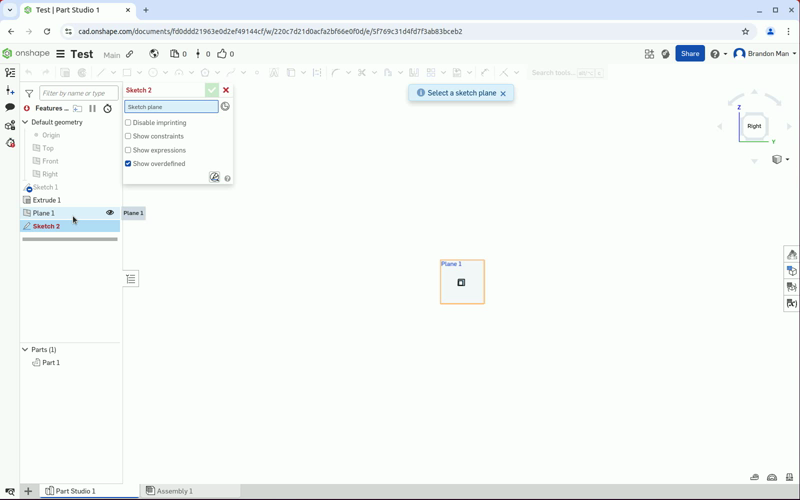
click(73, 215)
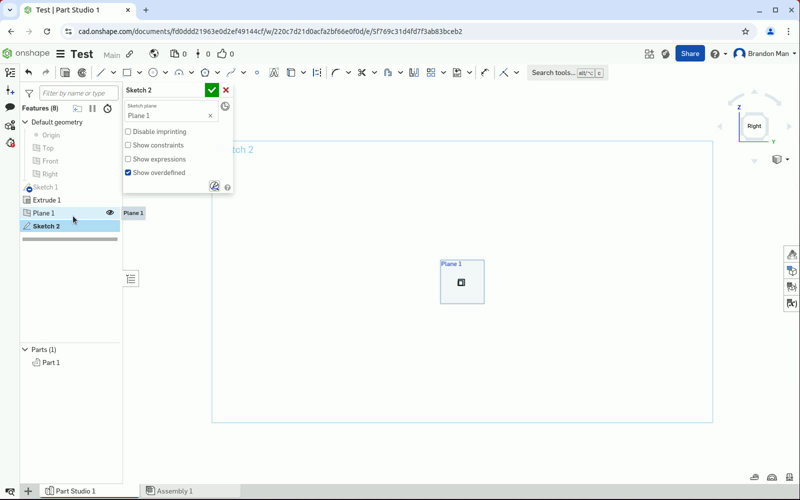
mouse_move(73, 352)
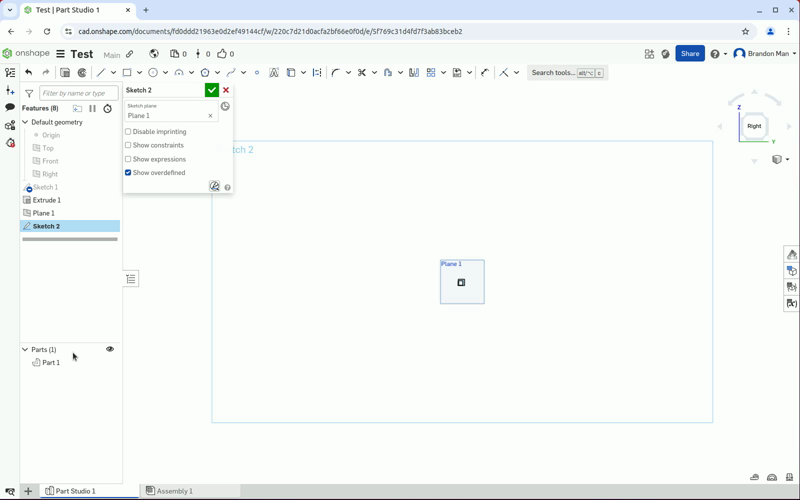
key(y)
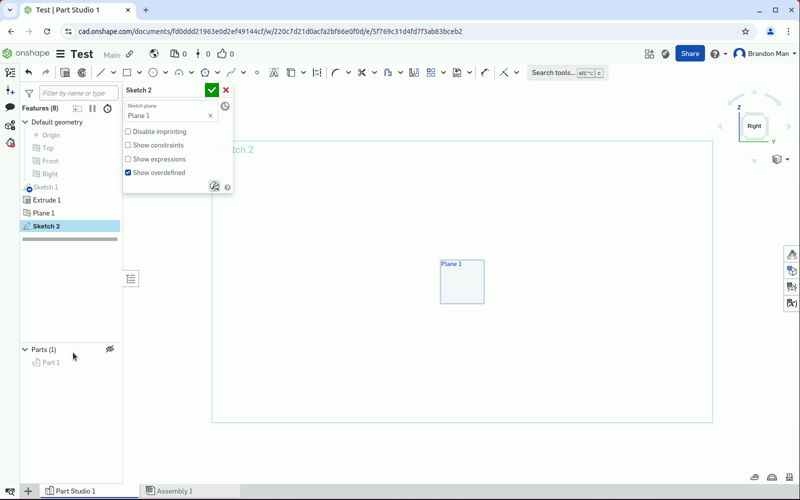
key(l)
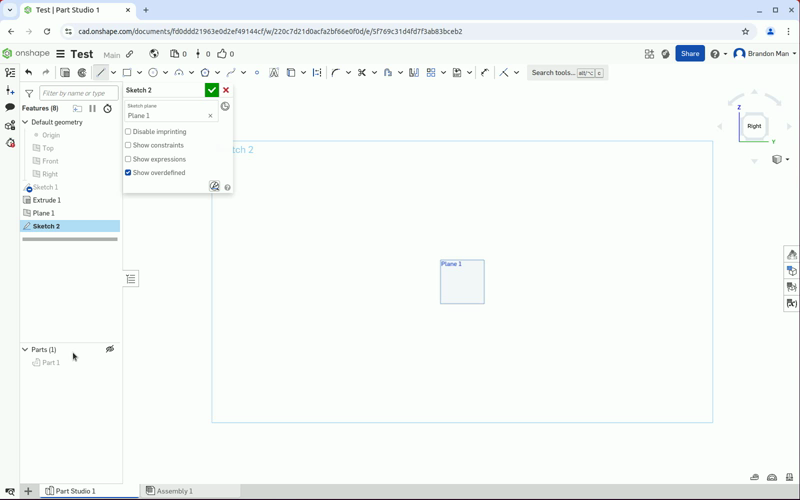
key_down(shift)
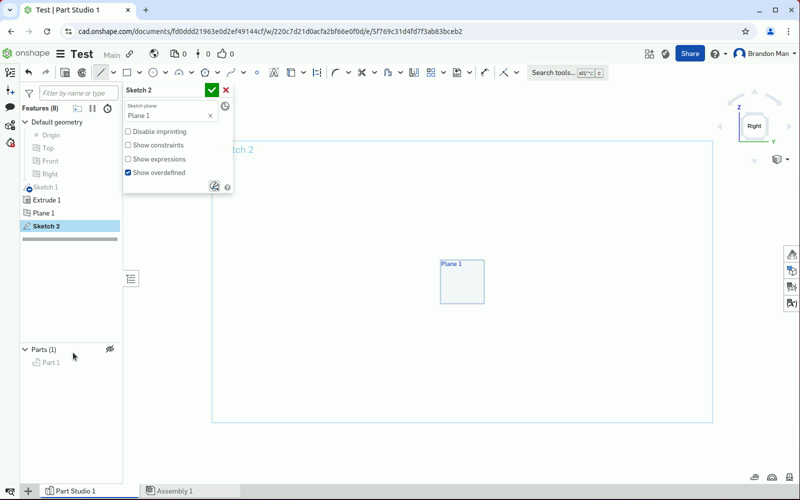
mouse_move(458, 285)
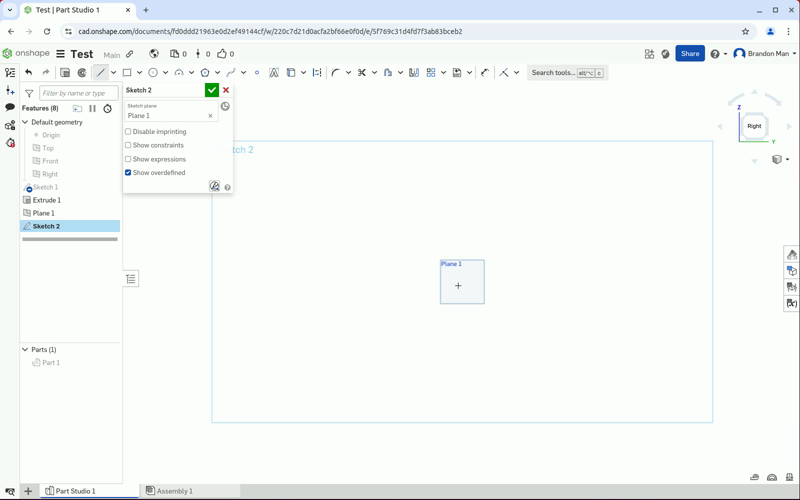
click(458, 285)
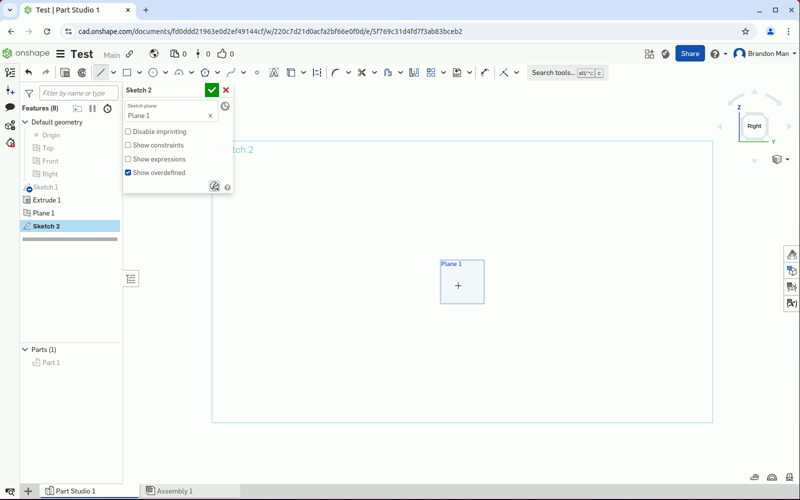
key_up(shift)
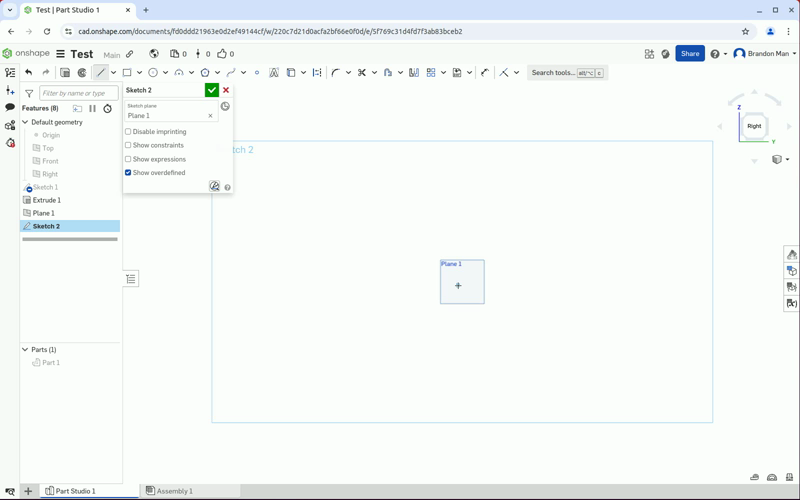
key_down(shift)
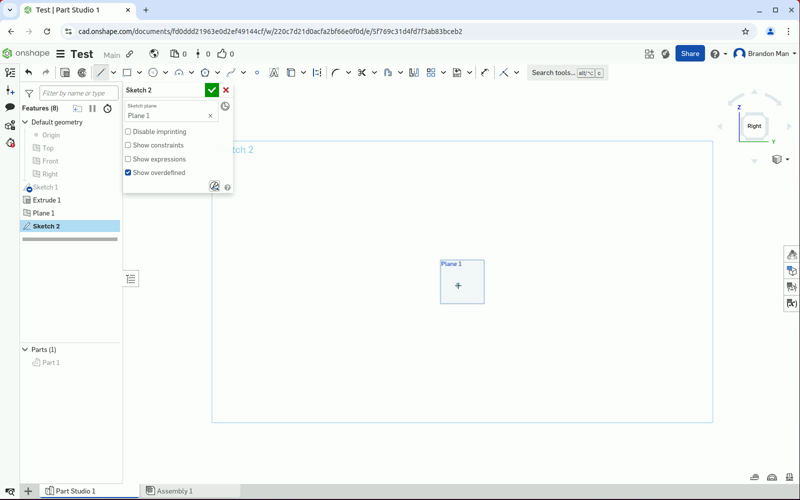
mouse_move(488, 285)
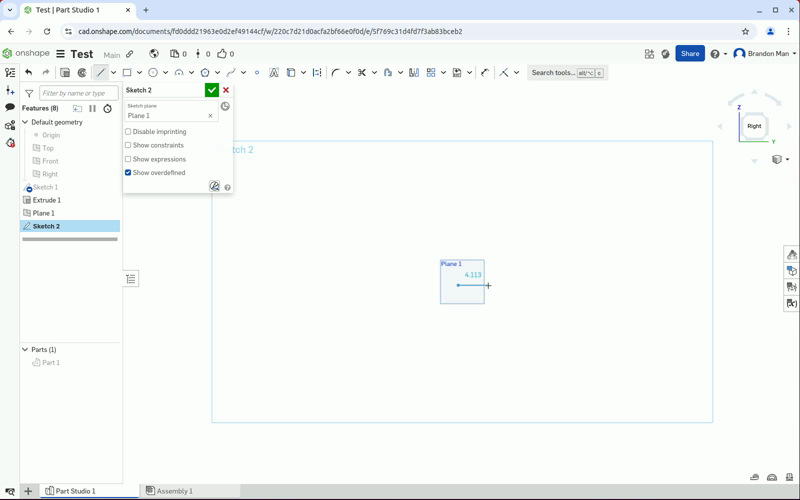
mouse_move(462, 285)
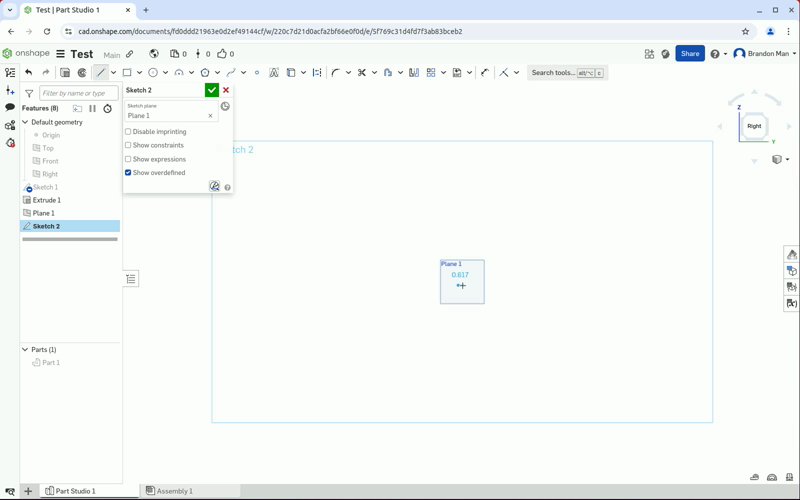
scroll(6)
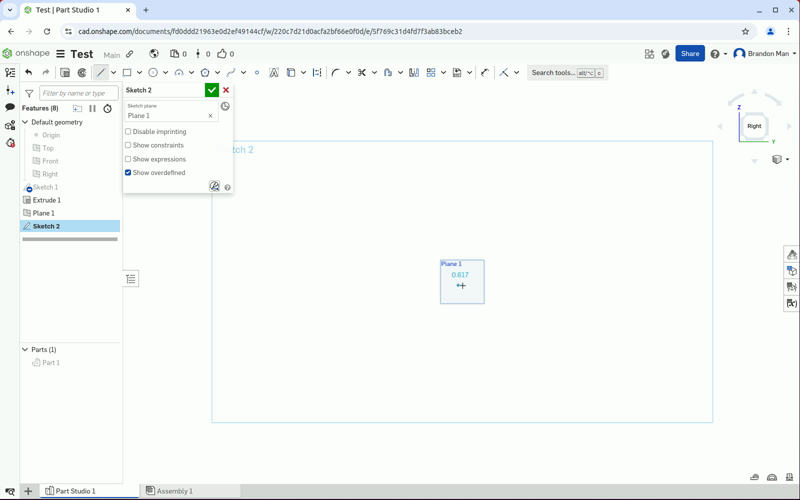
scroll(6)
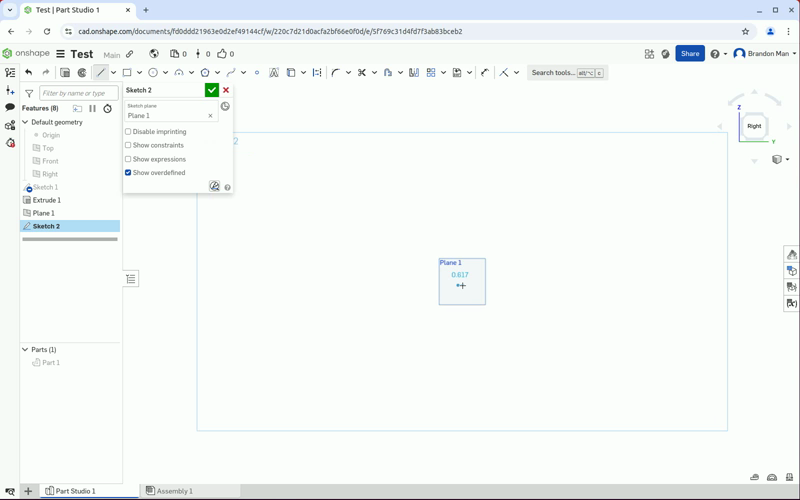
scroll(6)
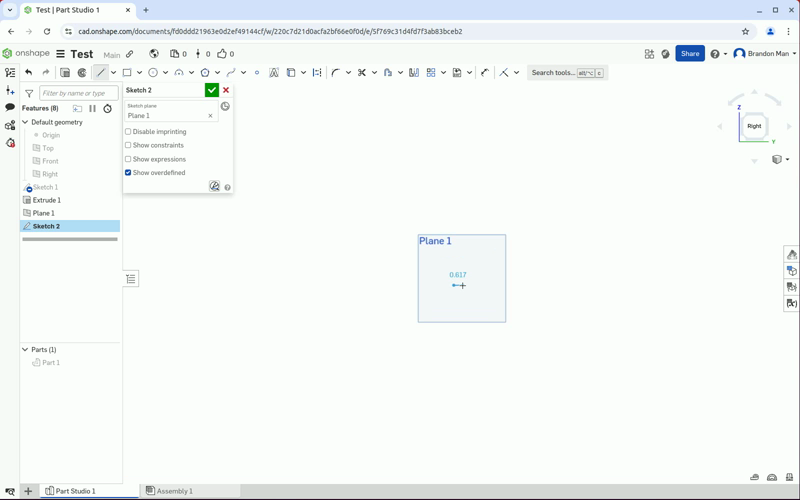
scroll(6)
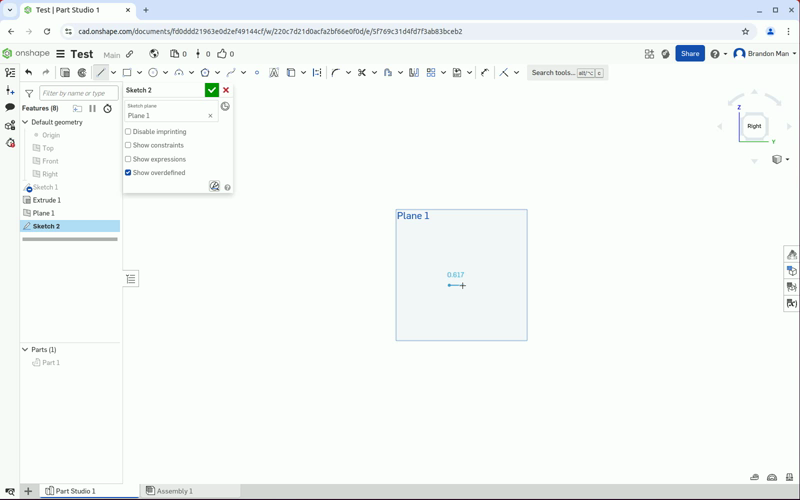
scroll(6)
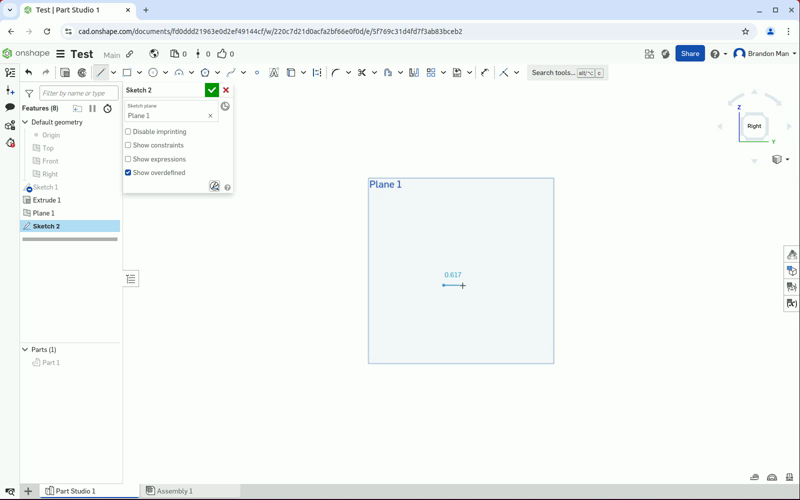
scroll(6)
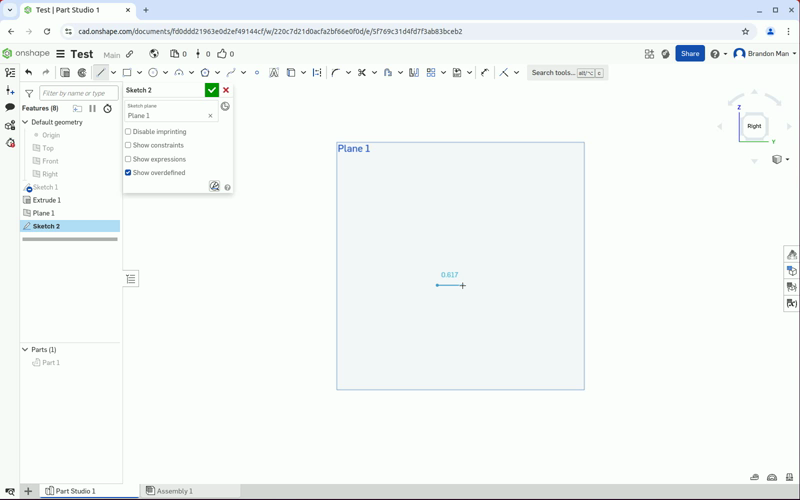
scroll(6)
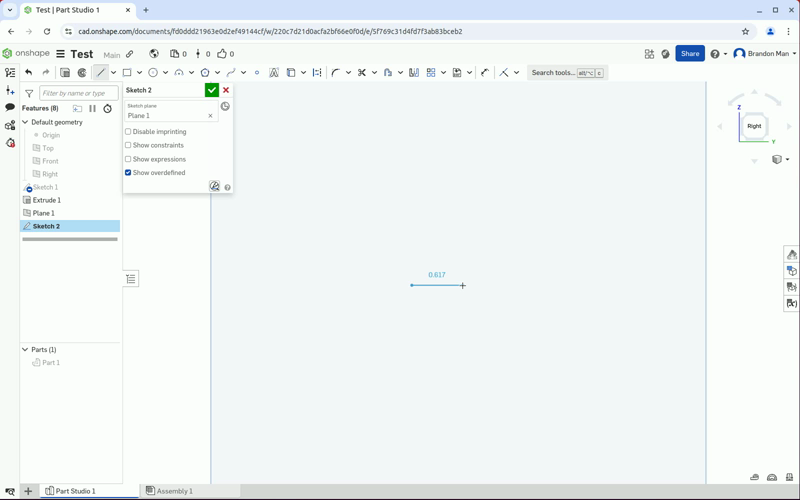
click(462, 285)
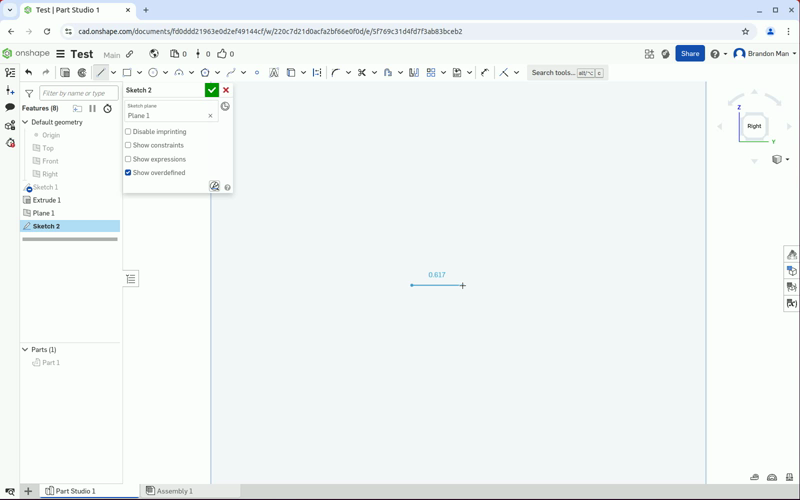
scroll(-6)
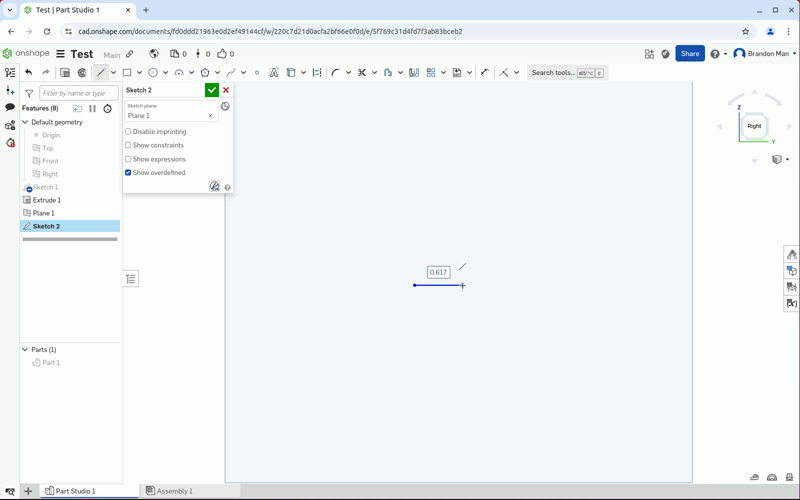
scroll(-6)
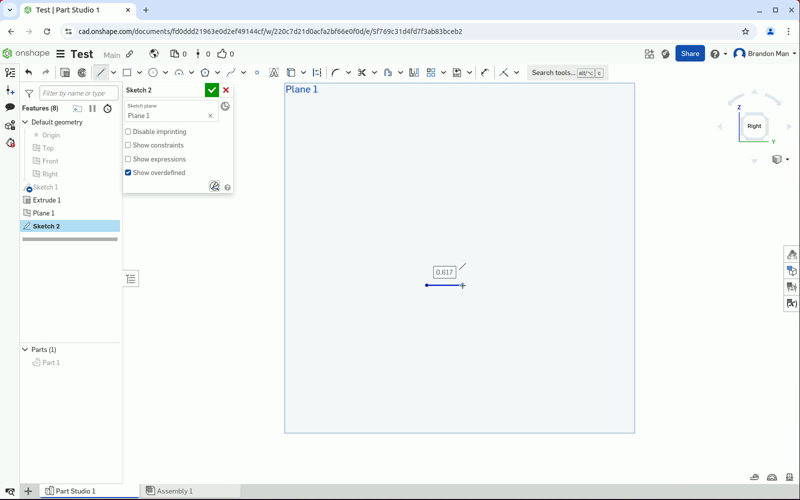
scroll(-6)
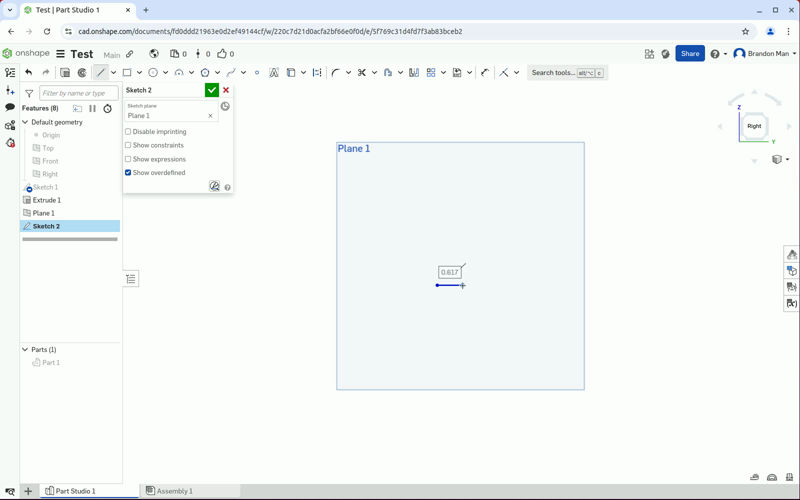
scroll(-6)
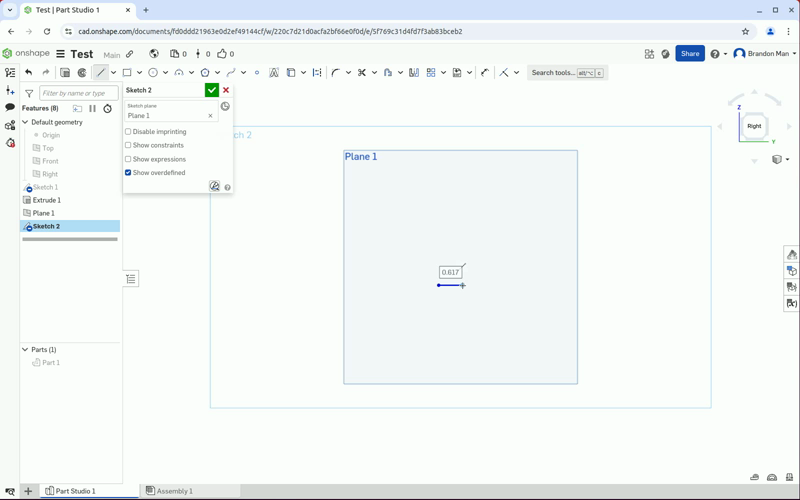
scroll(-6)
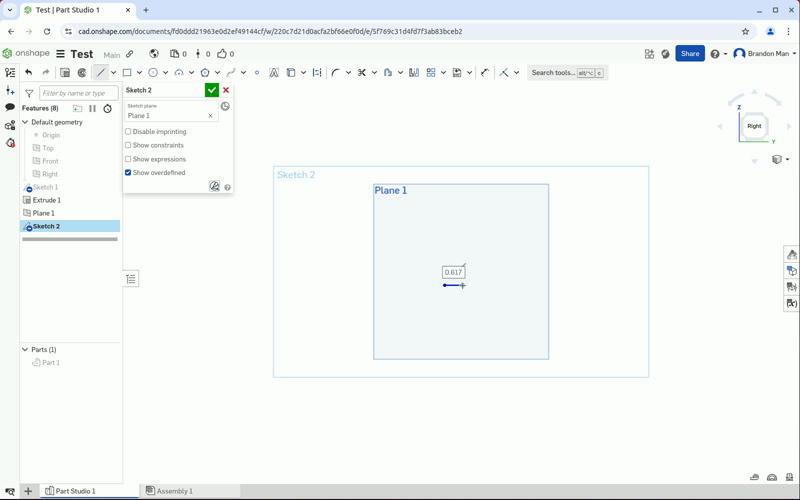
scroll(-6)
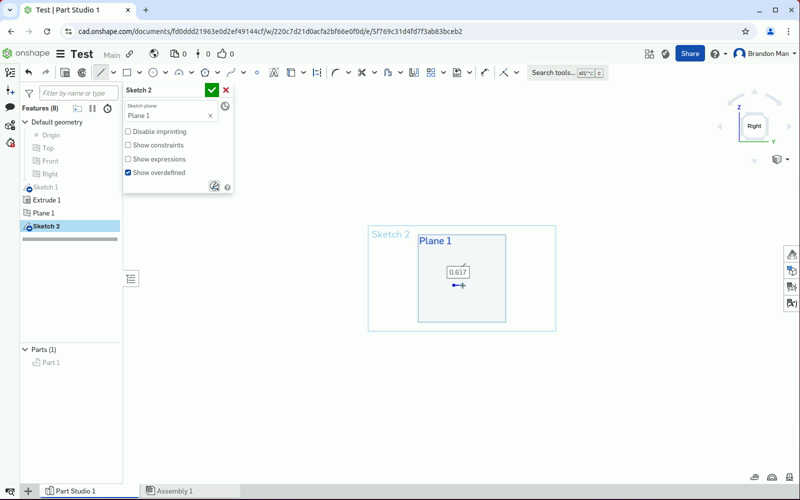
scroll(-6)
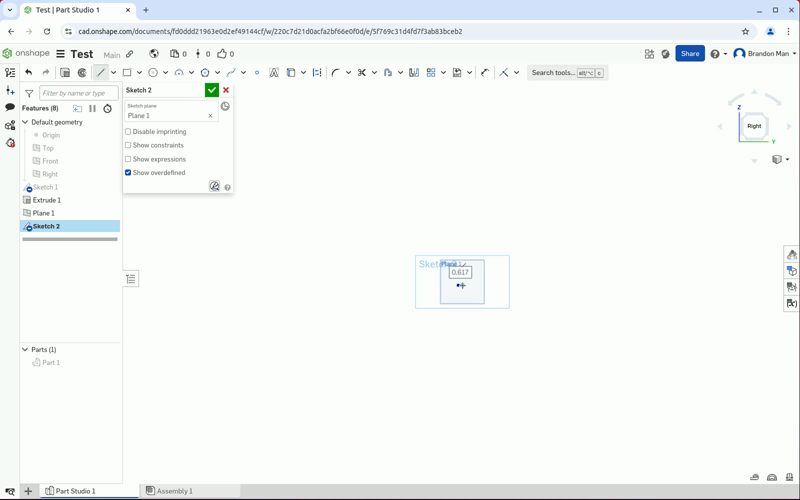
key_up(shift)
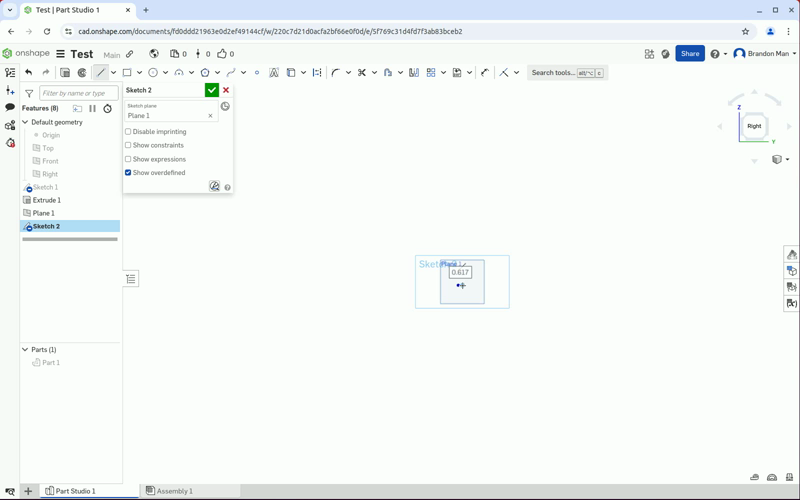
key_down(shift)
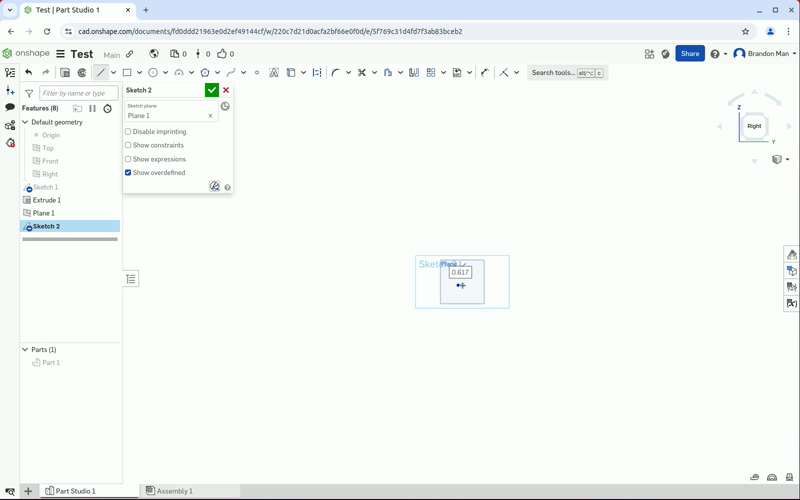
mouse_move(492, 285)
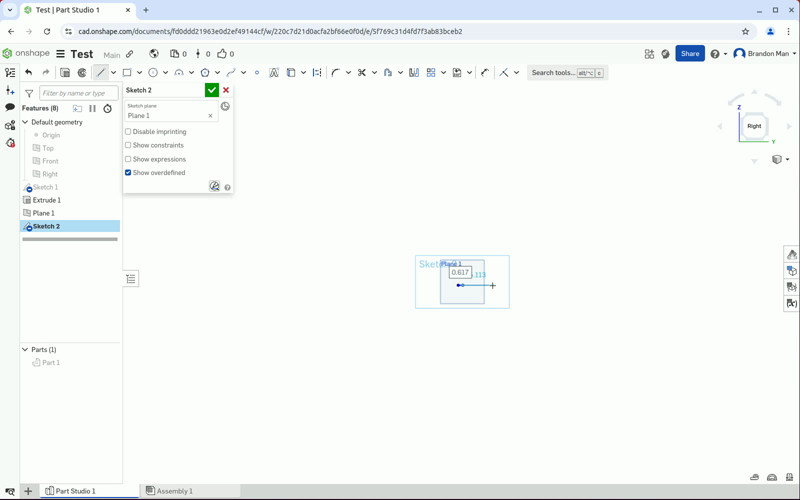
mouse_move(462, 280)
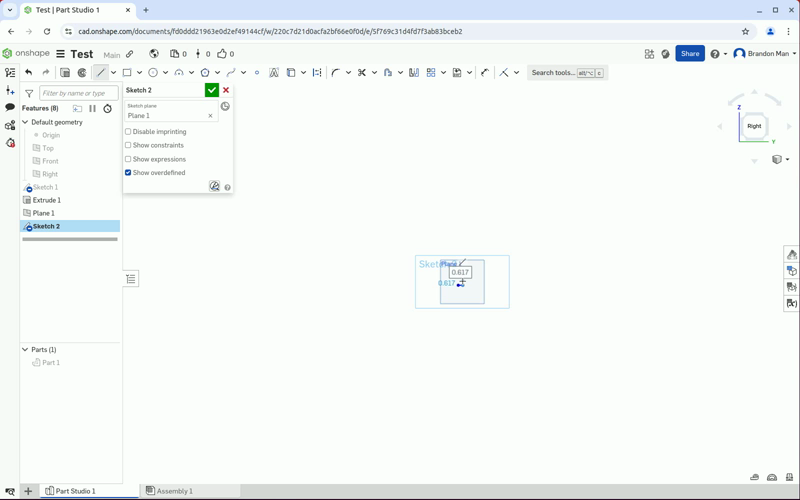
scroll(6)
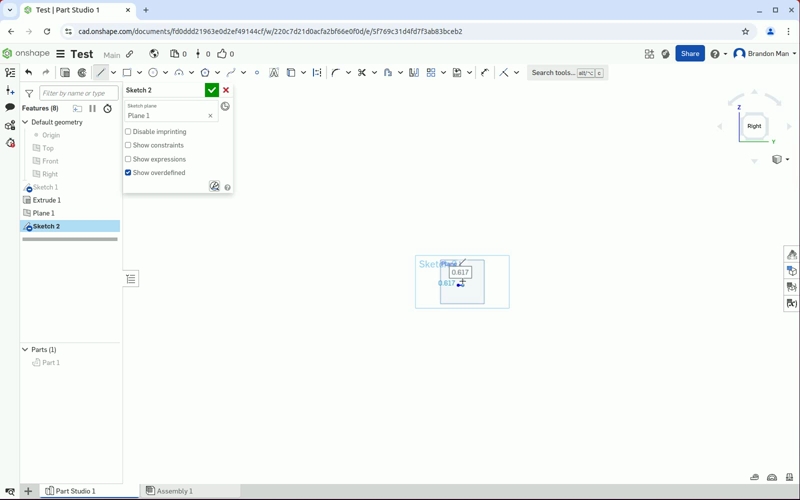
scroll(6)
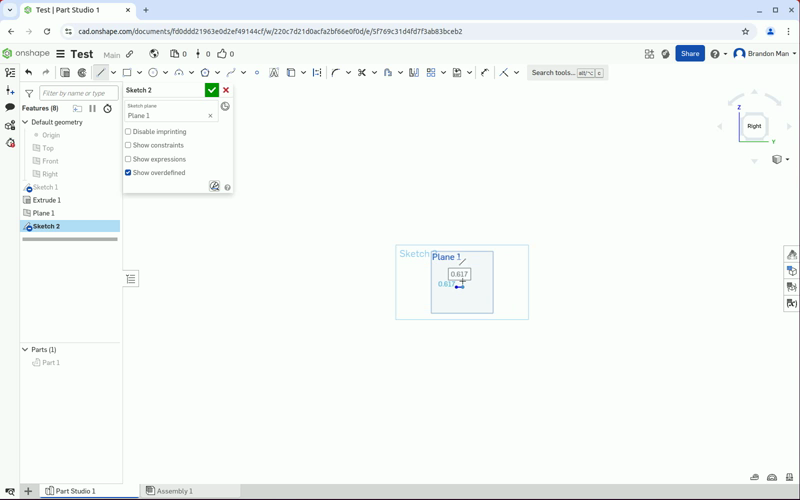
scroll(6)
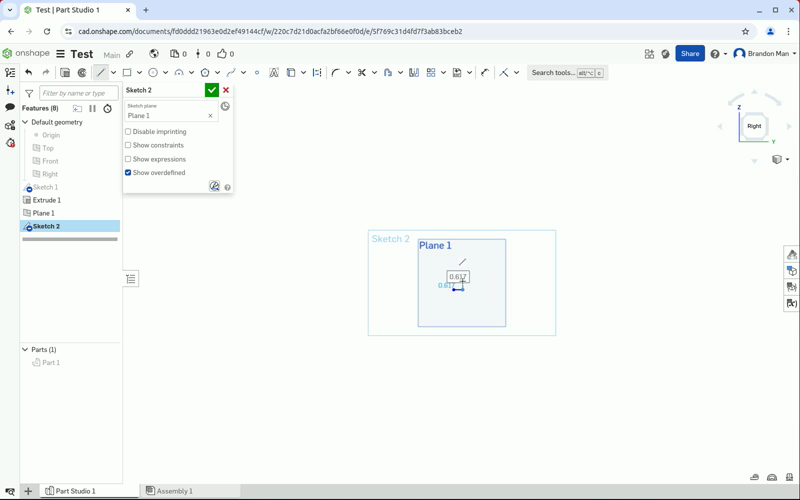
scroll(6)
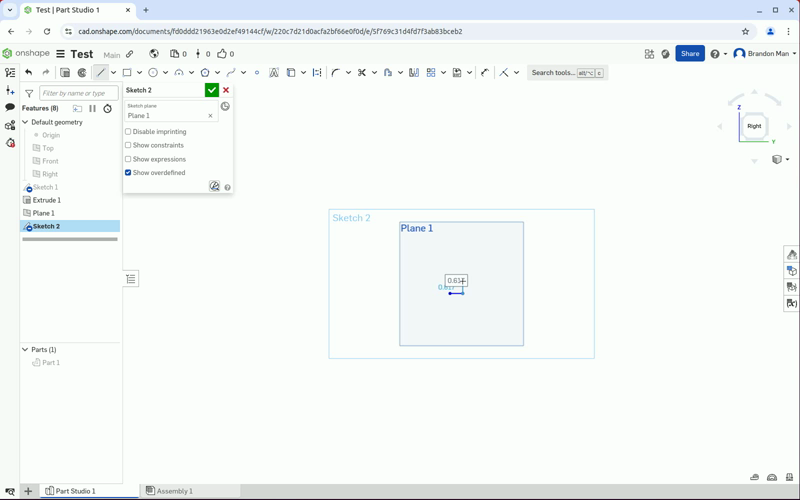
scroll(6)
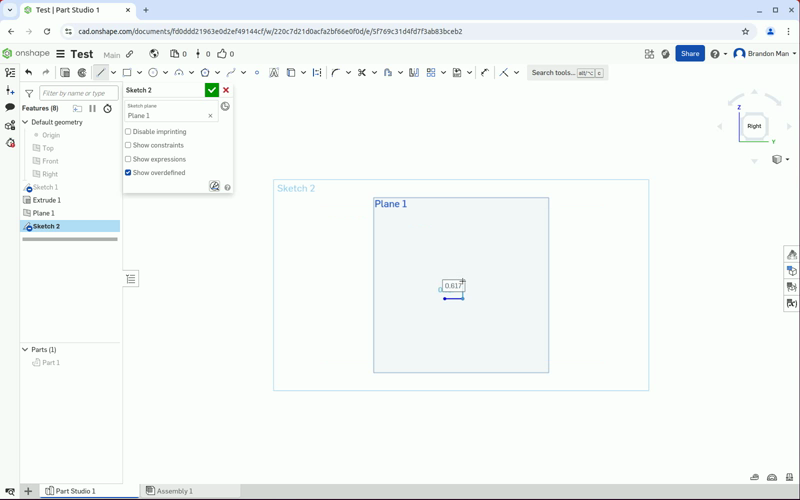
scroll(6)
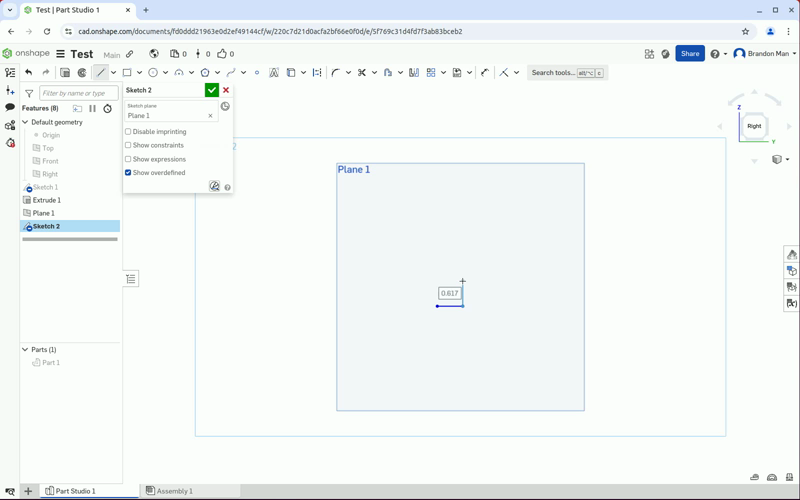
scroll(6)
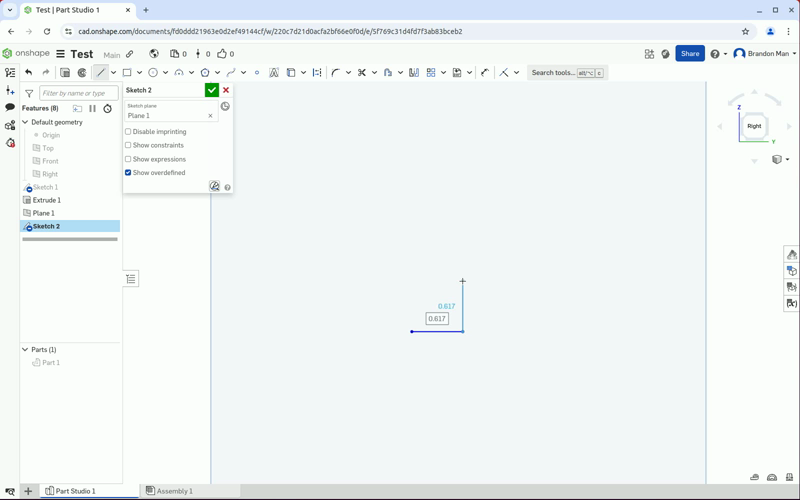
click(462, 280)
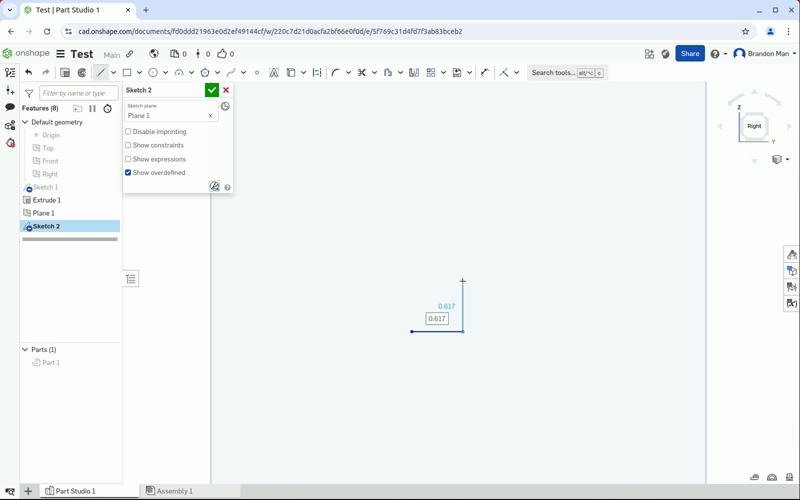
scroll(-6)
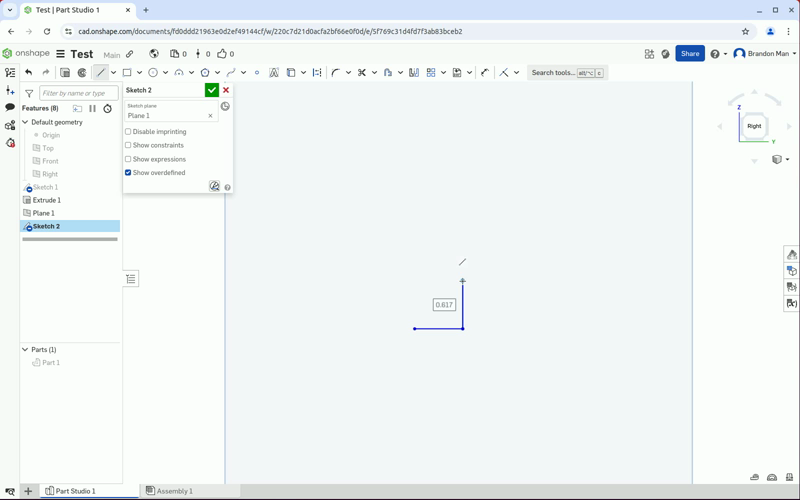
scroll(-6)
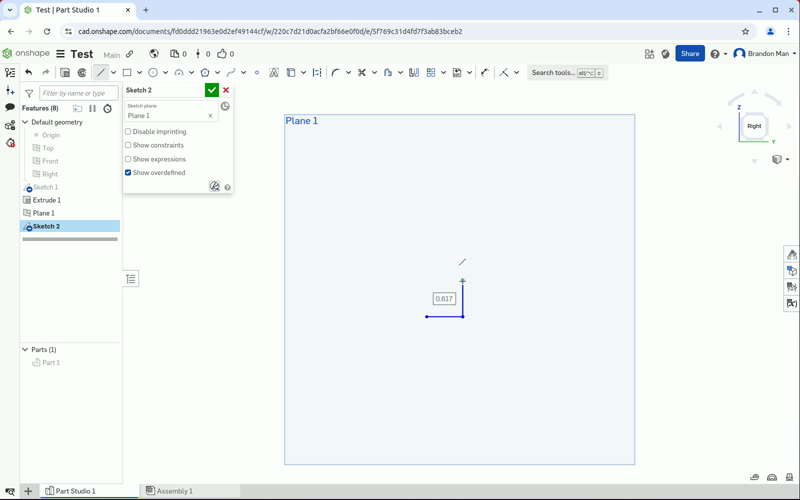
scroll(-6)
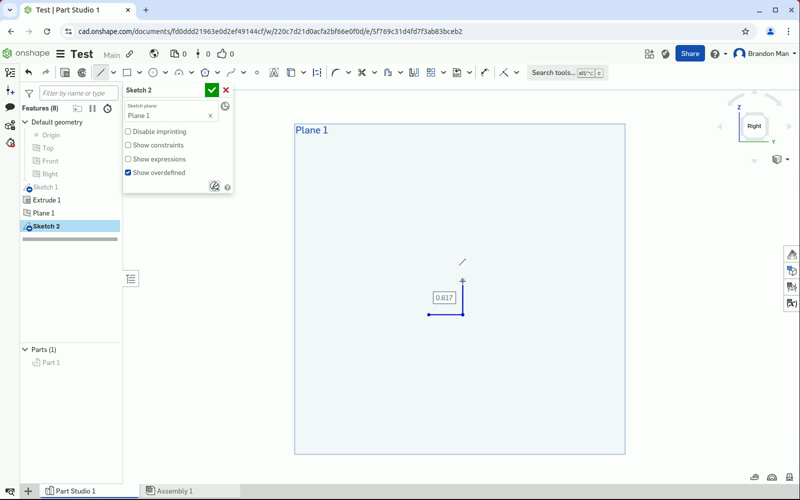
scroll(-6)
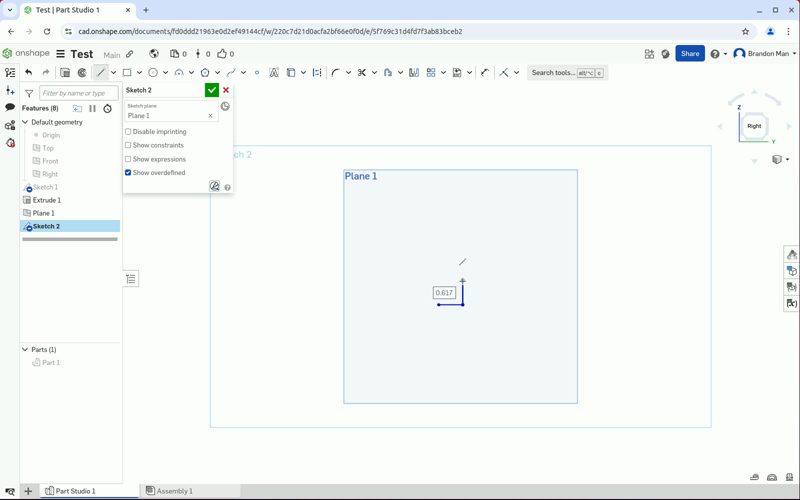
scroll(-6)
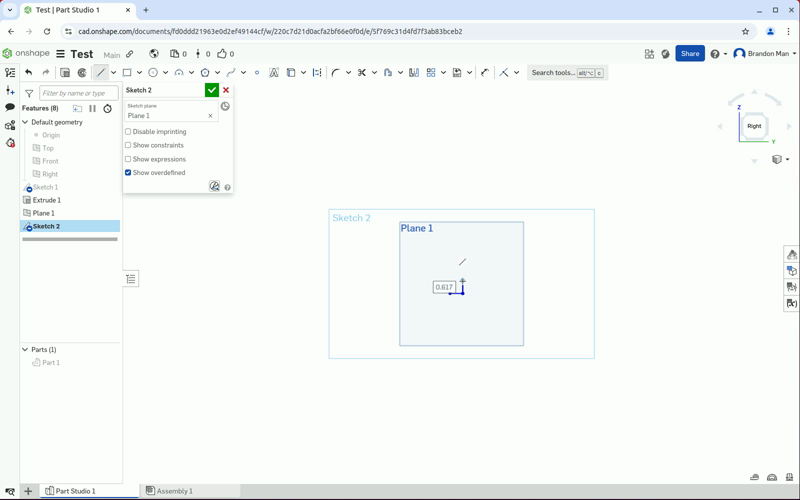
scroll(-6)
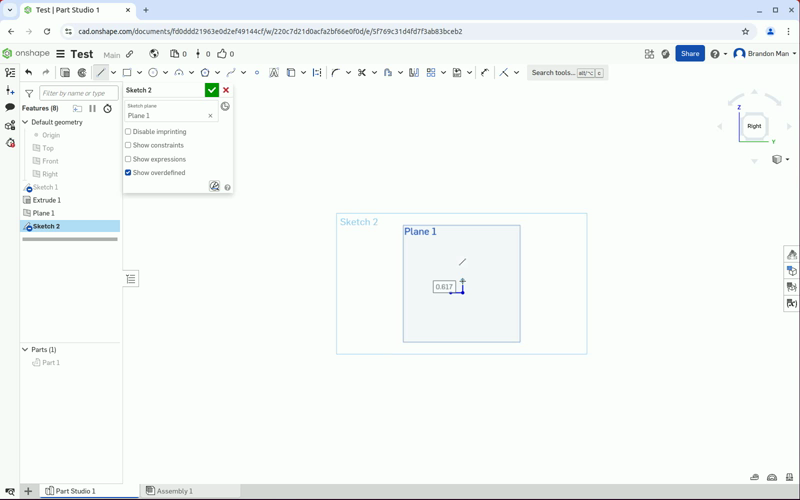
scroll(-6)
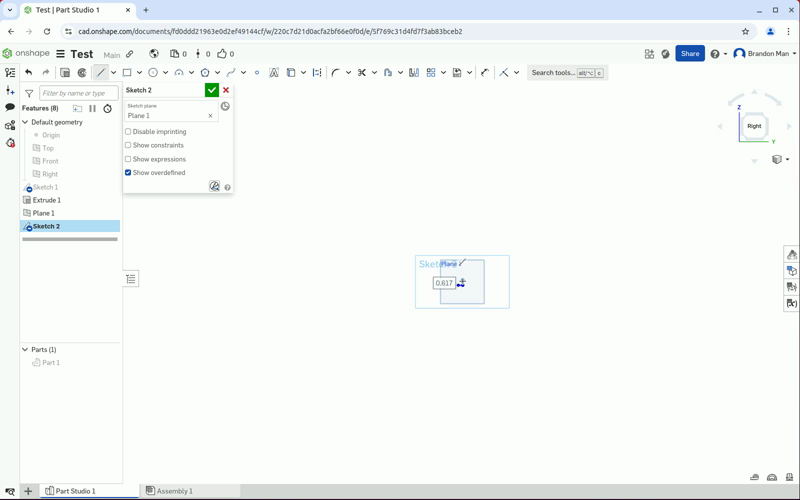
key_up(shift)
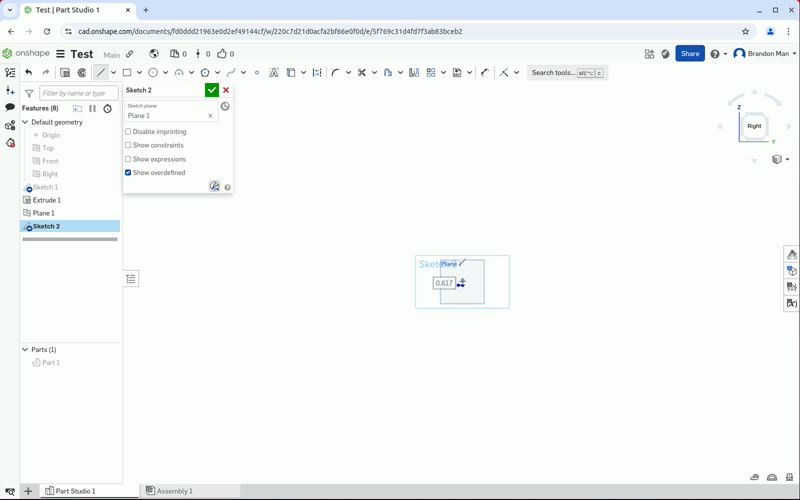
key_down(shift)
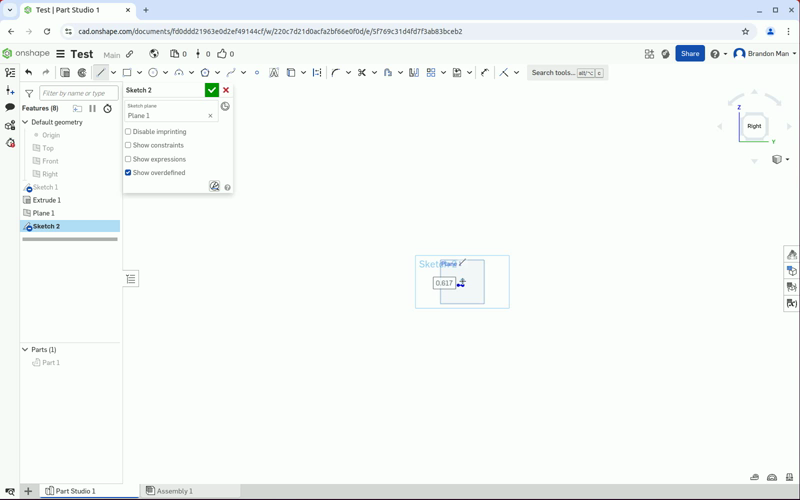
mouse_move(492, 280)
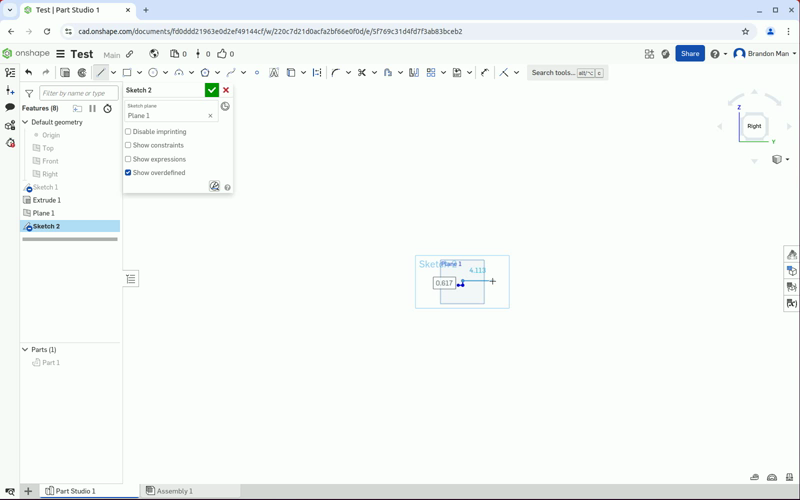
mouse_move(458, 280)
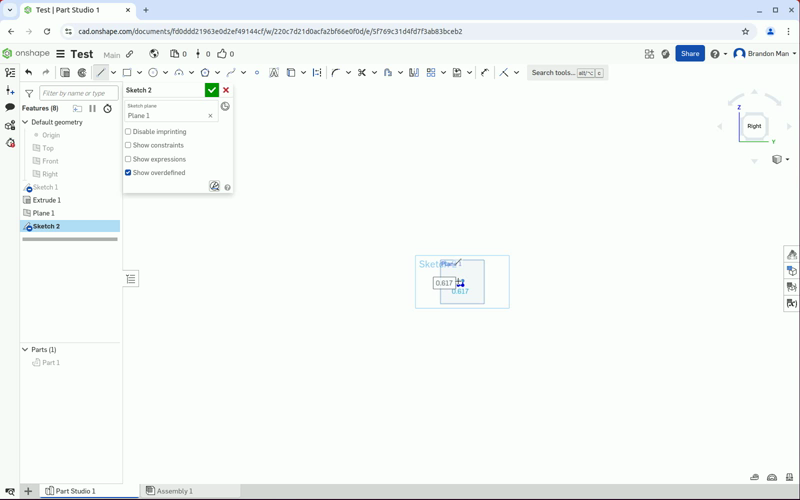
scroll(6)
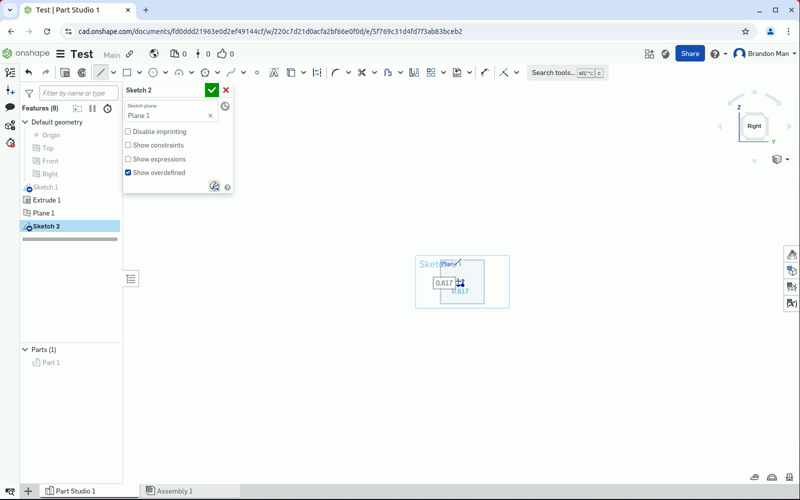
scroll(6)
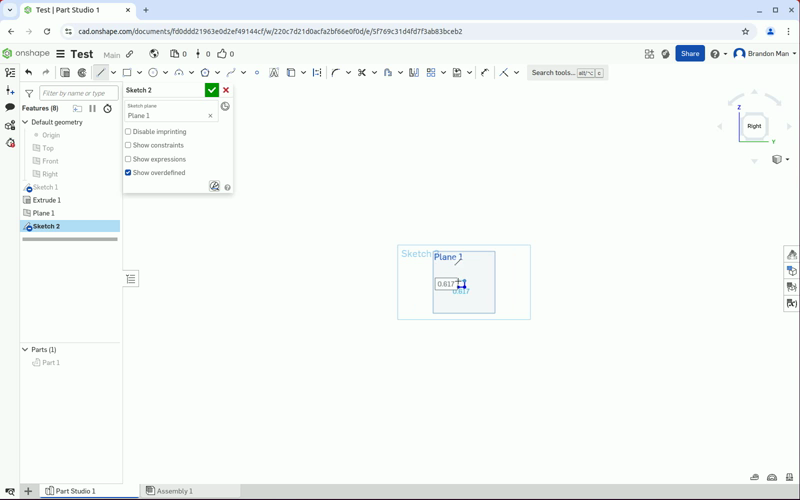
scroll(6)
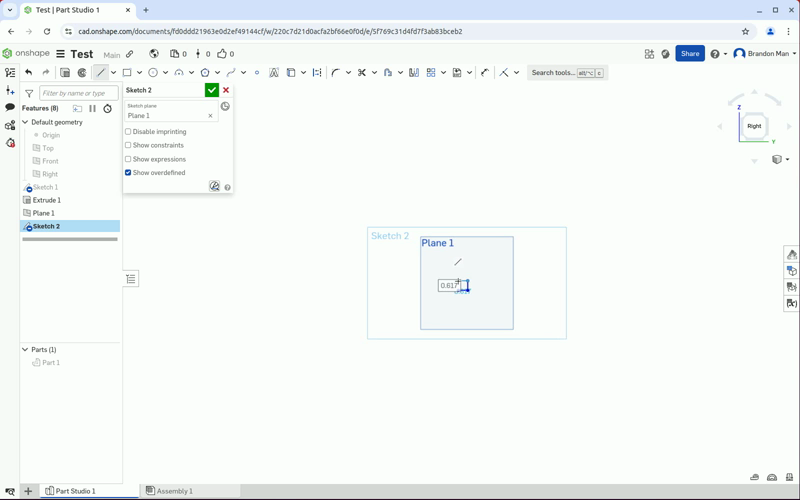
scroll(6)
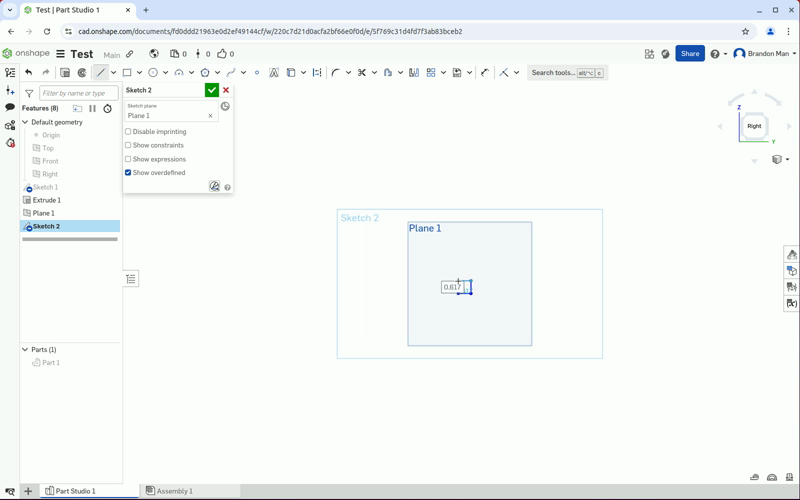
scroll(6)
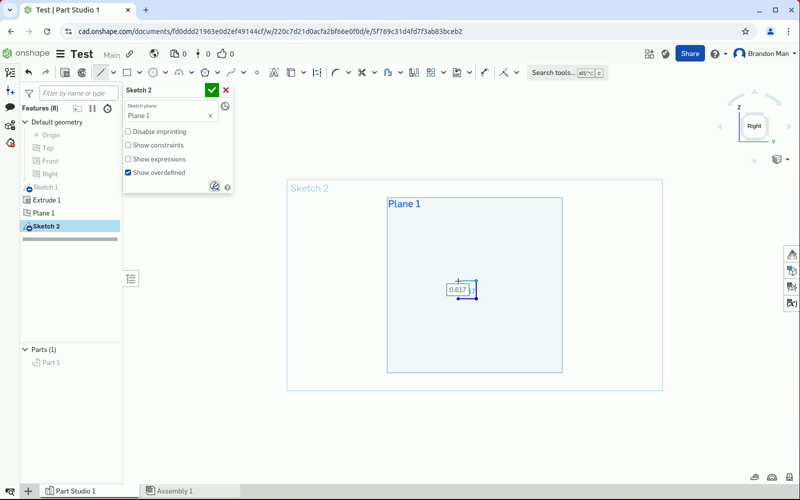
scroll(6)
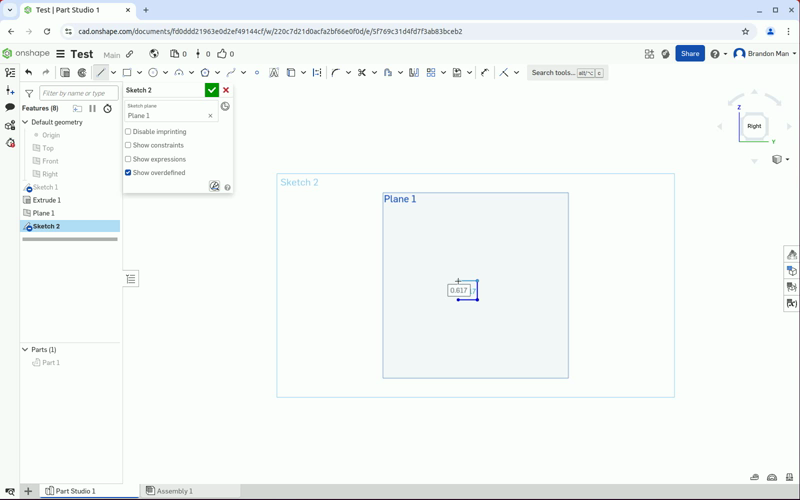
scroll(6)
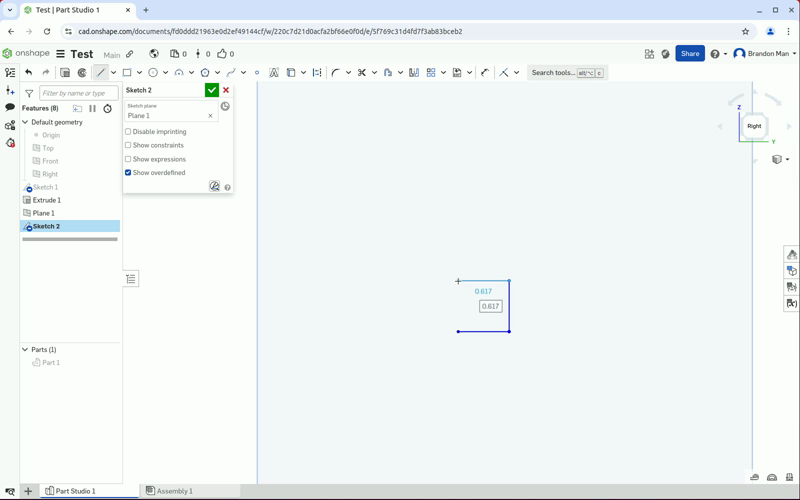
click(458, 280)
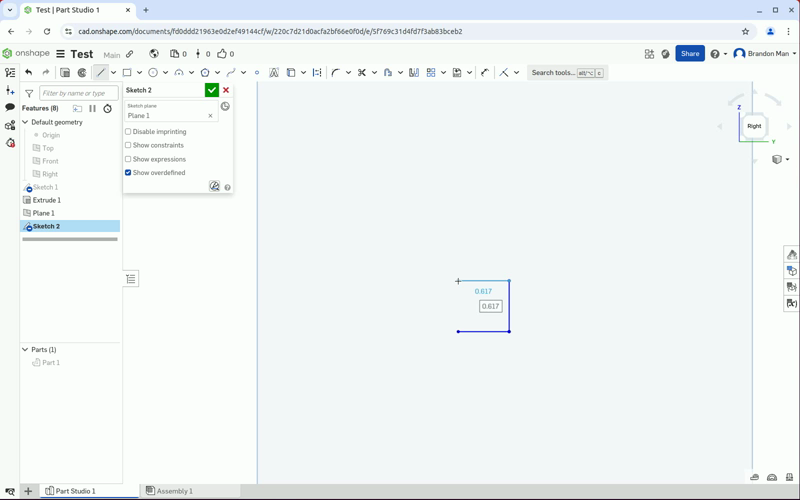
scroll(-6)
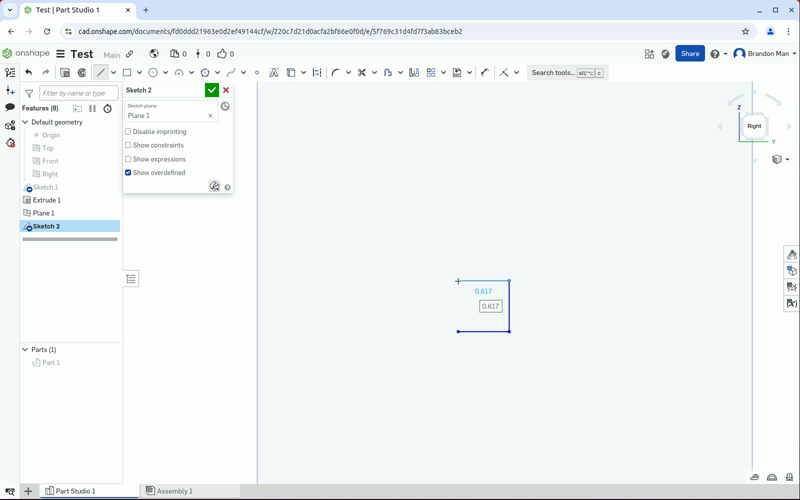
scroll(-6)
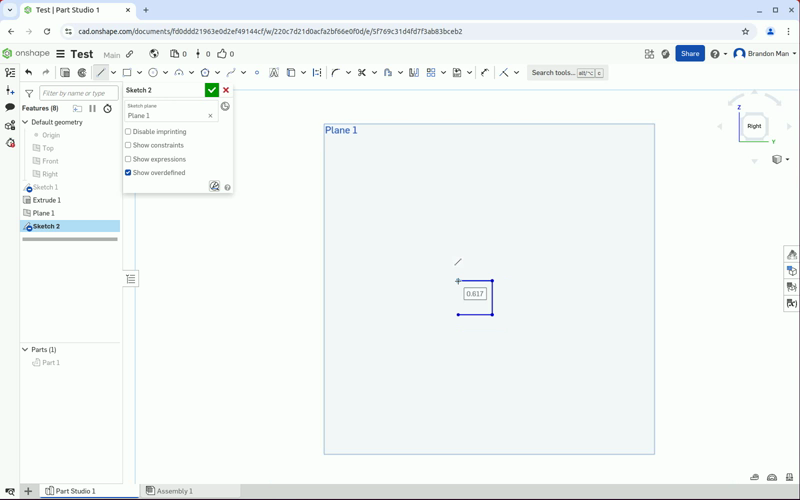
scroll(-6)
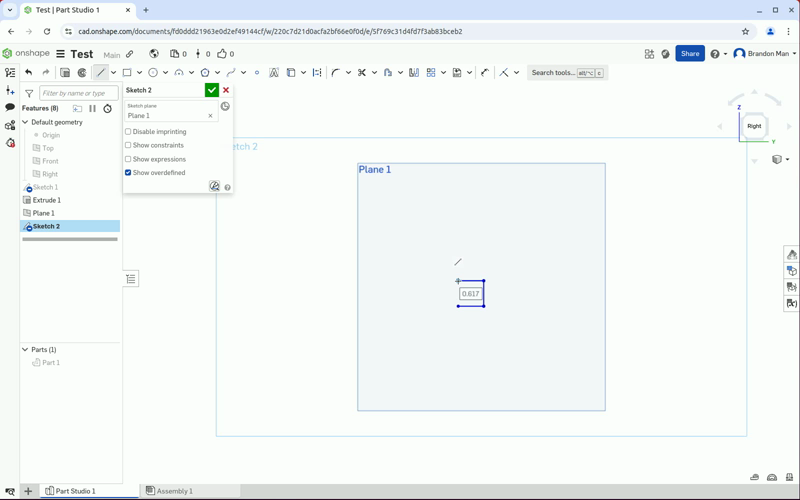
scroll(-6)
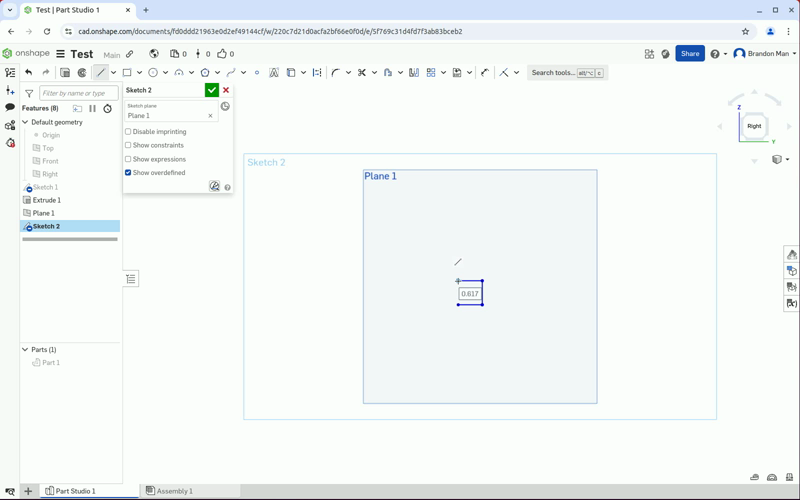
scroll(-6)
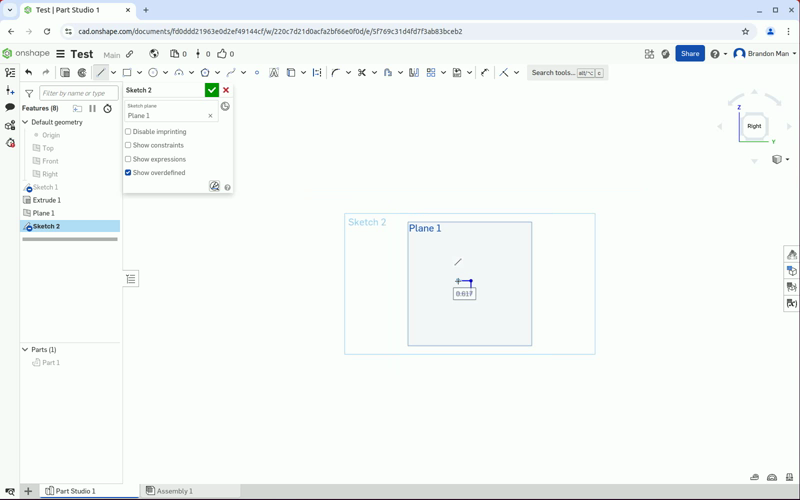
scroll(-6)
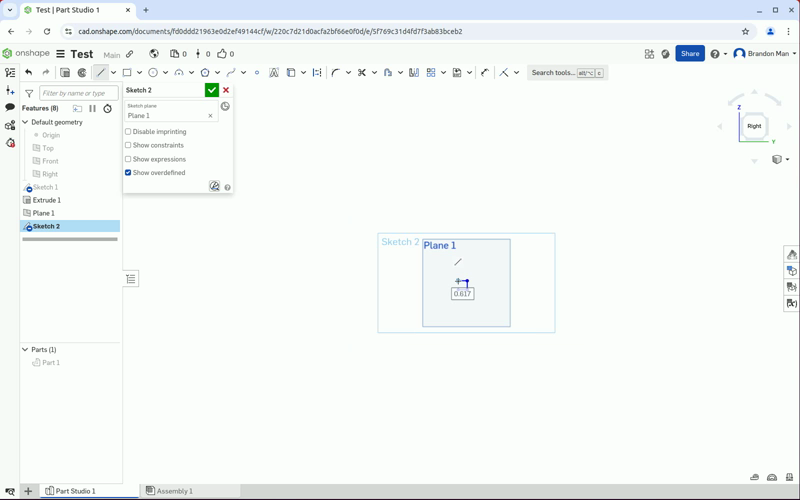
scroll(-6)
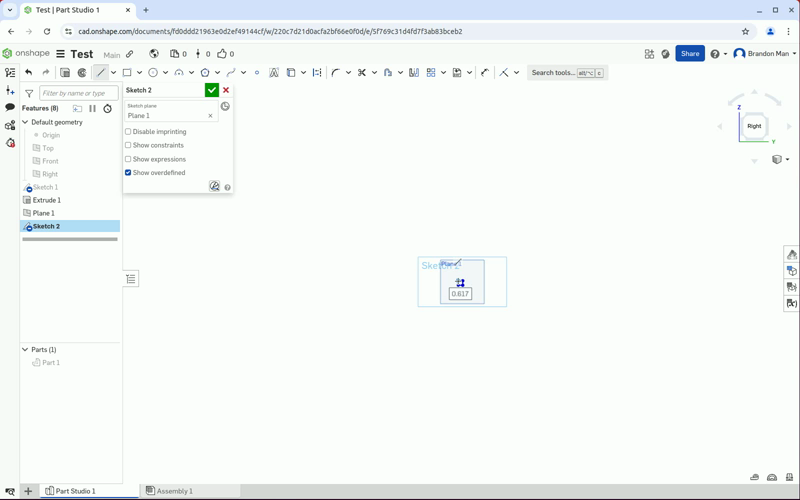
key_up(shift)
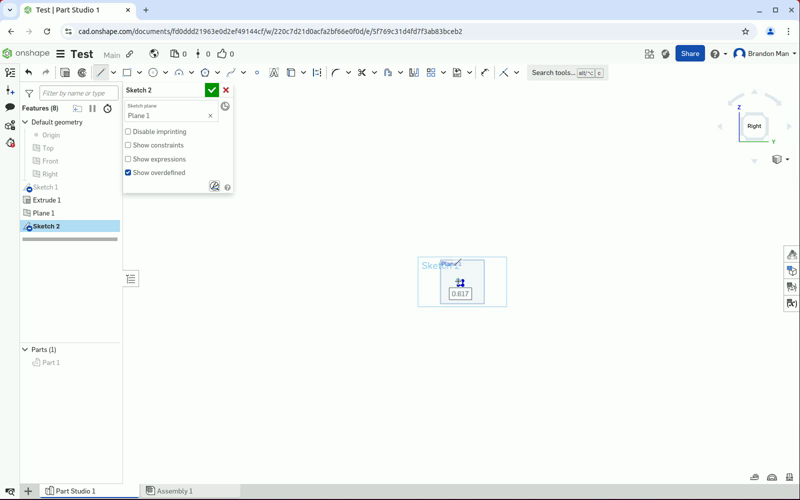
mouse_move(488, 280)
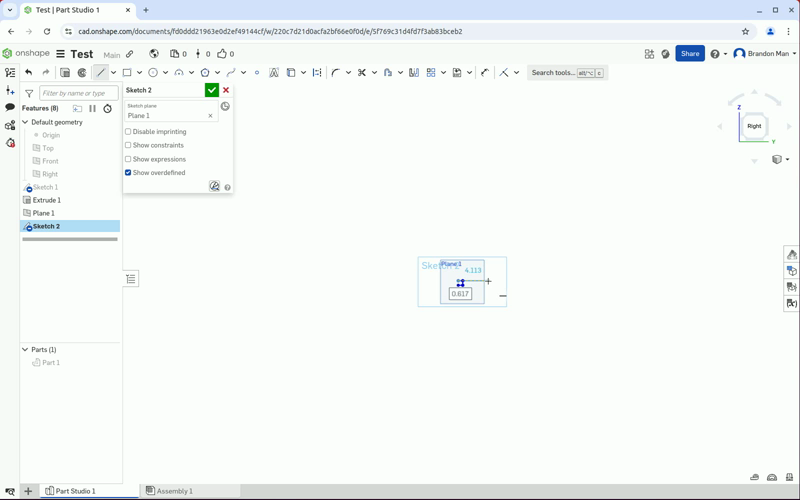
key_down(shift)
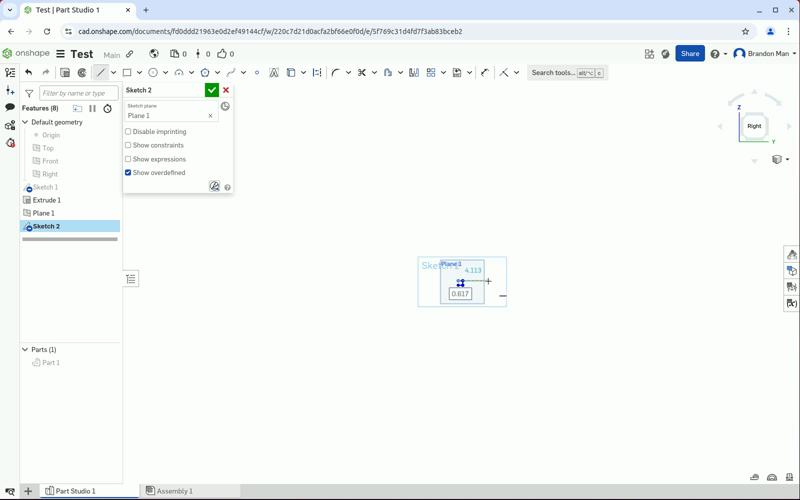
mouse_move(458, 285)
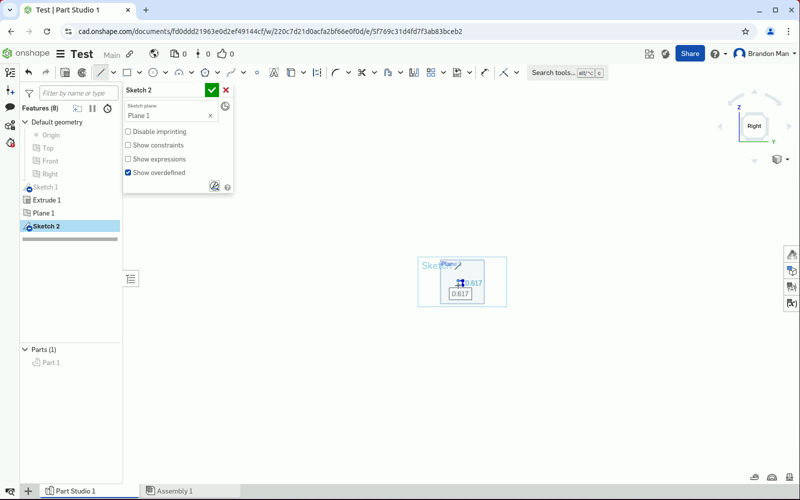
scroll(6)
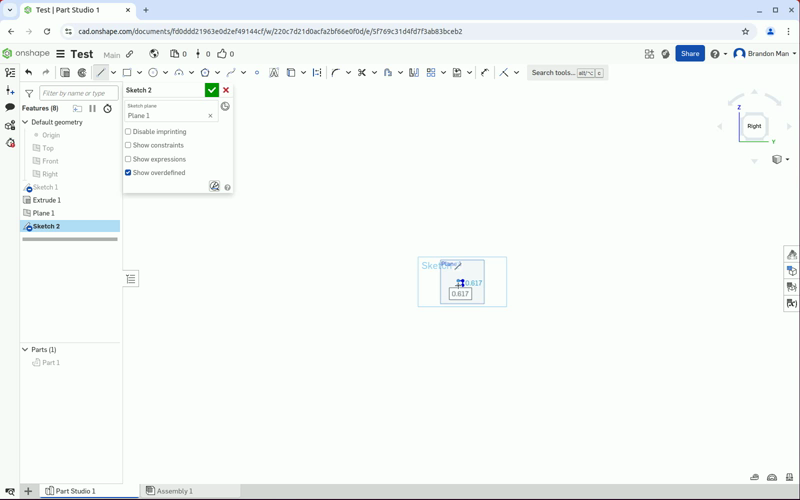
scroll(6)
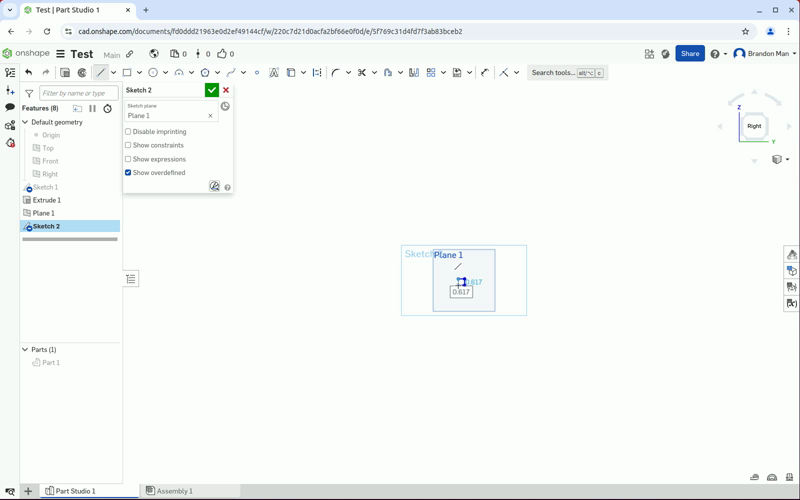
scroll(6)
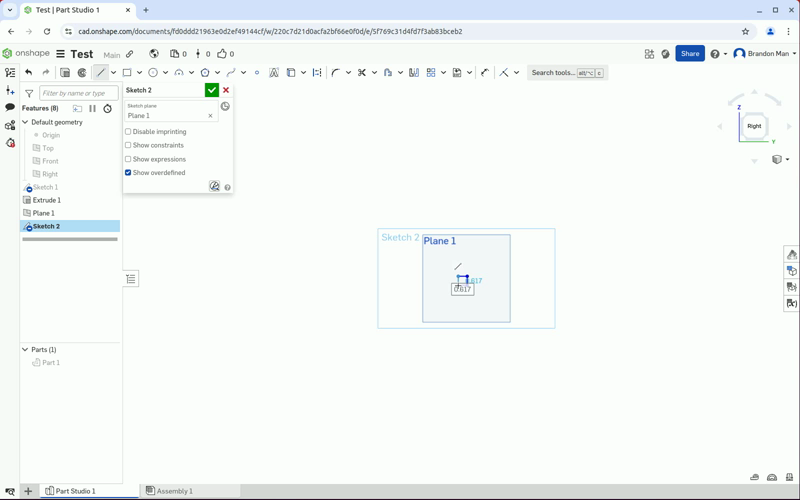
scroll(6)
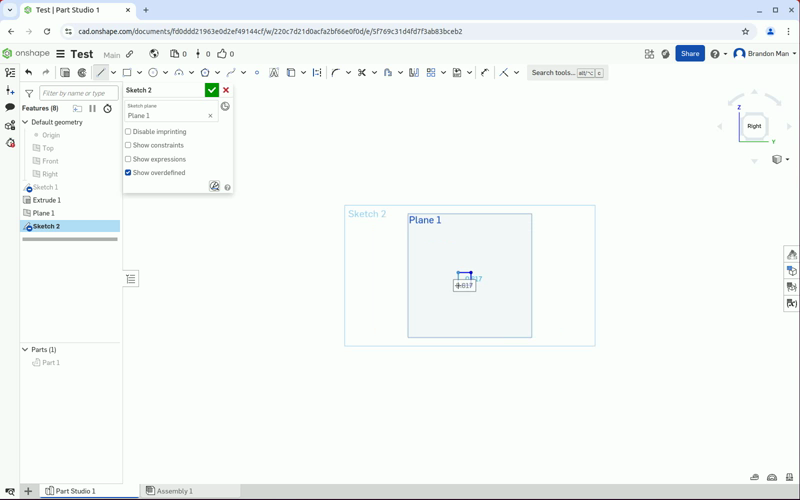
scroll(6)
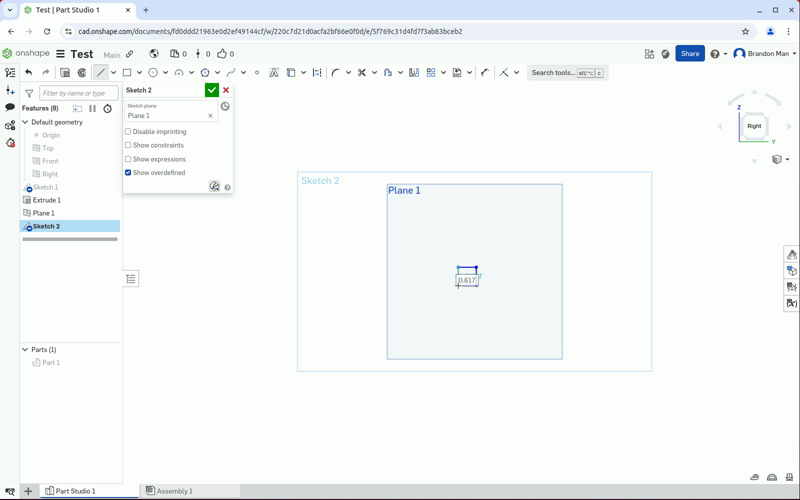
scroll(6)
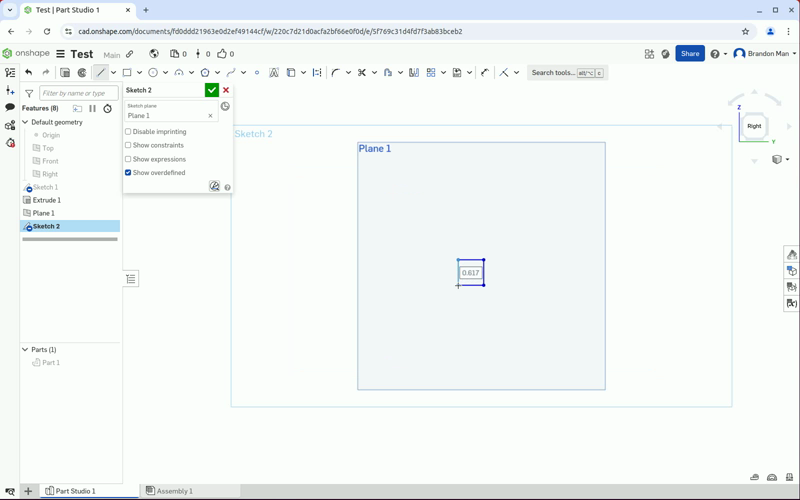
scroll(6)
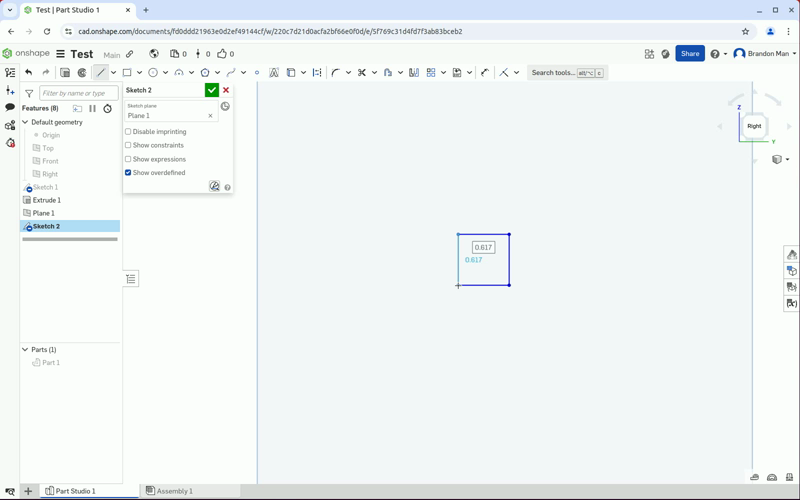
key_up(shift)
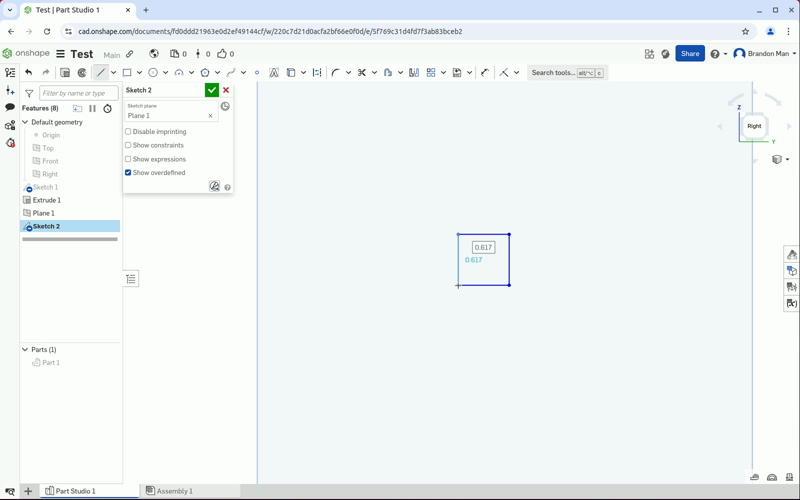
click(458, 285)
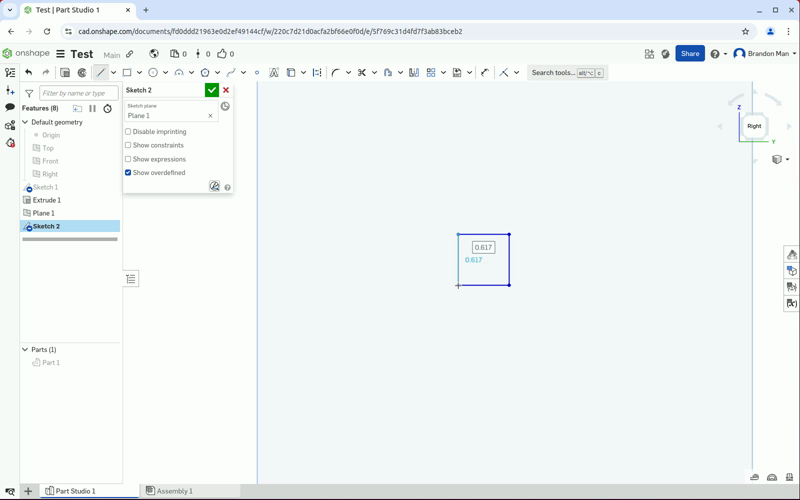
scroll(-6)
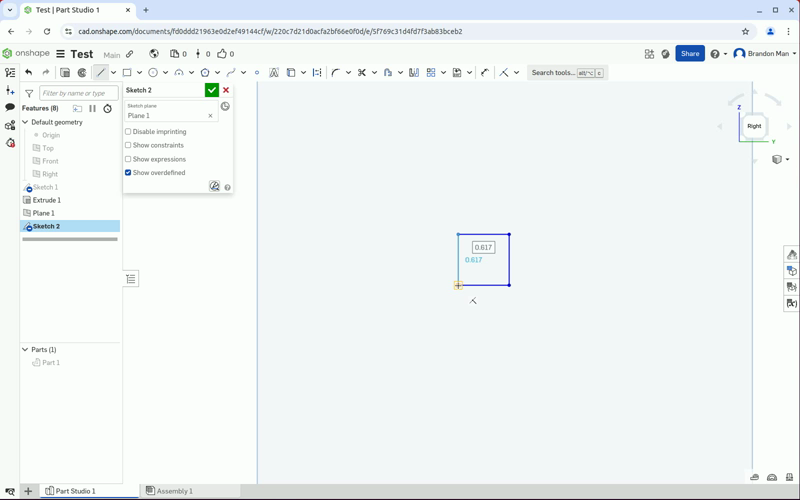
scroll(-6)
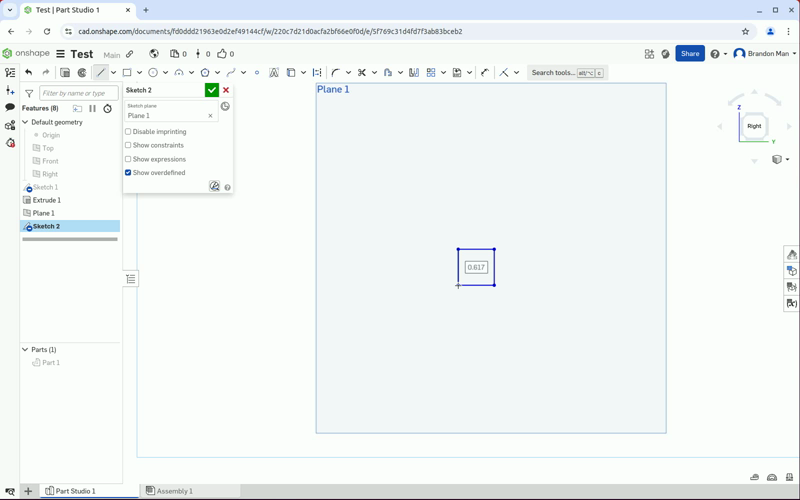
scroll(-6)
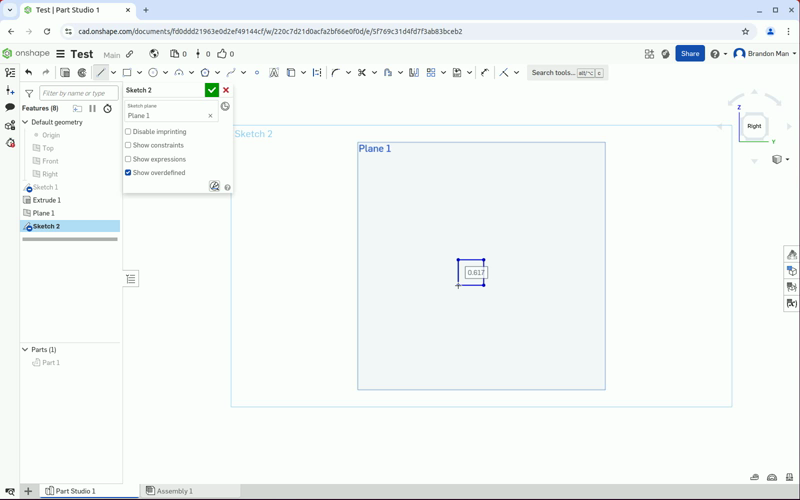
scroll(-6)
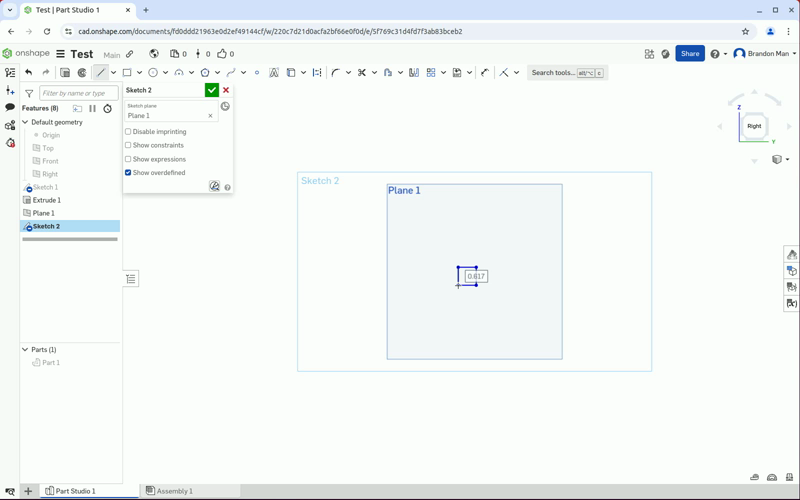
scroll(-6)
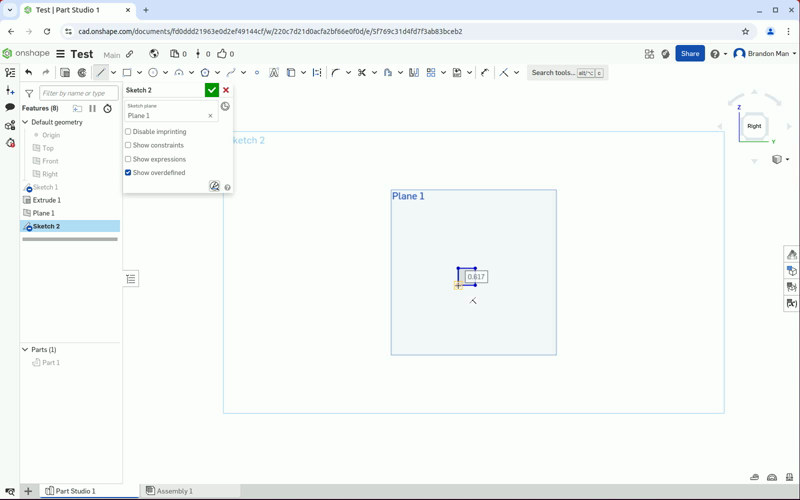
scroll(-6)
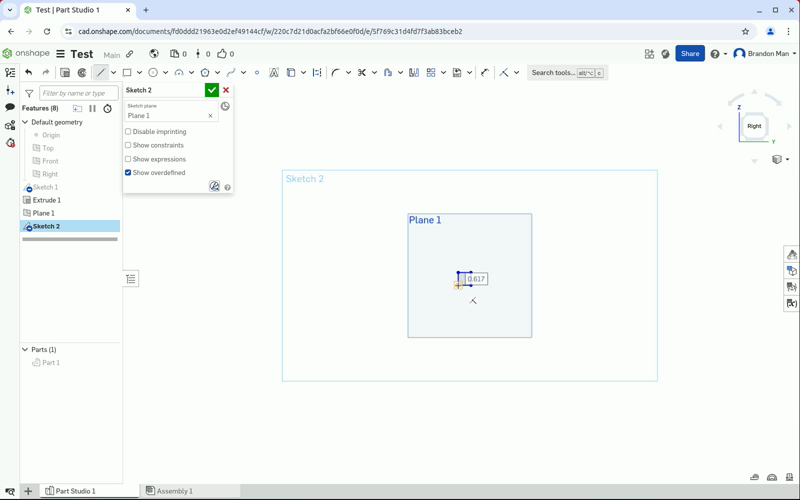
scroll(-6)
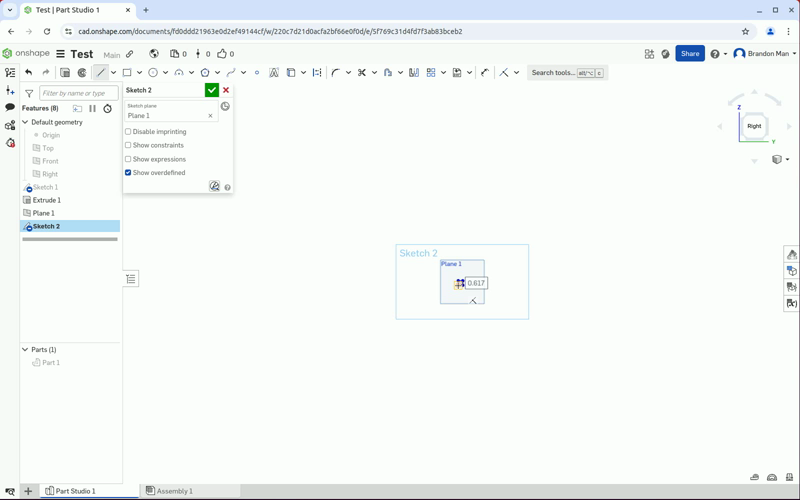
key(esc)
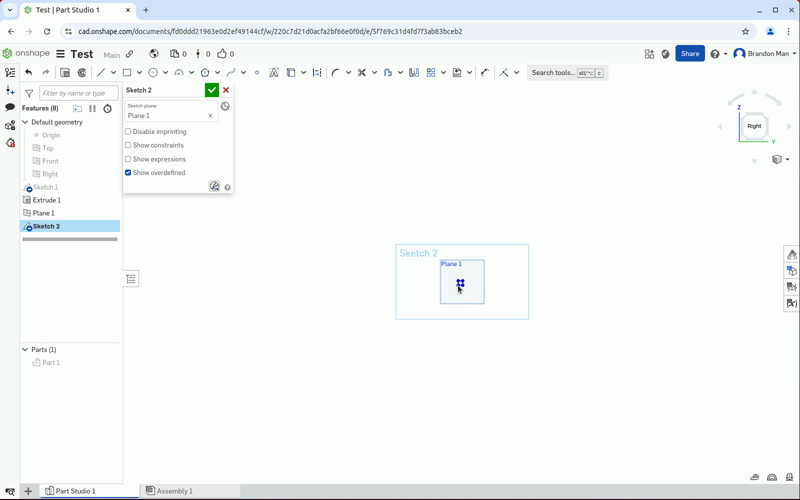
key(l)
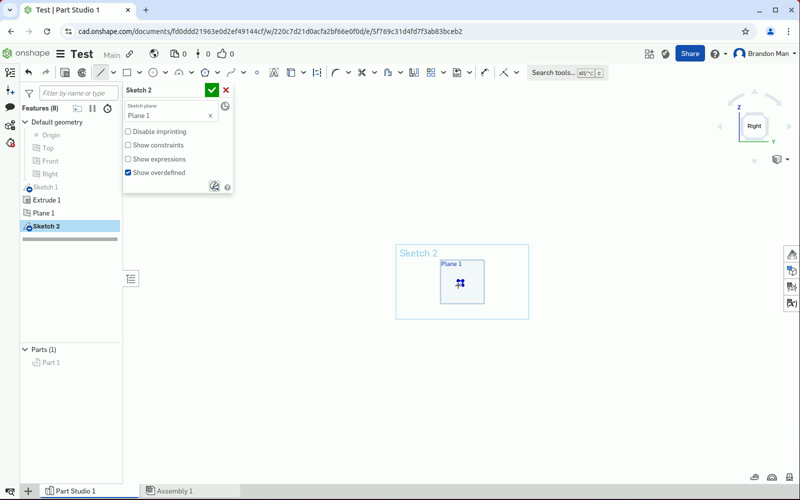
key_down(shift)
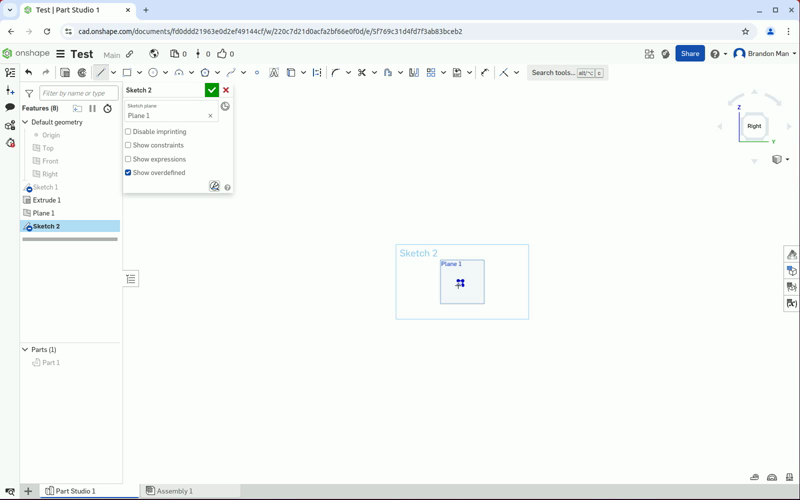
mouse_move(458, 285)
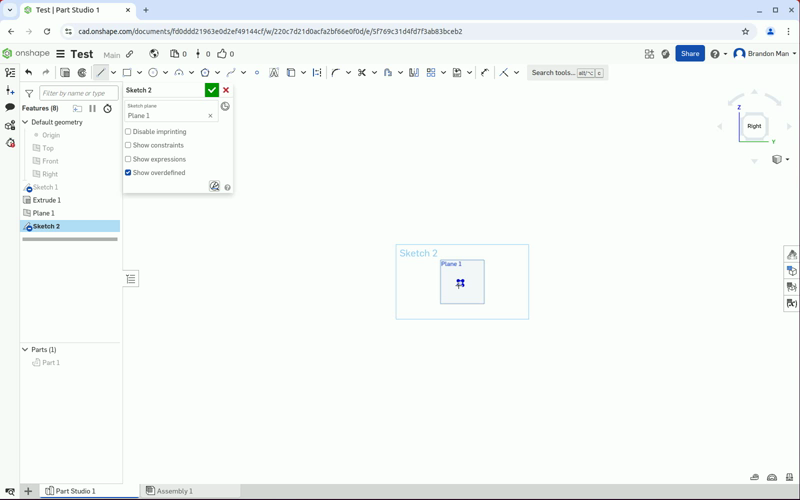
scroll(6)
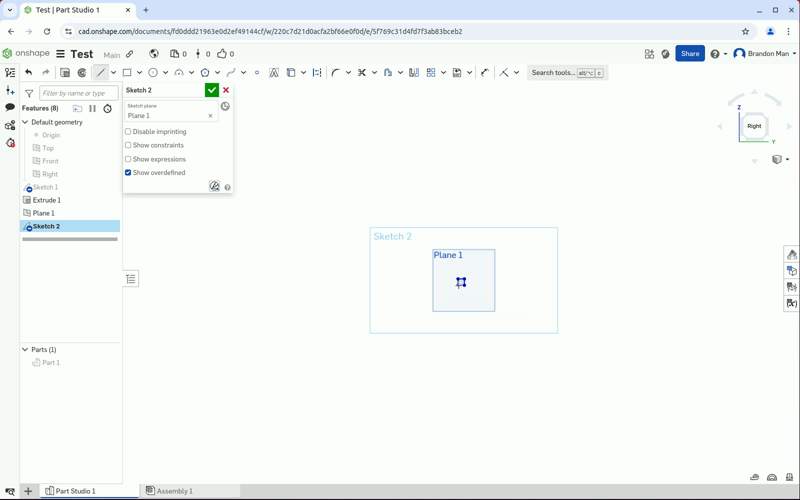
scroll(6)
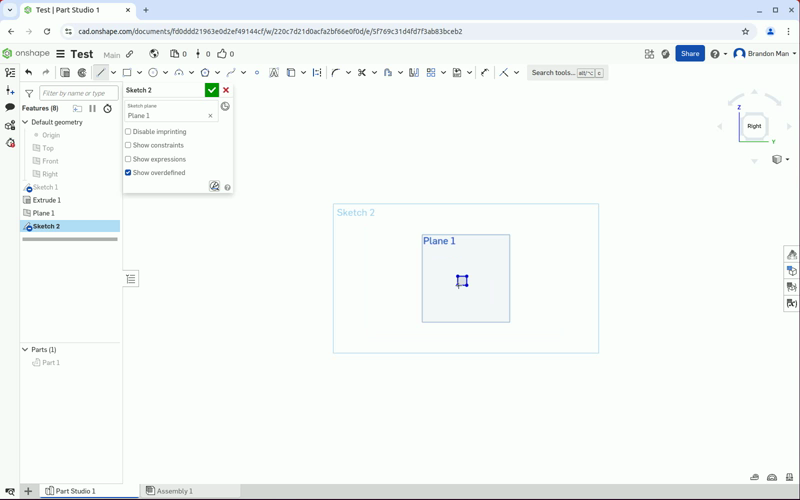
scroll(6)
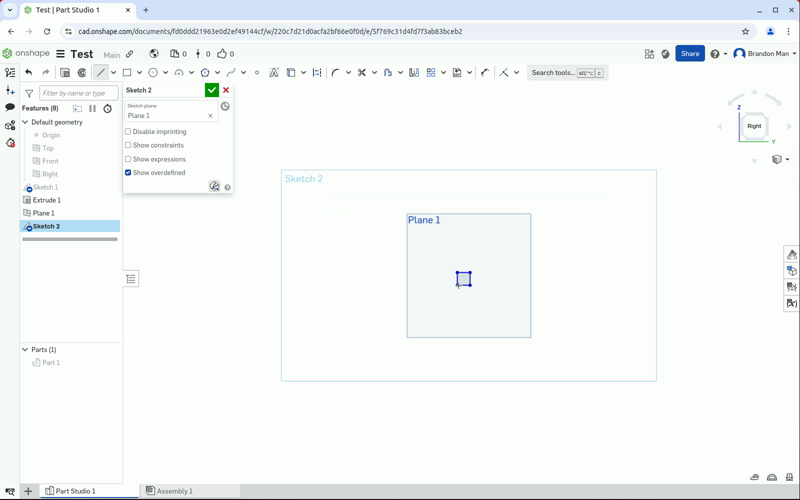
scroll(6)
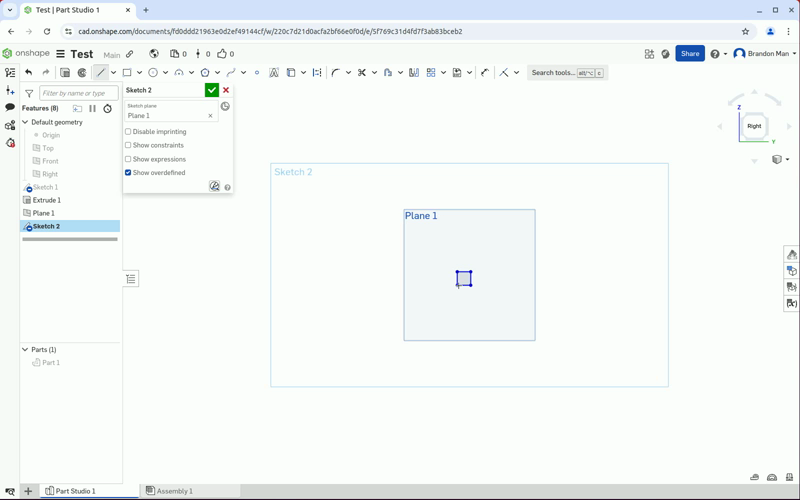
scroll(6)
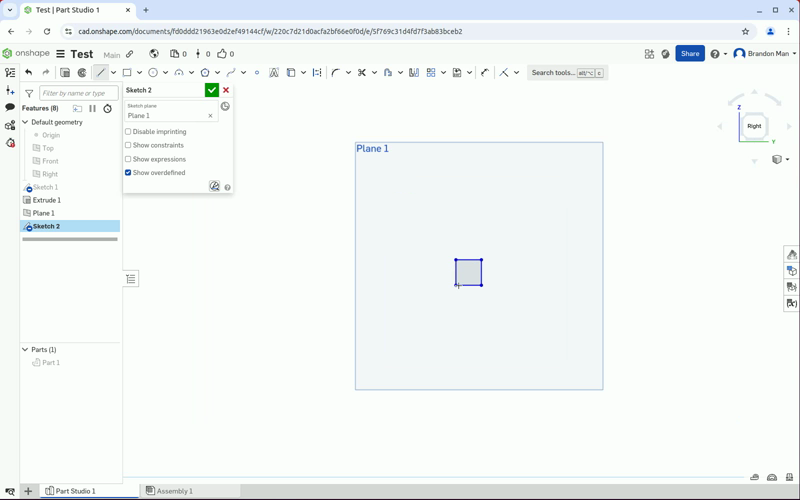
scroll(6)
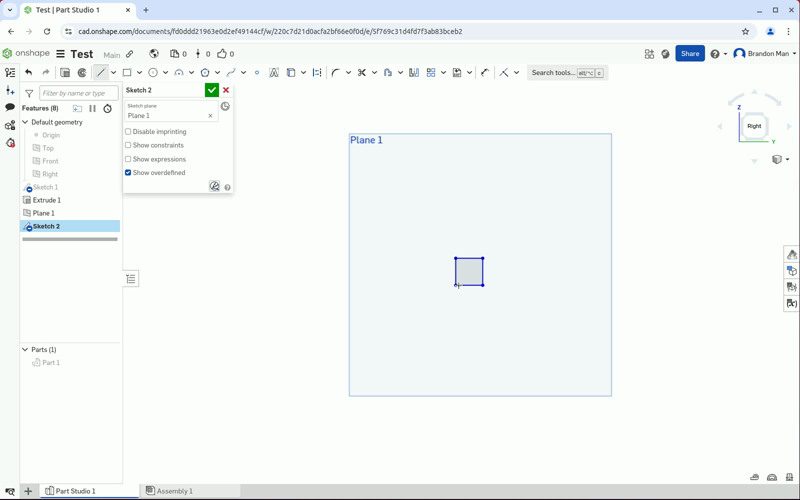
scroll(6)
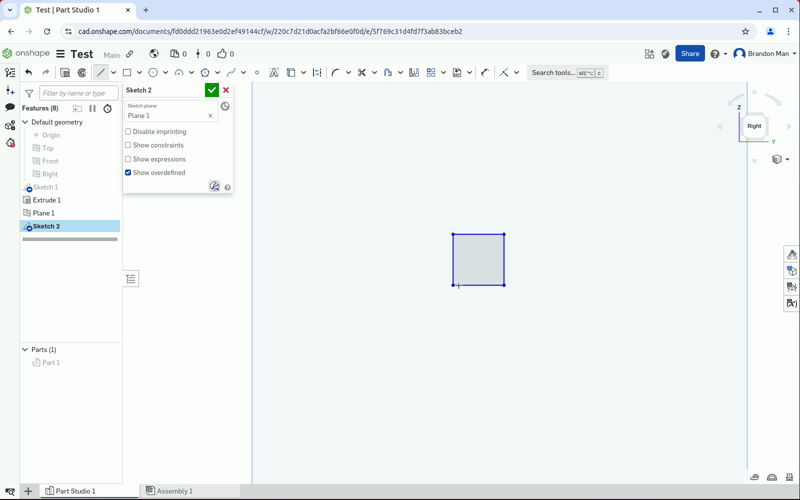
click(458, 285)
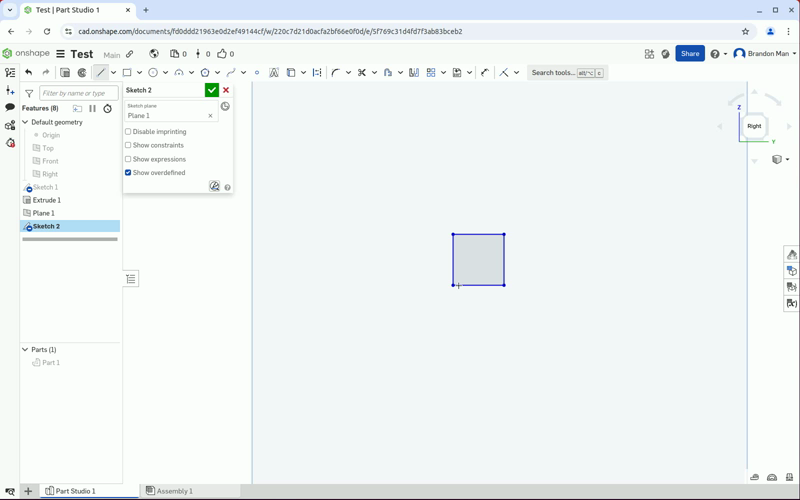
scroll(-6)
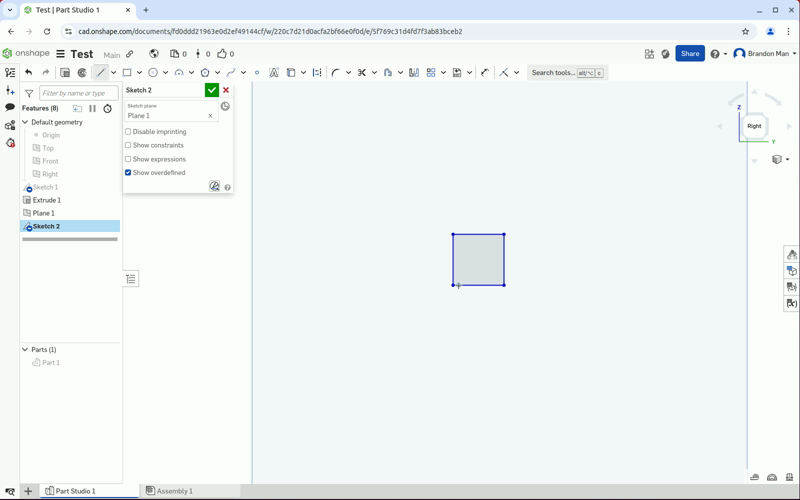
scroll(-6)
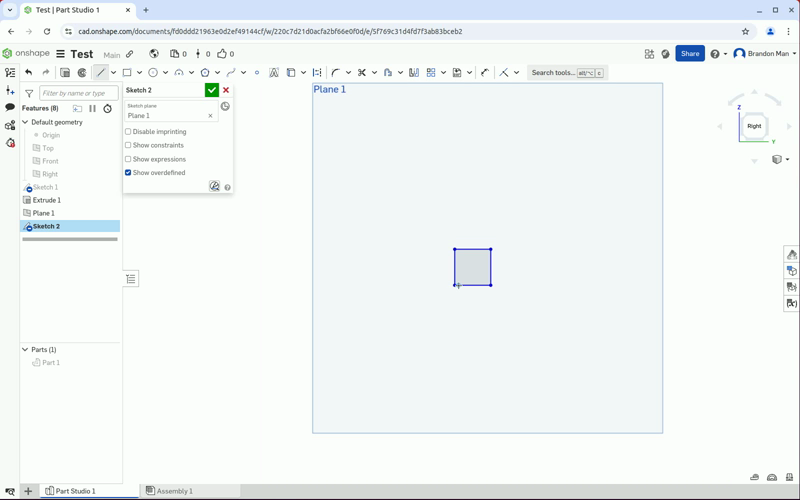
scroll(-6)
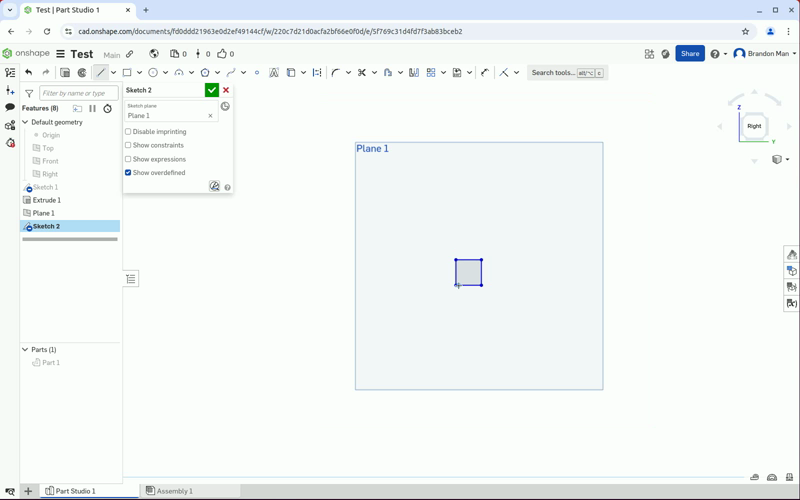
scroll(-6)
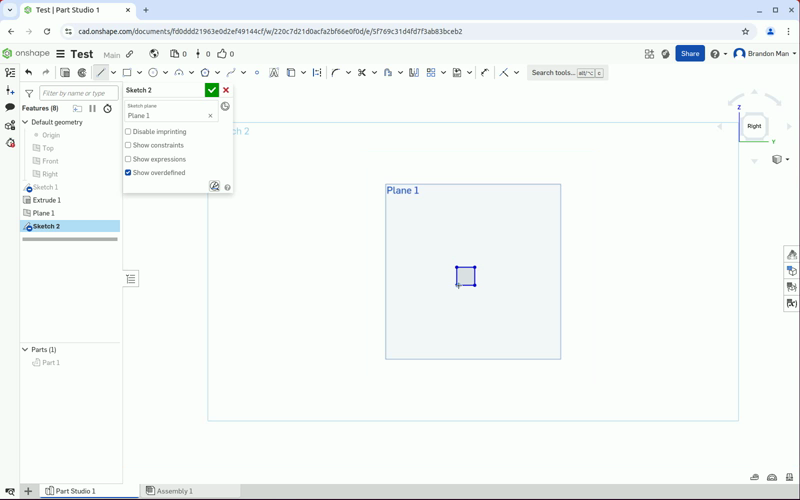
scroll(-6)
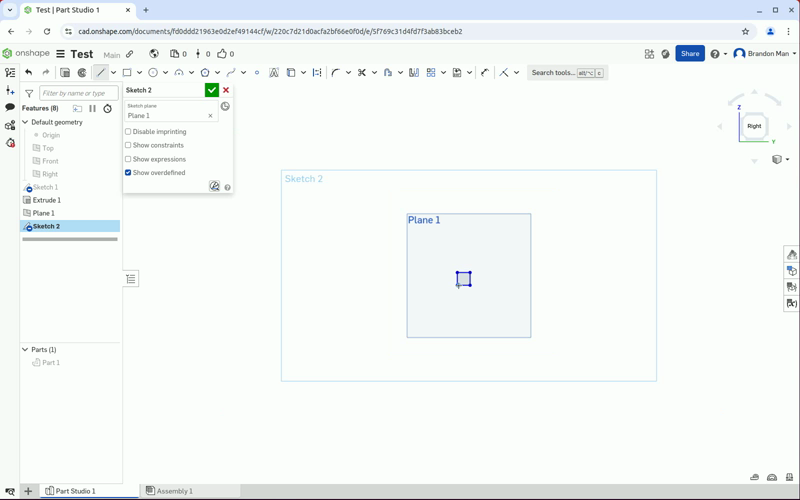
scroll(-6)
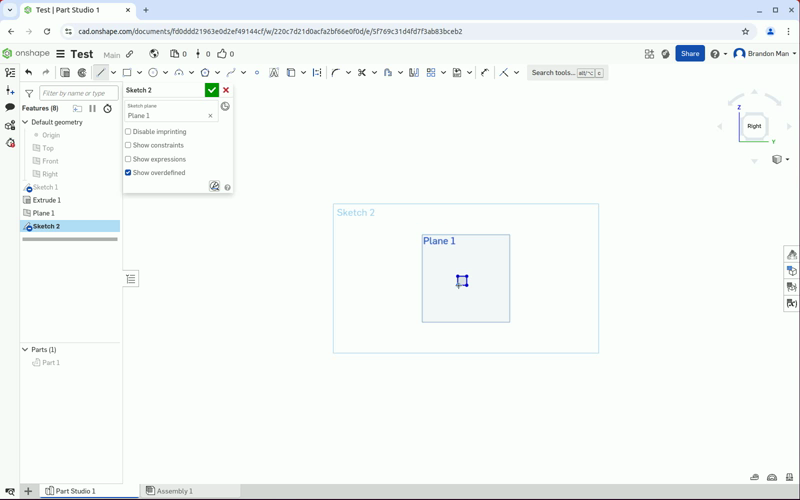
scroll(-6)
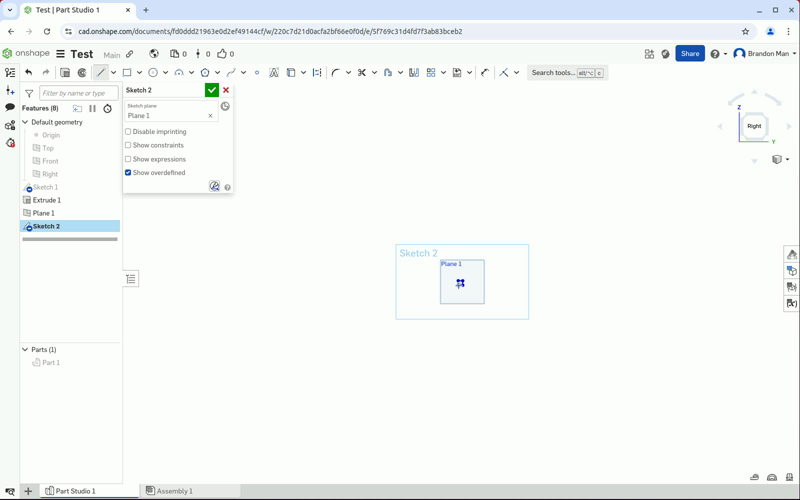
key_up(shift)
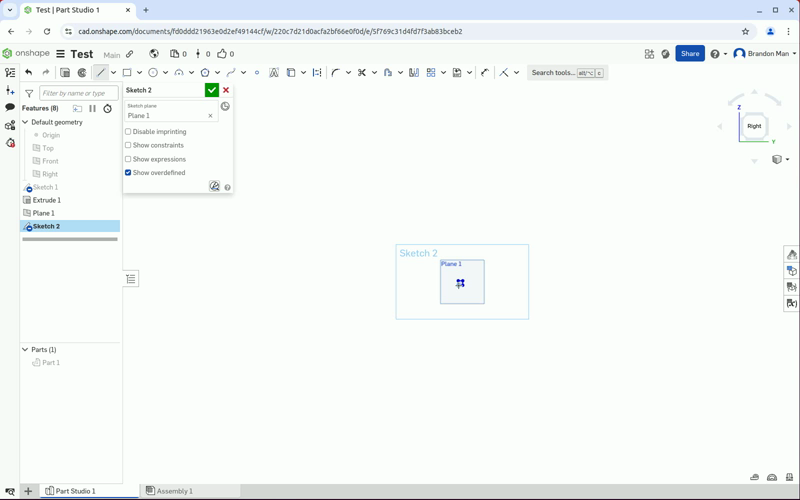
key_down(shift)
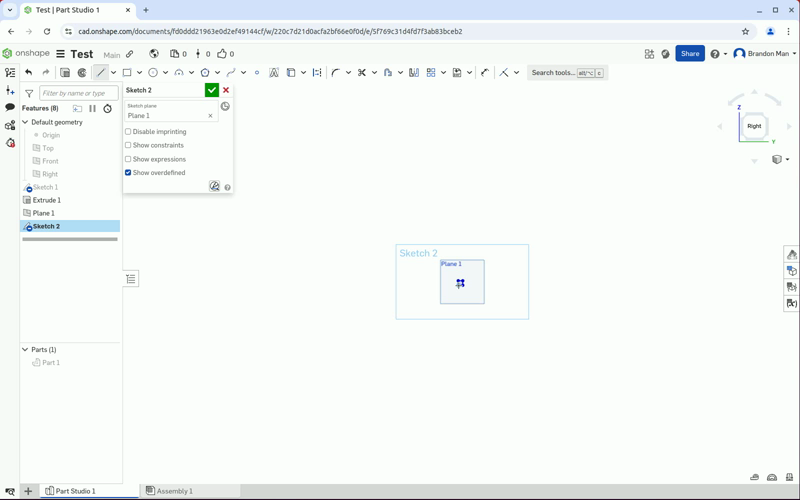
mouse_move(488, 285)
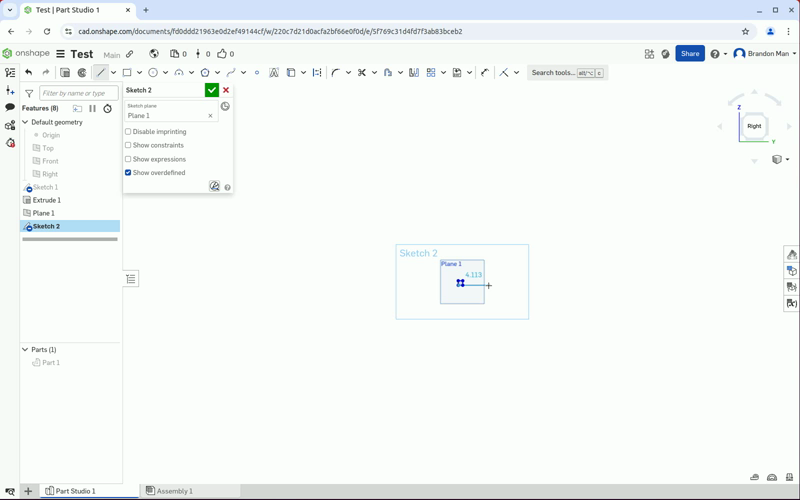
mouse_move(462, 285)
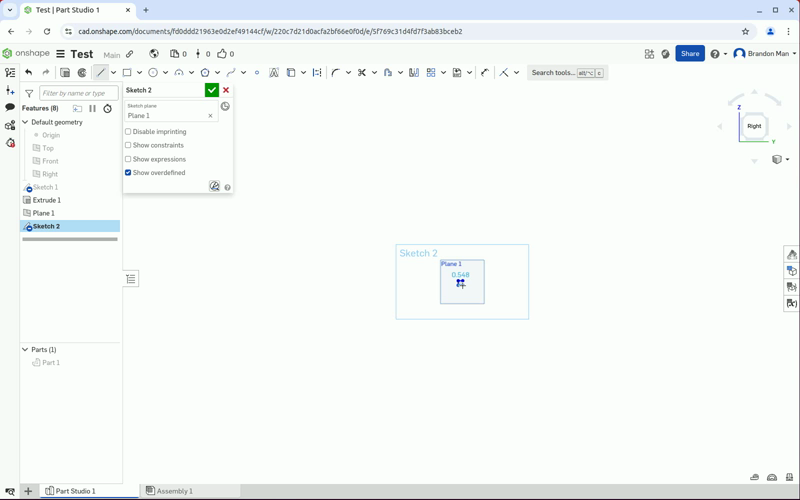
scroll(6)
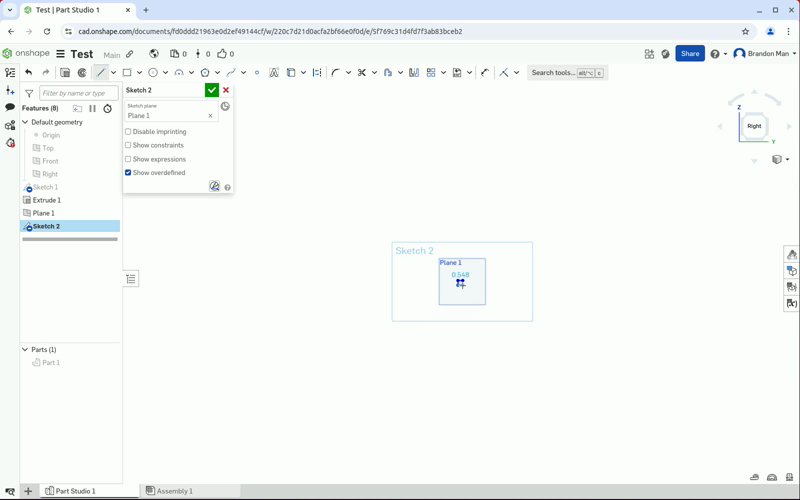
scroll(6)
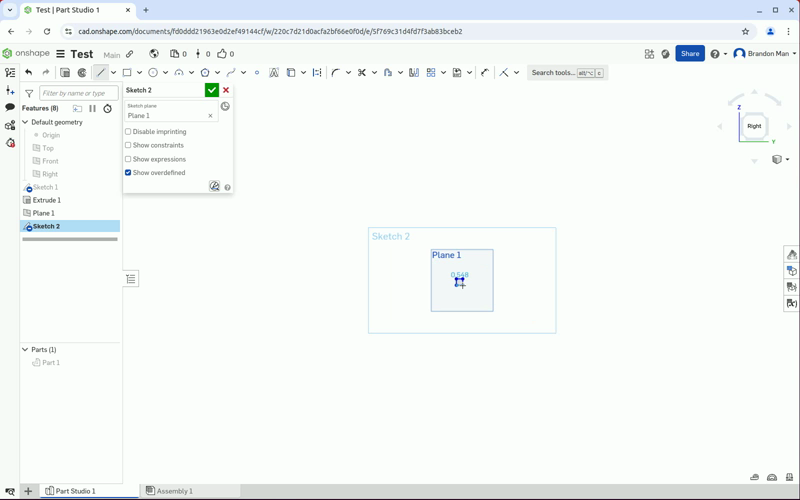
scroll(6)
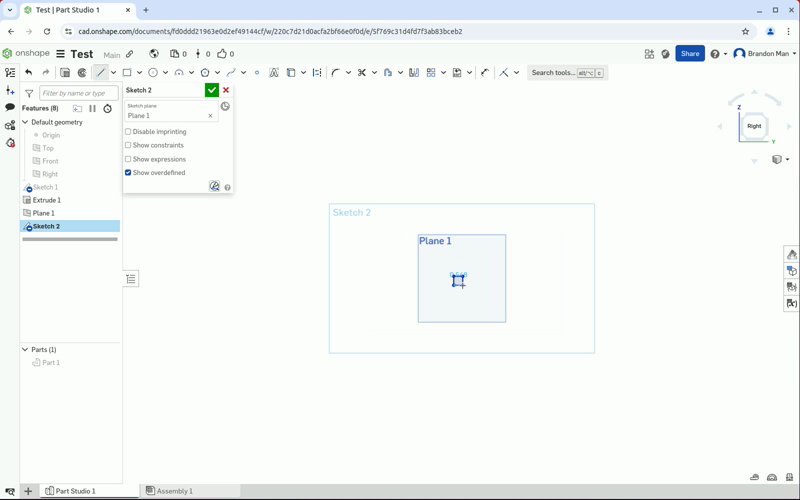
scroll(6)
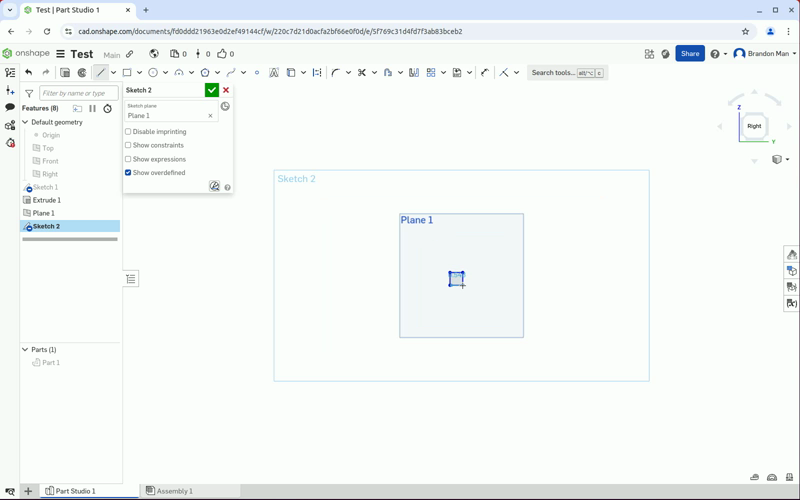
scroll(6)
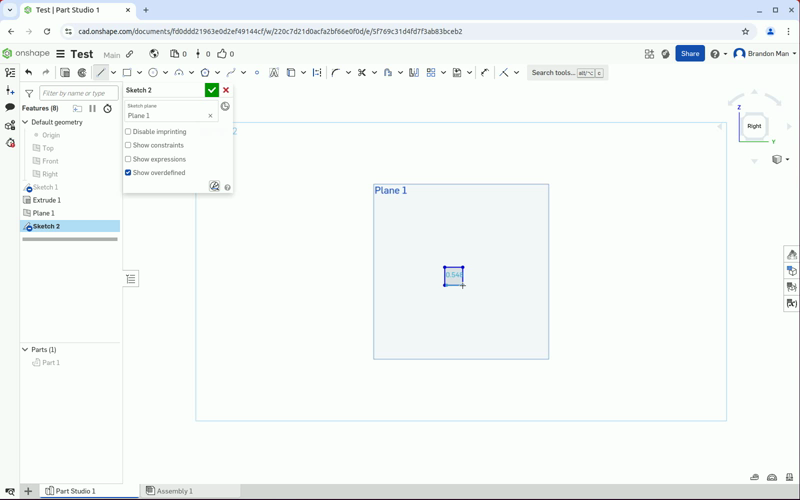
scroll(6)
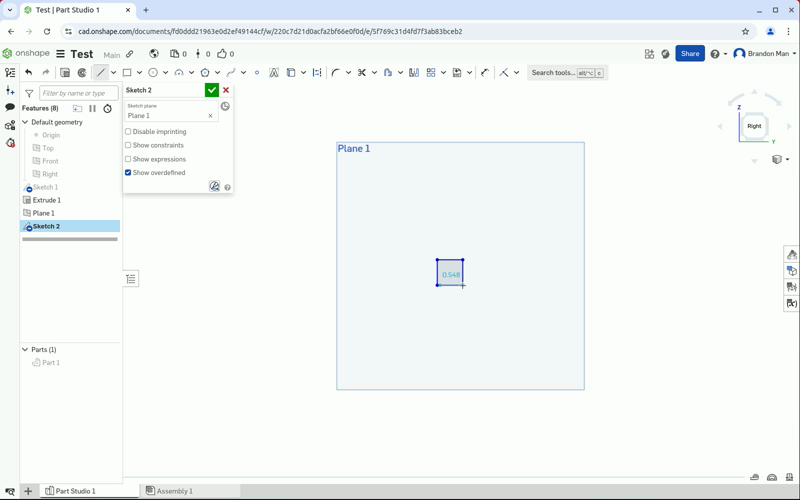
scroll(6)
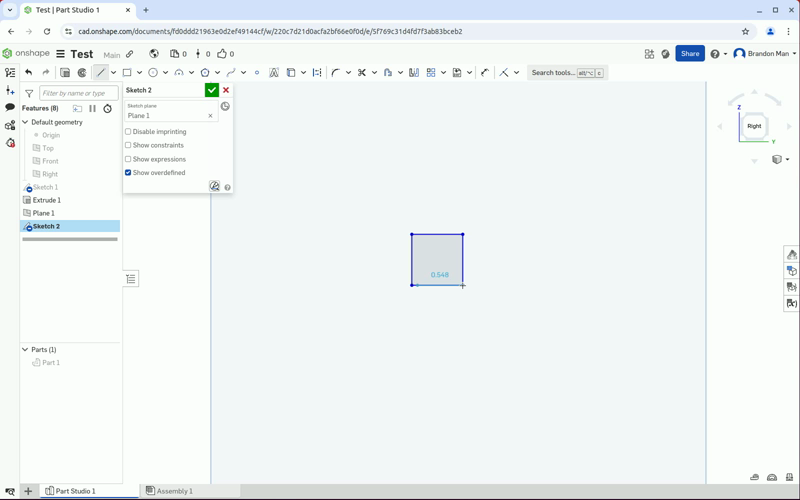
click(462, 285)
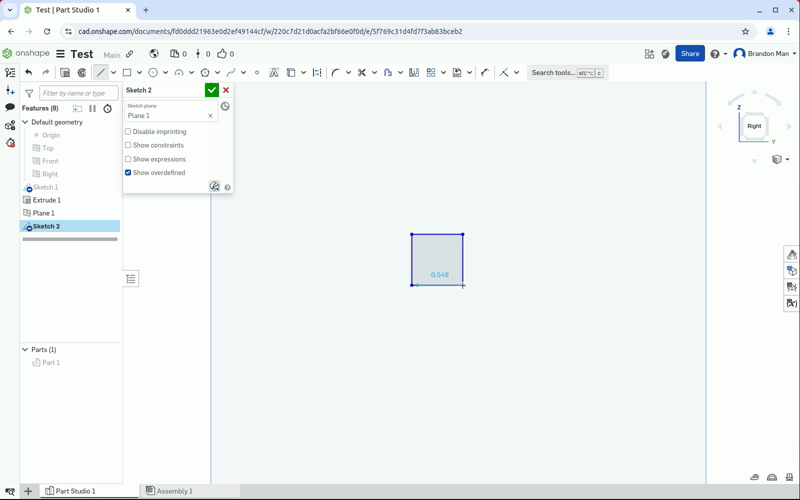
scroll(-6)
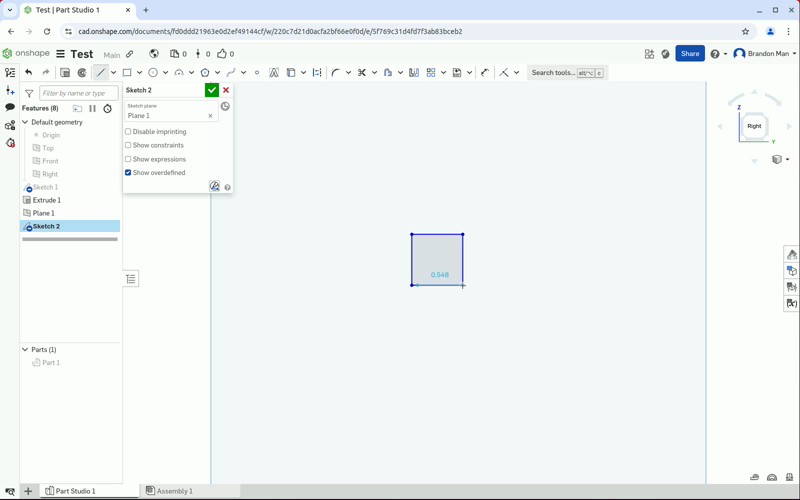
scroll(-6)
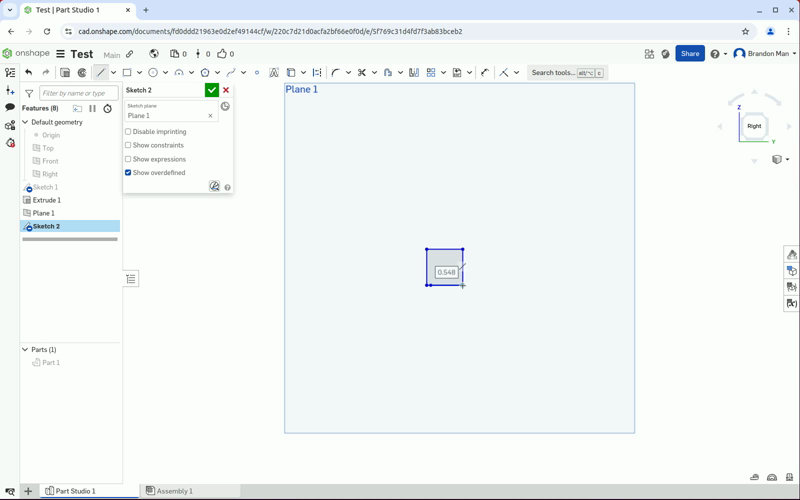
scroll(-6)
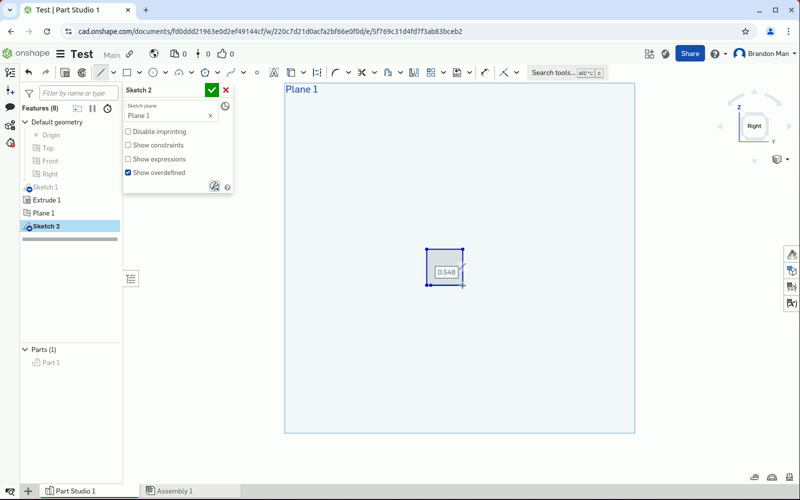
scroll(-6)
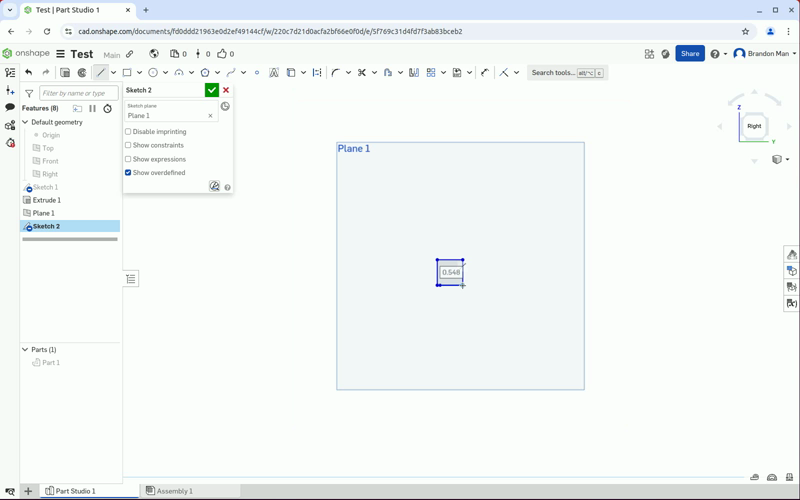
scroll(-6)
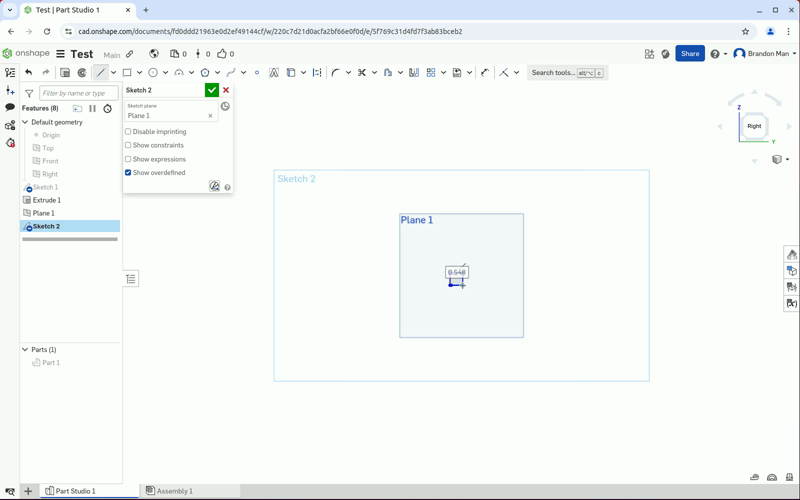
scroll(-6)
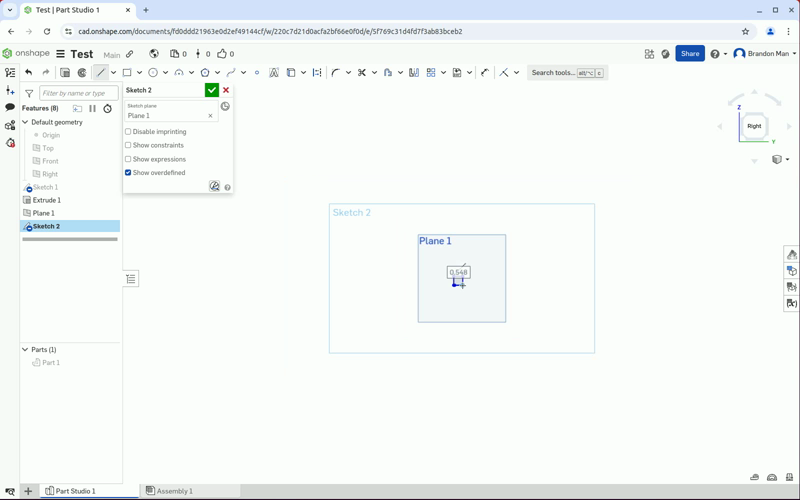
scroll(-6)
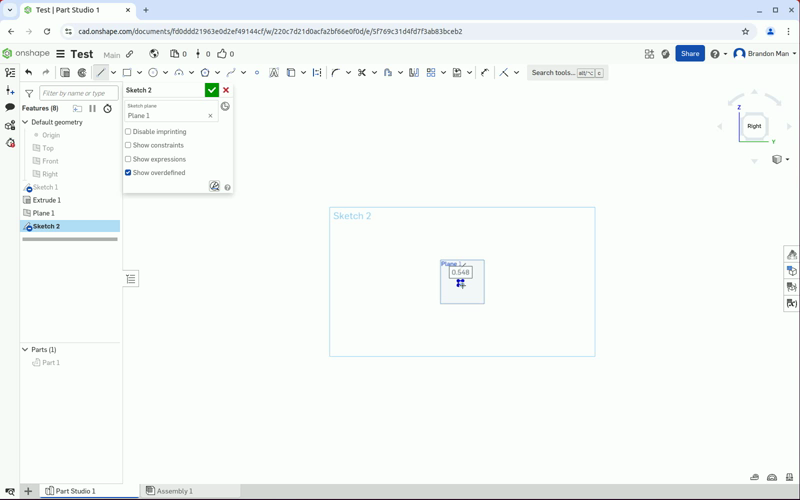
key_up(shift)
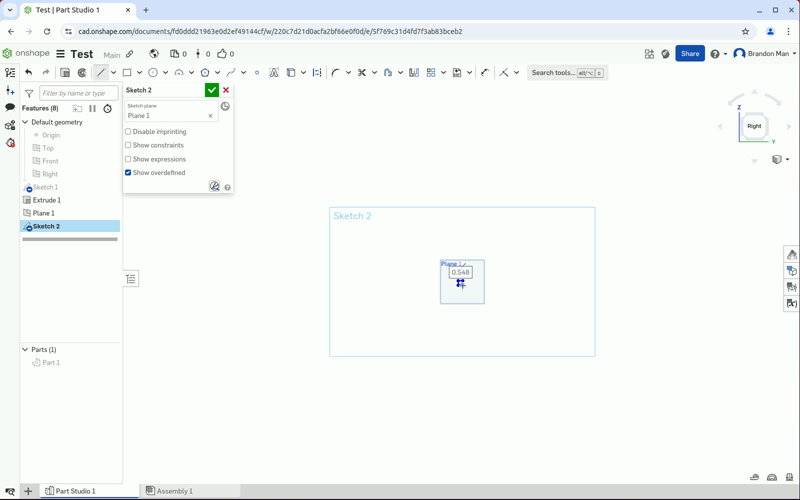
key_down(shift)
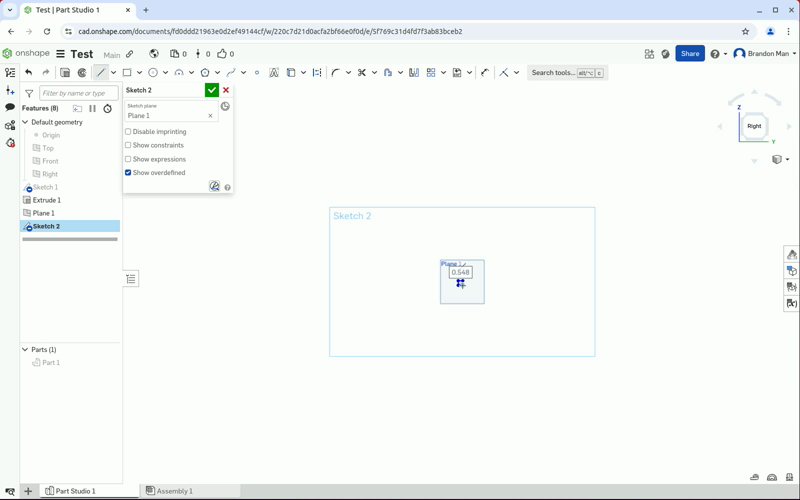
mouse_move(492, 285)
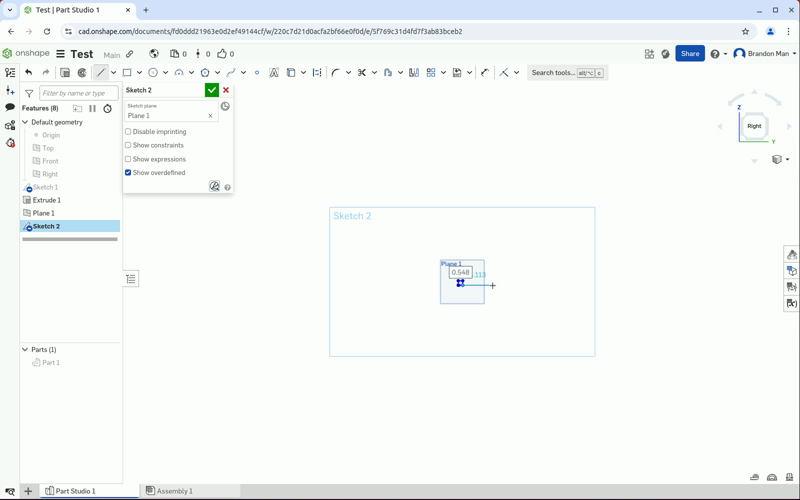
mouse_move(462, 280)
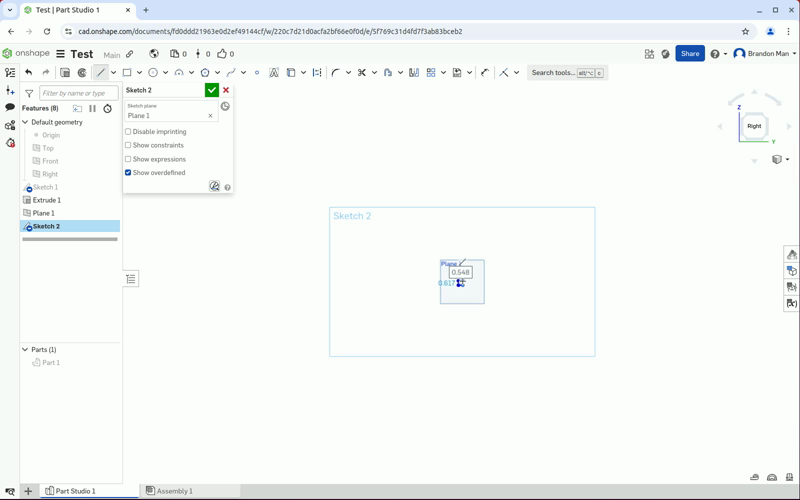
scroll(6)
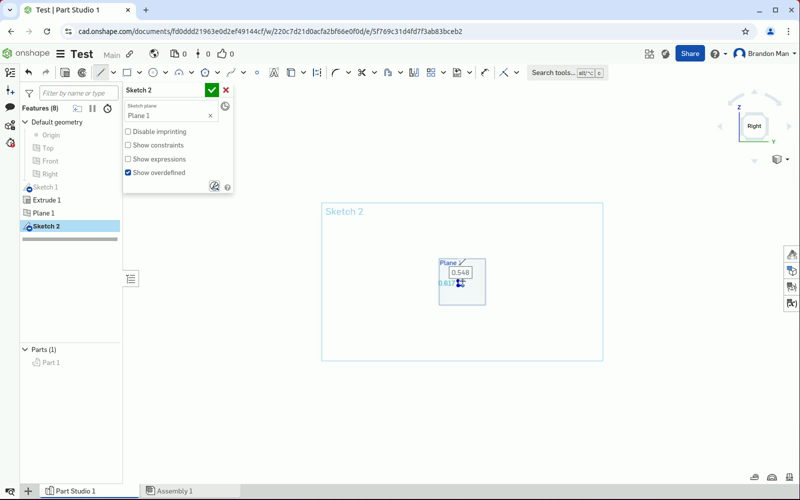
scroll(6)
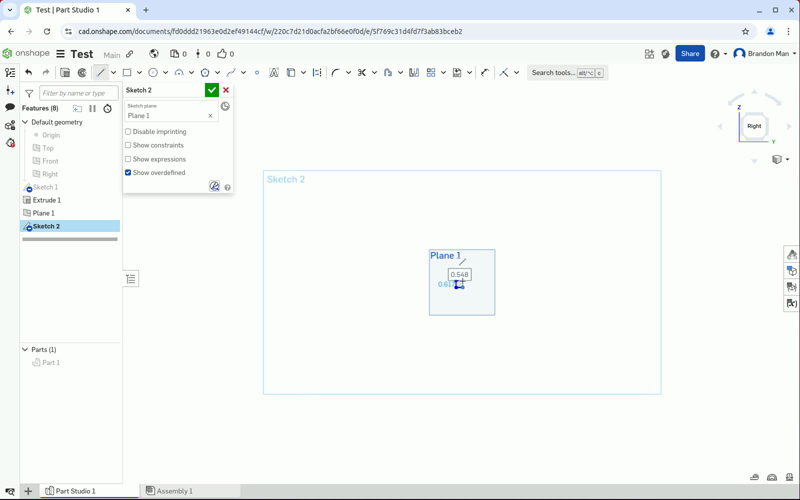
scroll(6)
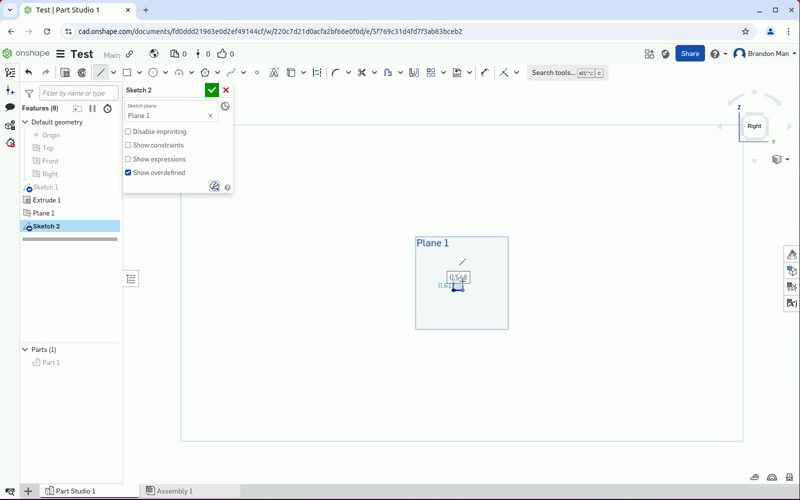
scroll(6)
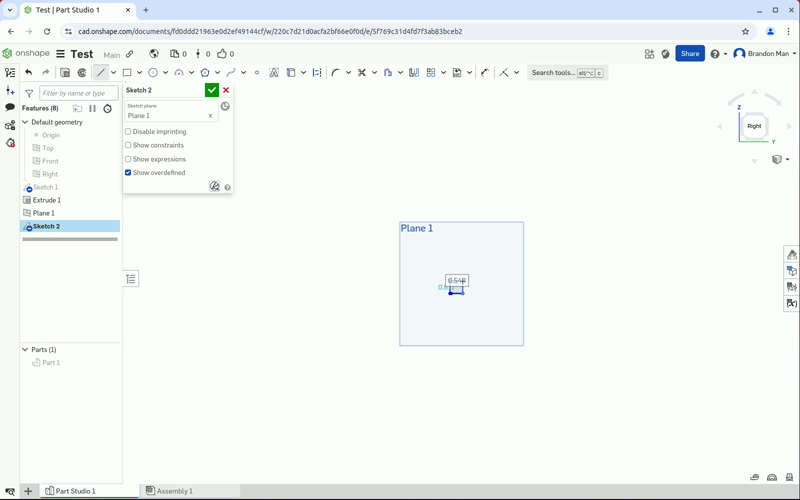
scroll(6)
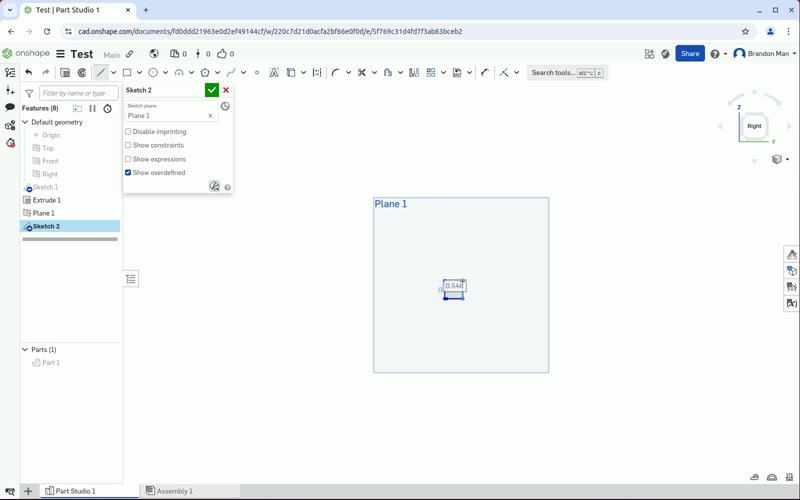
scroll(6)
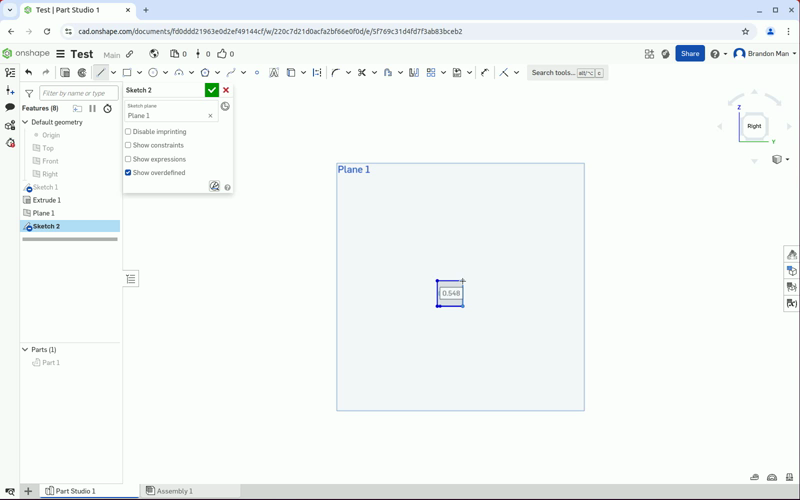
scroll(6)
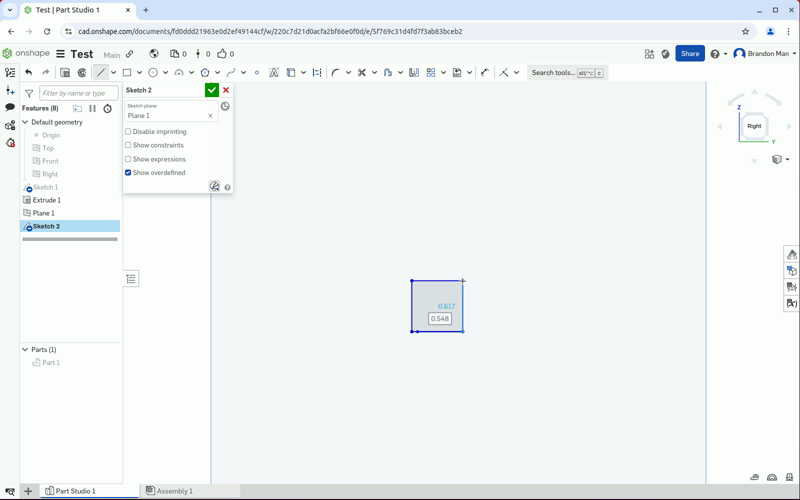
click(462, 280)
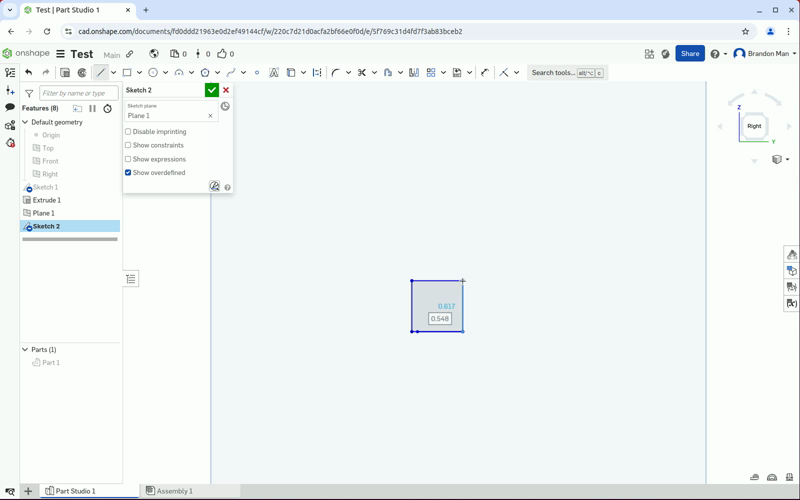
scroll(-6)
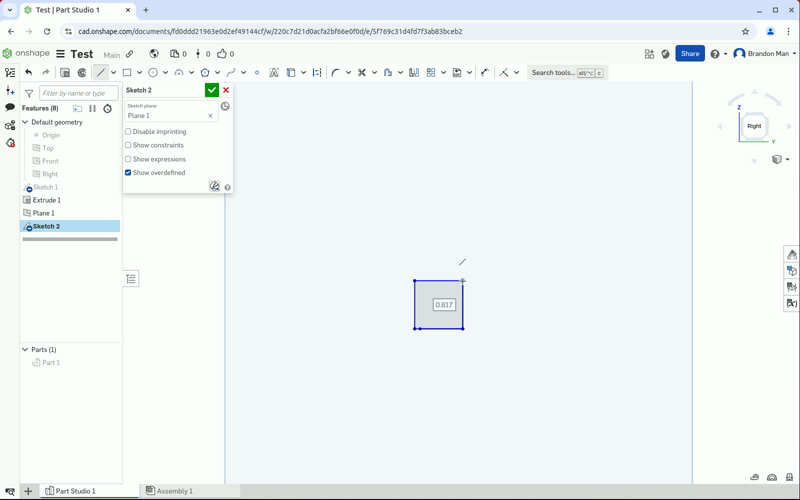
scroll(-6)
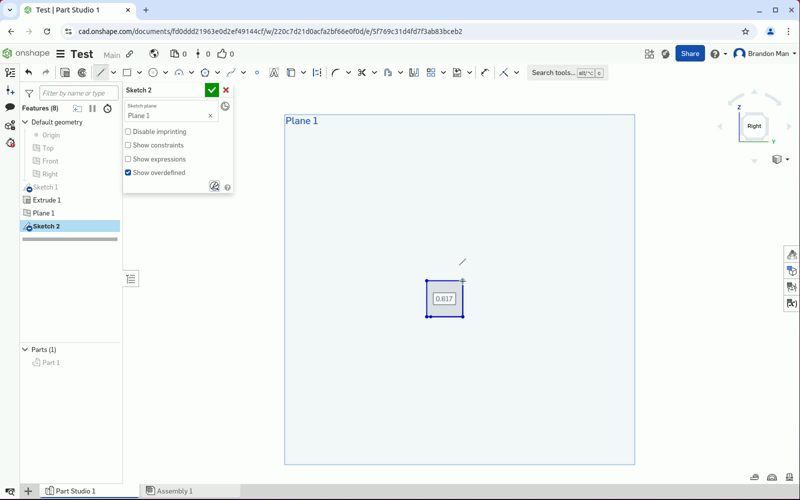
scroll(-6)
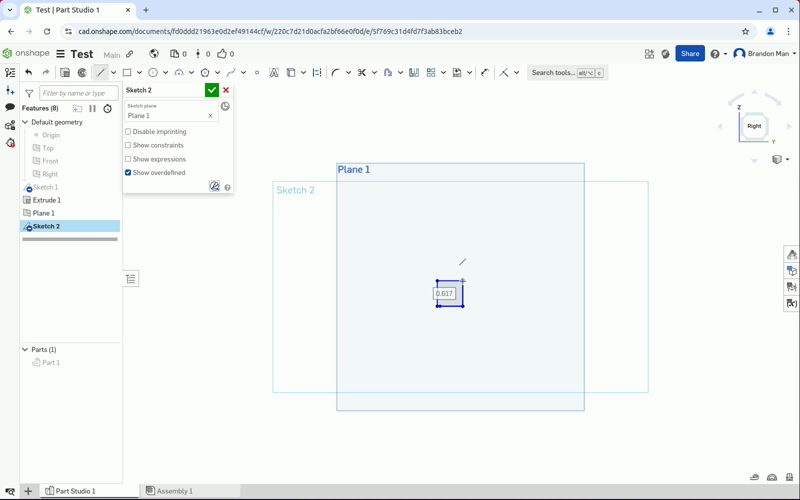
scroll(-6)
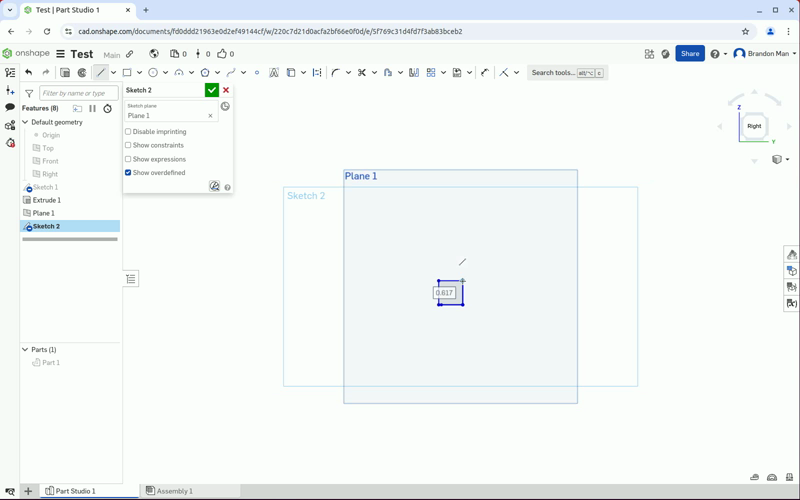
scroll(-6)
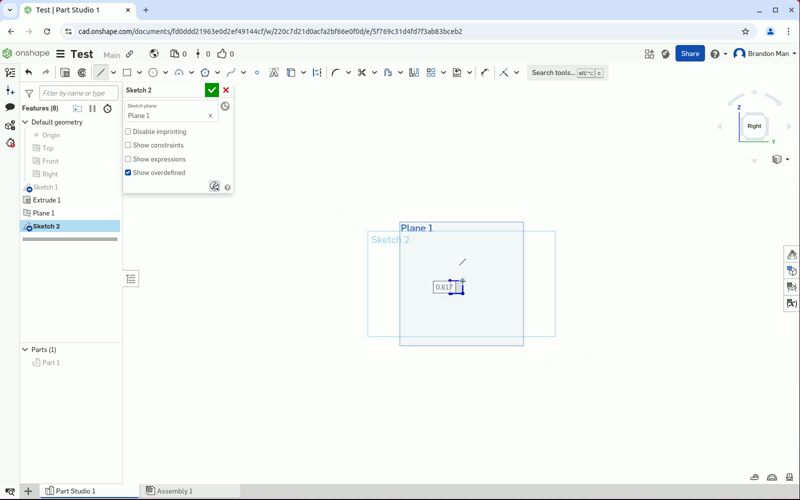
scroll(-6)
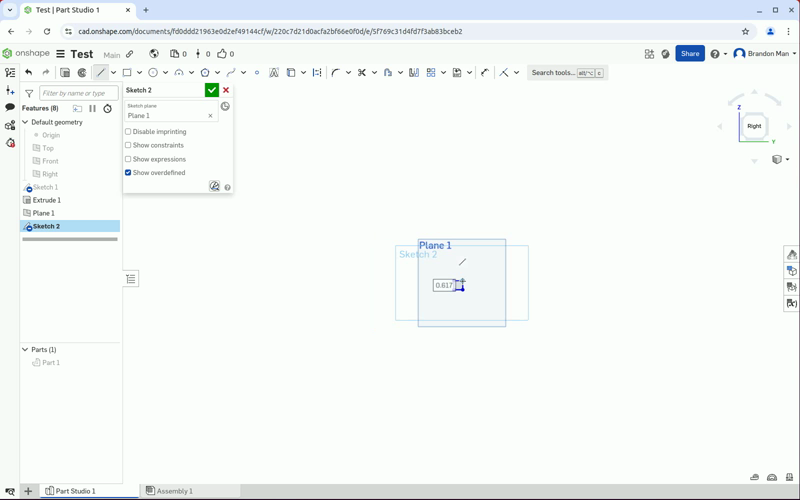
scroll(-6)
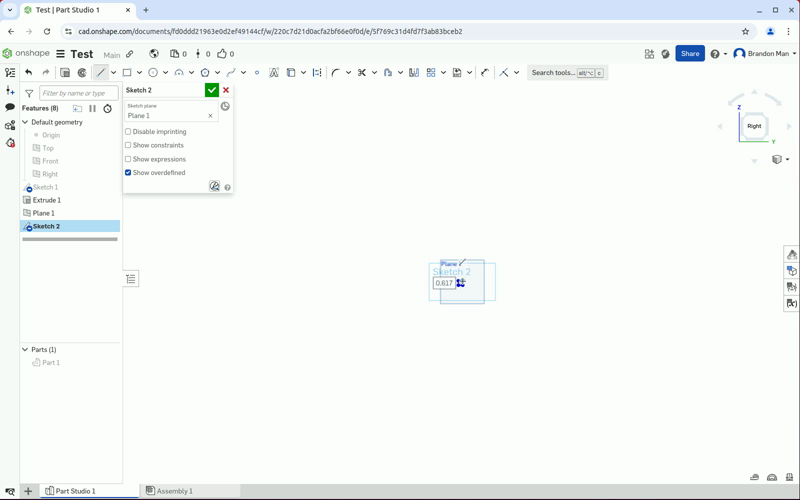
key_up(shift)
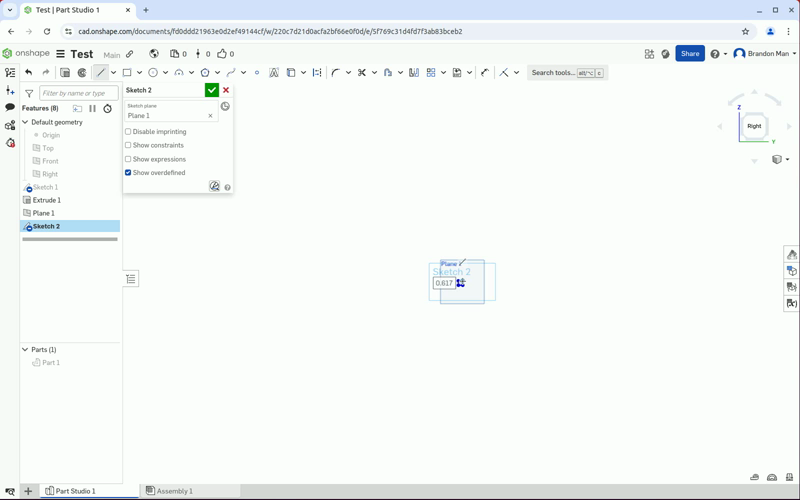
key_down(shift)
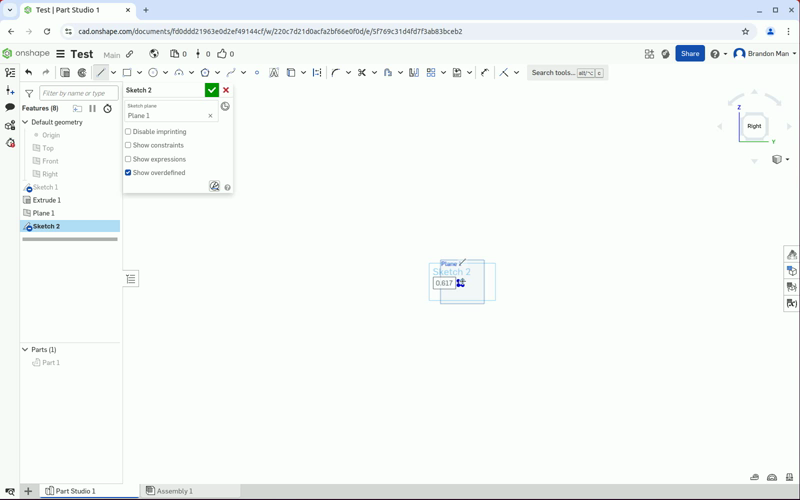
mouse_move(492, 280)
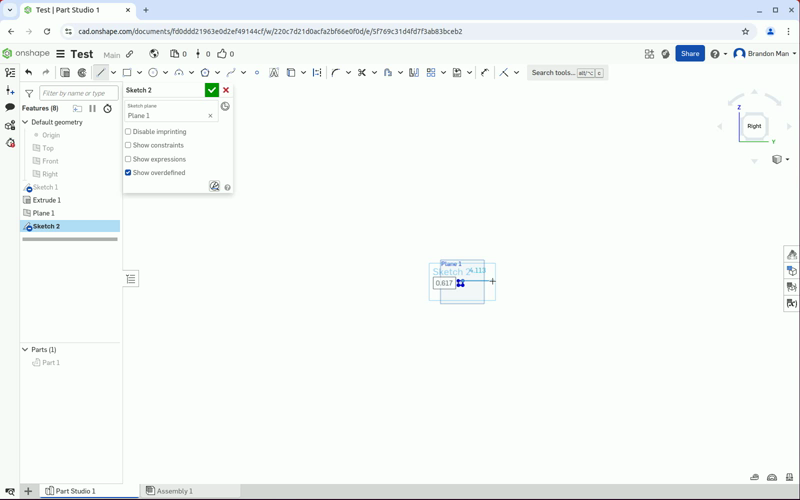
mouse_move(458, 280)
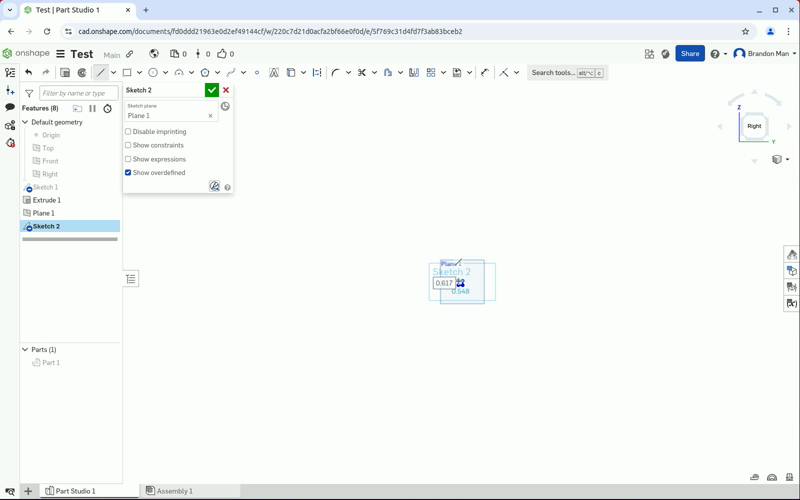
scroll(6)
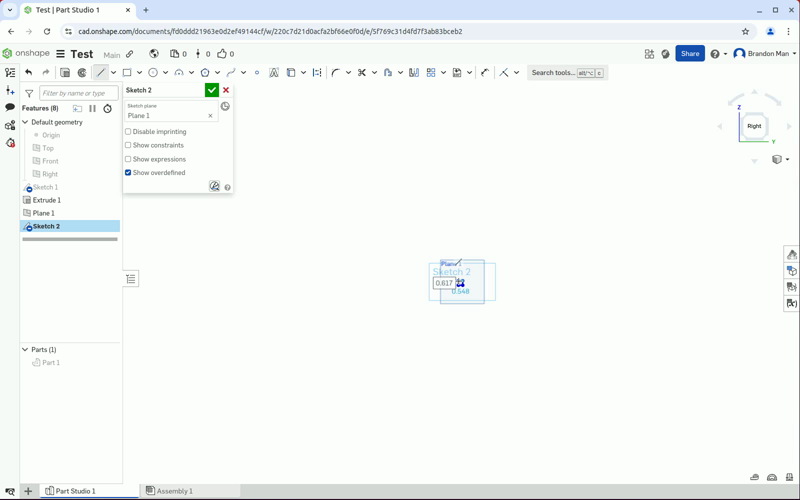
scroll(6)
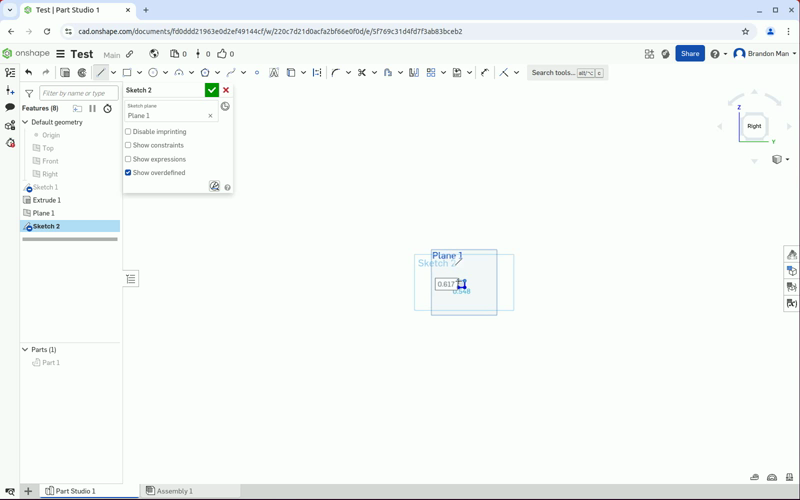
scroll(6)
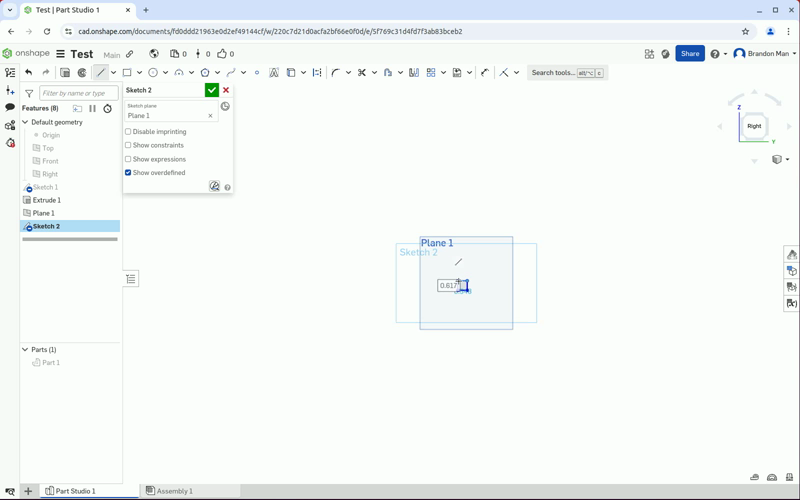
scroll(6)
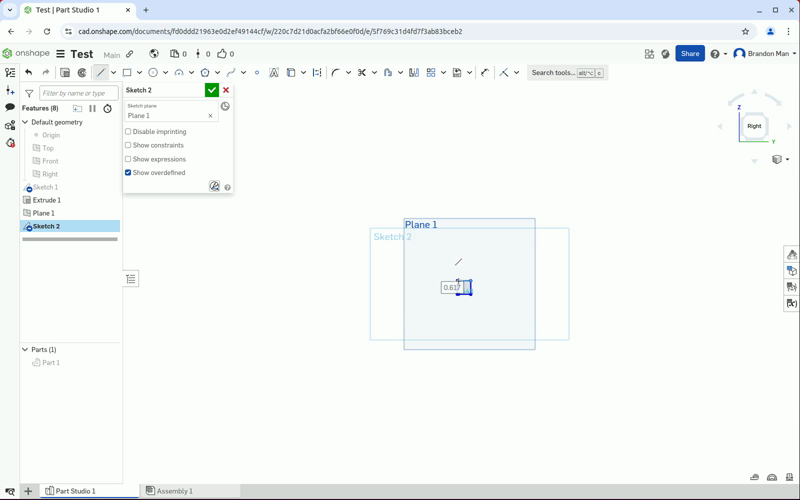
scroll(6)
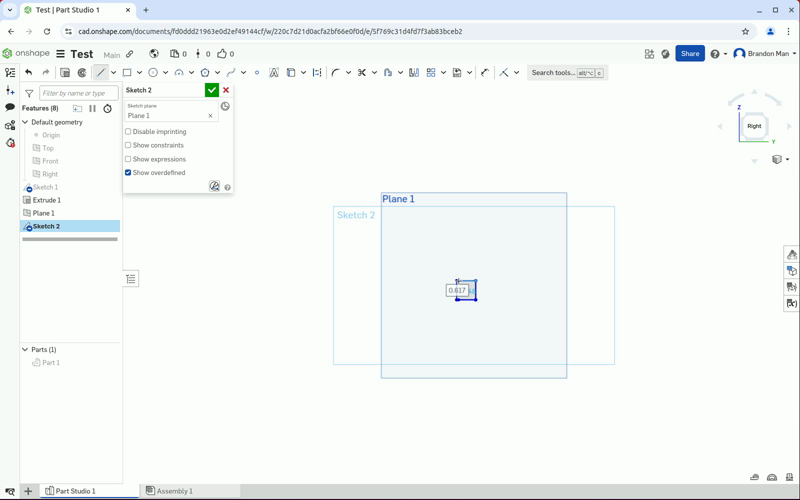
scroll(6)
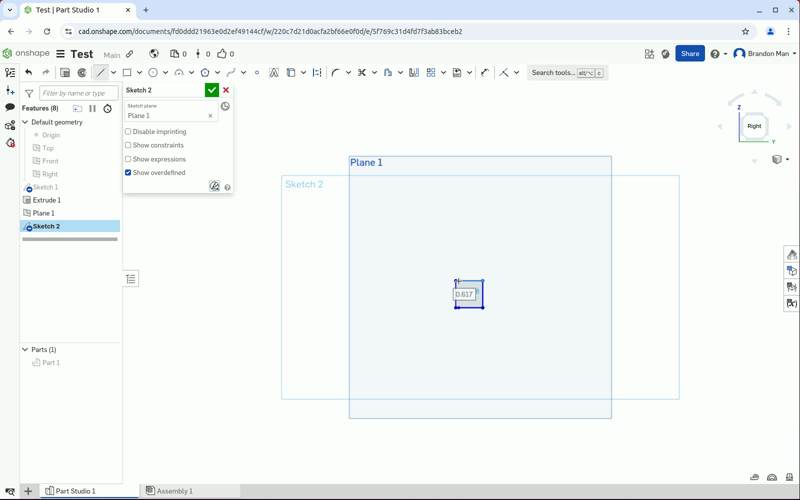
scroll(6)
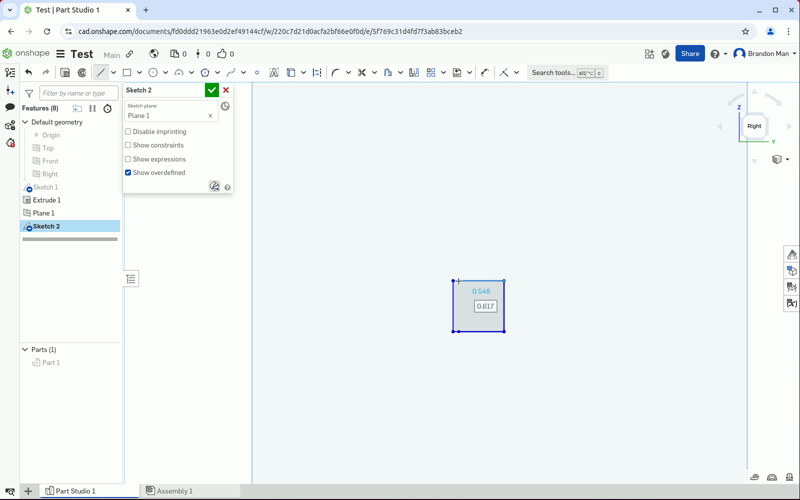
click(458, 280)
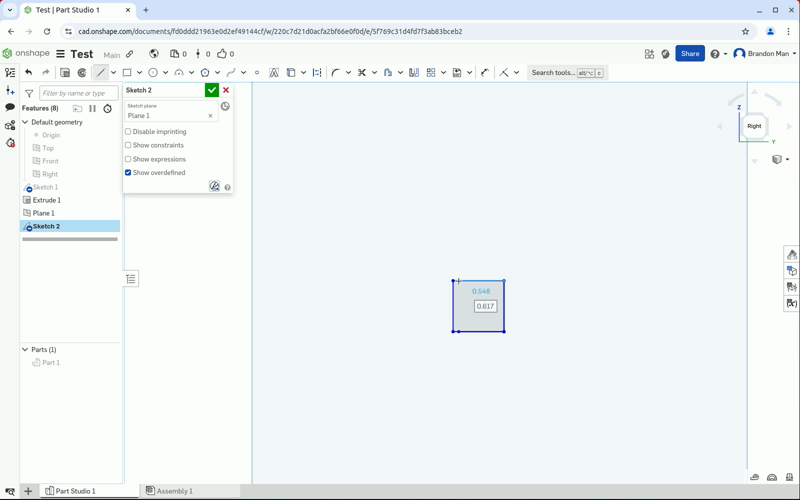
scroll(-6)
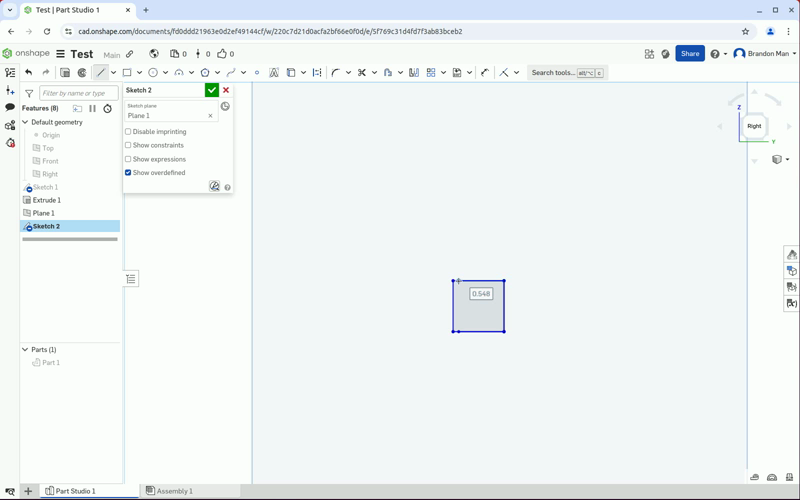
scroll(-6)
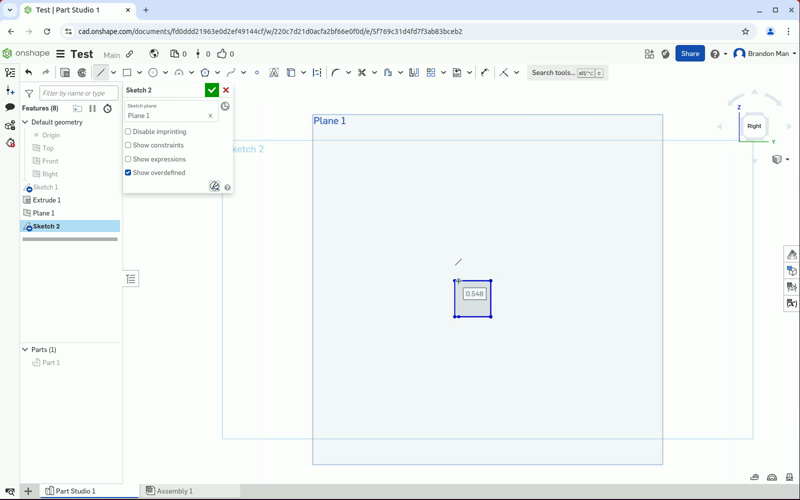
scroll(-6)
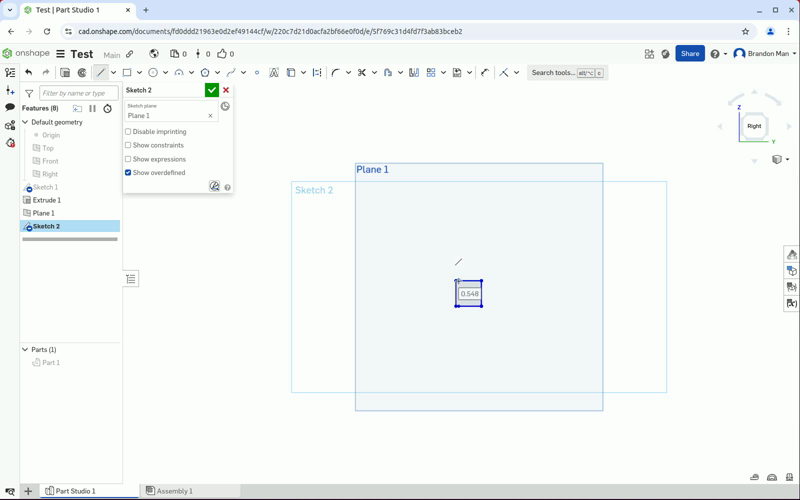
scroll(-6)
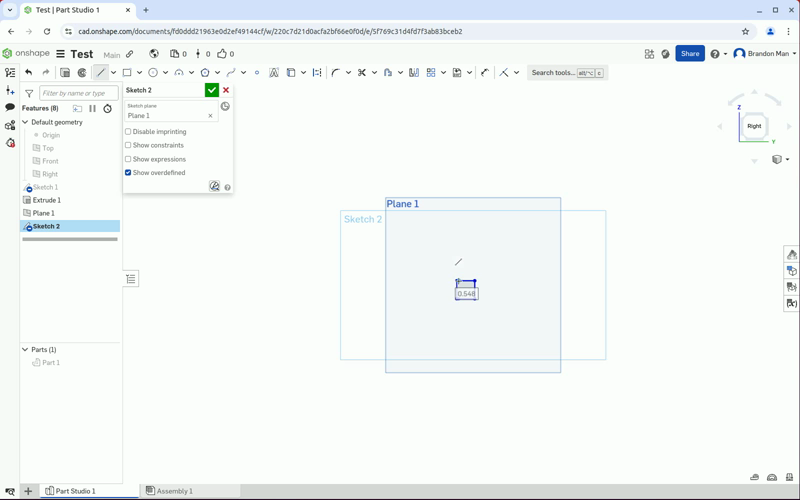
scroll(-6)
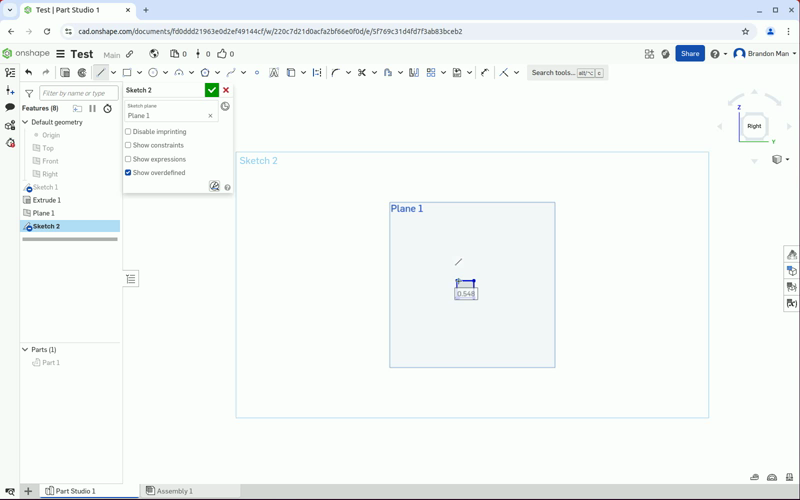
scroll(-6)
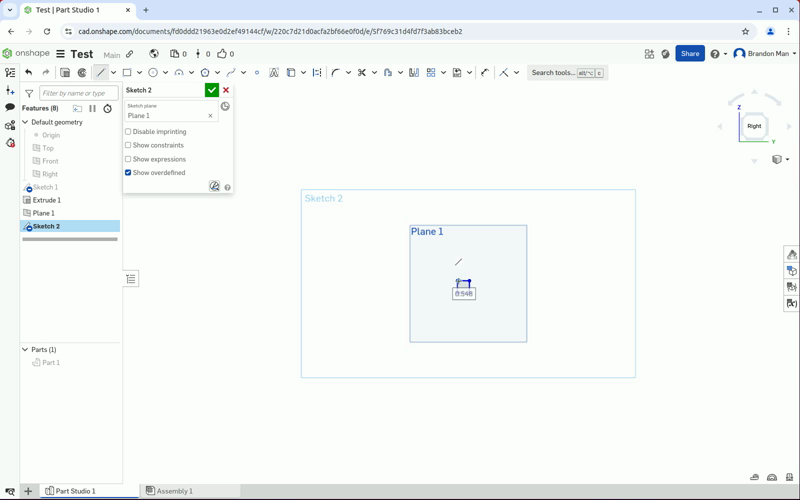
scroll(-6)
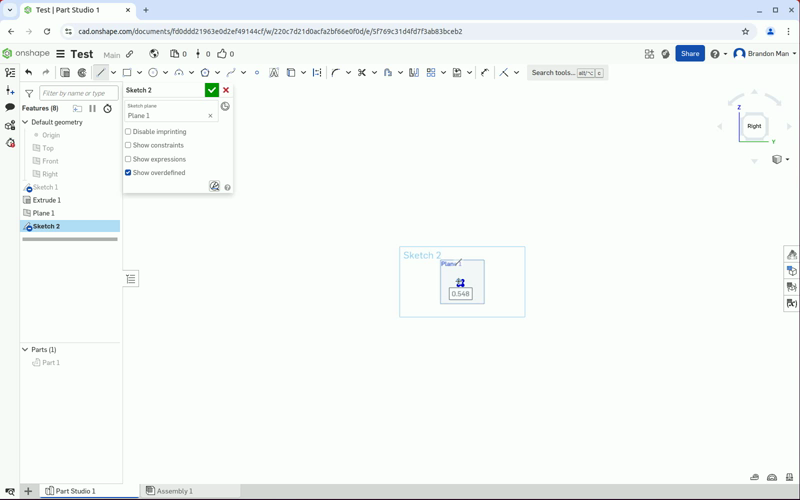
key_up(shift)
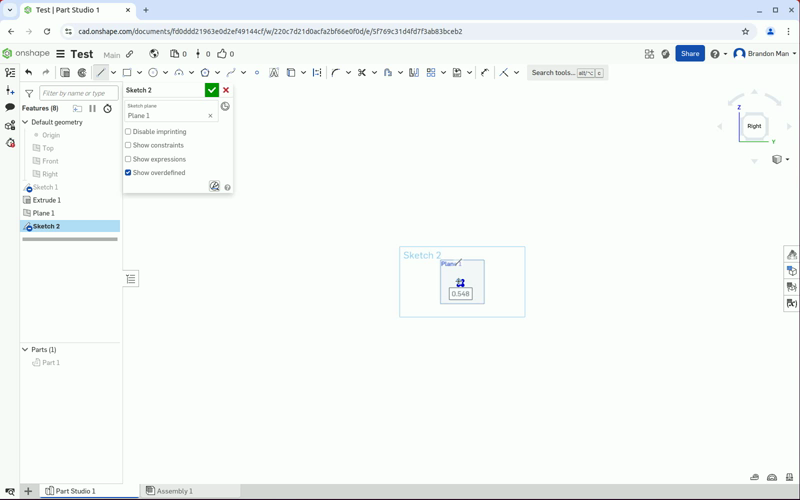
mouse_move(488, 280)
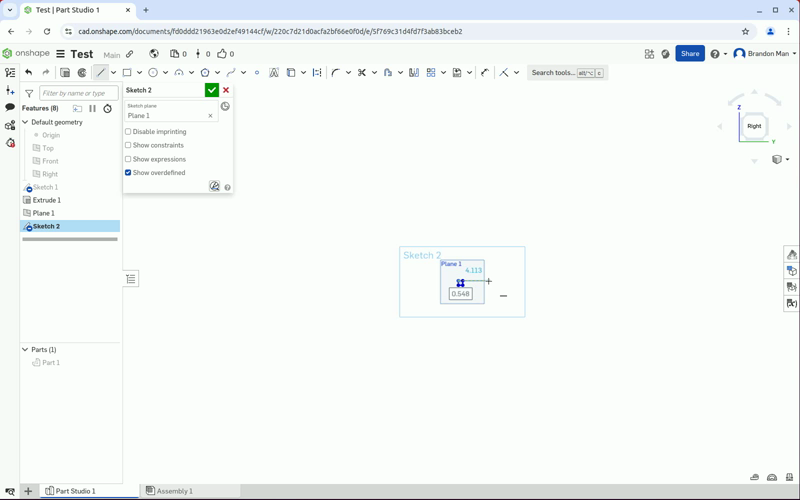
key_down(shift)
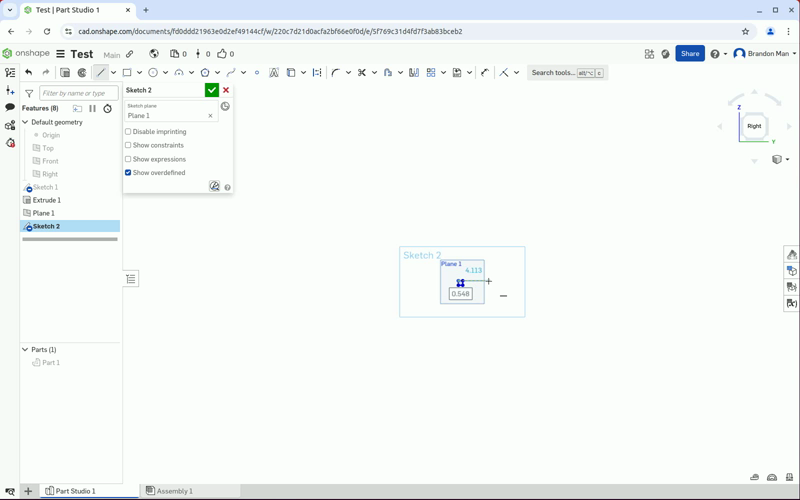
mouse_move(458, 285)
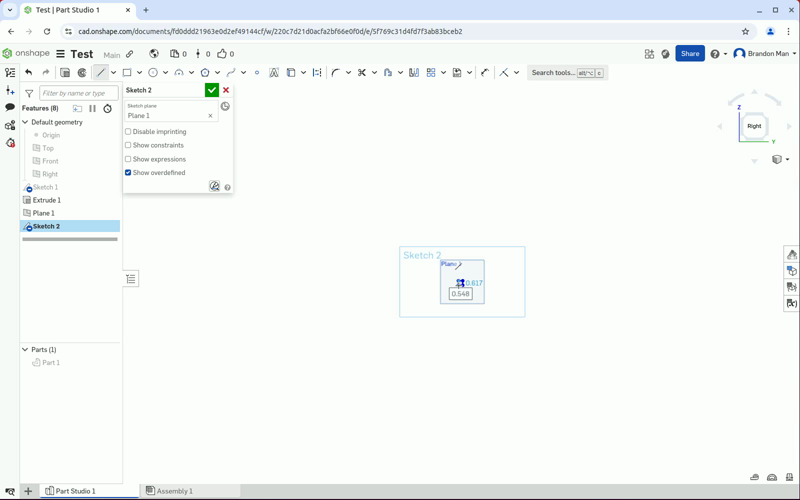
scroll(6)
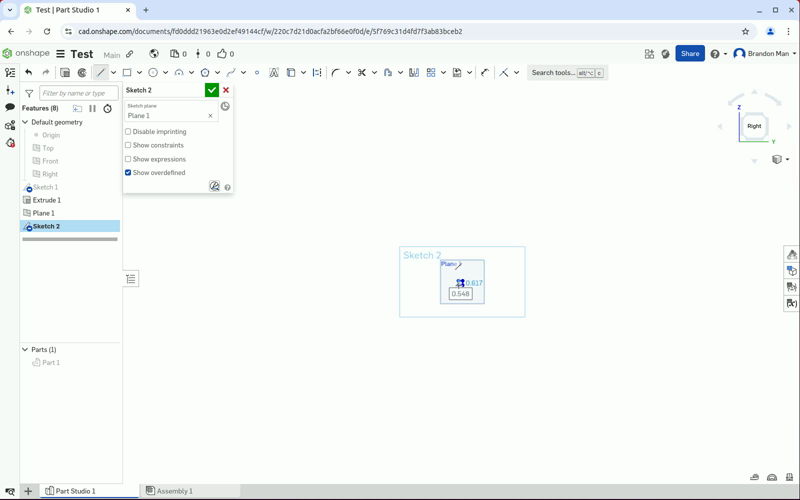
scroll(6)
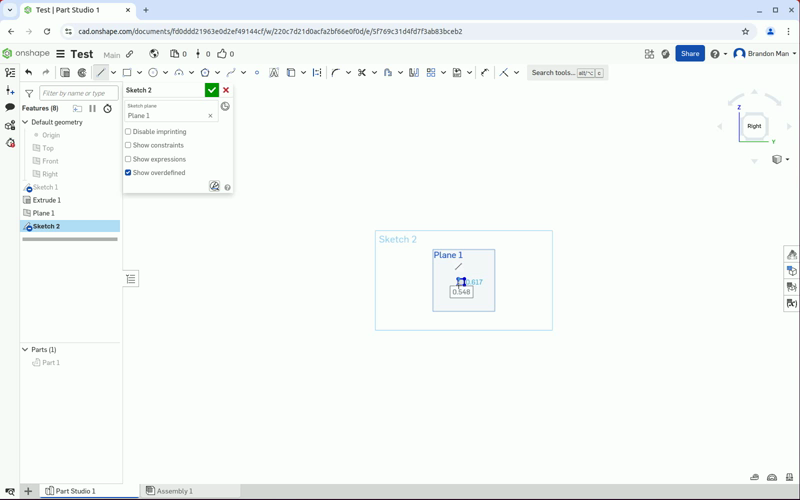
scroll(6)
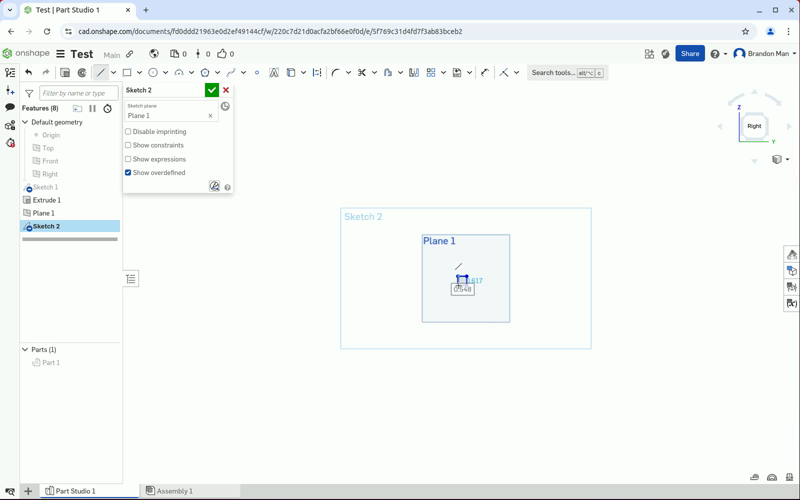
scroll(6)
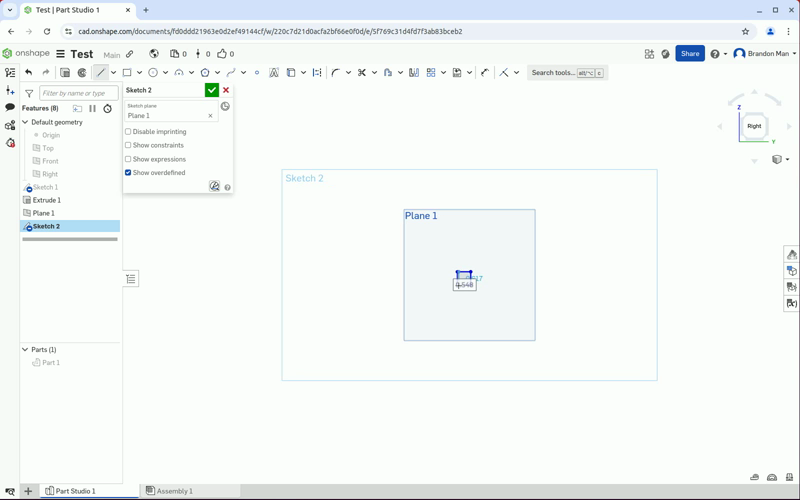
scroll(6)
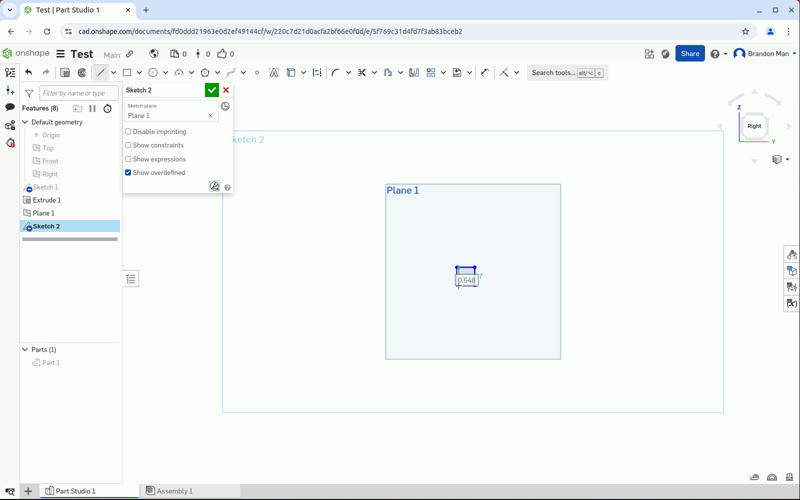
scroll(6)
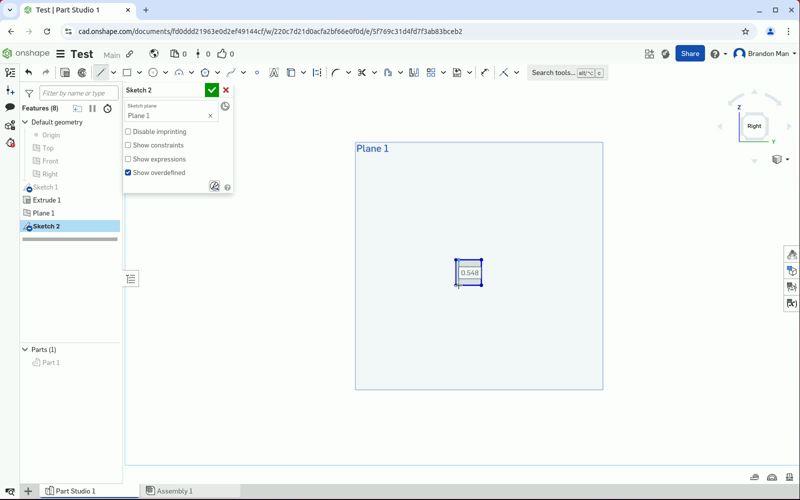
scroll(6)
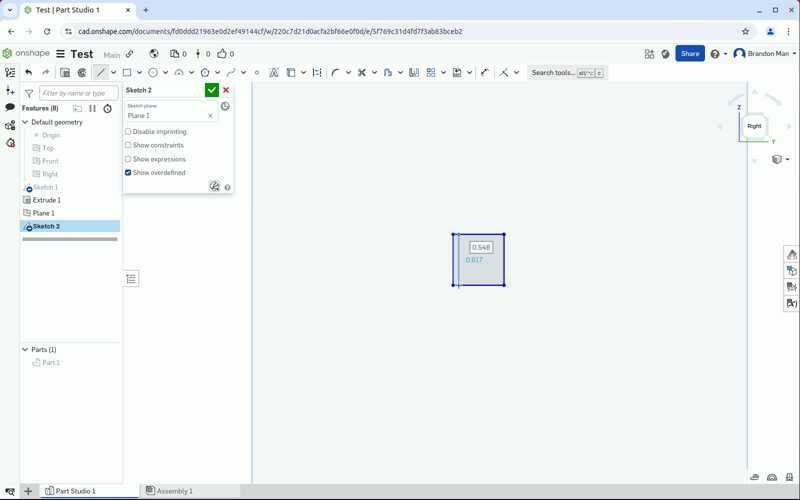
key_up(shift)
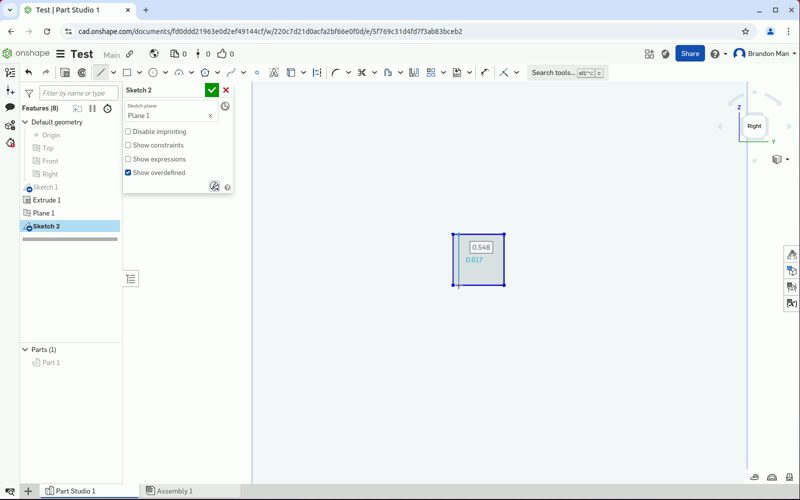
click(458, 285)
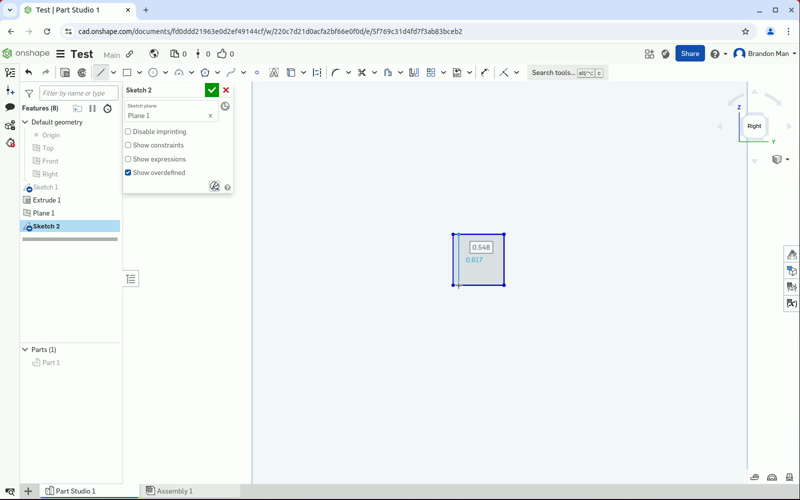
scroll(-6)
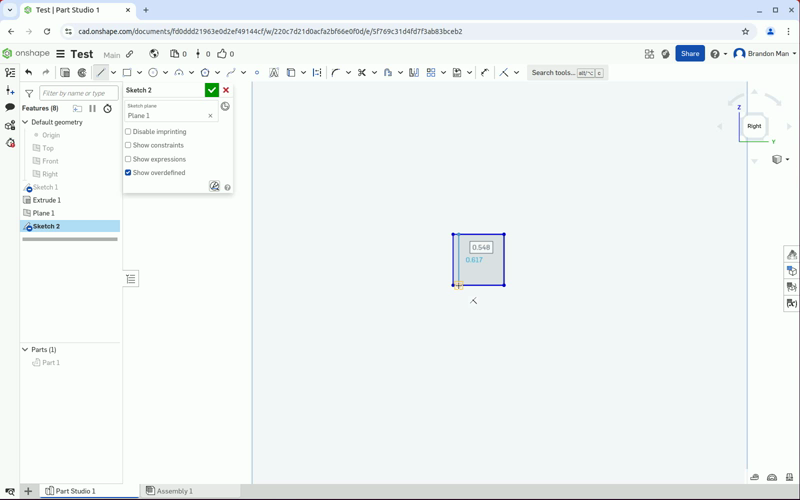
scroll(-6)
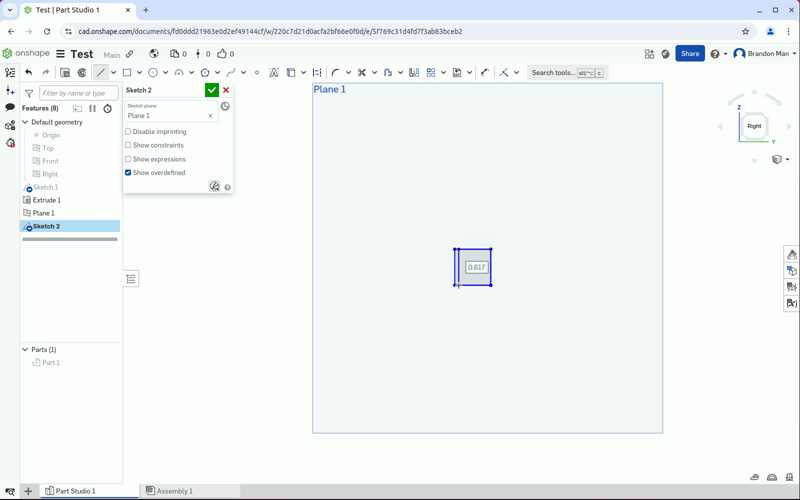
scroll(-6)
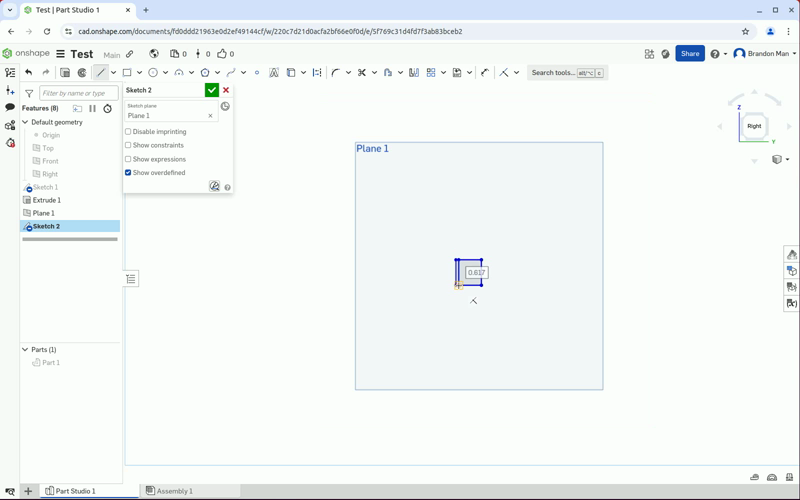
scroll(-6)
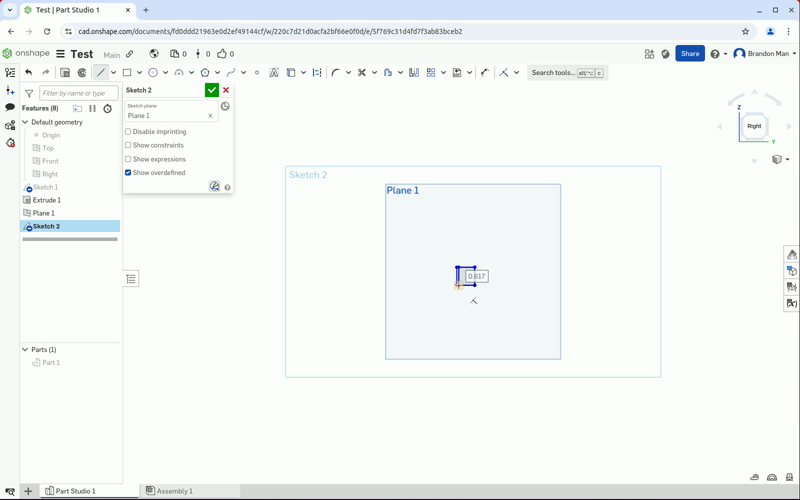
scroll(-6)
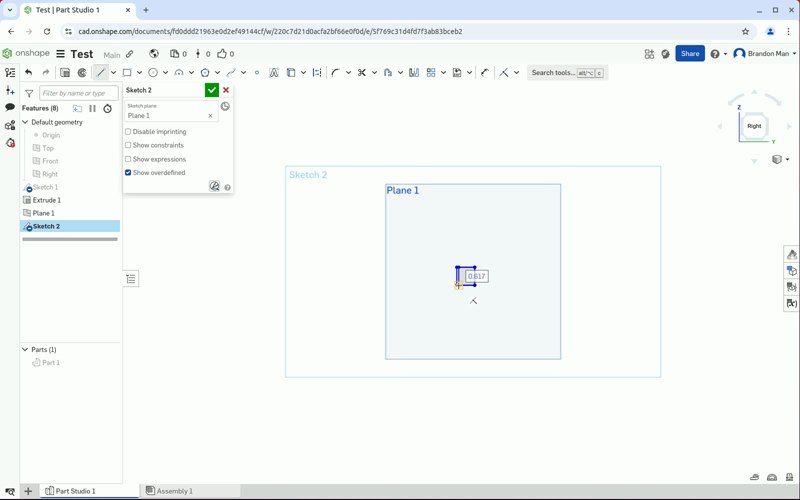
scroll(-6)
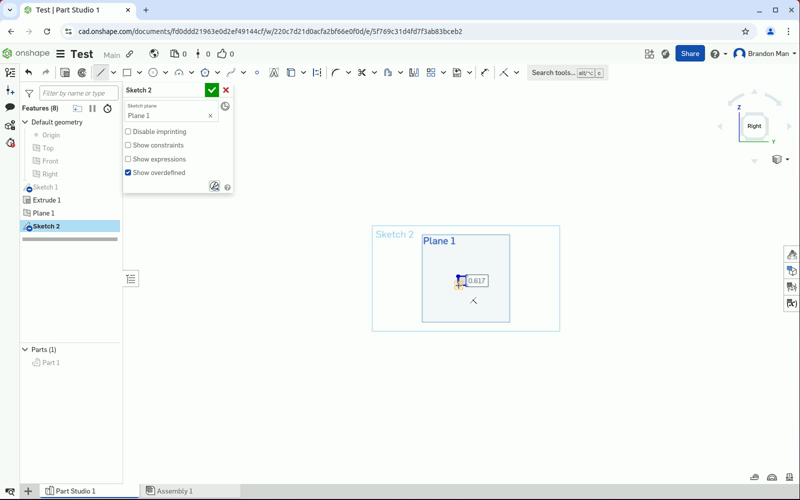
scroll(-6)
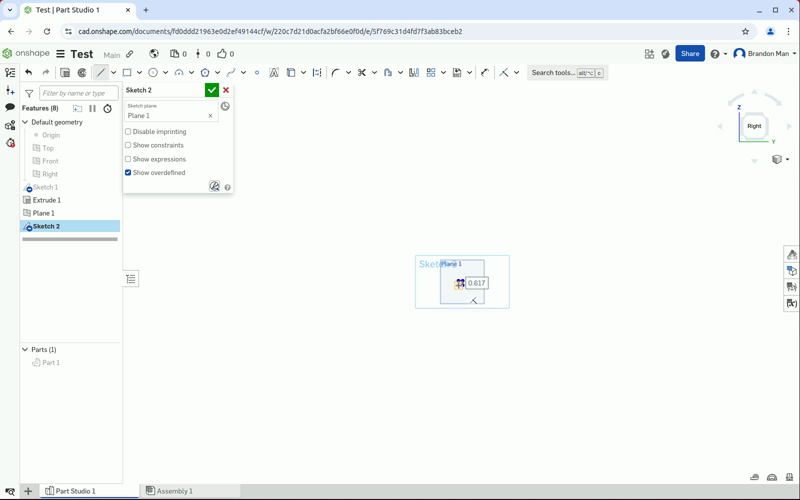
key(esc)
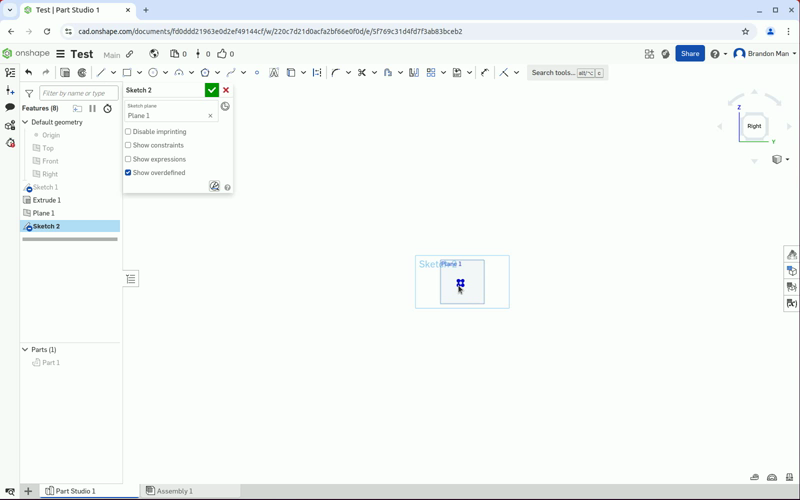
mouse_move(458, 284)
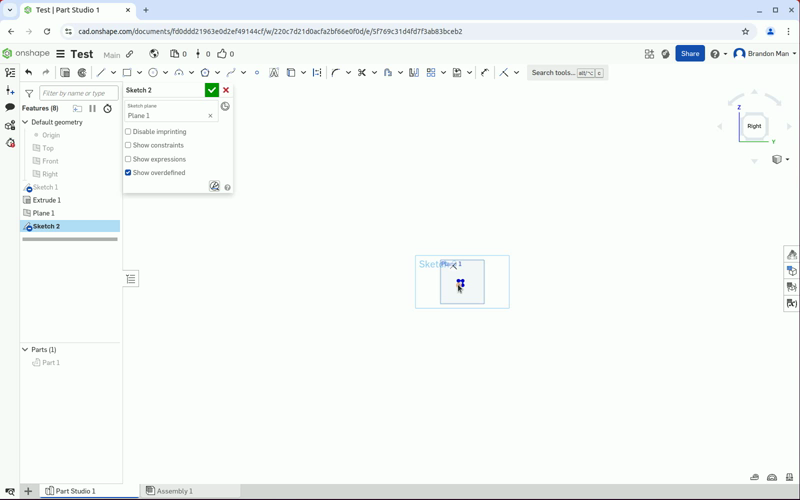
scroll(6)
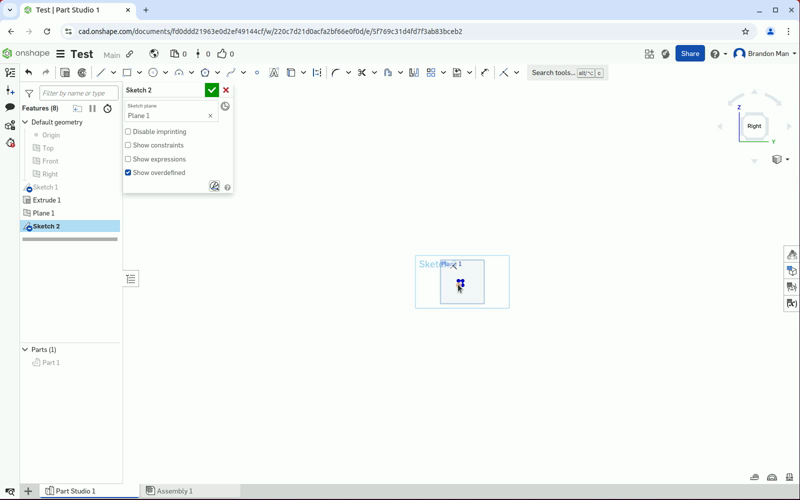
scroll(6)
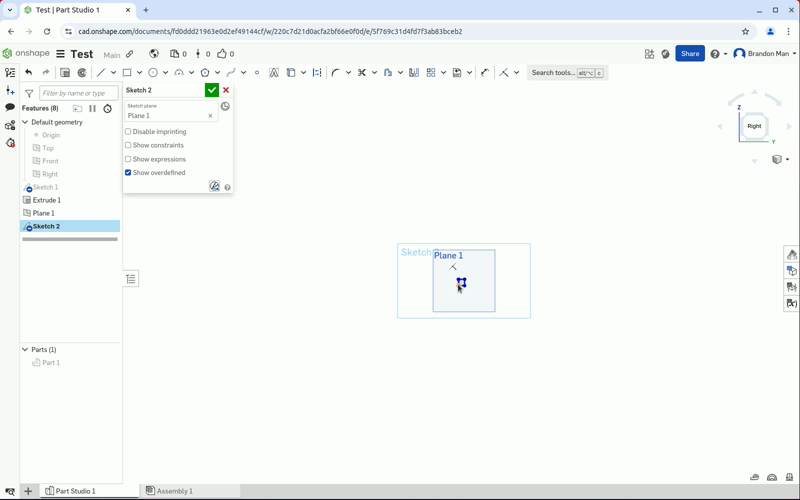
scroll(6)
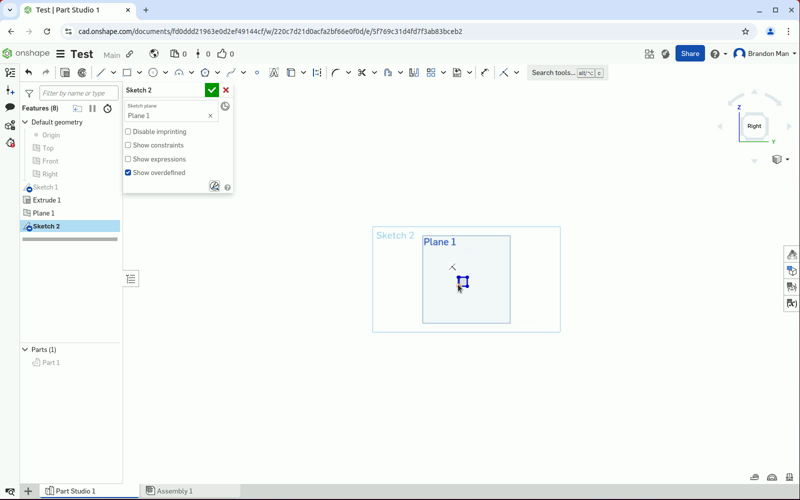
scroll(6)
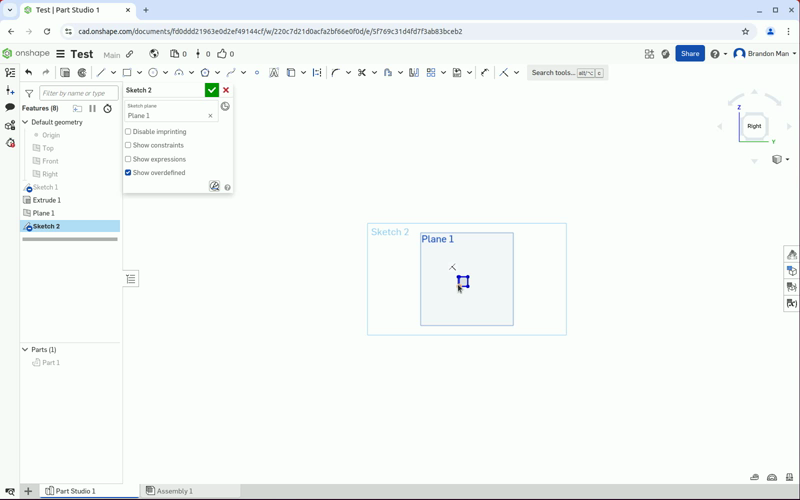
scroll(6)
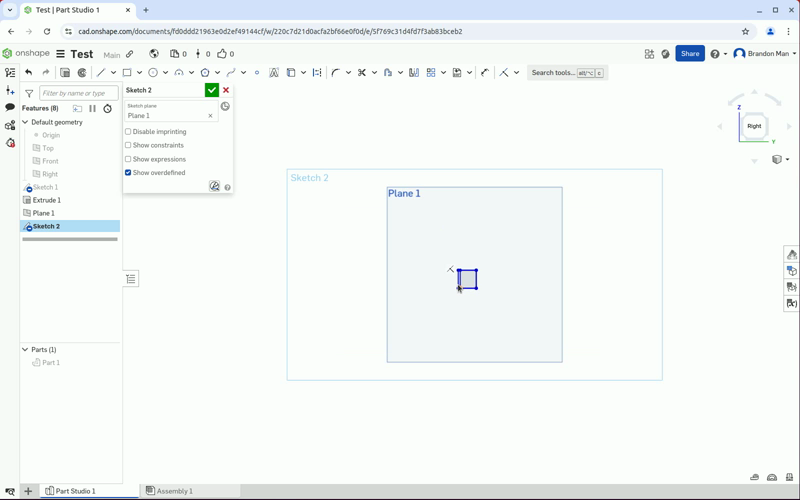
scroll(6)
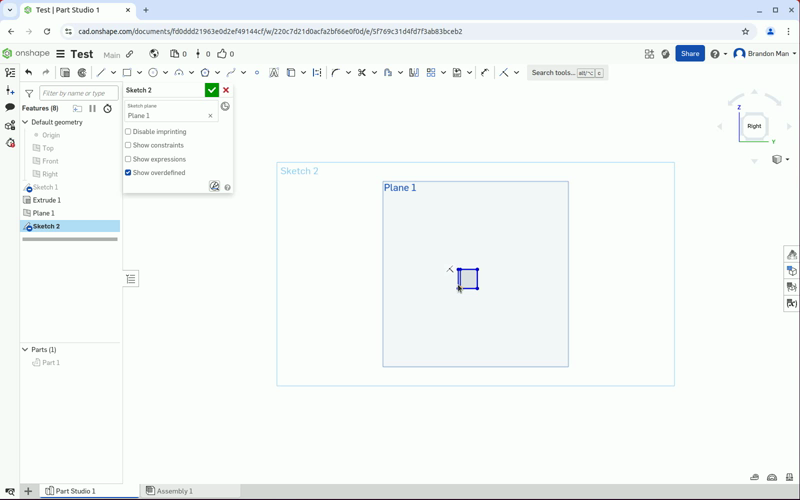
scroll(6)
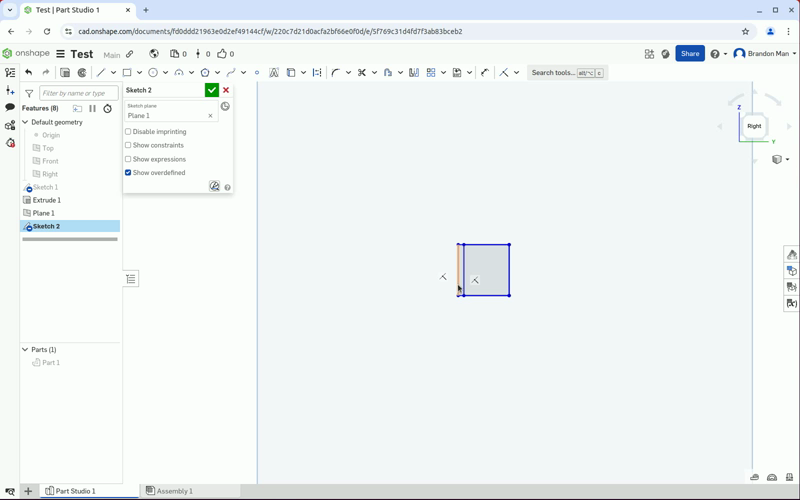
click(458, 284)
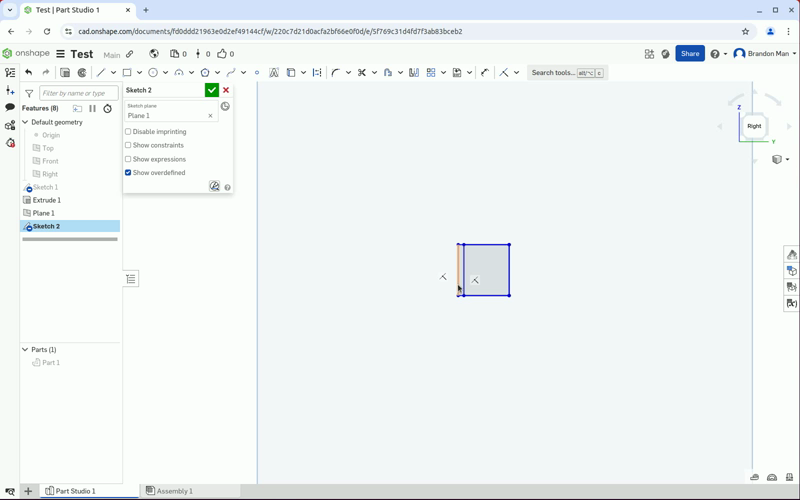
scroll(-6)
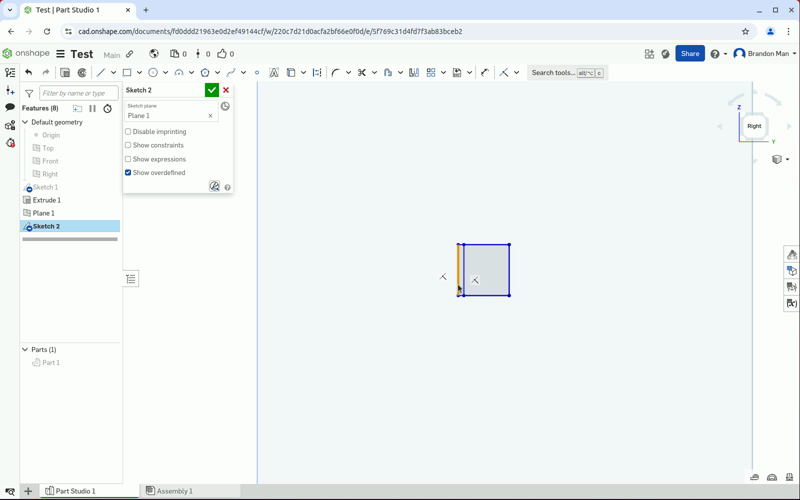
scroll(-6)
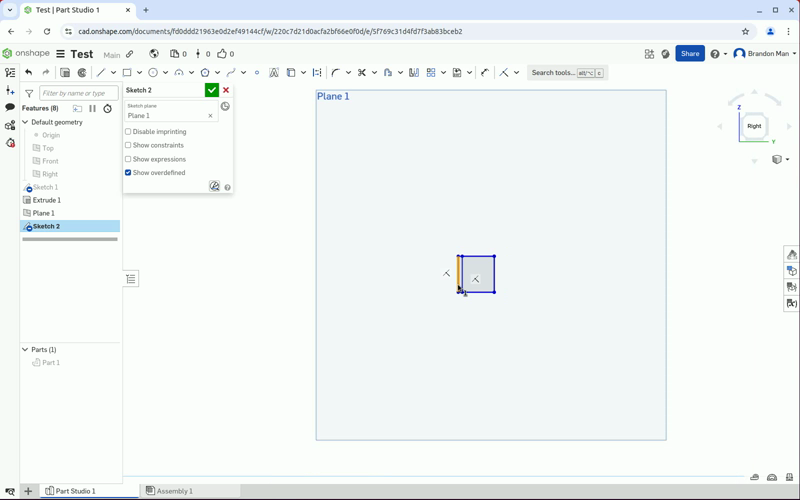
scroll(-6)
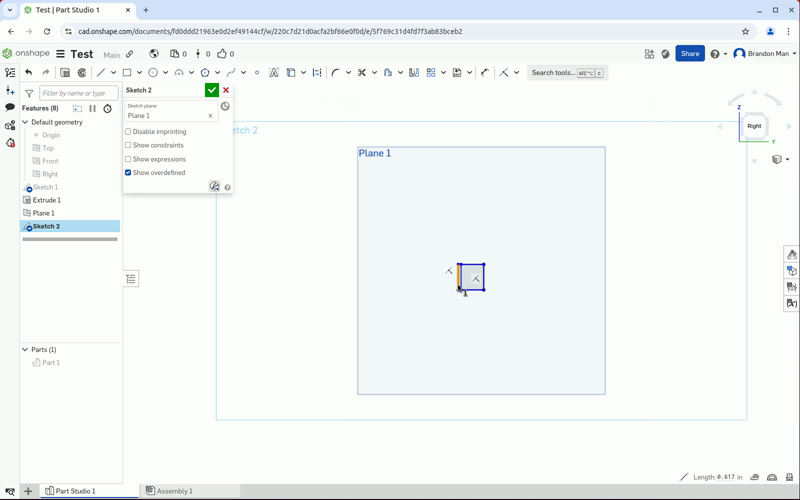
scroll(-6)
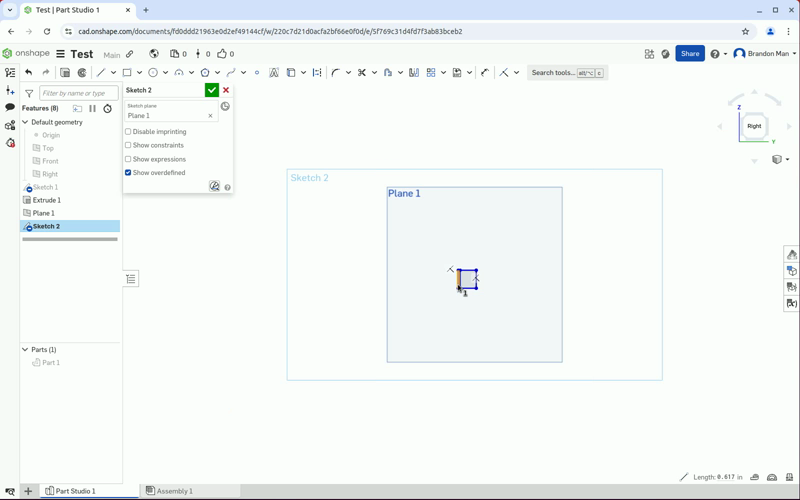
scroll(-6)
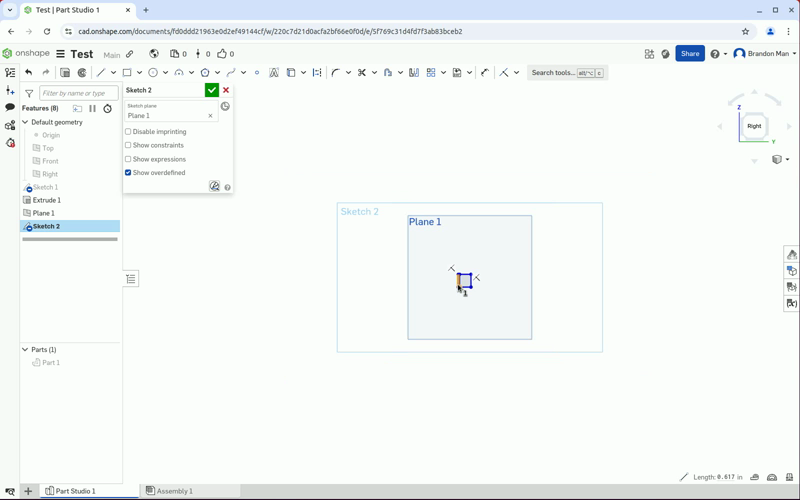
scroll(-6)
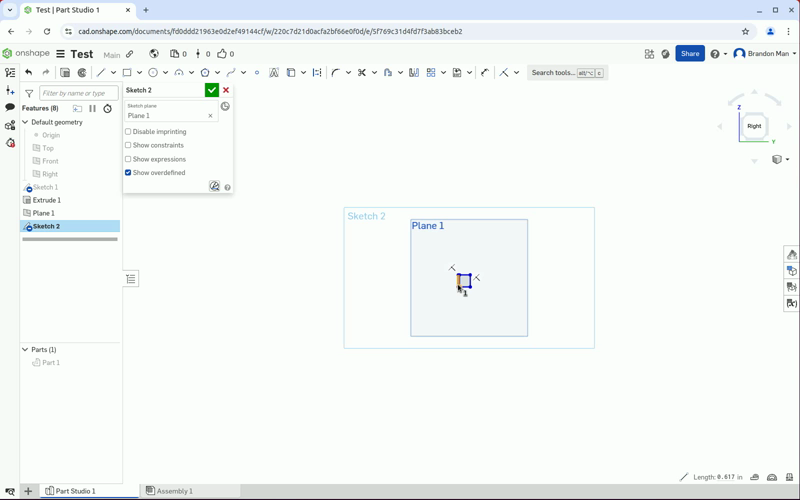
scroll(-6)
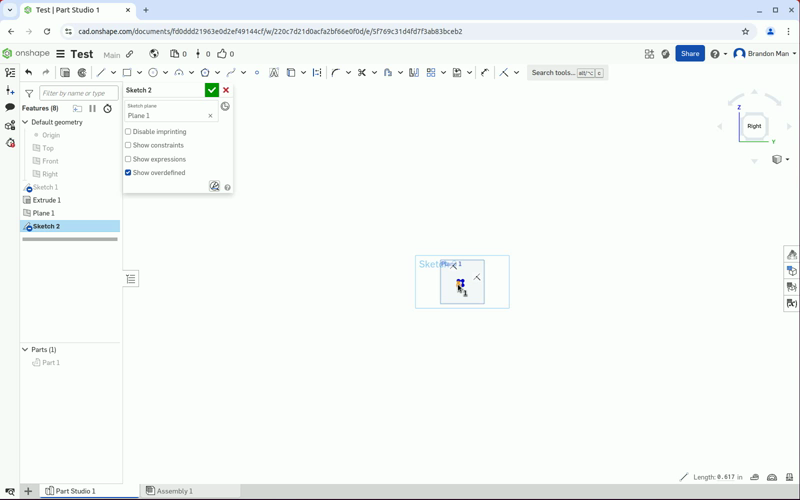
mouse_move(73, 352)
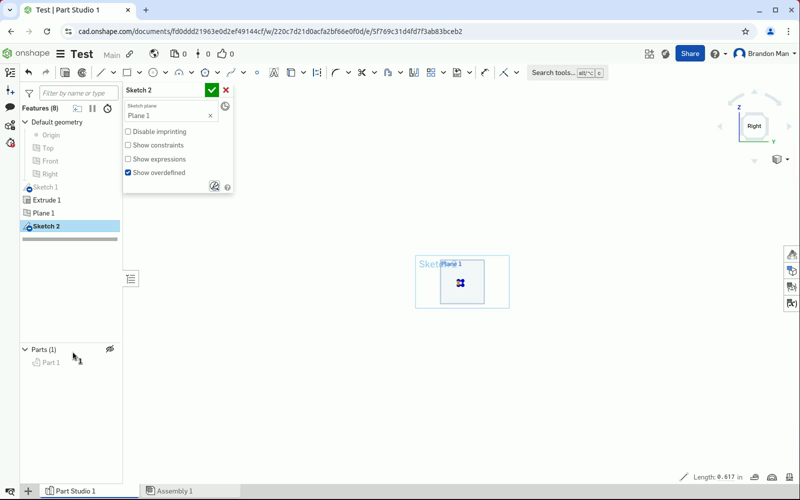
key(shift+y)
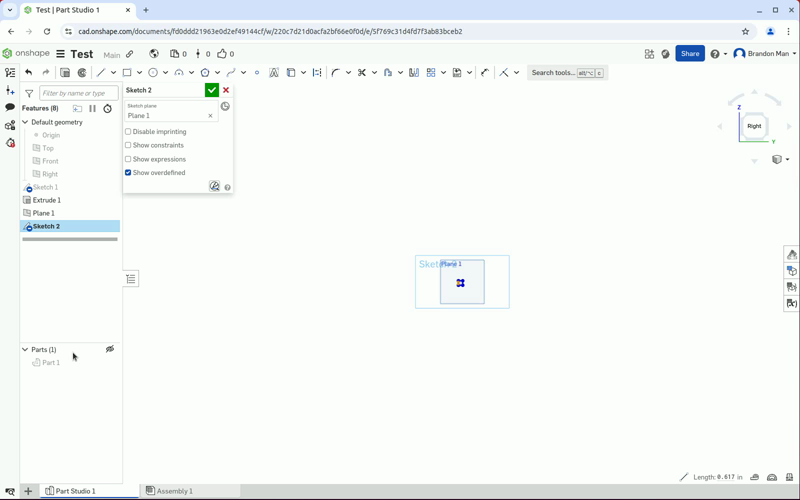
key(shift+e)
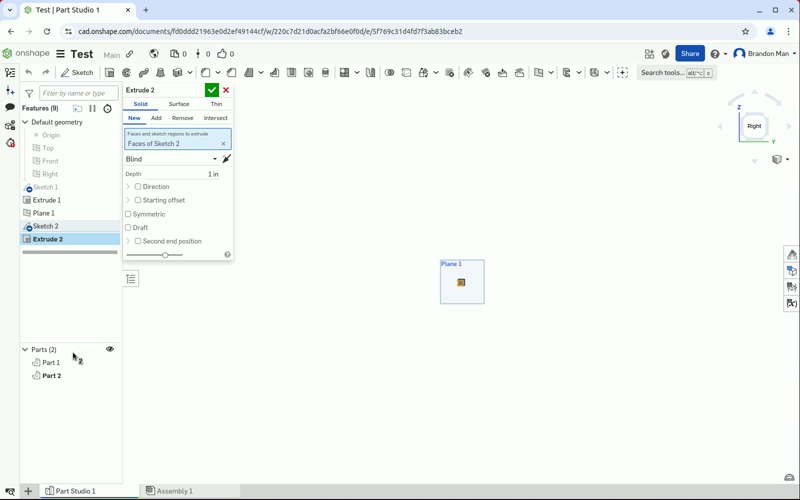
mouse_move(143, 106)
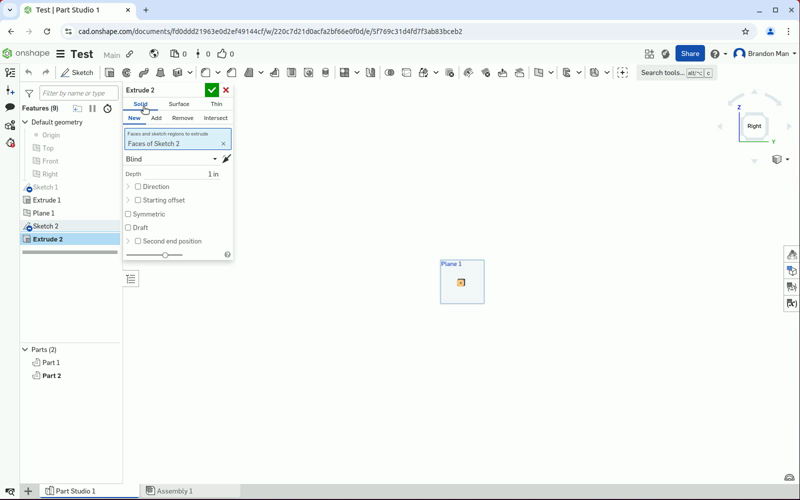
click(143, 106)
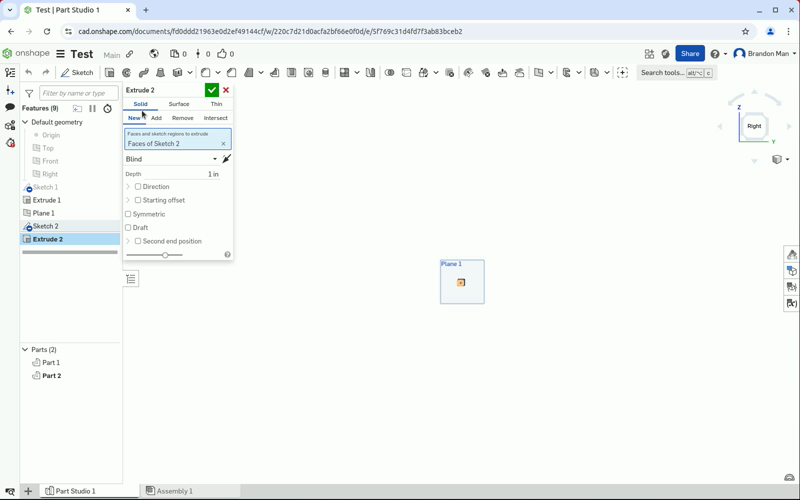
mouse_move(137, 120)
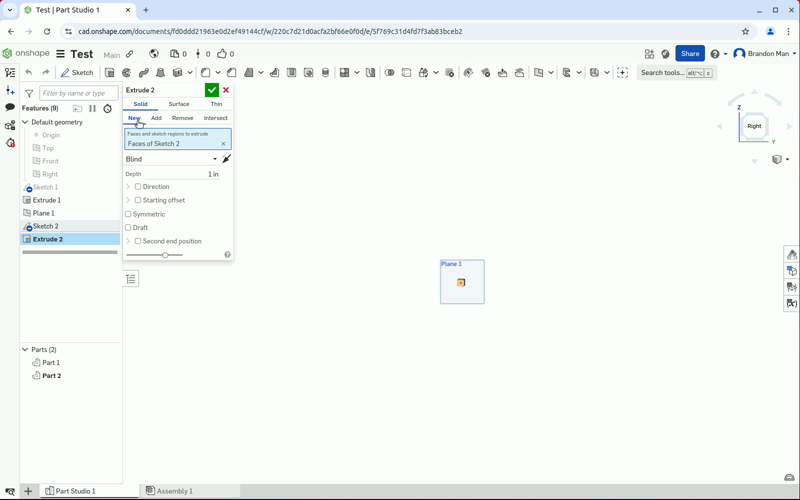
click(137, 120)
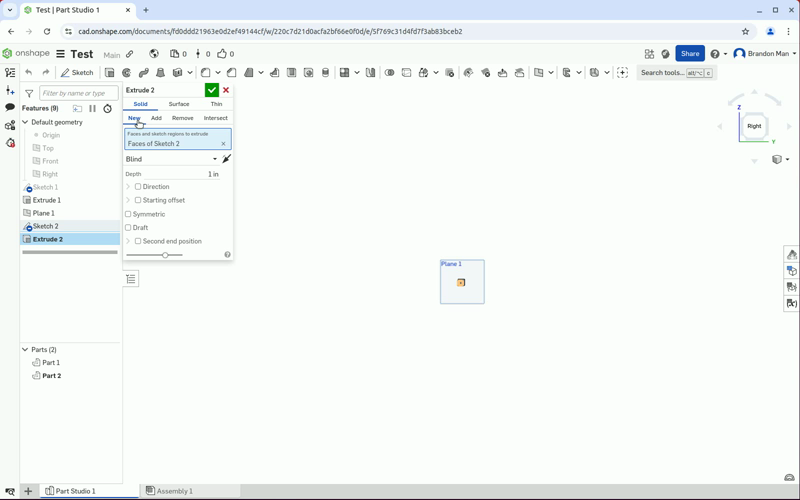
key(tab, 4)
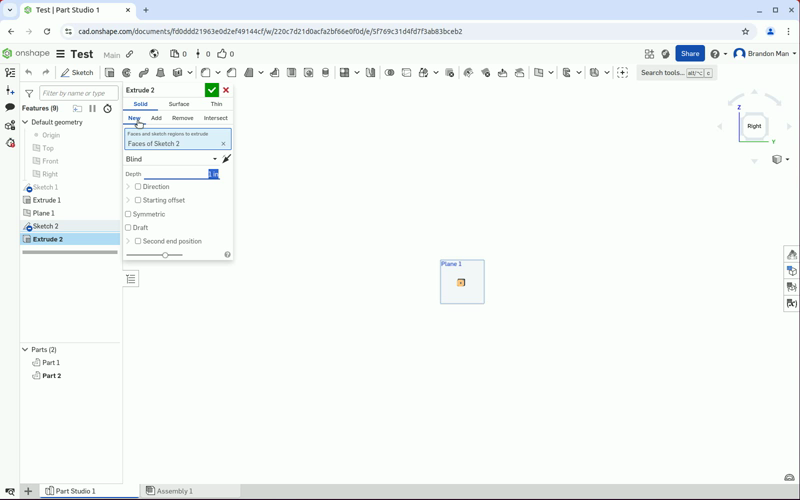
text(-0.241)
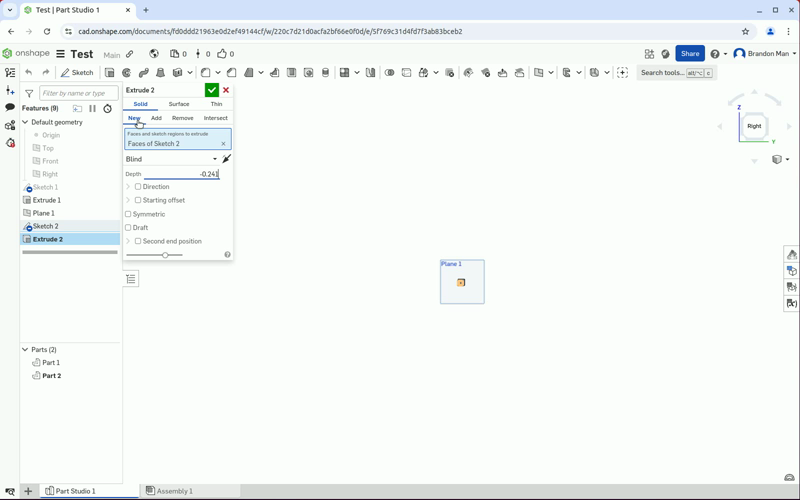
key(enter)
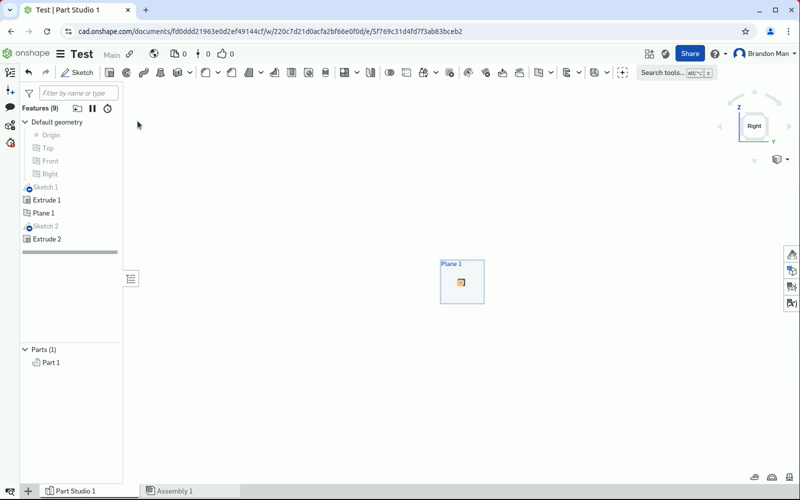
key(shift+h)
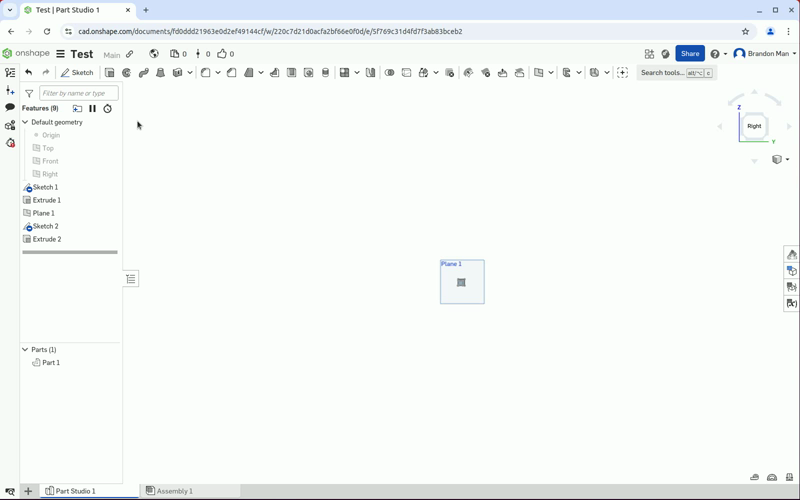
key(shift+h)
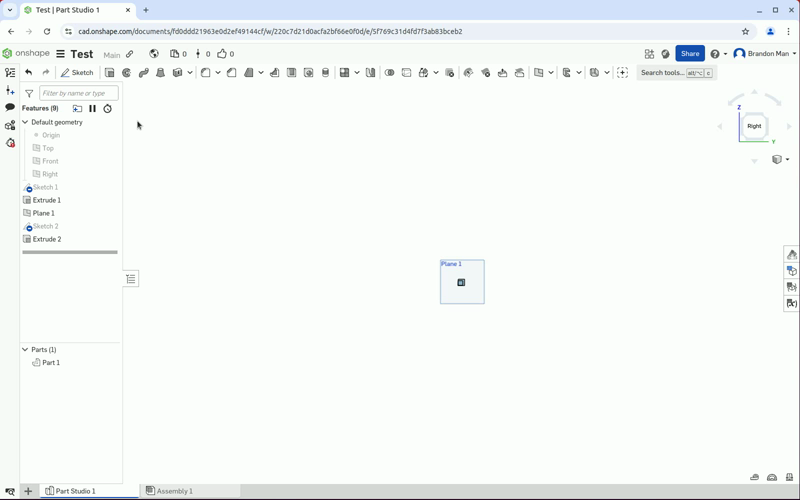
mouse_move(73, 189)
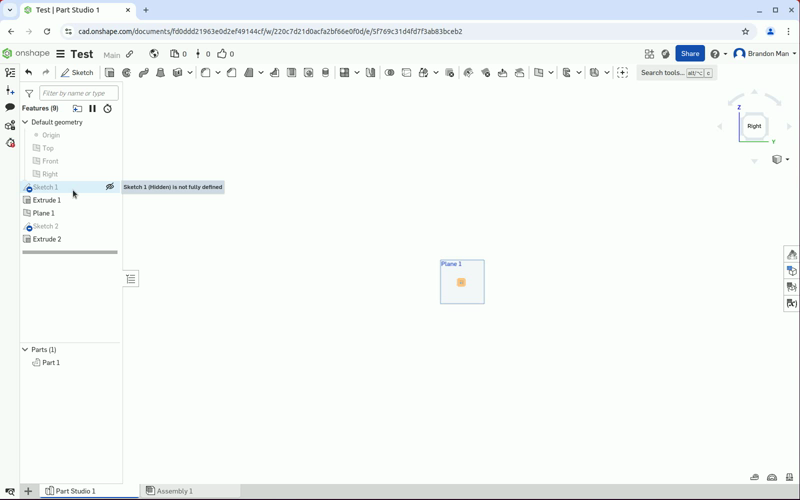
click(73, 189)
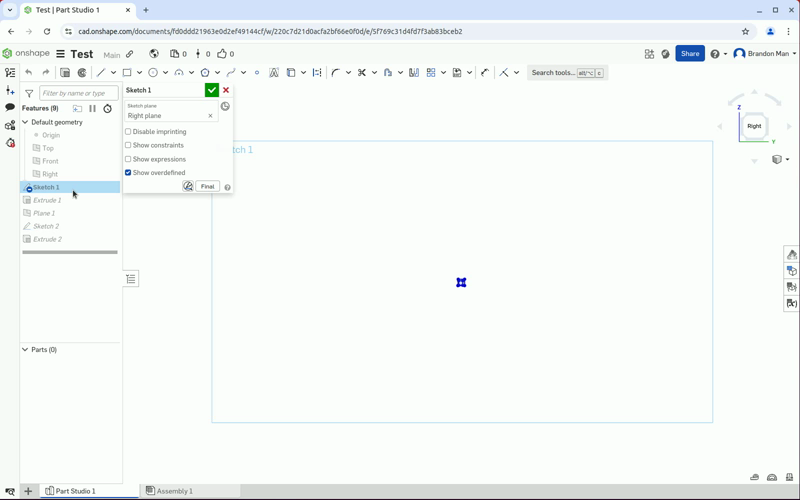
mouse_move(229, 92)
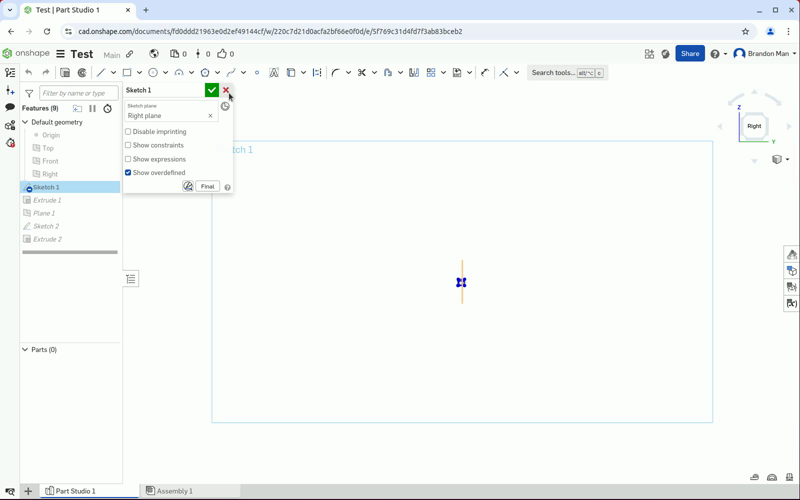
click(229, 92)
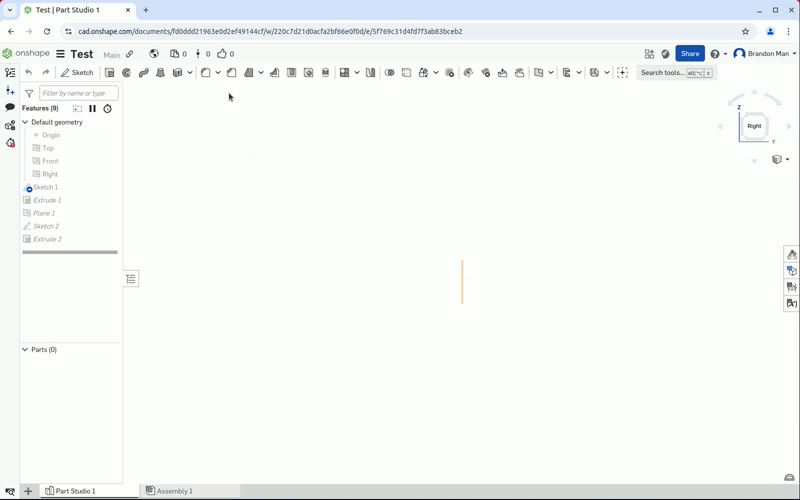
key(shift+s)
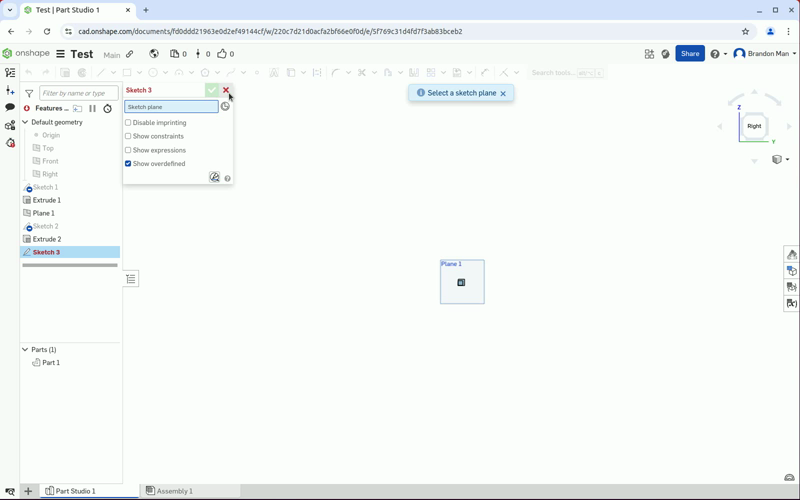
mouse_move(73, 215)
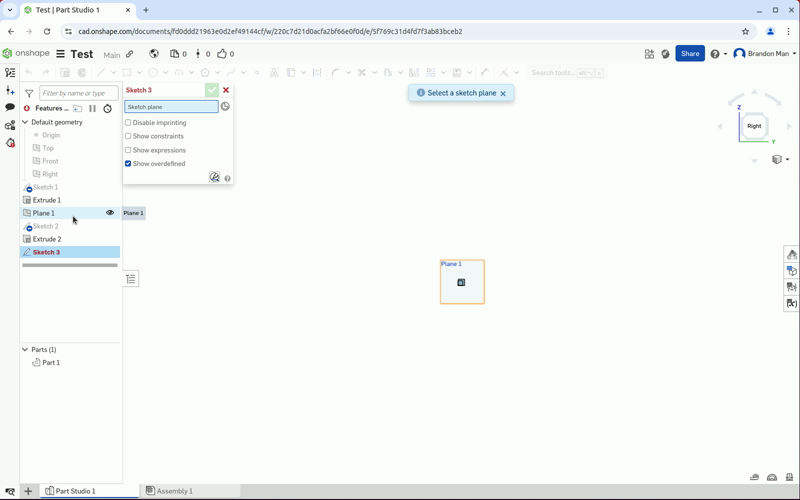
click(73, 215)
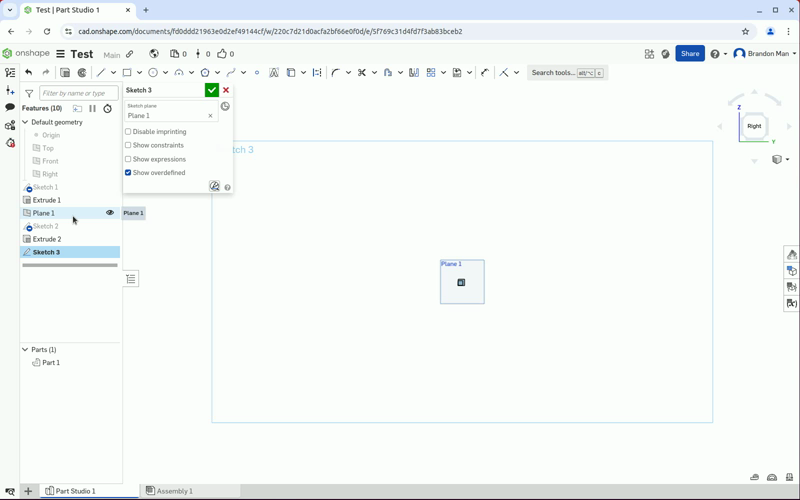
mouse_move(73, 352)
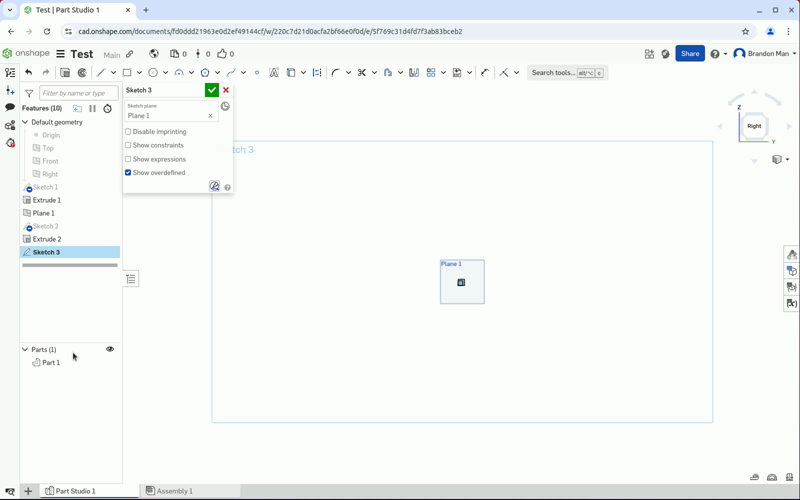
key(y)
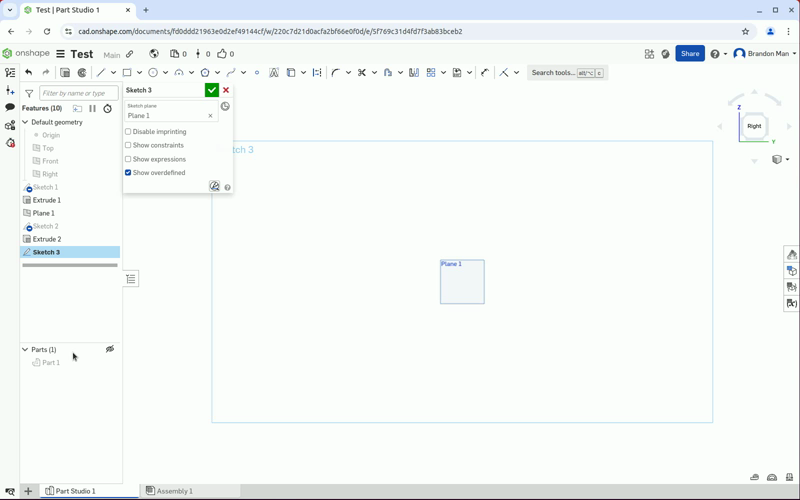
key(l)
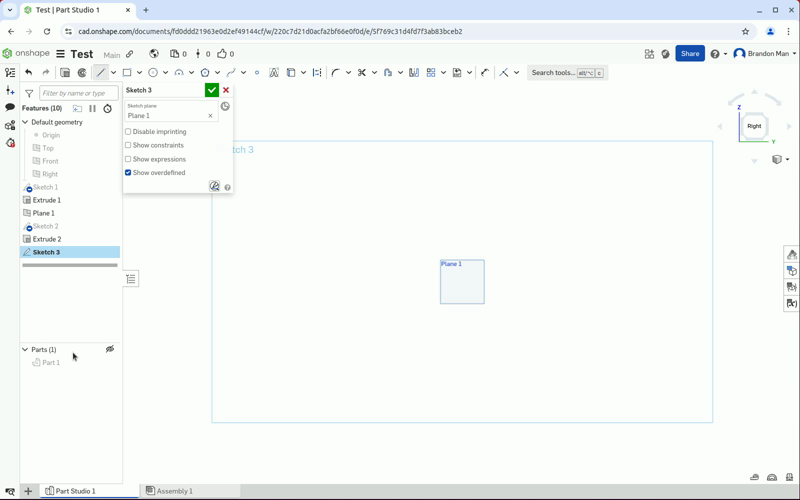
key_down(shift)
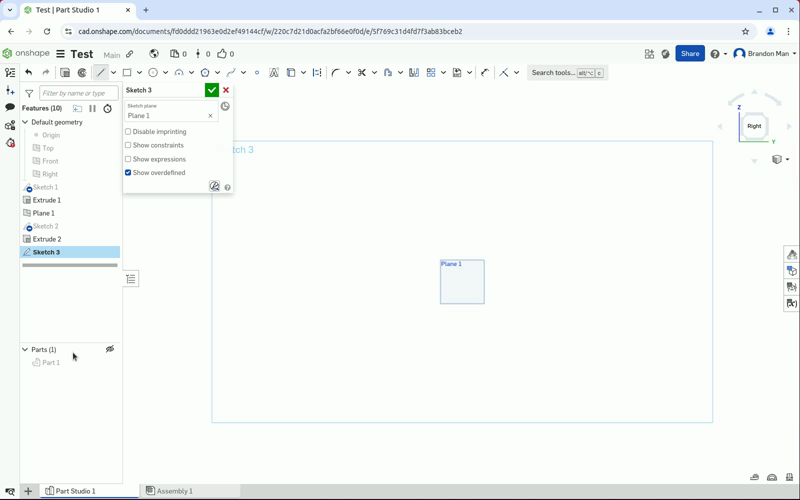
mouse_move(459, 284)
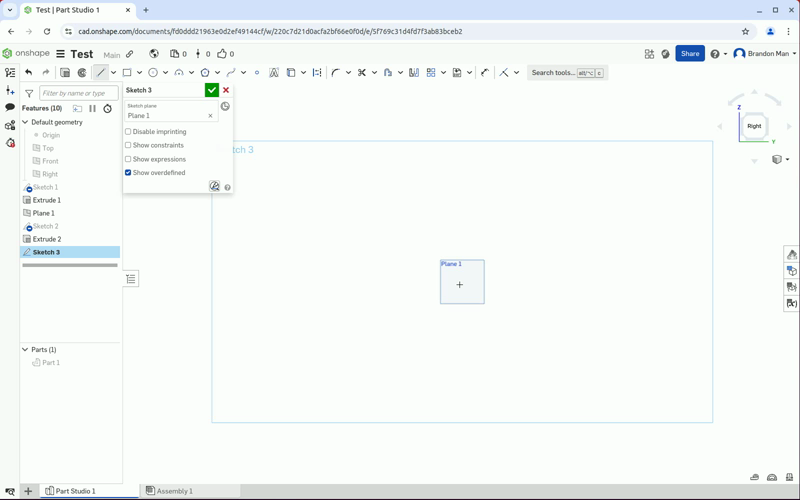
click(459, 284)
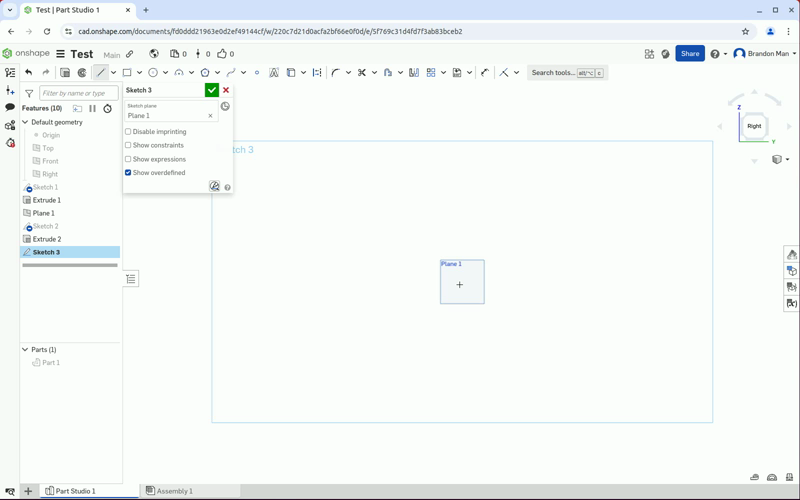
key_up(shift)
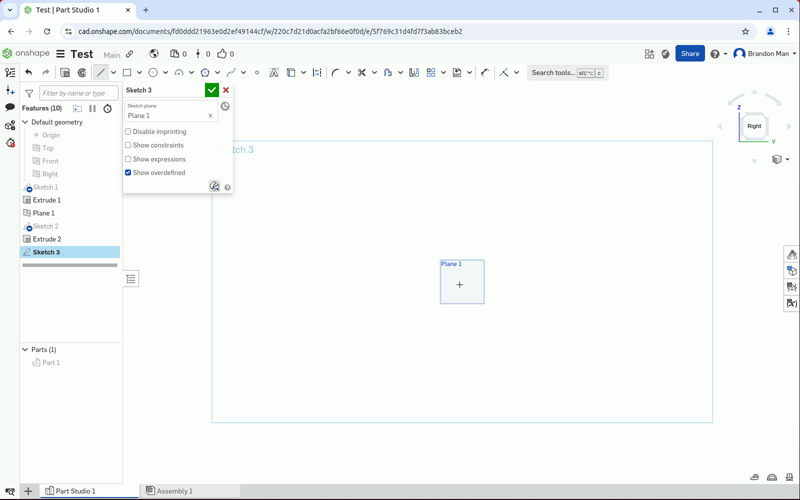
key_down(shift)
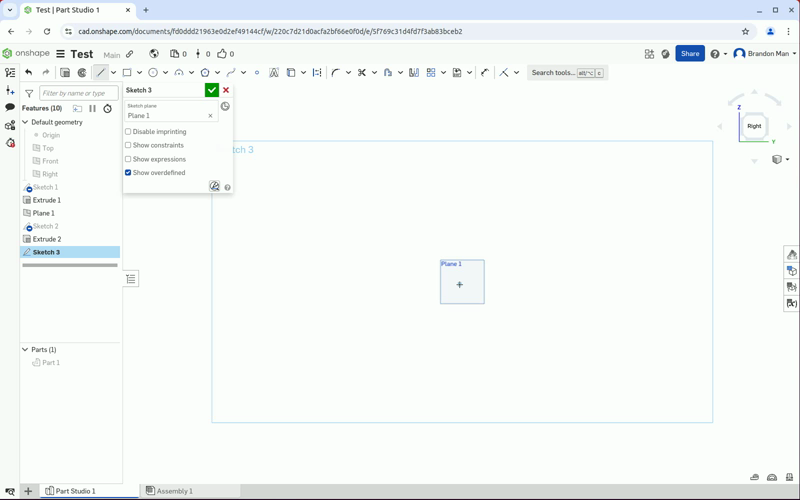
mouse_move(489, 284)
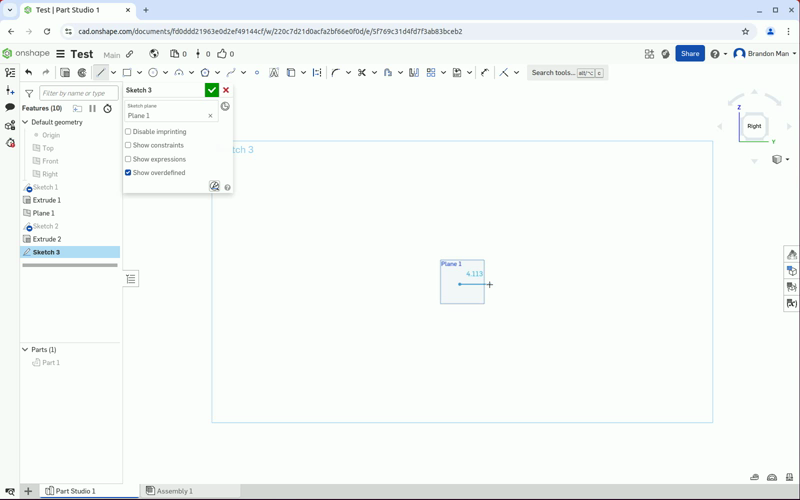
mouse_move(464, 284)
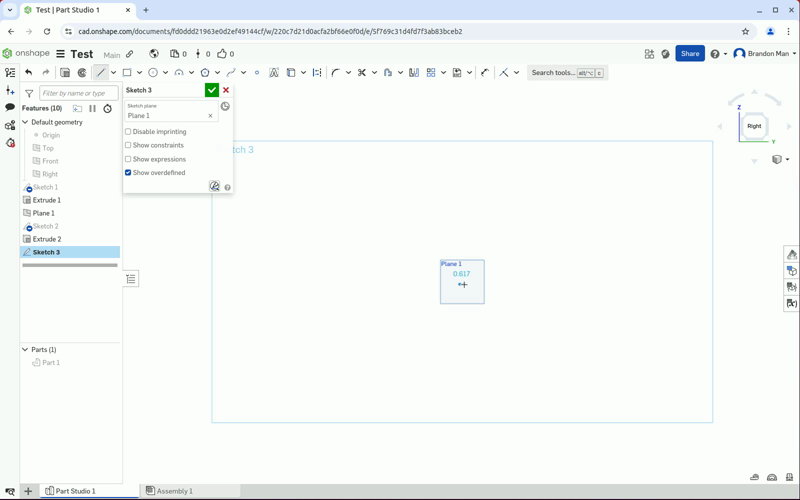
scroll(6)
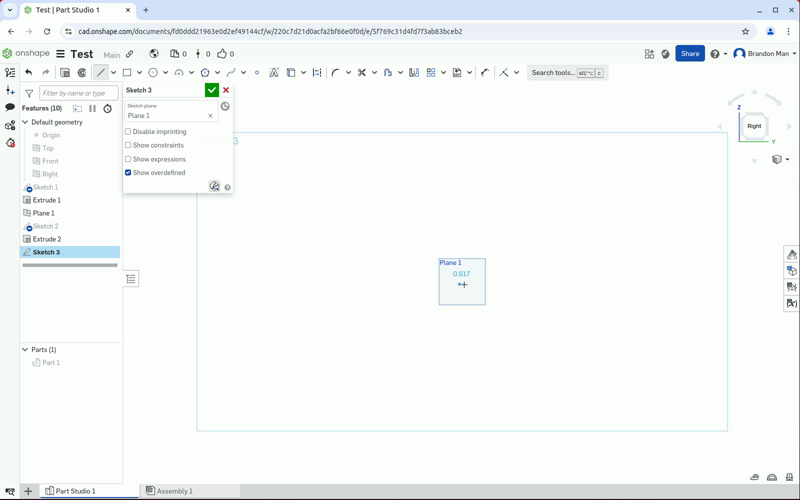
scroll(6)
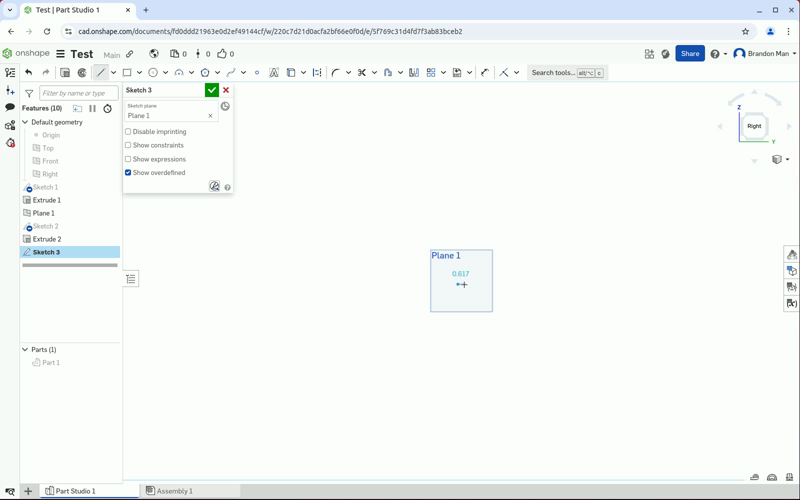
scroll(6)
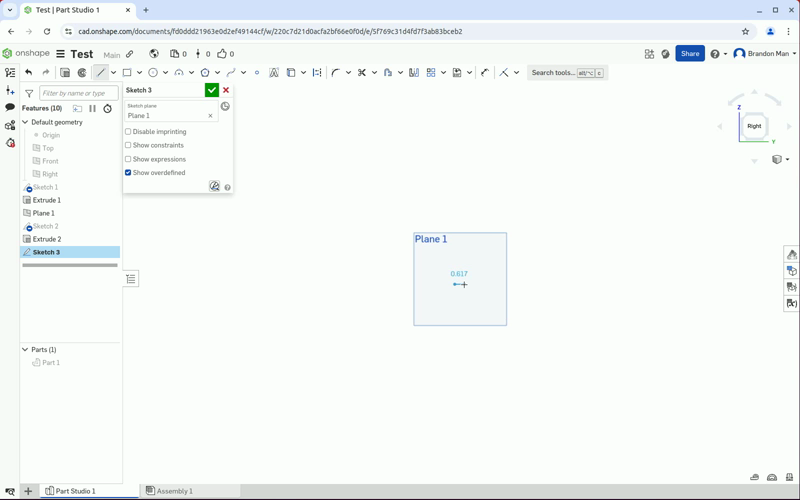
scroll(6)
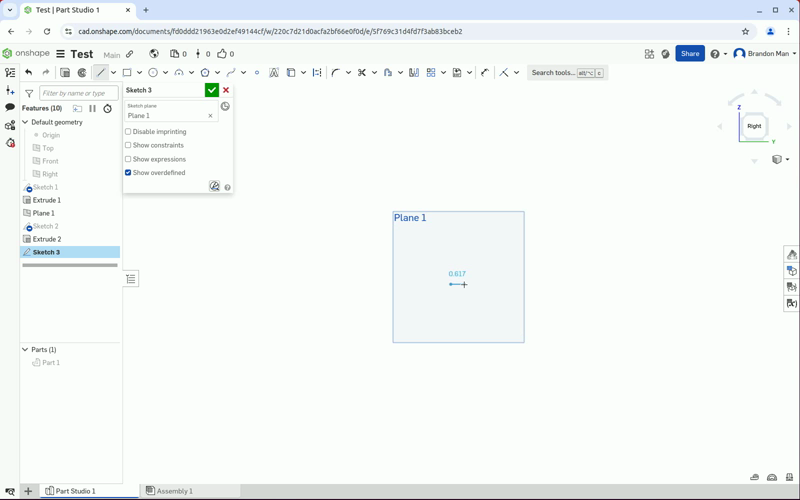
scroll(6)
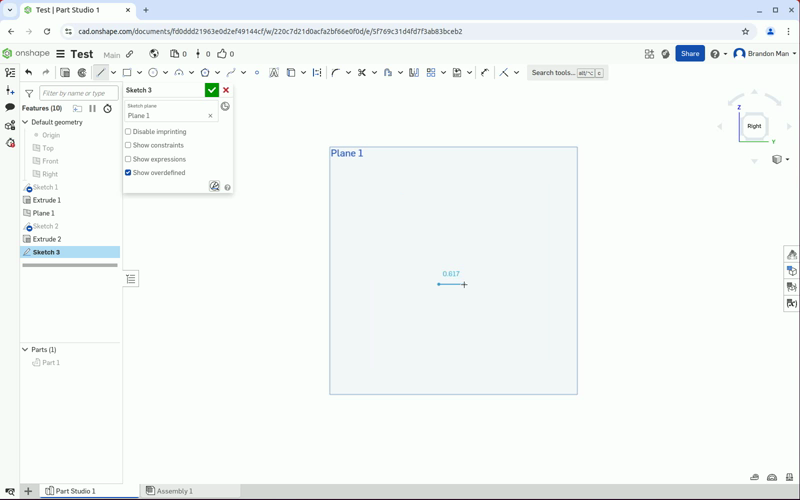
scroll(6)
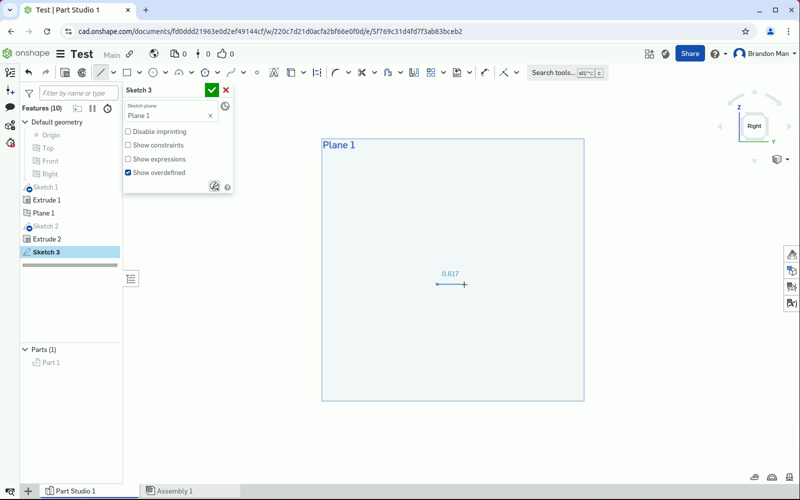
scroll(6)
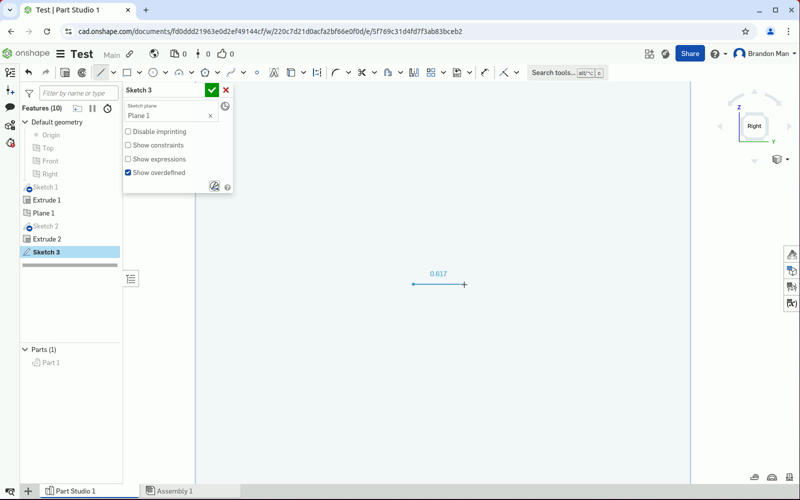
click(464, 284)
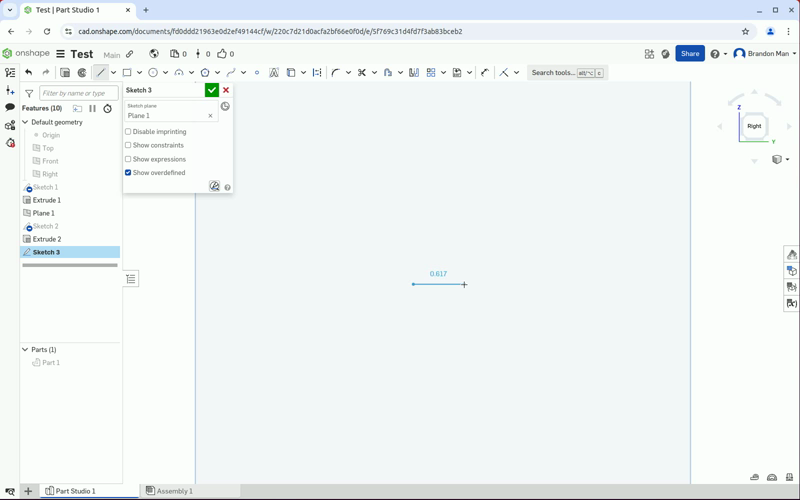
scroll(-6)
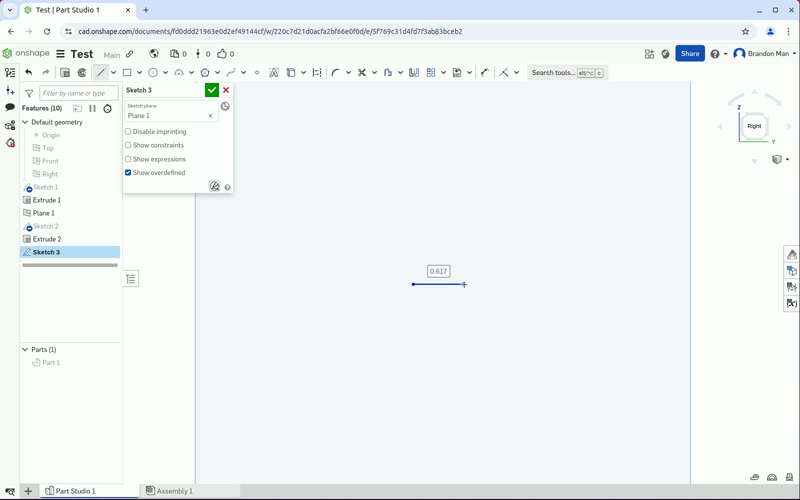
scroll(-6)
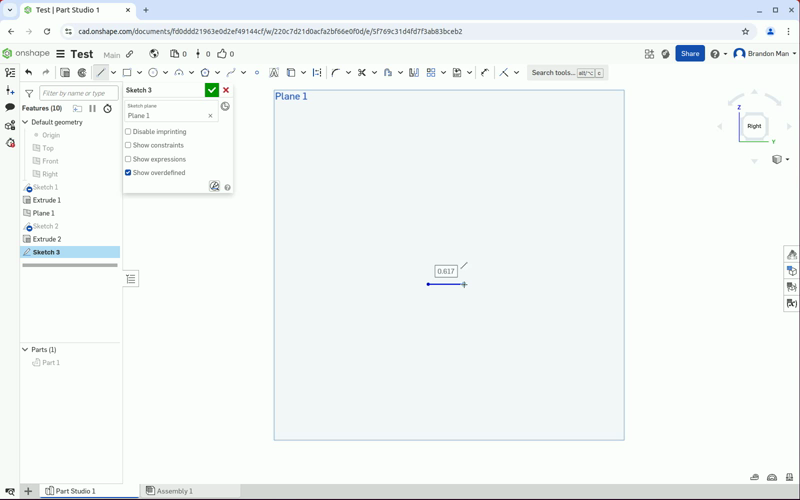
scroll(-6)
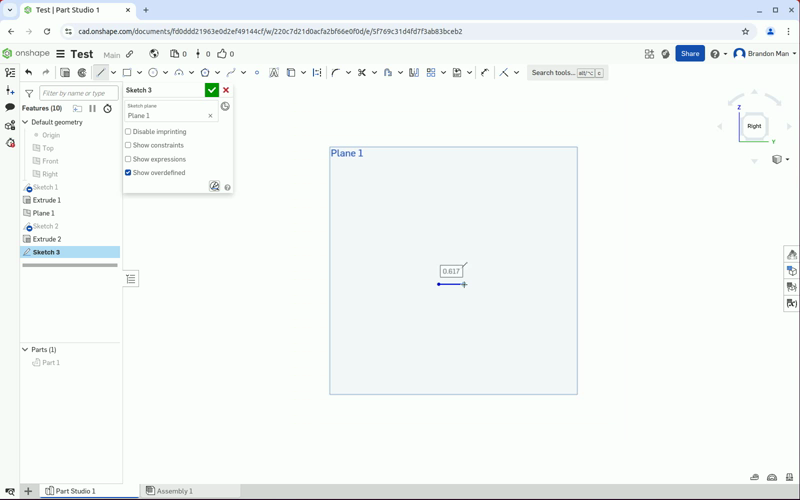
scroll(-6)
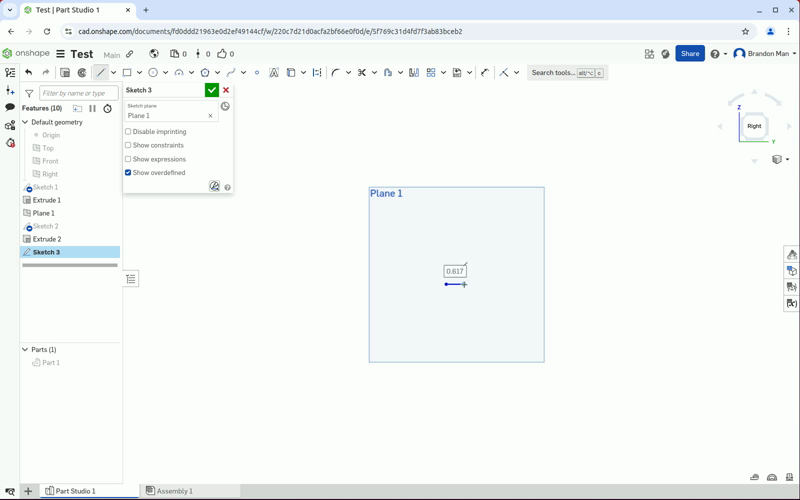
scroll(-6)
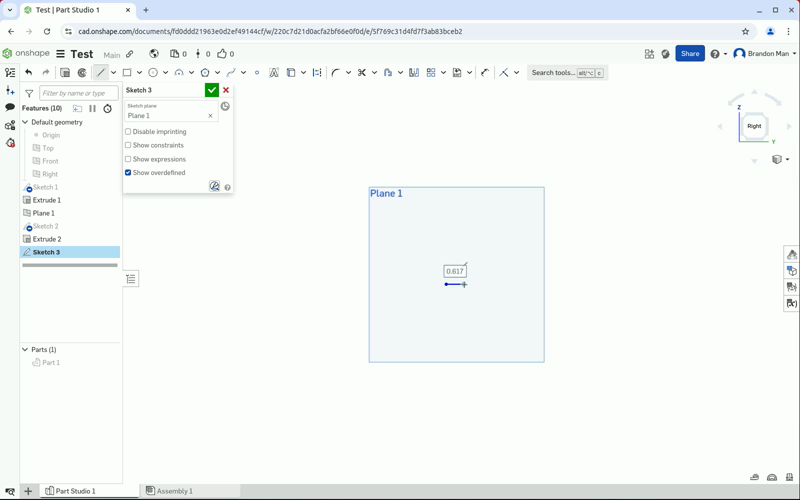
scroll(-6)
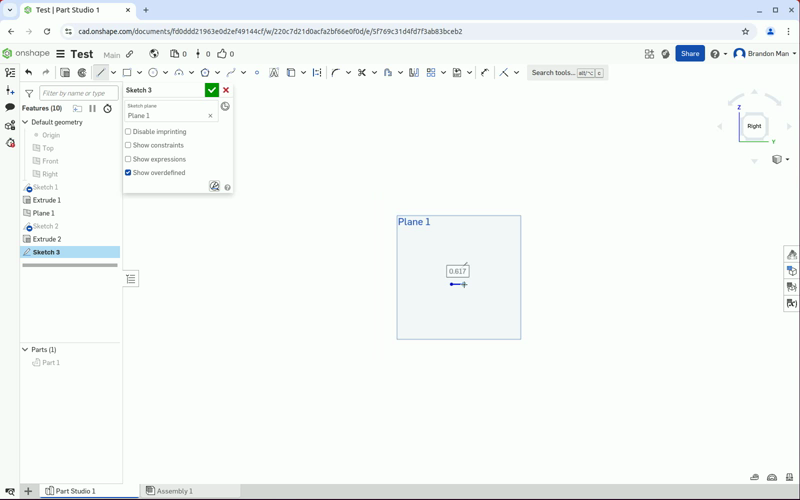
scroll(-6)
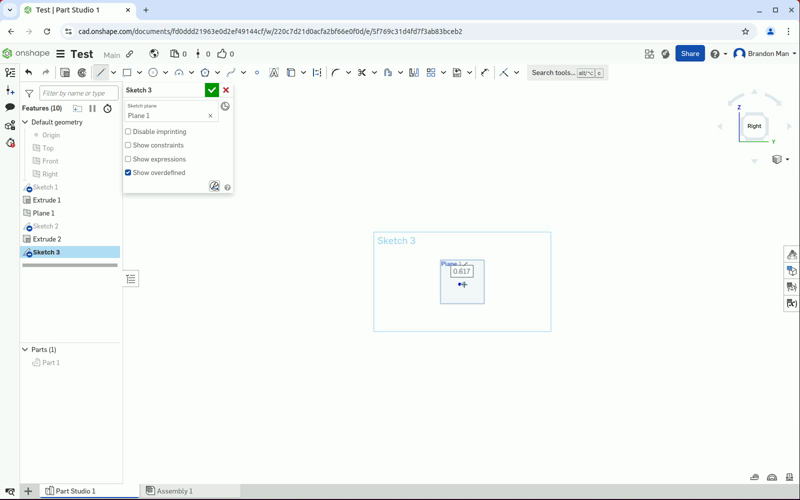
key_up(shift)
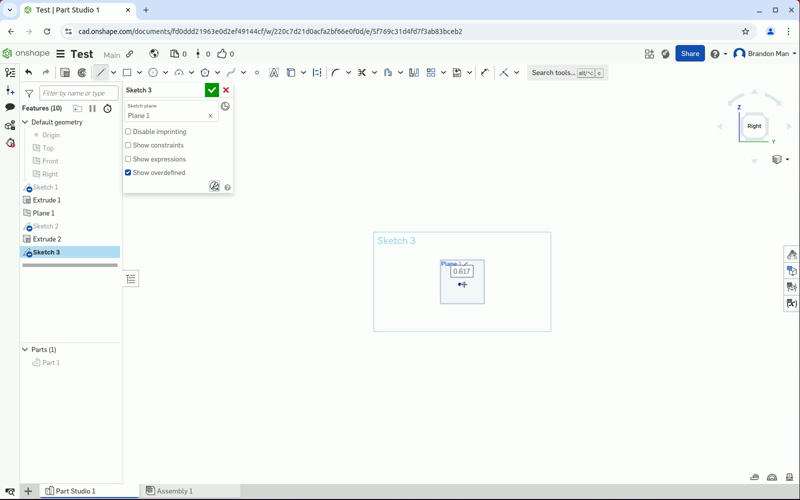
key_down(shift)
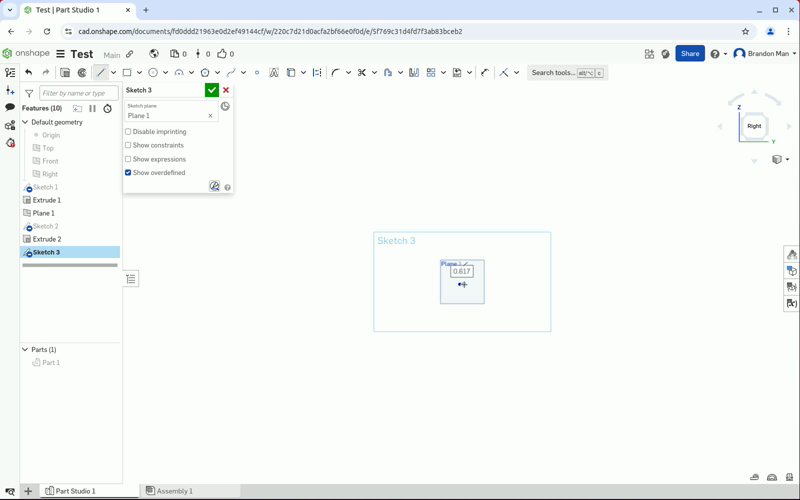
mouse_move(494, 284)
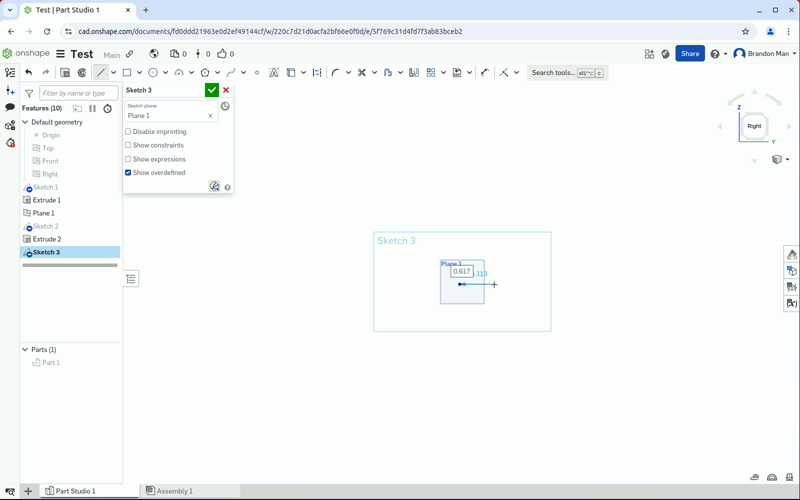
mouse_move(464, 279)
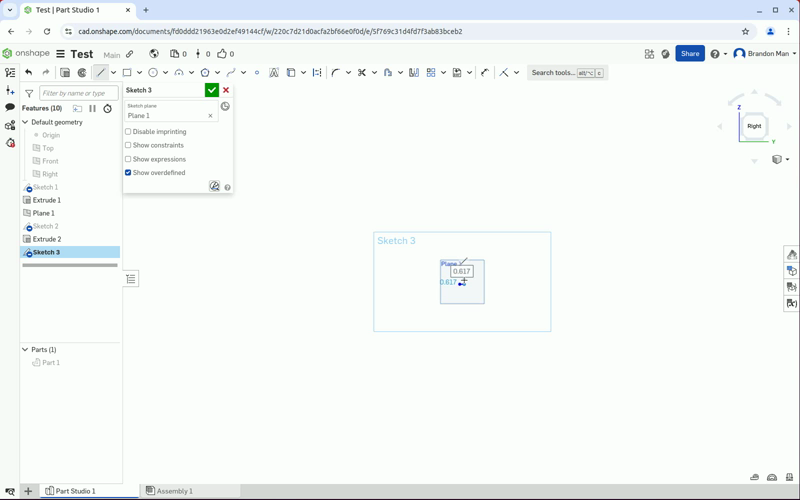
scroll(6)
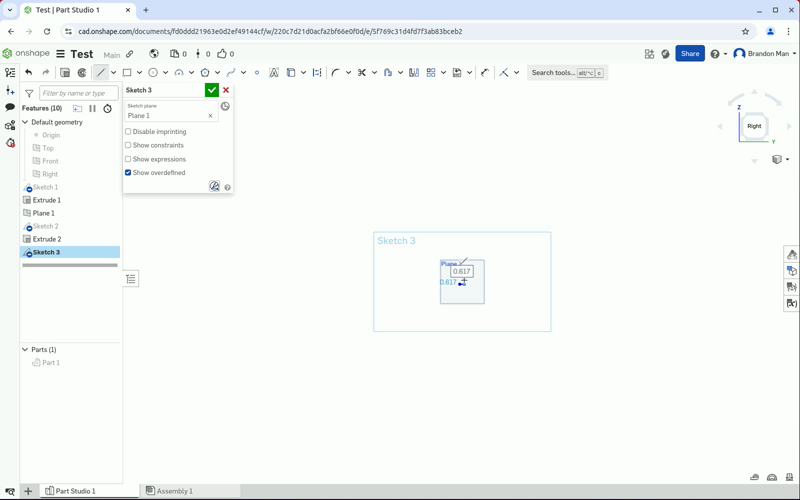
scroll(6)
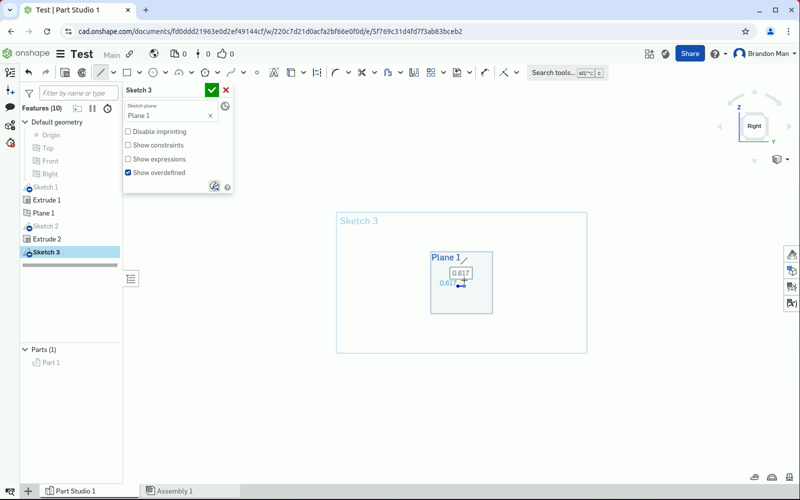
scroll(6)
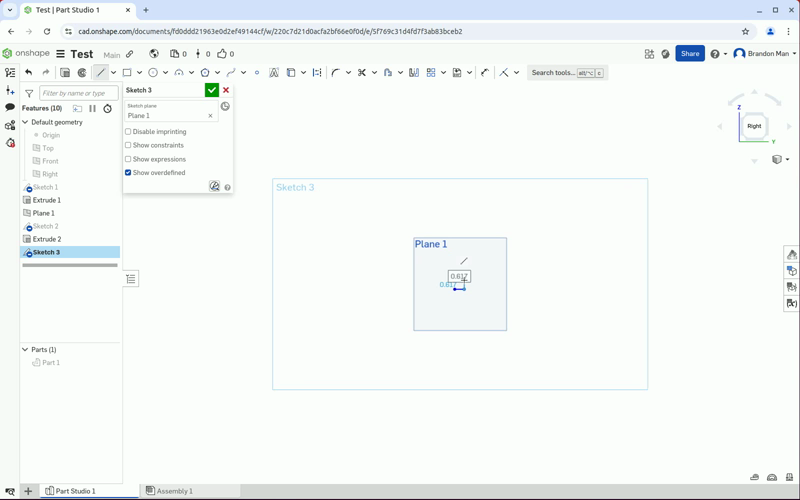
scroll(6)
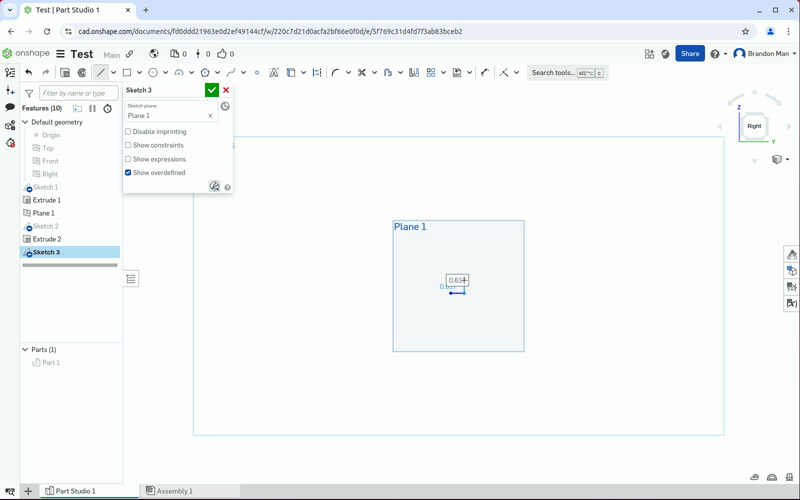
scroll(6)
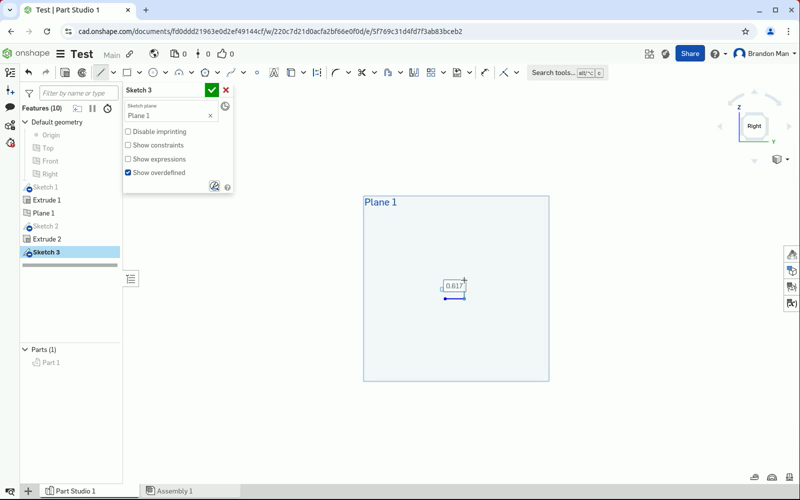
scroll(6)
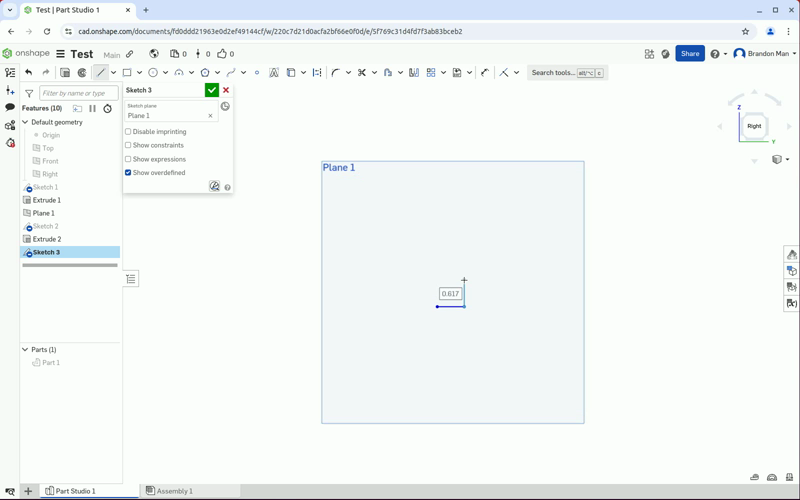
scroll(6)
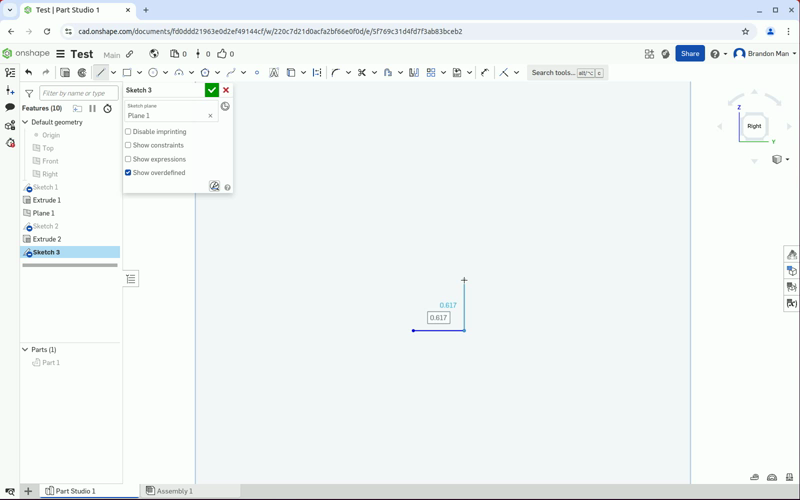
click(464, 279)
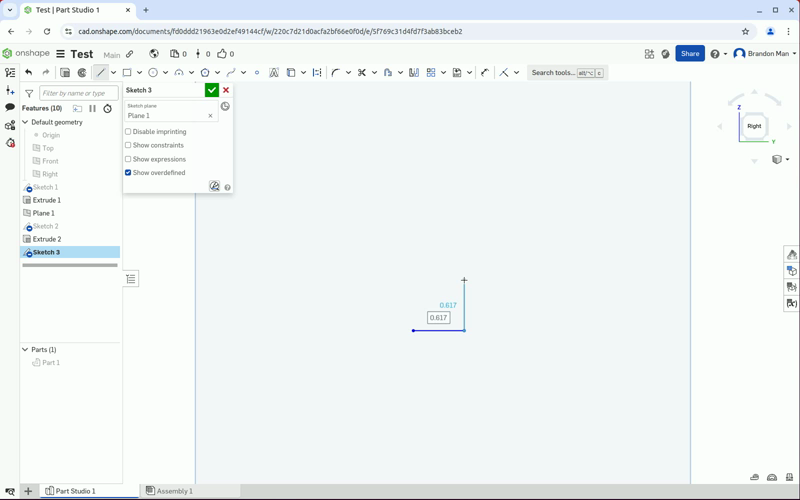
scroll(-6)
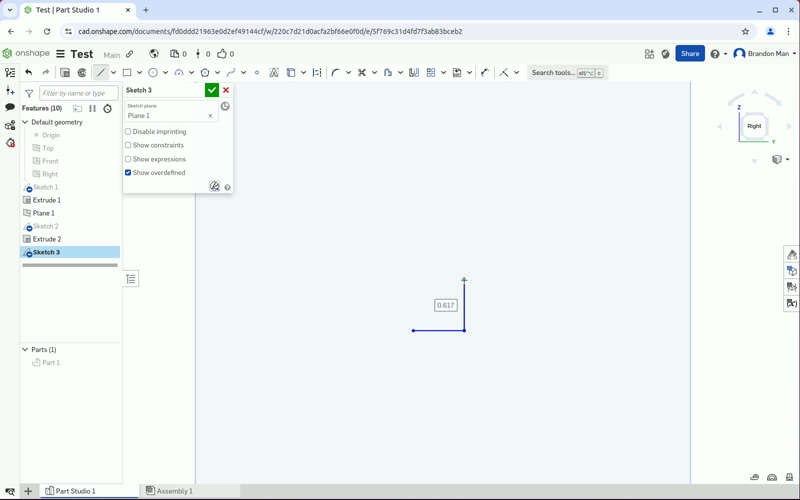
scroll(-6)
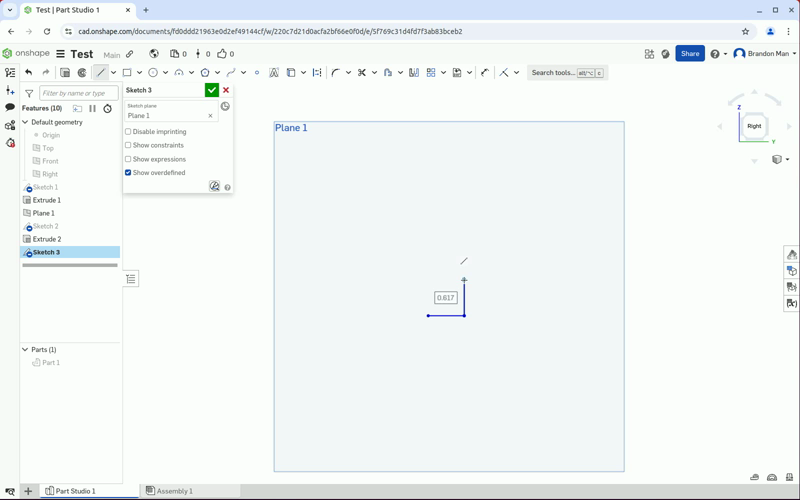
scroll(-6)
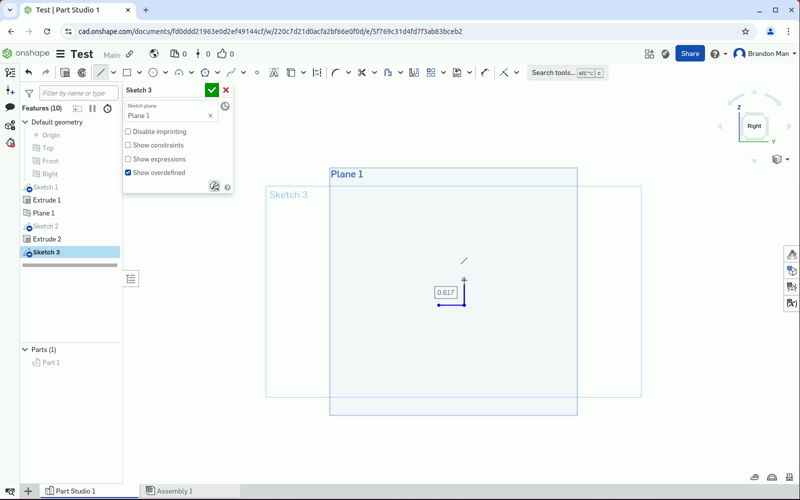
scroll(-6)
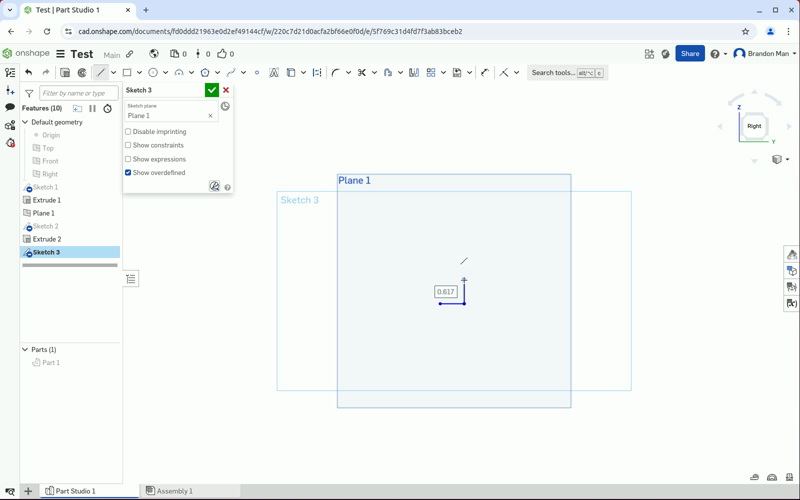
scroll(-6)
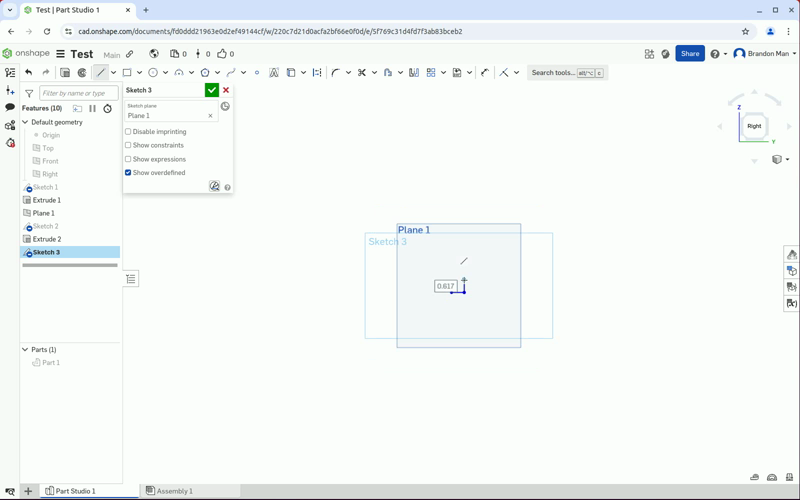
scroll(-6)
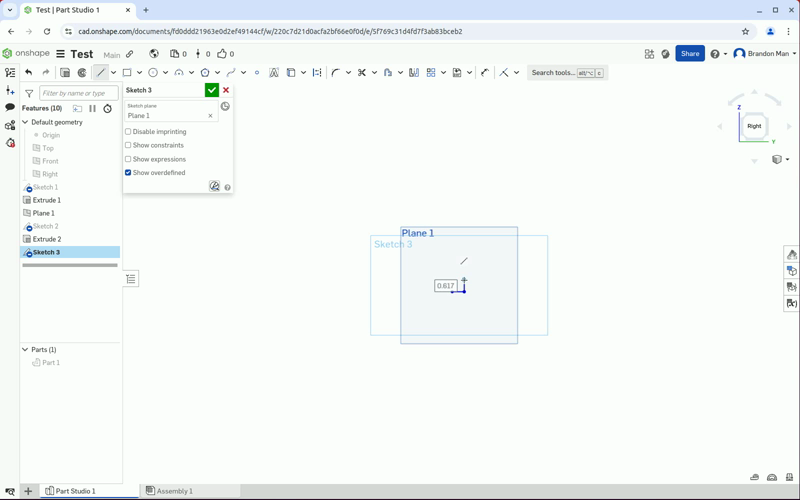
scroll(-6)
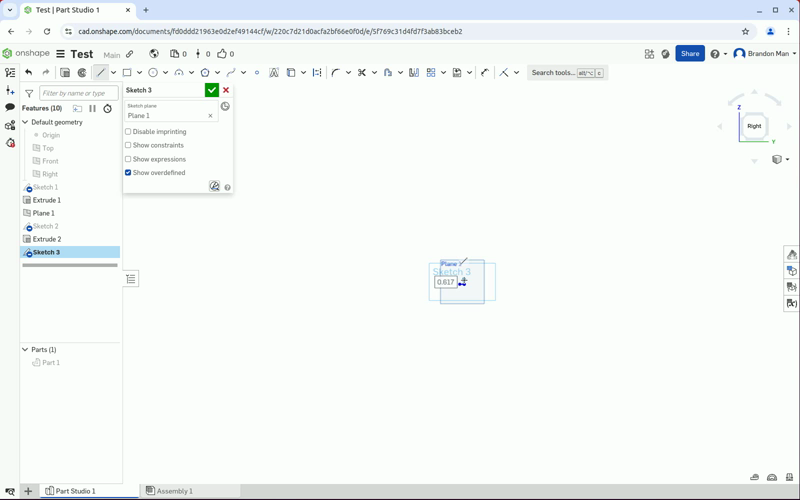
key_up(shift)
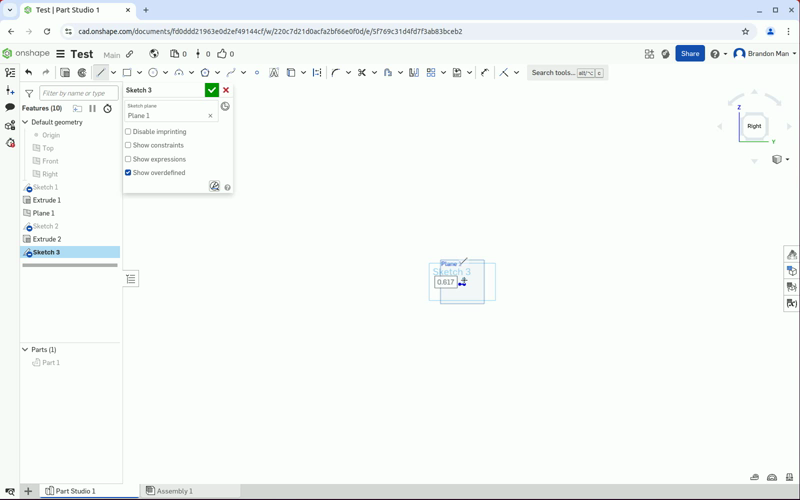
key_down(shift)
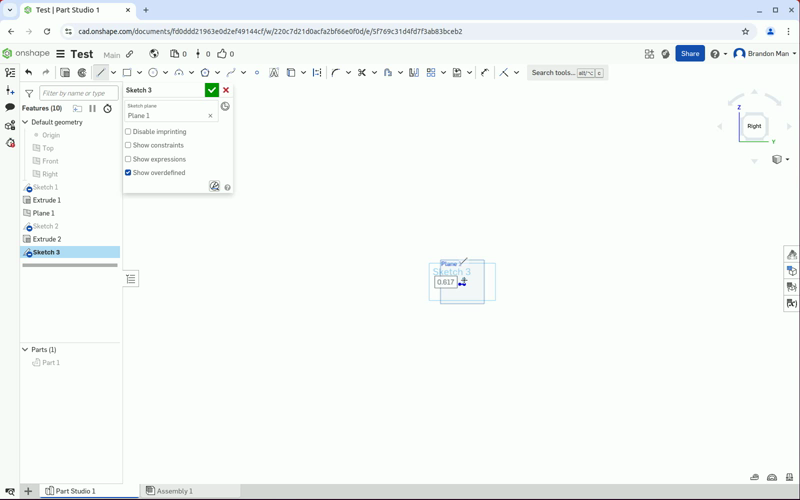
mouse_move(494, 279)
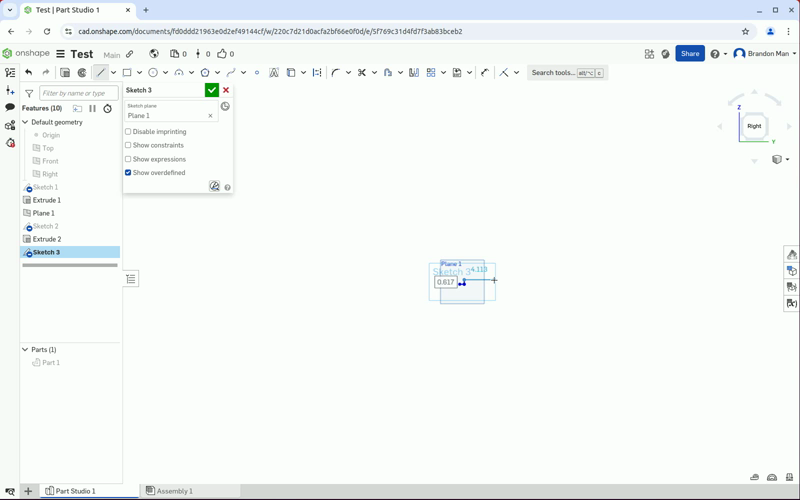
mouse_move(459, 279)
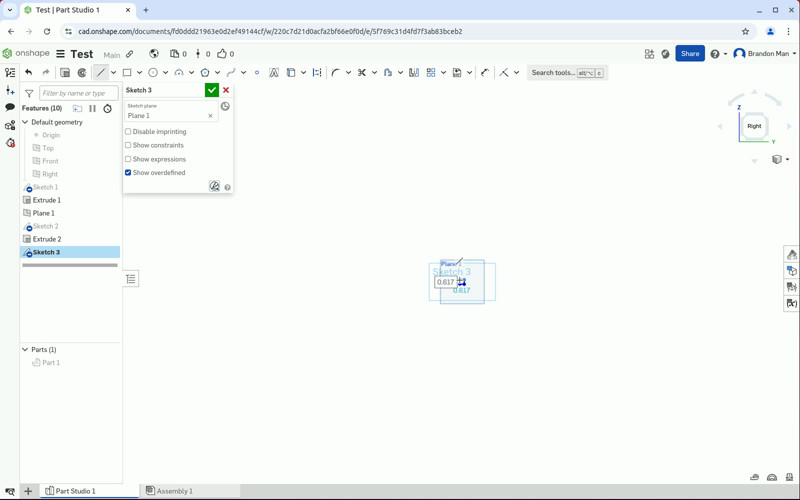
scroll(6)
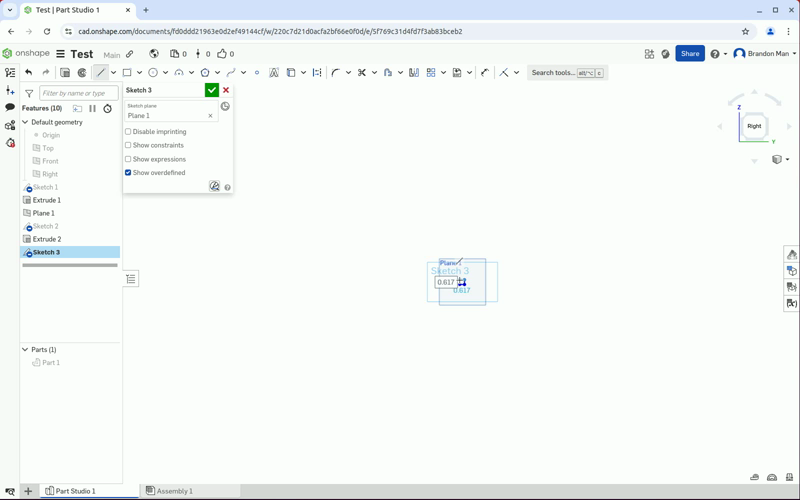
scroll(6)
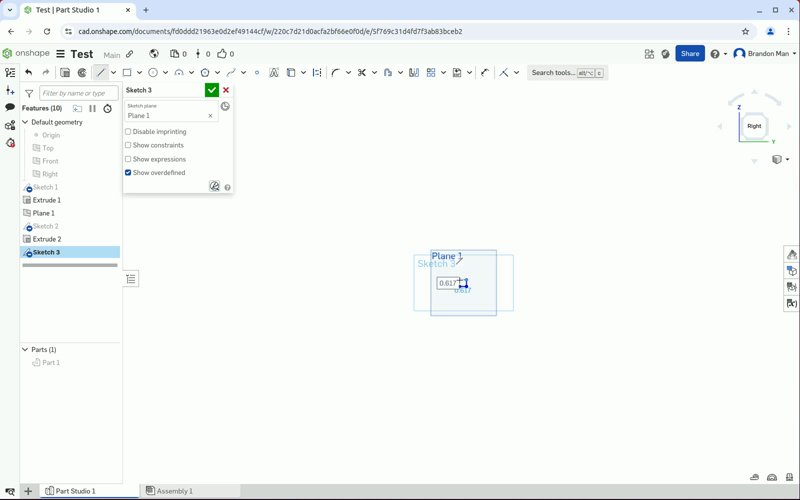
scroll(6)
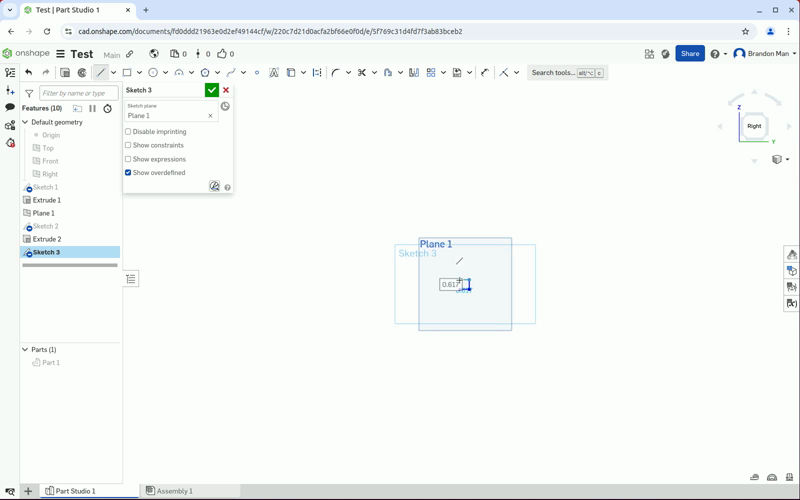
scroll(6)
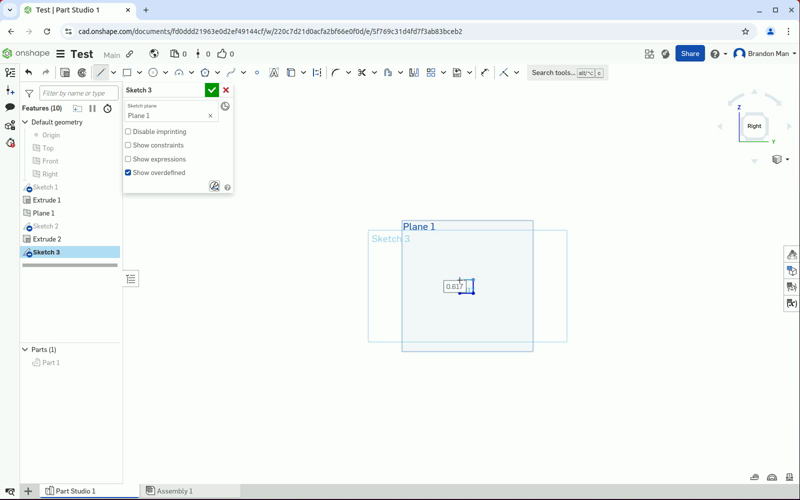
scroll(6)
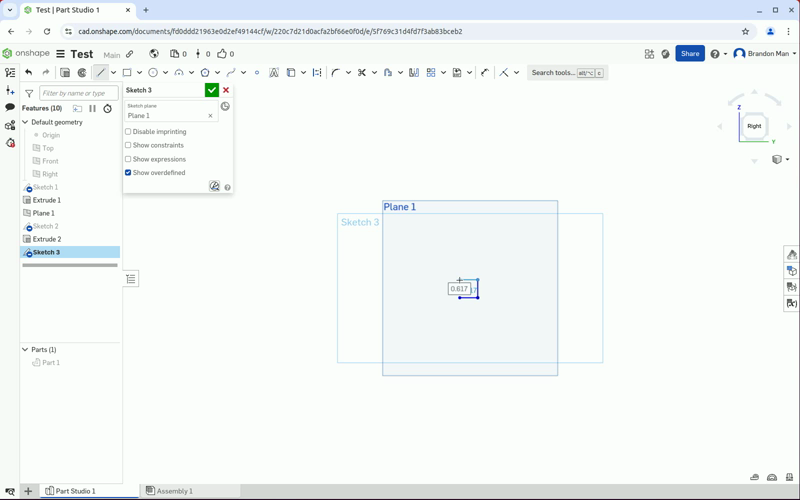
scroll(6)
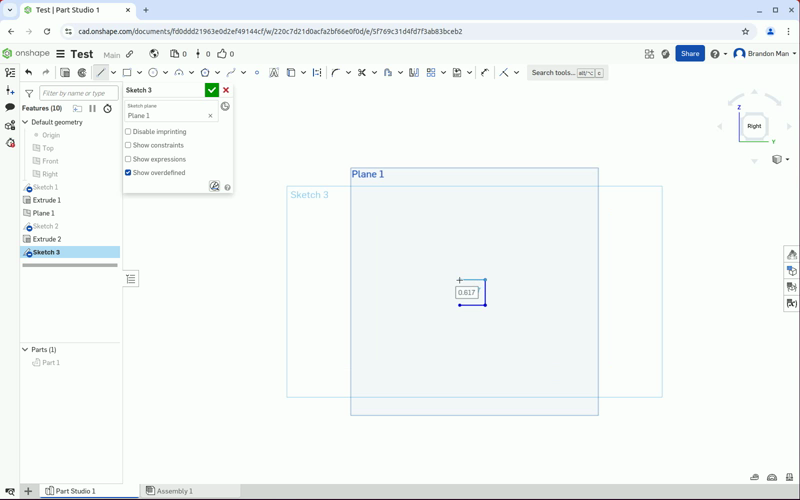
scroll(6)
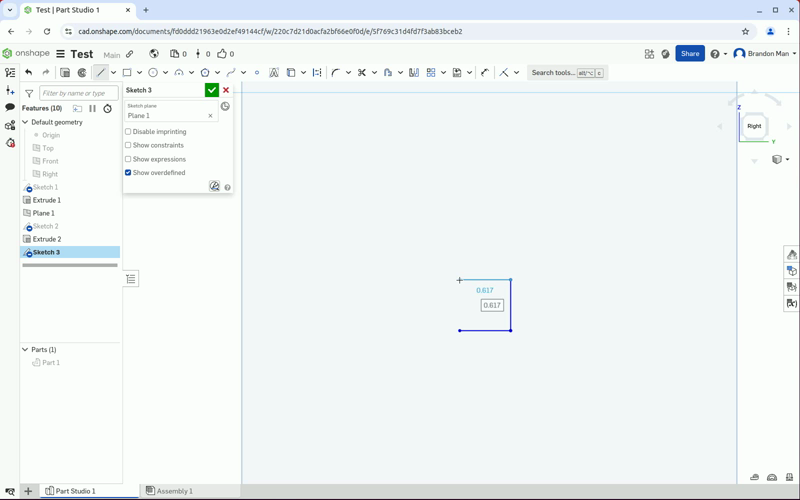
click(459, 279)
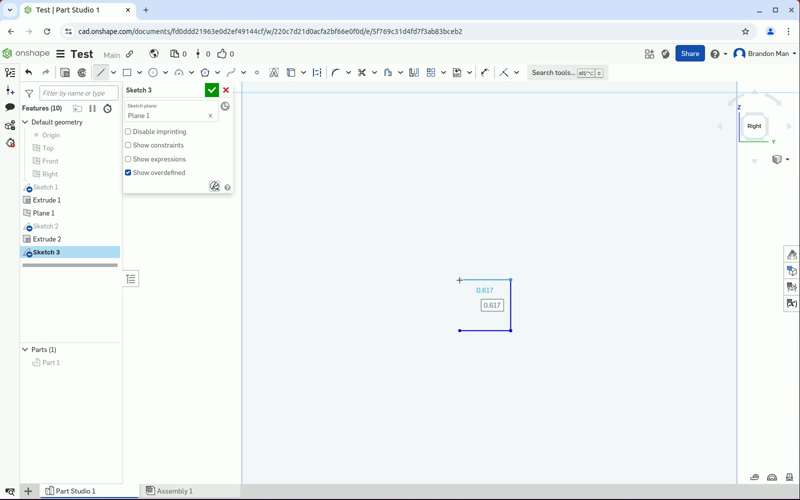
scroll(-6)
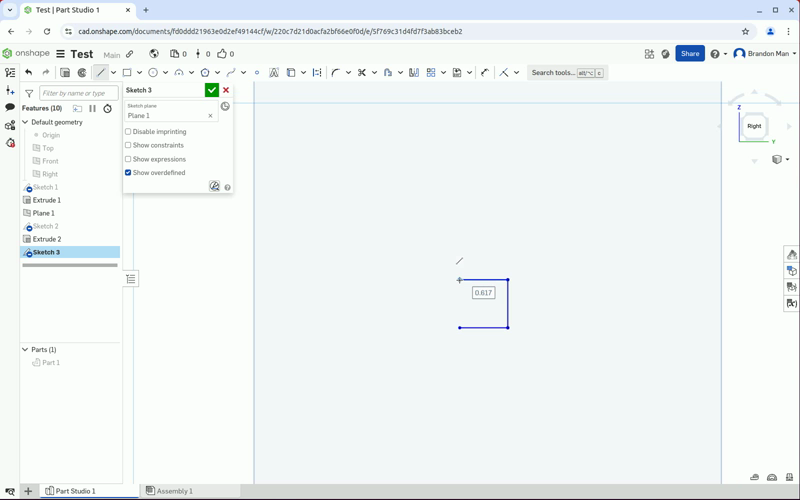
scroll(-6)
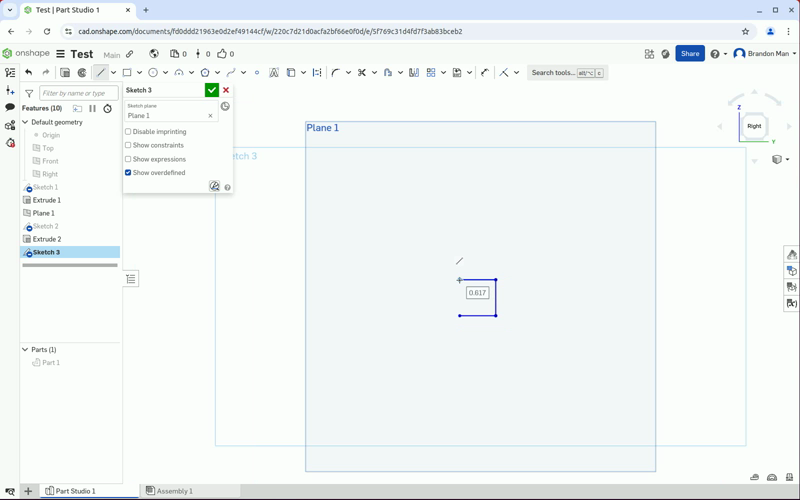
scroll(-6)
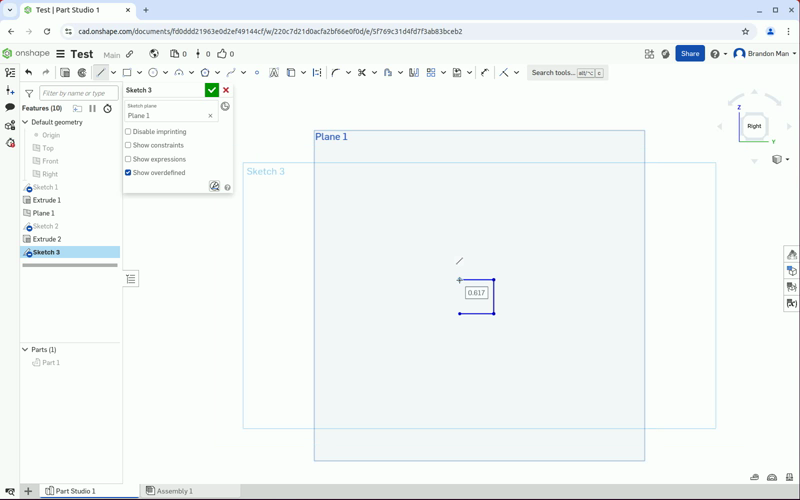
scroll(-6)
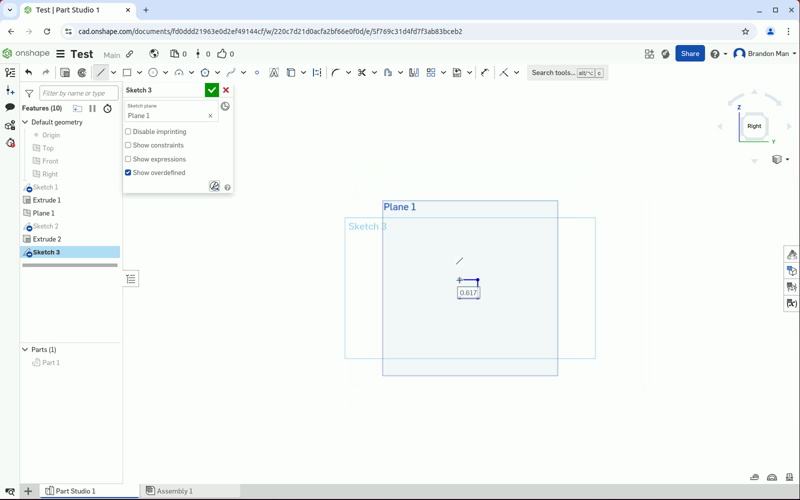
scroll(-6)
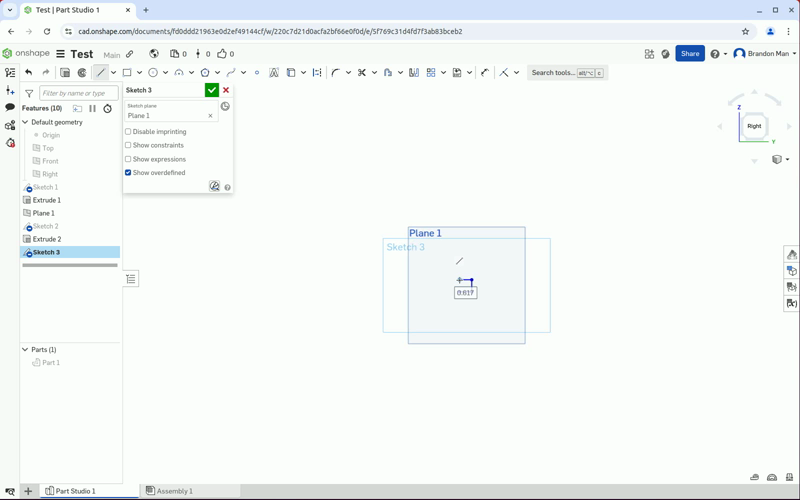
scroll(-6)
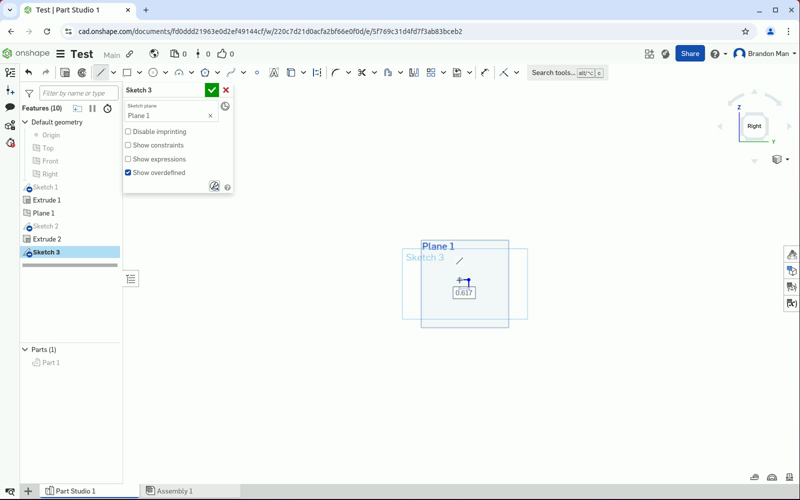
scroll(-6)
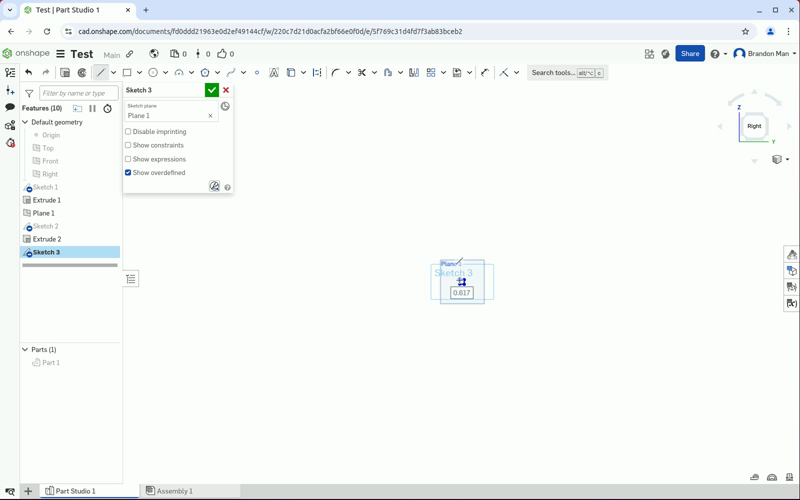
key_up(shift)
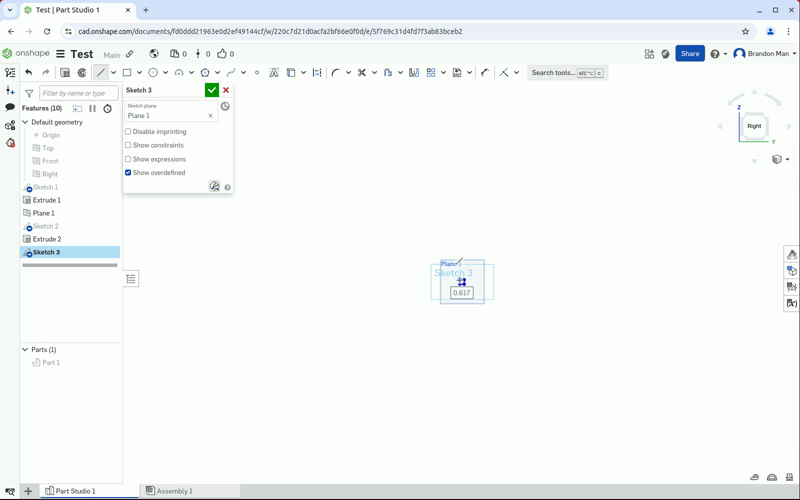
mouse_move(489, 279)
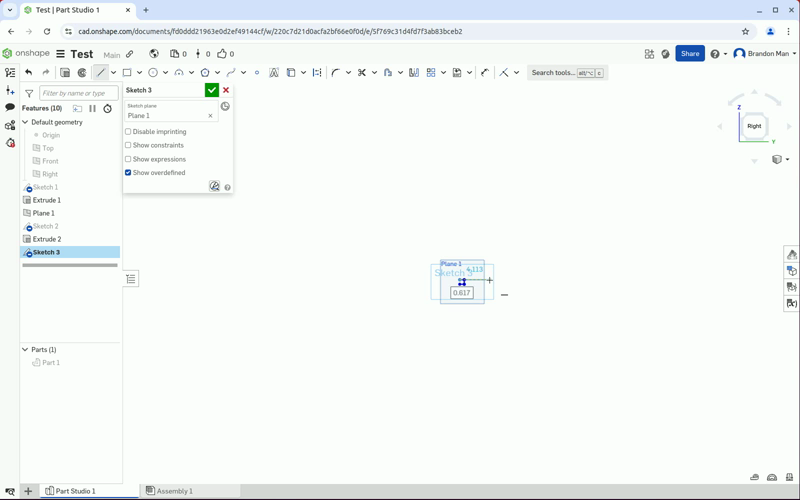
key_down(shift)
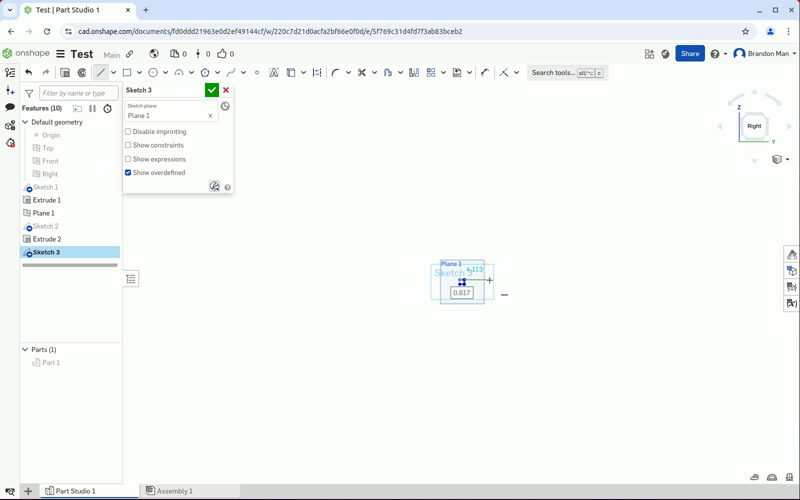
mouse_move(459, 284)
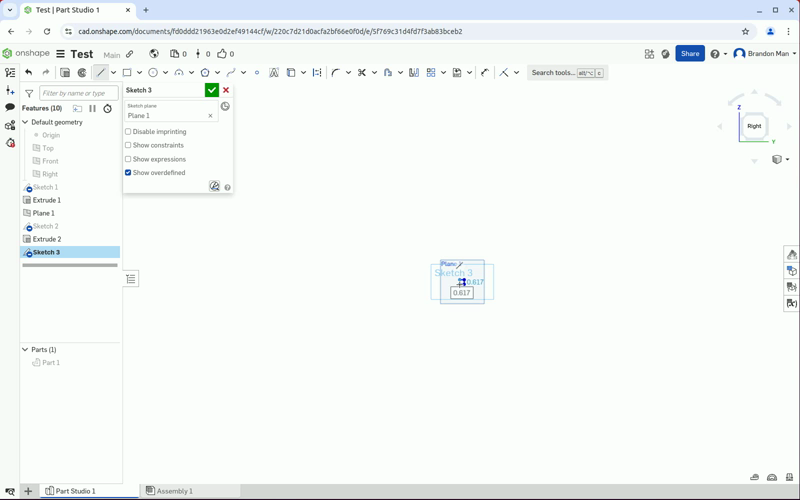
scroll(6)
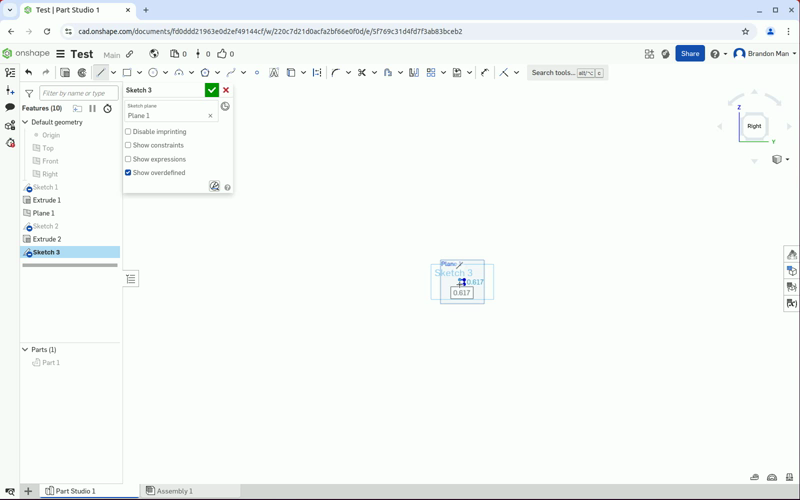
scroll(6)
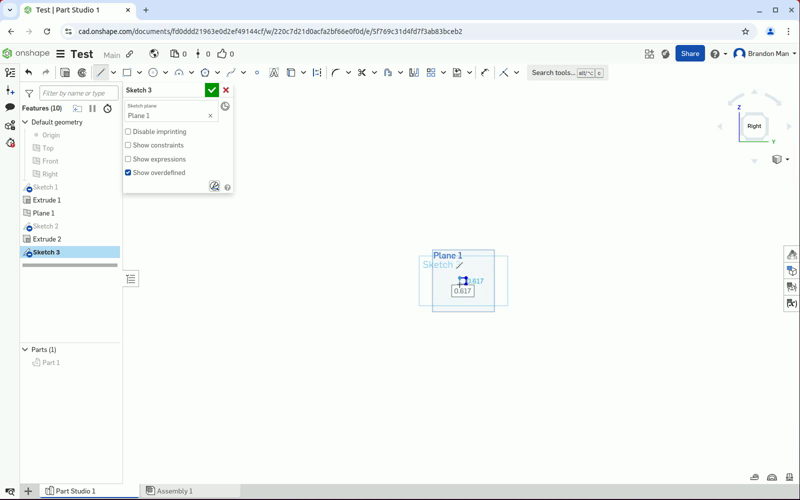
scroll(6)
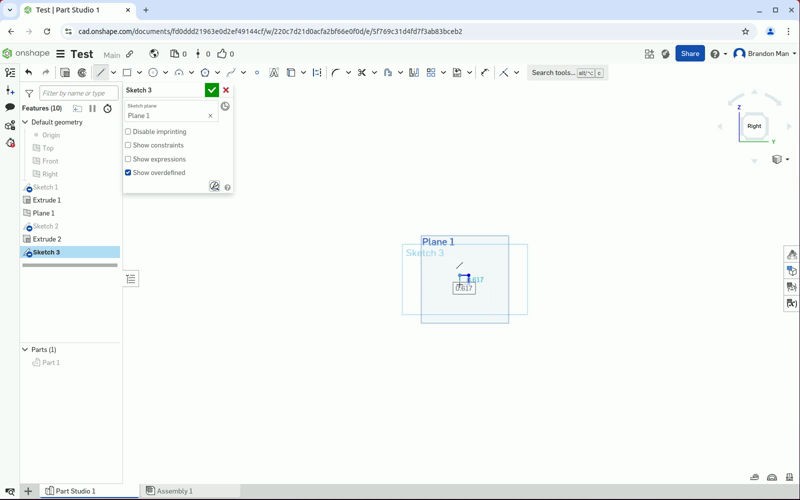
scroll(6)
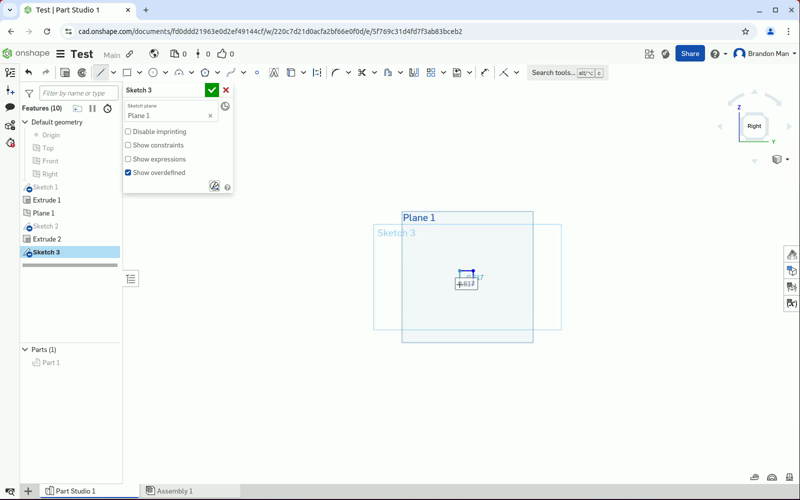
scroll(6)
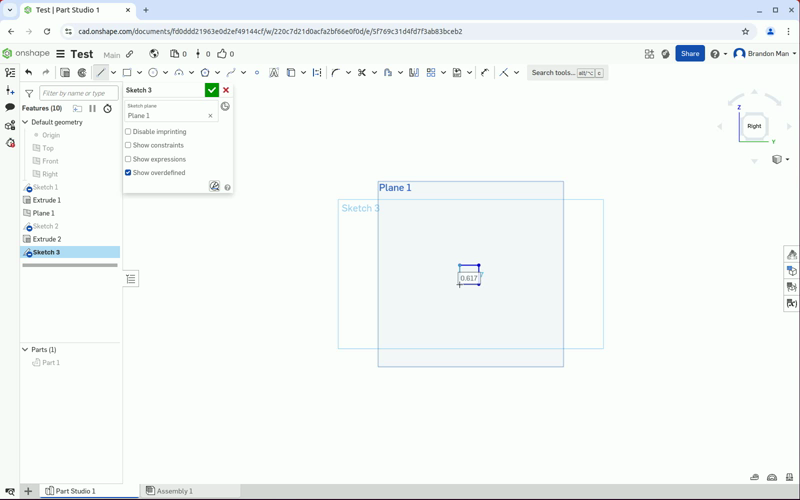
scroll(6)
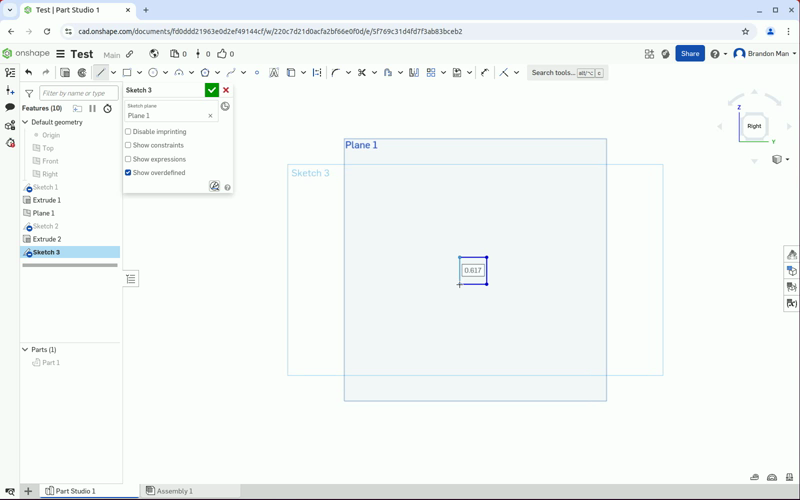
scroll(6)
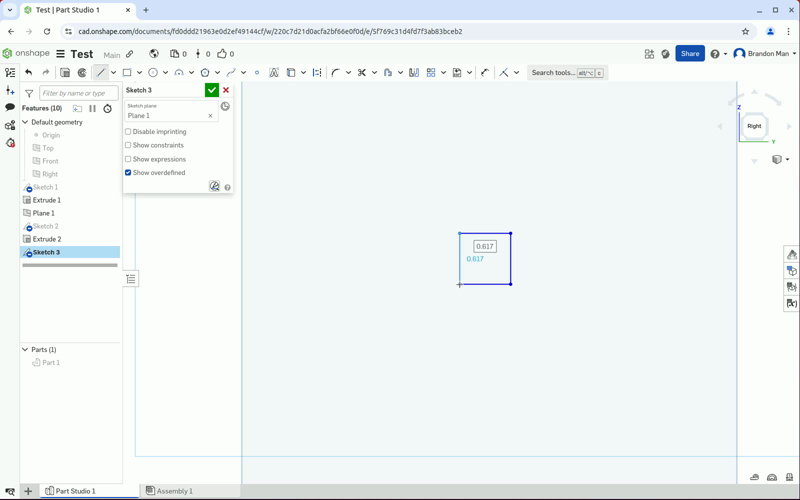
key_up(shift)
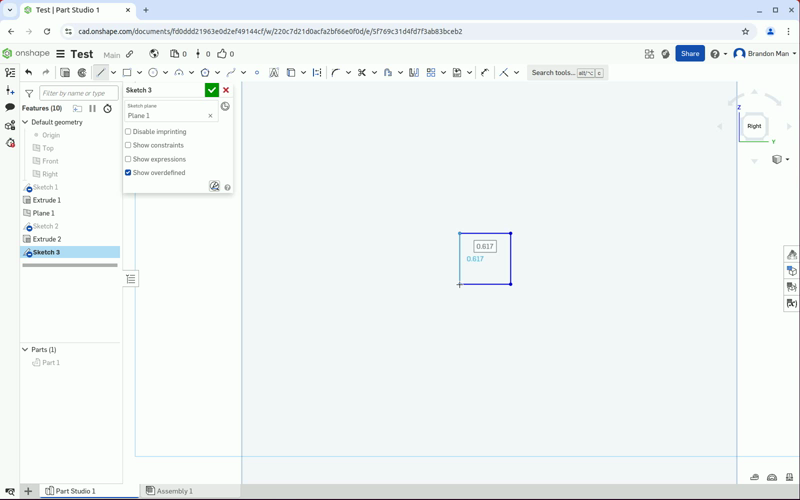
click(459, 284)
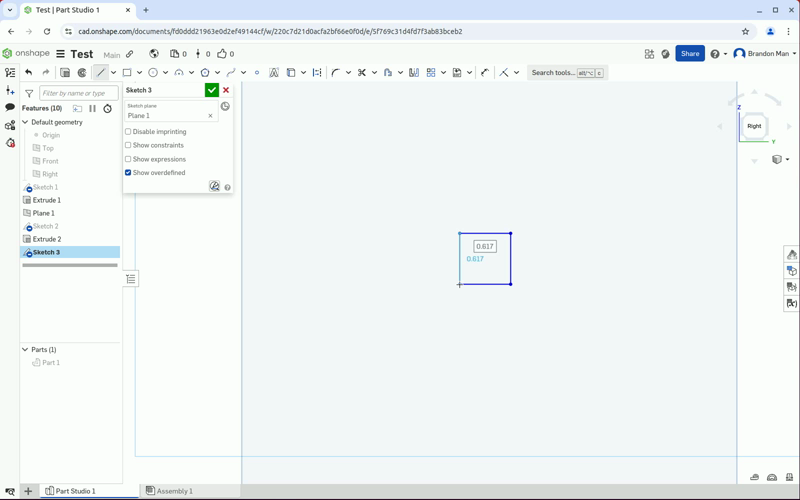
scroll(-6)
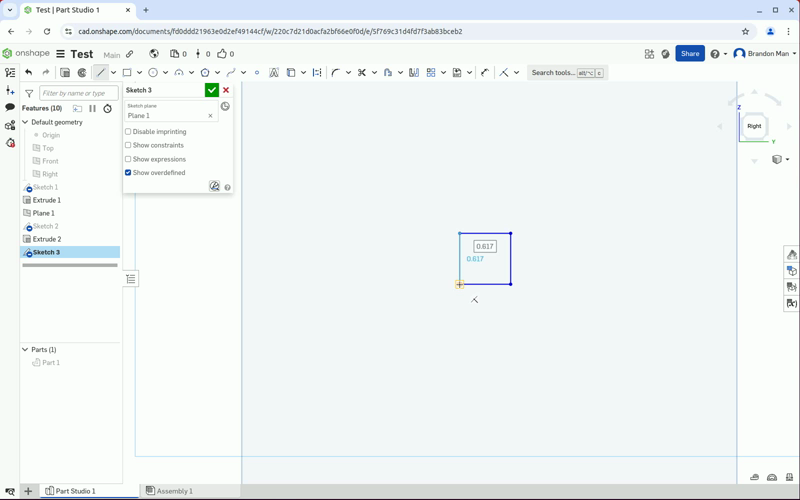
scroll(-6)
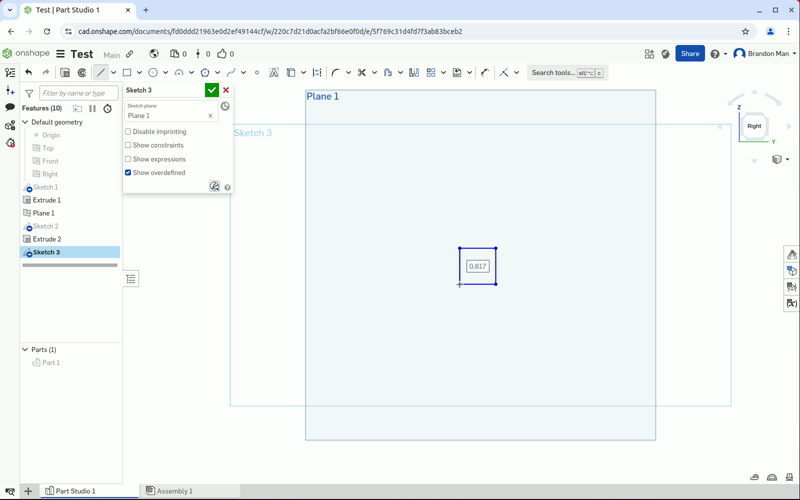
scroll(-6)
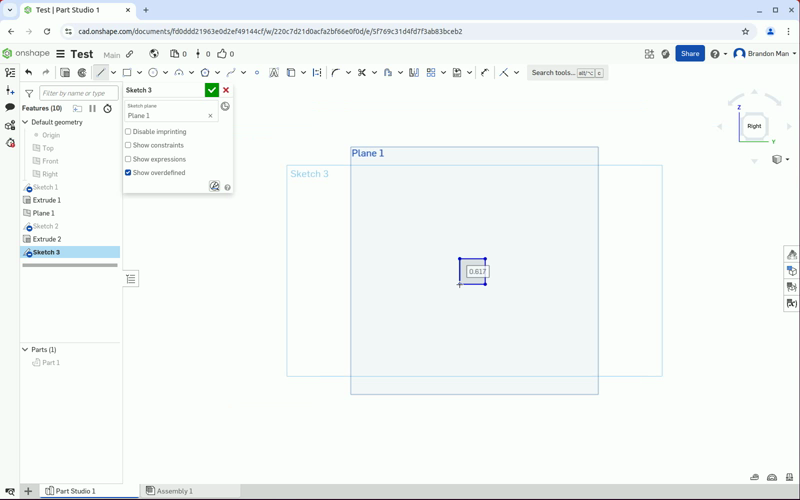
scroll(-6)
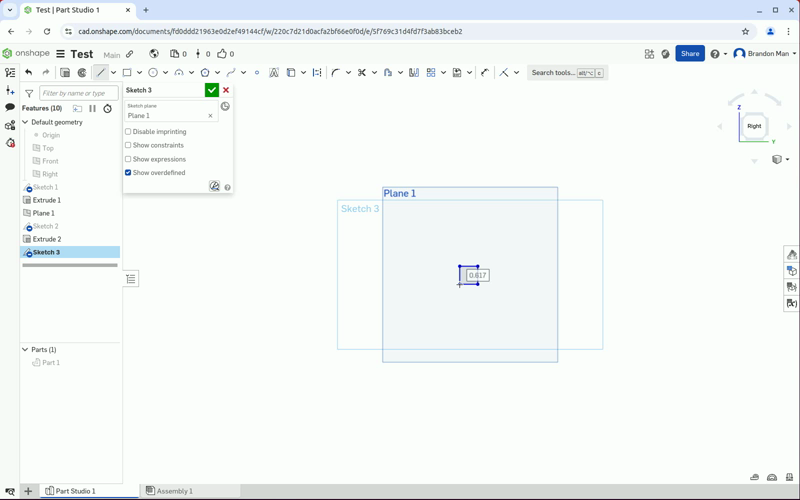
scroll(-6)
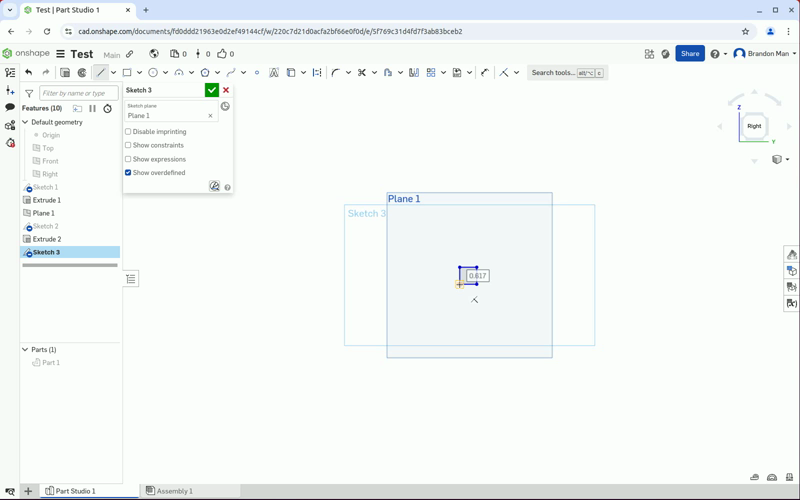
scroll(-6)
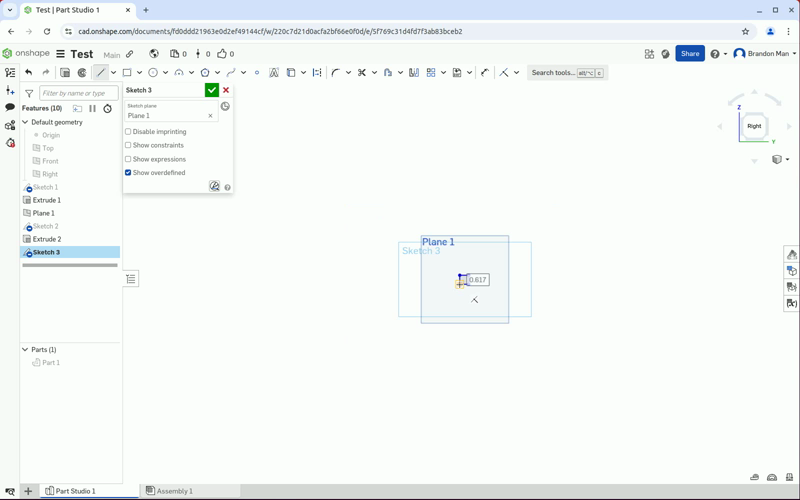
scroll(-6)
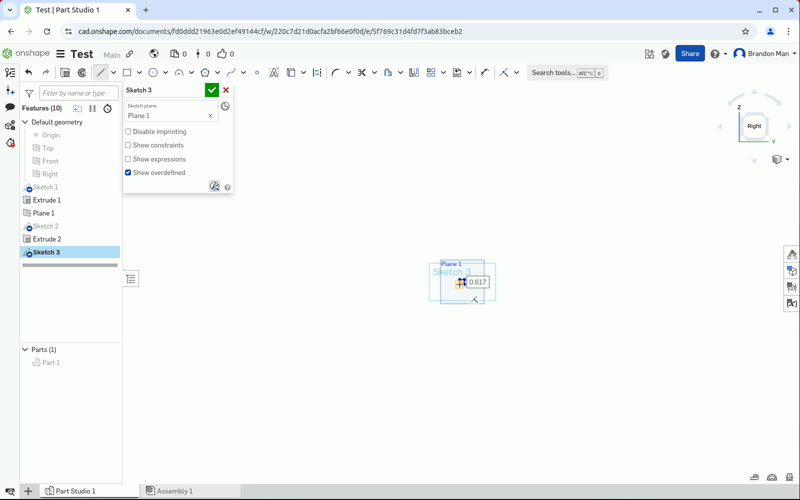
key(esc)
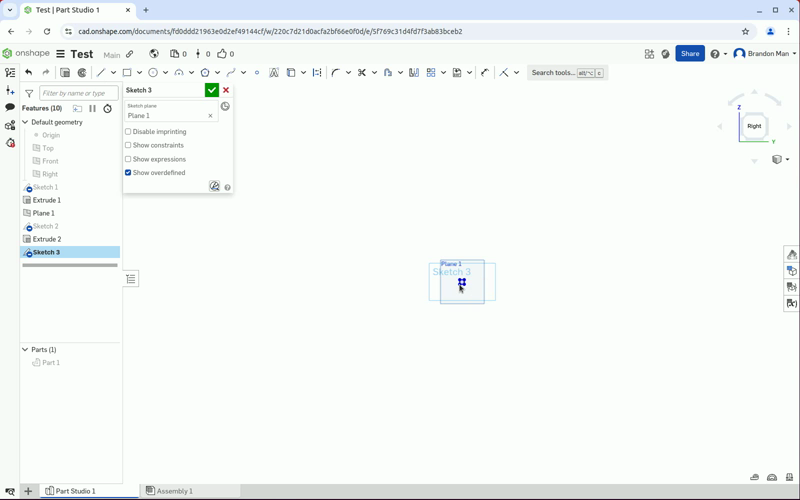
mouse_move(460, 282)
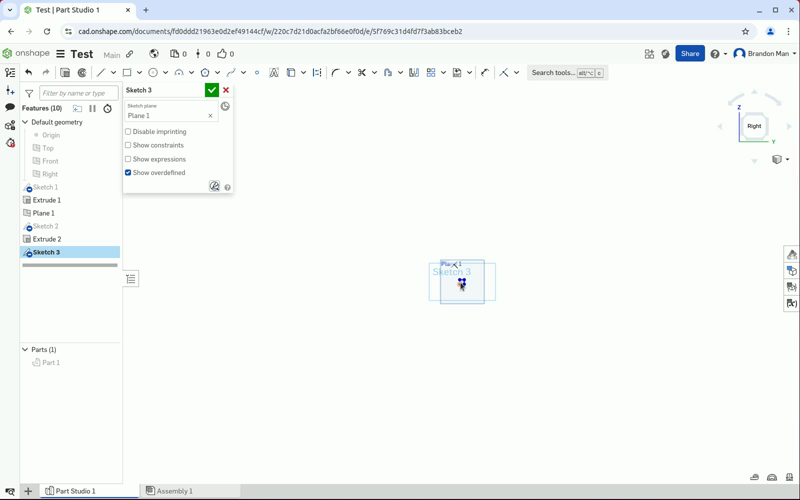
scroll(6)
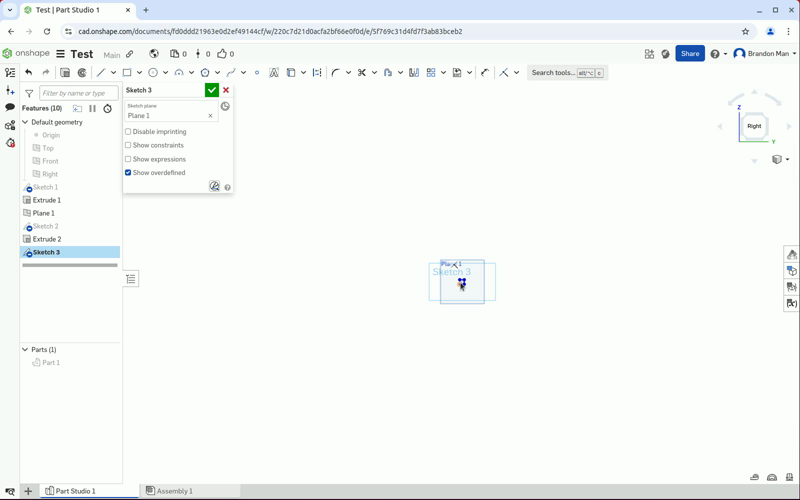
scroll(6)
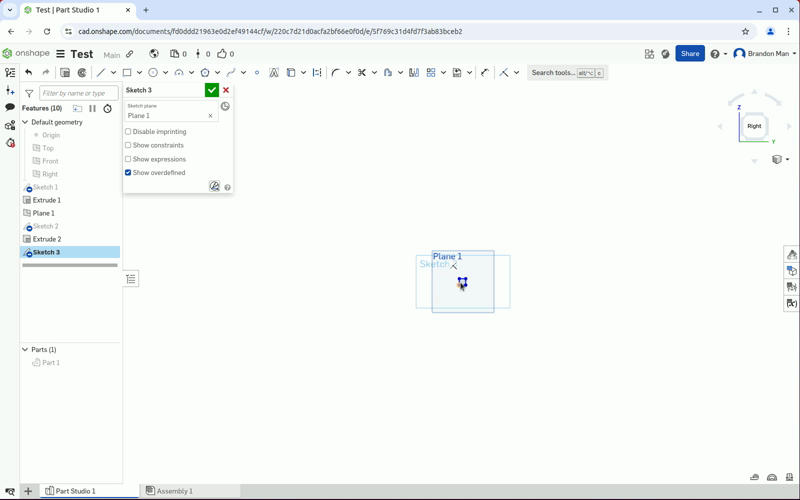
scroll(6)
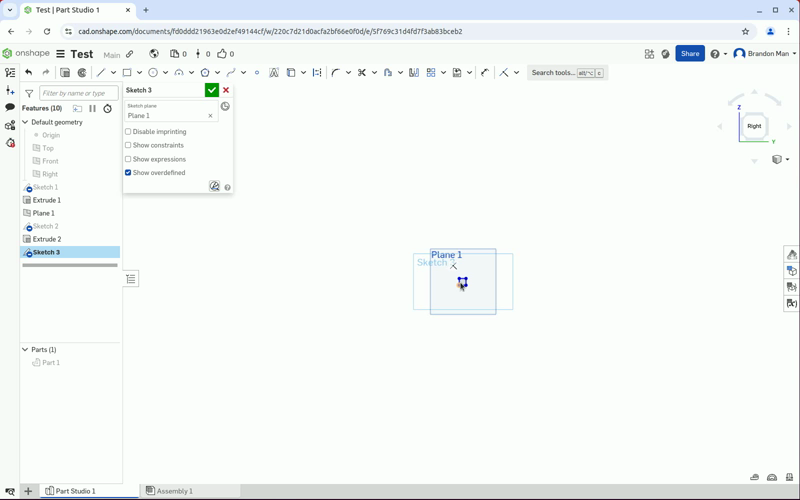
scroll(6)
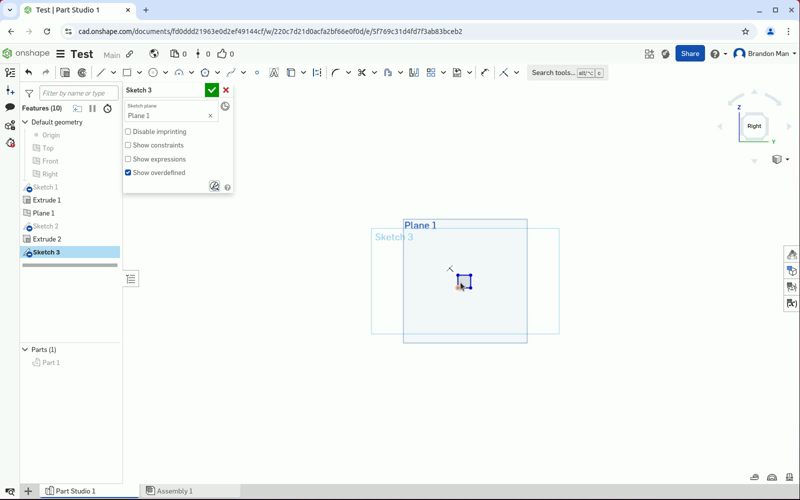
scroll(6)
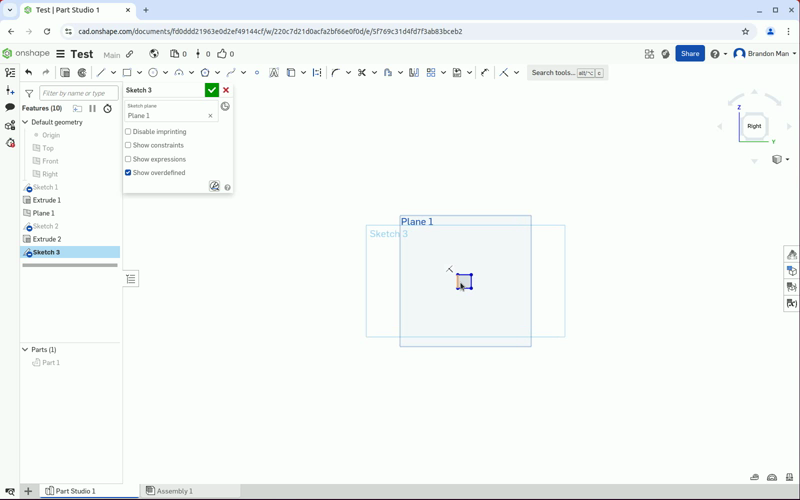
scroll(6)
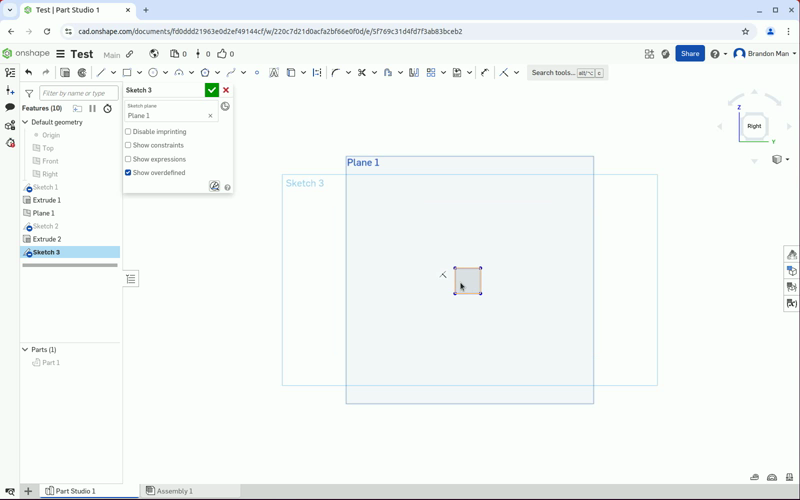
scroll(6)
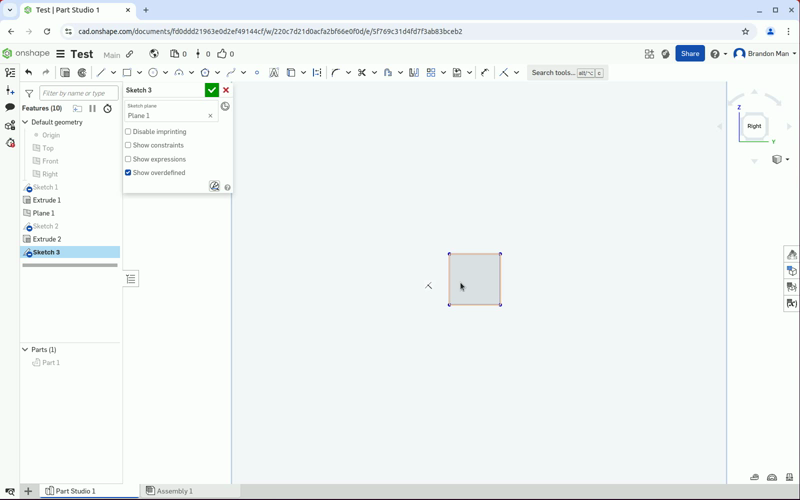
click(460, 282)
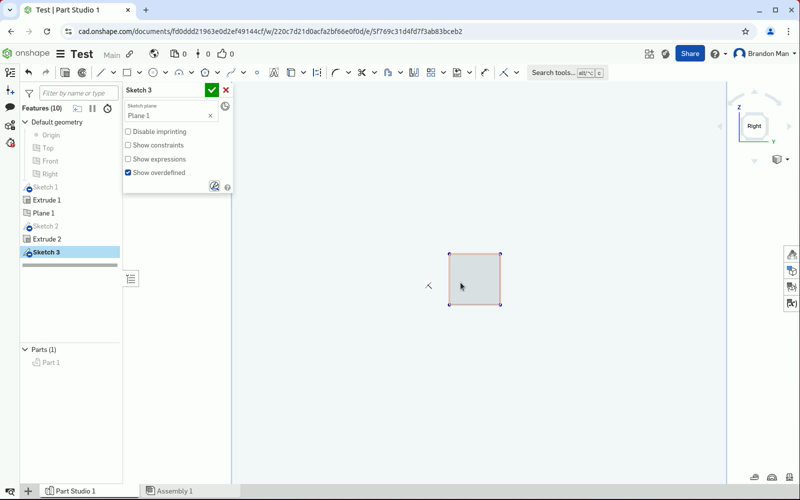
scroll(-6)
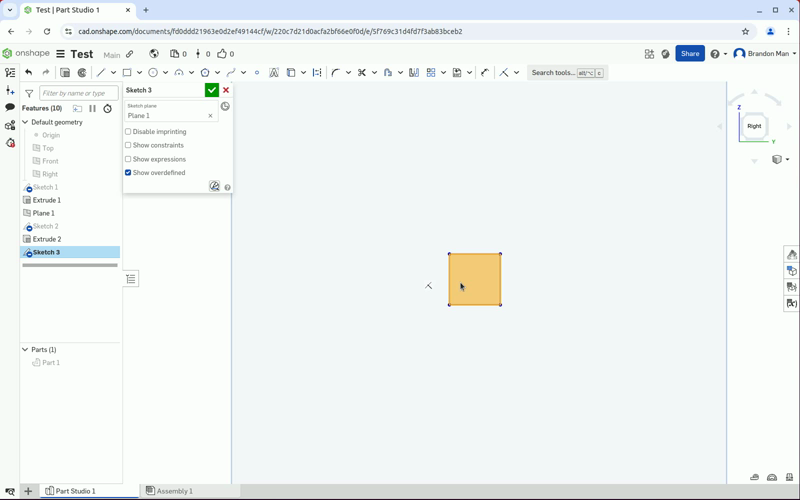
scroll(-6)
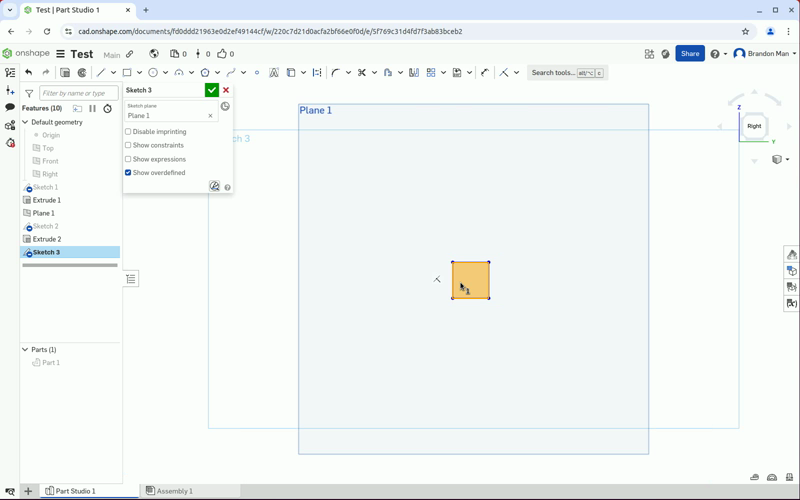
scroll(-6)
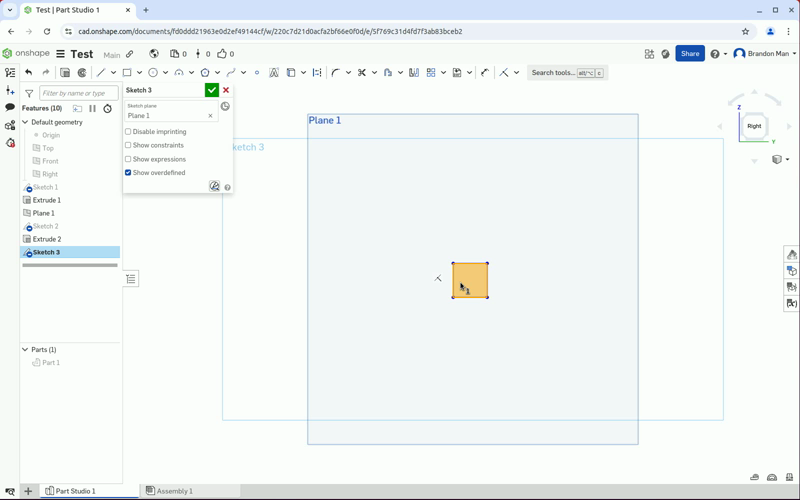
scroll(-6)
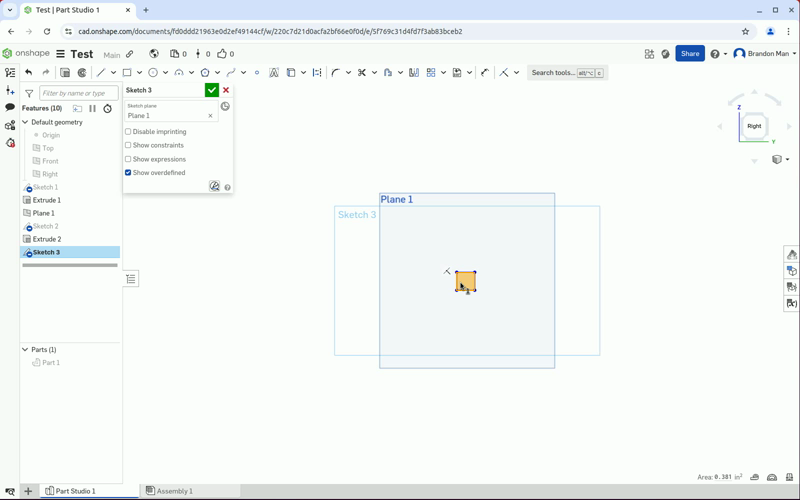
scroll(-6)
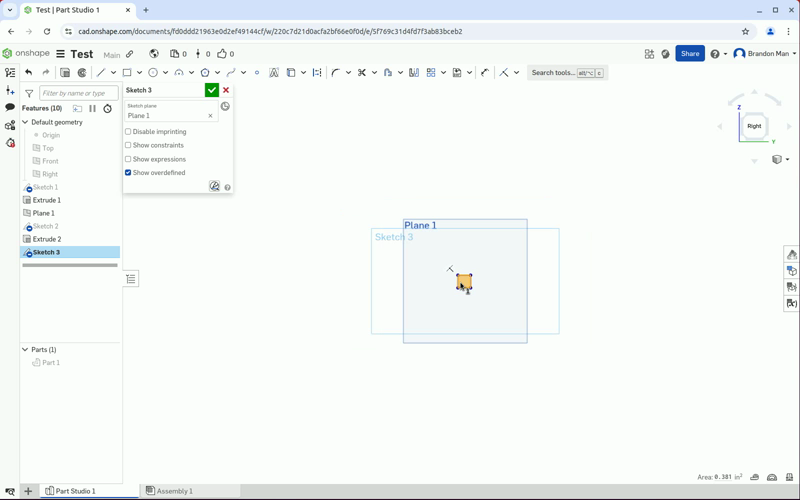
scroll(-6)
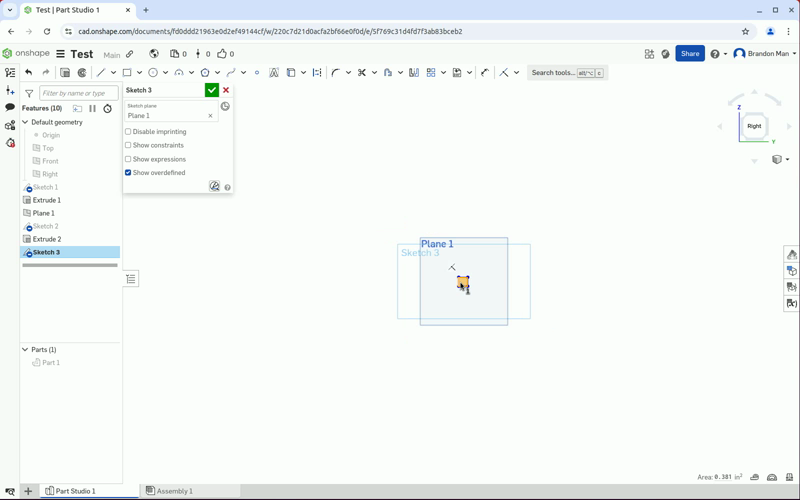
scroll(-6)
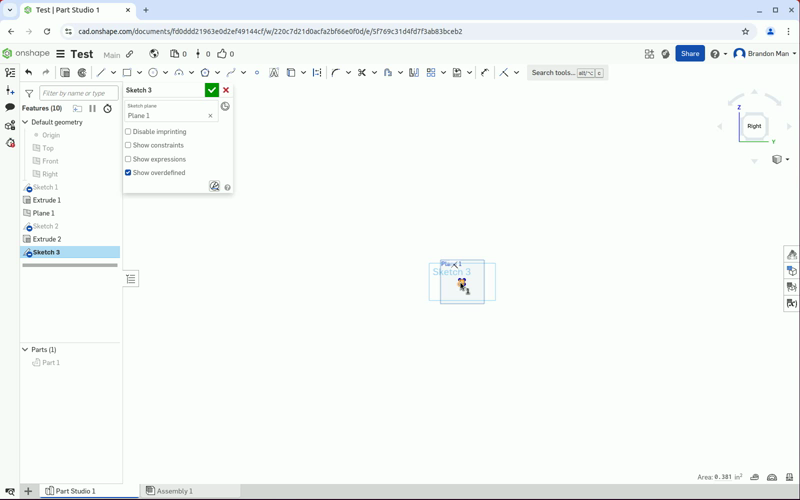
mouse_move(73, 352)
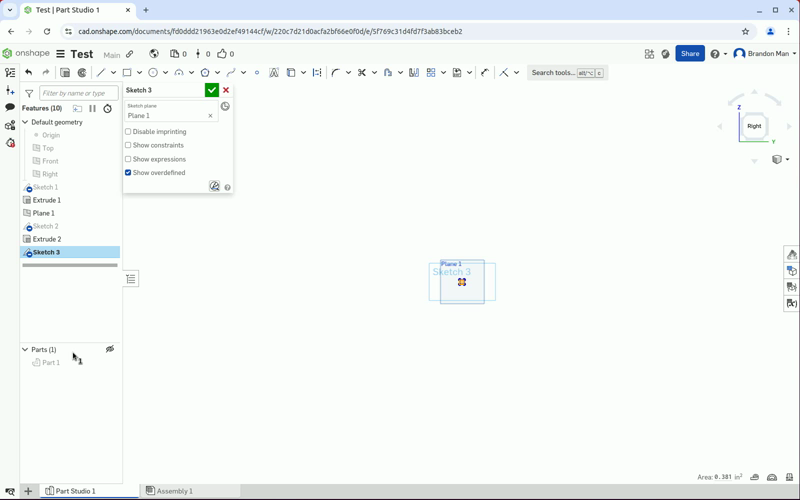
key(shift+y)
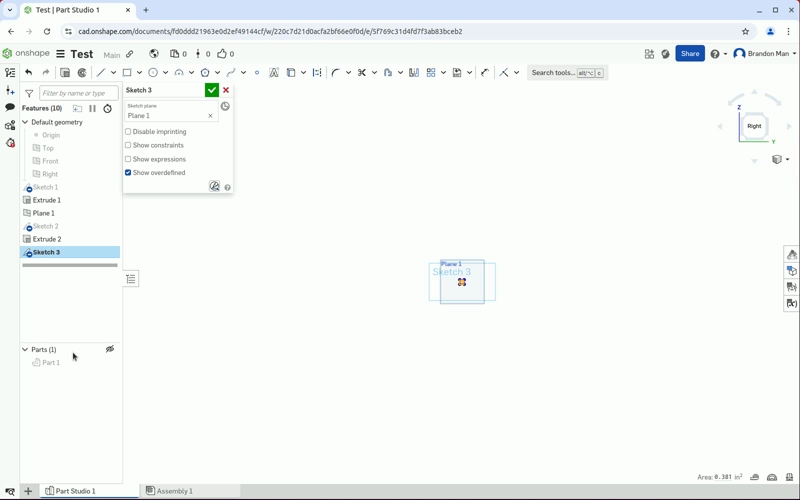
key(shift+e)
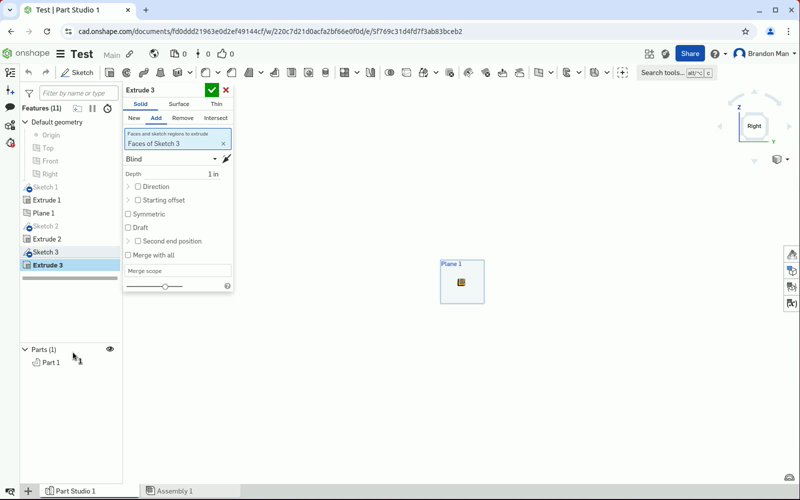
mouse_move(143, 106)
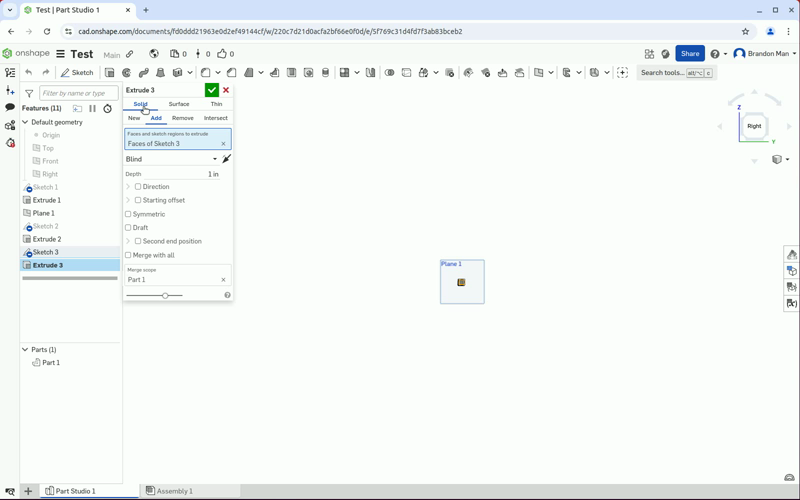
click(143, 106)
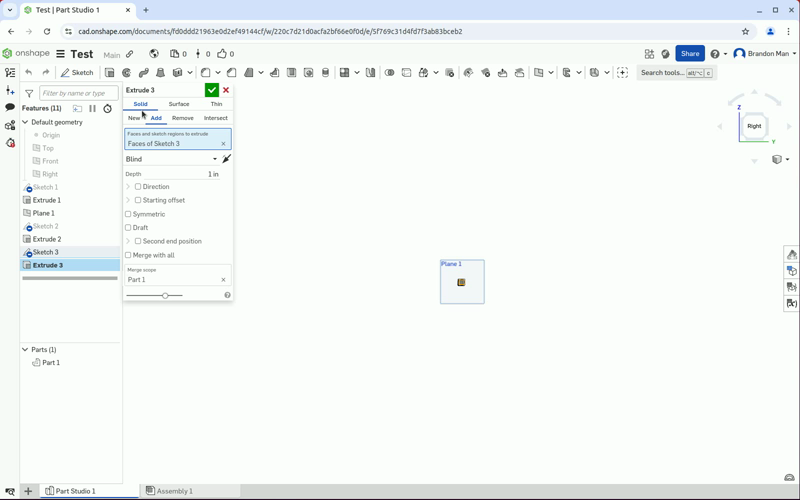
mouse_move(137, 120)
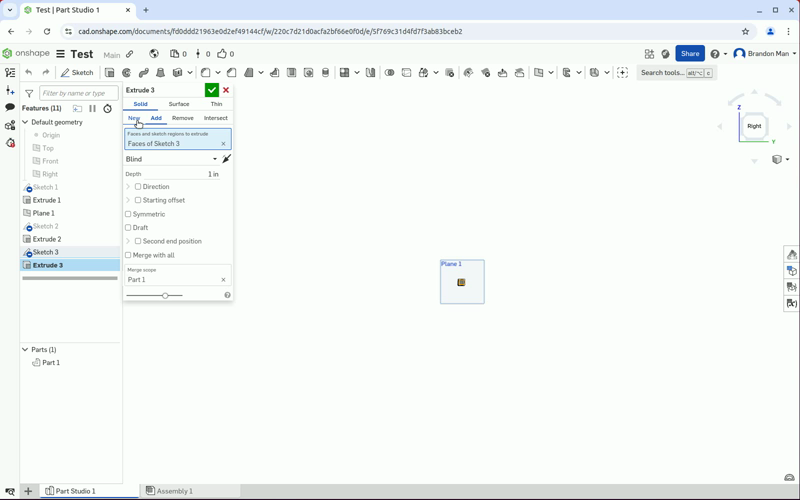
click(137, 120)
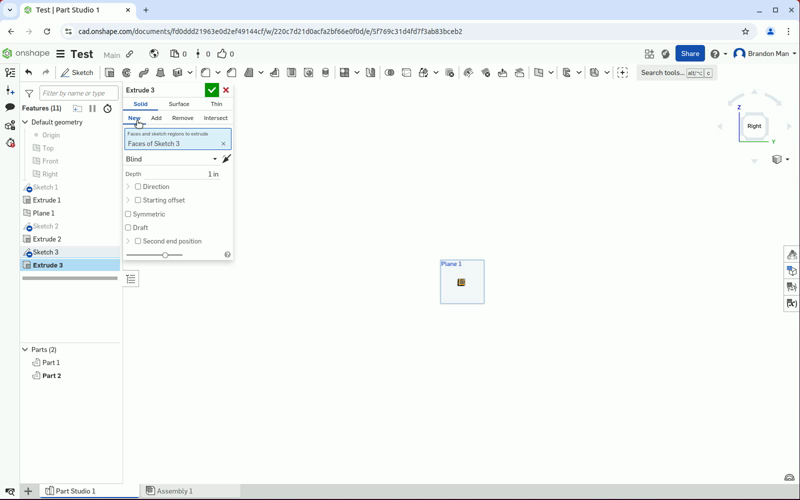
key(tab, 4)
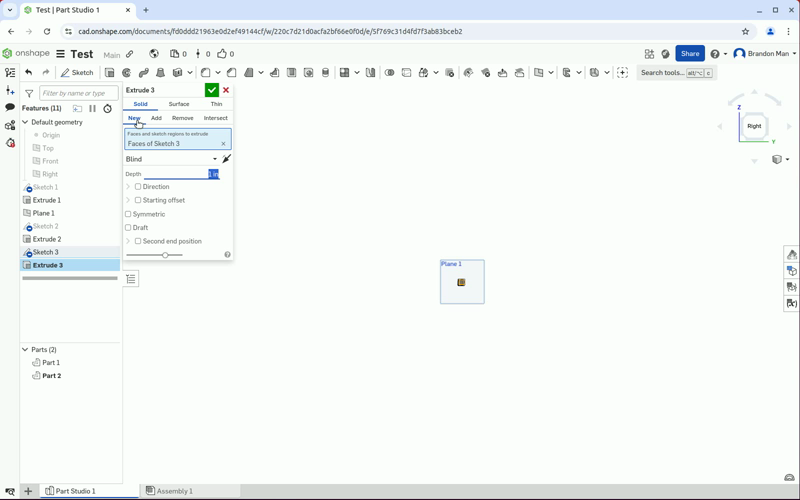
text(-0.241)
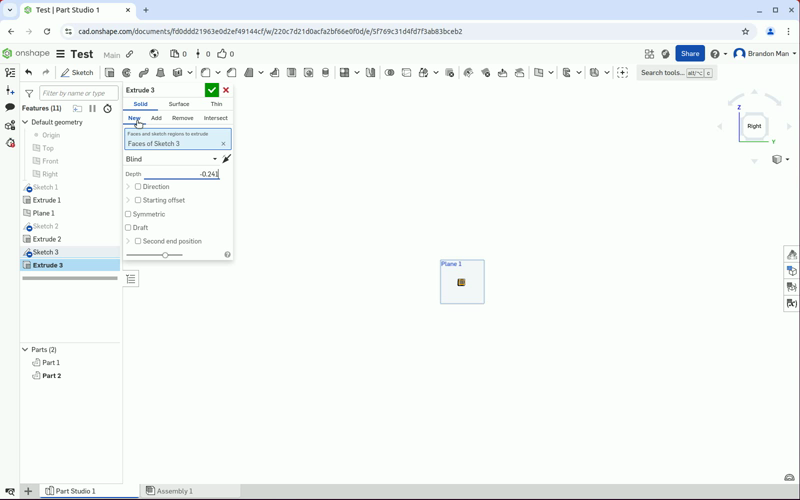
key(enter)
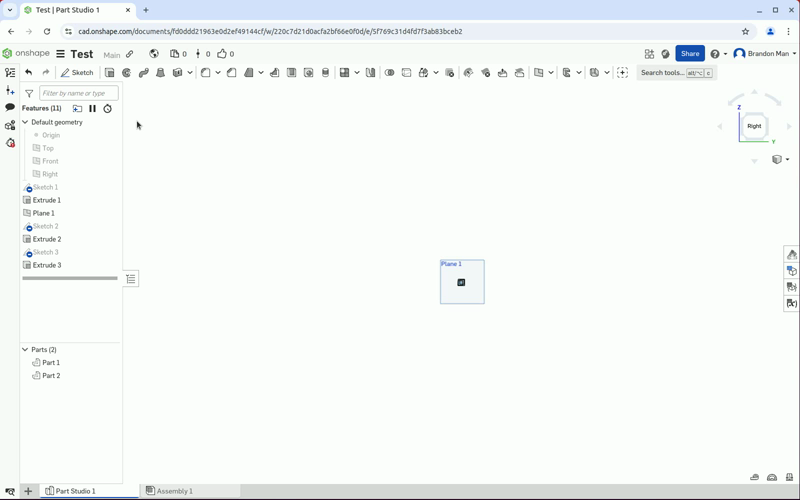
key(shift+h)
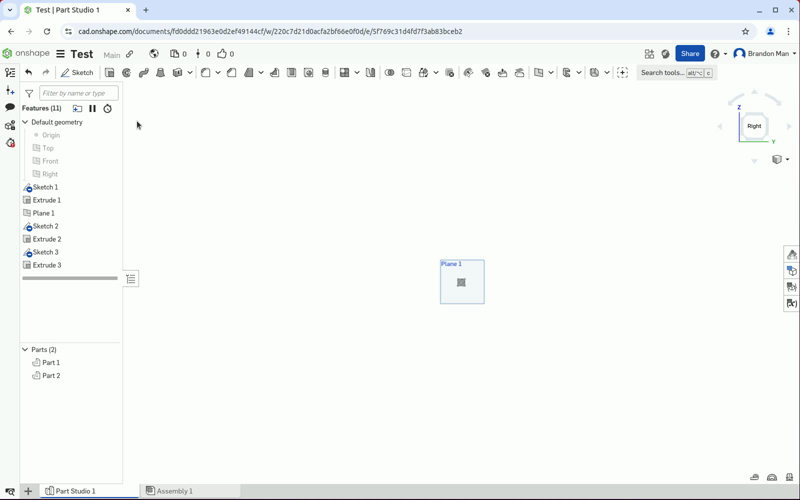
key(shift+h)
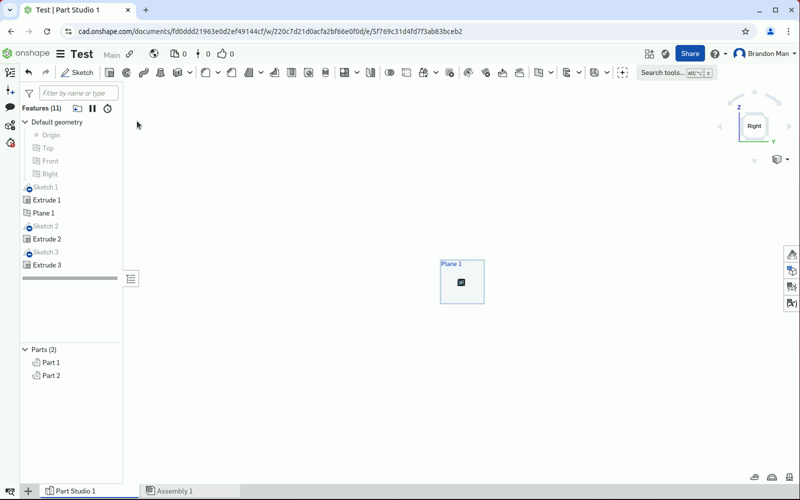
mouse_move(73, 189)
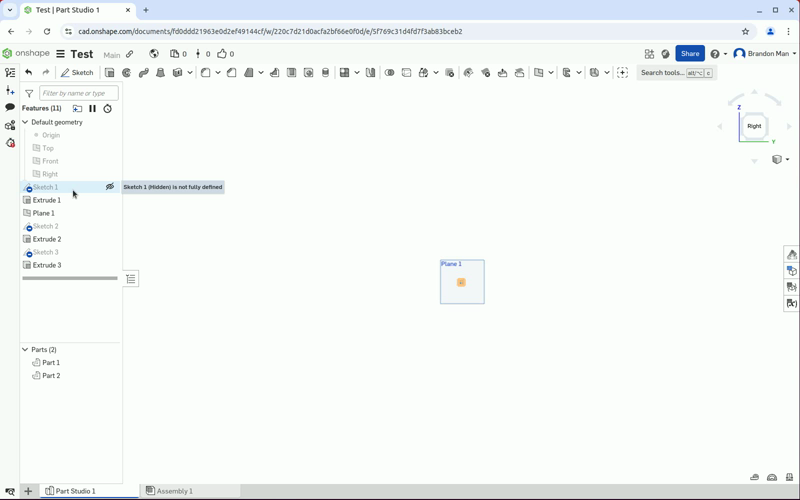
click(73, 189)
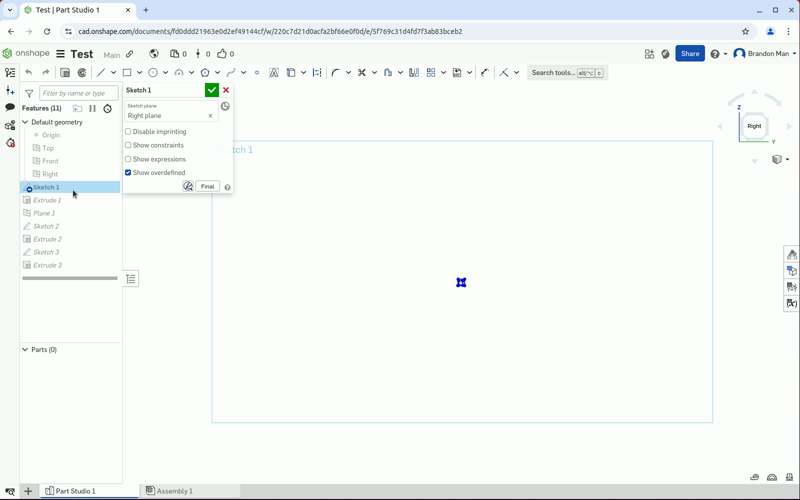
mouse_move(229, 92)
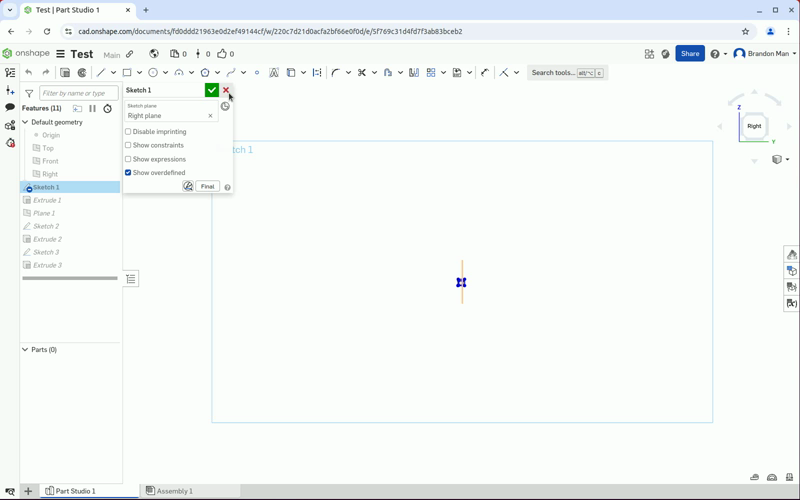
click(229, 92)
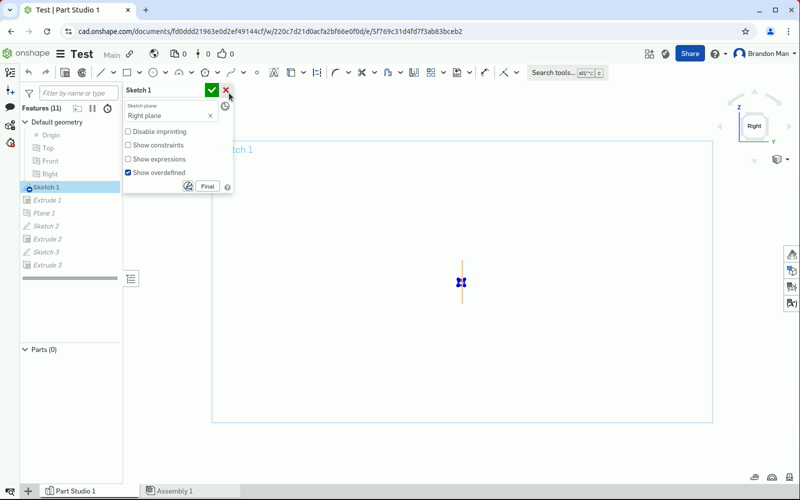
key(shift+s)
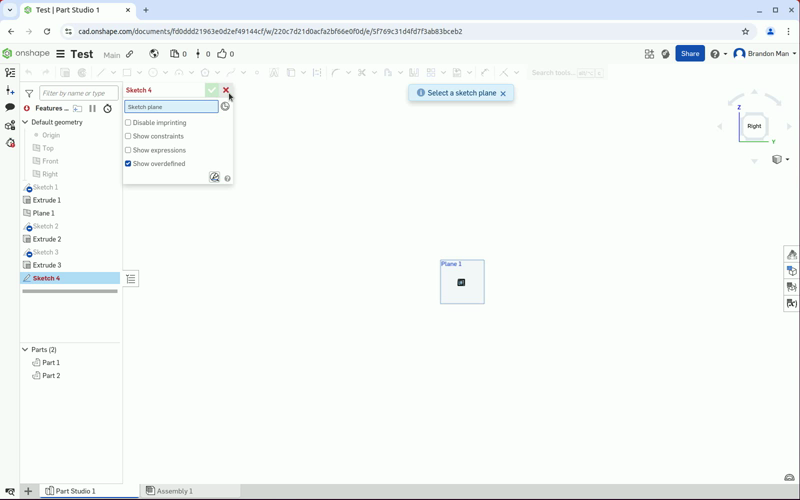
mouse_move(73, 176)
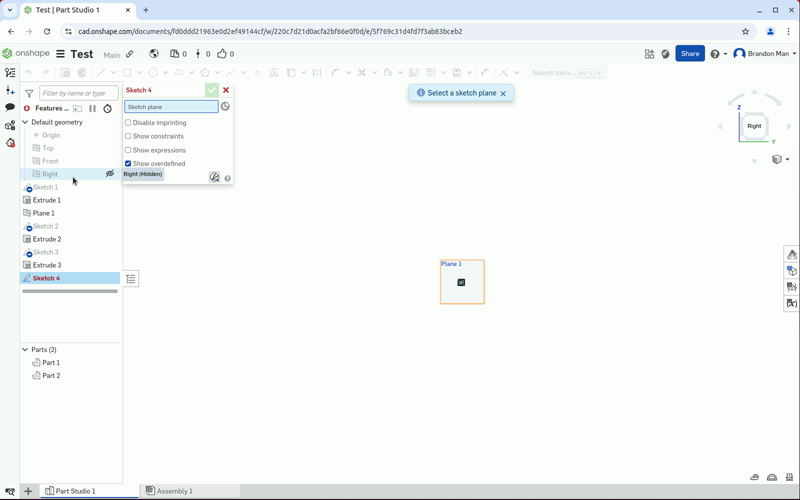
click(73, 176)
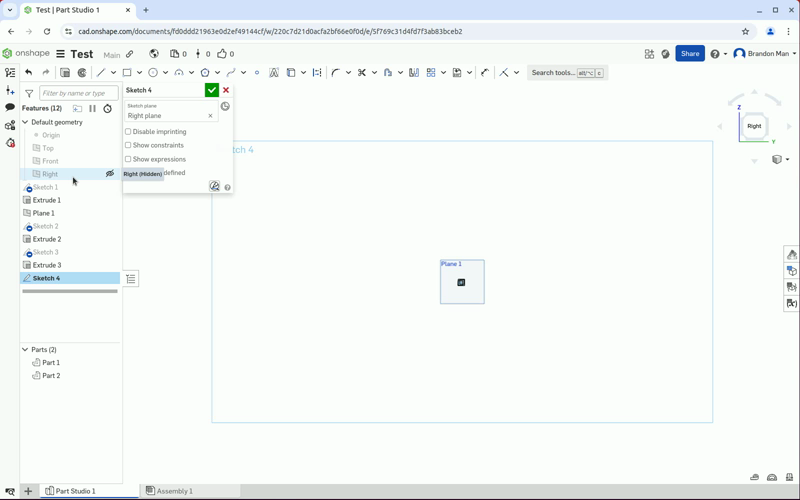
mouse_move(73, 352)
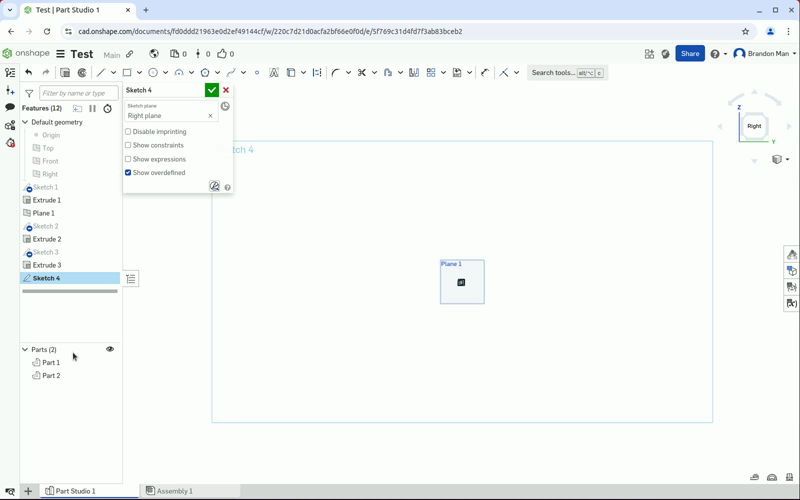
key(y)
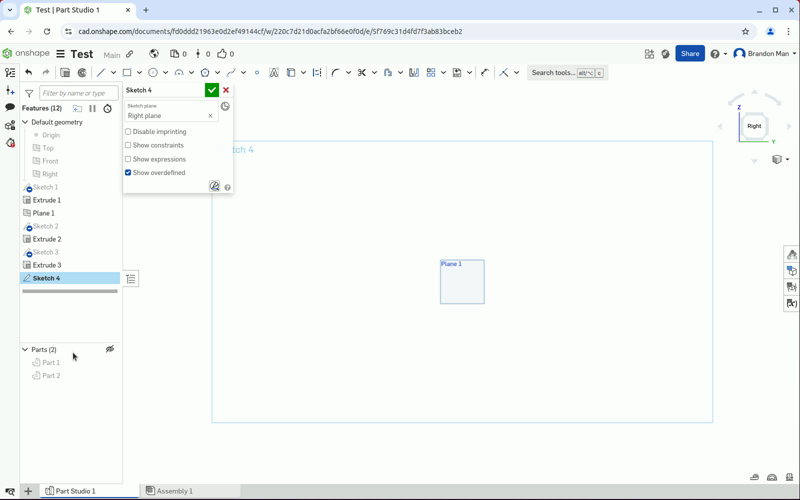
key(l)
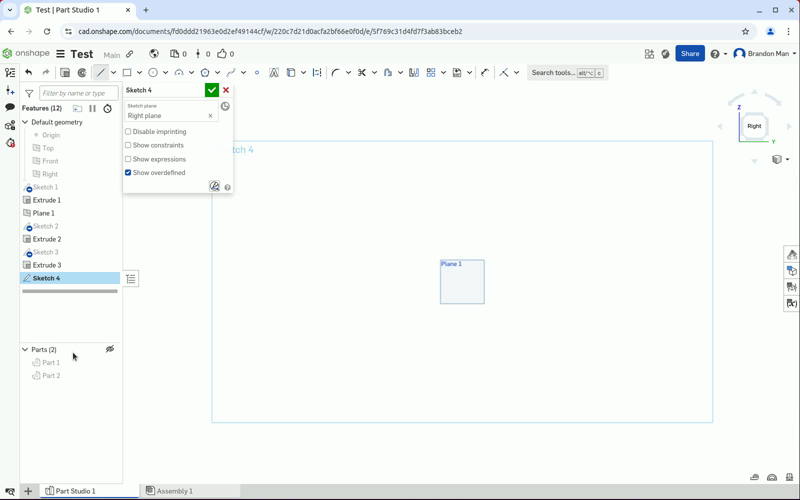
key_down(shift)
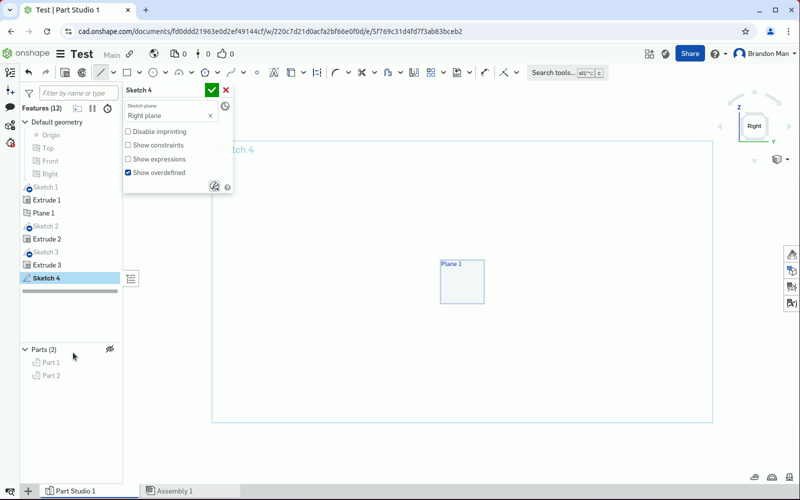
mouse_move(458, 285)
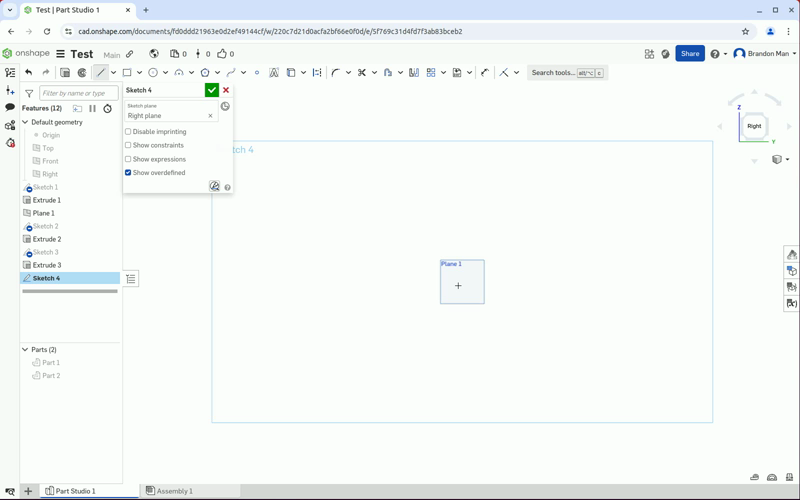
click(458, 285)
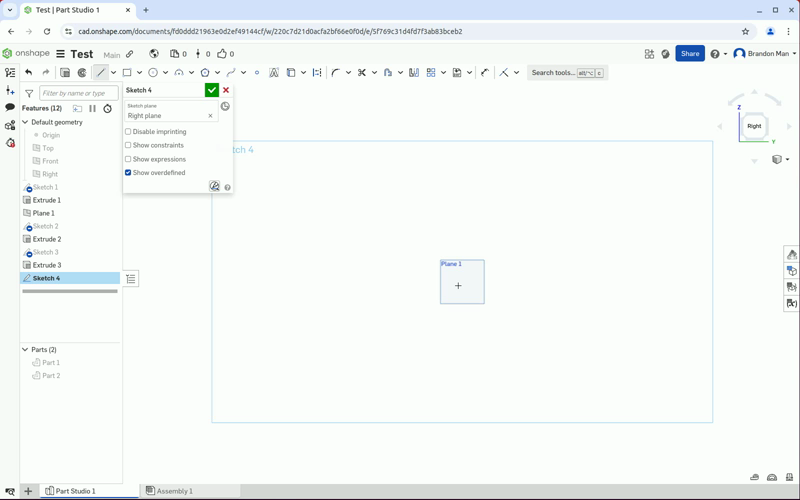
key_up(shift)
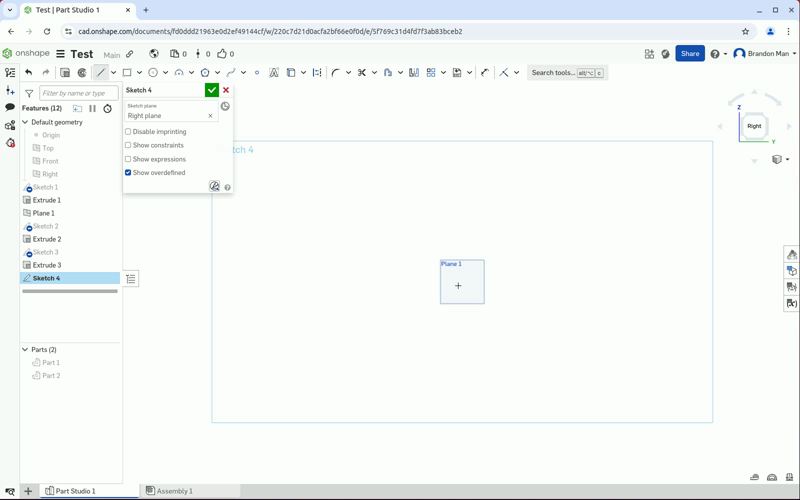
key_down(shift)
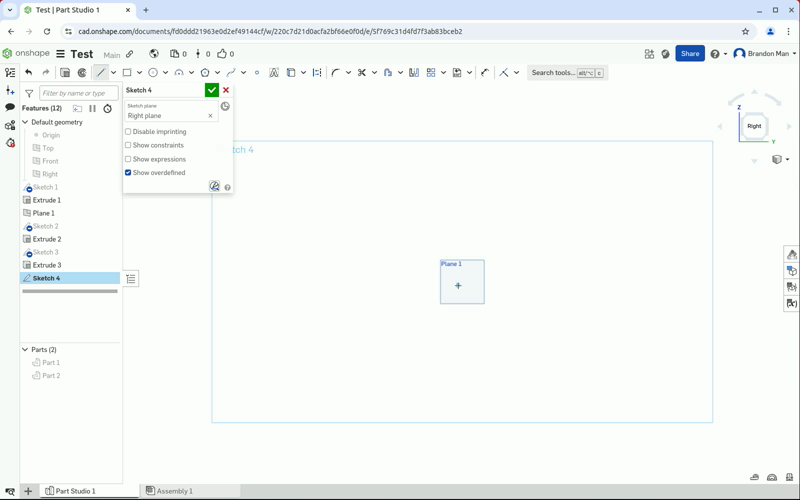
mouse_move(488, 285)
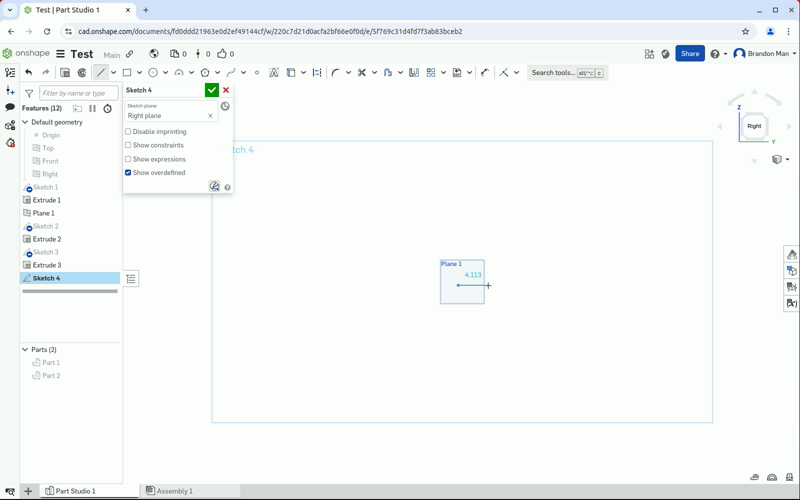
mouse_move(462, 285)
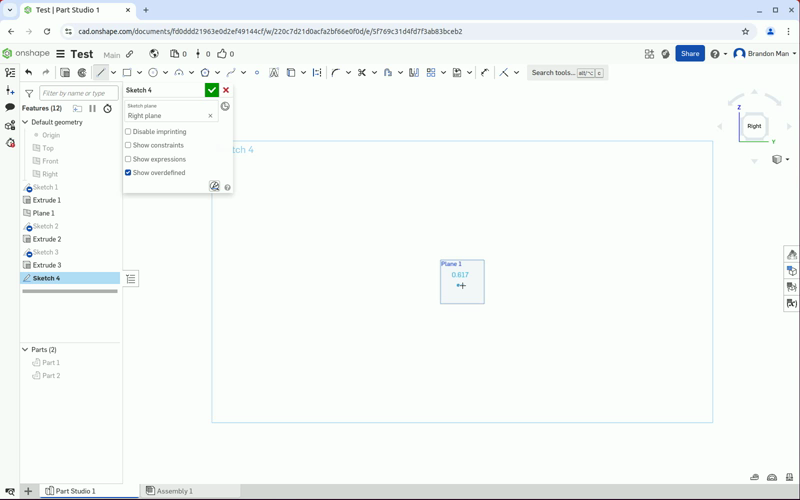
scroll(6)
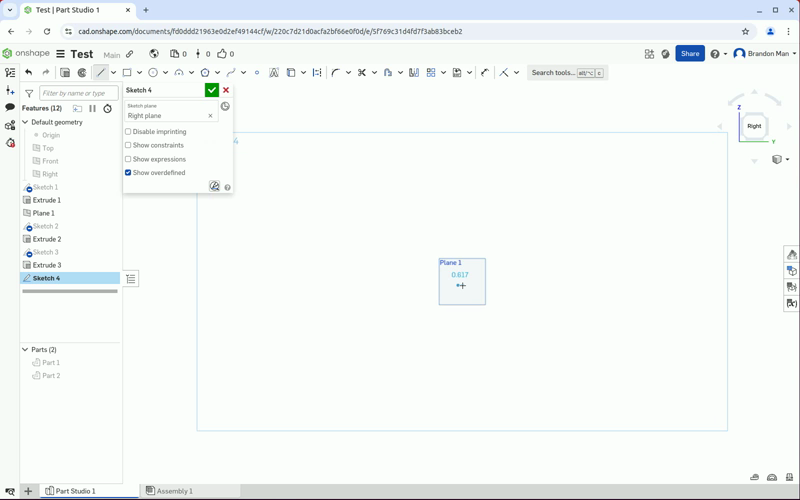
scroll(6)
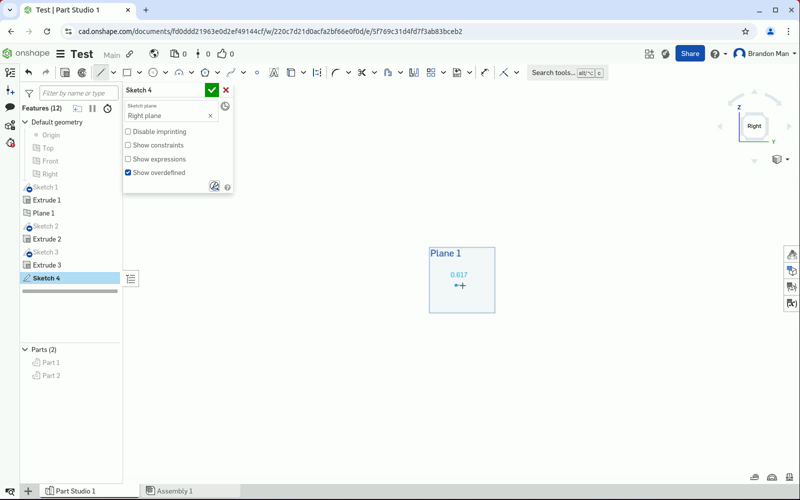
scroll(6)
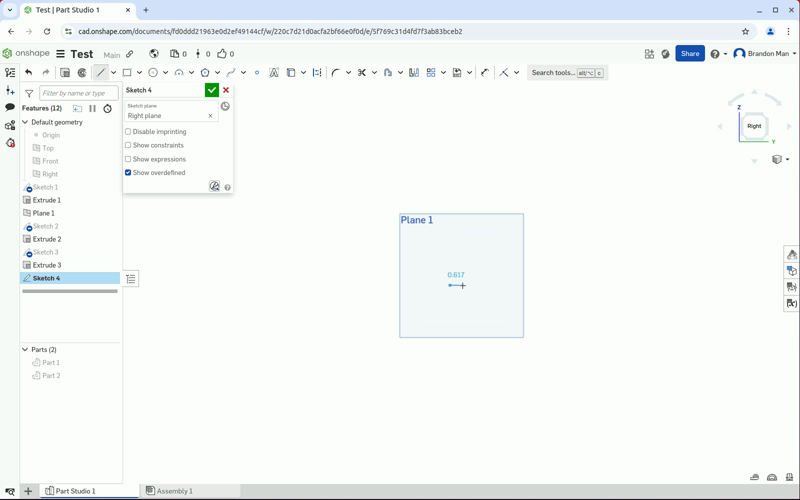
scroll(6)
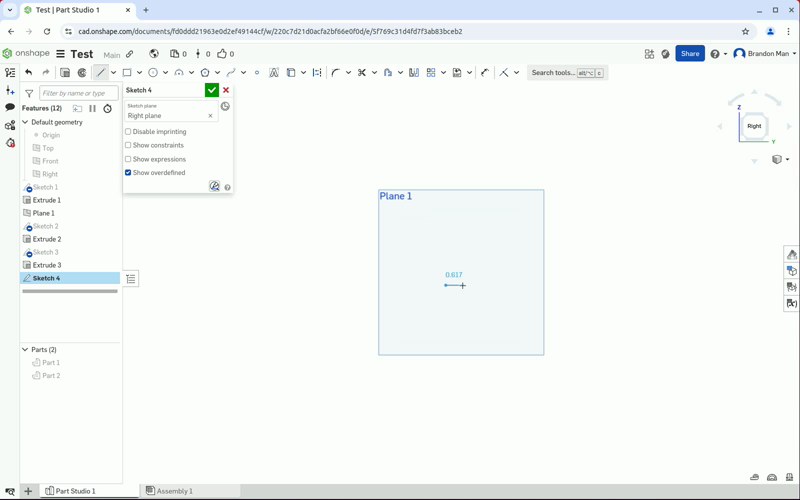
scroll(6)
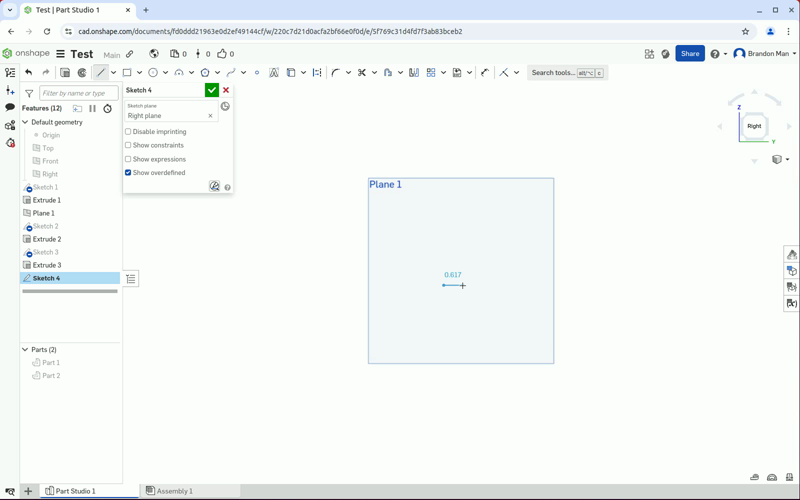
scroll(6)
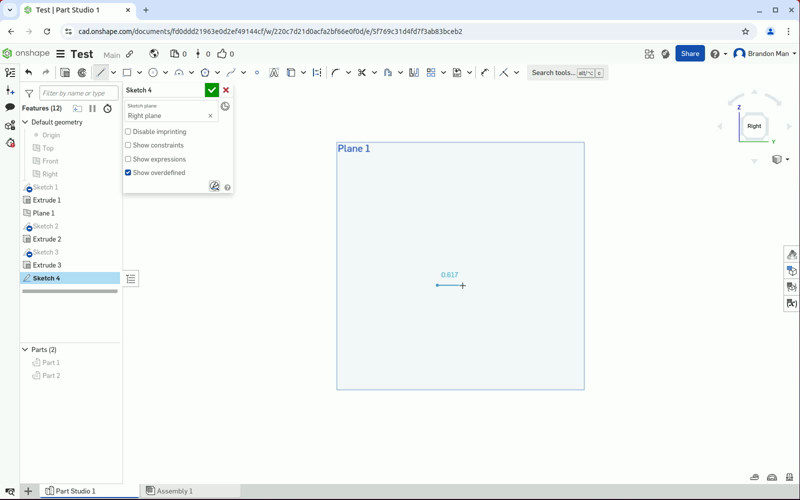
scroll(6)
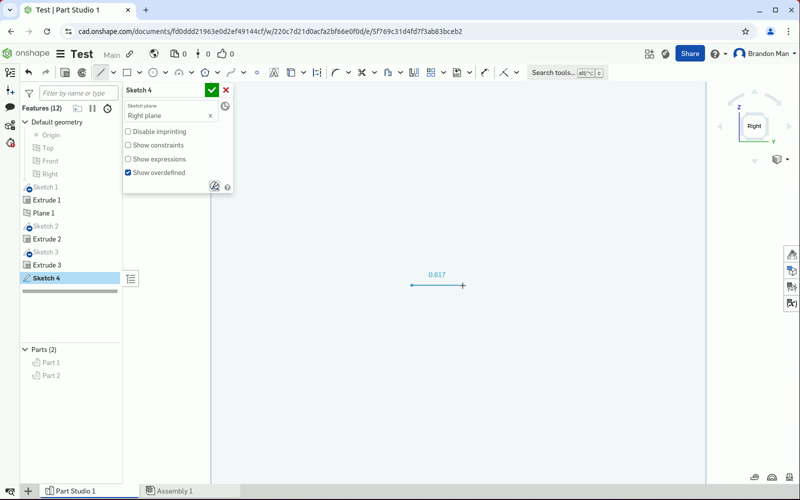
click(462, 285)
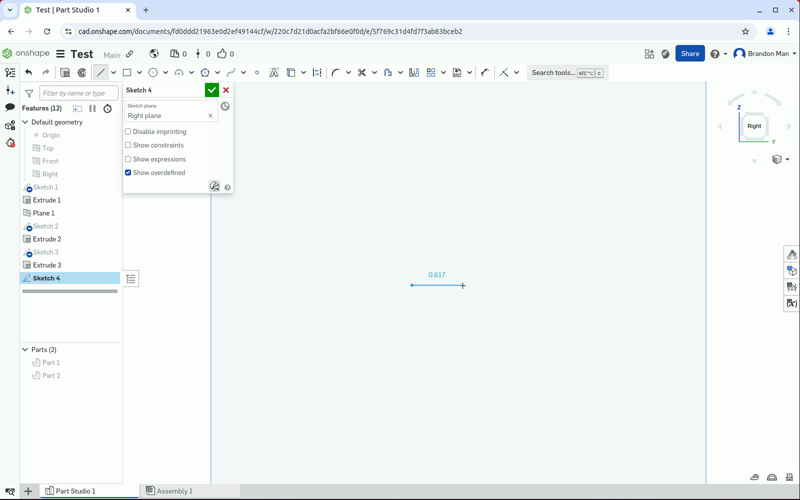
scroll(-6)
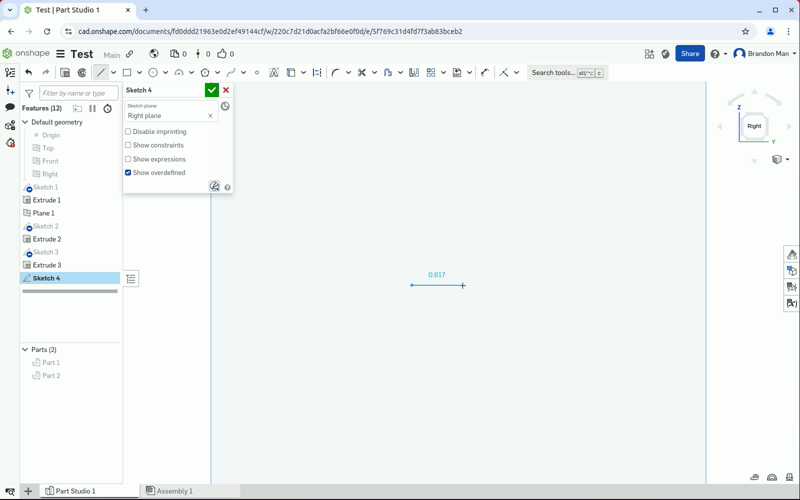
scroll(-6)
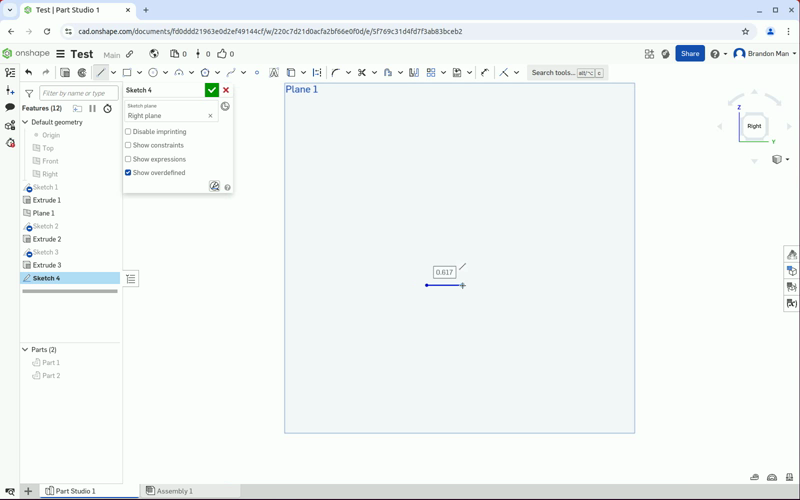
scroll(-6)
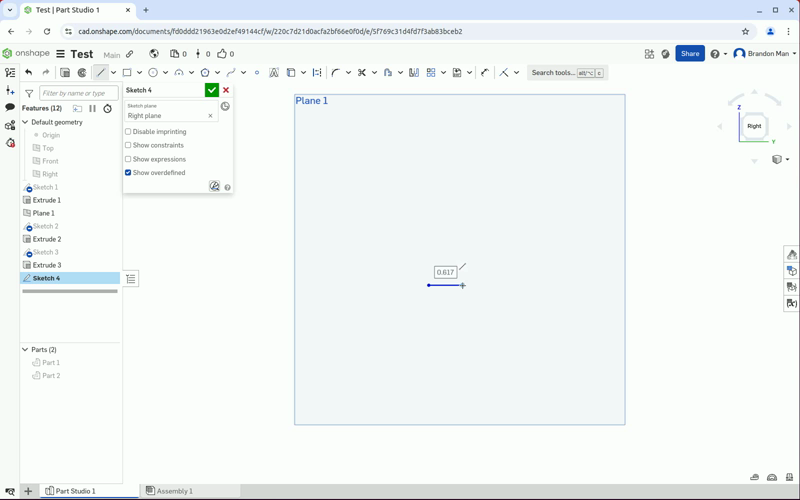
scroll(-6)
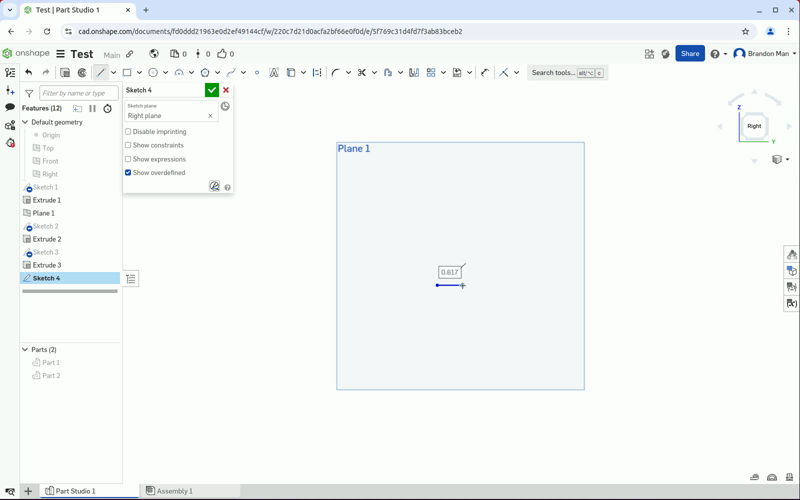
scroll(-6)
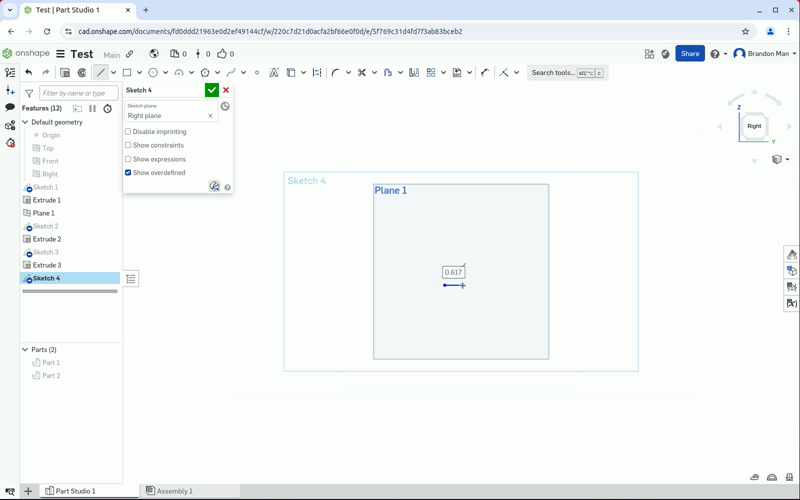
scroll(-6)
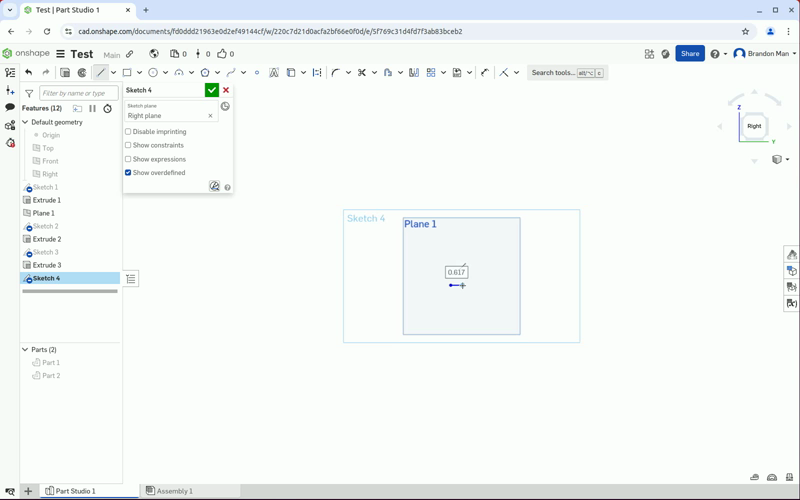
scroll(-6)
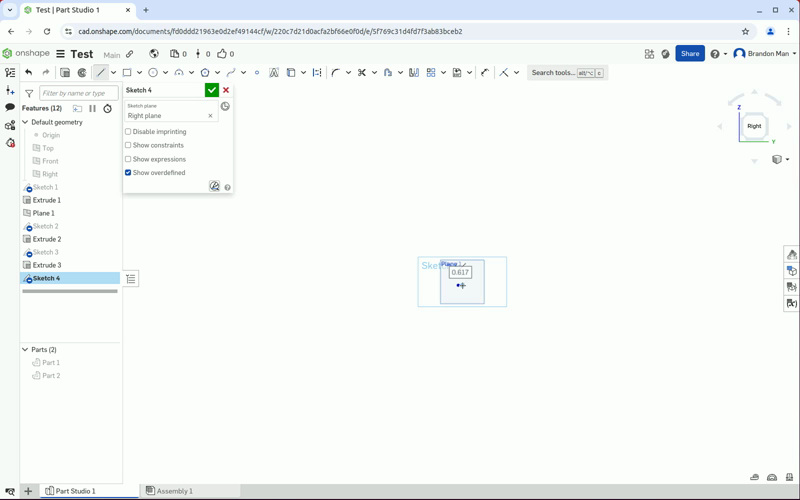
key_up(shift)
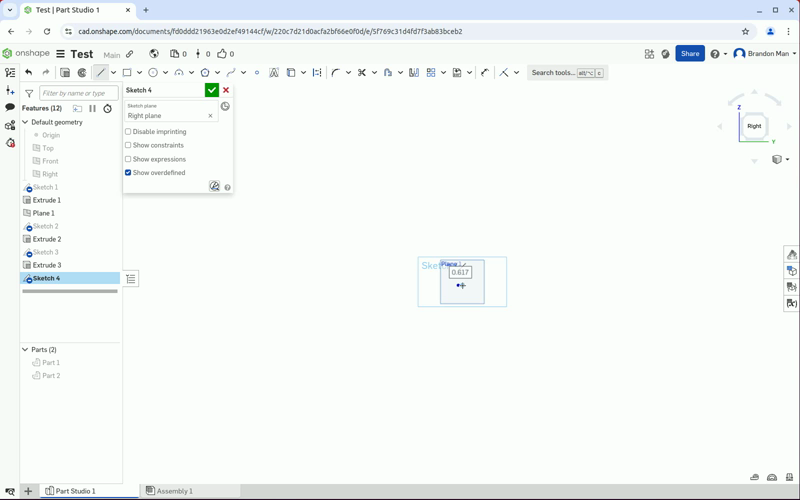
key_down(shift)
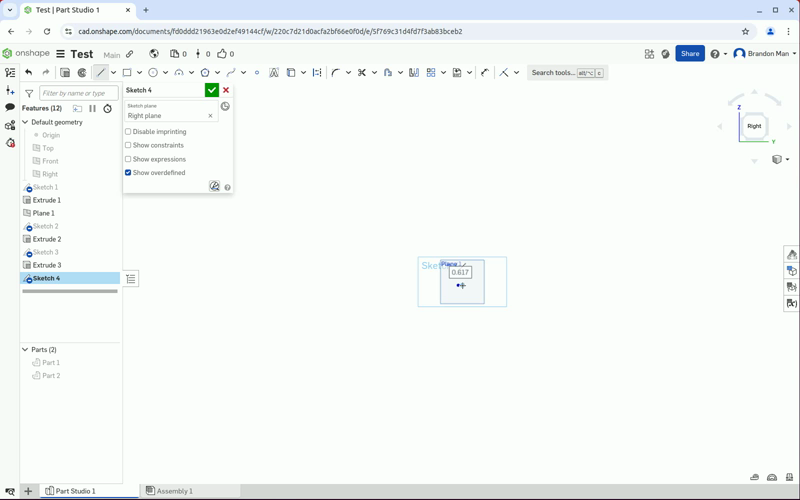
mouse_move(492, 285)
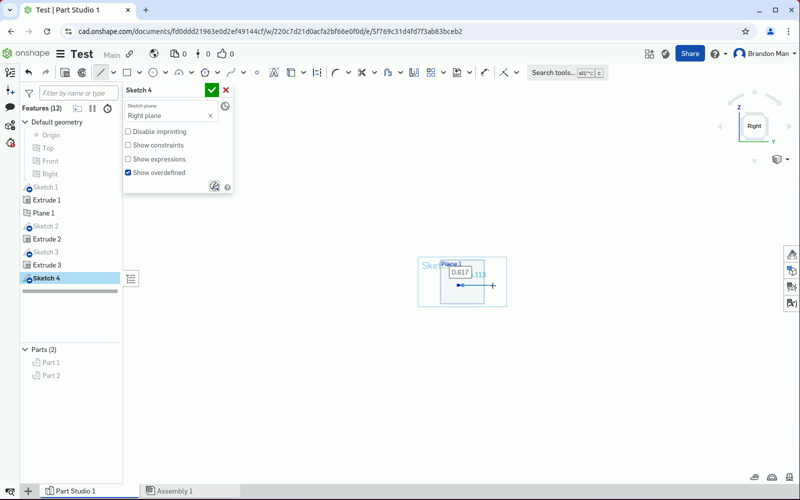
mouse_move(462, 280)
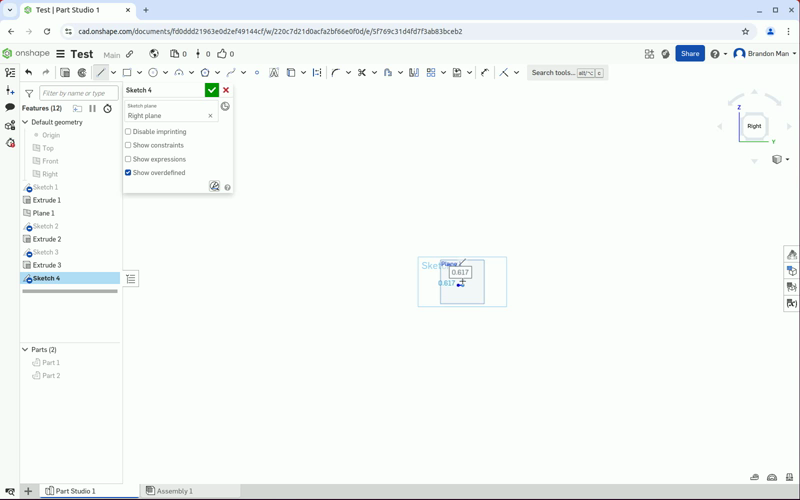
scroll(6)
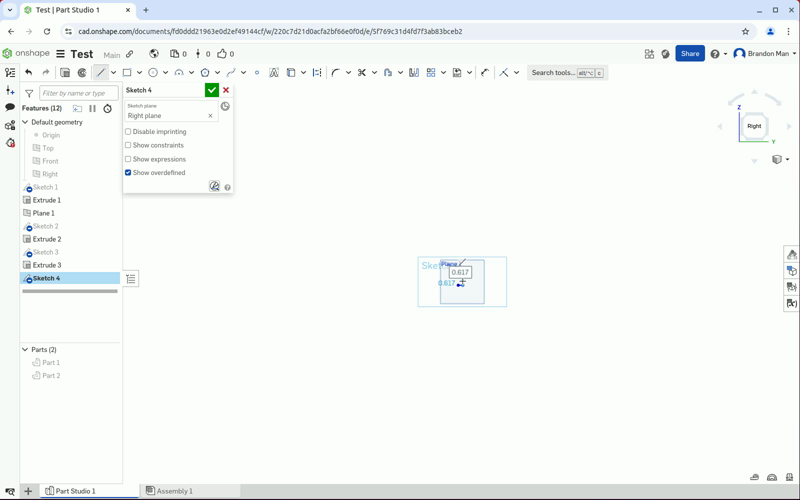
scroll(6)
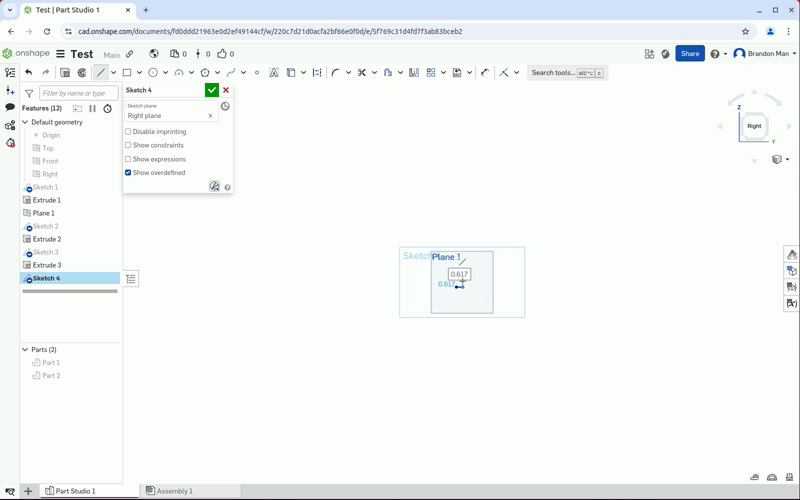
scroll(6)
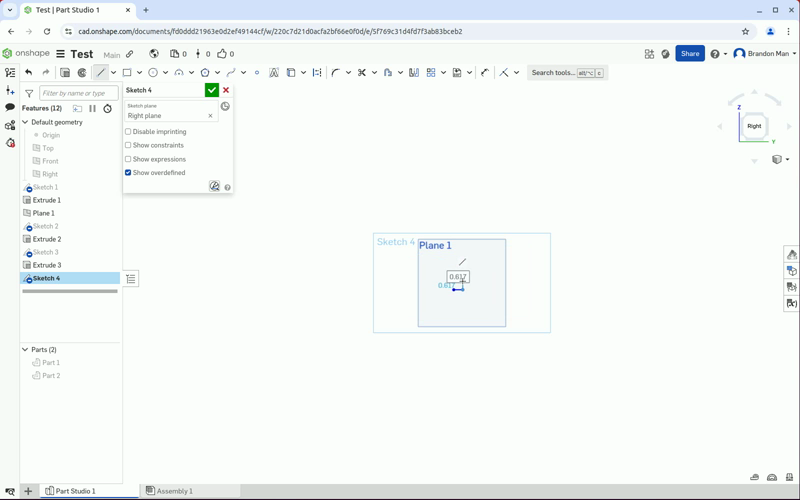
scroll(6)
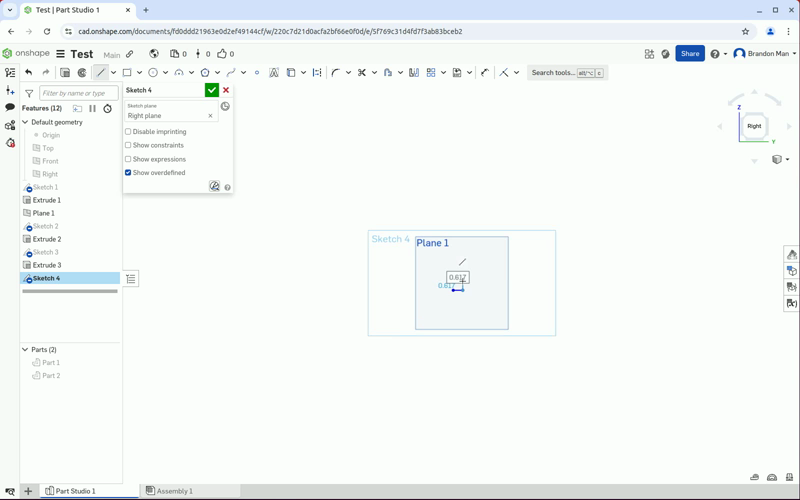
scroll(6)
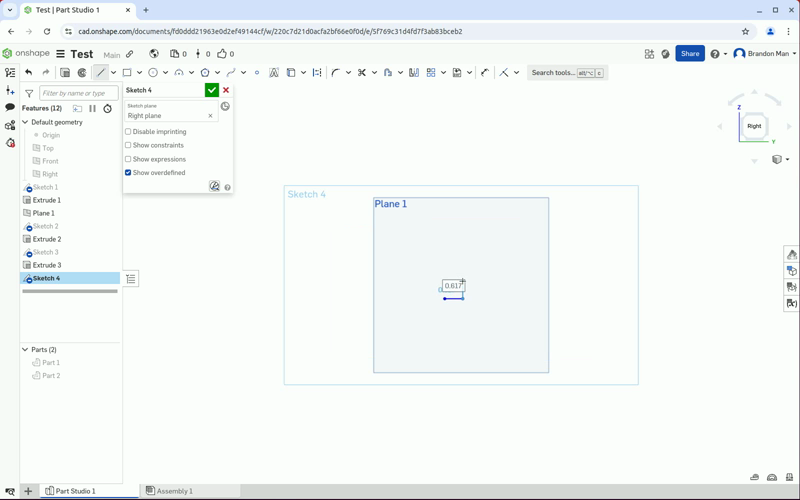
scroll(6)
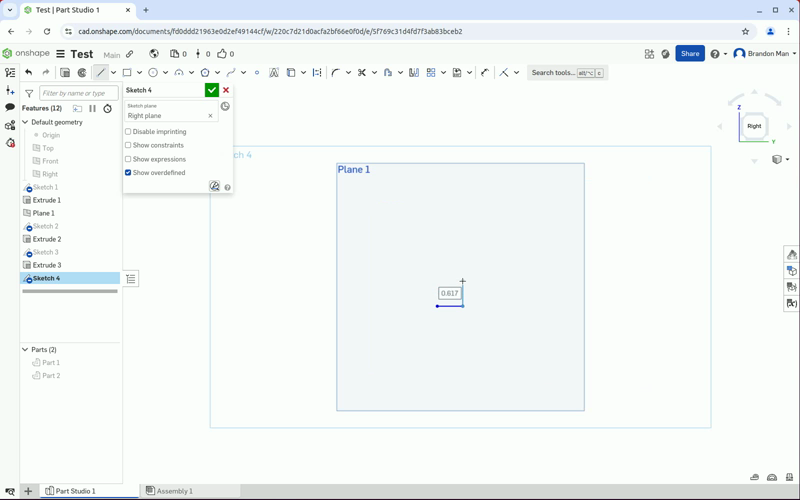
scroll(6)
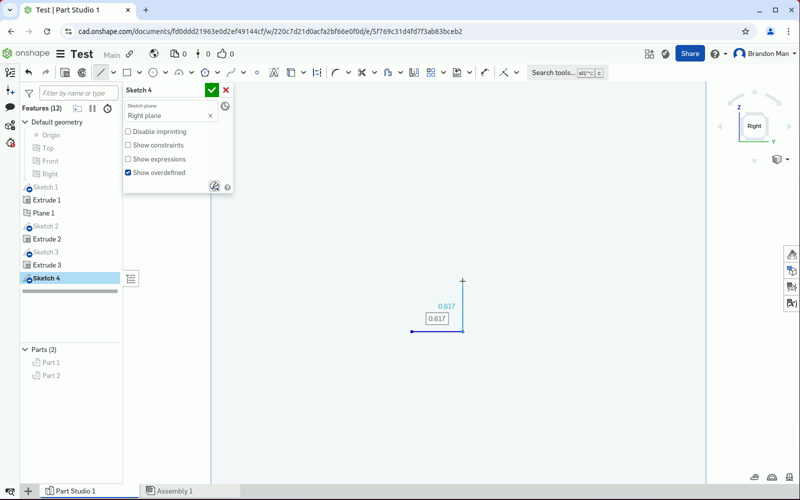
click(462, 280)
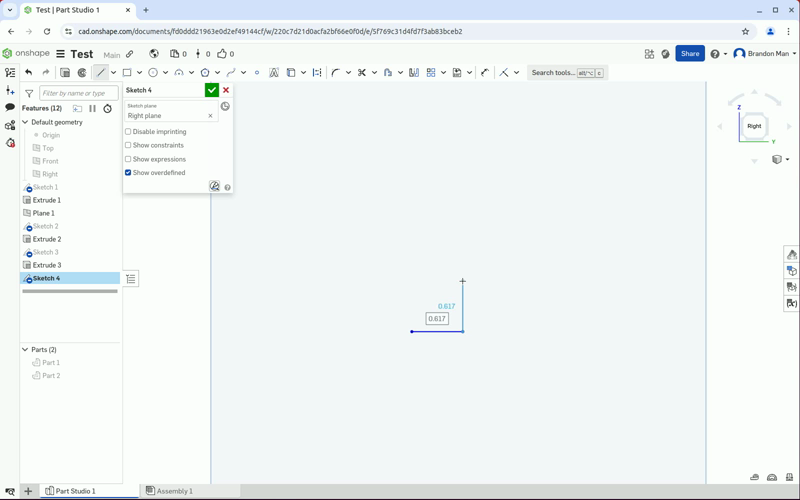
scroll(-6)
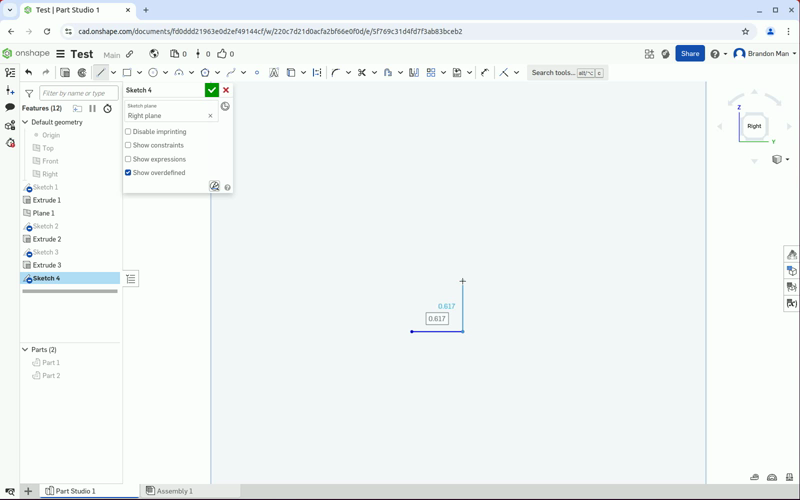
scroll(-6)
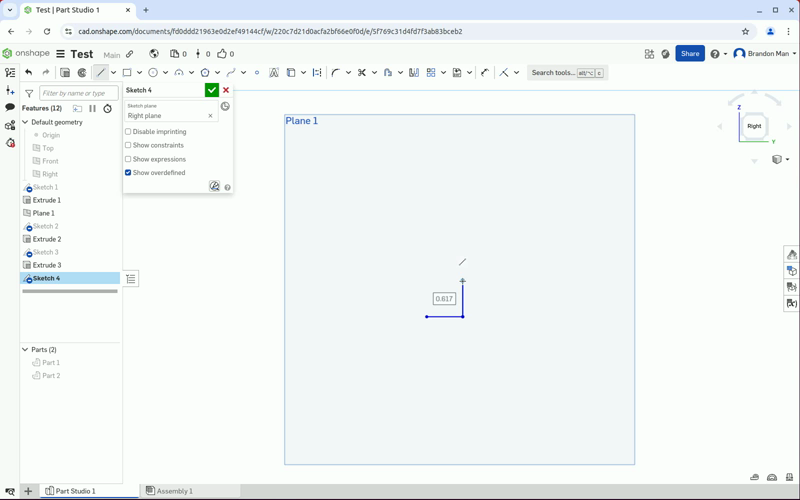
scroll(-6)
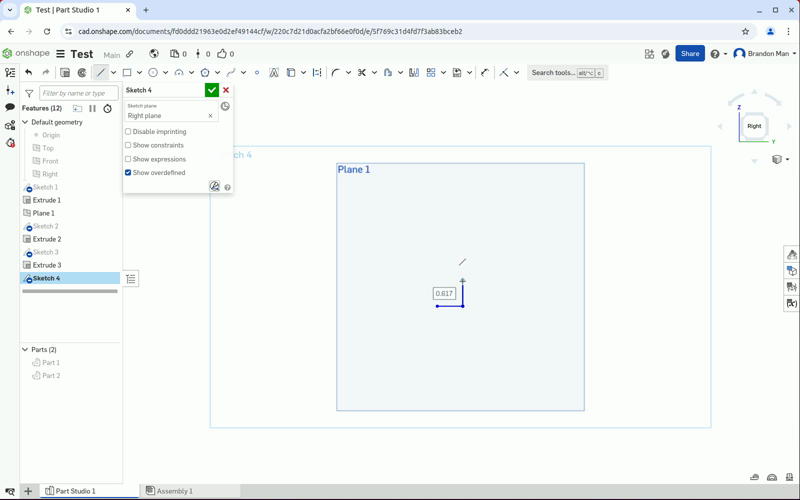
scroll(-6)
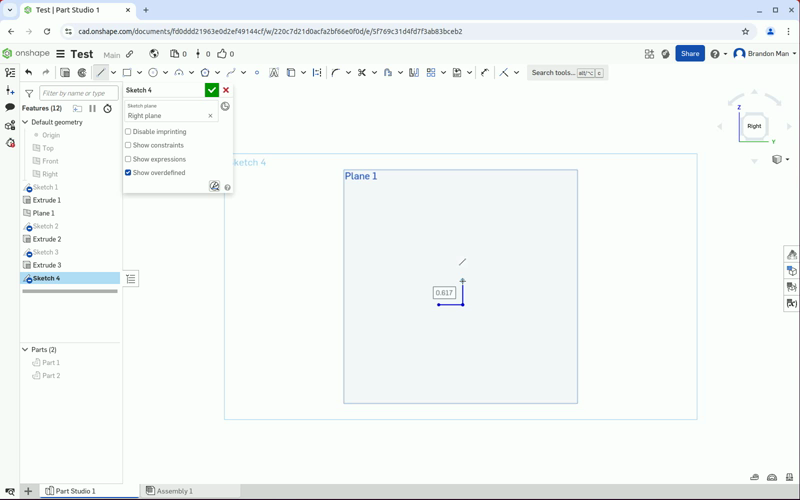
scroll(-6)
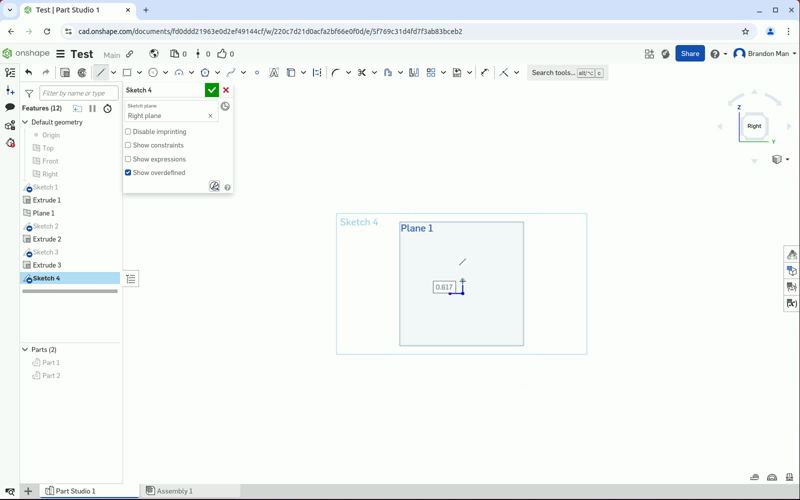
scroll(-6)
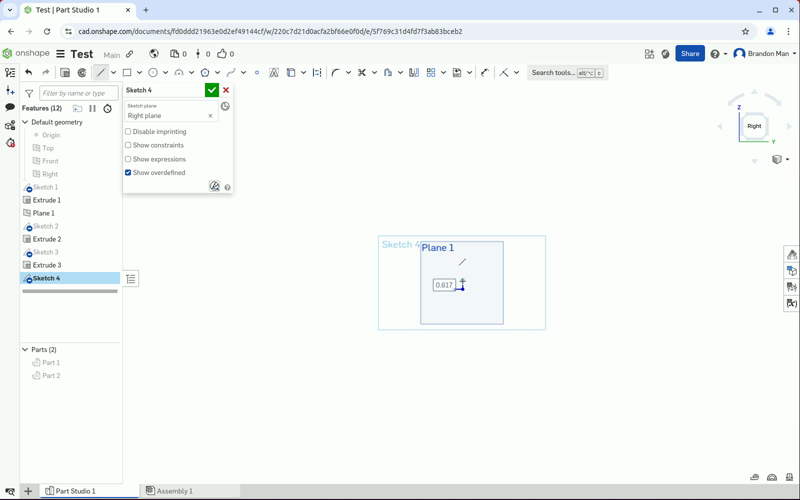
scroll(-6)
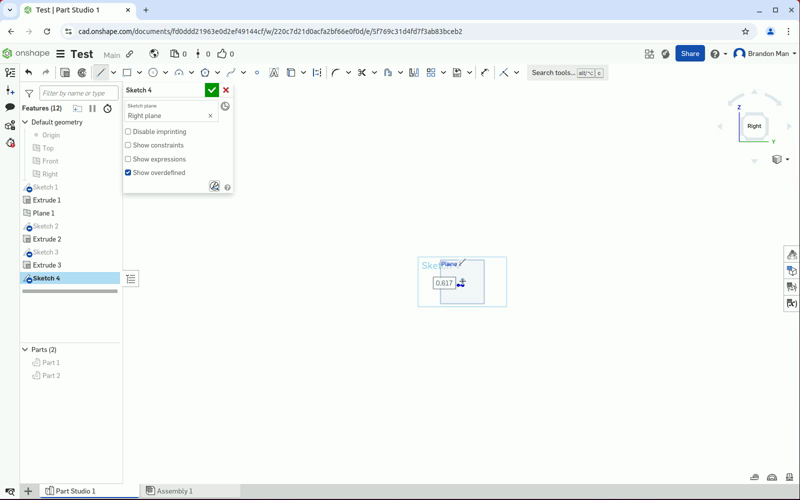
key_up(shift)
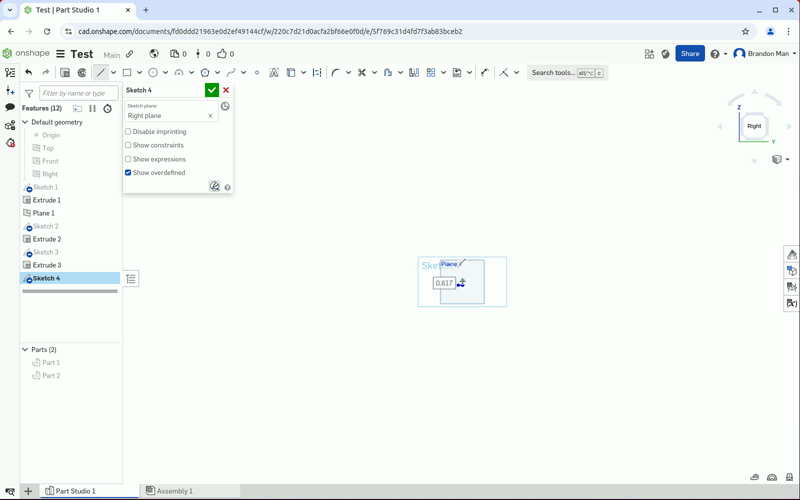
key_down(shift)
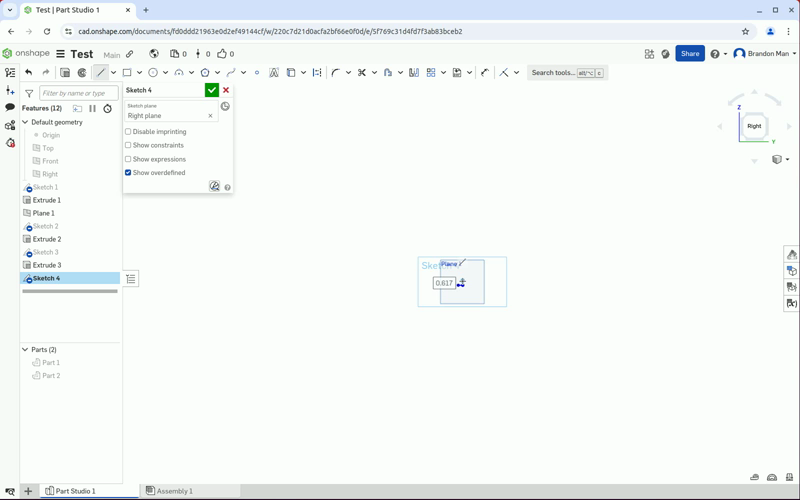
mouse_move(492, 280)
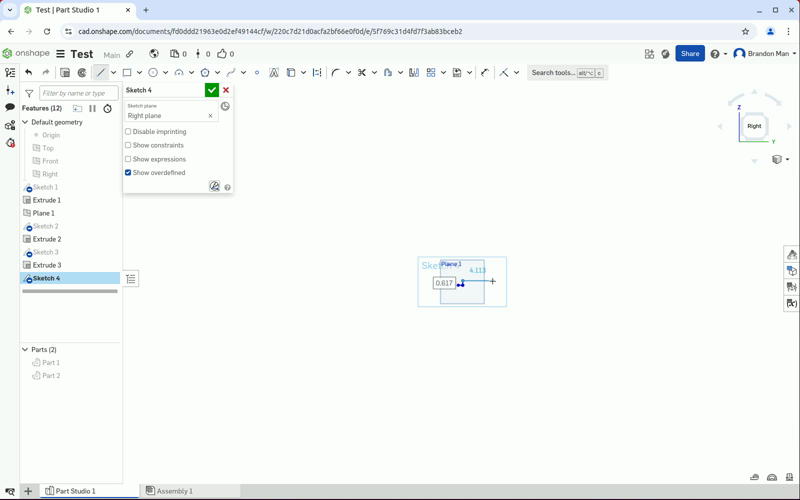
mouse_move(458, 280)
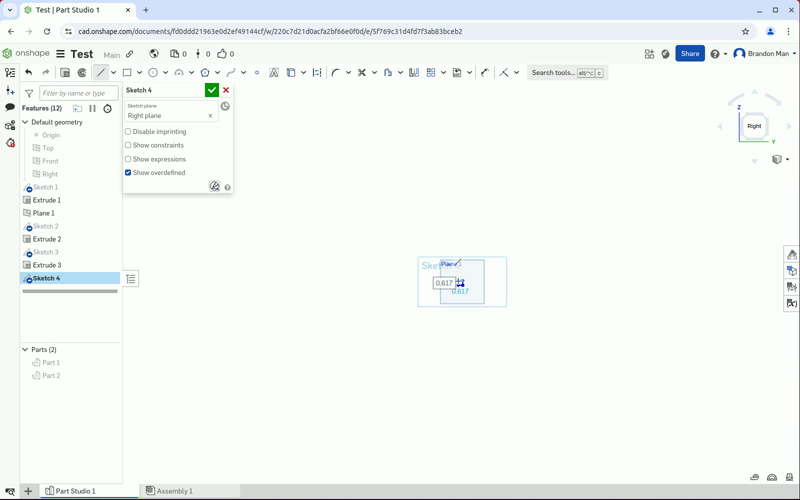
scroll(6)
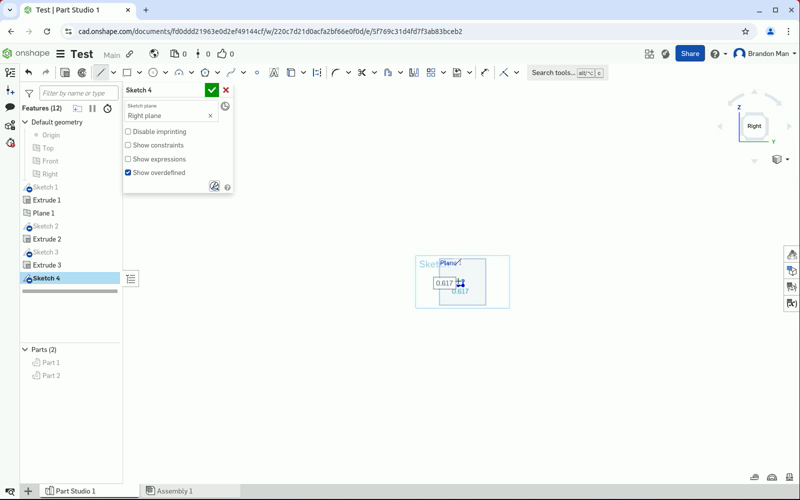
scroll(6)
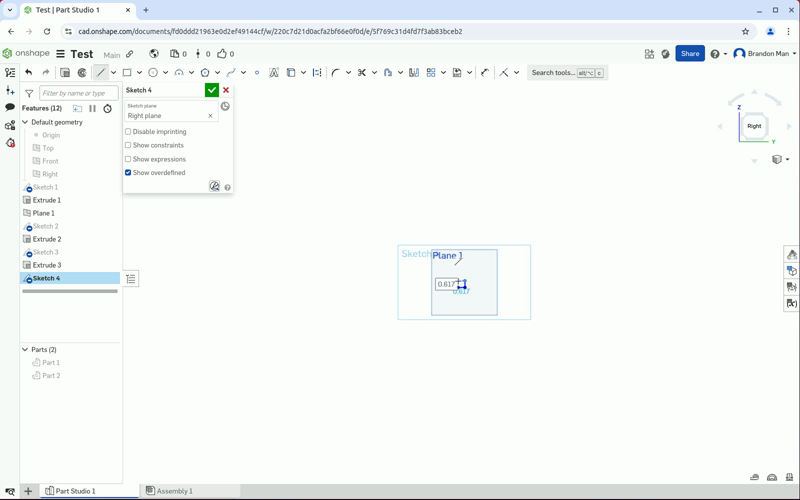
scroll(6)
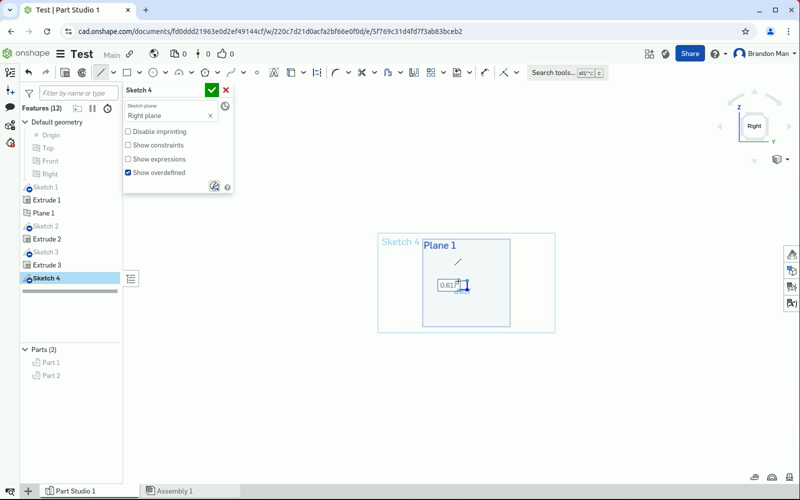
scroll(6)
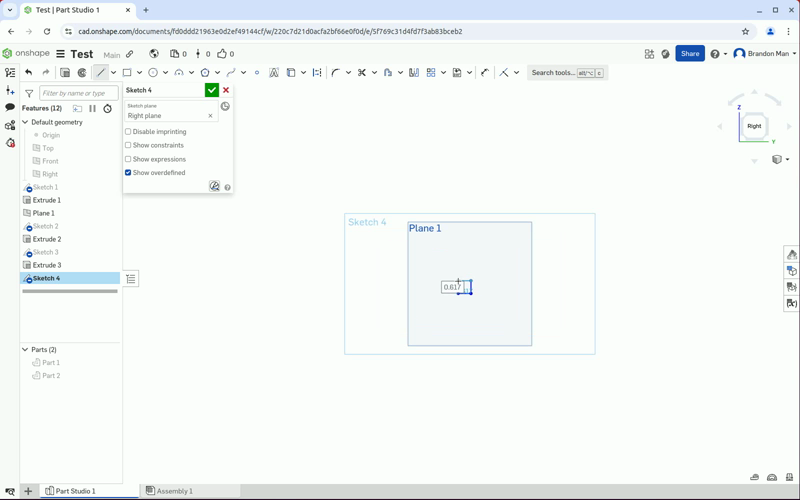
scroll(6)
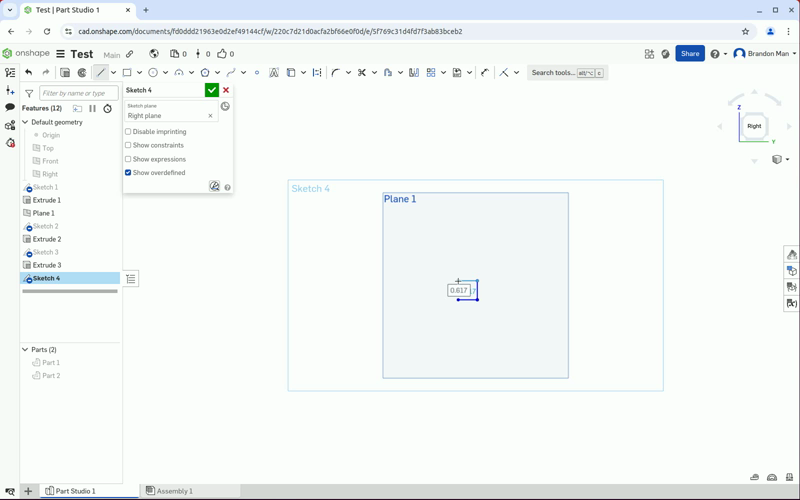
scroll(6)
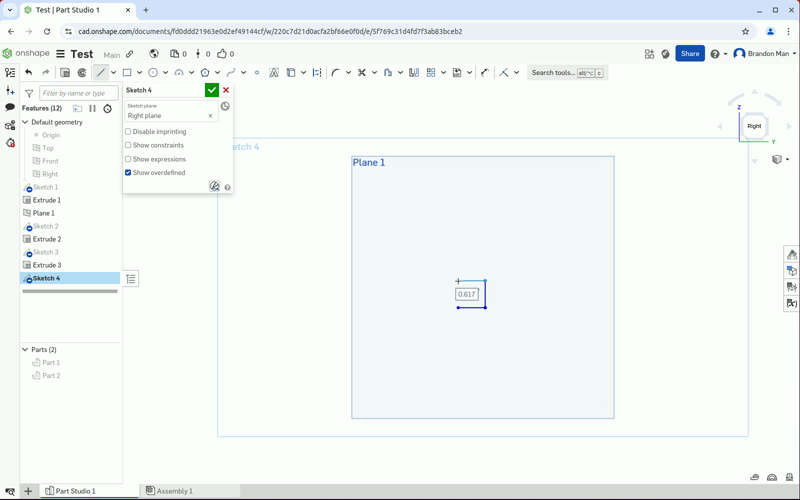
scroll(6)
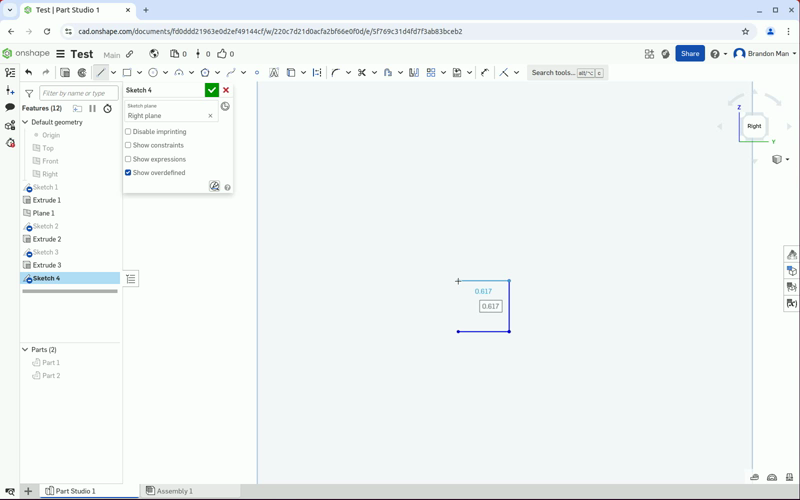
click(458, 280)
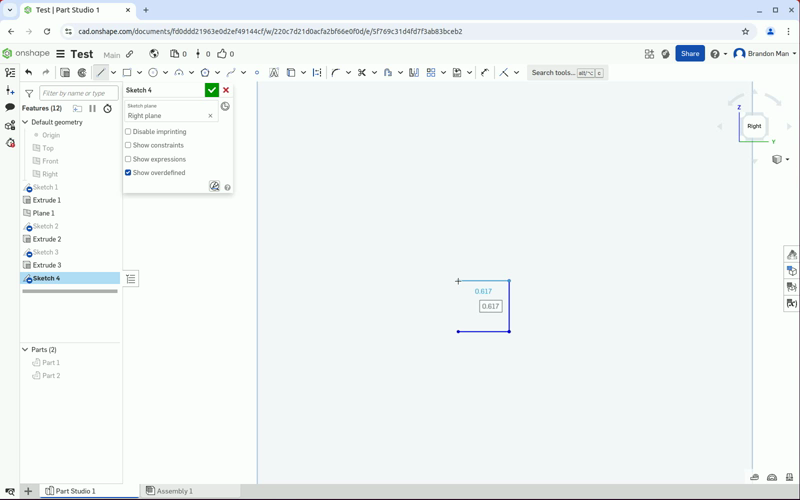
scroll(-6)
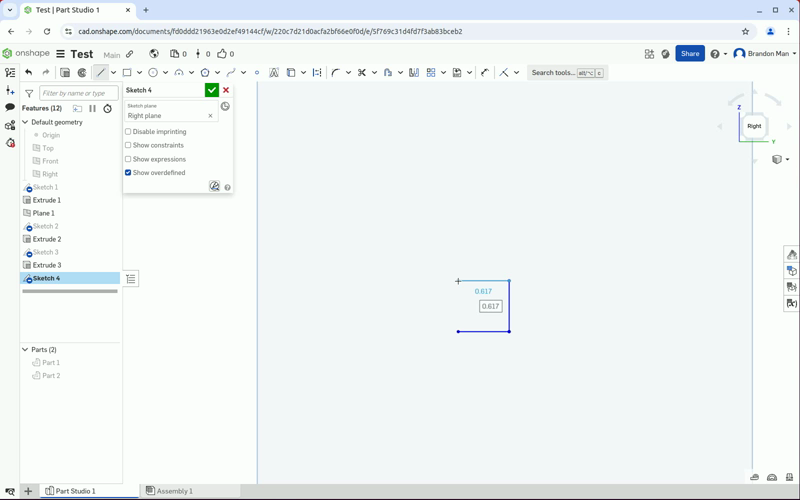
scroll(-6)
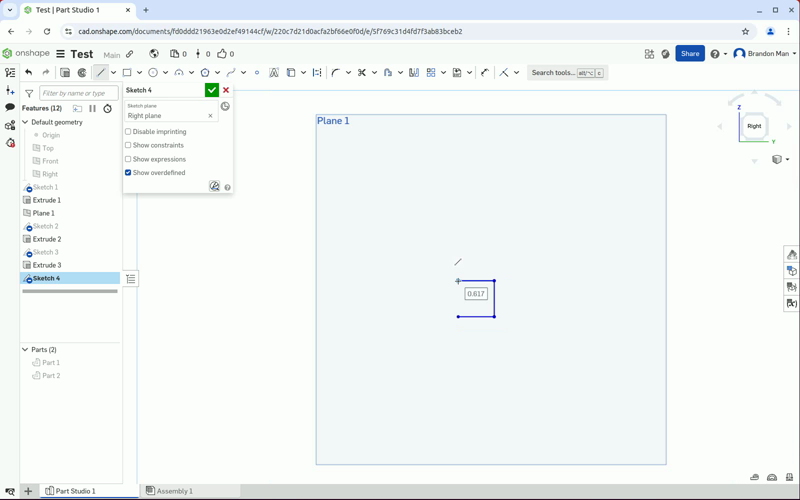
scroll(-6)
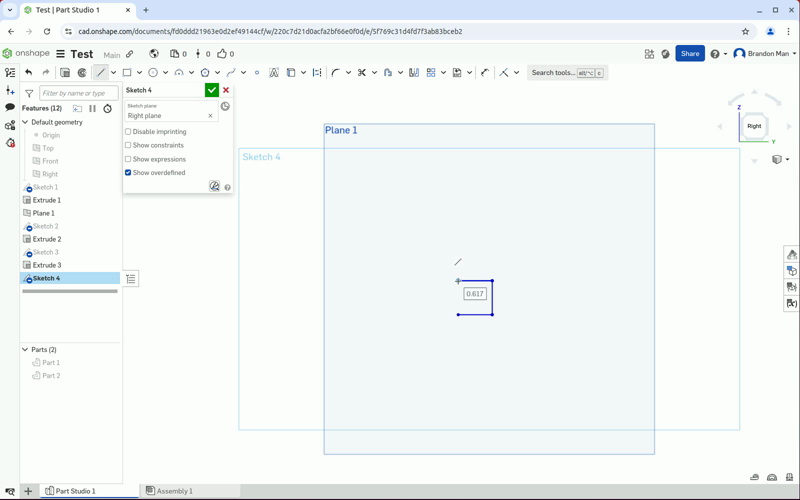
scroll(-6)
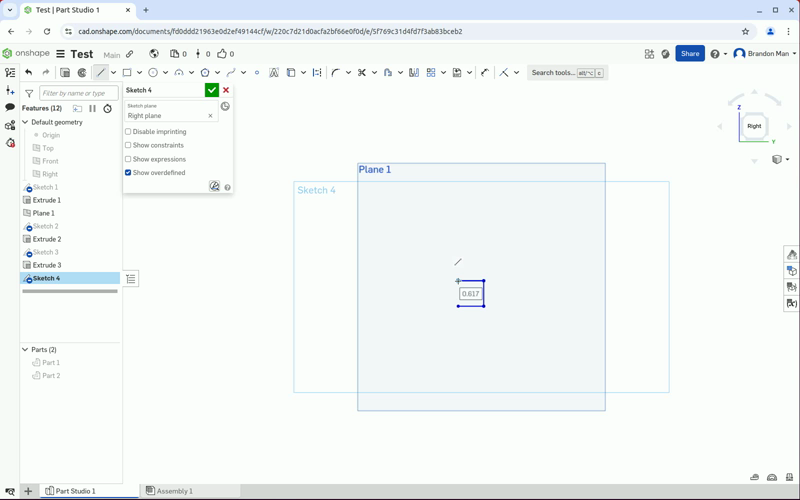
scroll(-6)
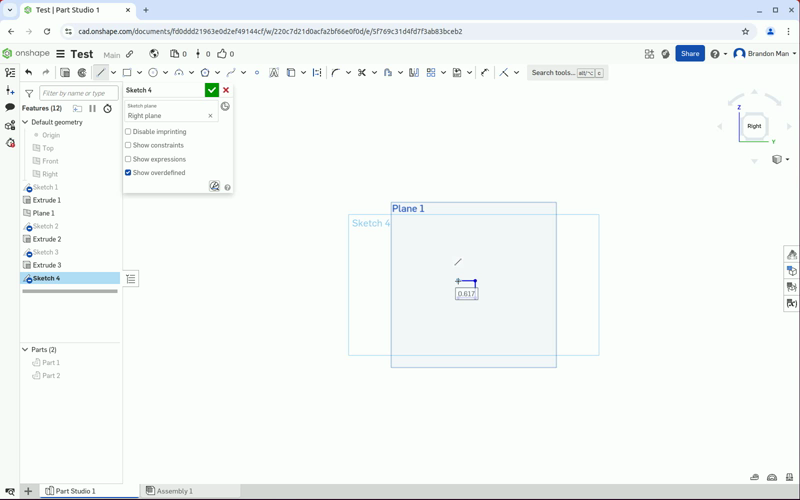
scroll(-6)
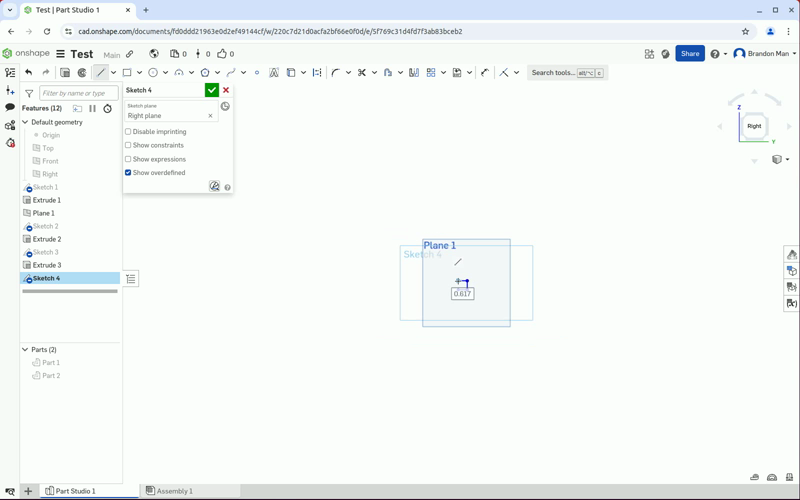
scroll(-6)
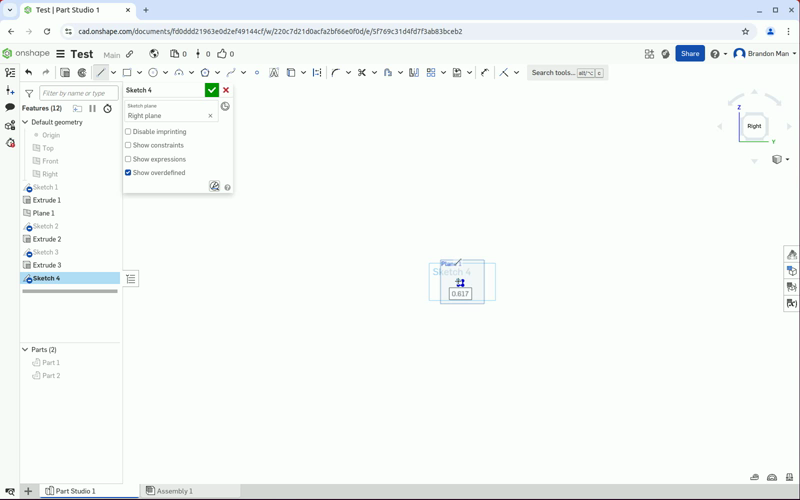
key_up(shift)
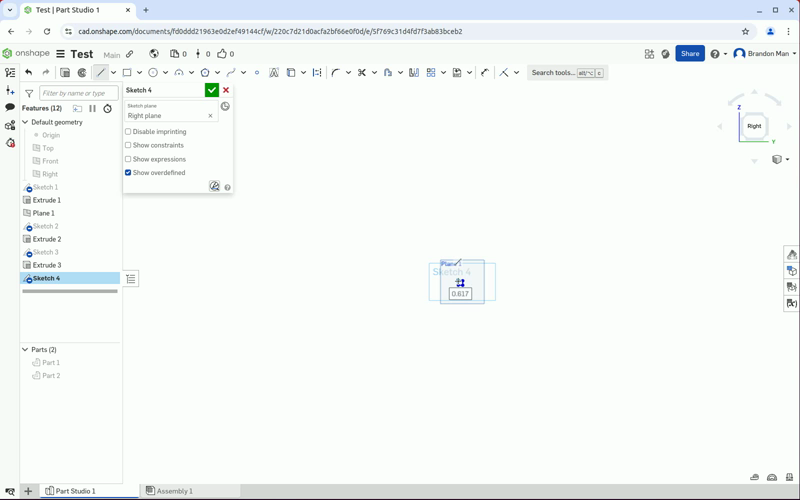
mouse_move(488, 280)
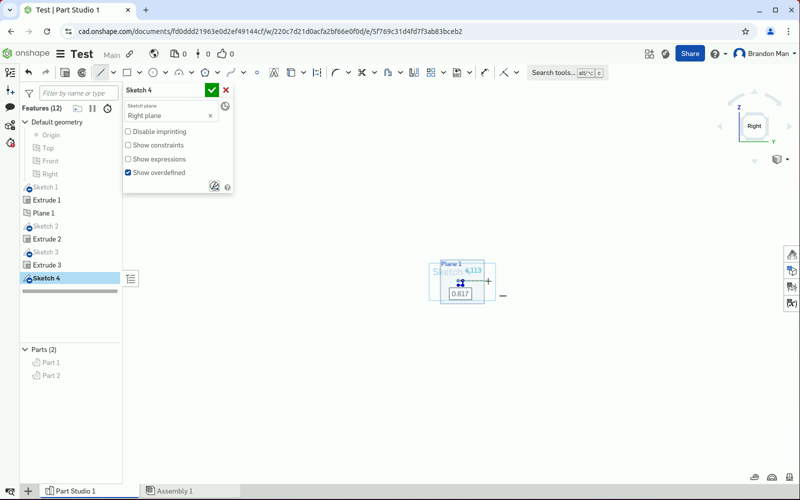
key_down(shift)
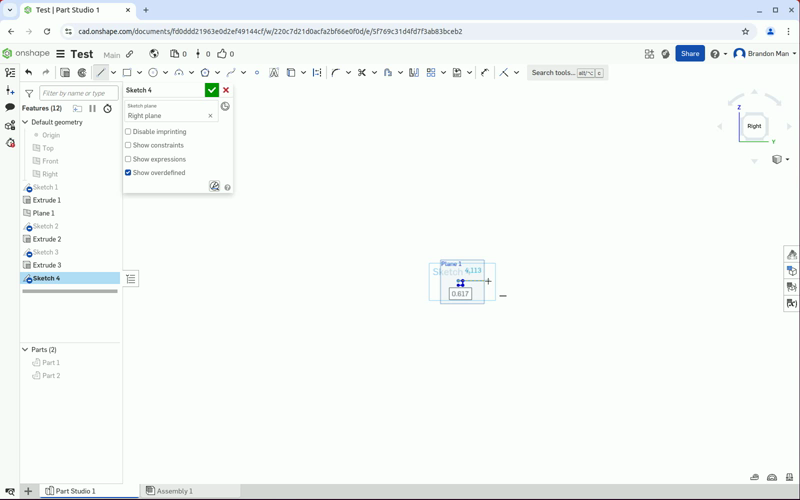
mouse_move(458, 285)
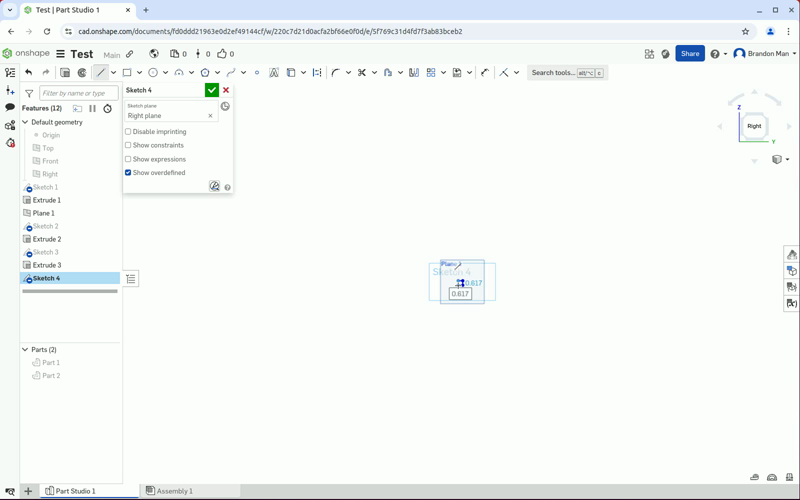
scroll(6)
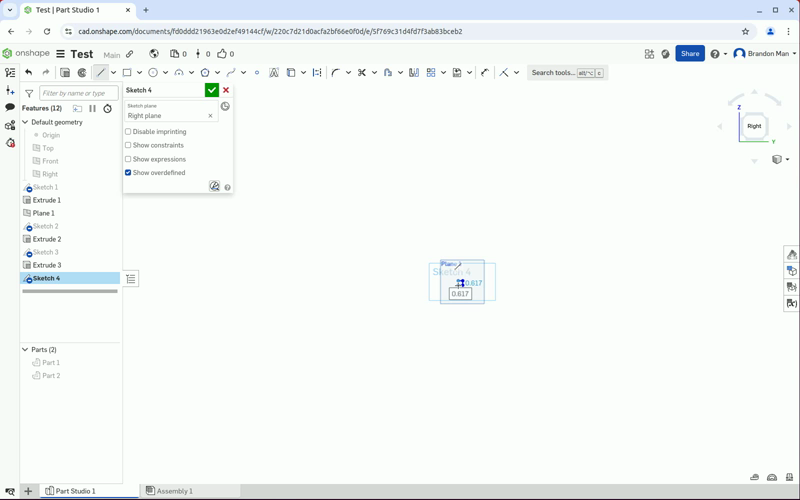
scroll(6)
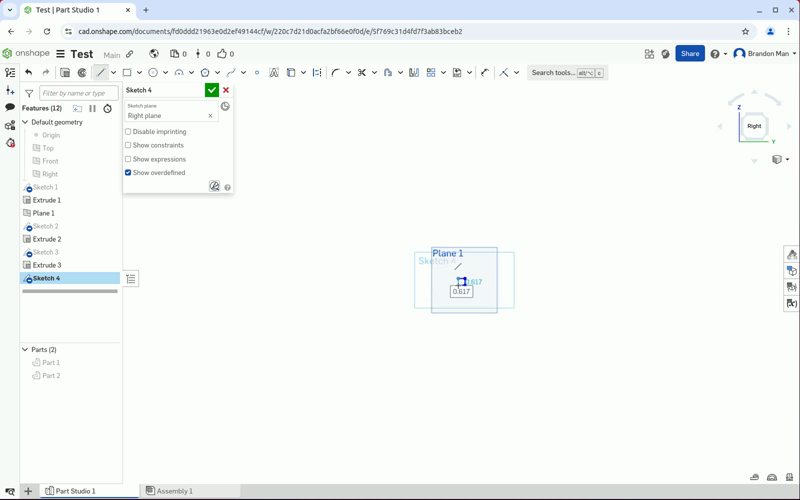
scroll(6)
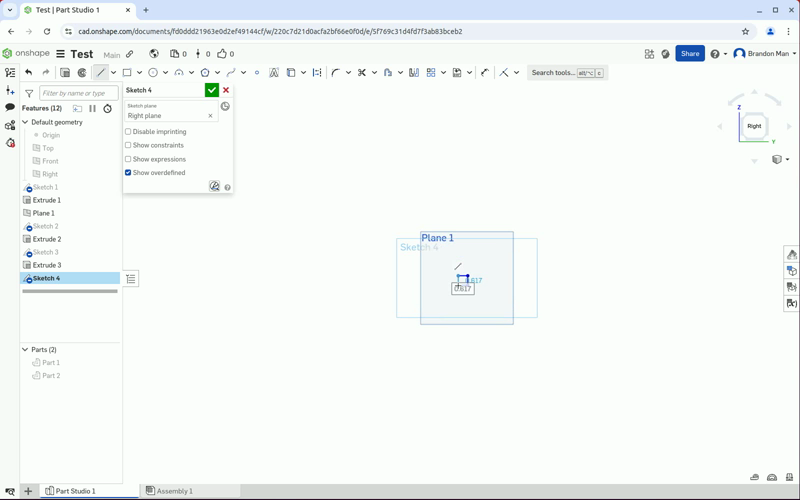
scroll(6)
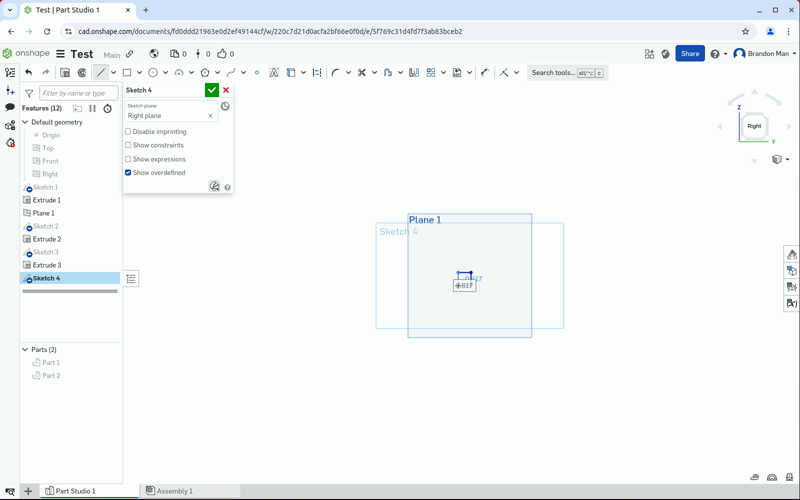
scroll(6)
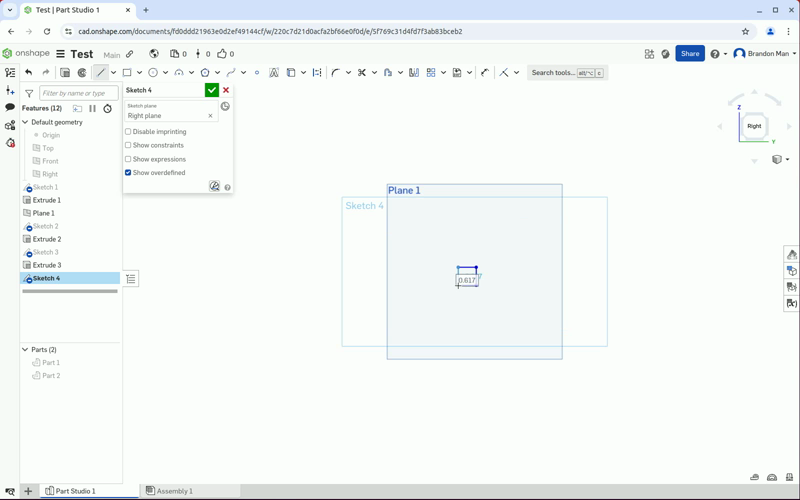
scroll(6)
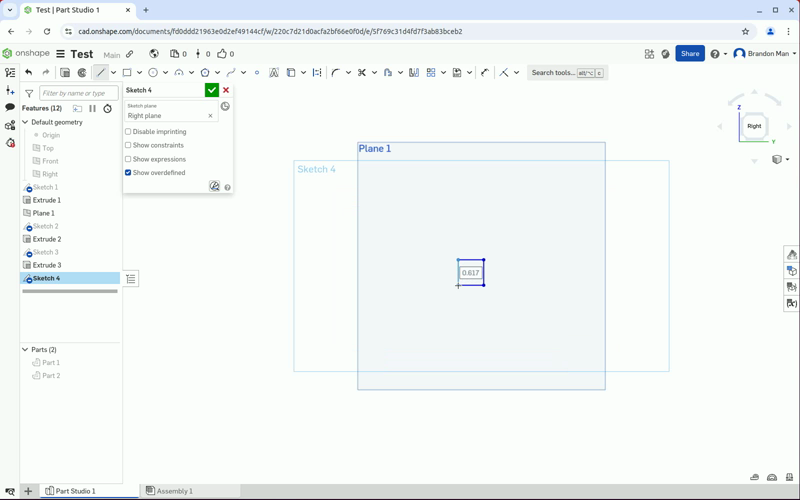
scroll(6)
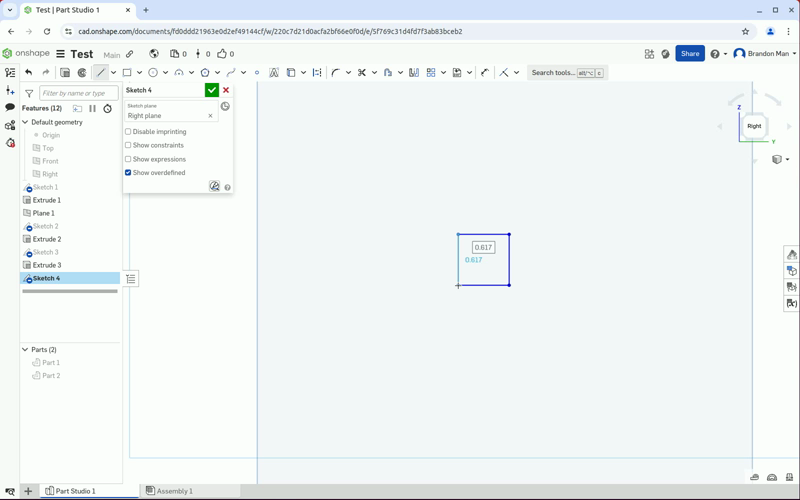
key_up(shift)
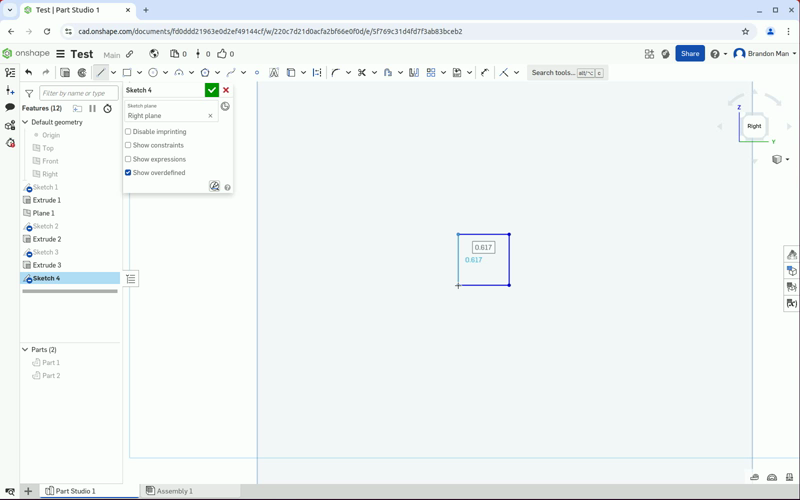
click(458, 285)
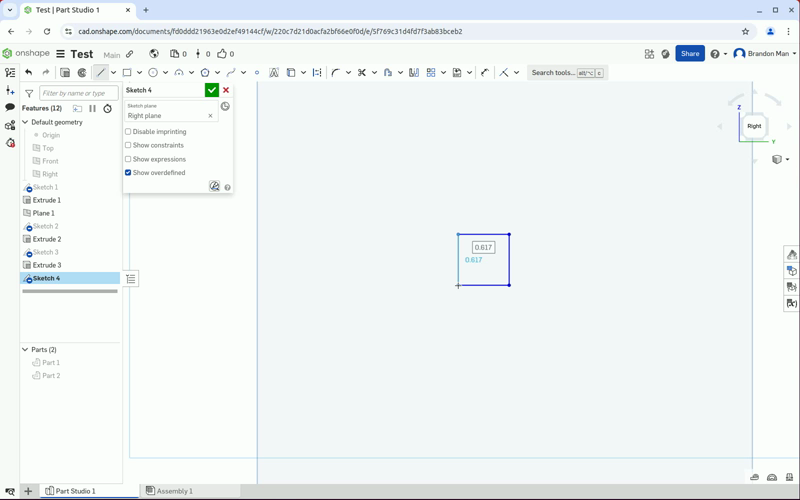
scroll(-6)
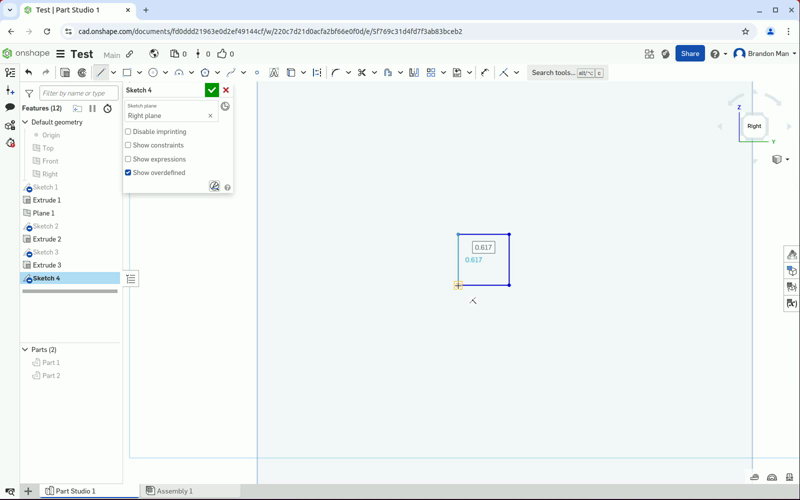
scroll(-6)
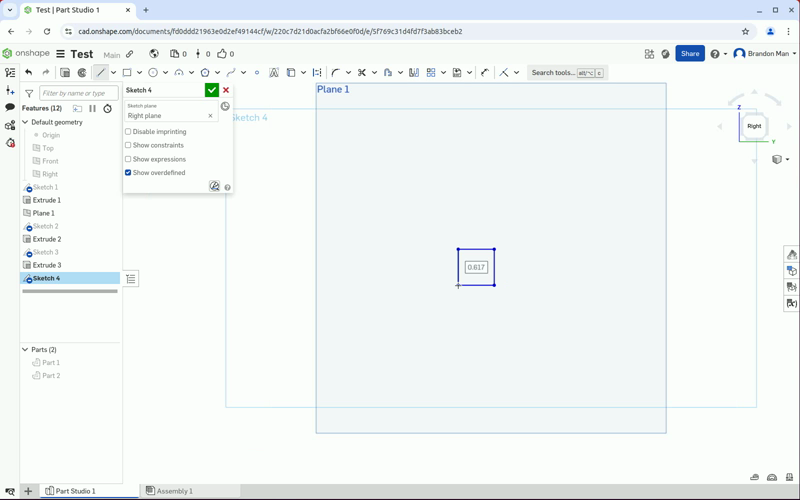
scroll(-6)
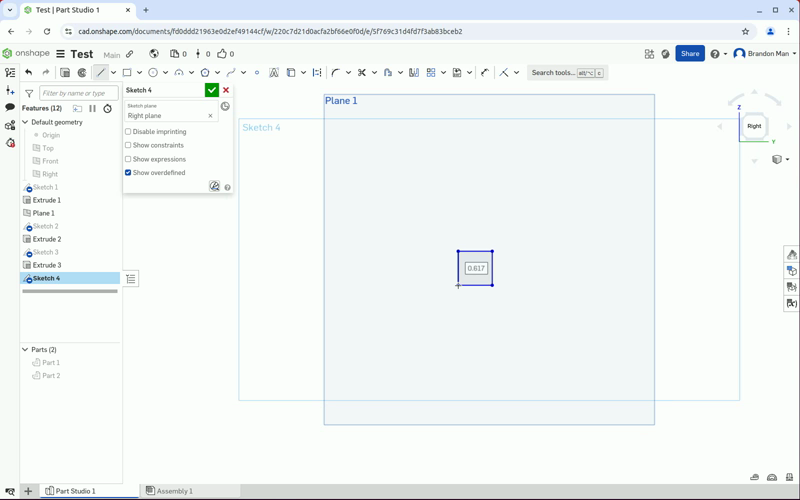
scroll(-6)
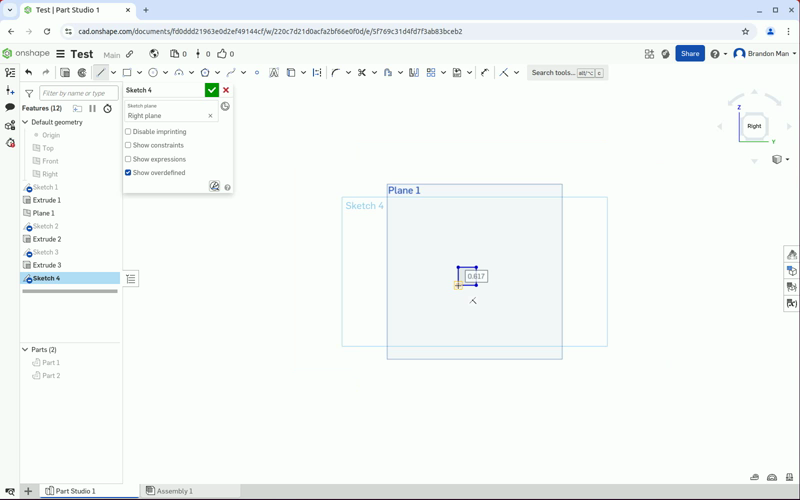
scroll(-6)
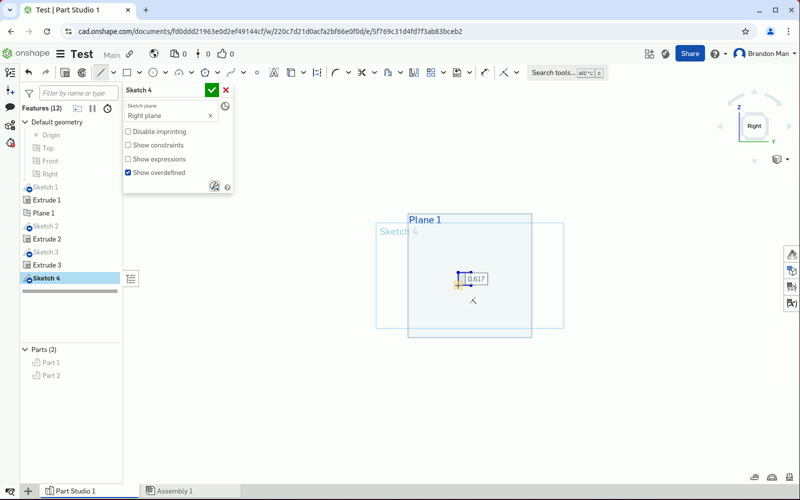
scroll(-6)
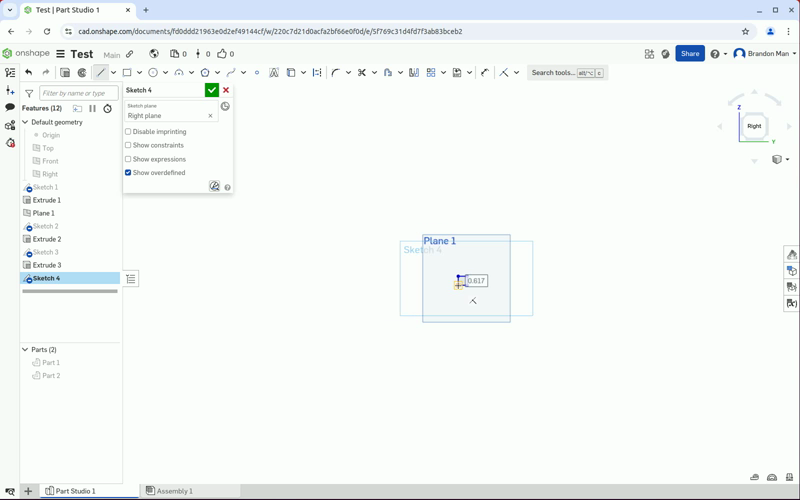
scroll(-6)
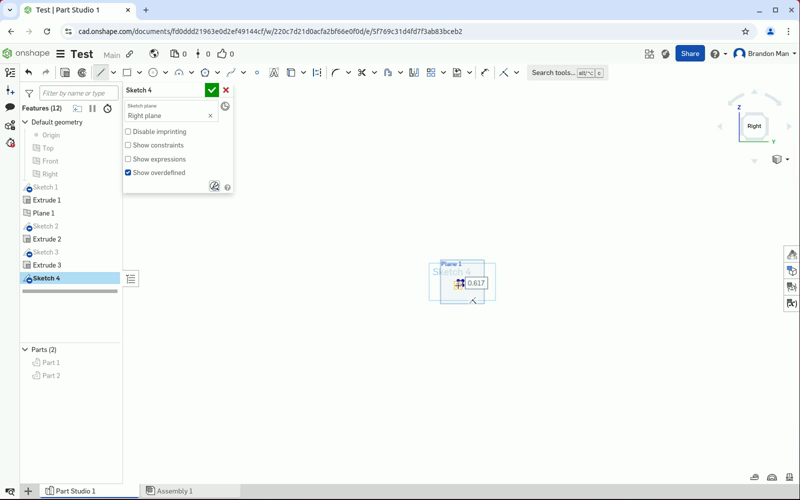
key(esc)
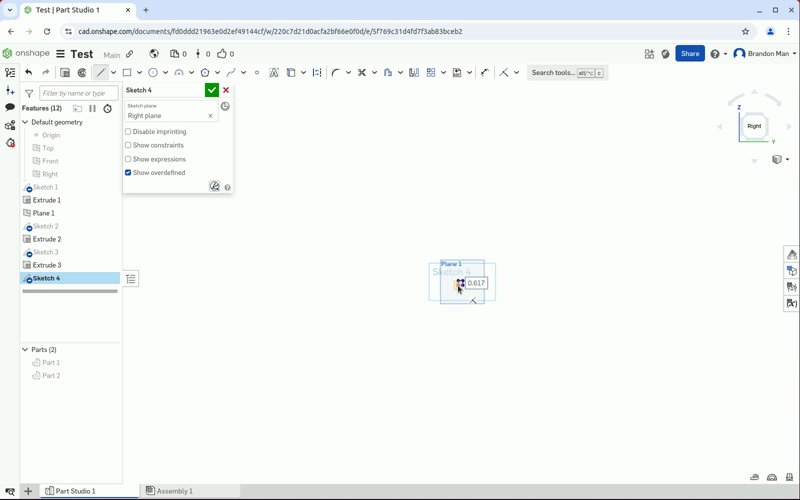
key(l)
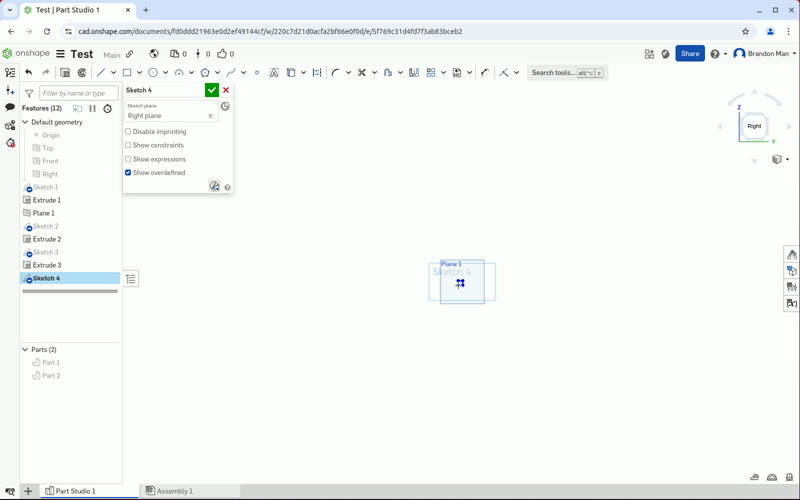
key_down(shift)
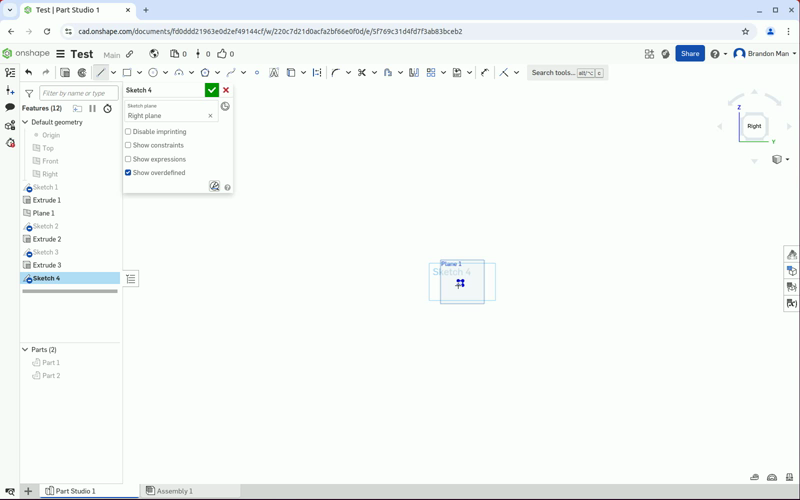
mouse_move(458, 285)
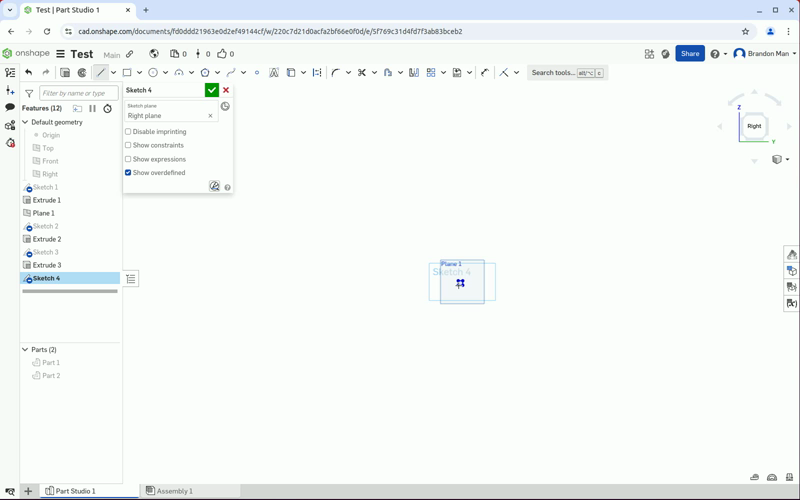
scroll(6)
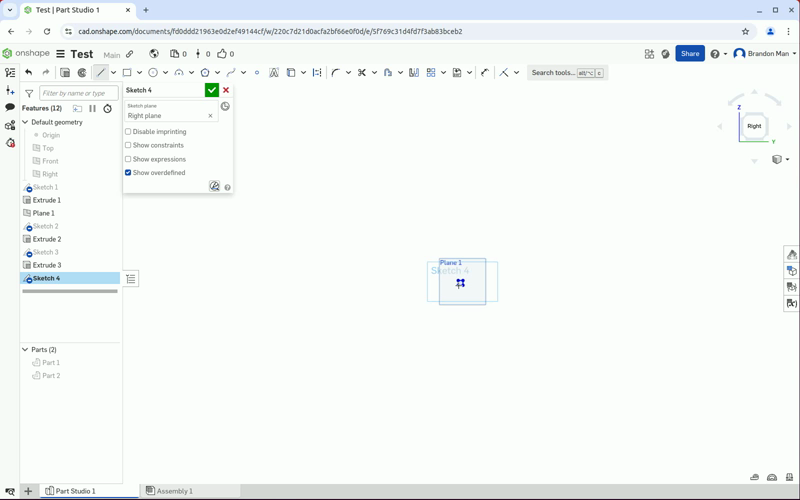
scroll(6)
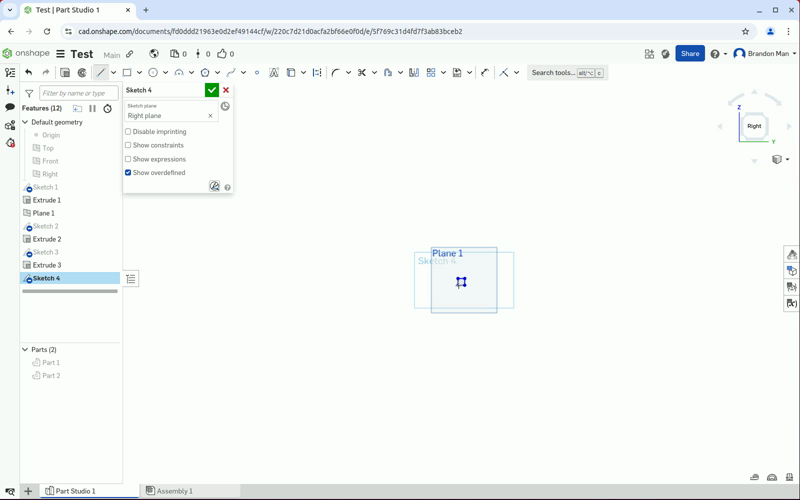
scroll(6)
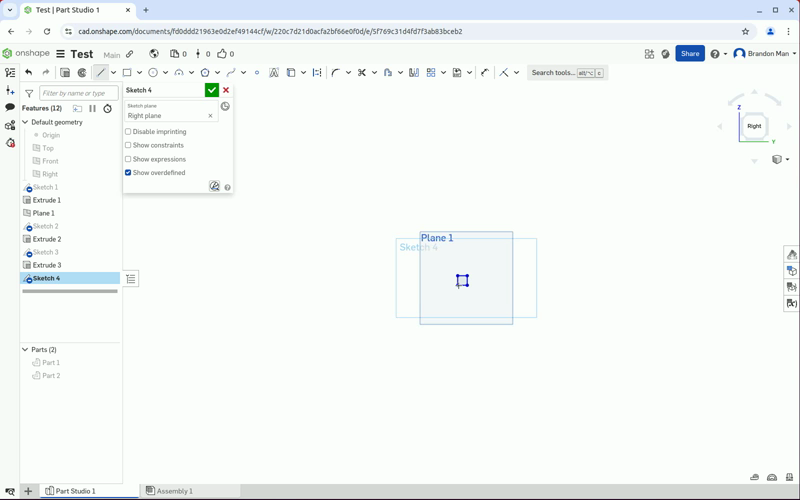
scroll(6)
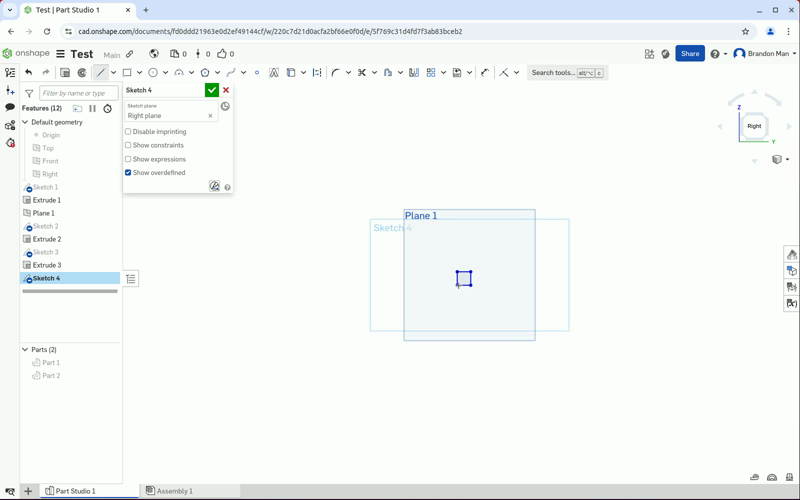
scroll(6)
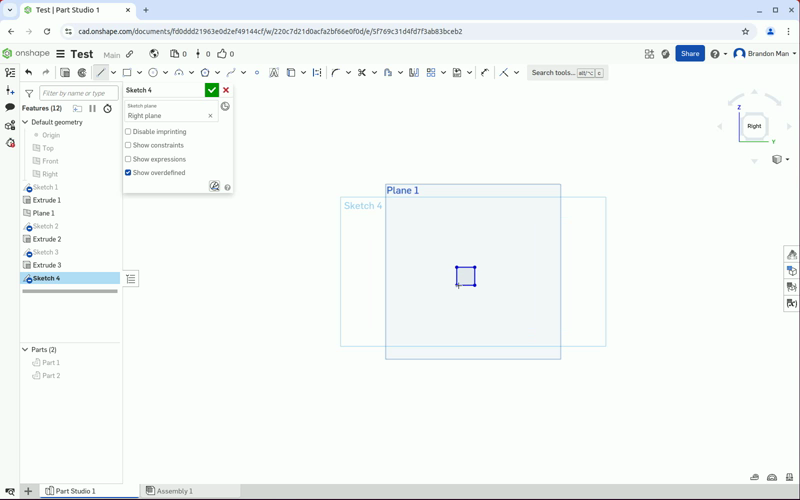
scroll(6)
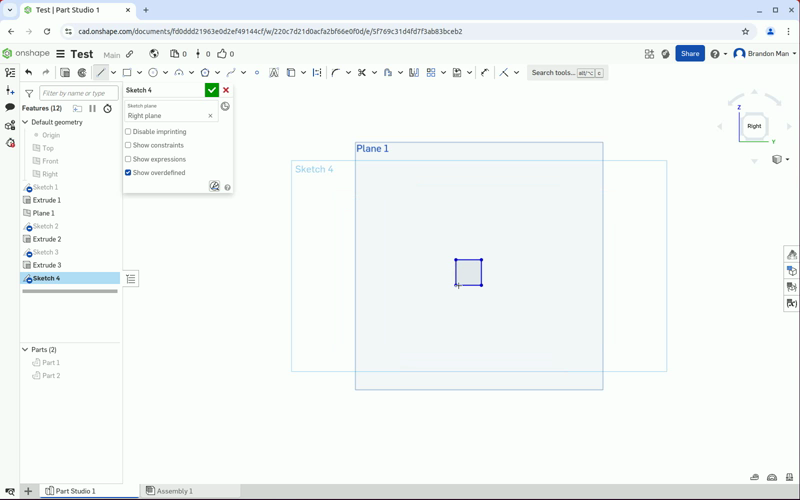
scroll(6)
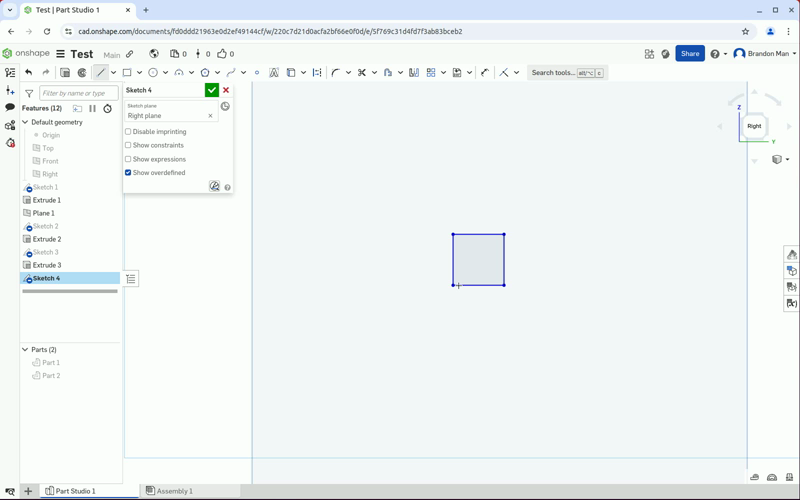
click(458, 285)
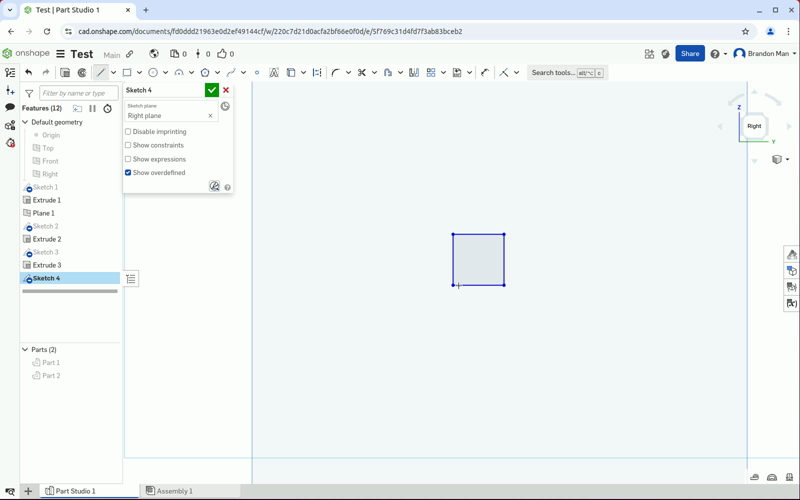
scroll(-6)
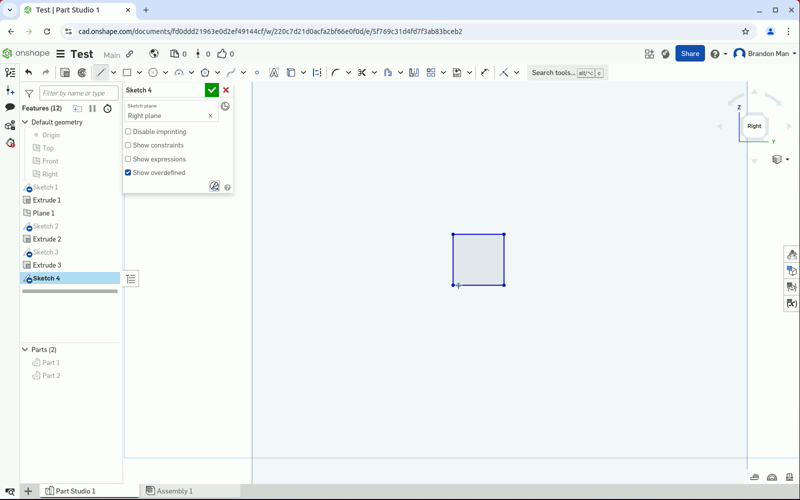
scroll(-6)
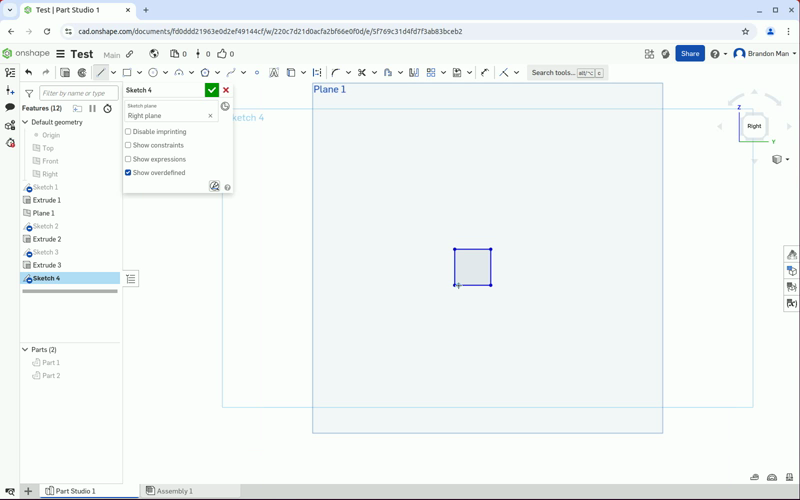
scroll(-6)
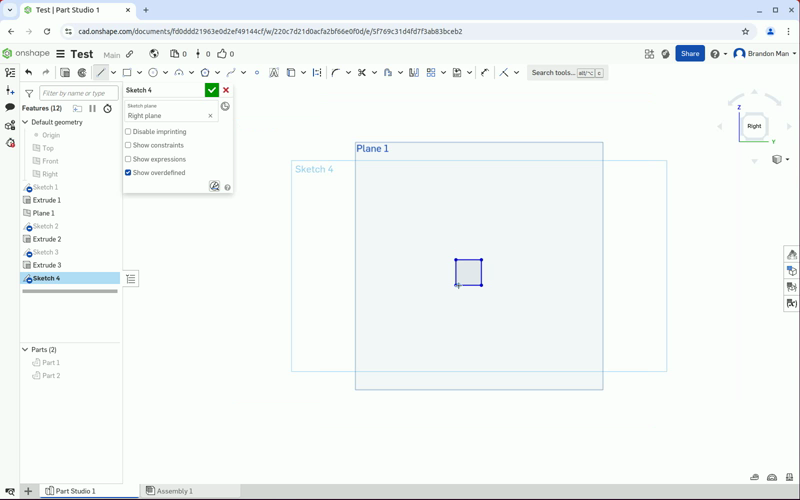
scroll(-6)
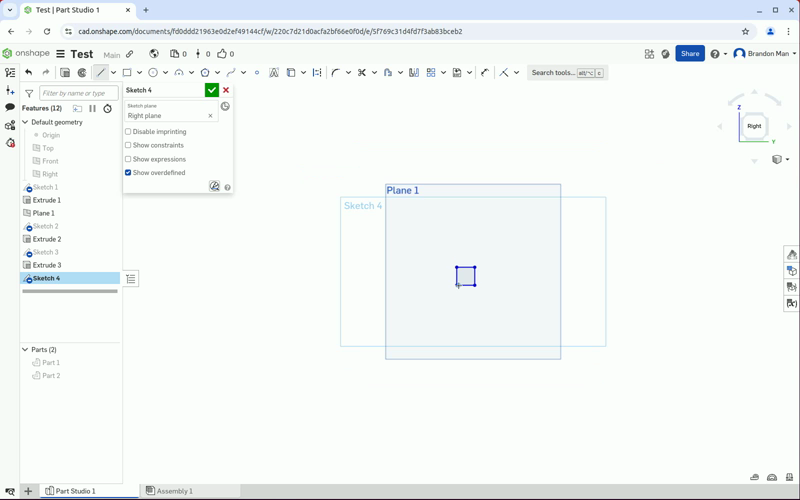
scroll(-6)
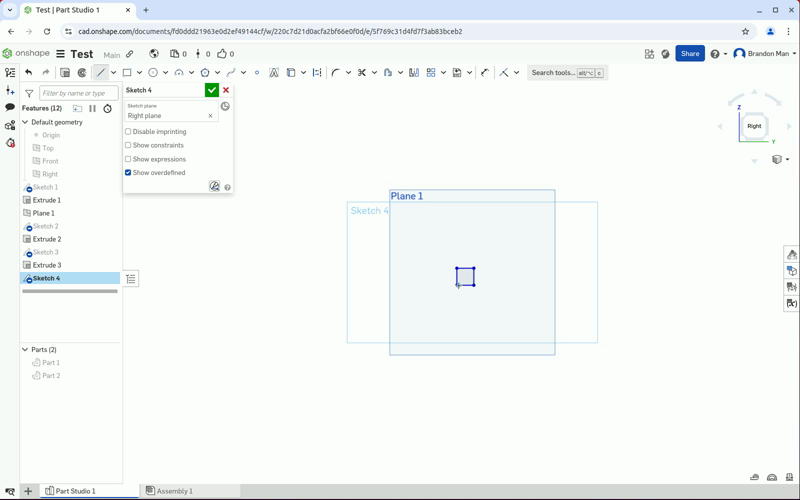
scroll(-6)
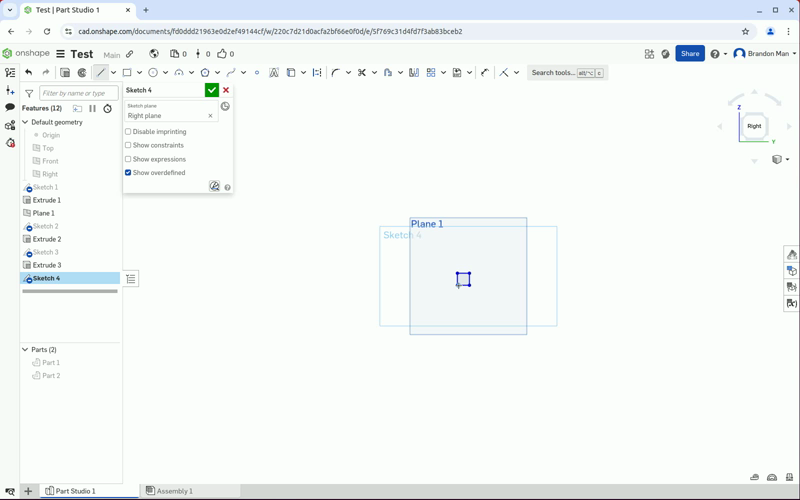
scroll(-6)
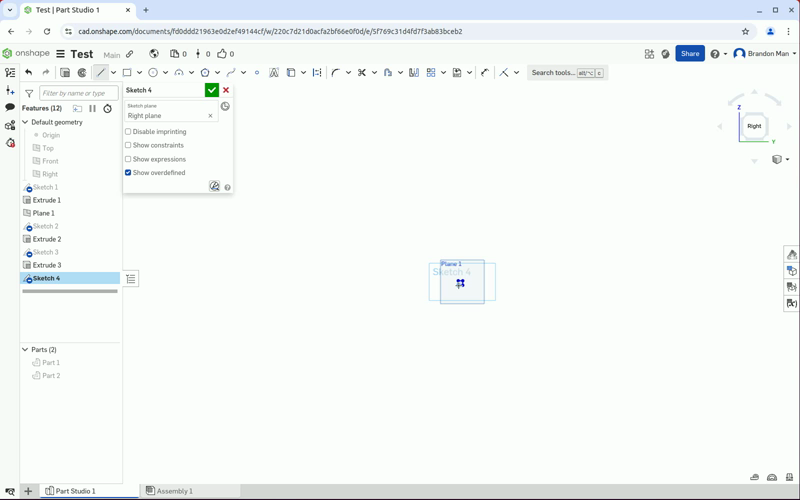
key_up(shift)
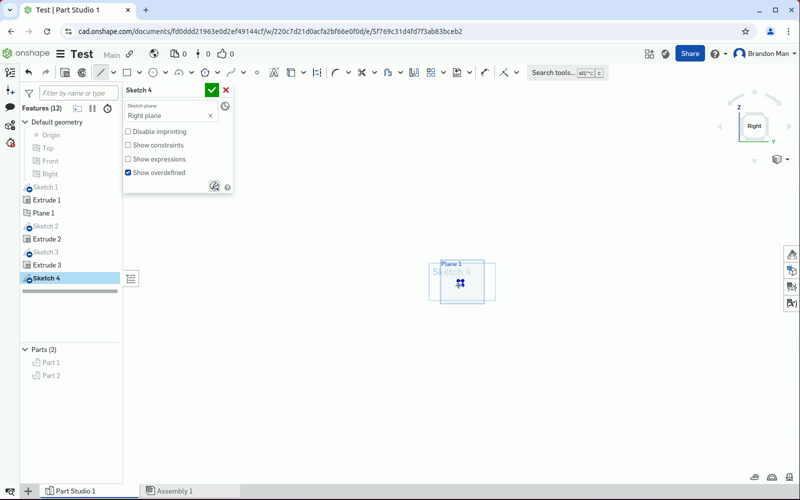
key_down(shift)
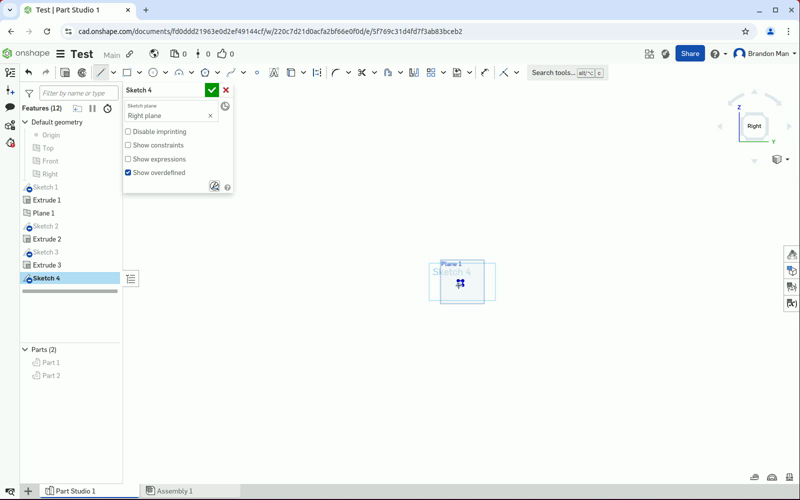
mouse_move(488, 285)
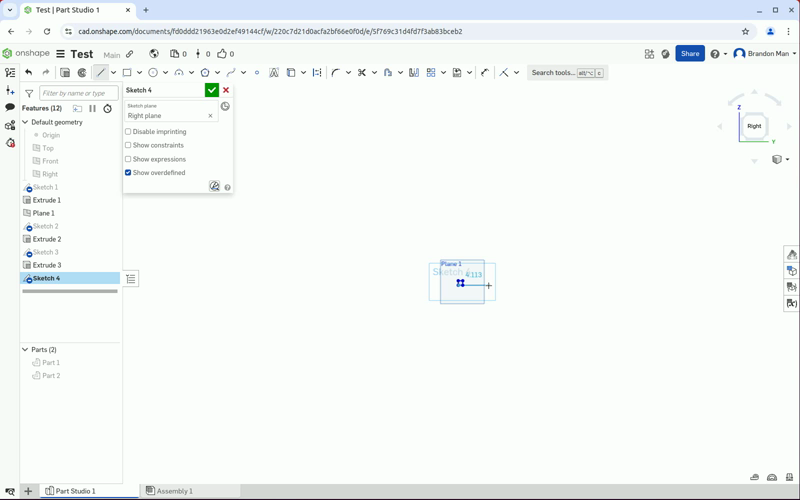
mouse_move(462, 285)
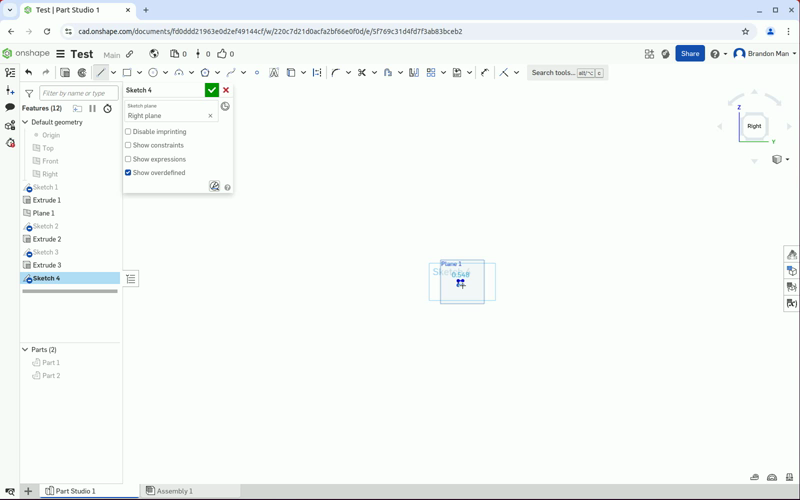
scroll(6)
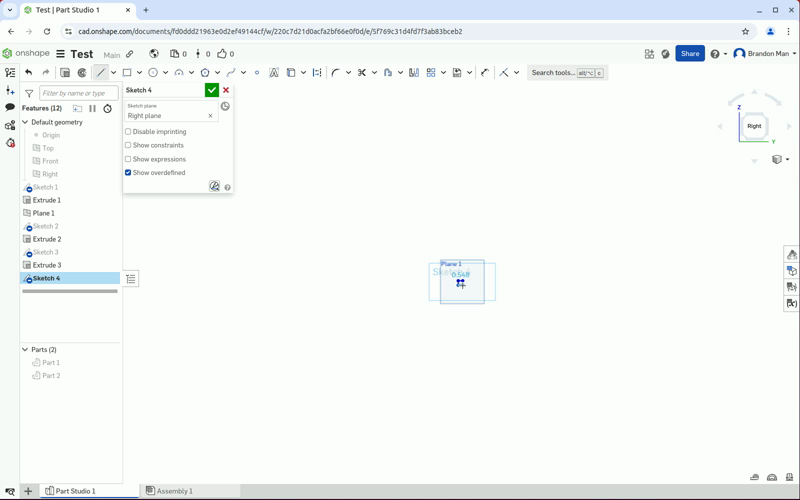
scroll(6)
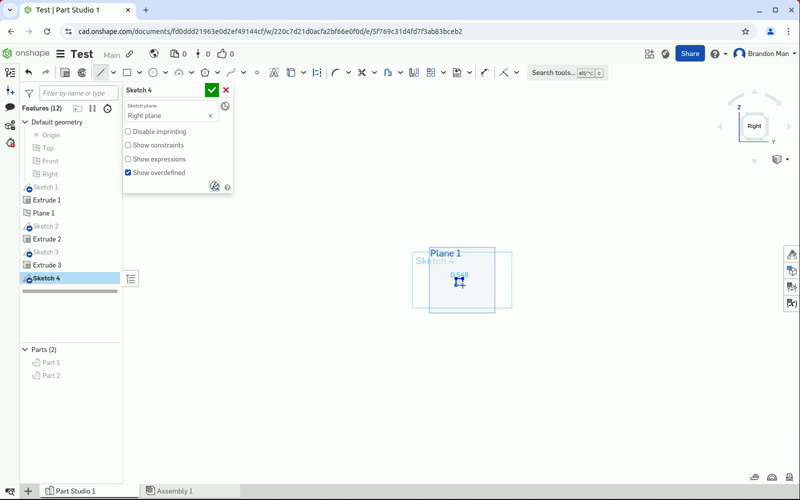
scroll(6)
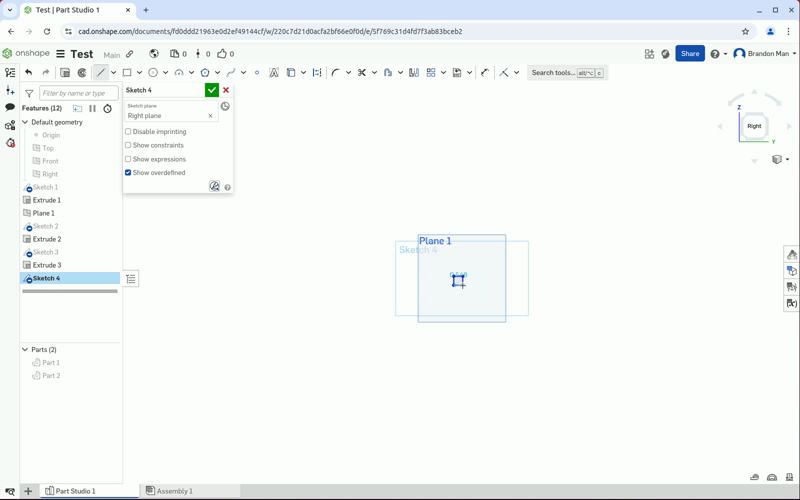
scroll(6)
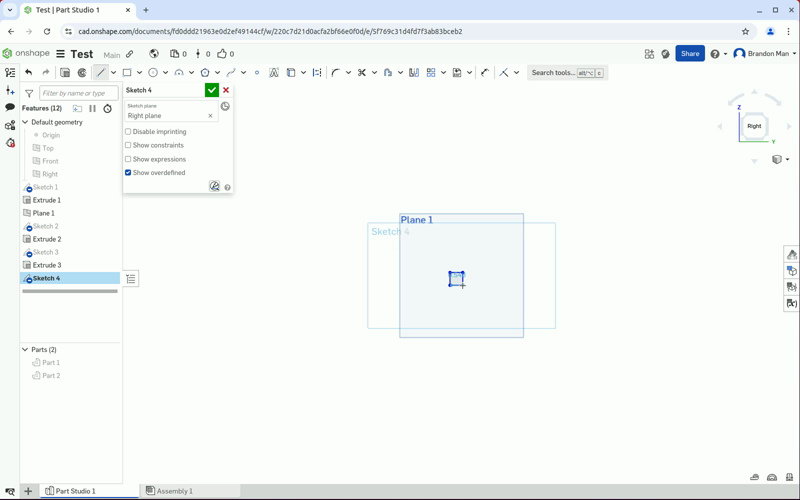
scroll(6)
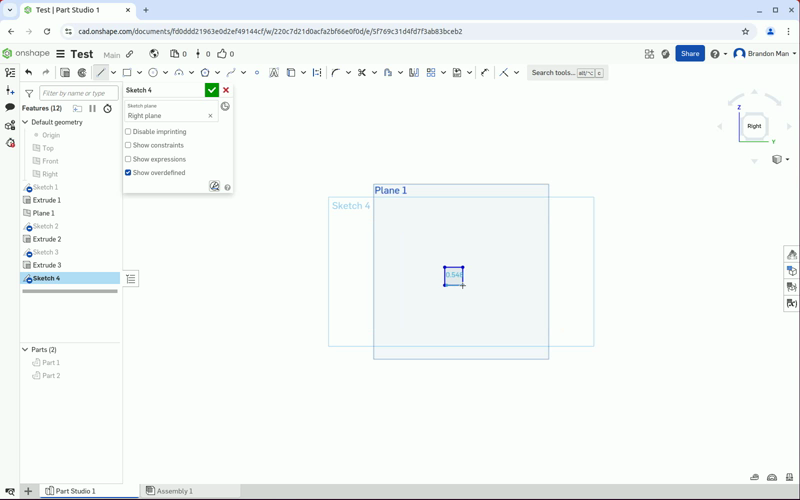
scroll(6)
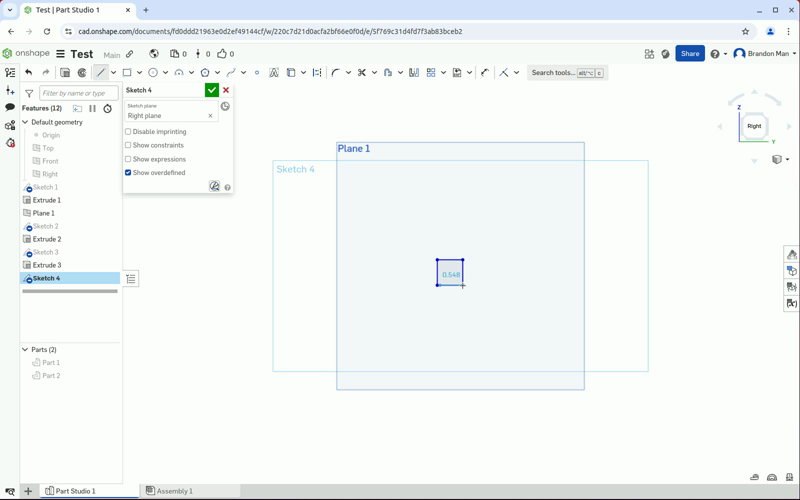
scroll(6)
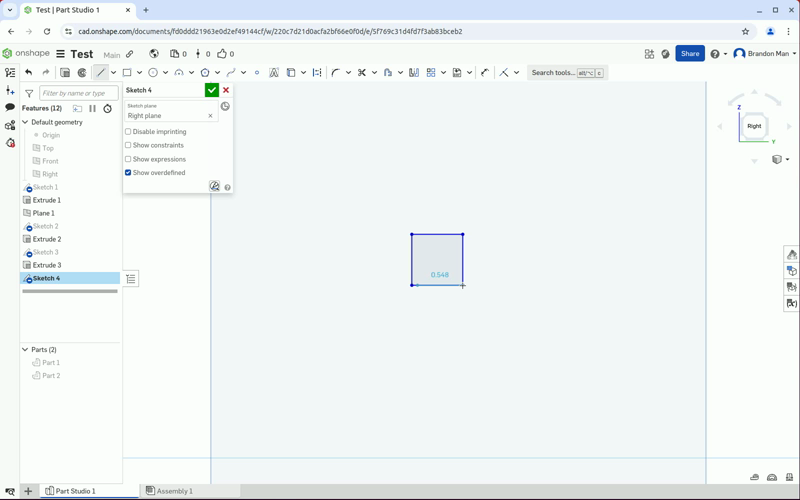
click(462, 285)
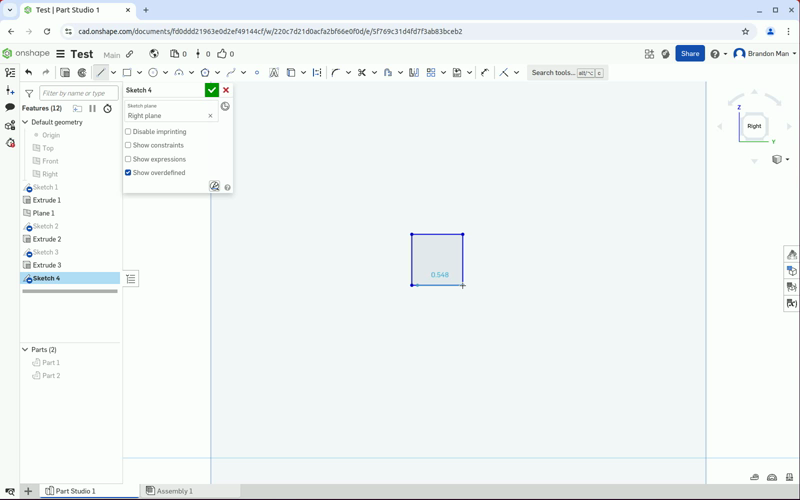
scroll(-6)
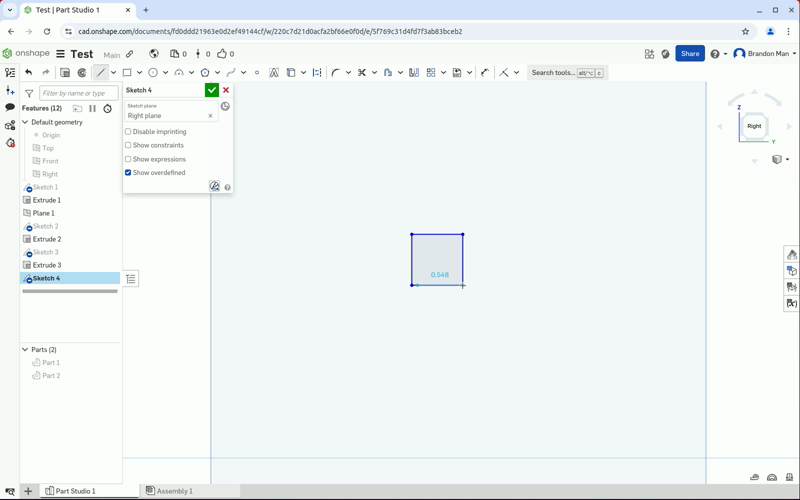
scroll(-6)
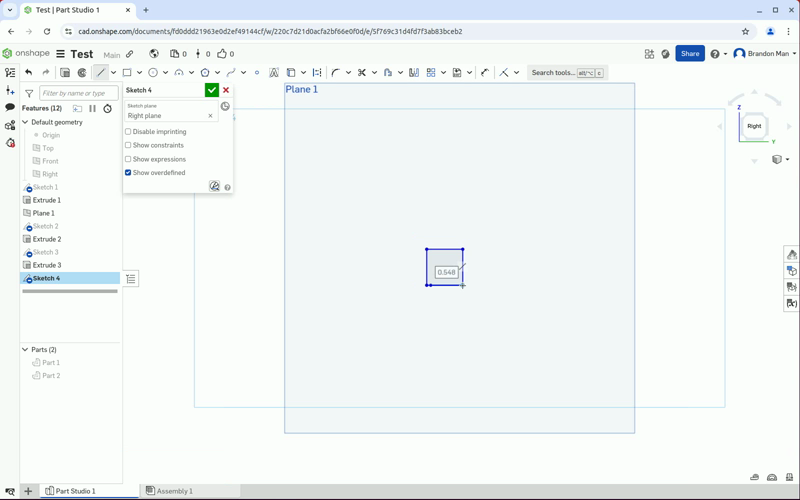
scroll(-6)
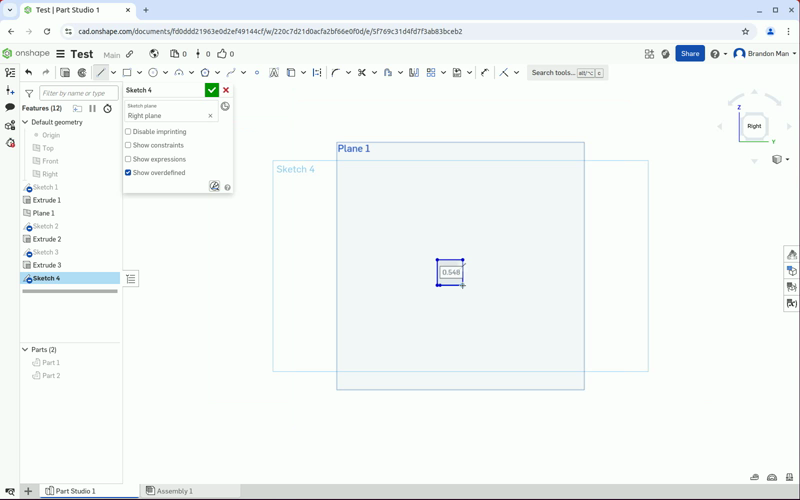
scroll(-6)
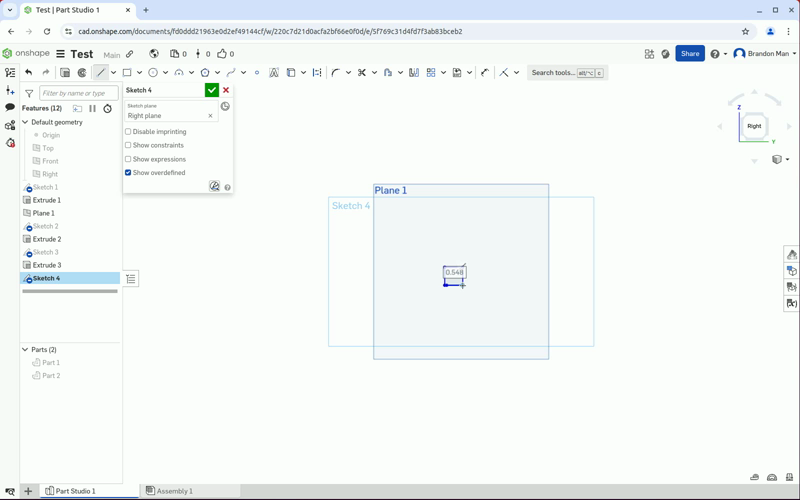
scroll(-6)
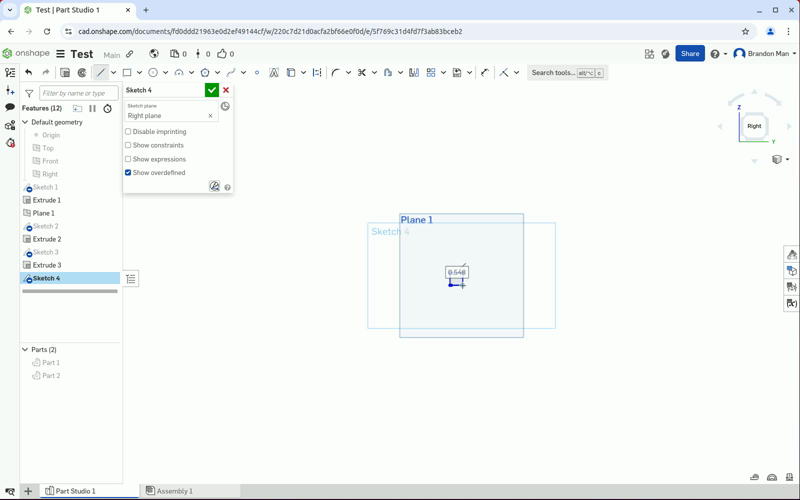
scroll(-6)
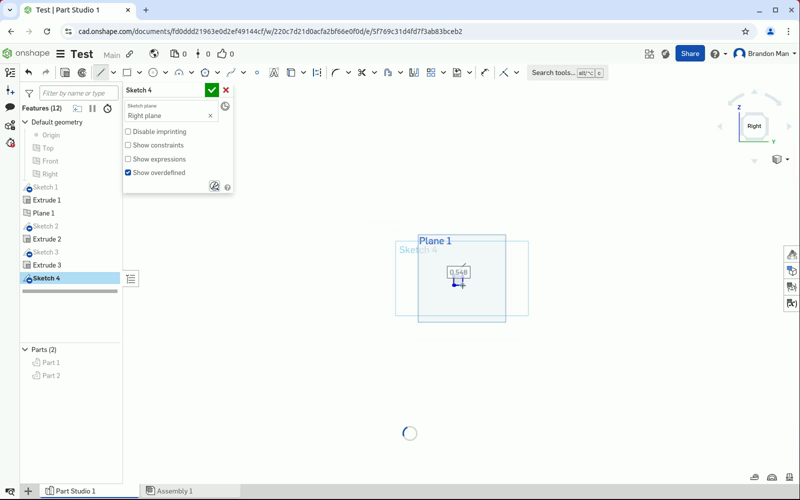
scroll(-6)
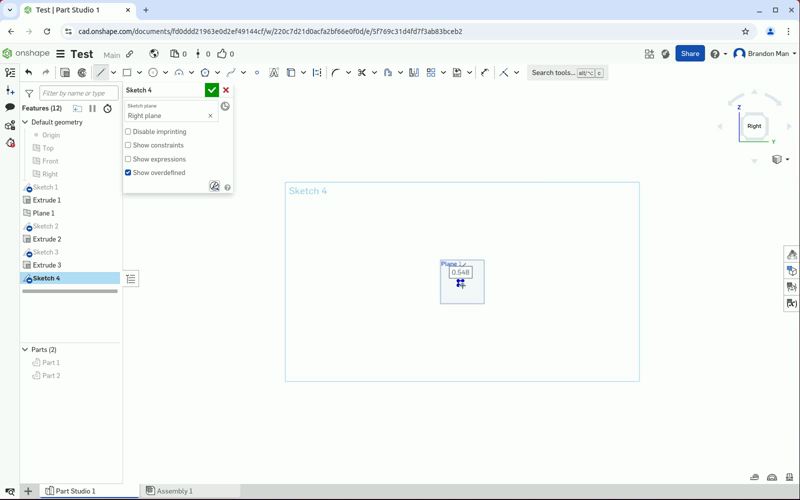
key_up(shift)
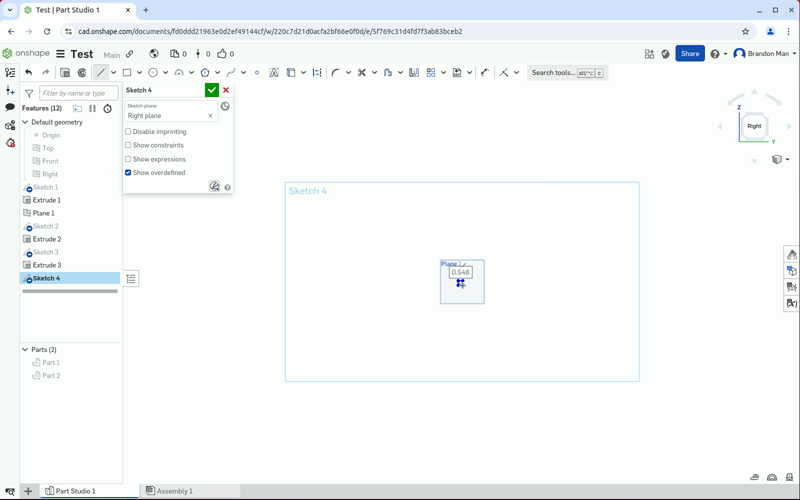
key_down(shift)
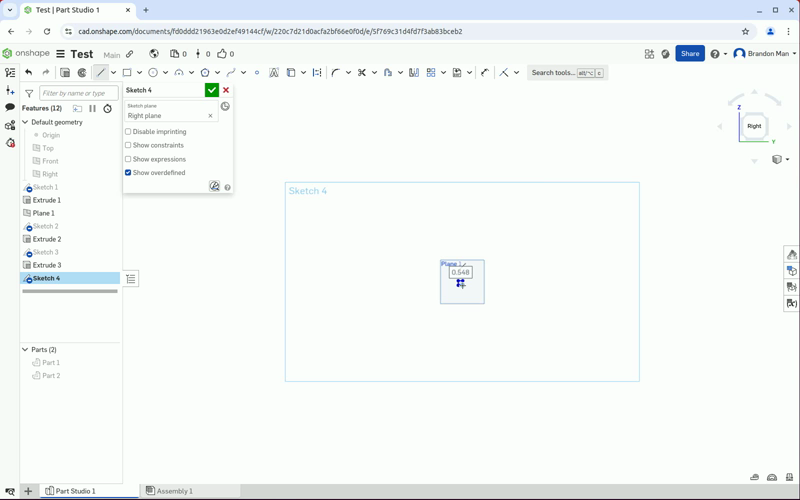
mouse_move(492, 285)
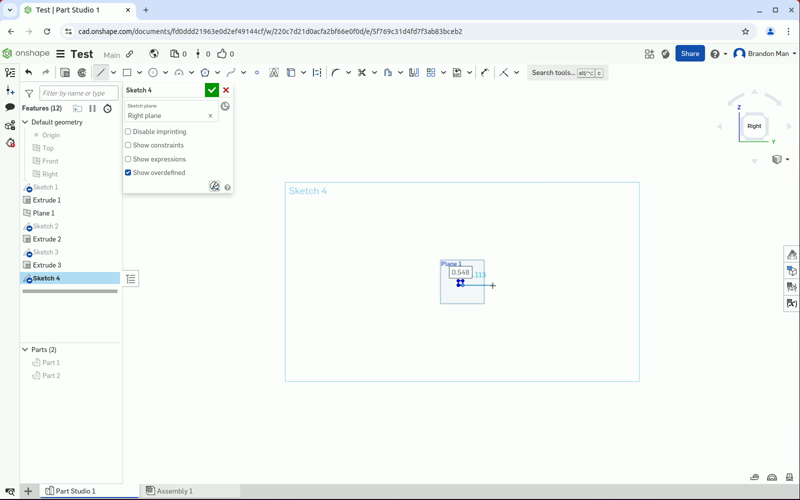
mouse_move(462, 280)
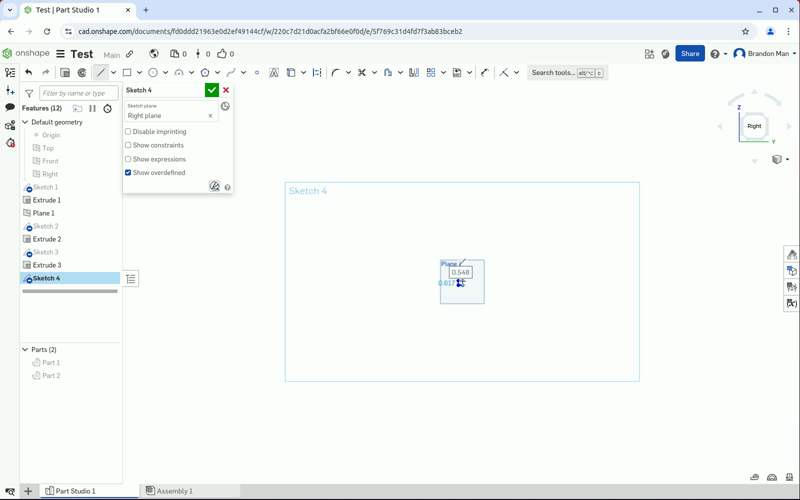
scroll(6)
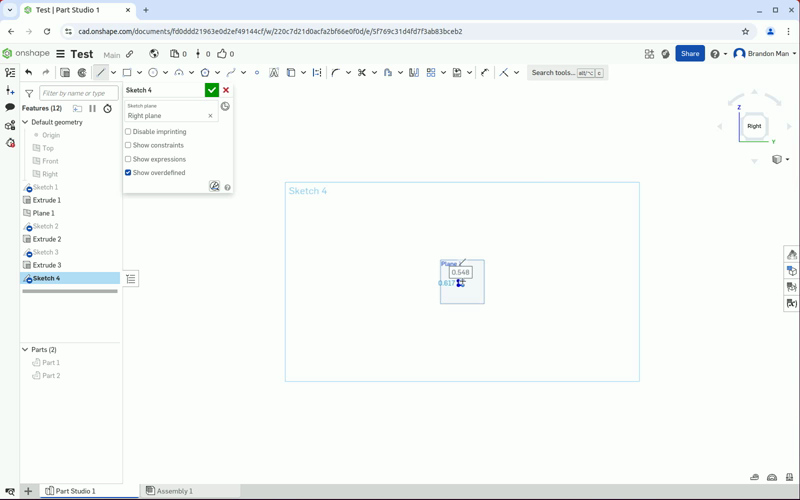
scroll(6)
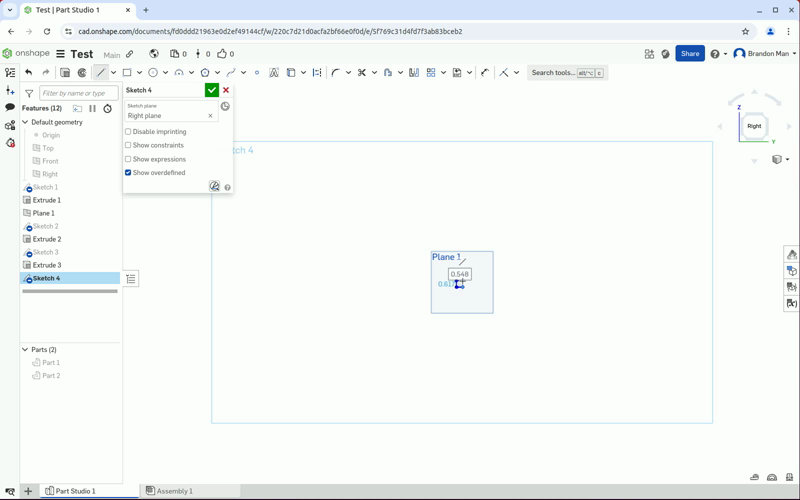
scroll(6)
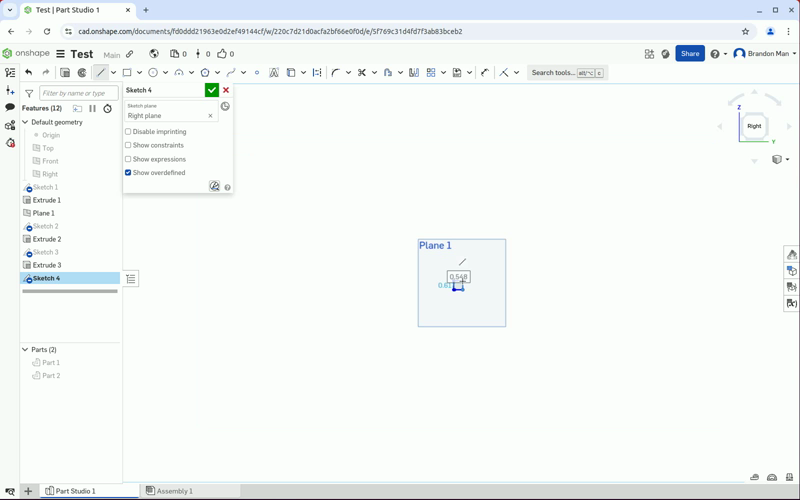
scroll(6)
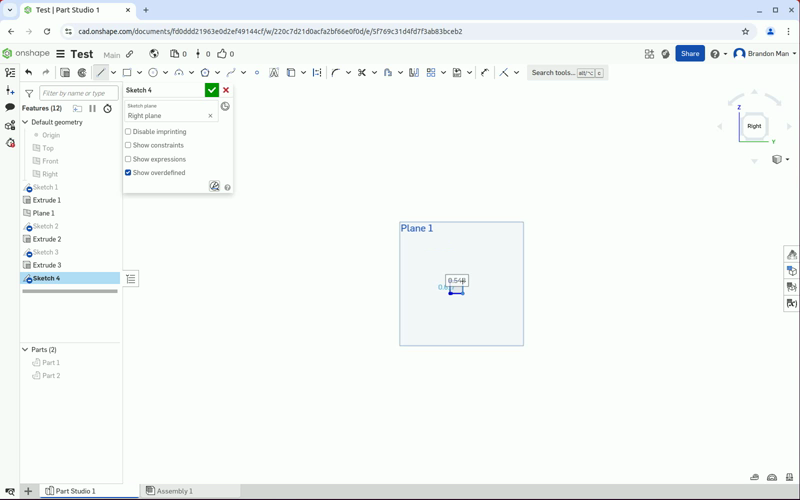
scroll(6)
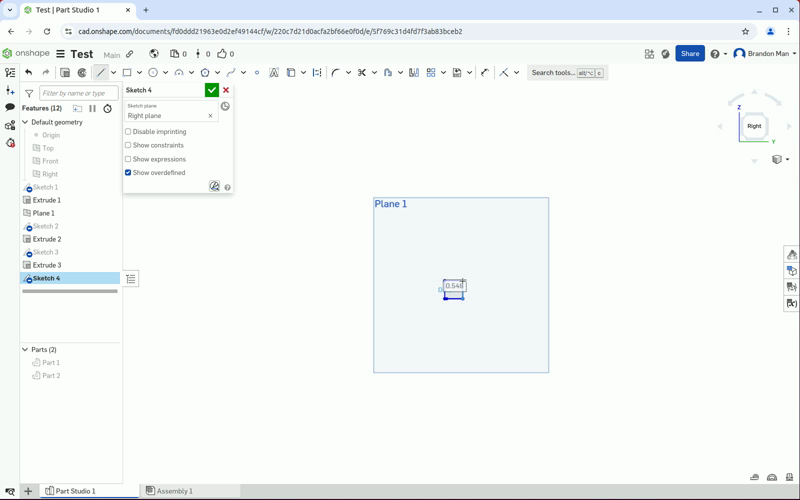
scroll(6)
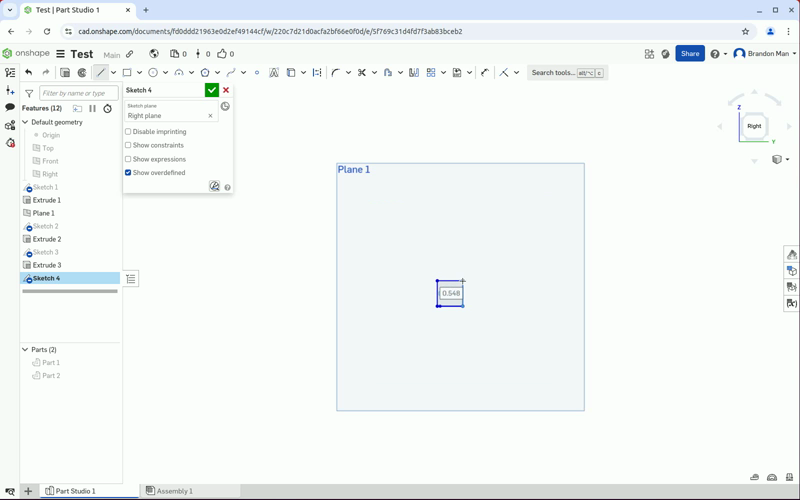
scroll(6)
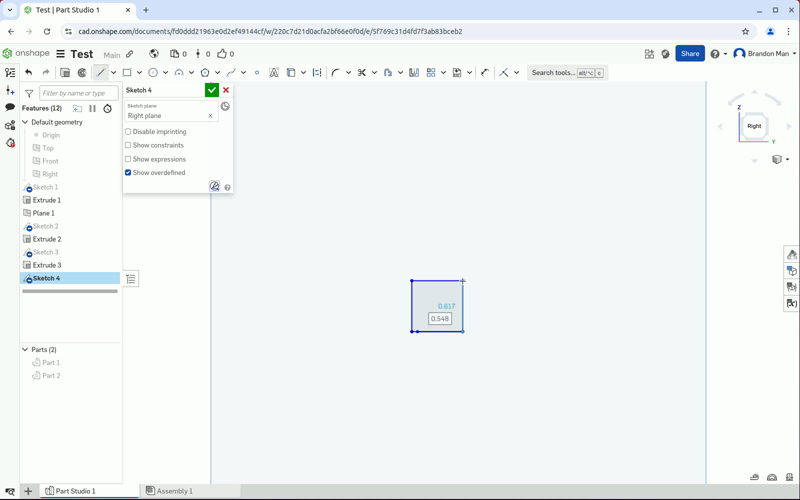
click(462, 280)
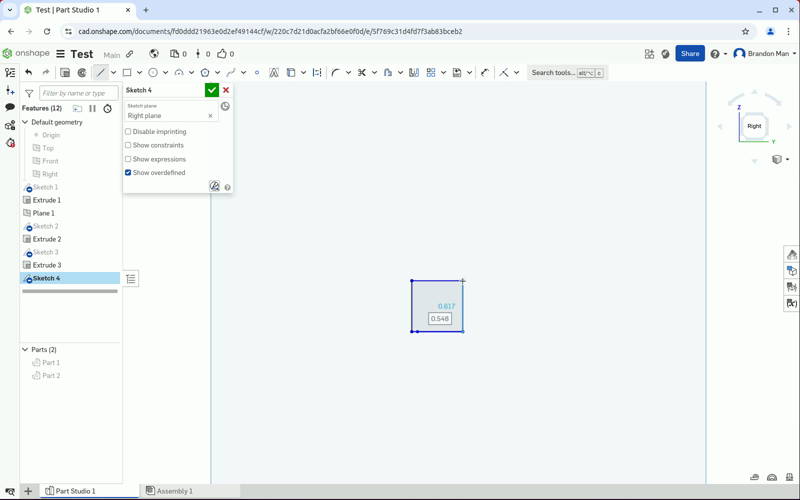
scroll(-6)
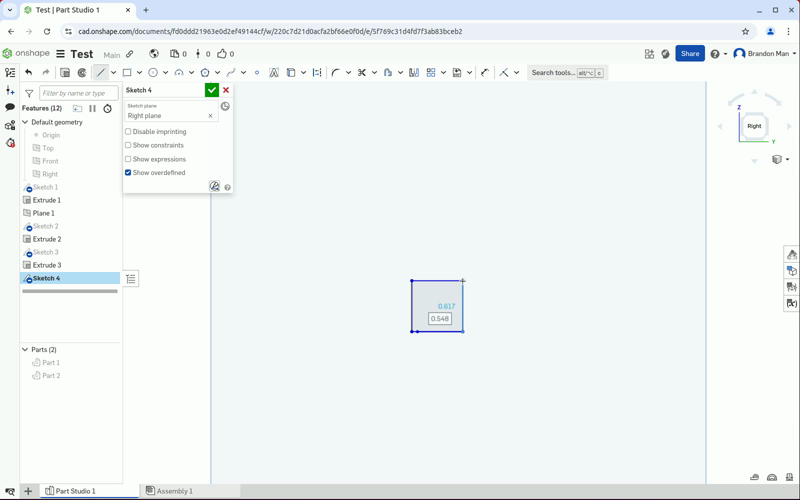
scroll(-6)
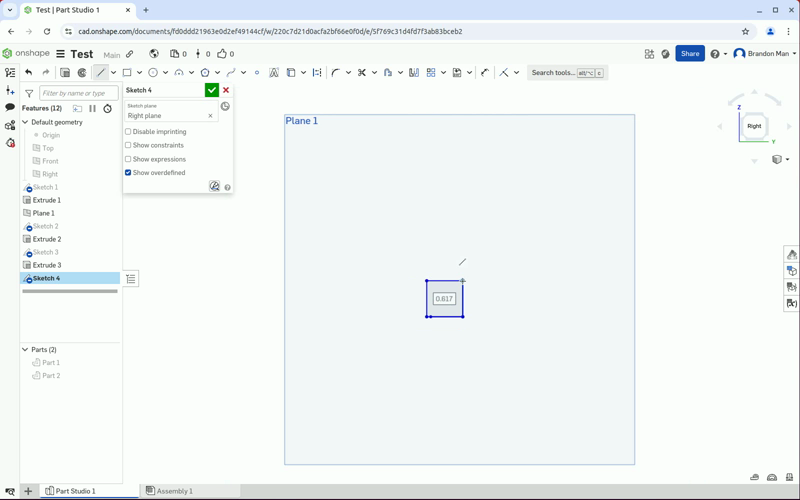
scroll(-6)
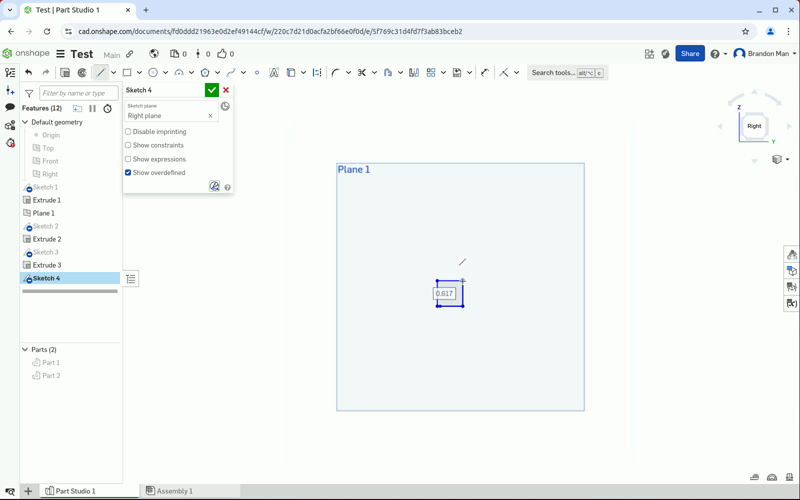
scroll(-6)
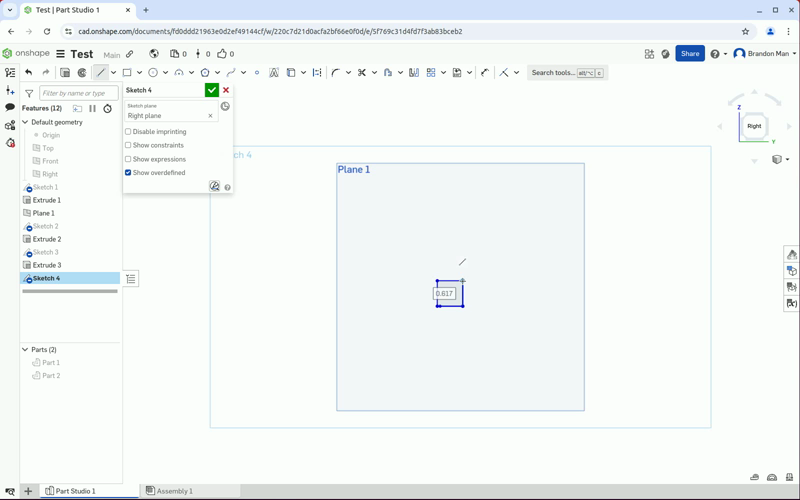
scroll(-6)
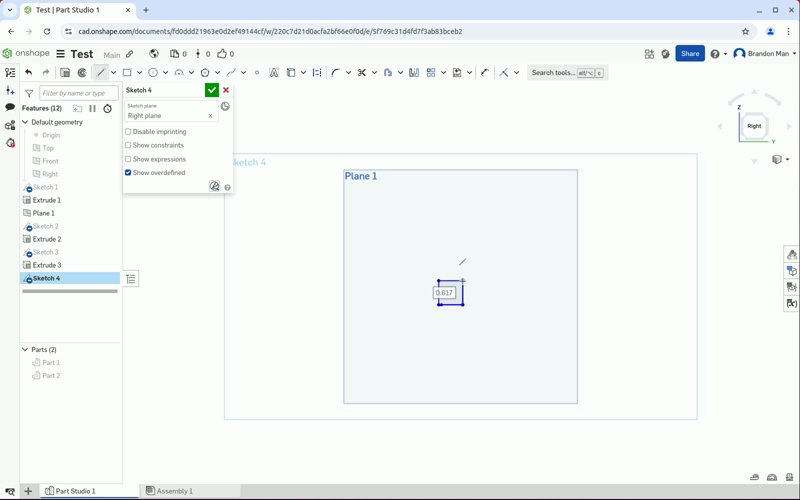
scroll(-6)
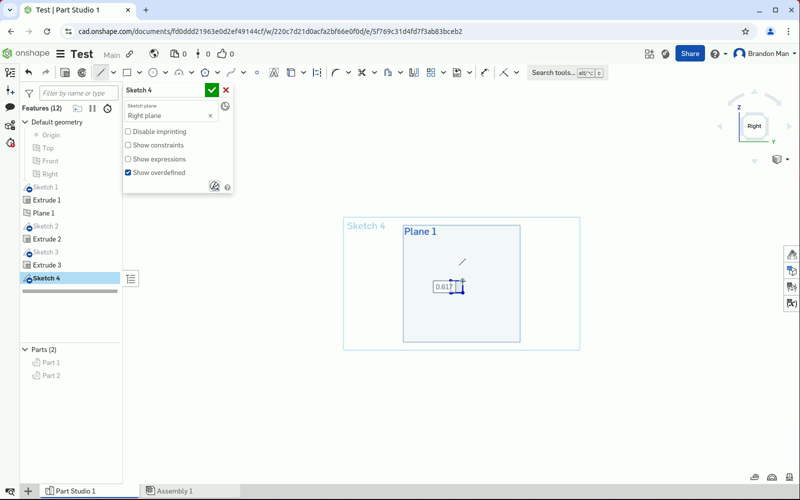
scroll(-6)
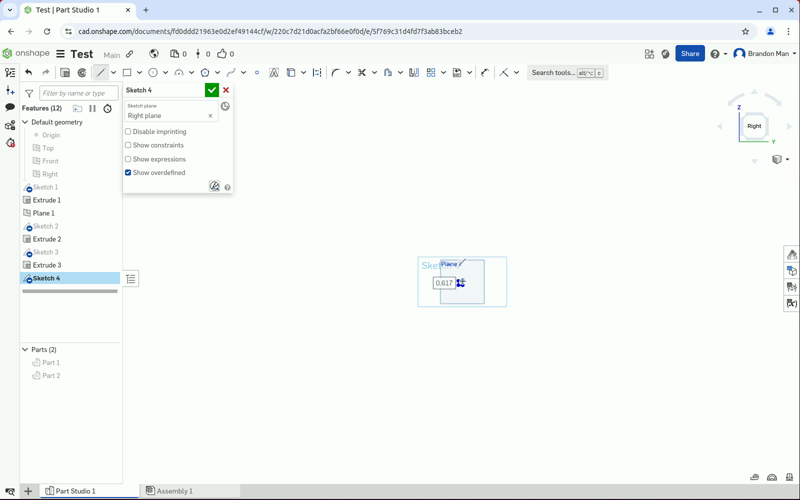
key_up(shift)
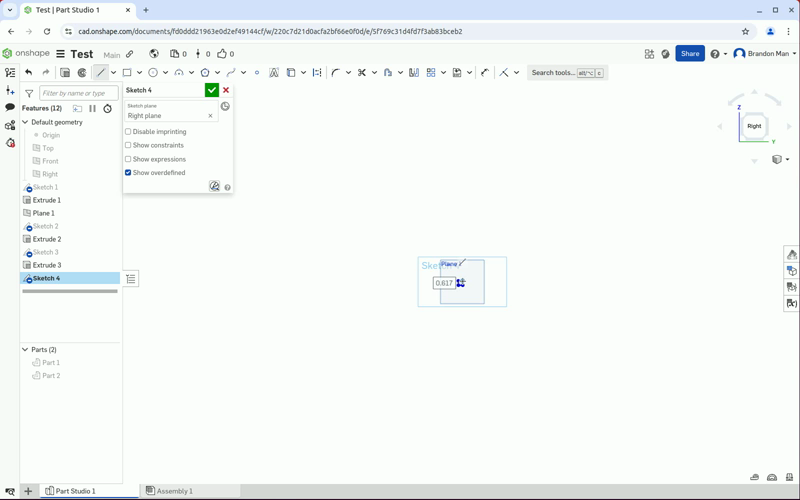
key_down(shift)
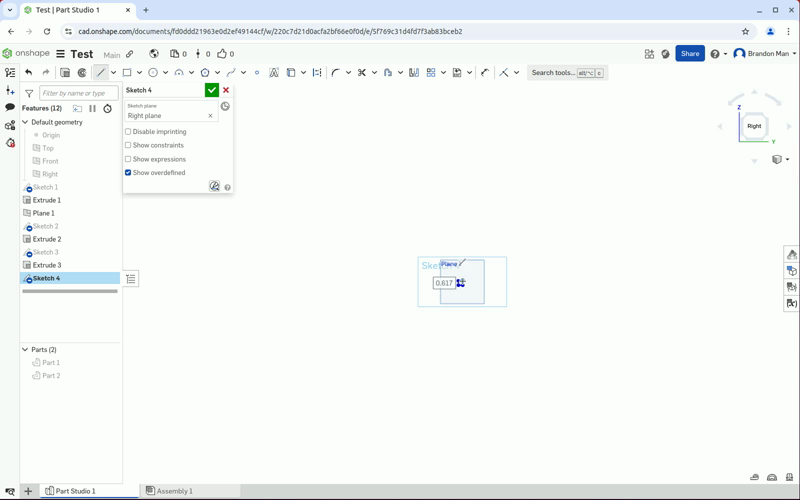
mouse_move(492, 280)
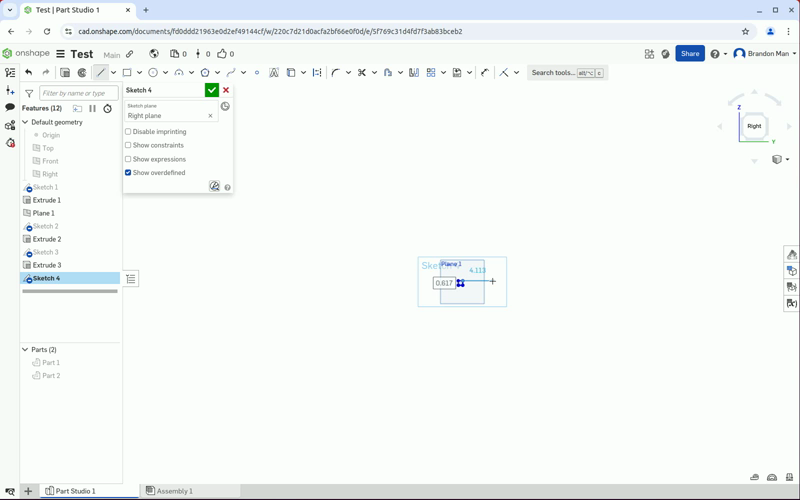
mouse_move(458, 280)
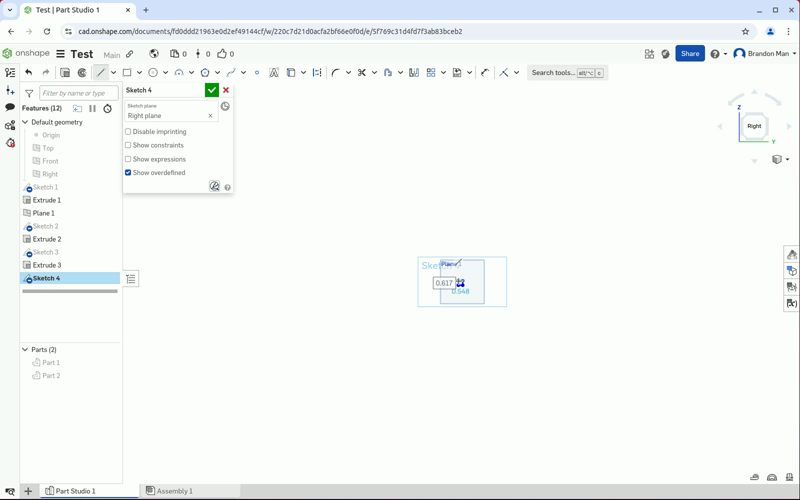
scroll(6)
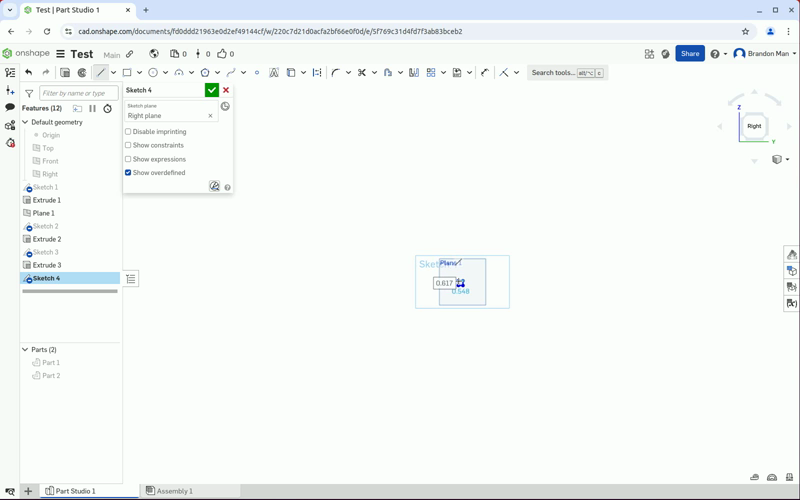
scroll(6)
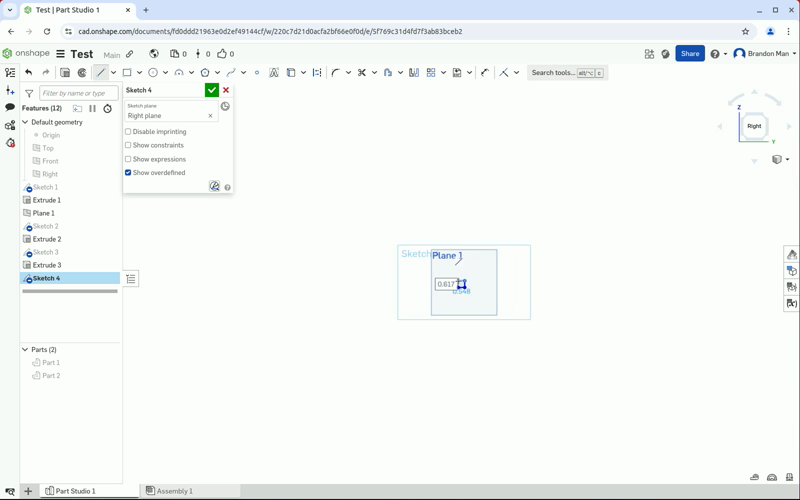
scroll(6)
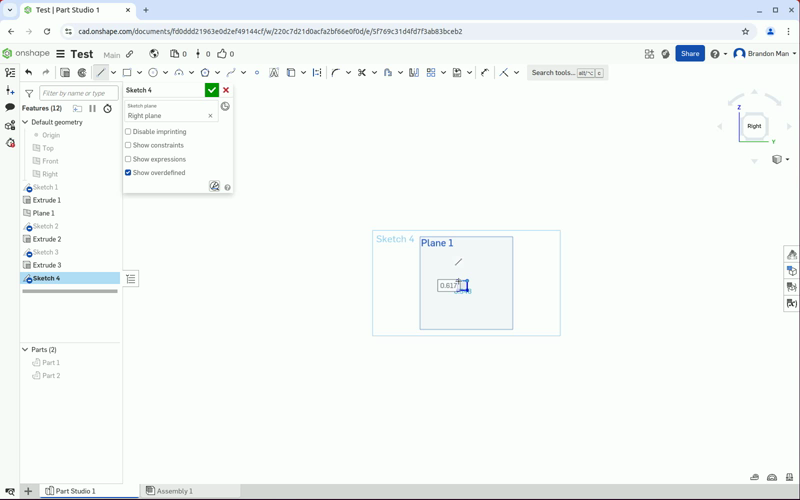
scroll(6)
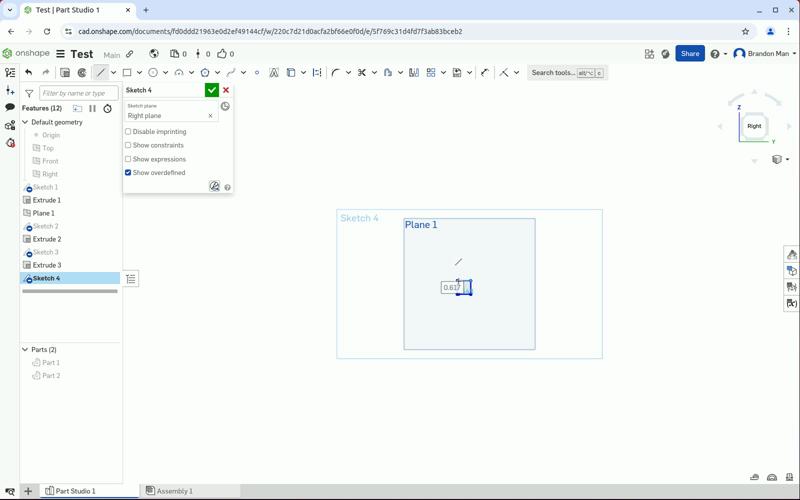
scroll(6)
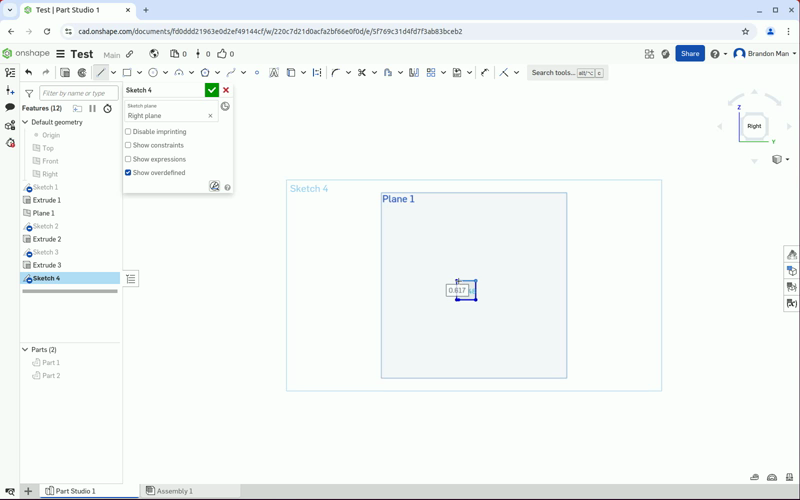
scroll(6)
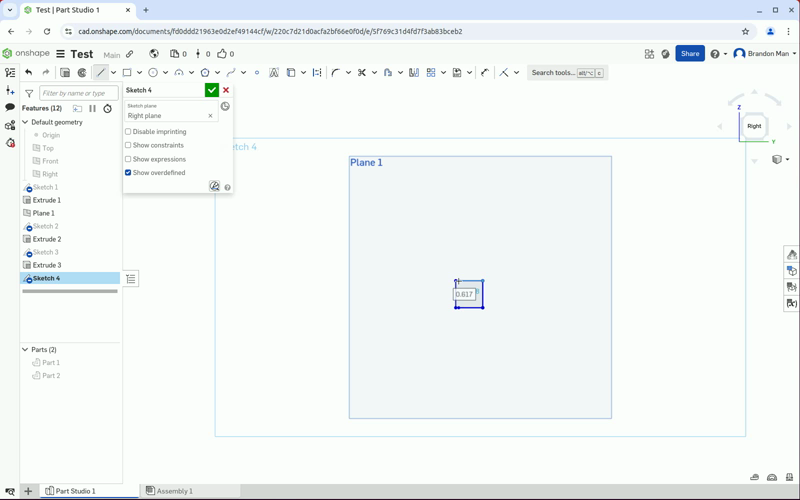
scroll(6)
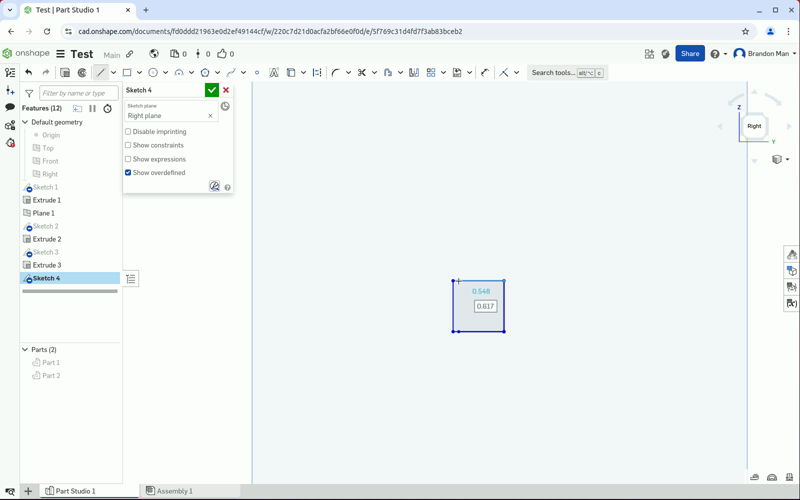
click(458, 280)
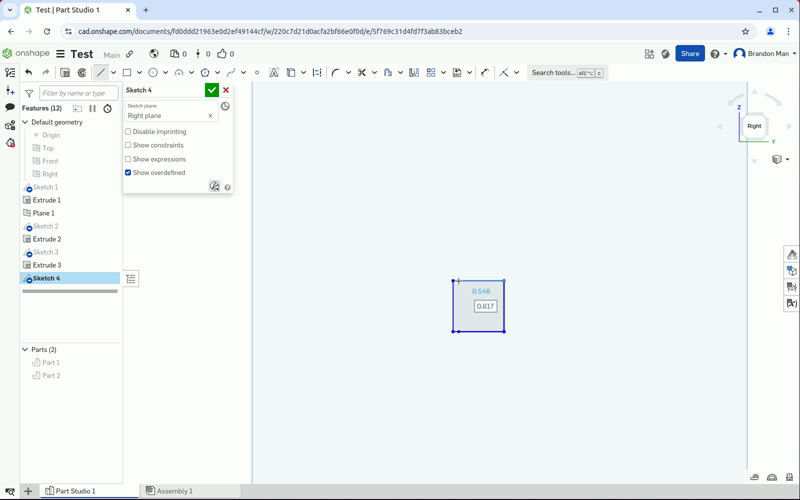
scroll(-6)
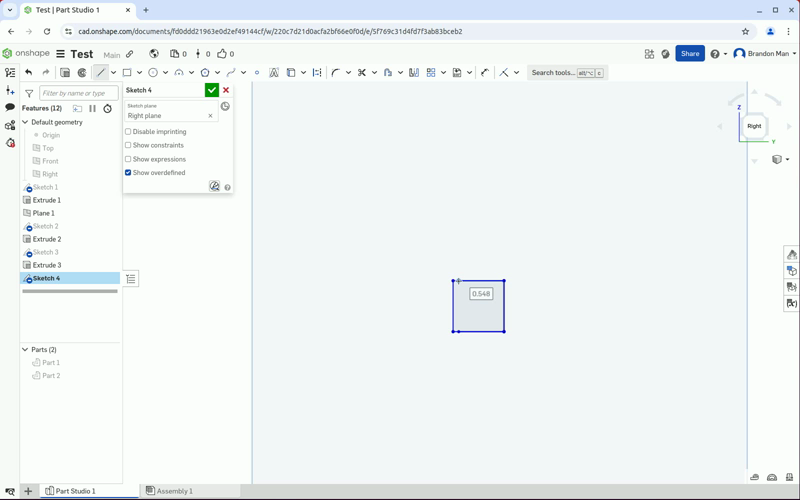
scroll(-6)
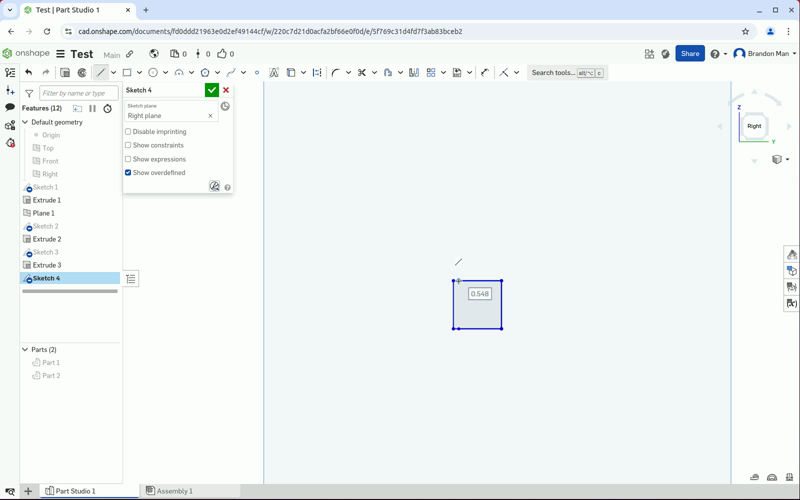
scroll(-6)
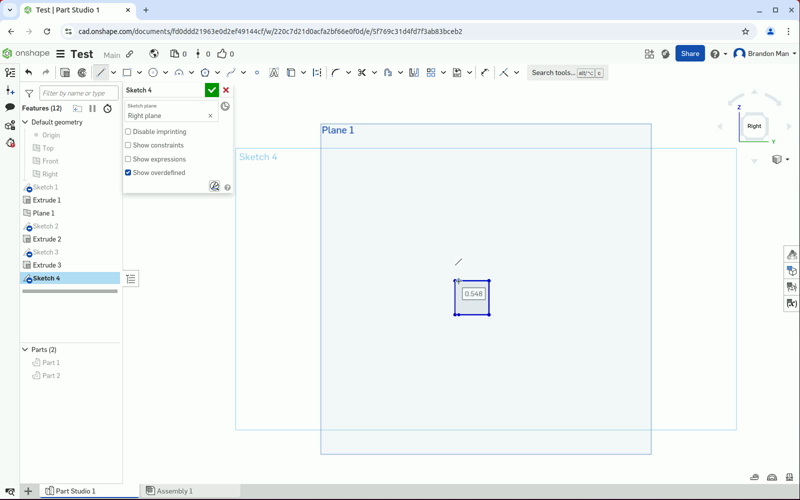
scroll(-6)
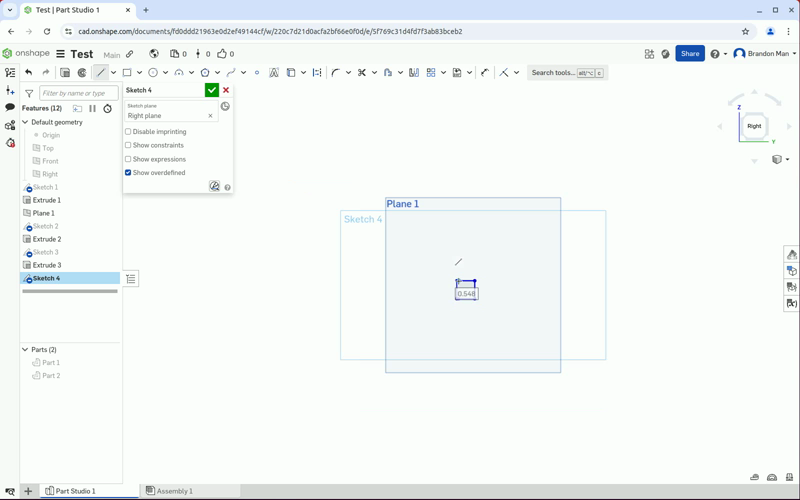
scroll(-6)
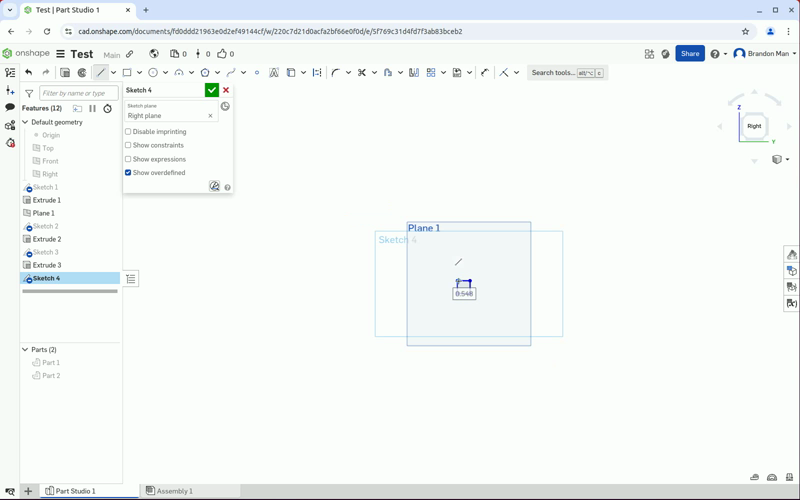
scroll(-6)
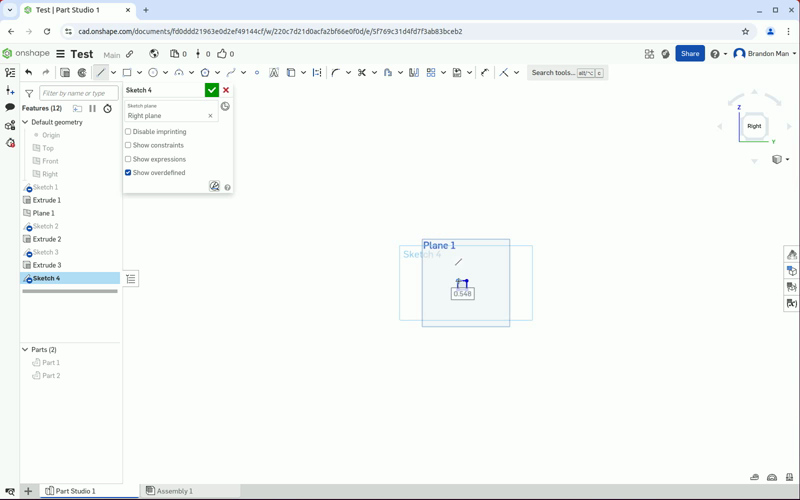
scroll(-6)
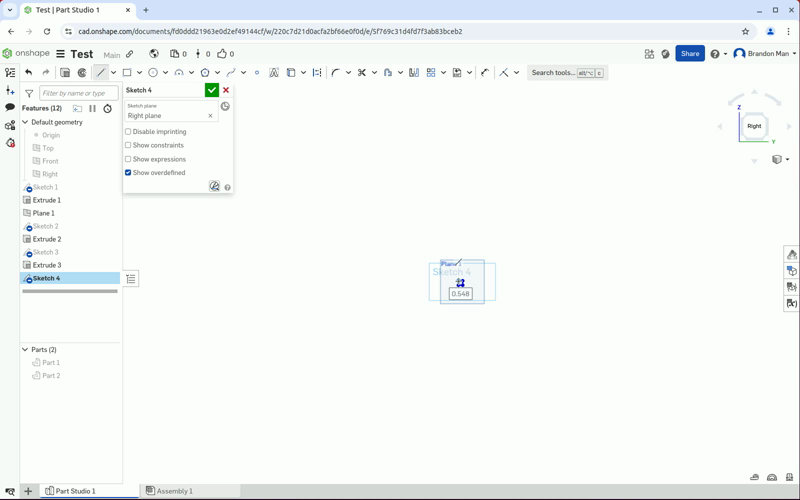
key_up(shift)
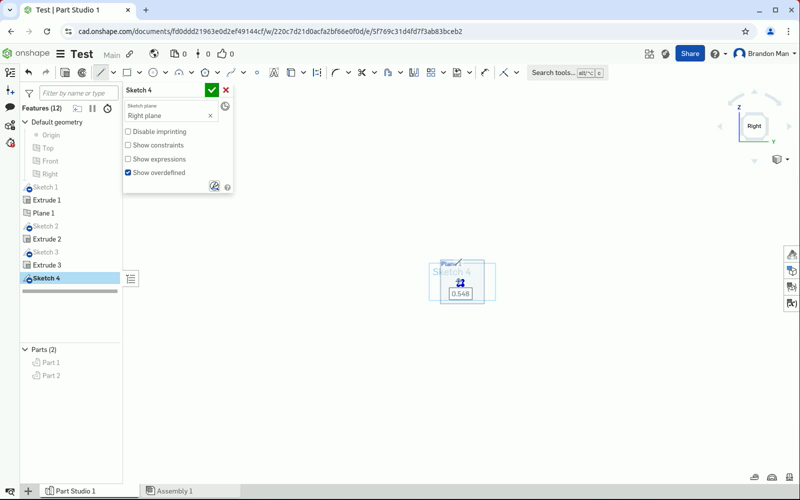
mouse_move(488, 280)
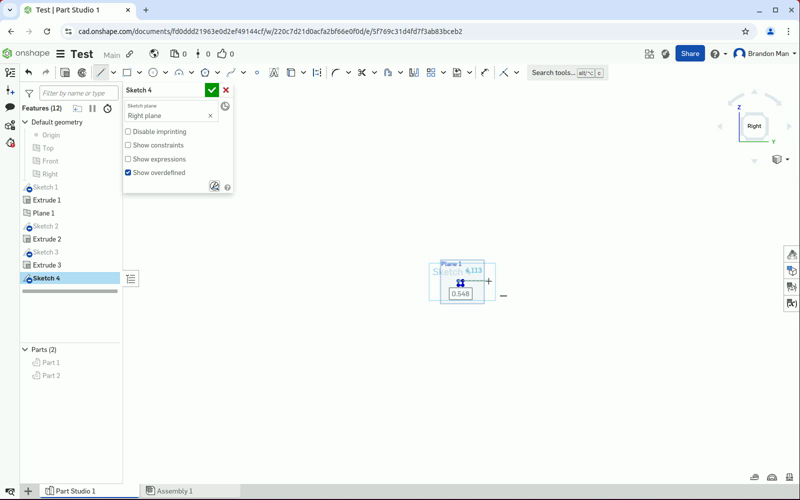
key_down(shift)
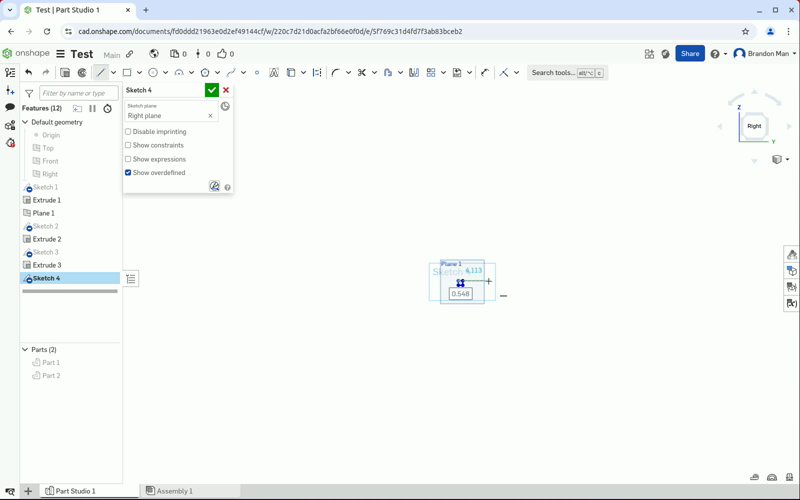
mouse_move(458, 285)
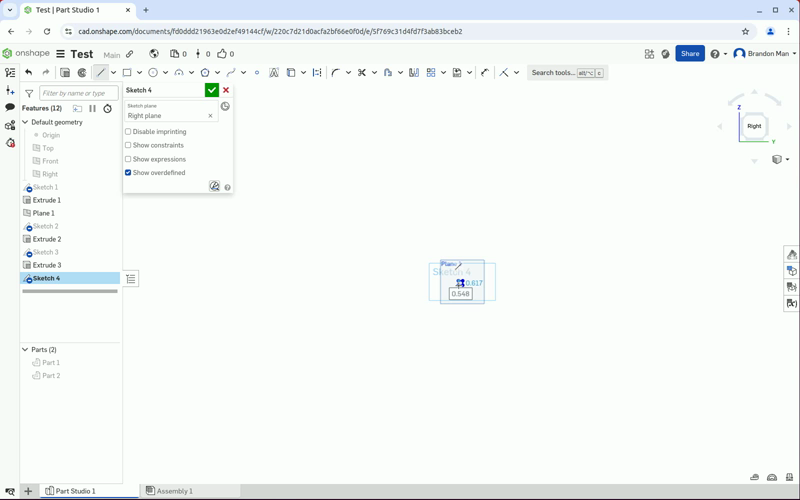
scroll(6)
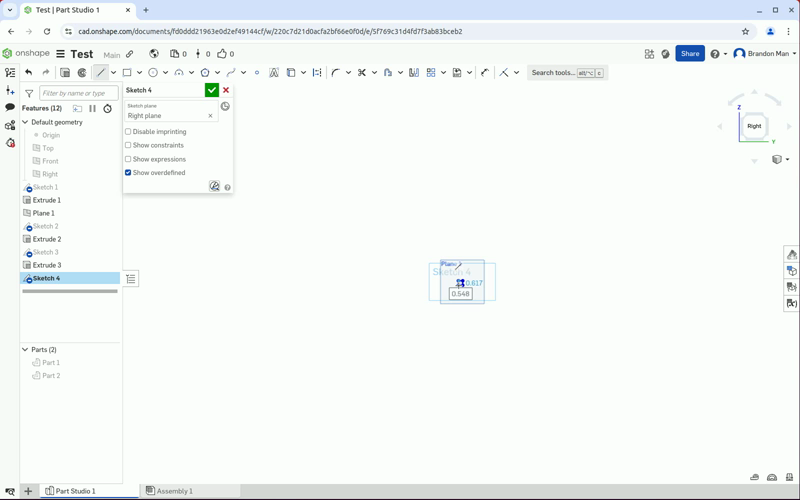
scroll(6)
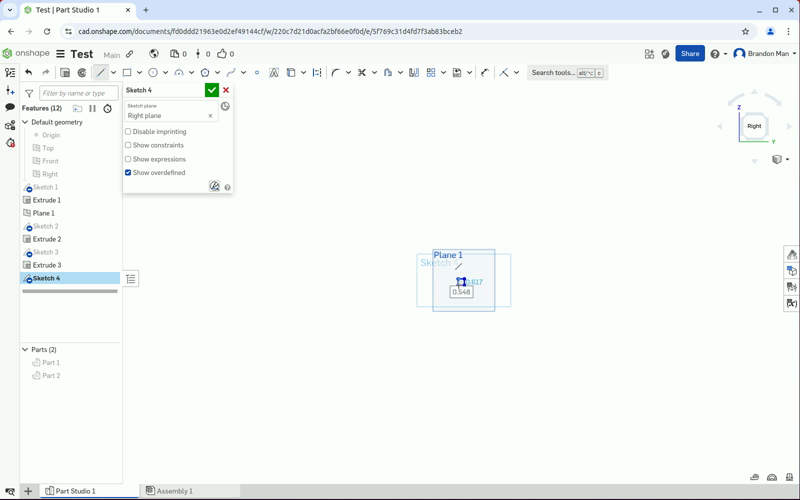
scroll(6)
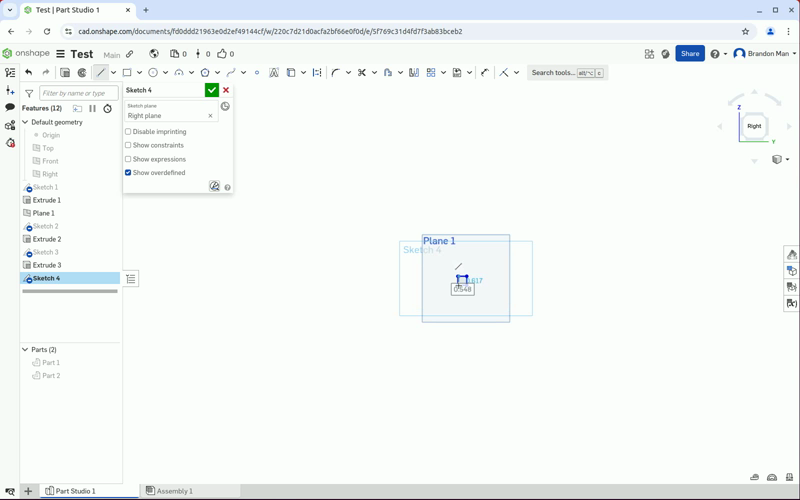
scroll(6)
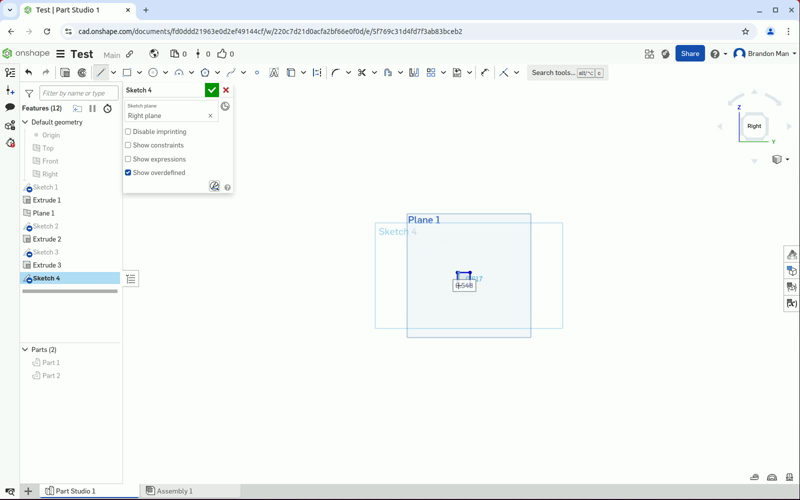
scroll(6)
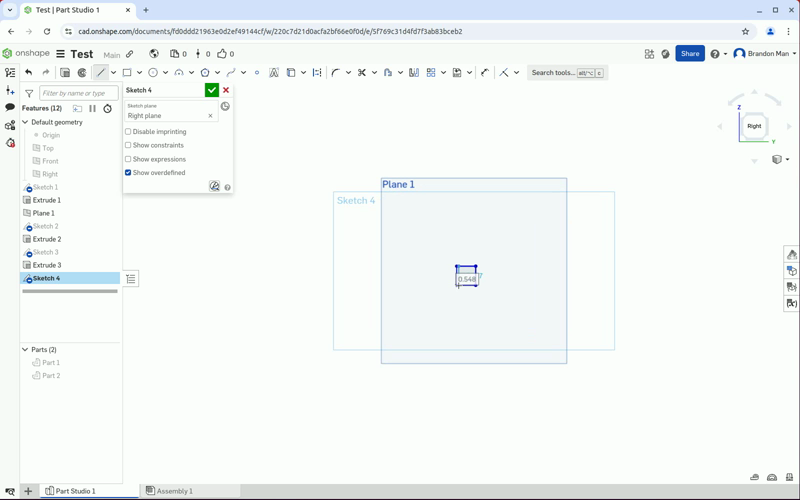
scroll(6)
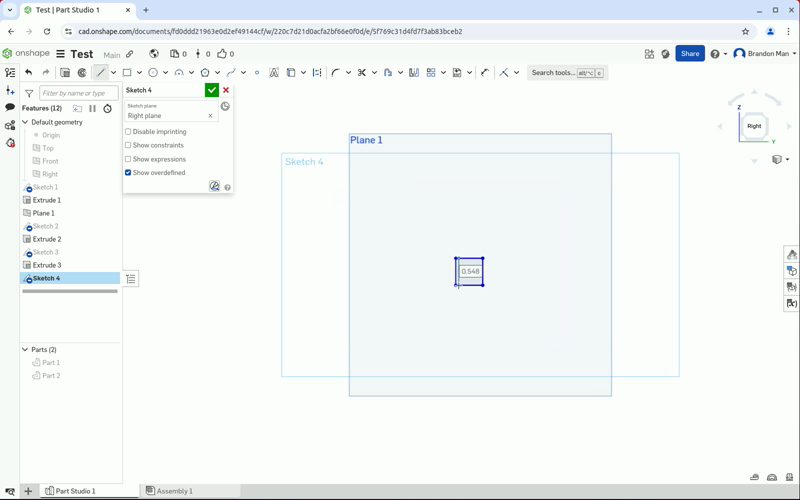
scroll(6)
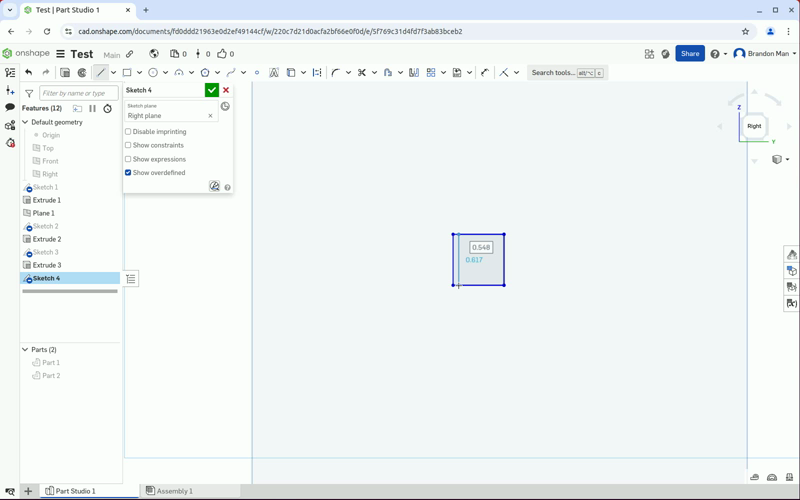
key_up(shift)
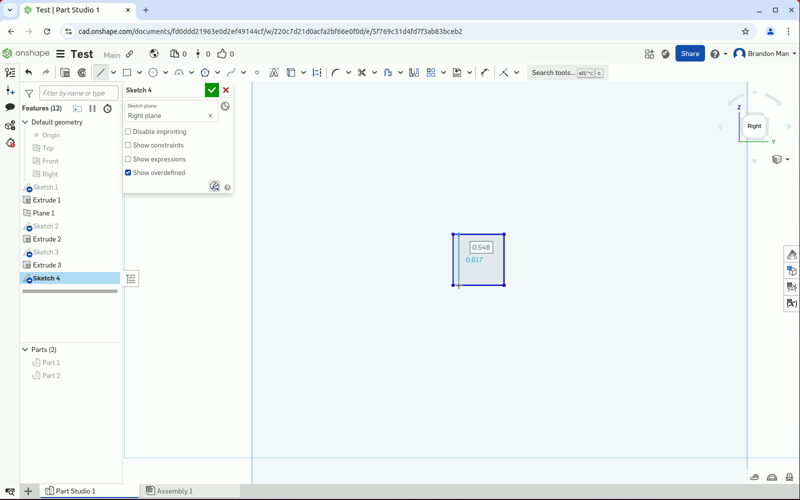
click(458, 285)
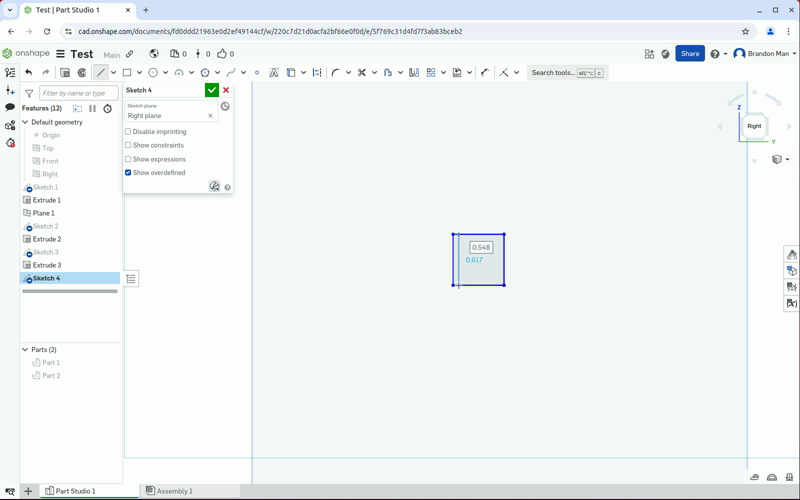
scroll(-6)
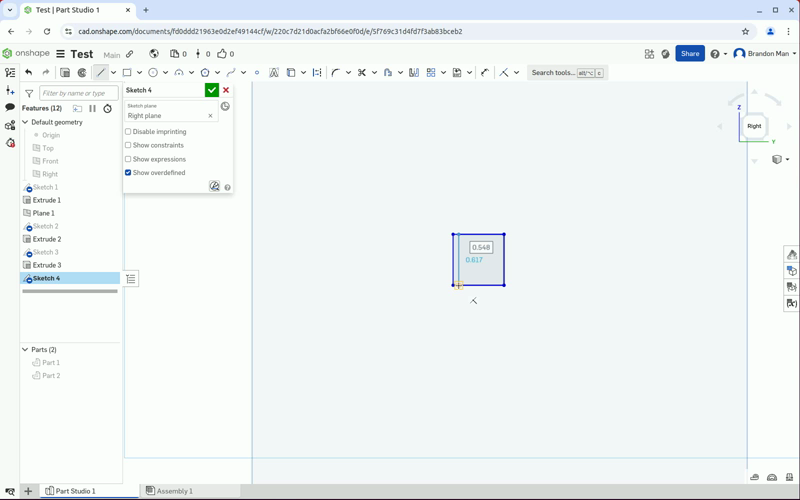
scroll(-6)
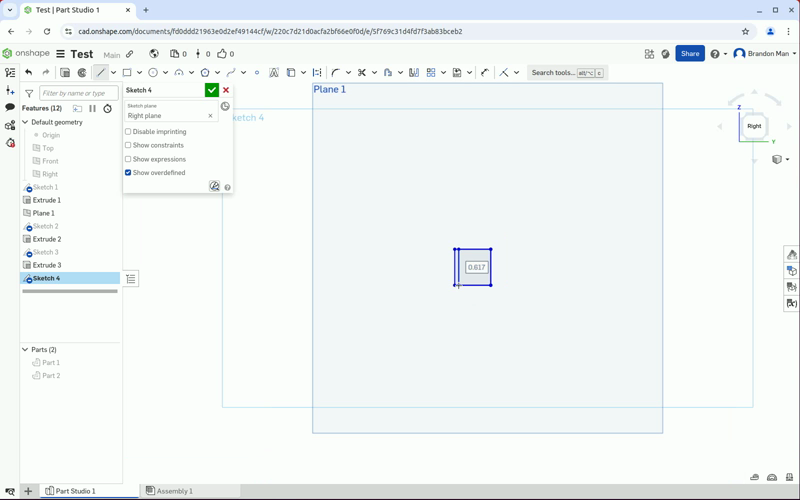
scroll(-6)
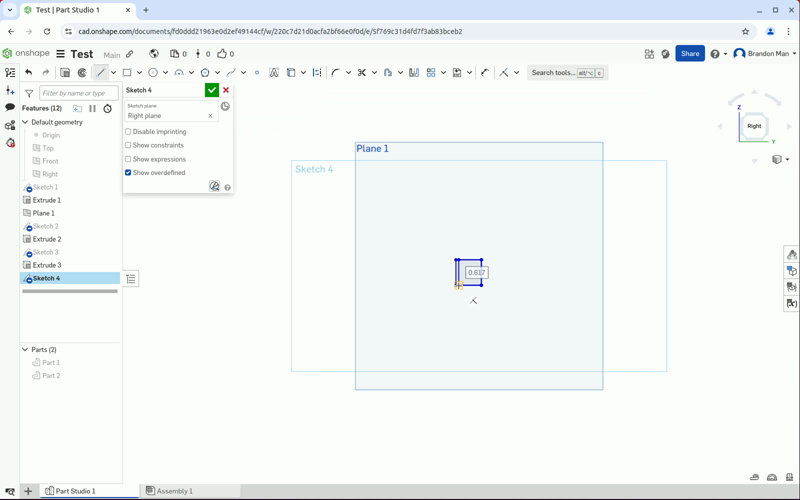
scroll(-6)
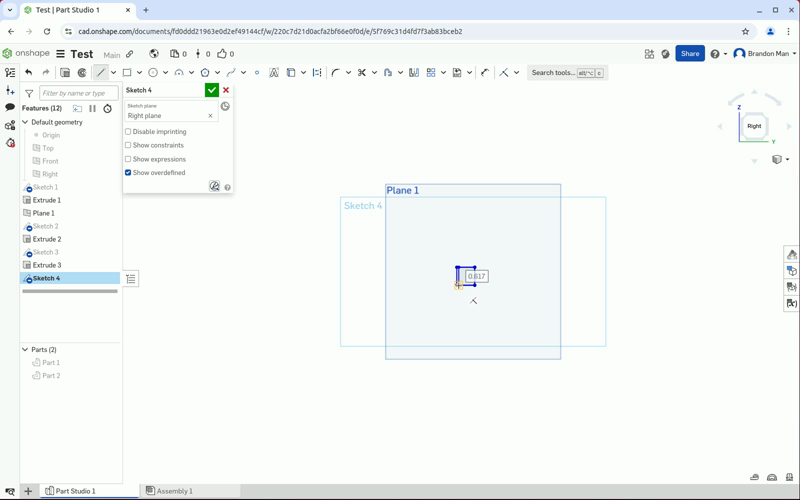
scroll(-6)
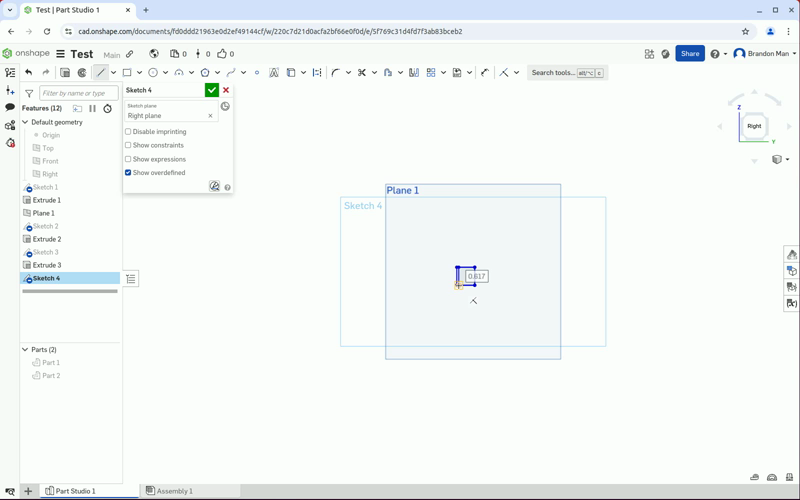
scroll(-6)
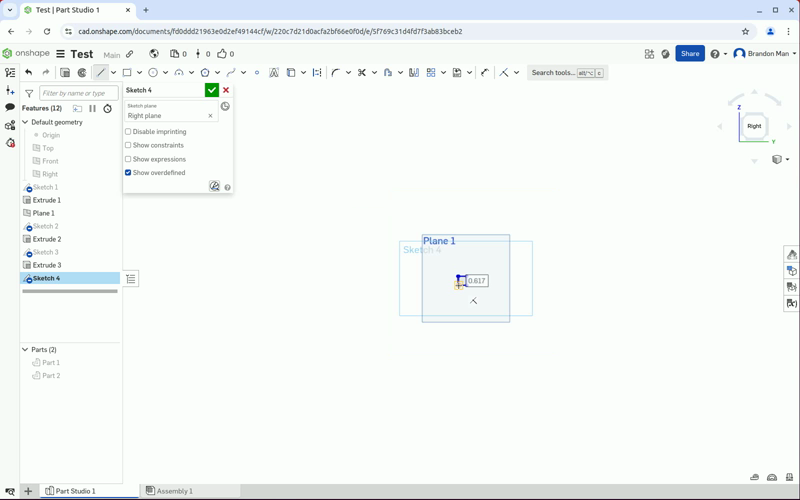
scroll(-6)
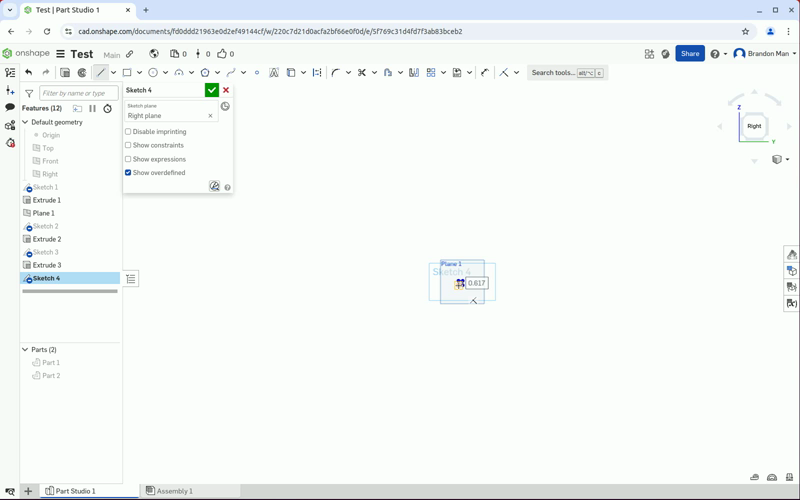
key(esc)
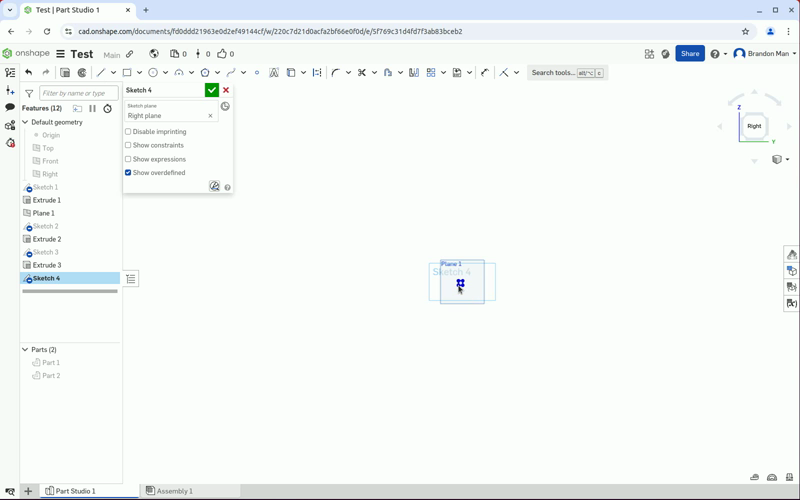
mouse_move(459, 285)
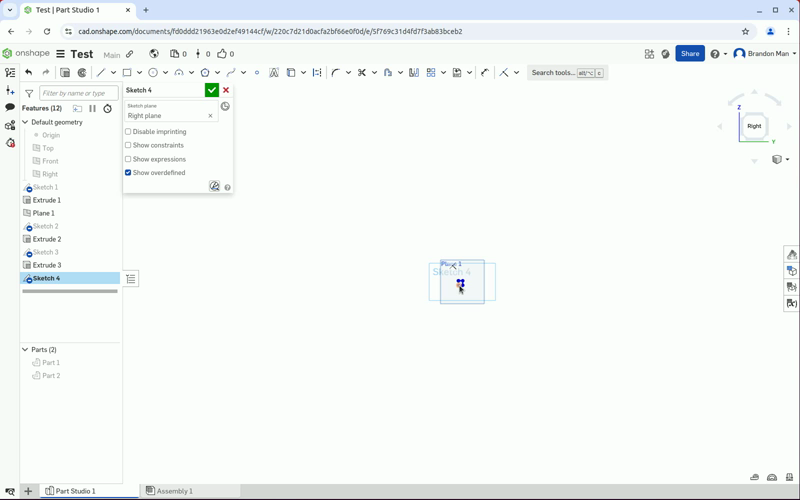
scroll(6)
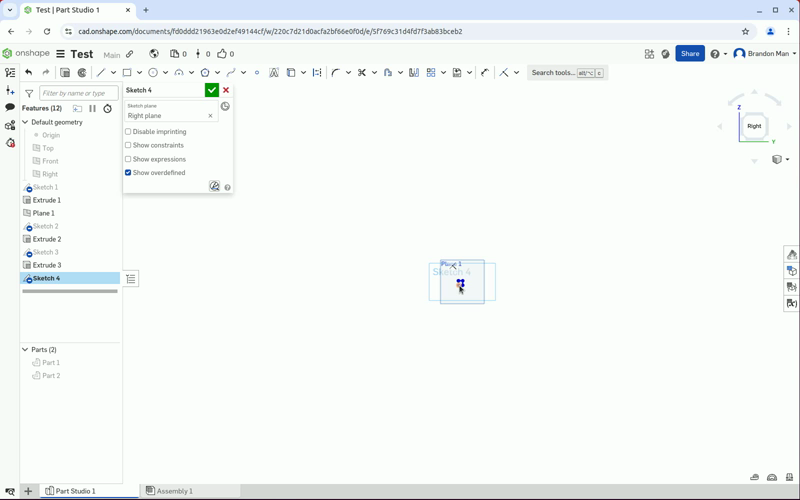
scroll(6)
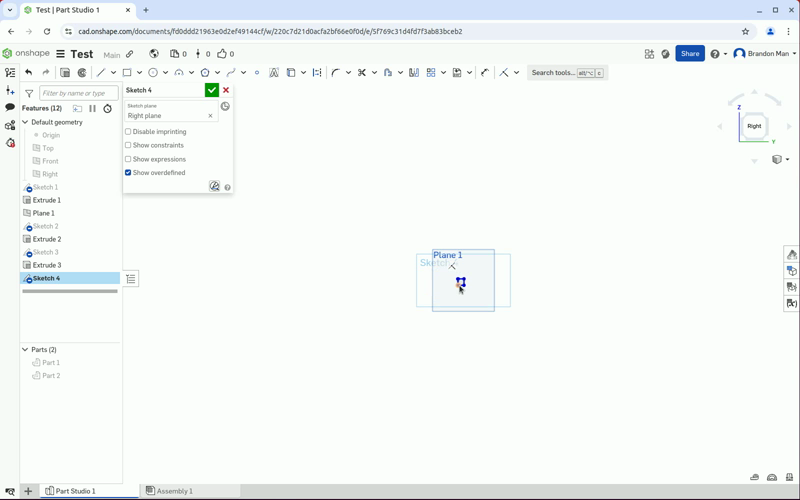
scroll(6)
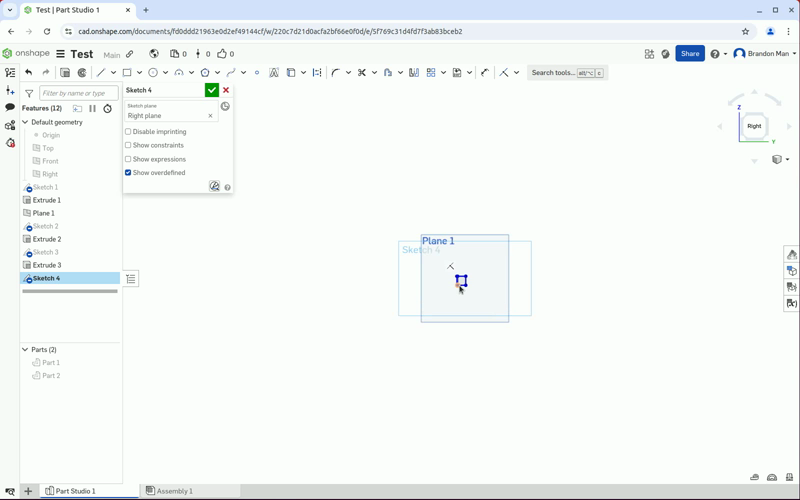
scroll(6)
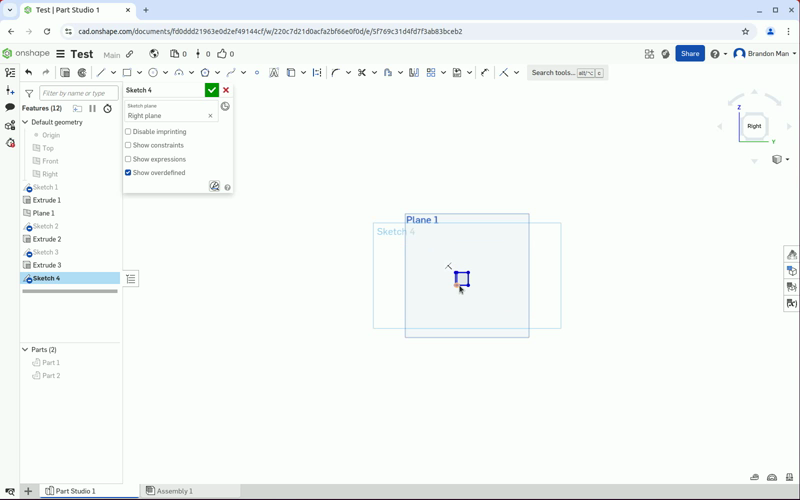
scroll(6)
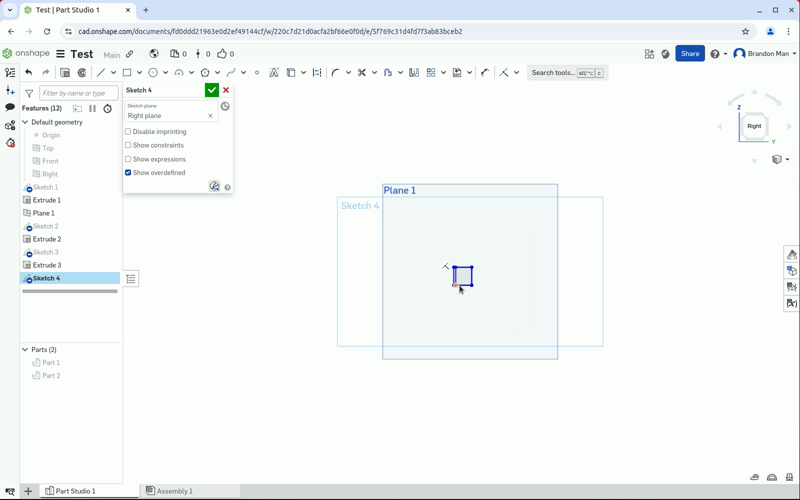
scroll(6)
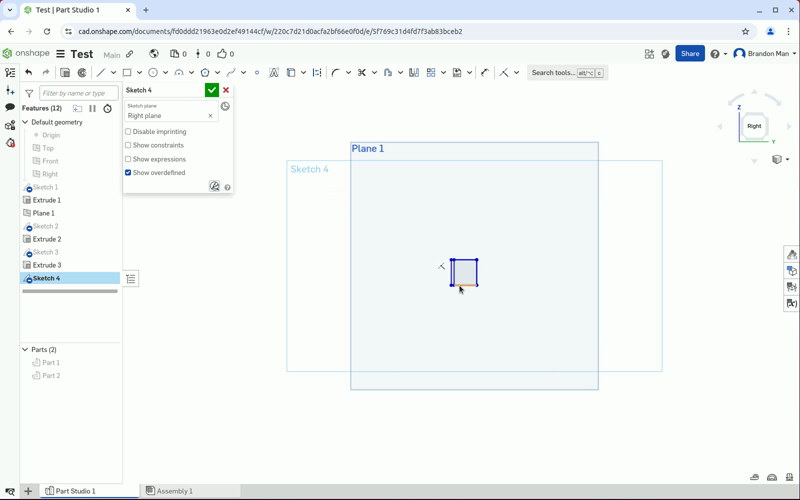
scroll(6)
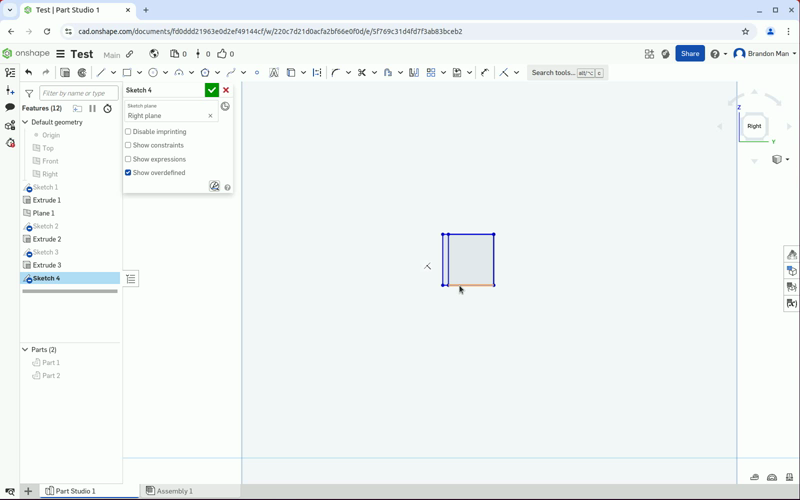
click(459, 285)
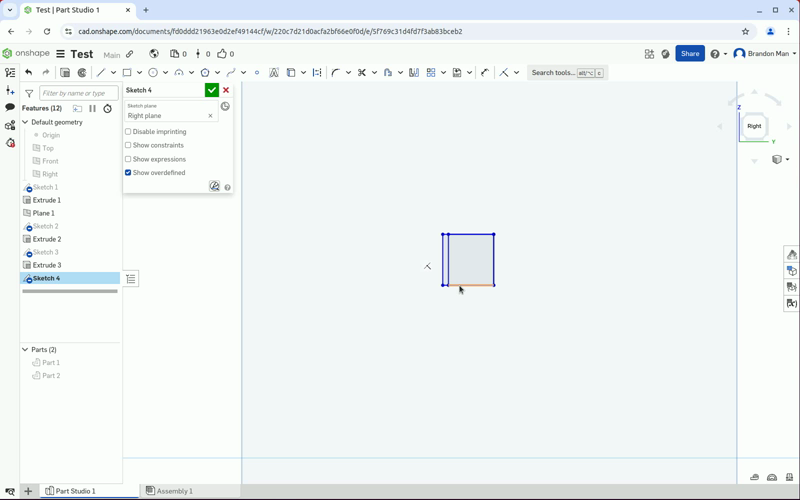
scroll(-6)
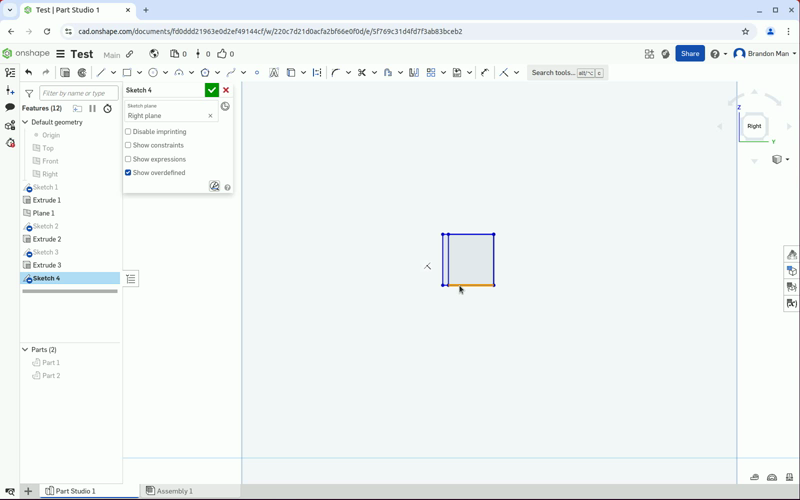
scroll(-6)
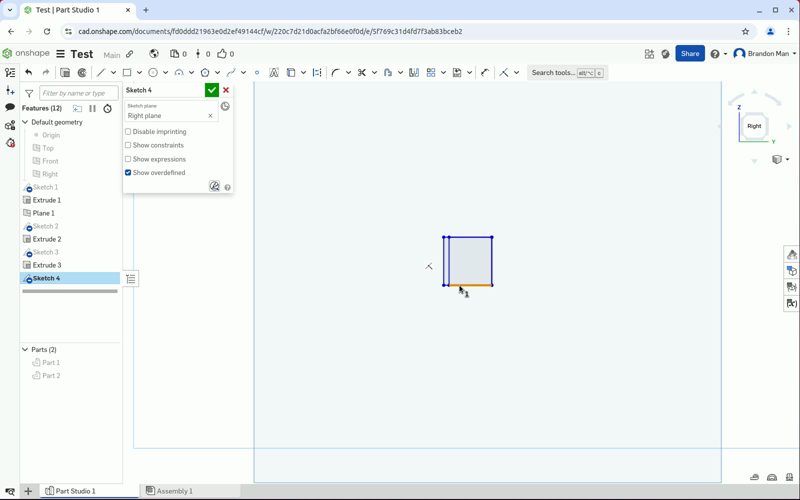
scroll(-6)
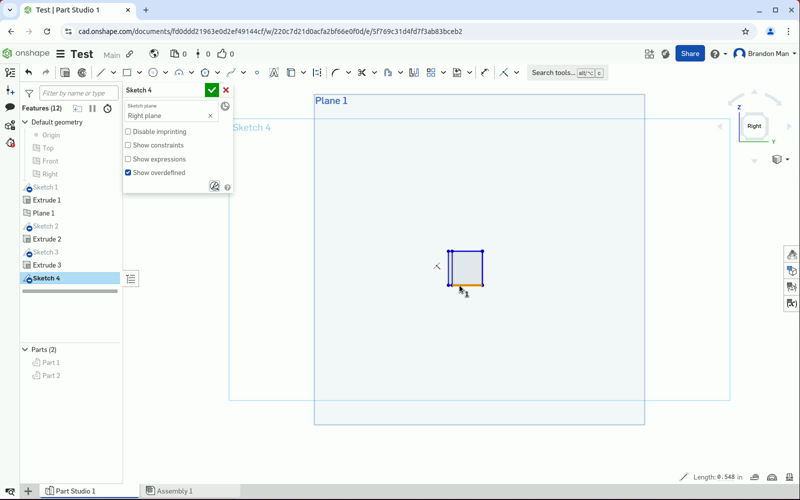
scroll(-6)
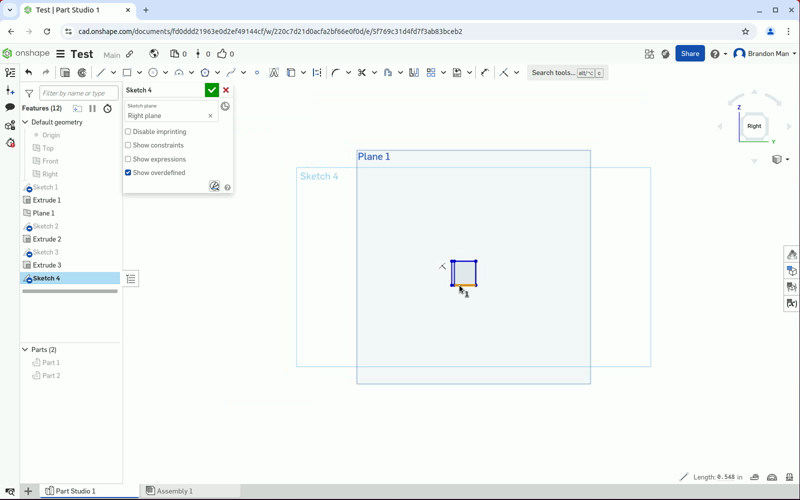
scroll(-6)
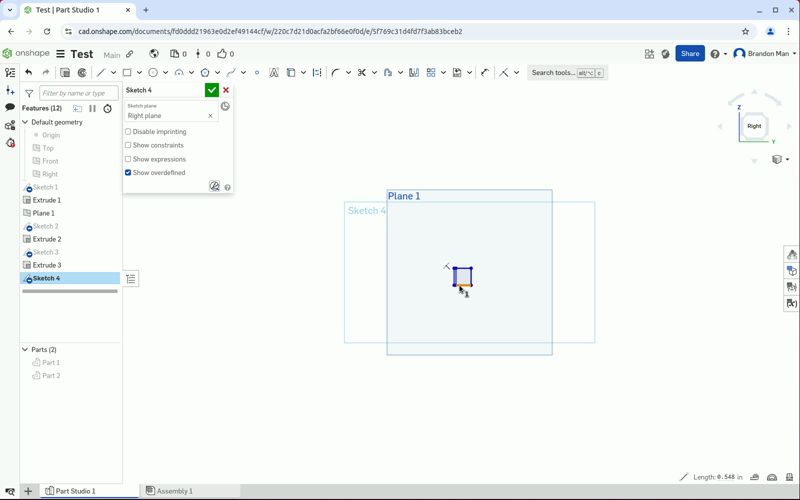
scroll(-6)
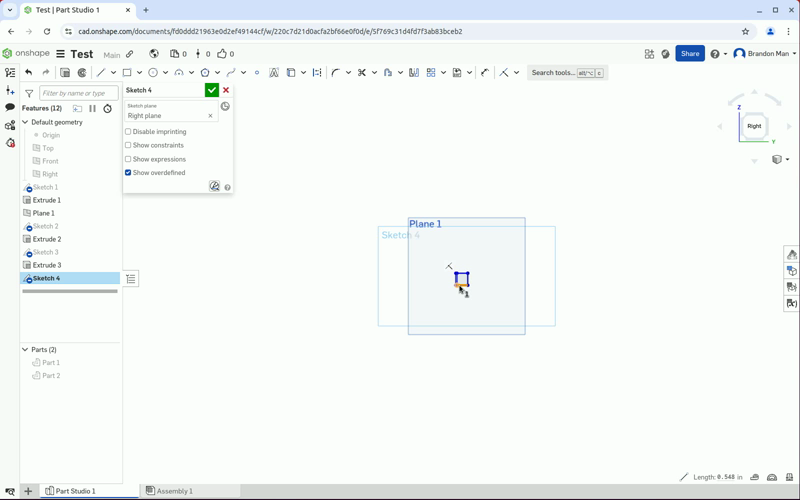
scroll(-6)
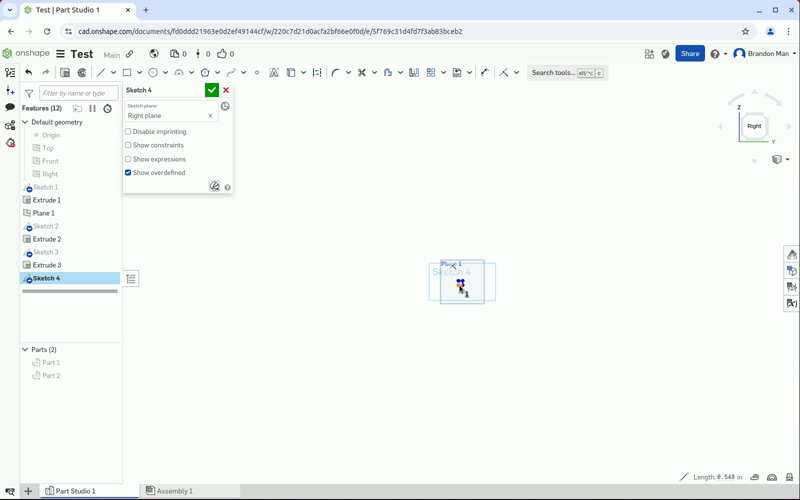
mouse_move(73, 352)
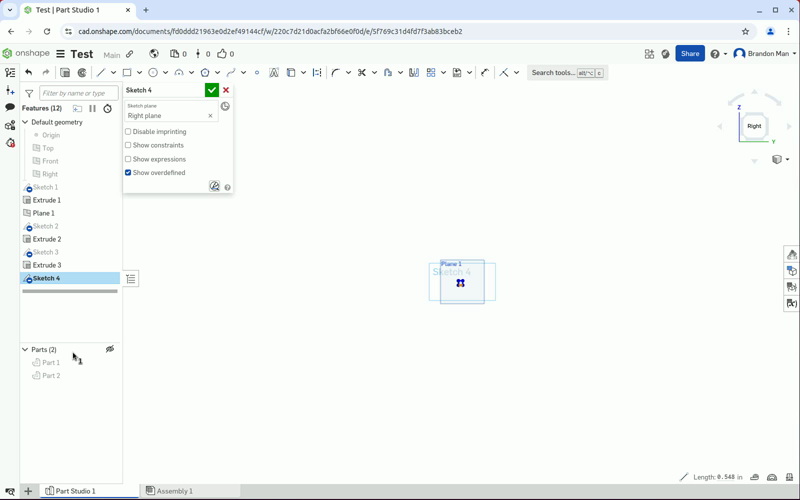
key(shift+y)
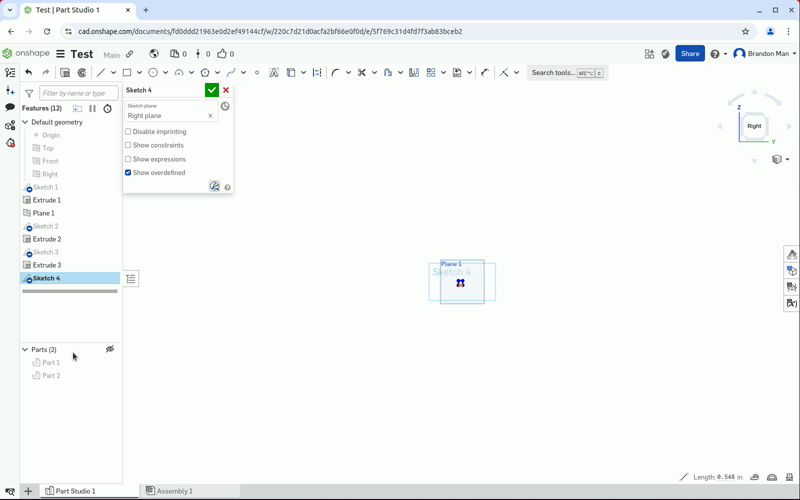
key(shift+e)
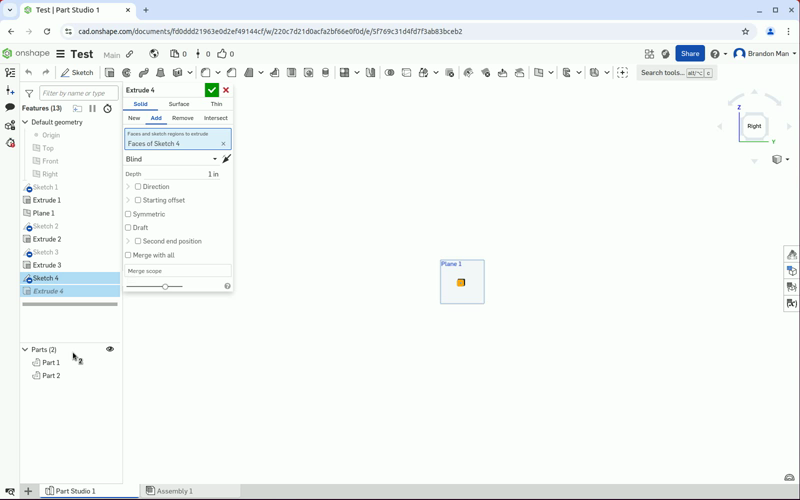
mouse_move(143, 106)
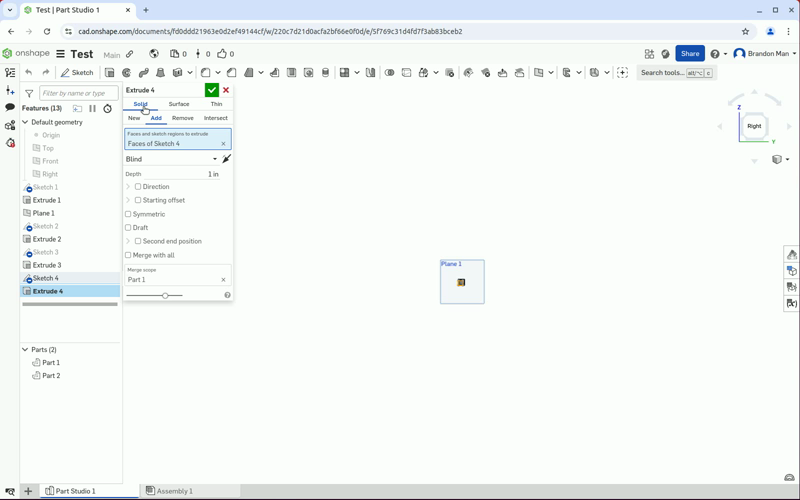
click(143, 106)
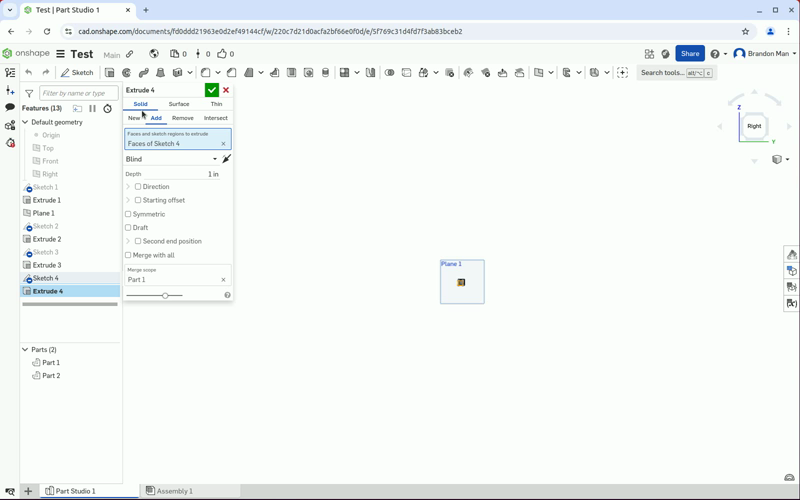
mouse_move(137, 120)
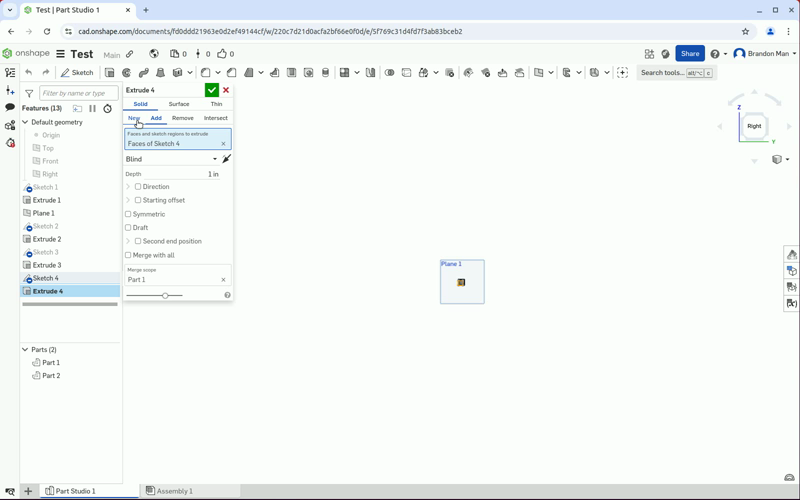
click(137, 120)
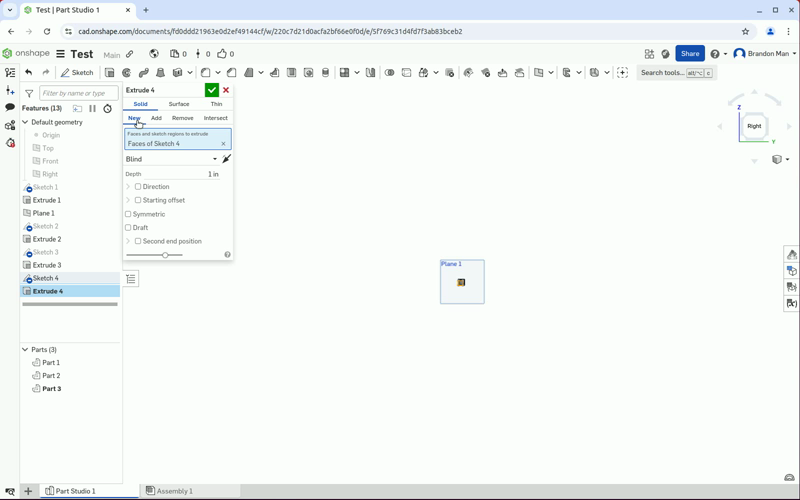
key(tab, 4)
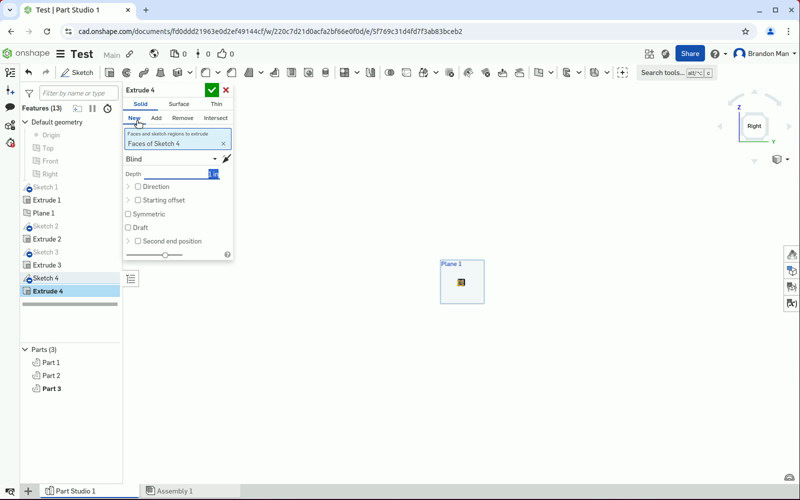
text(-0.241)
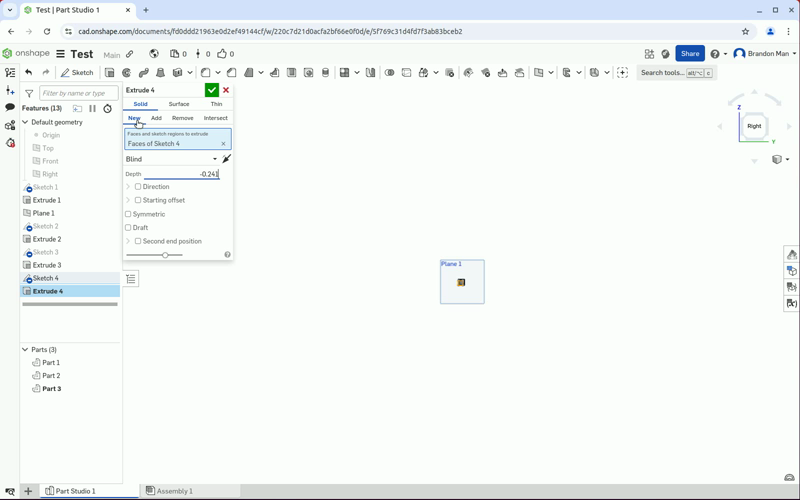
key(enter)
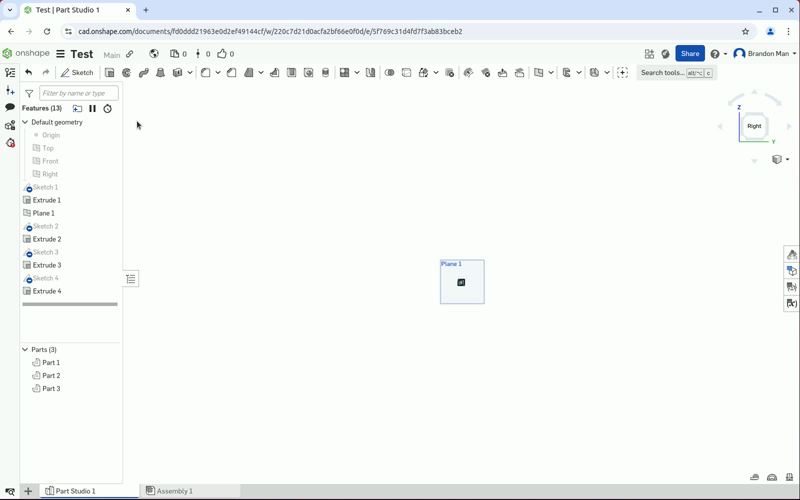
key(shift+h)
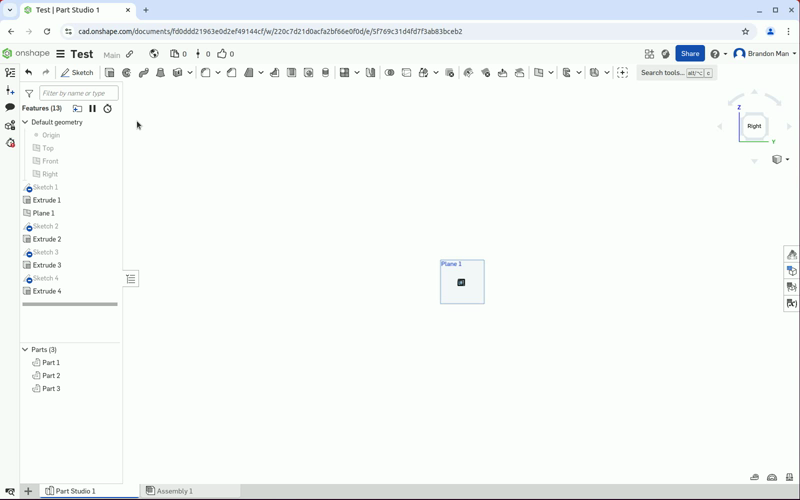
key(shift+h)
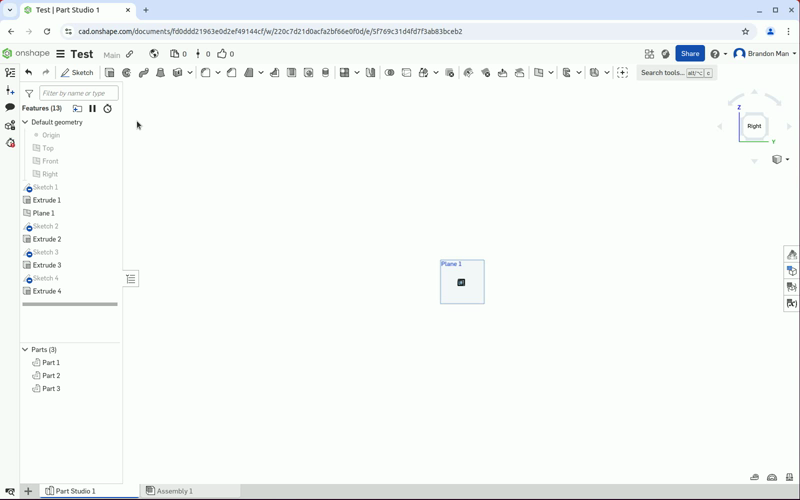
mouse_move(73, 189)
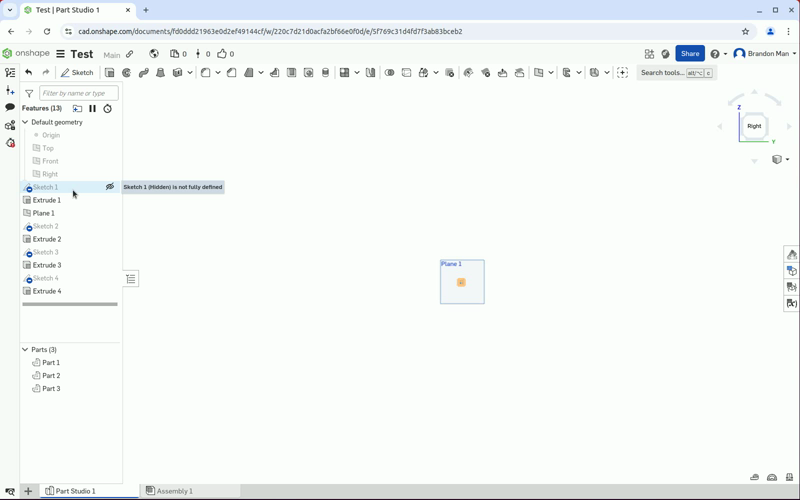
click(73, 189)
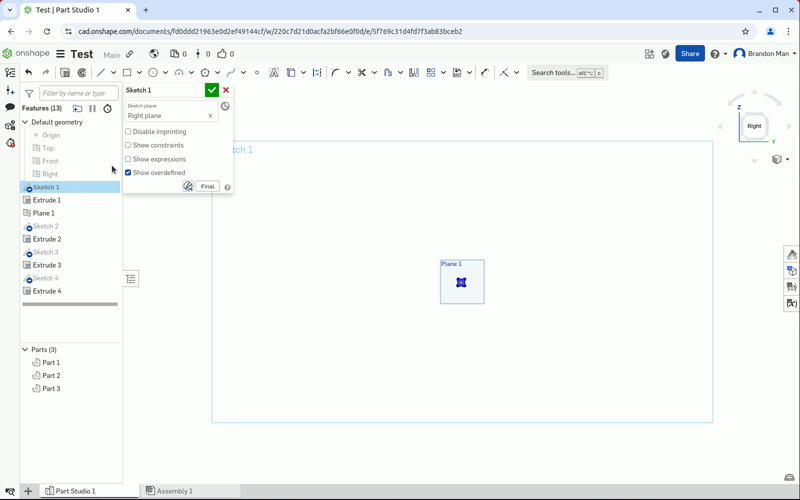
mouse_move(229, 92)
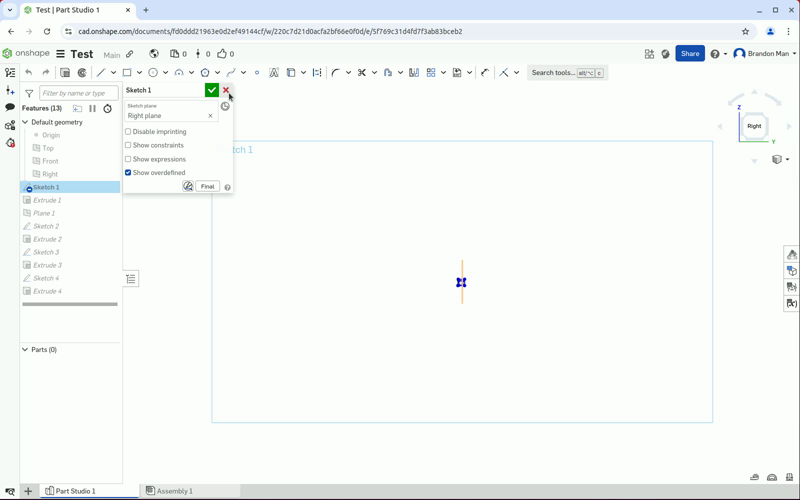
click(229, 92)
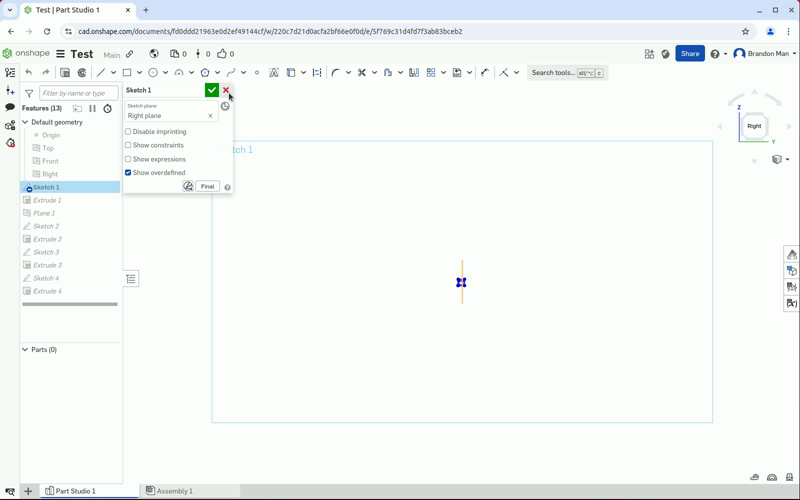
key(shift+s)
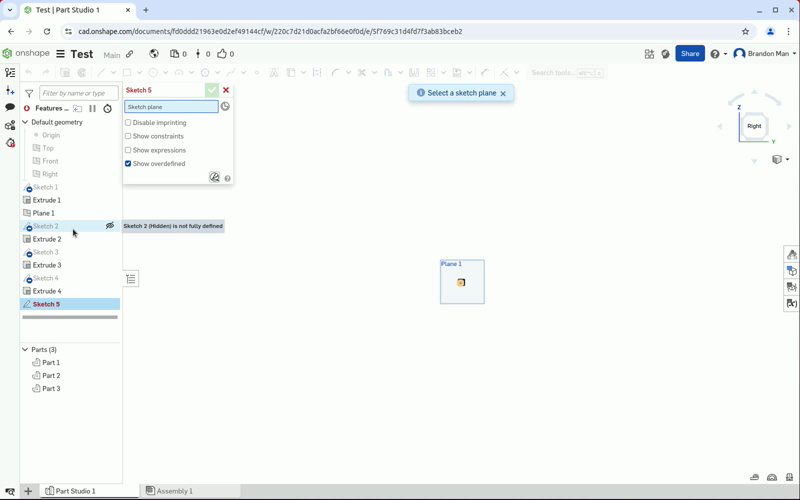
scroll(3)
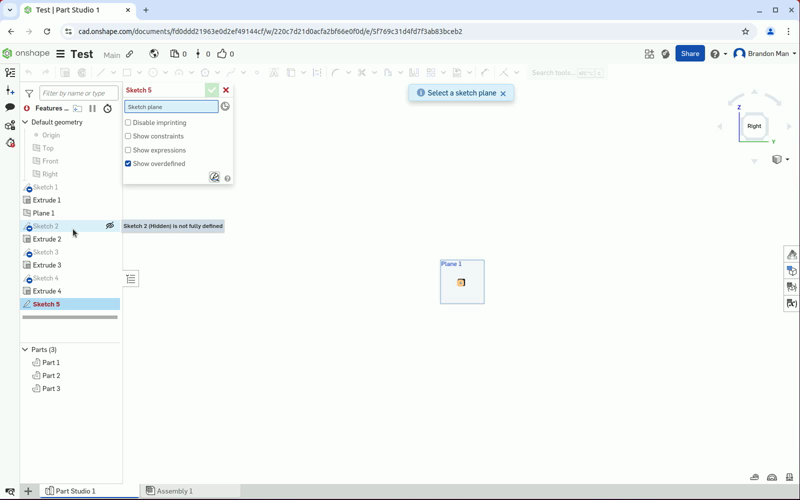
mouse_move(73, 176)
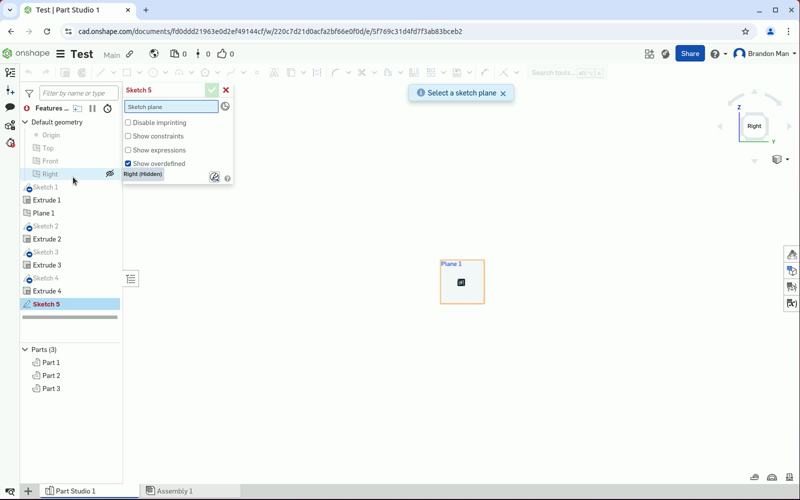
click(73, 176)
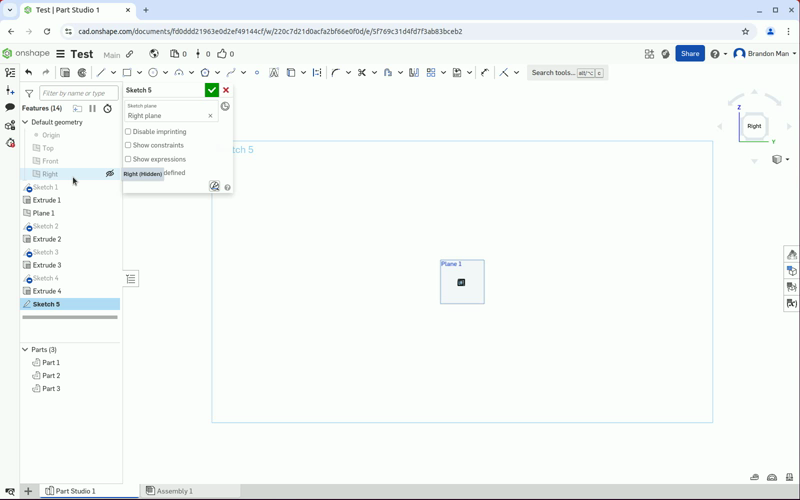
mouse_move(73, 352)
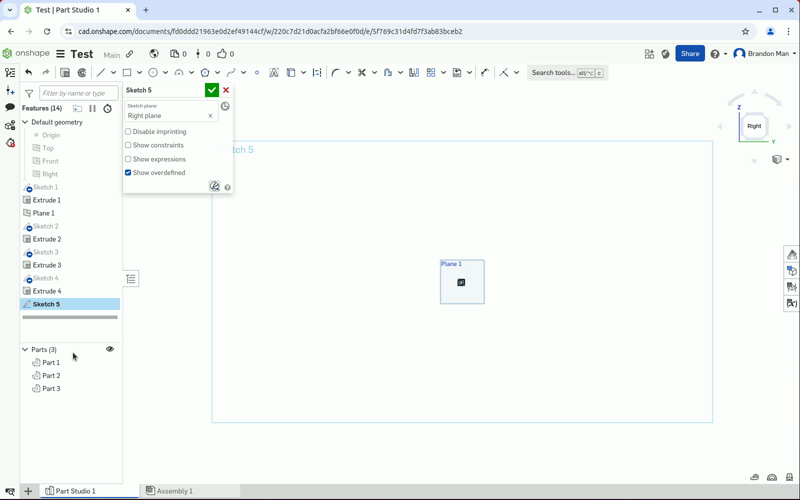
key(y)
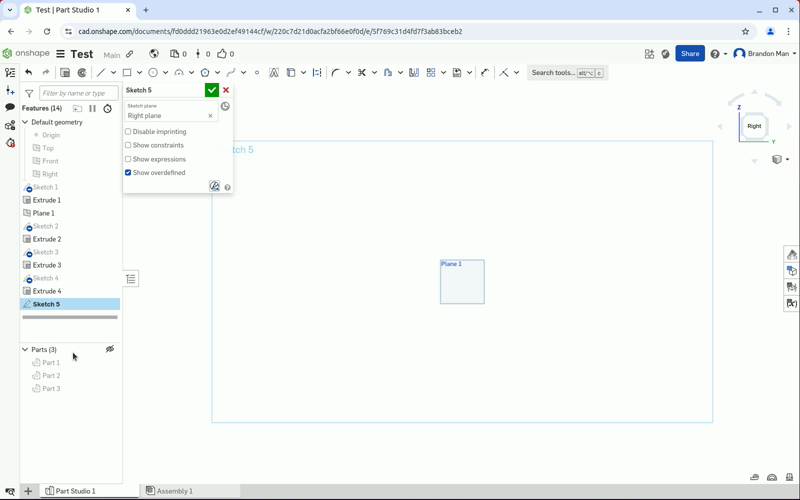
key(l)
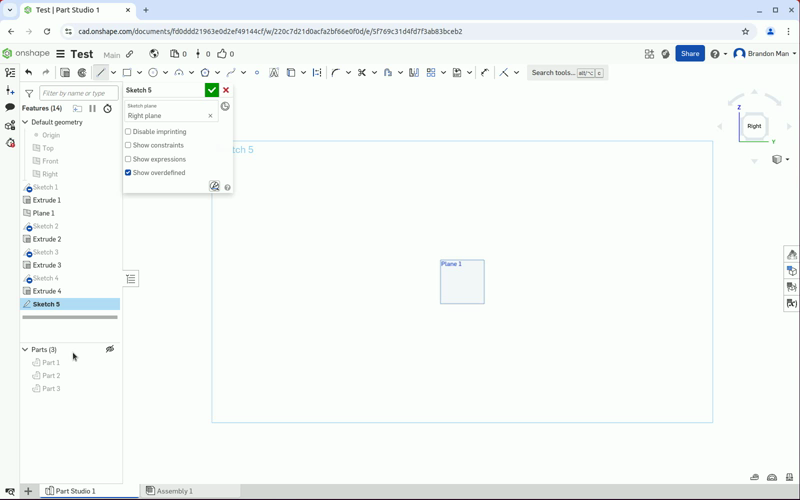
key_down(shift)
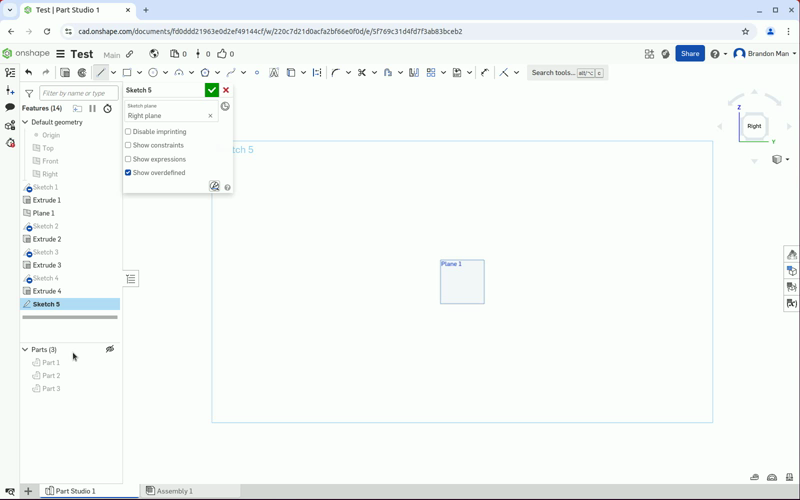
mouse_move(459, 284)
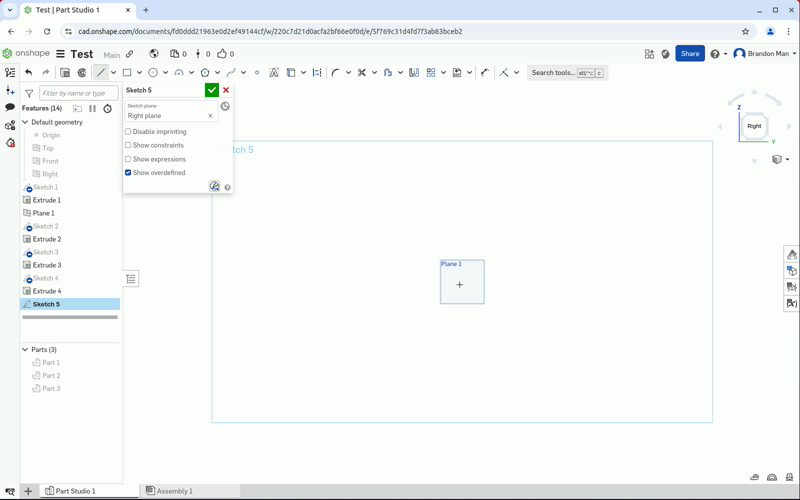
click(459, 284)
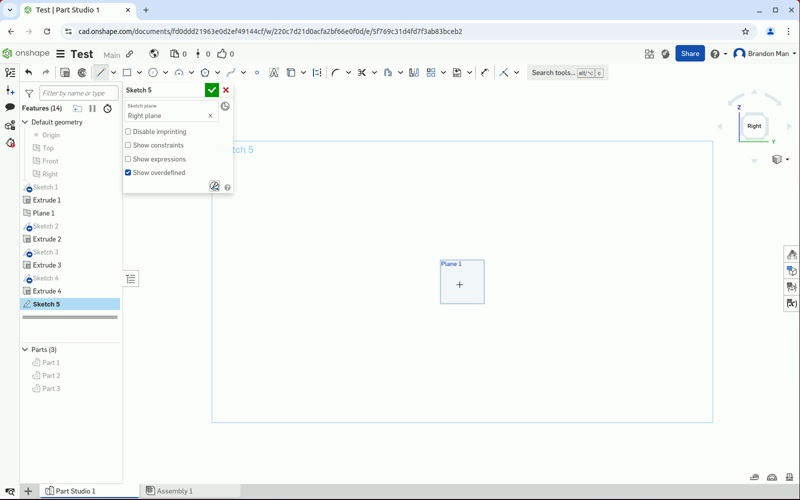
key_up(shift)
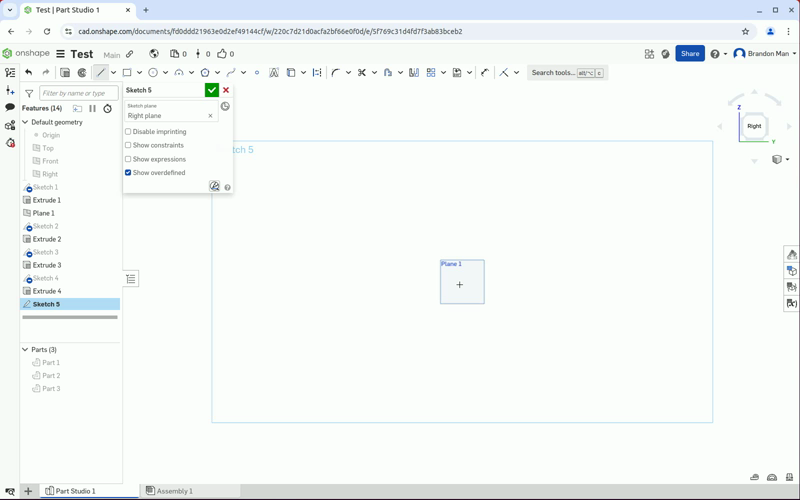
key_down(shift)
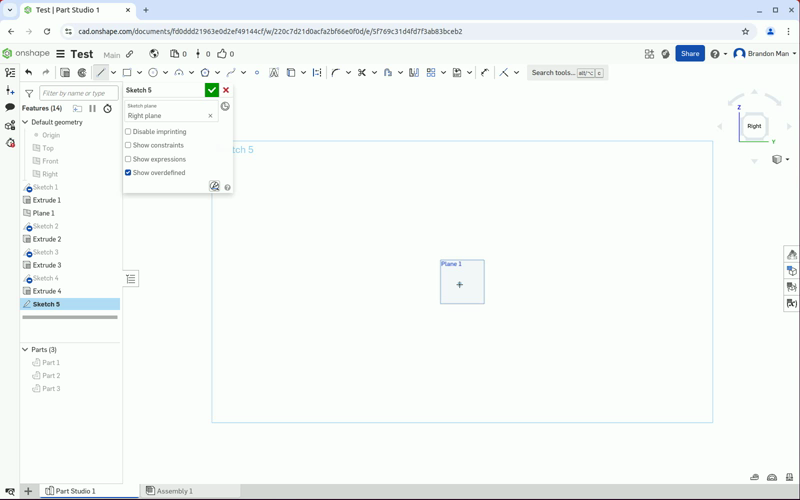
mouse_move(489, 284)
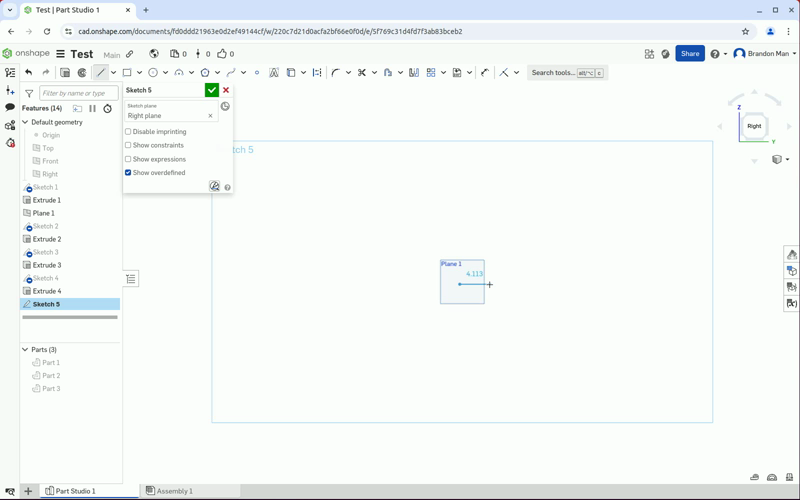
mouse_move(464, 284)
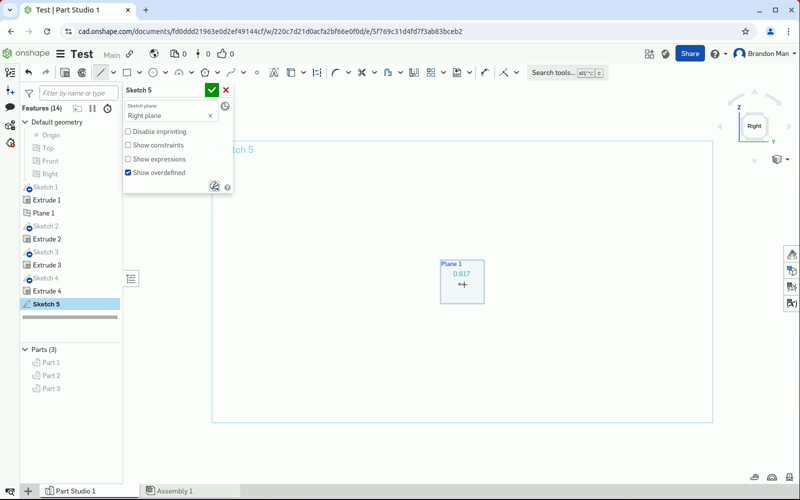
scroll(6)
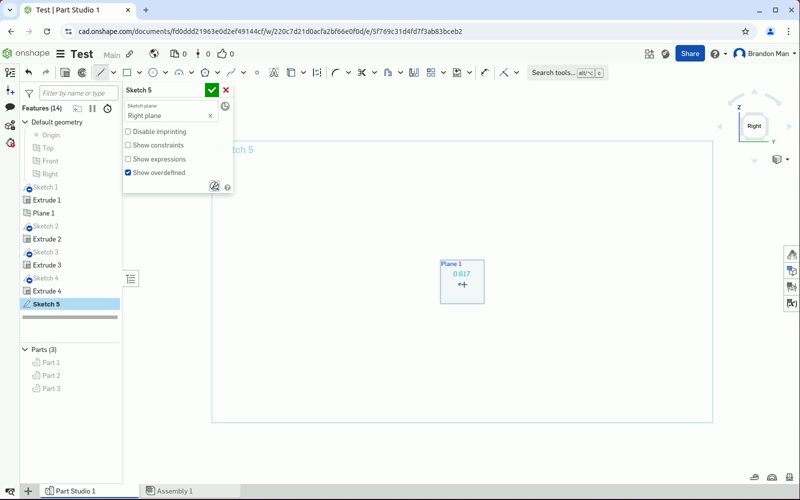
scroll(6)
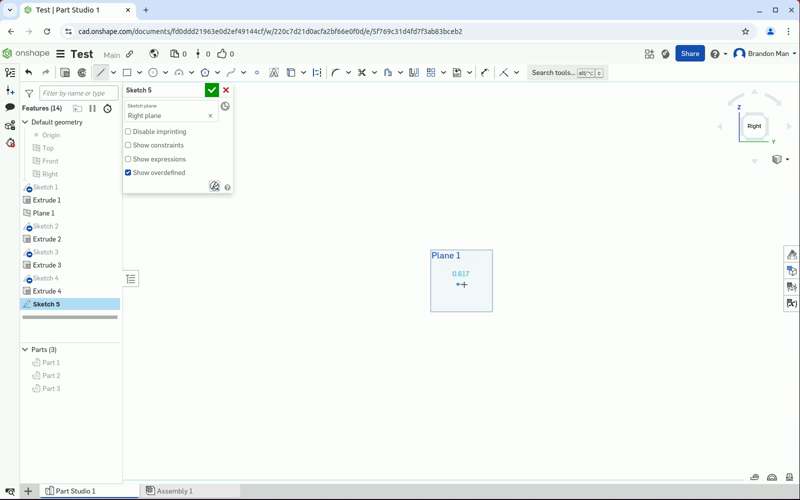
scroll(6)
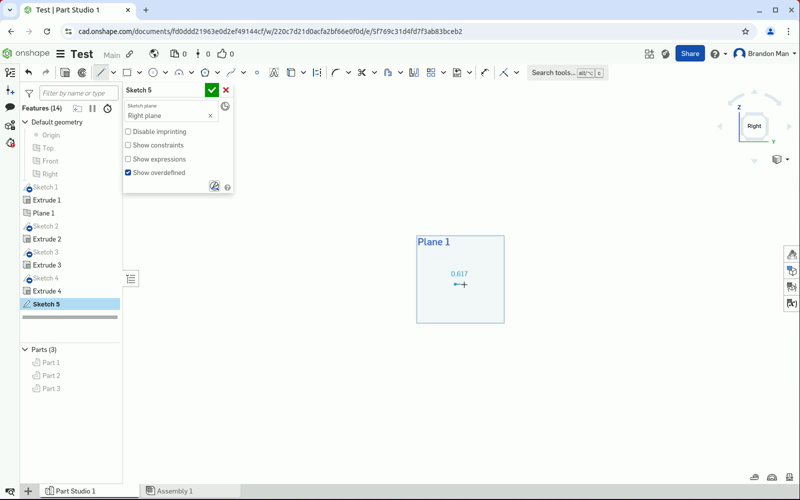
scroll(6)
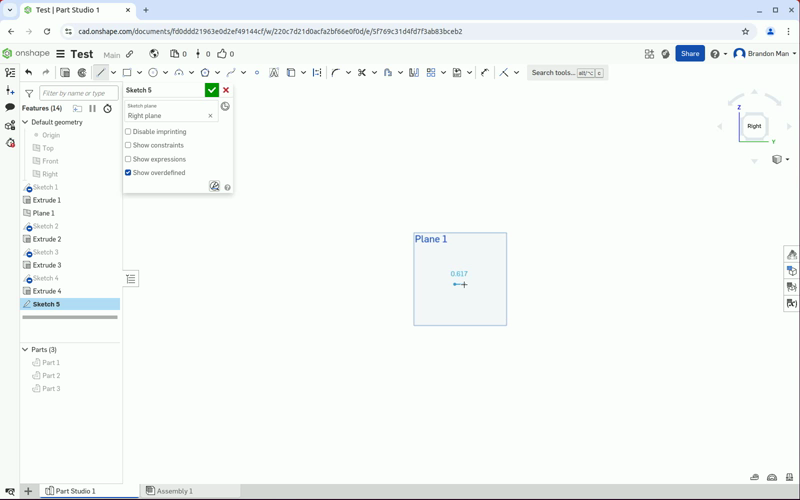
scroll(6)
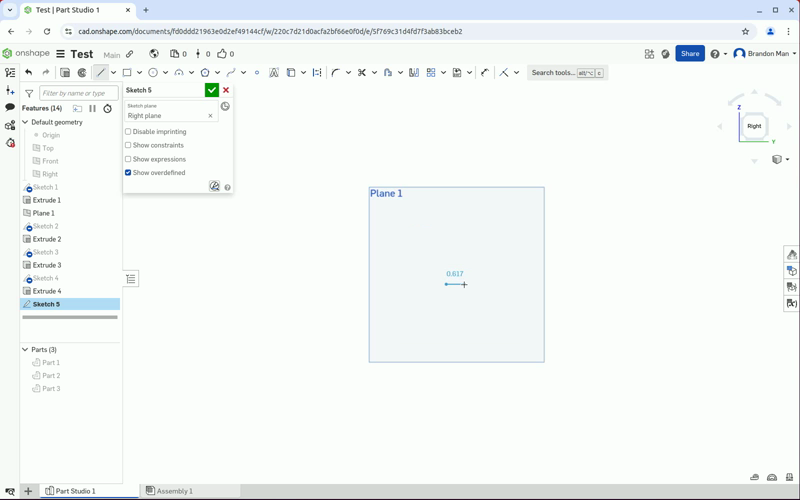
scroll(6)
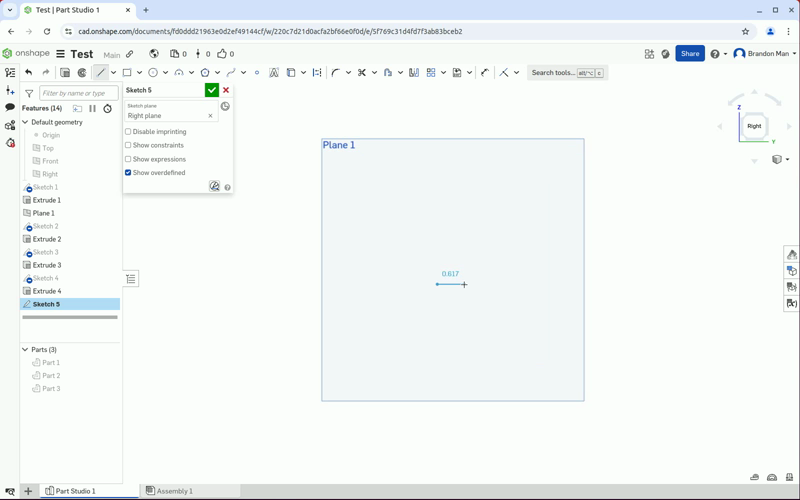
scroll(6)
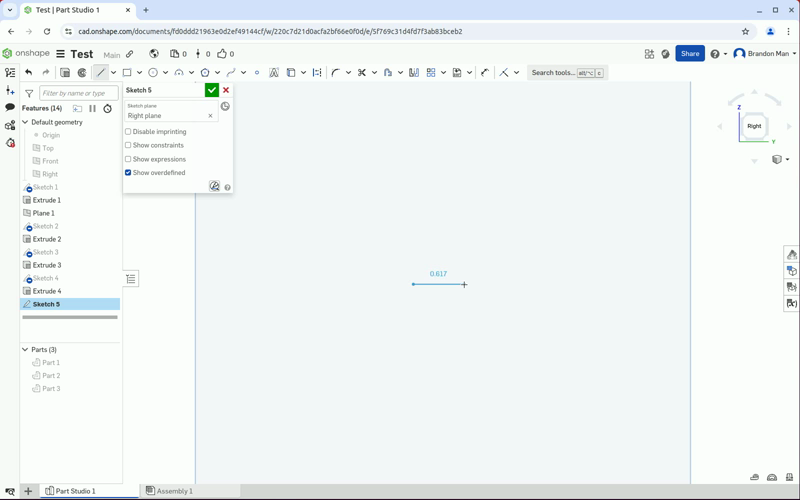
click(464, 284)
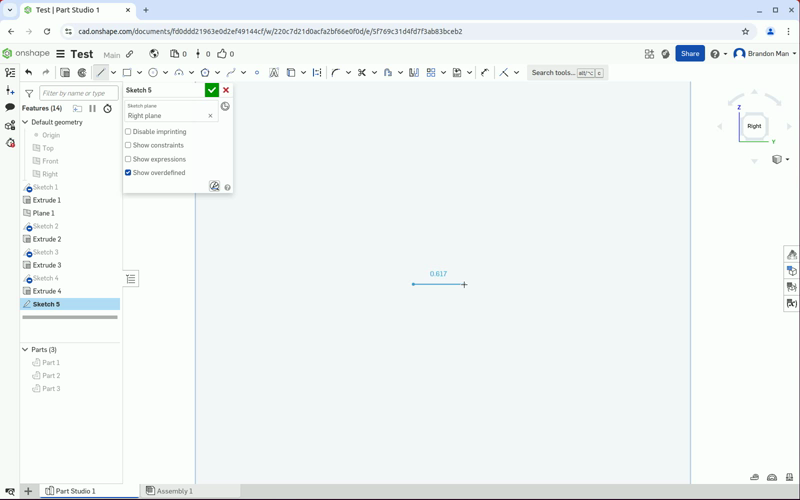
scroll(-6)
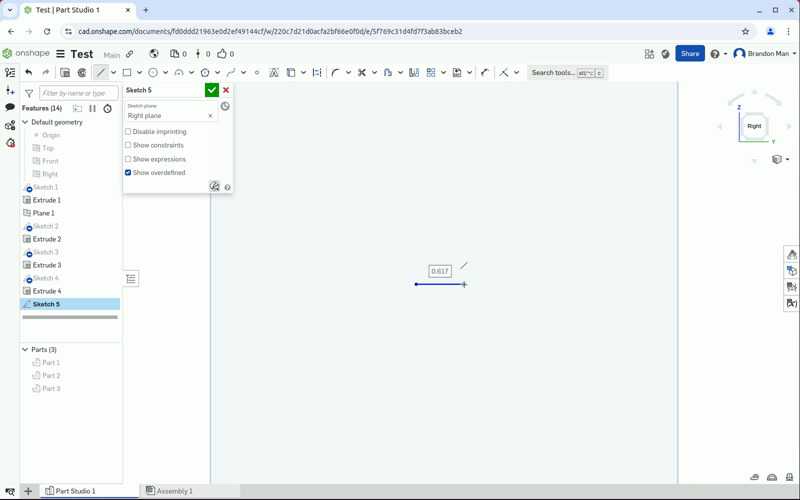
scroll(-6)
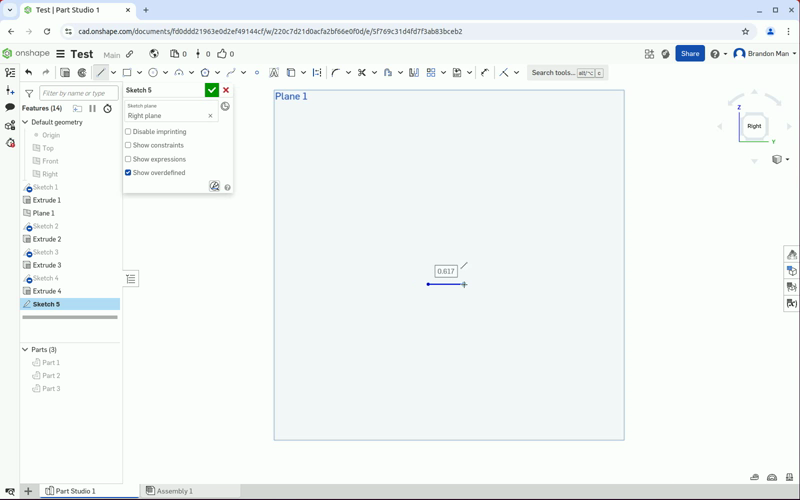
scroll(-6)
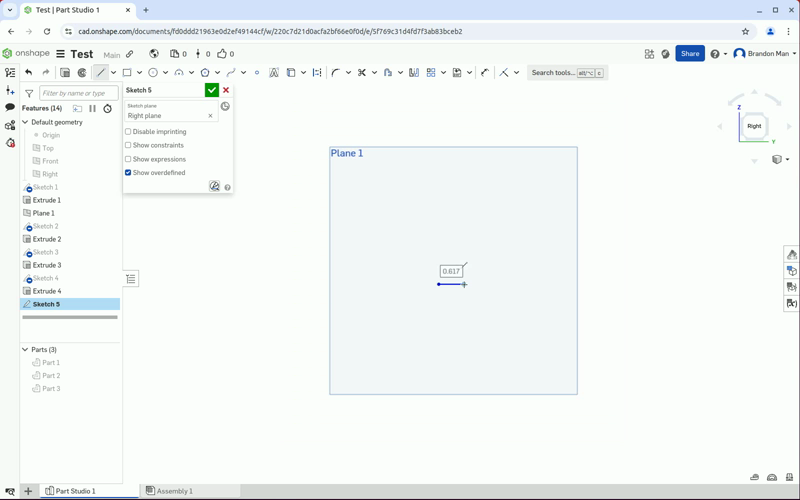
scroll(-6)
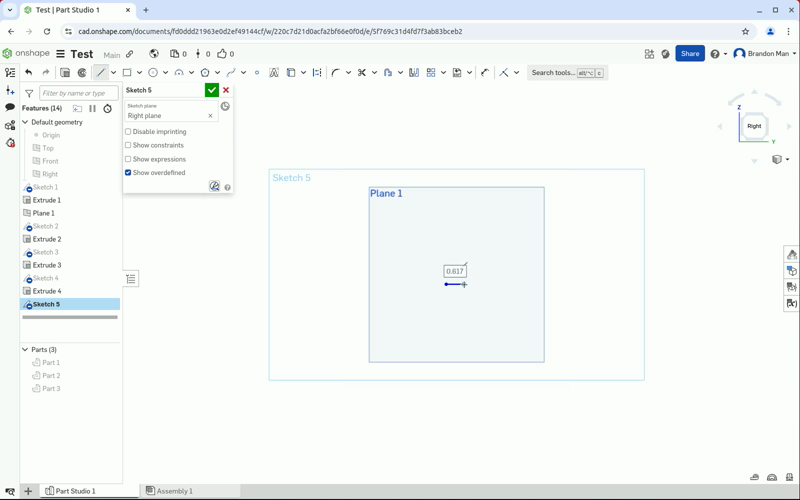
scroll(-6)
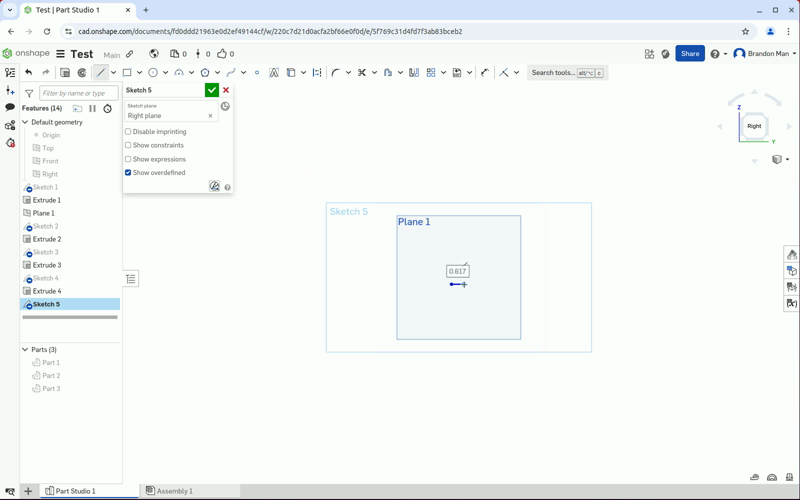
scroll(-6)
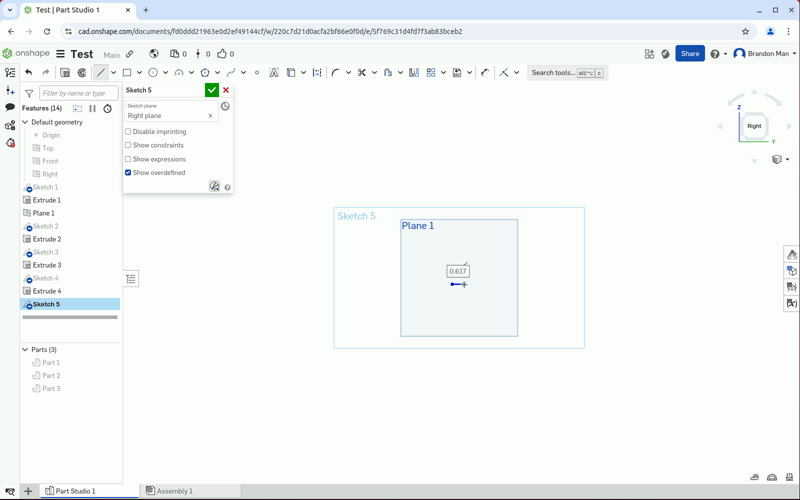
scroll(-6)
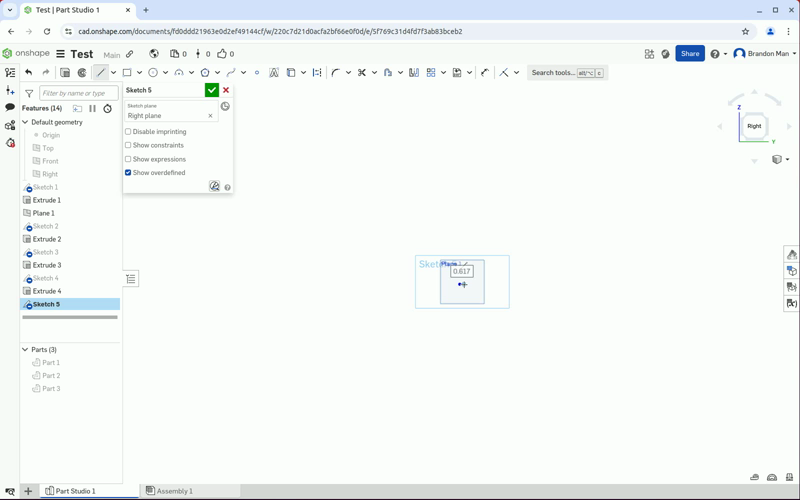
key_up(shift)
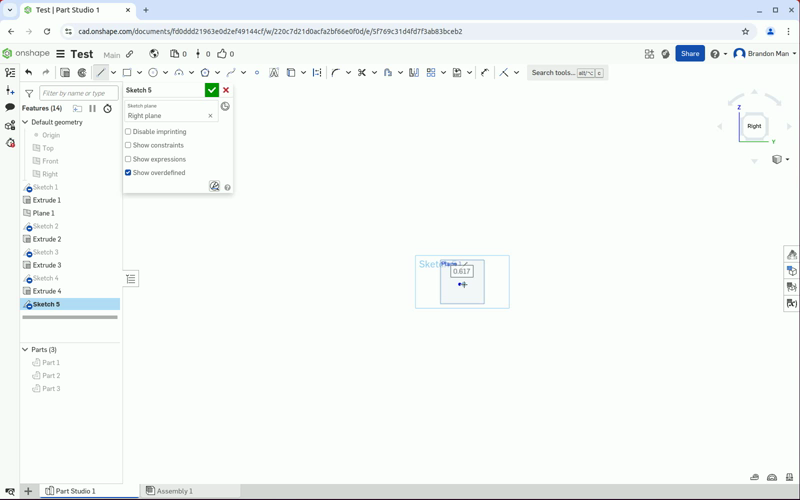
key_down(shift)
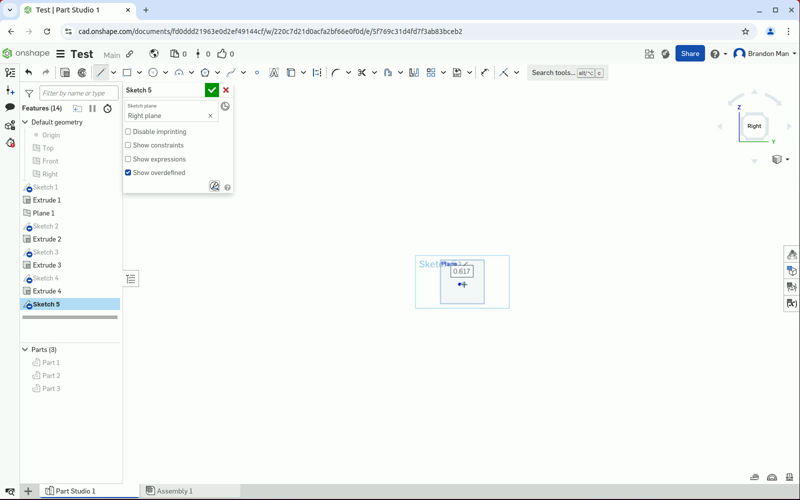
mouse_move(494, 284)
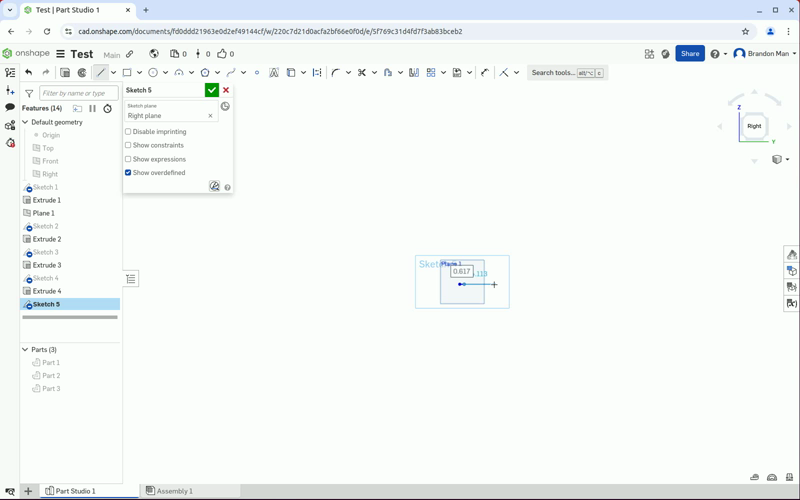
mouse_move(464, 279)
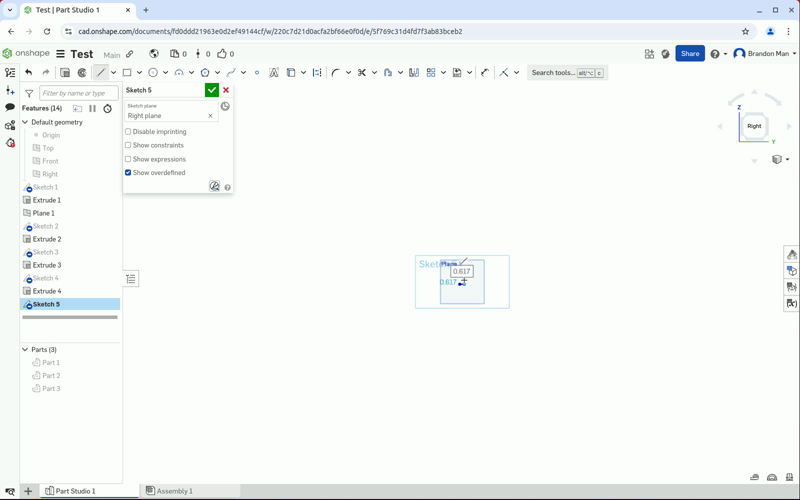
scroll(6)
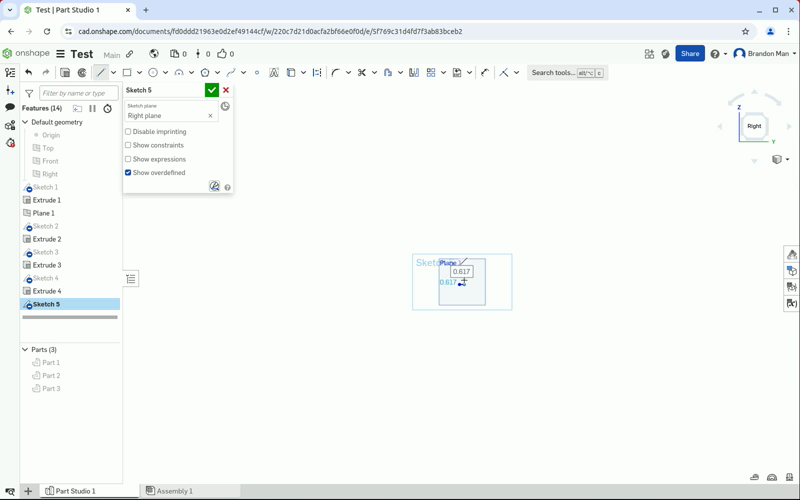
scroll(6)
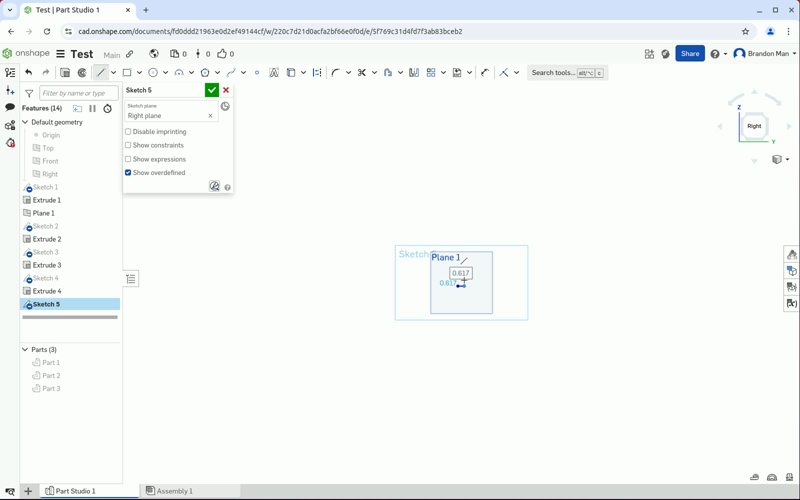
scroll(6)
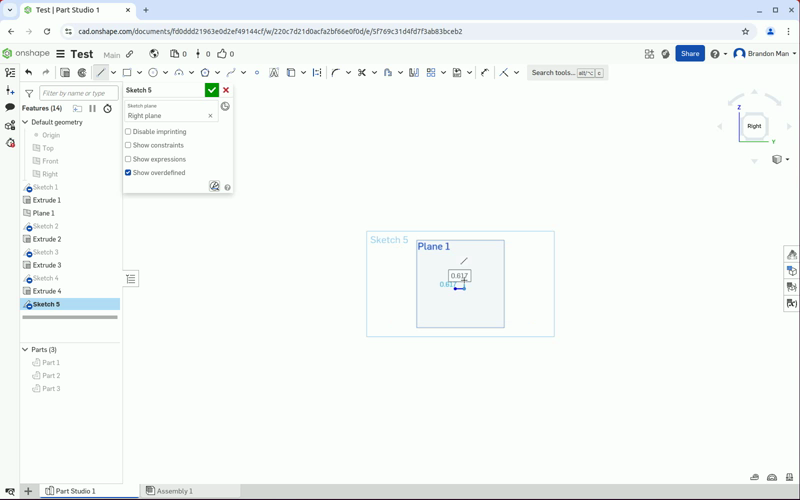
scroll(6)
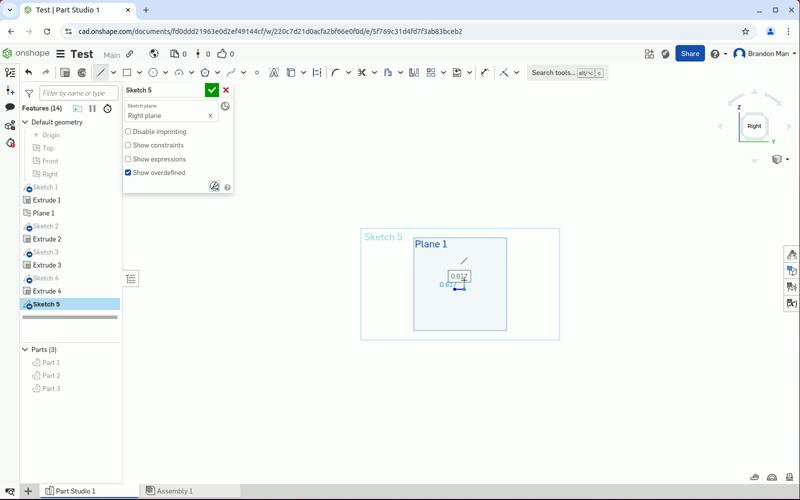
scroll(6)
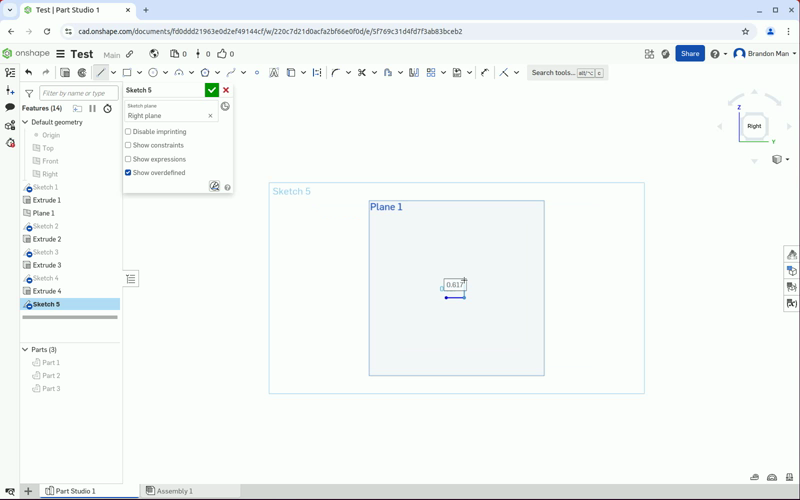
scroll(6)
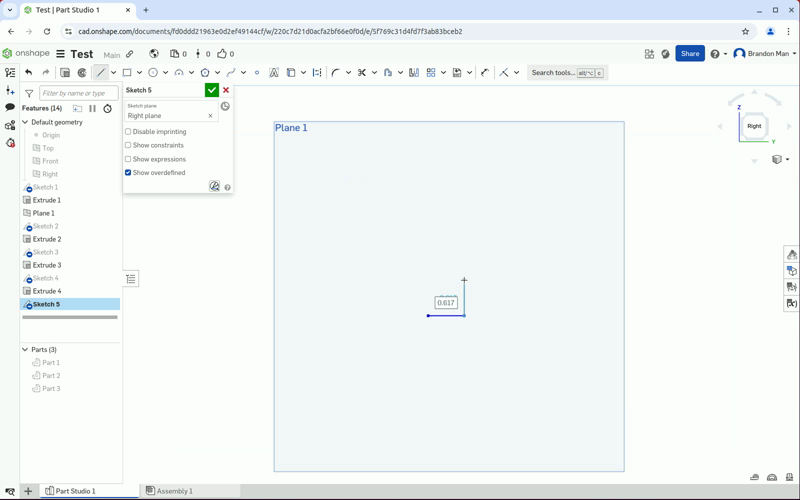
scroll(6)
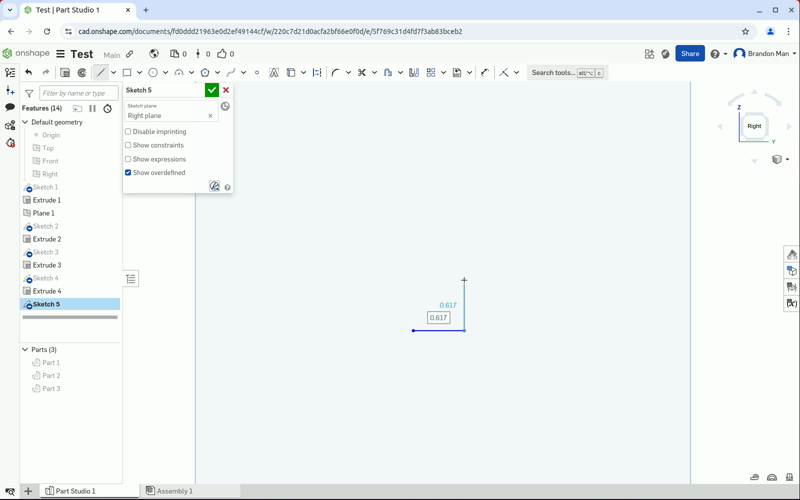
click(464, 279)
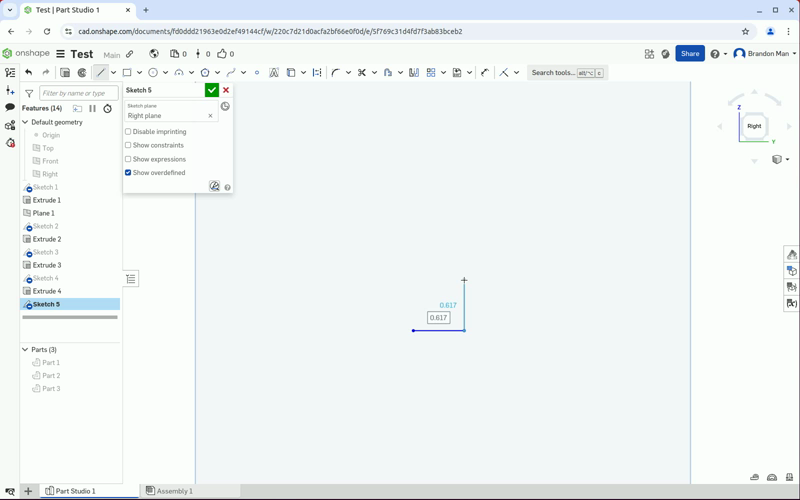
scroll(-6)
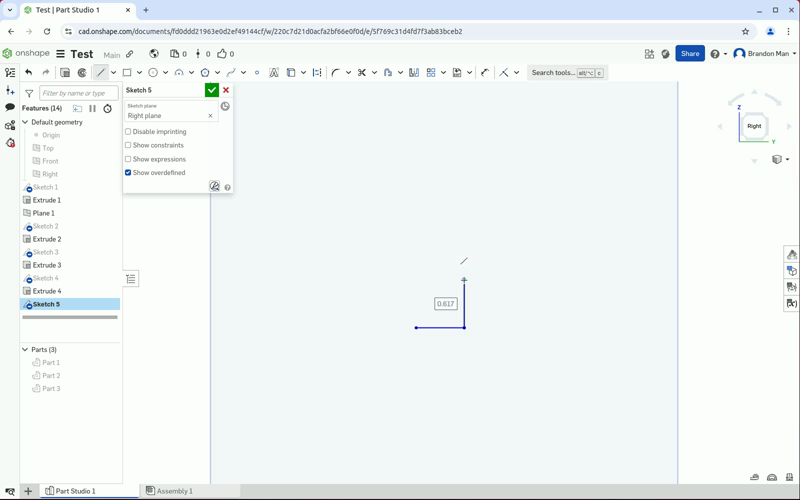
scroll(-6)
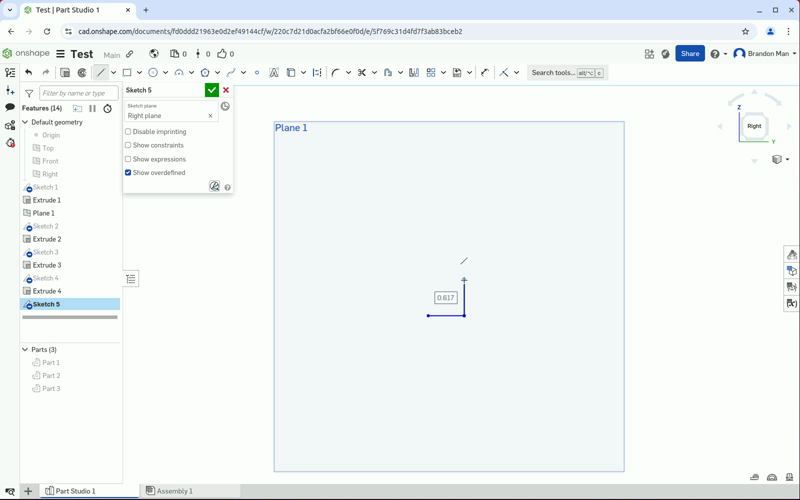
scroll(-6)
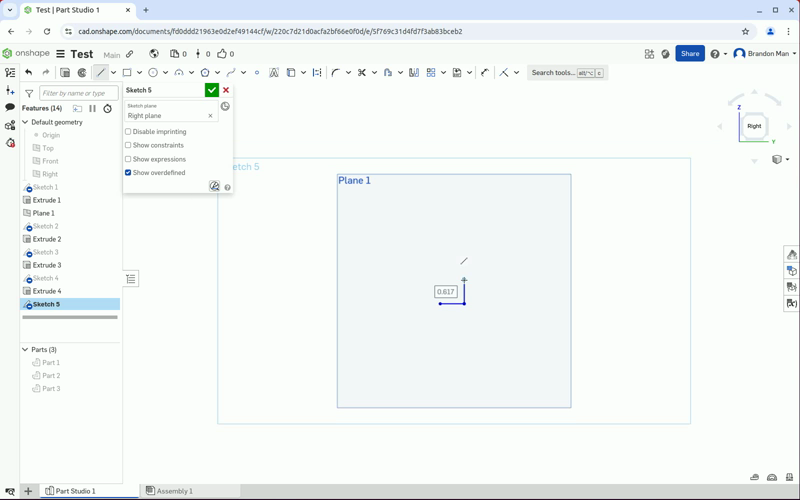
scroll(-6)
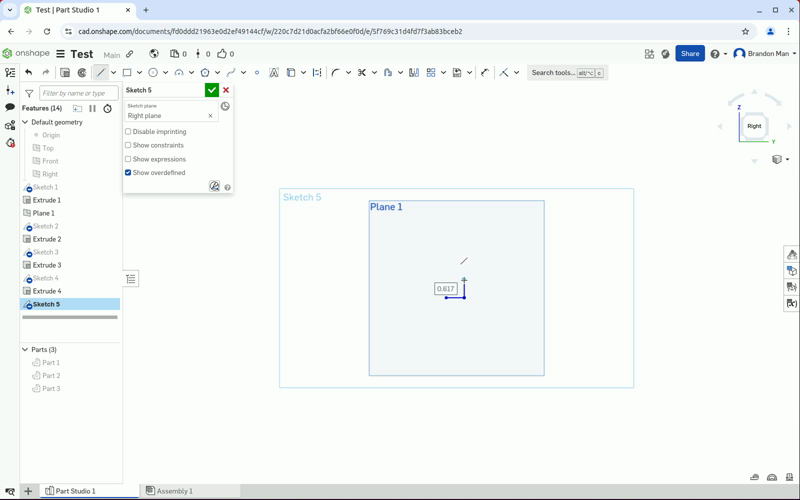
scroll(-6)
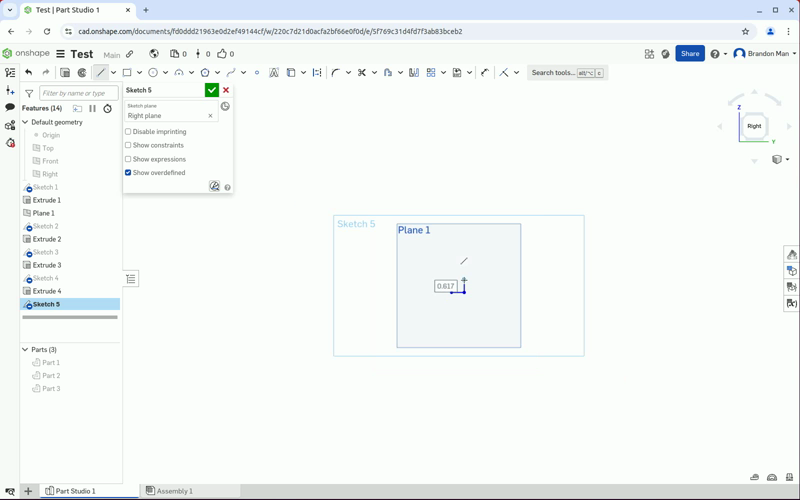
scroll(-6)
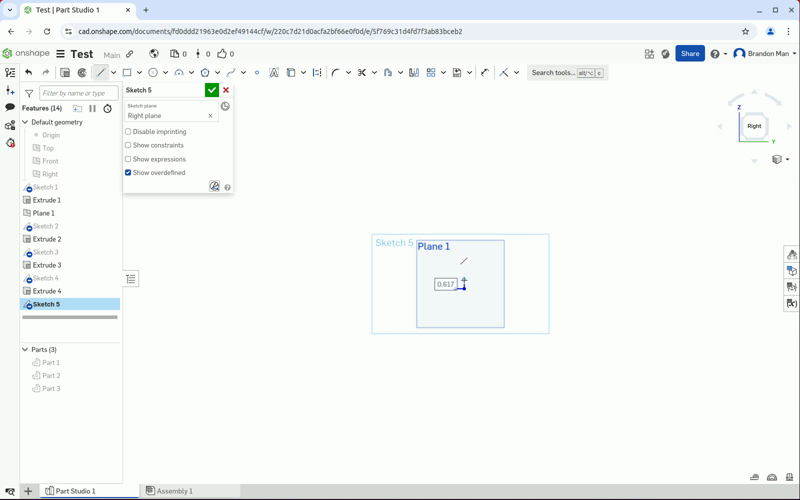
scroll(-6)
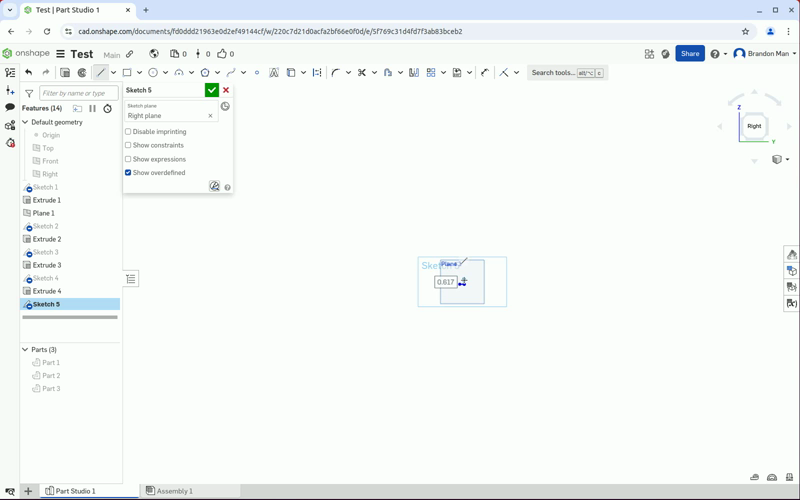
key_up(shift)
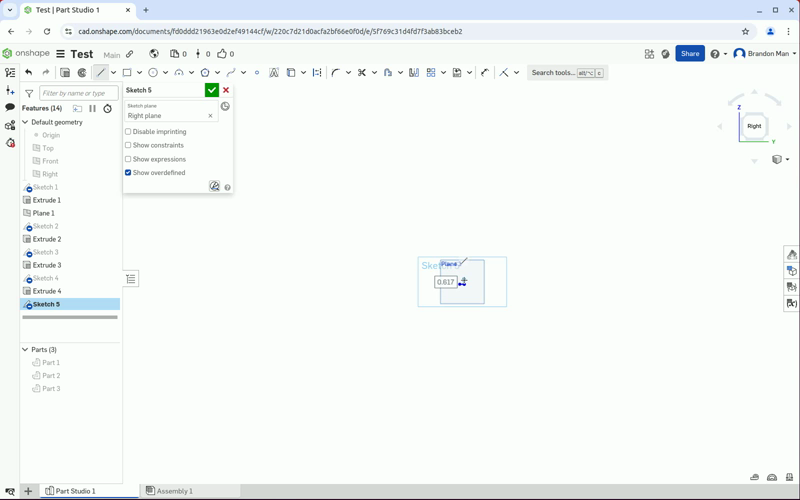
key_down(shift)
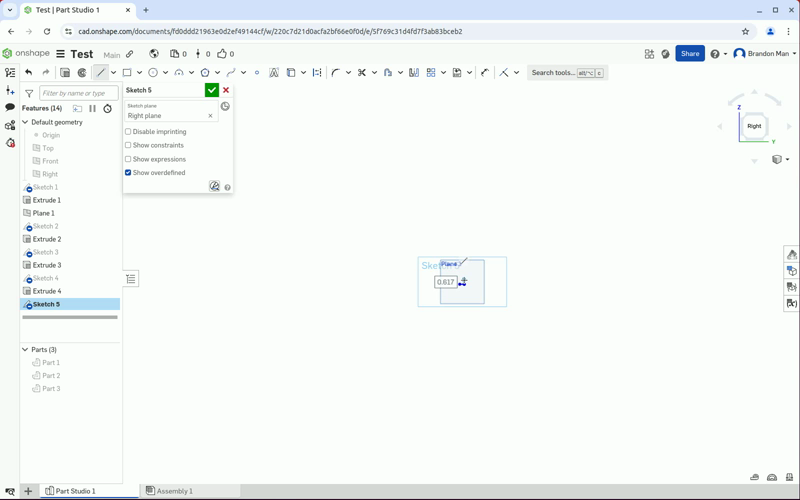
mouse_move(494, 279)
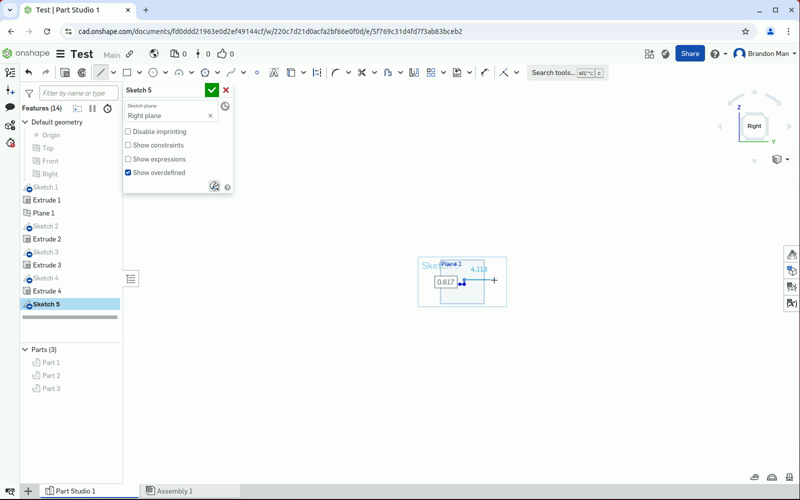
mouse_move(459, 279)
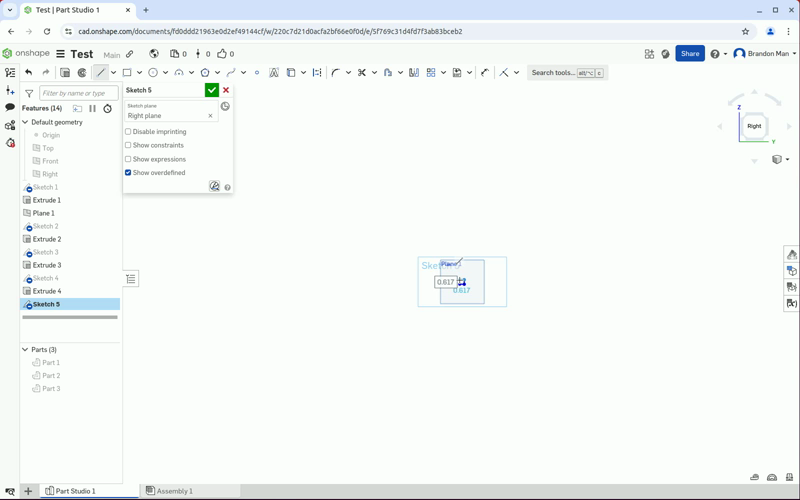
scroll(6)
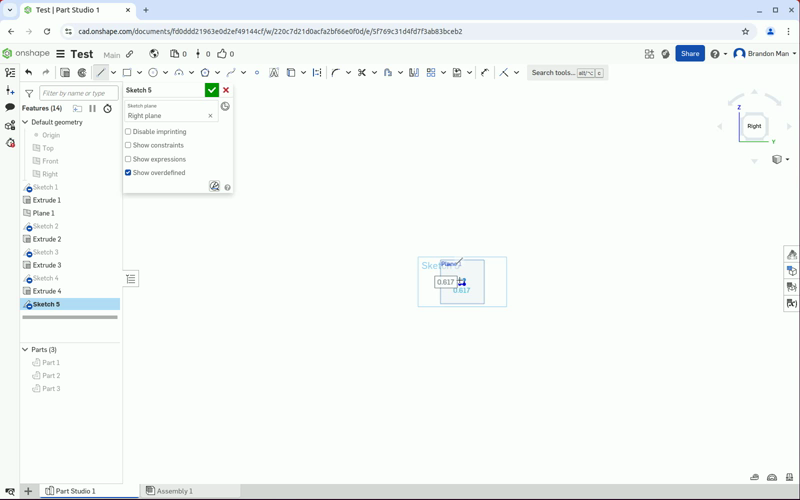
scroll(6)
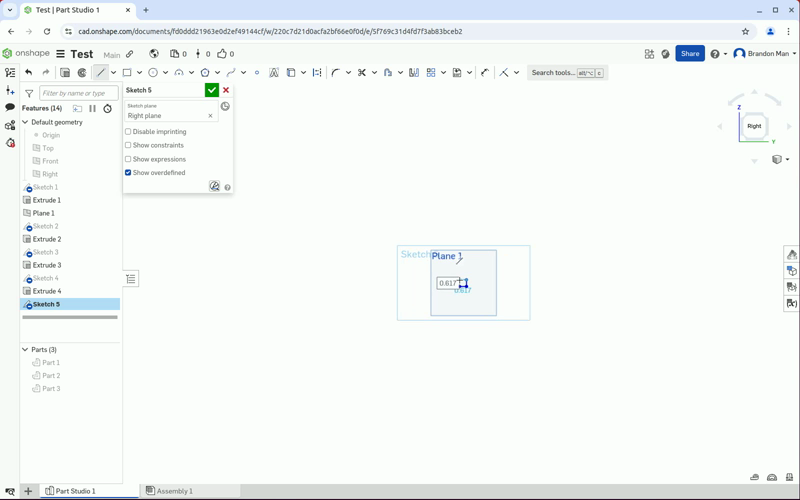
scroll(6)
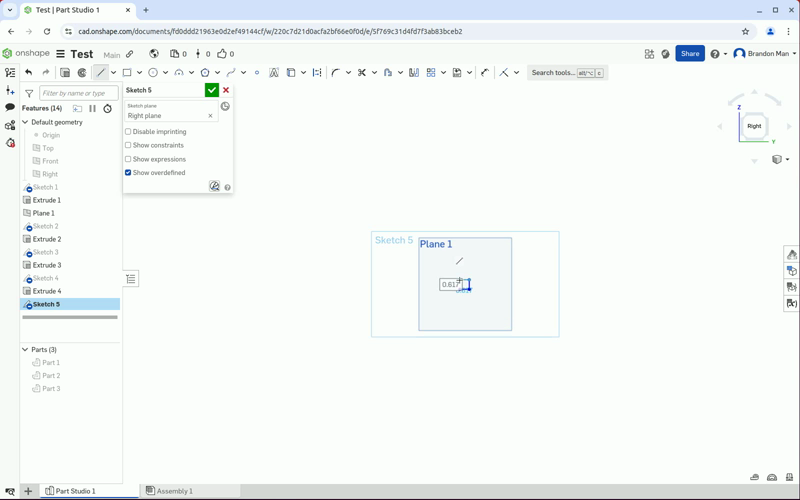
scroll(6)
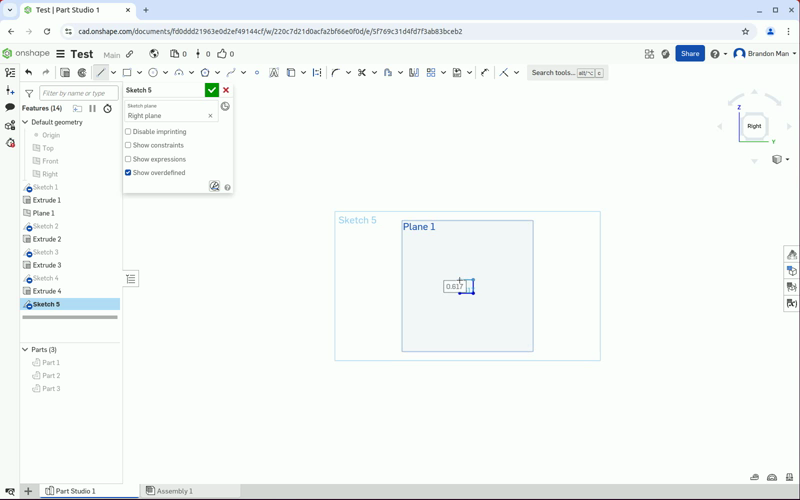
scroll(6)
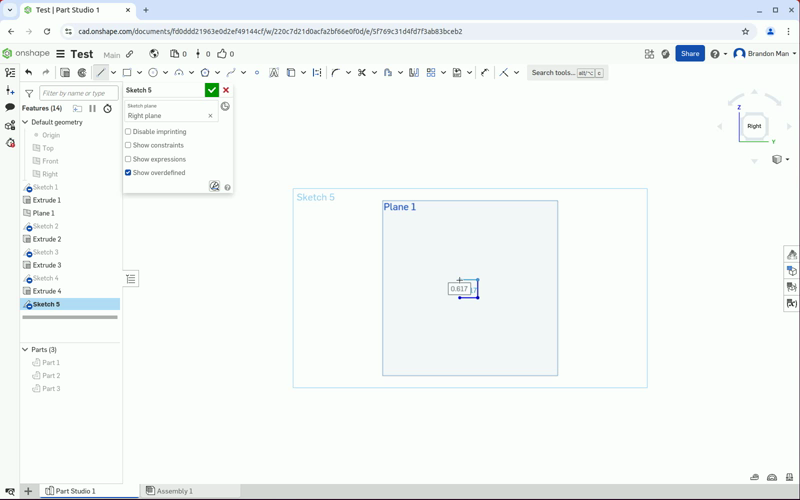
scroll(6)
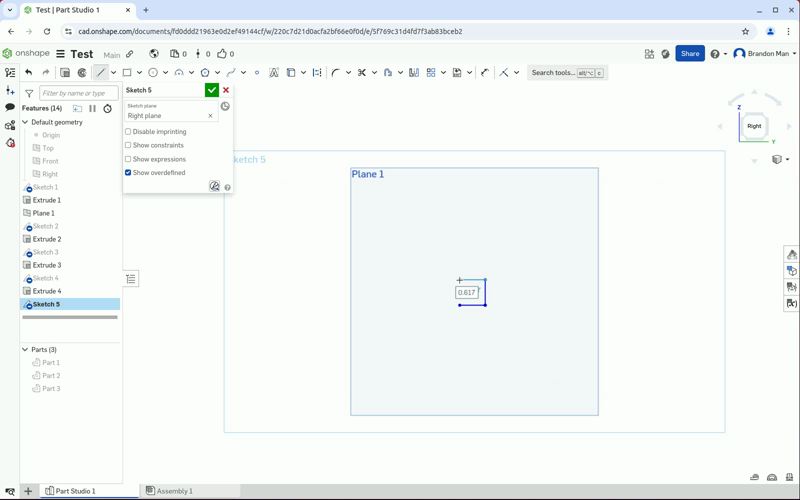
scroll(6)
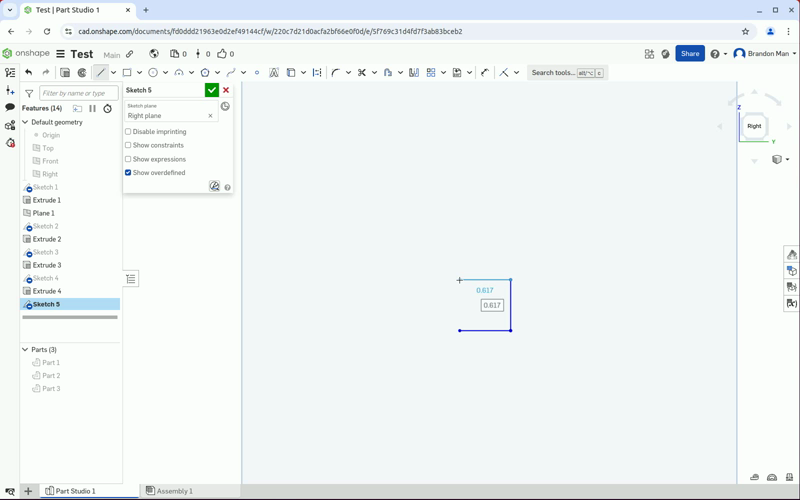
click(459, 279)
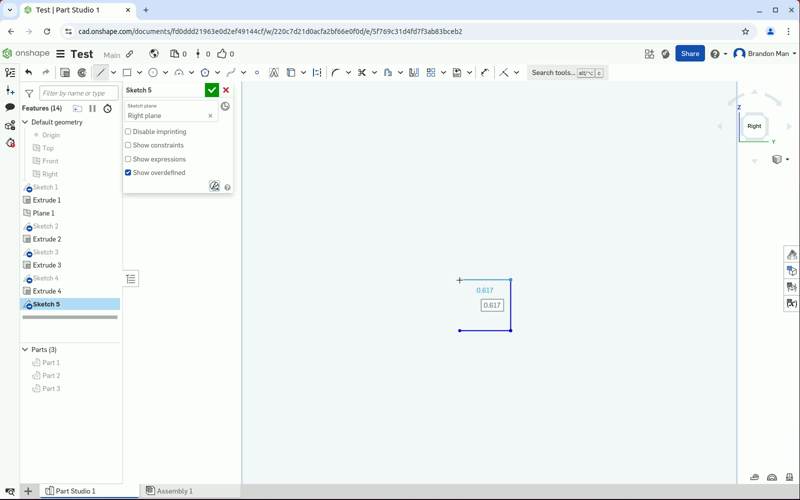
scroll(-6)
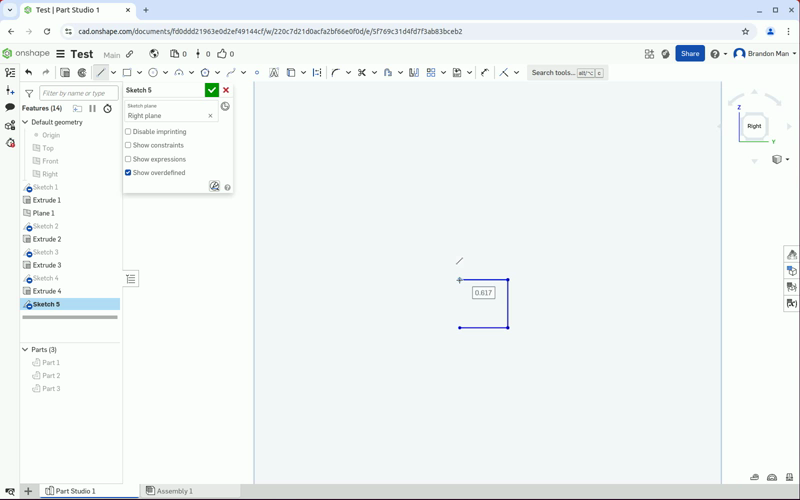
scroll(-6)
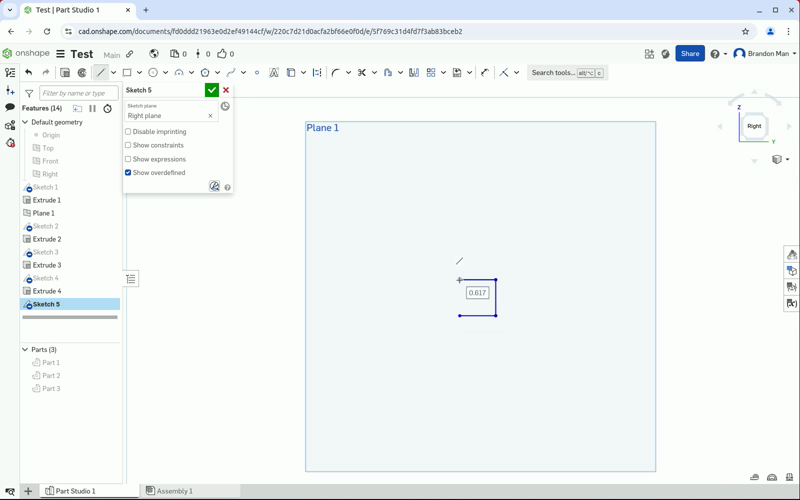
scroll(-6)
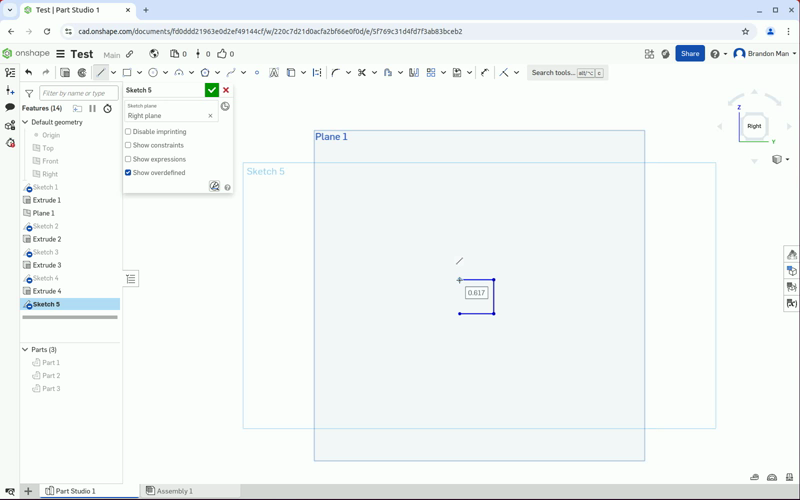
scroll(-6)
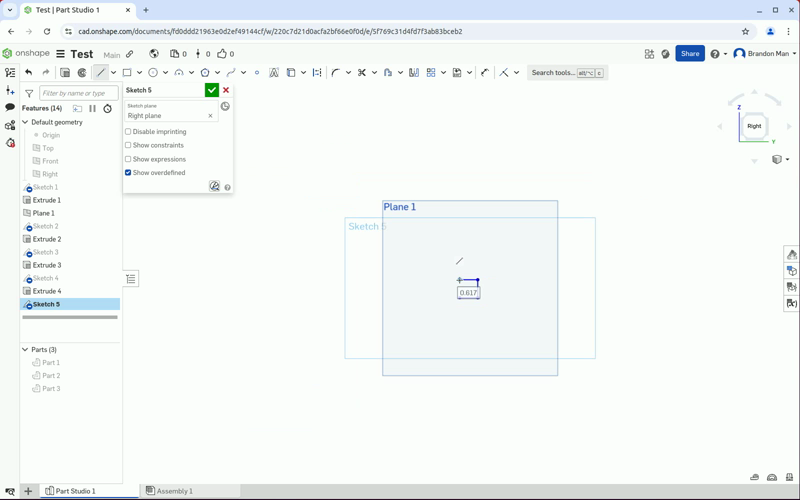
scroll(-6)
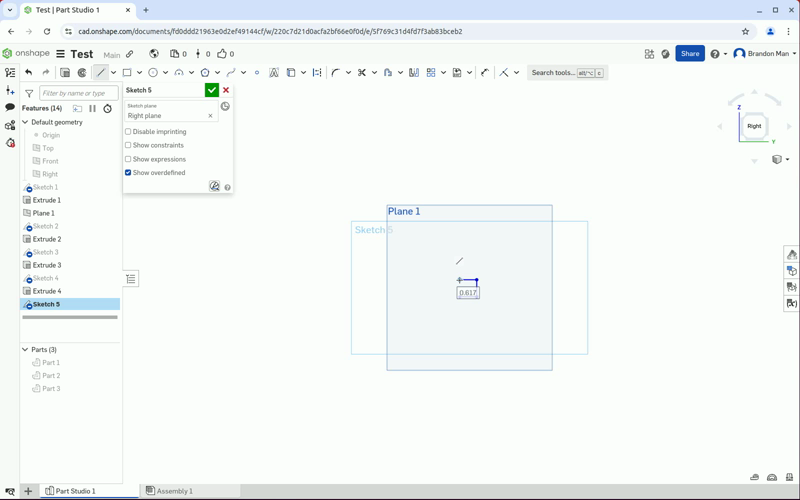
scroll(-6)
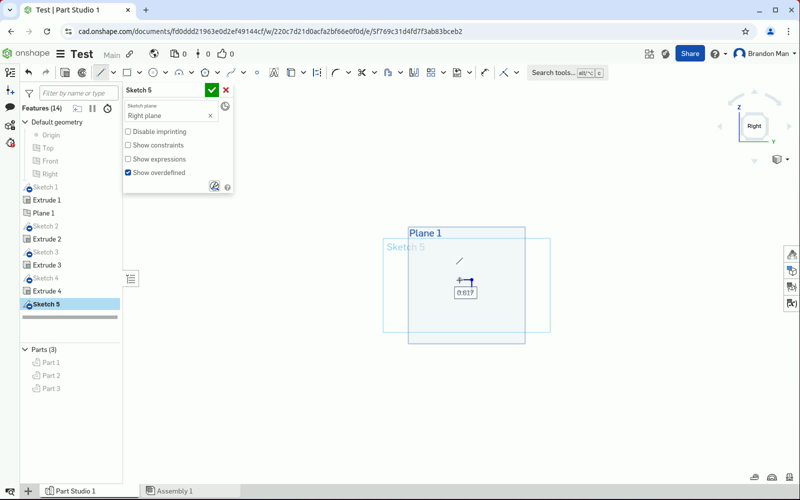
scroll(-6)
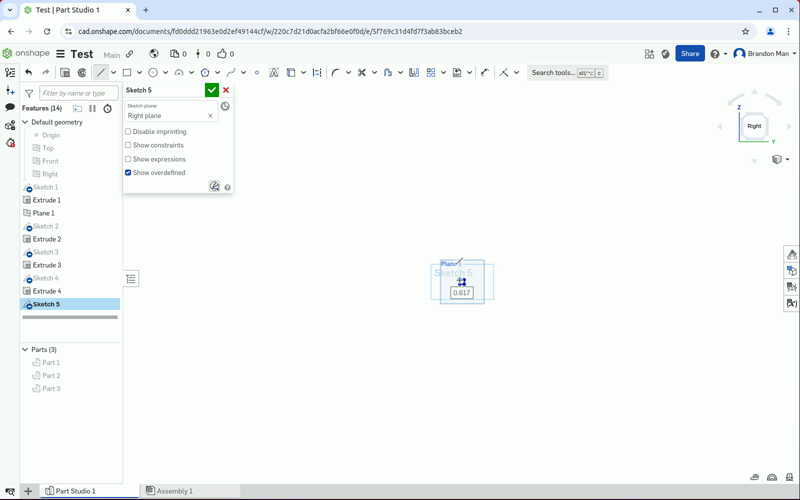
key_up(shift)
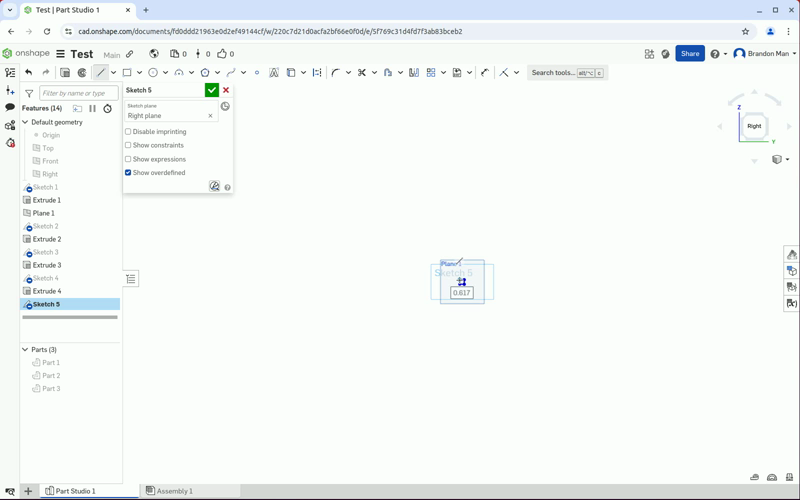
mouse_move(489, 279)
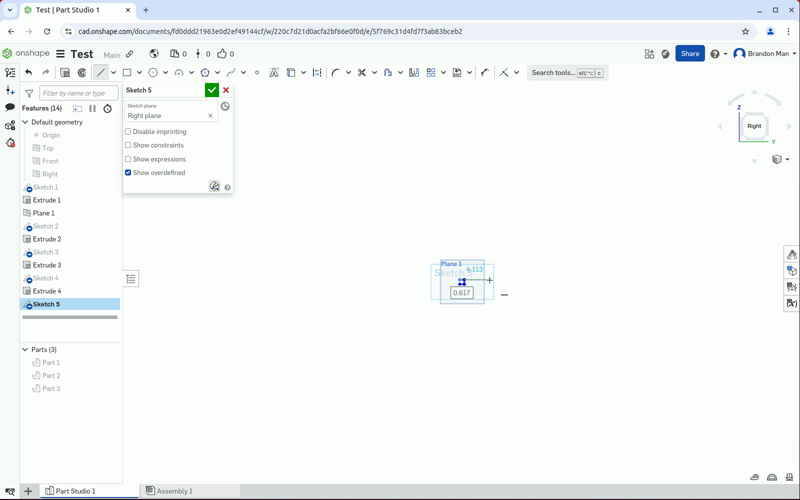
key_down(shift)
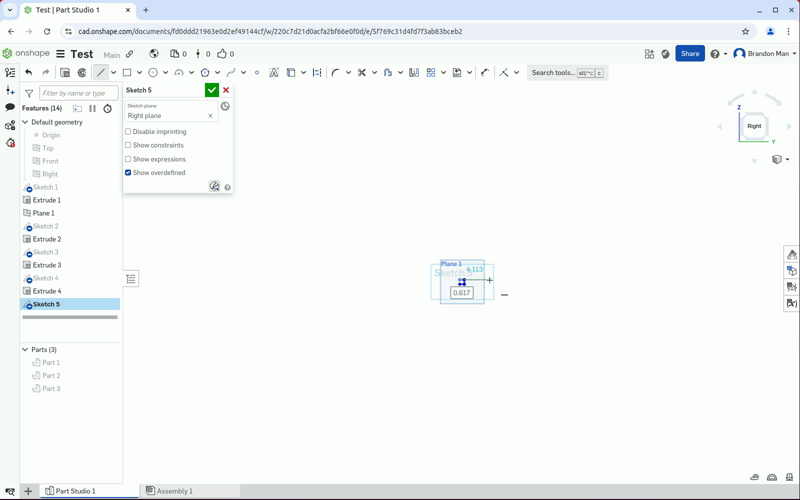
mouse_move(459, 284)
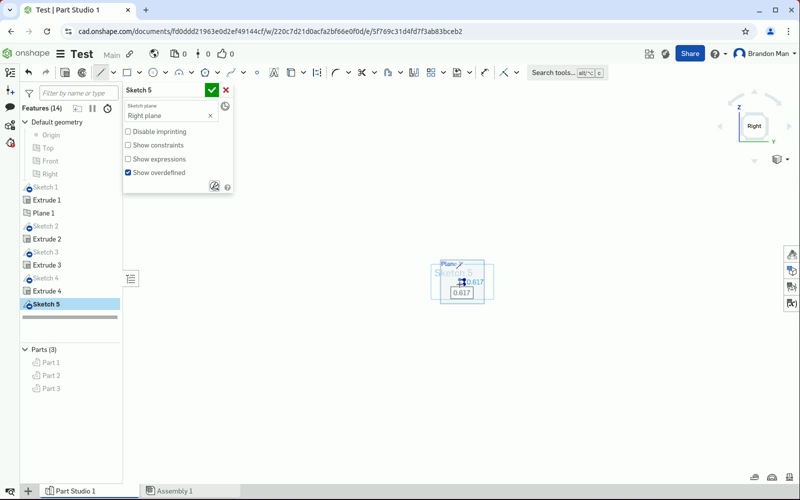
scroll(6)
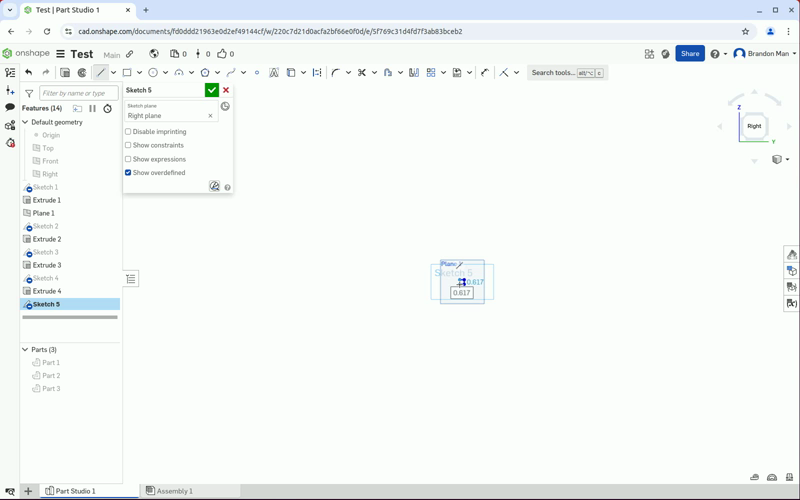
scroll(6)
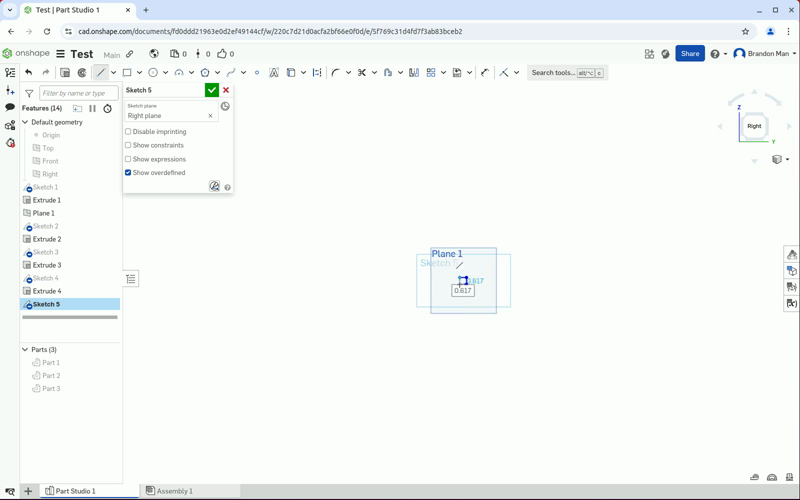
scroll(6)
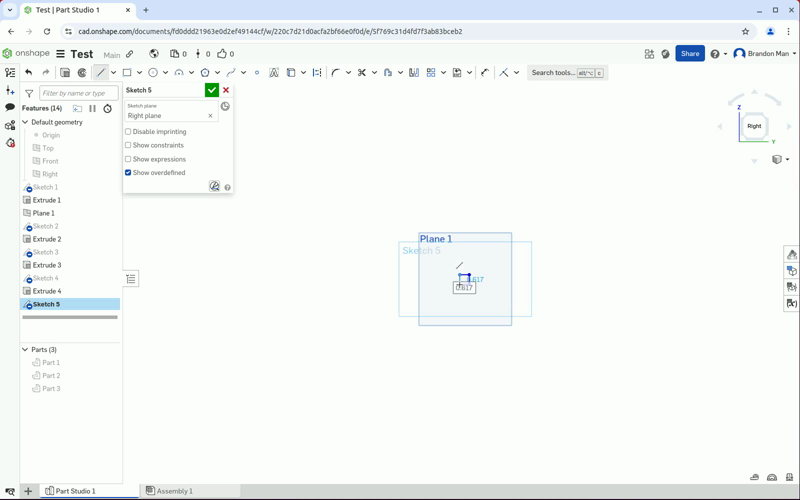
scroll(6)
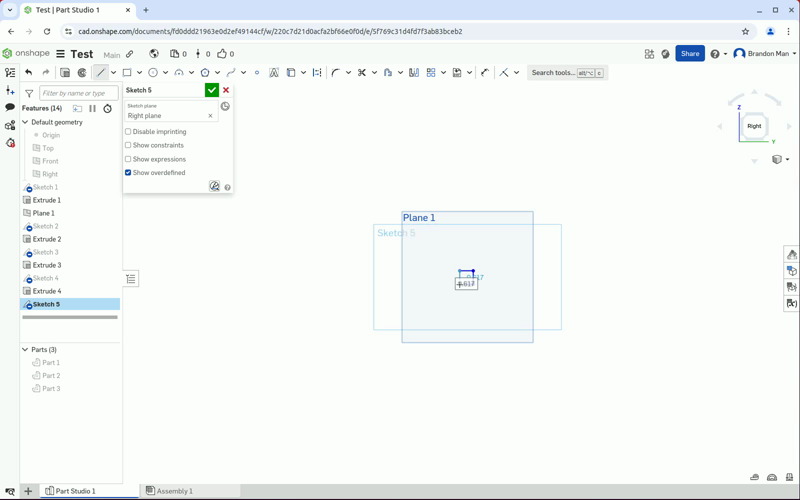
scroll(6)
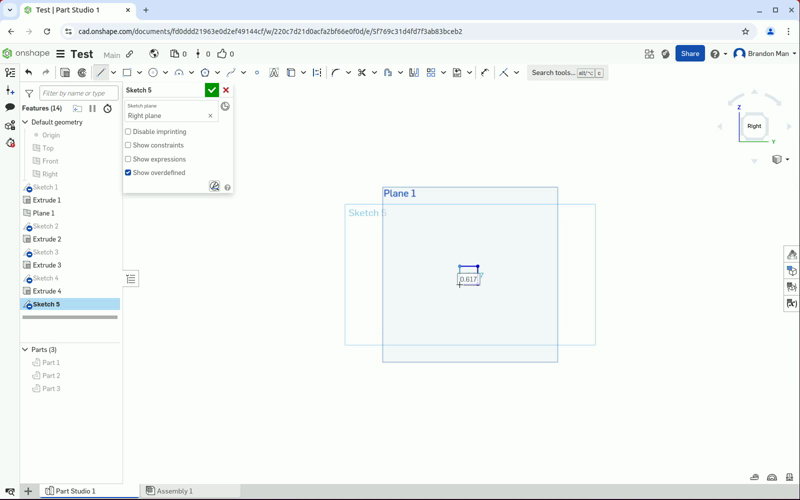
scroll(6)
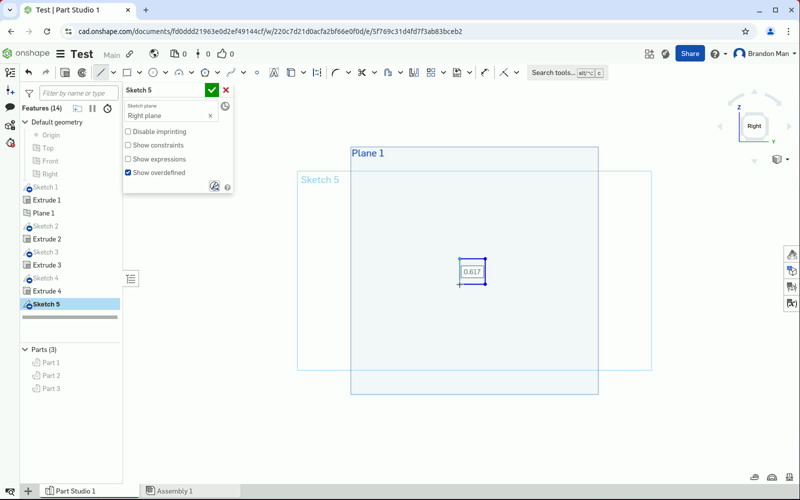
scroll(6)
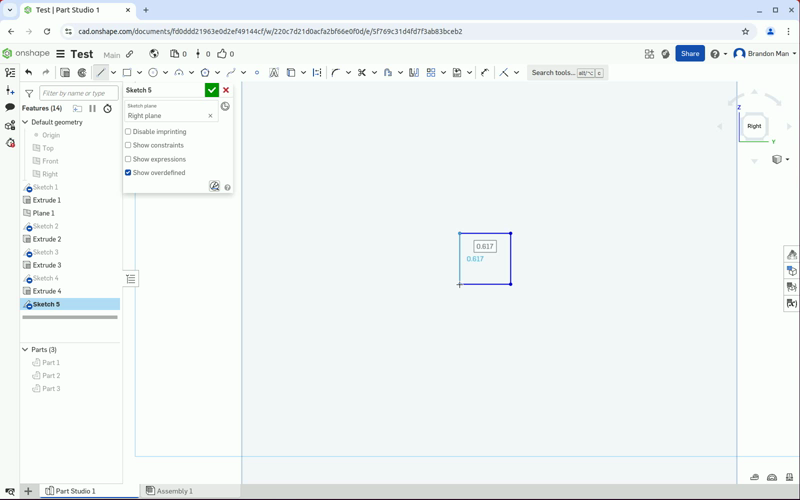
key_up(shift)
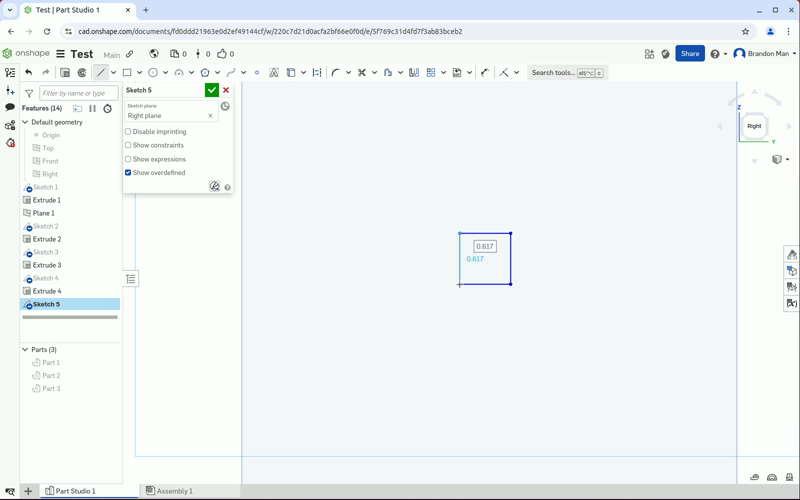
click(459, 284)
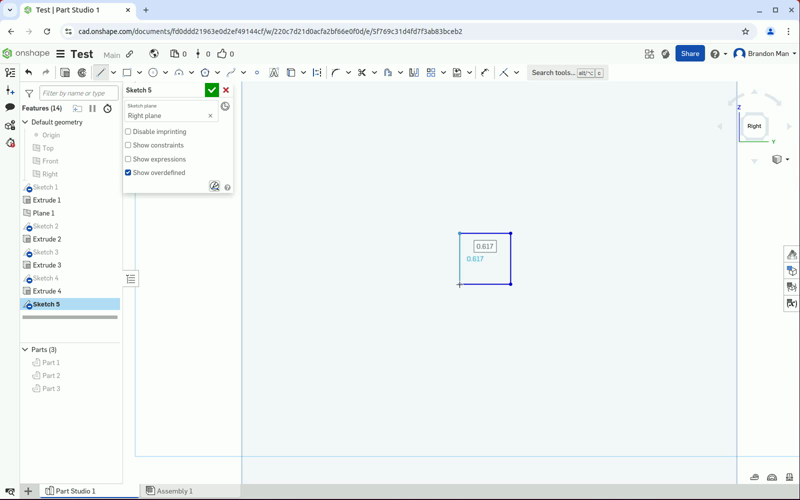
scroll(-6)
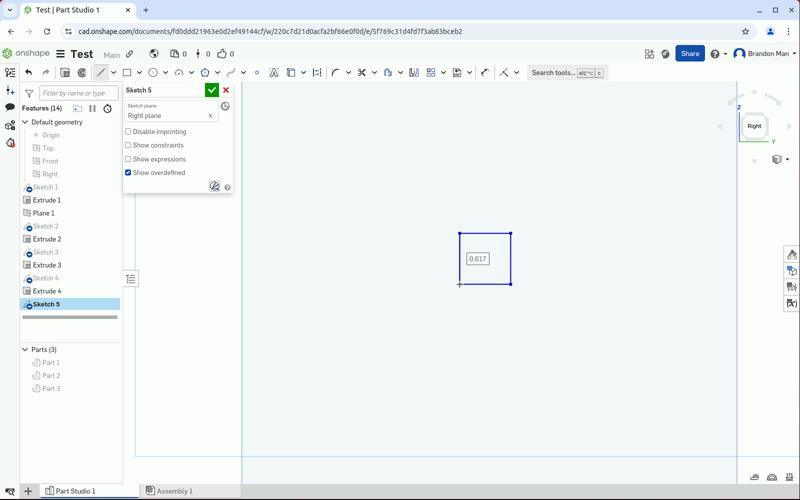
scroll(-6)
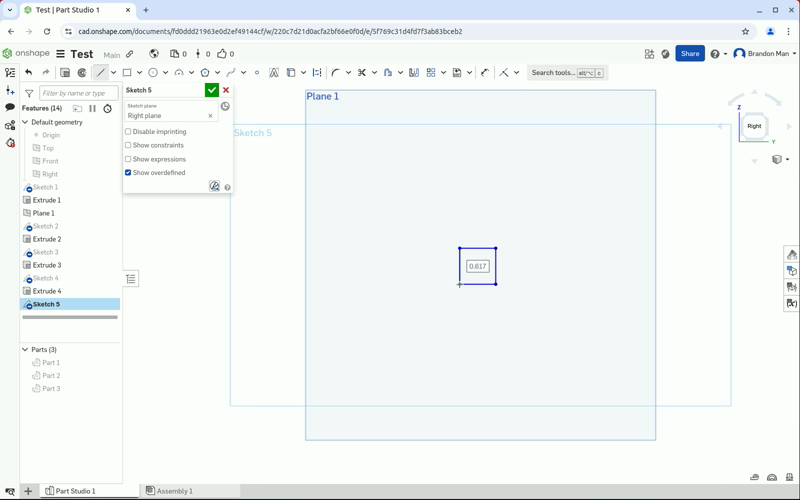
scroll(-6)
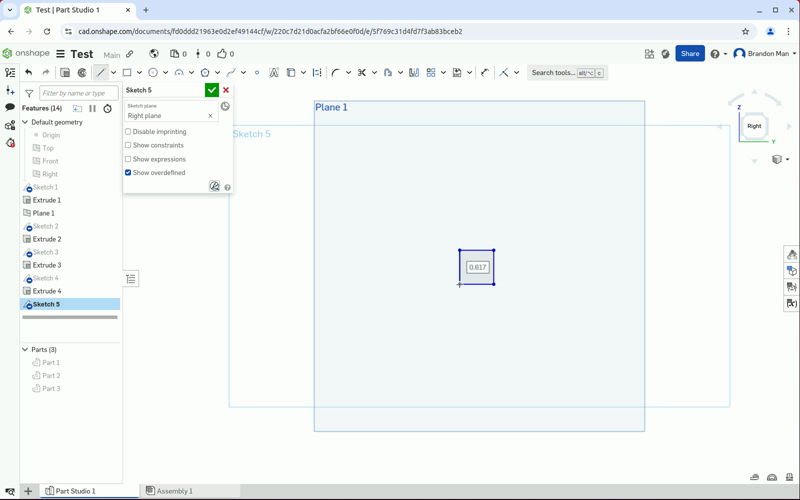
scroll(-6)
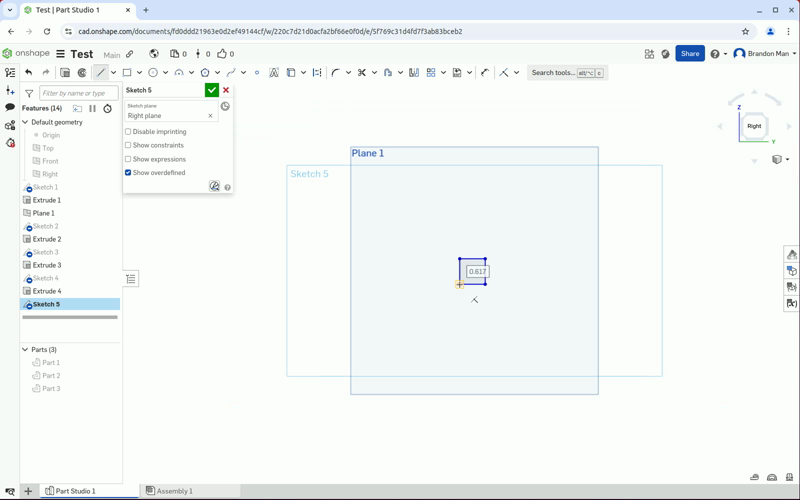
scroll(-6)
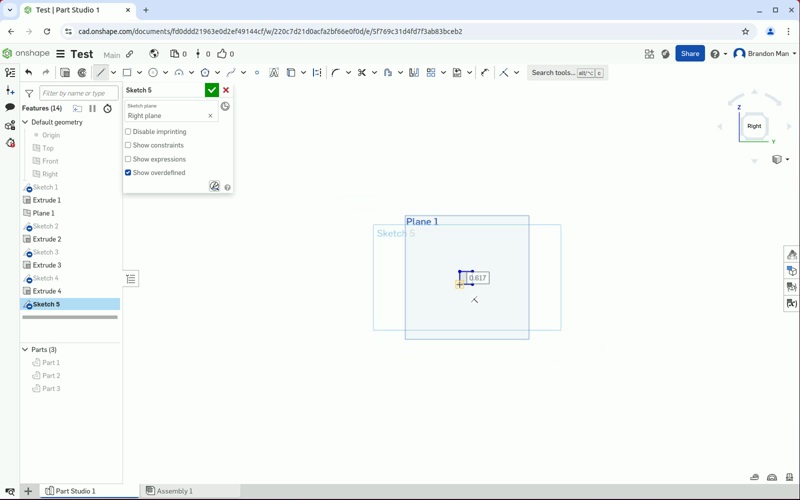
scroll(-6)
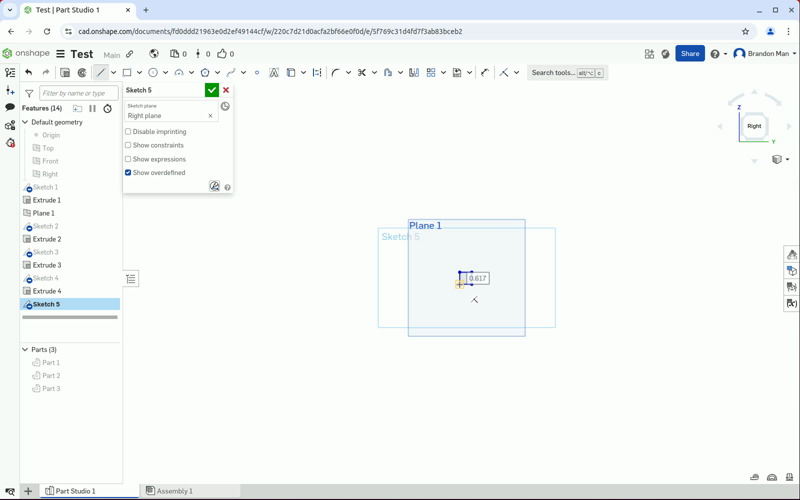
scroll(-6)
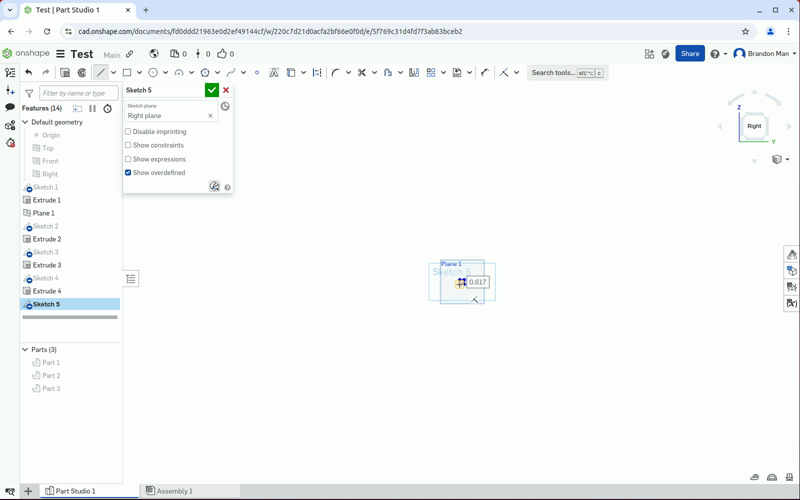
key(esc)
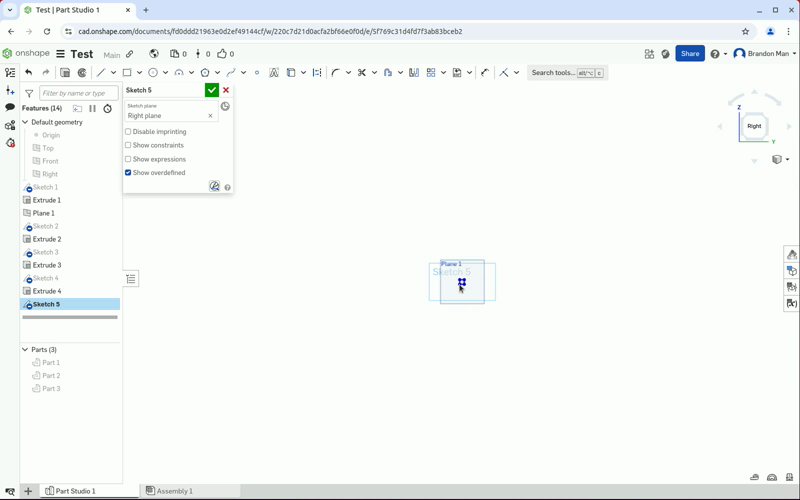
mouse_move(463, 279)
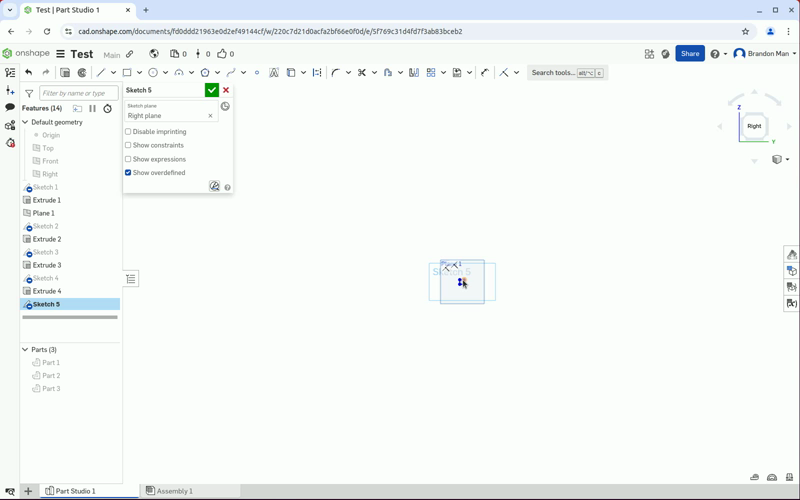
scroll(6)
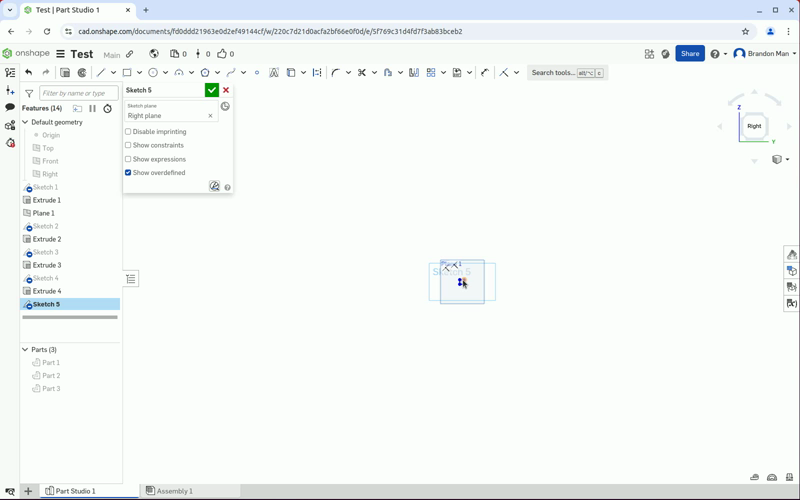
scroll(6)
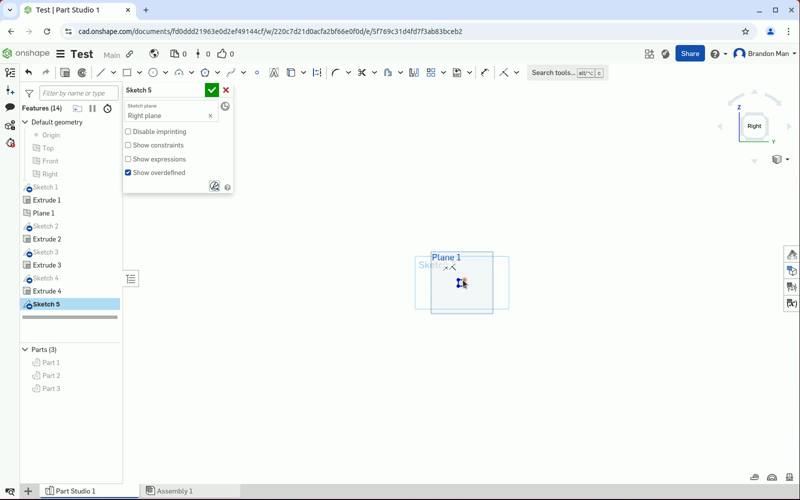
scroll(6)
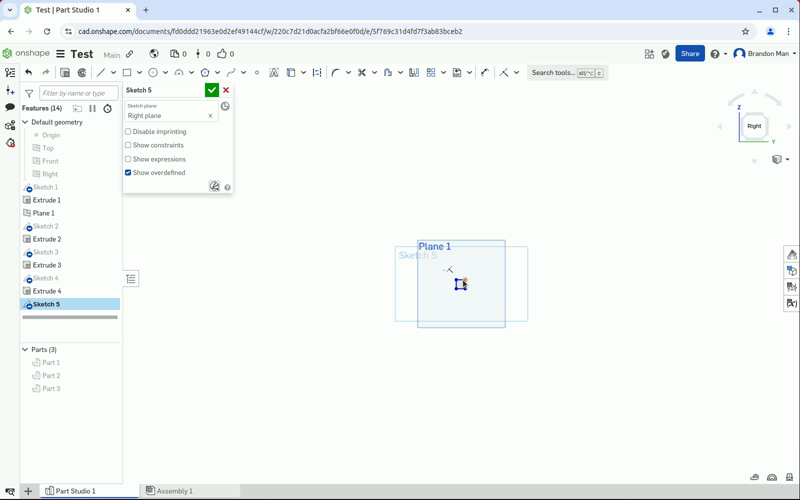
scroll(6)
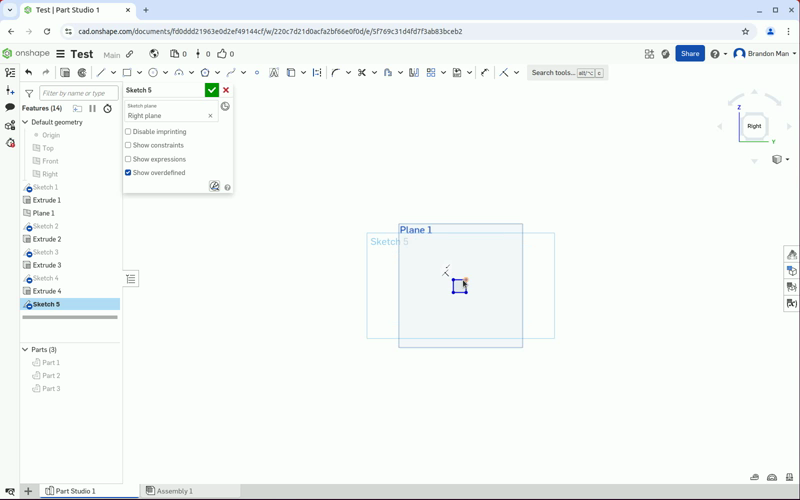
scroll(6)
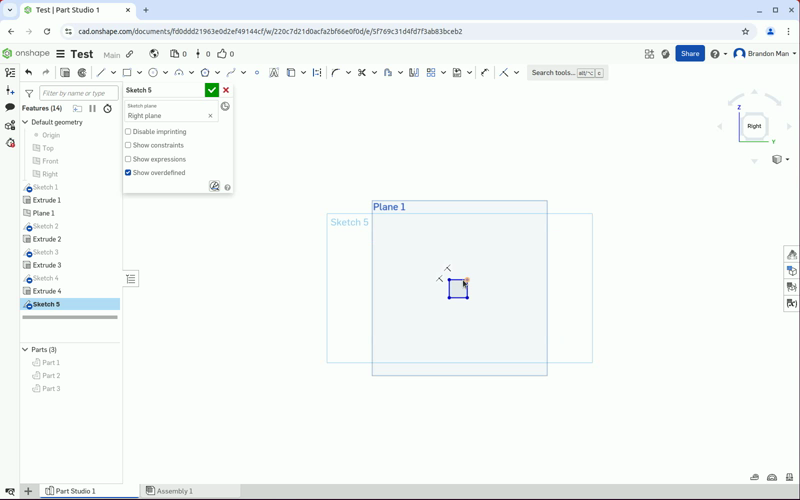
scroll(6)
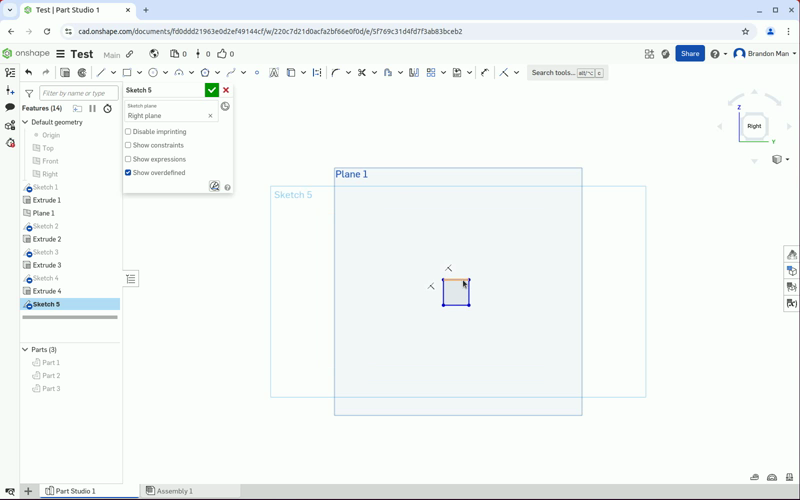
scroll(6)
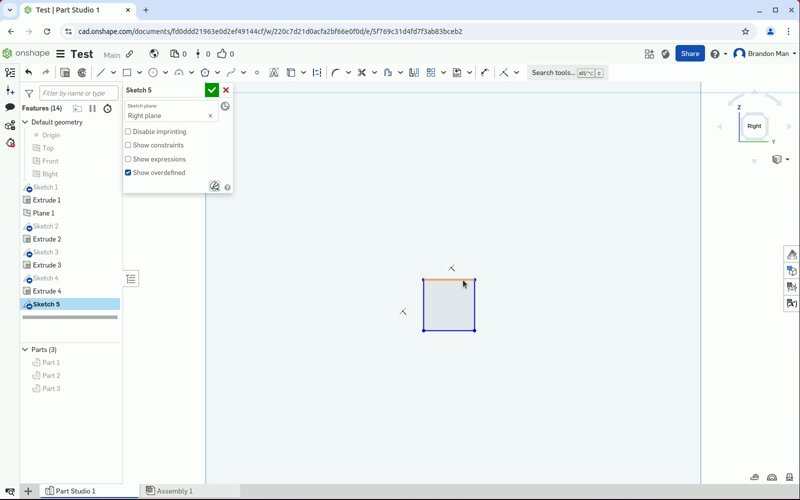
click(463, 279)
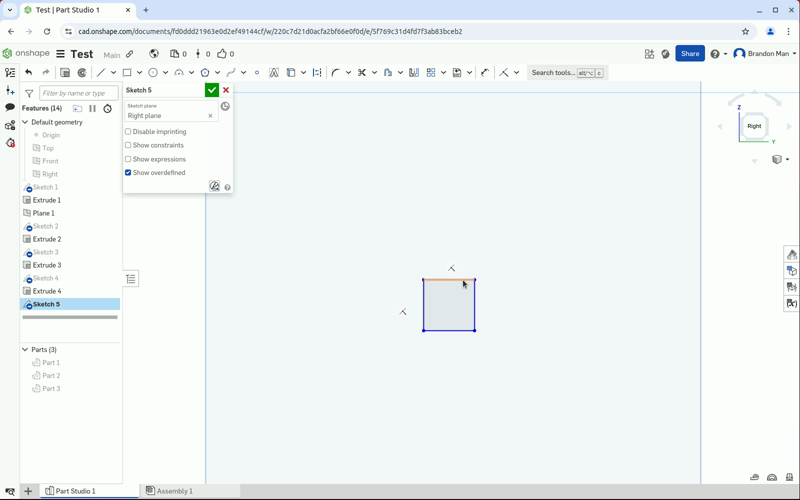
scroll(-6)
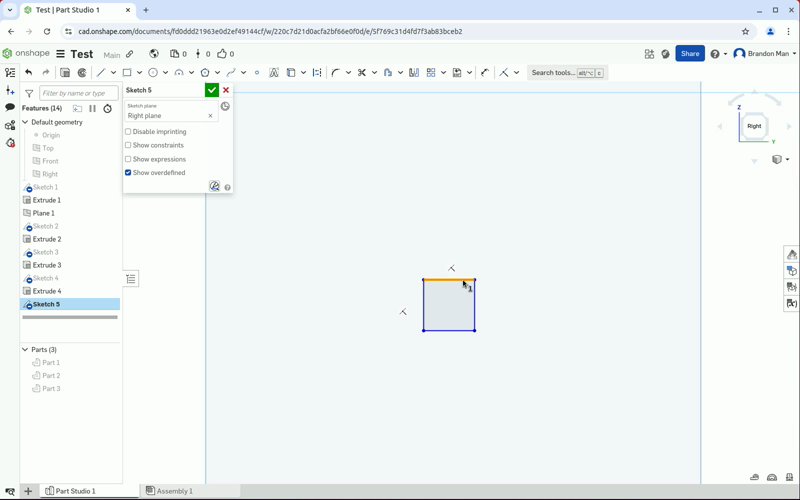
scroll(-6)
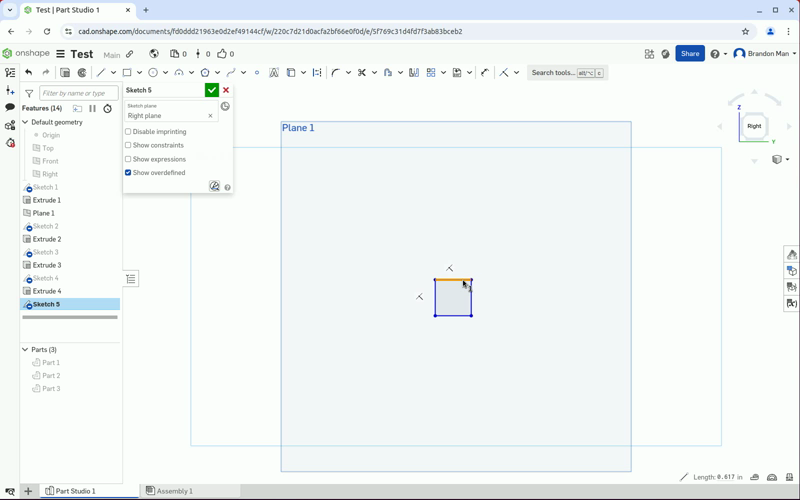
scroll(-6)
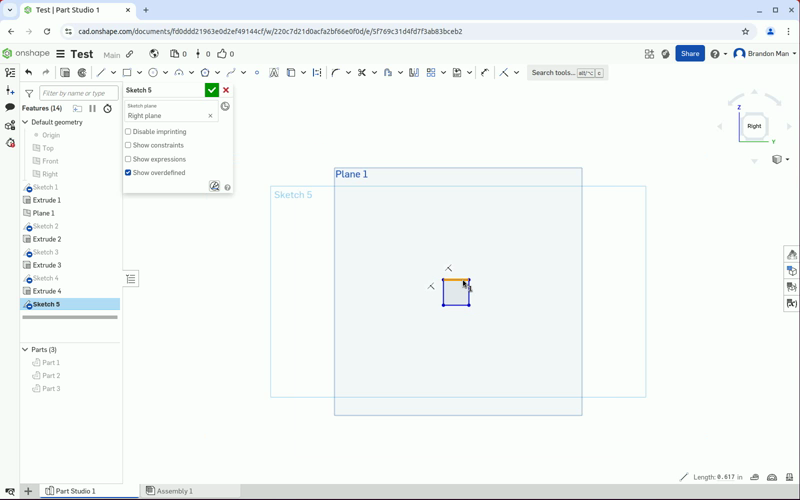
scroll(-6)
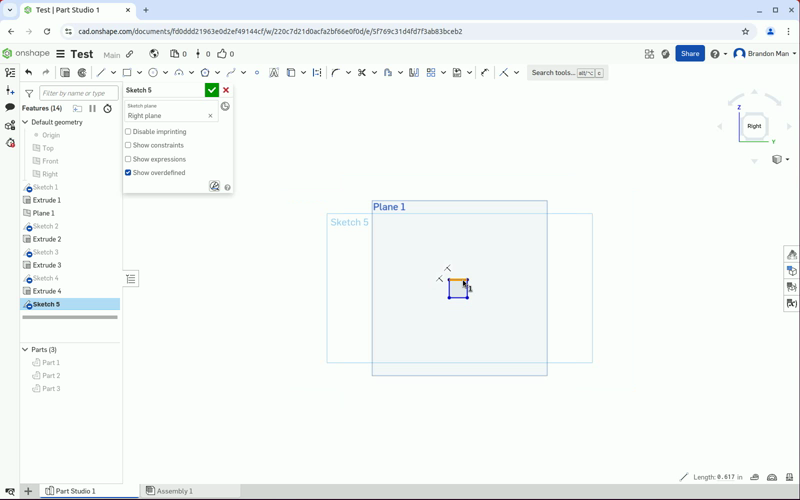
scroll(-6)
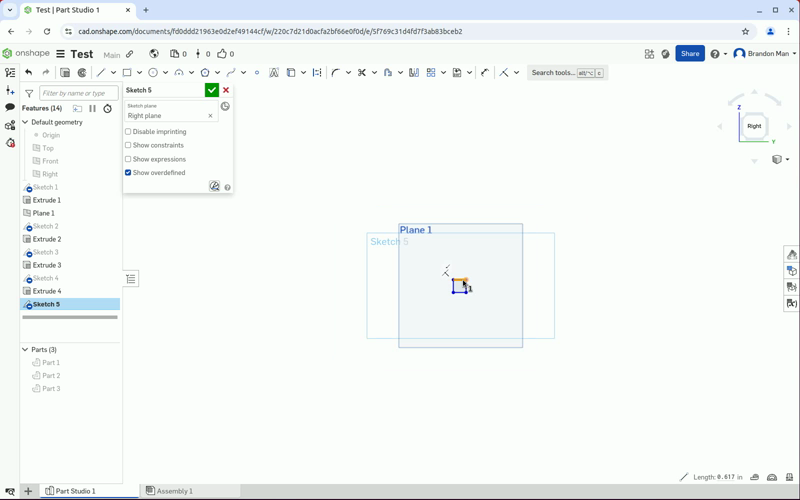
scroll(-6)
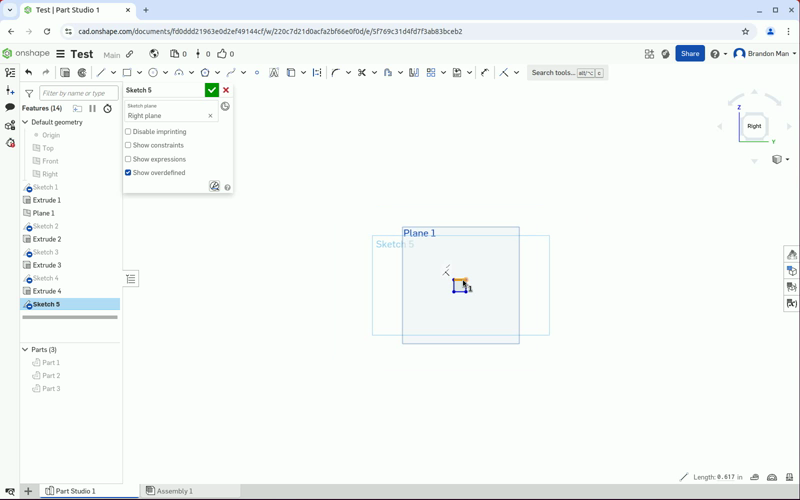
scroll(-6)
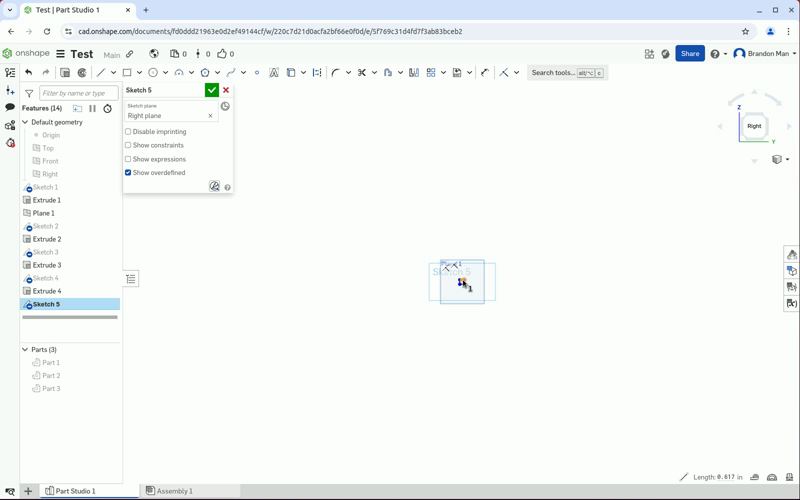
mouse_move(73, 352)
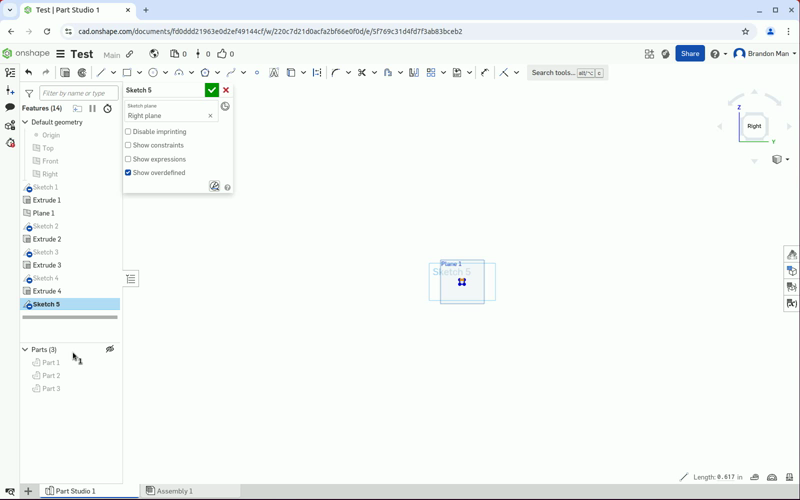
key(shift+y)
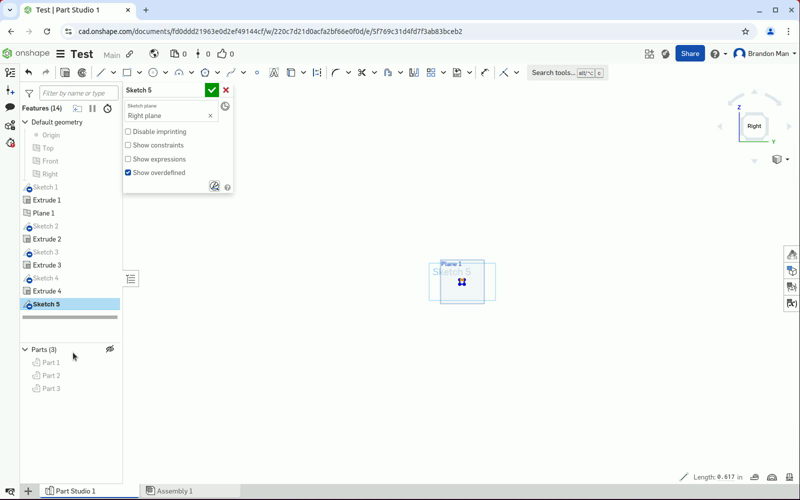
key(shift+e)
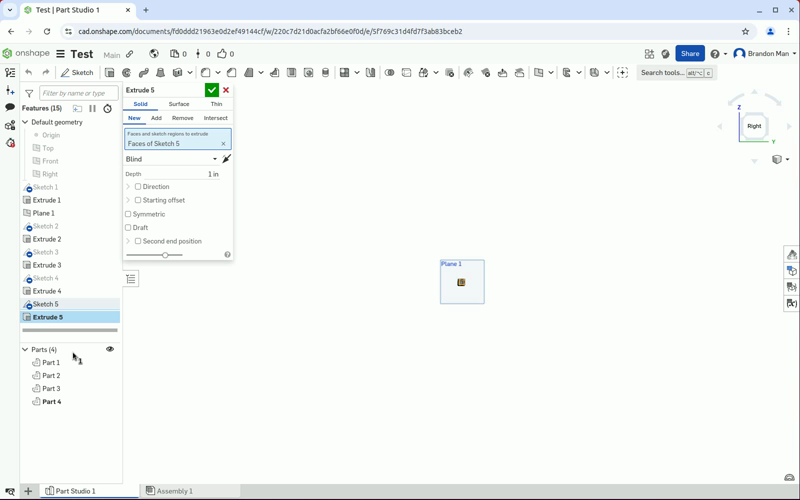
mouse_move(143, 106)
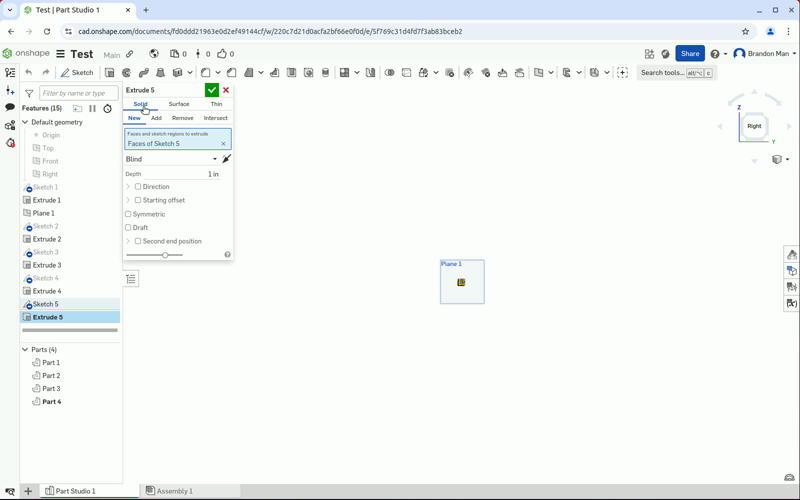
click(143, 106)
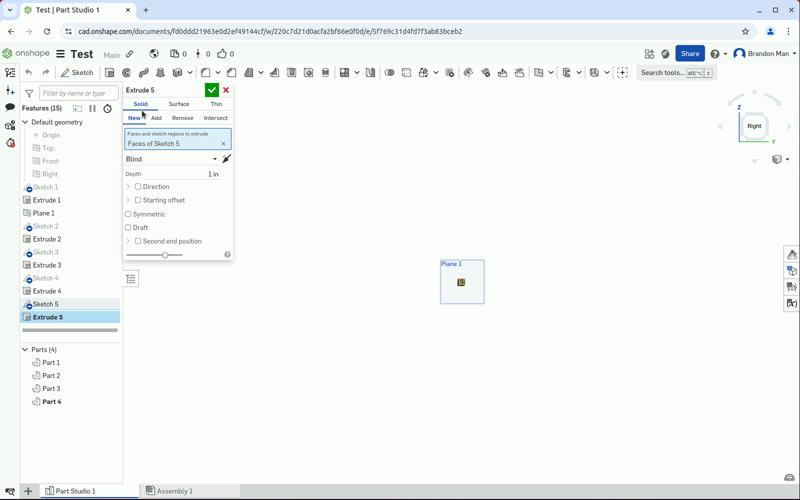
mouse_move(137, 120)
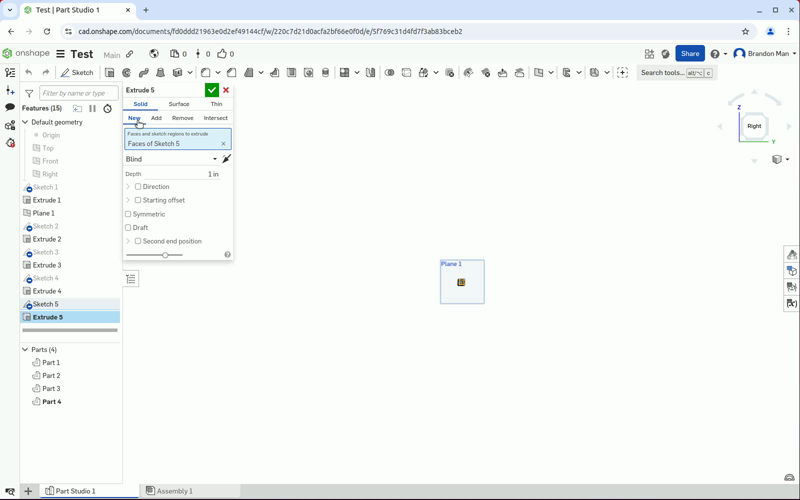
click(137, 120)
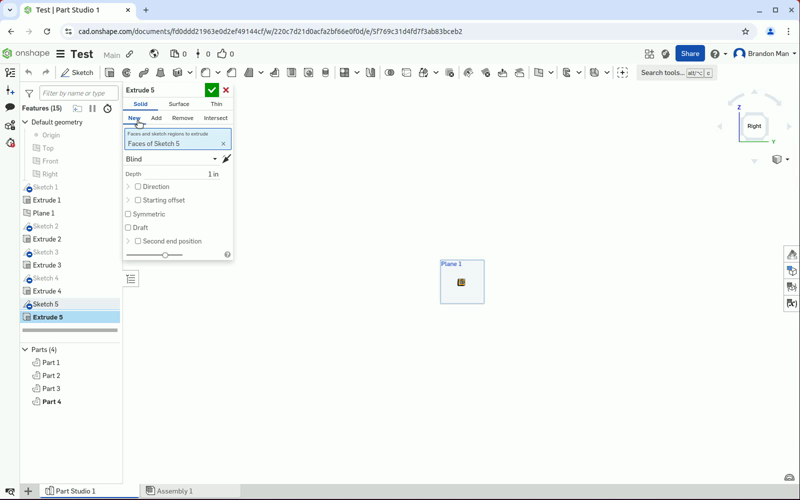
key(tab, 4)
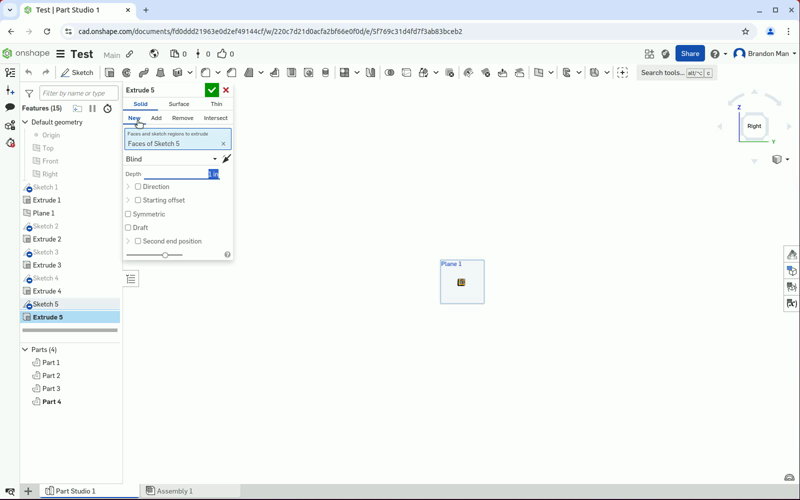
text(-0.241)
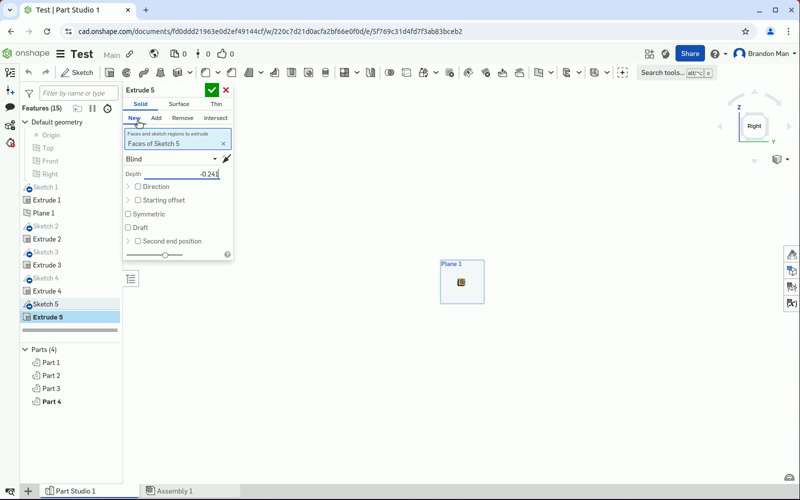
key(enter)
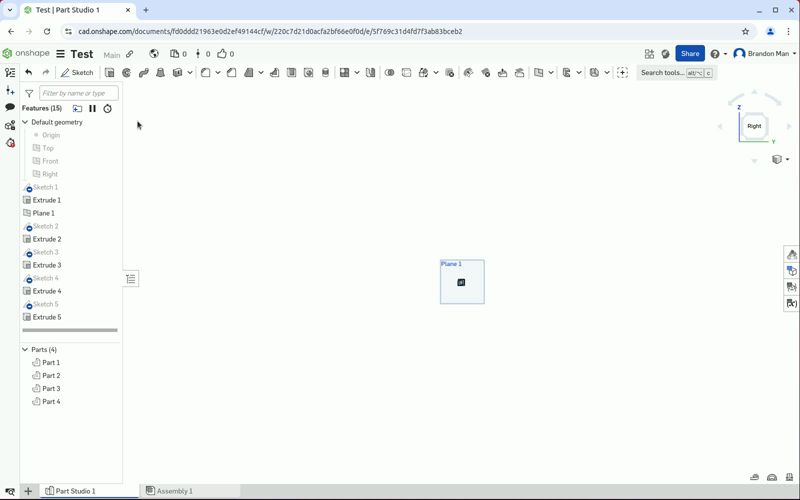
key(shift+h)
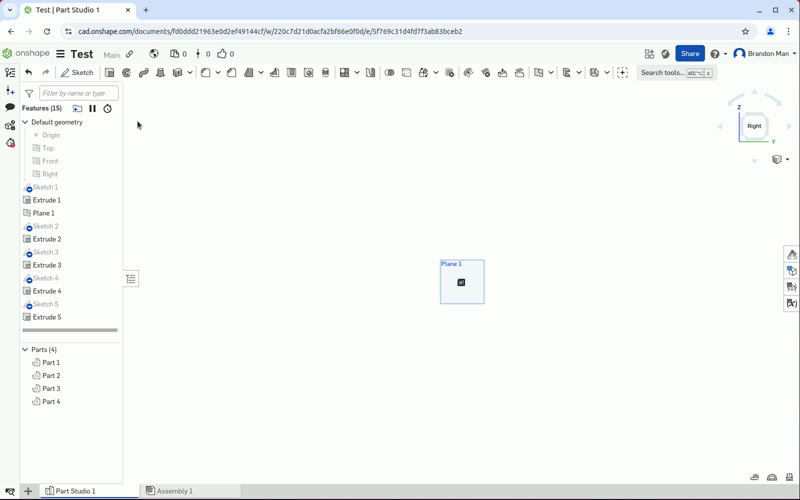
key(shift+h)
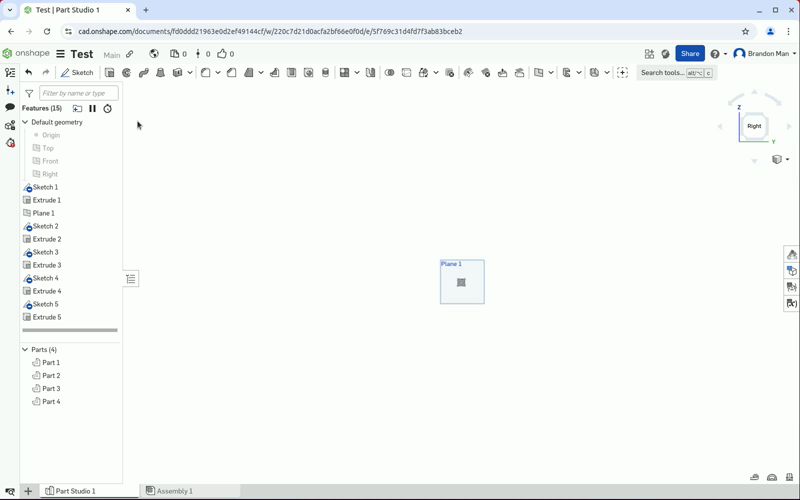
key(shift+7)
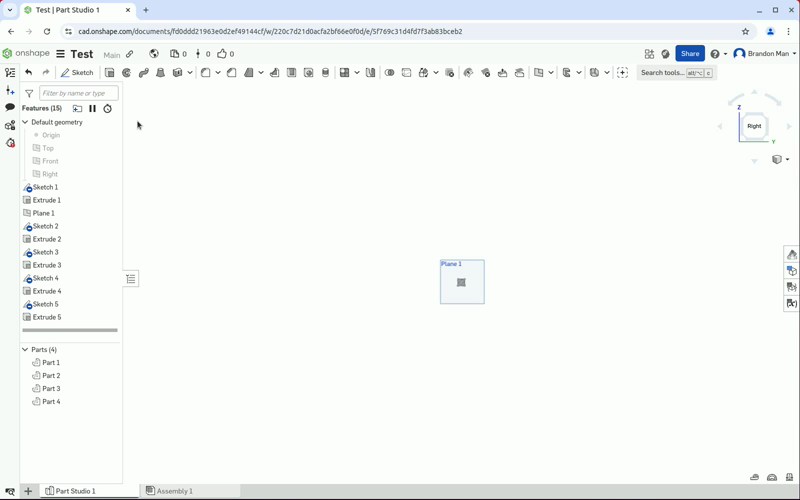
key(right, 2)
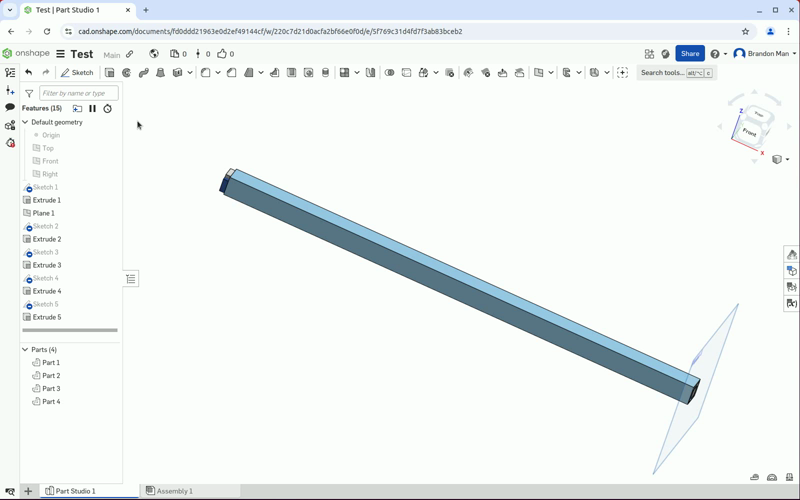
key(down, 2)
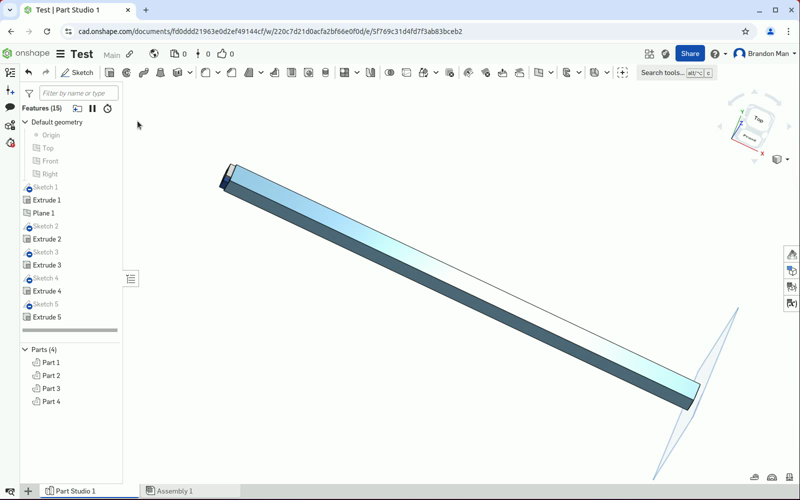
key(up, 2)
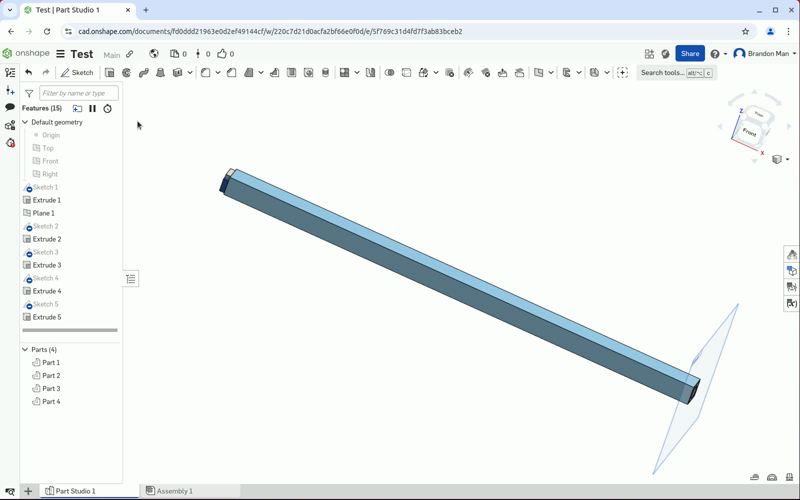
key(left, 2)
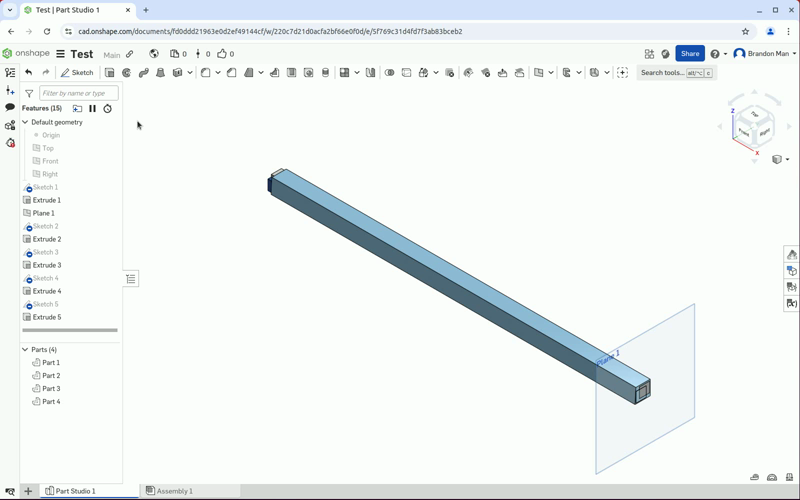
mouse_move(73, 189)
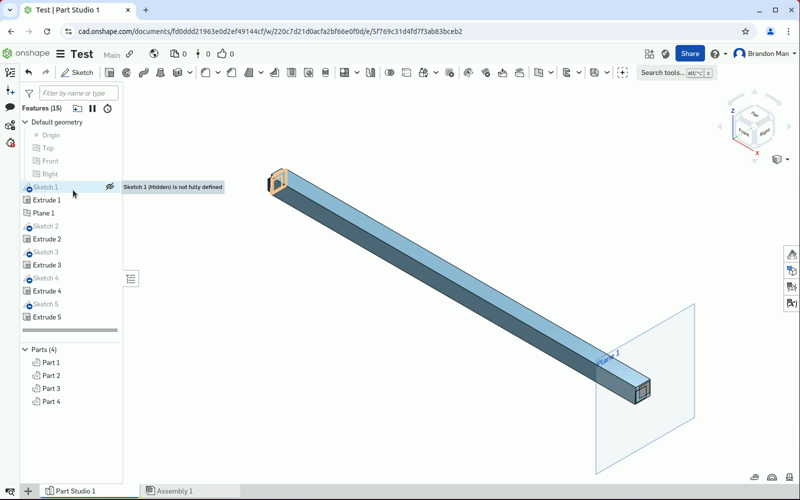
click(73, 189)